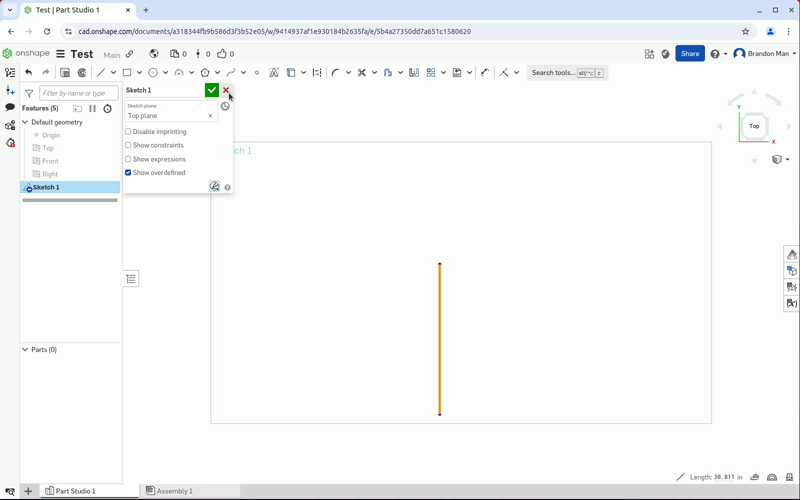
key(shift+h)
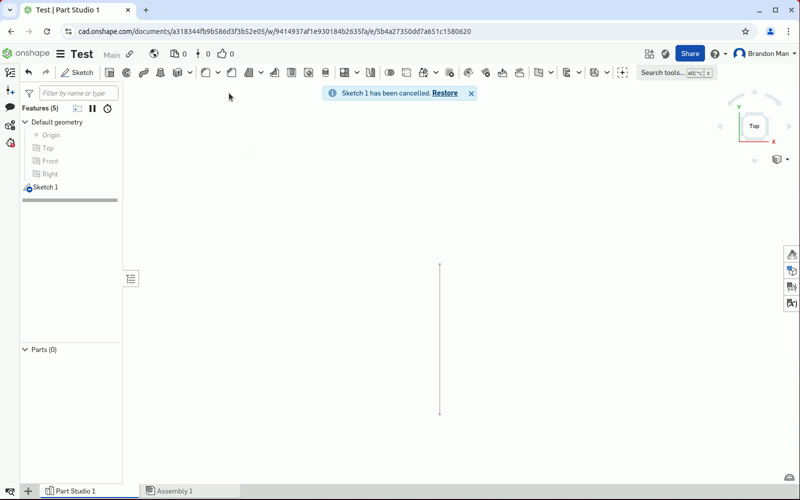
key(shift+s)
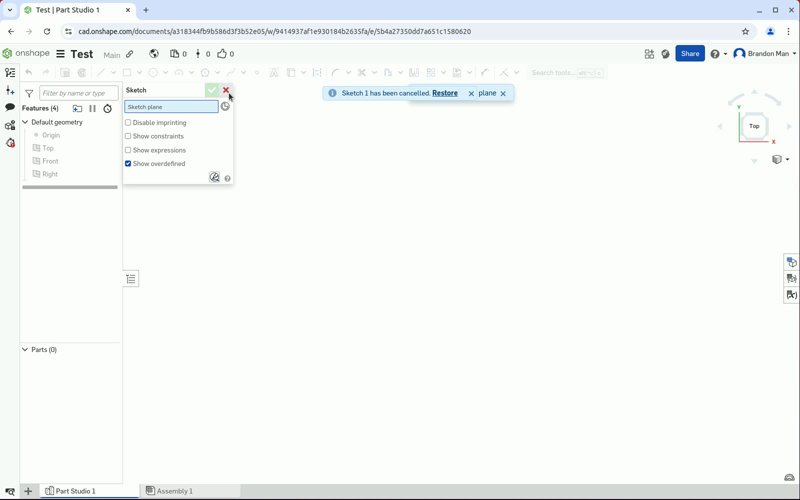
mouse_move(73, 150)
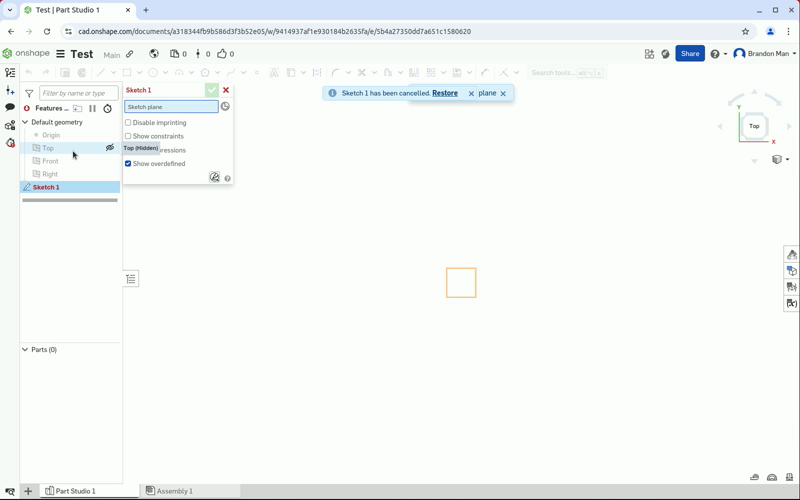
click(73, 150)
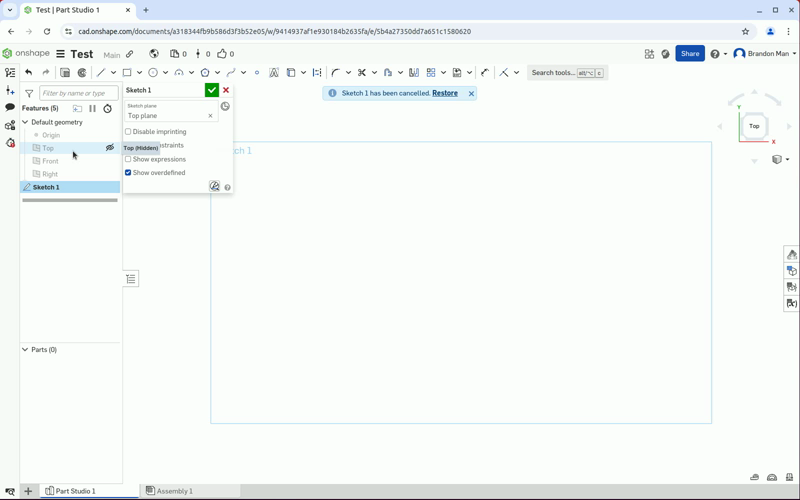
mouse_move(73, 352)
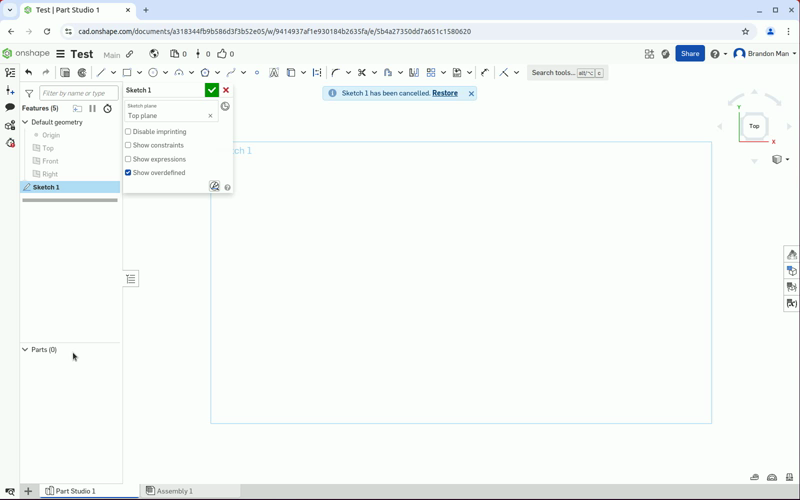
key(y)
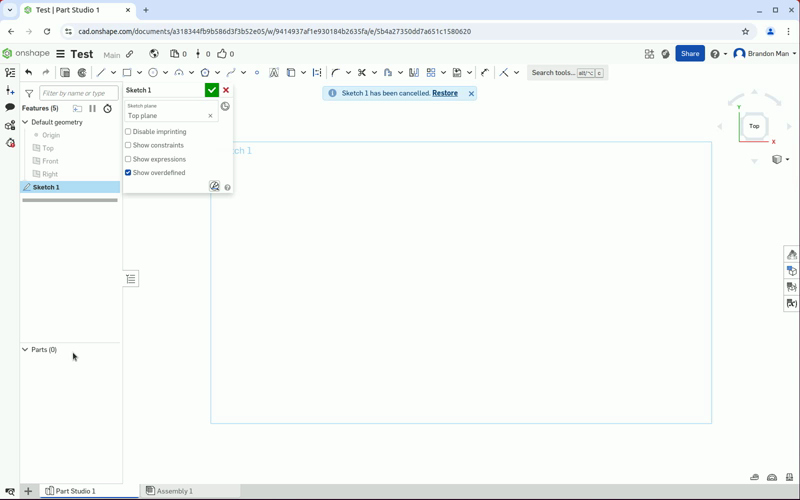
key(l)
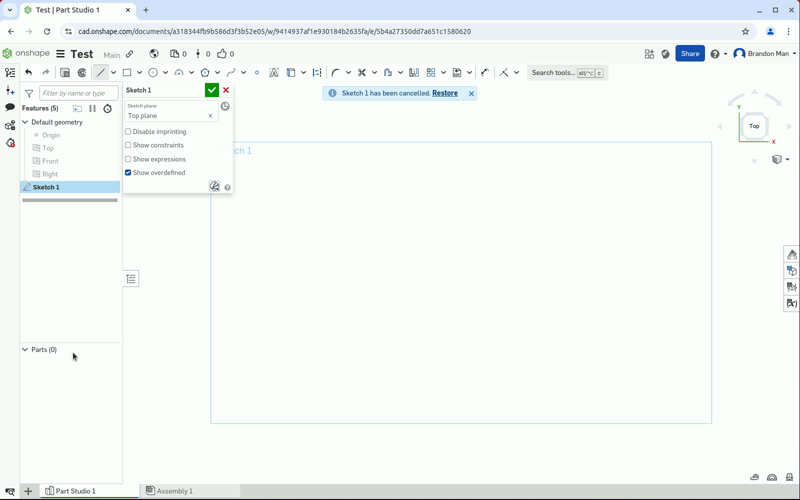
key_down(shift)
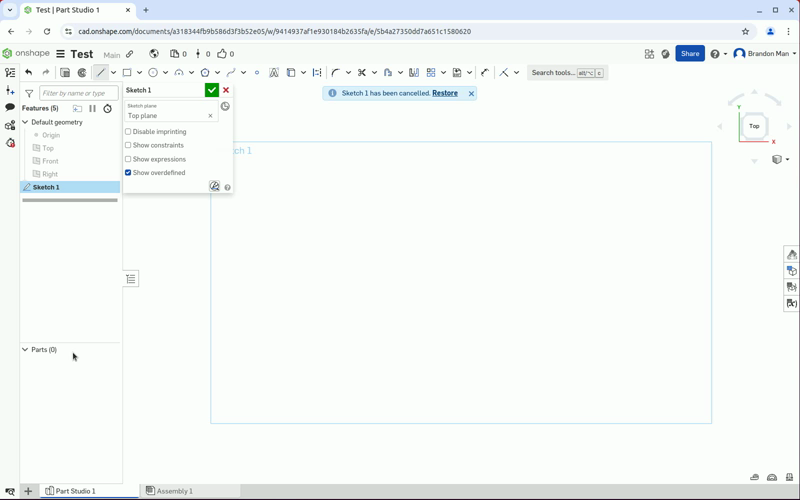
mouse_move(440, 282)
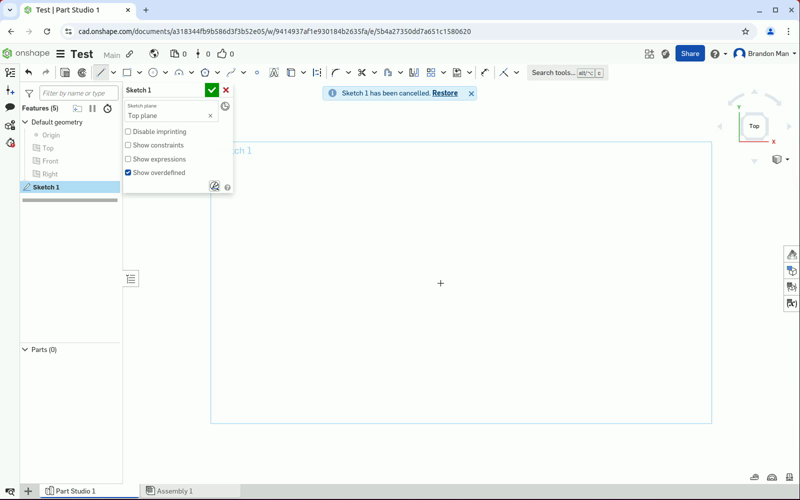
click(440, 282)
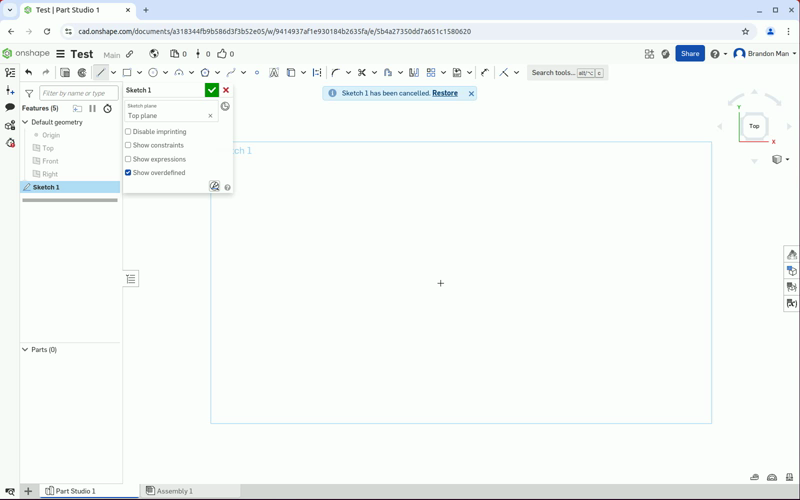
key_up(shift)
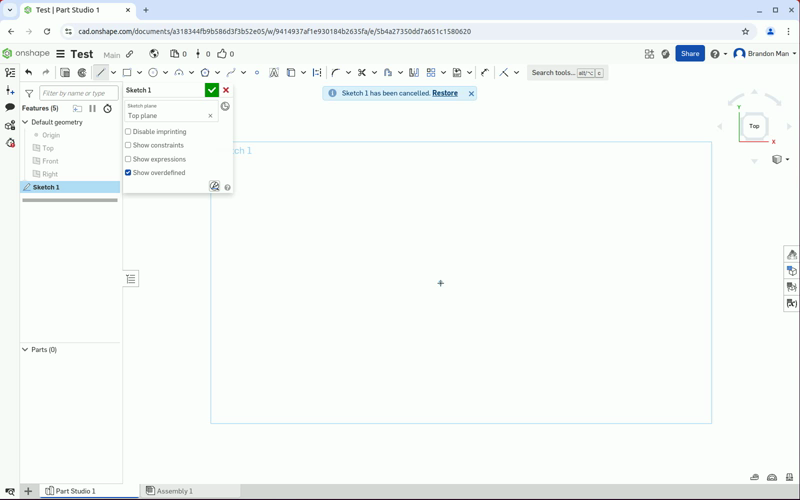
key_down(shift)
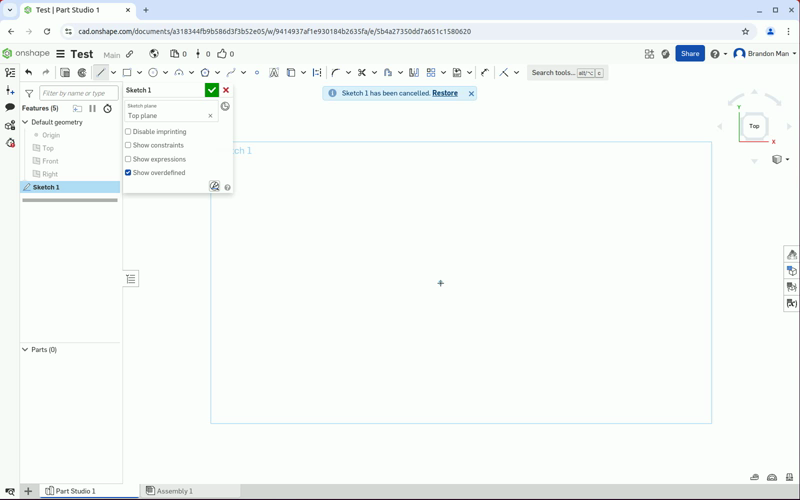
mouse_move(470, 282)
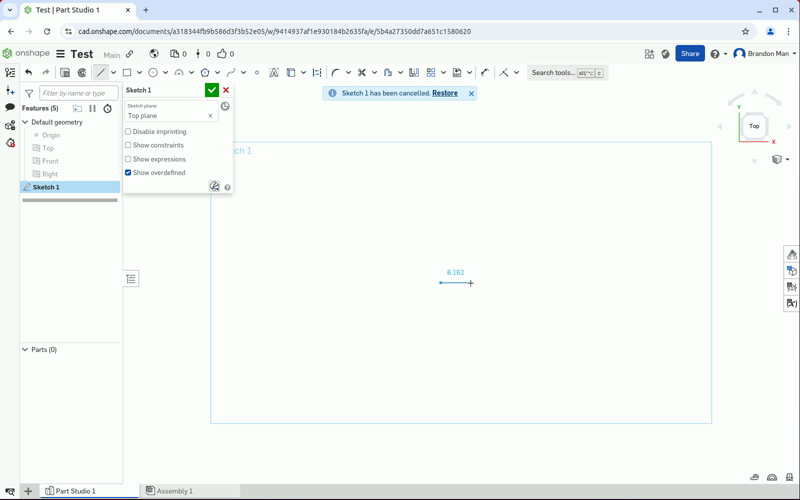
mouse_move(445, 282)
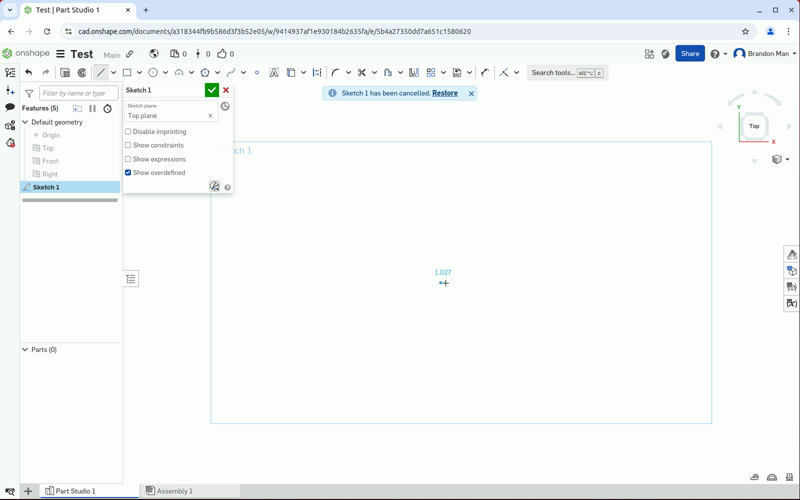
scroll(6)
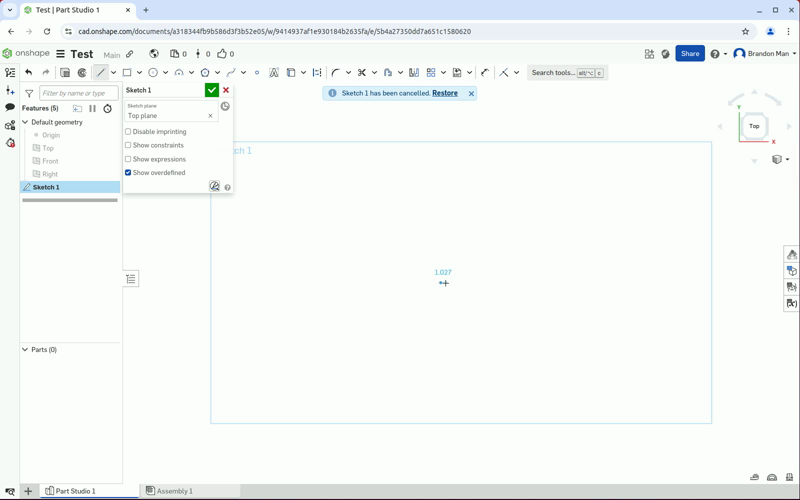
scroll(6)
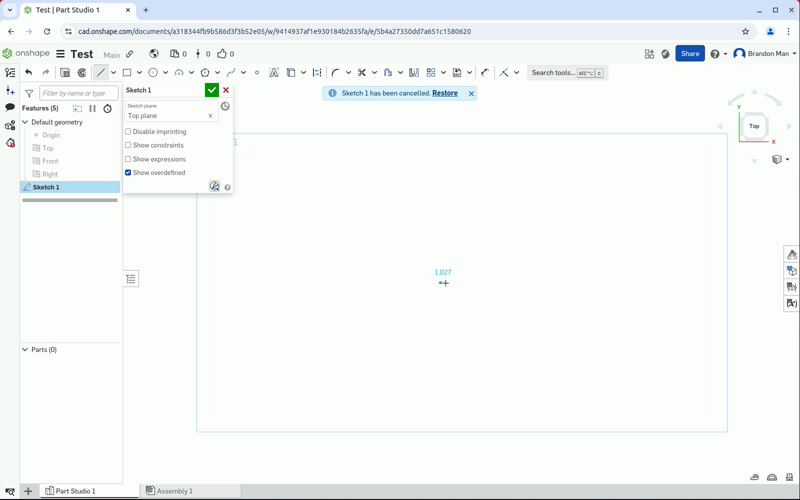
scroll(6)
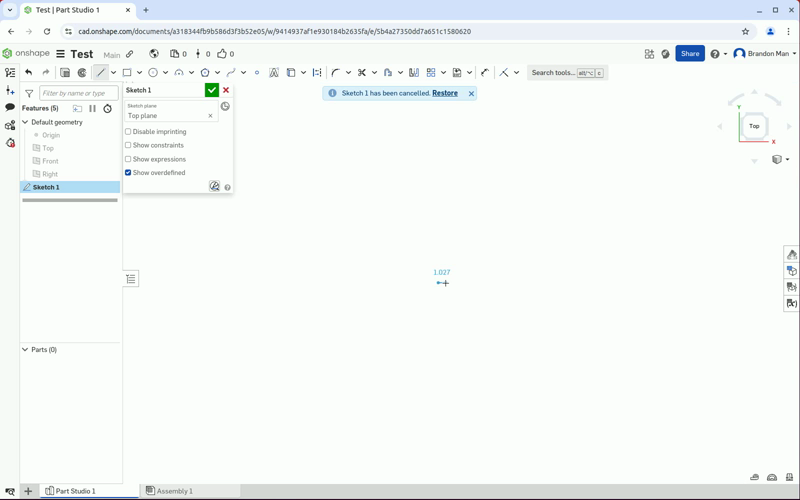
scroll(6)
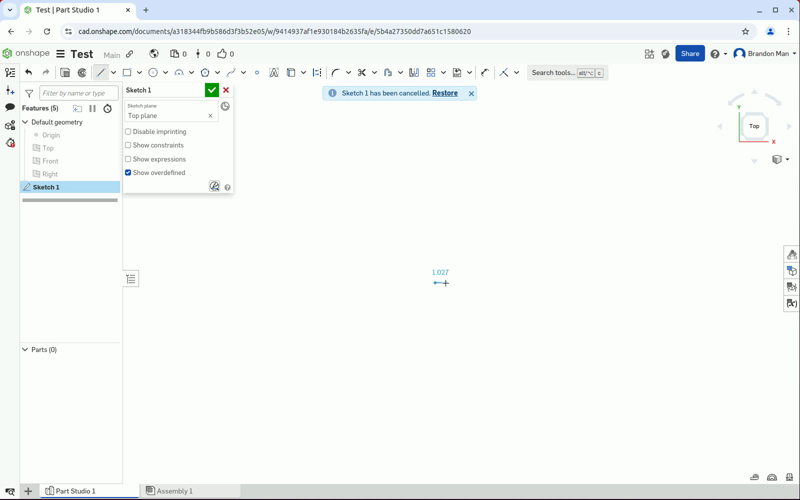
scroll(6)
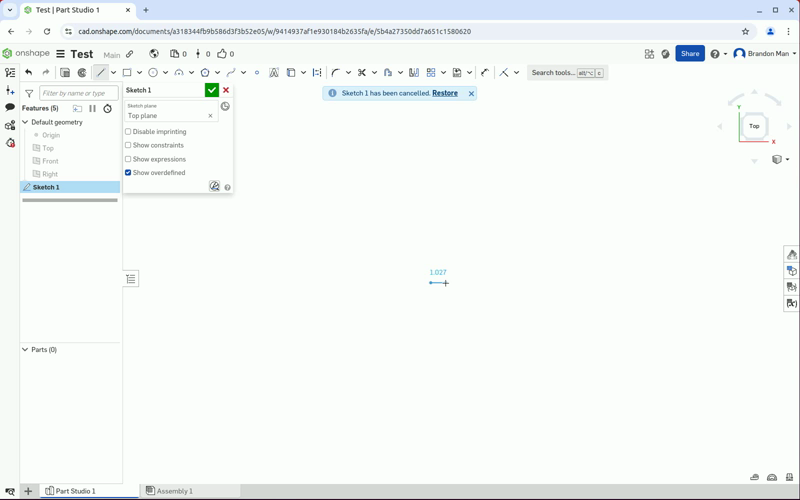
scroll(6)
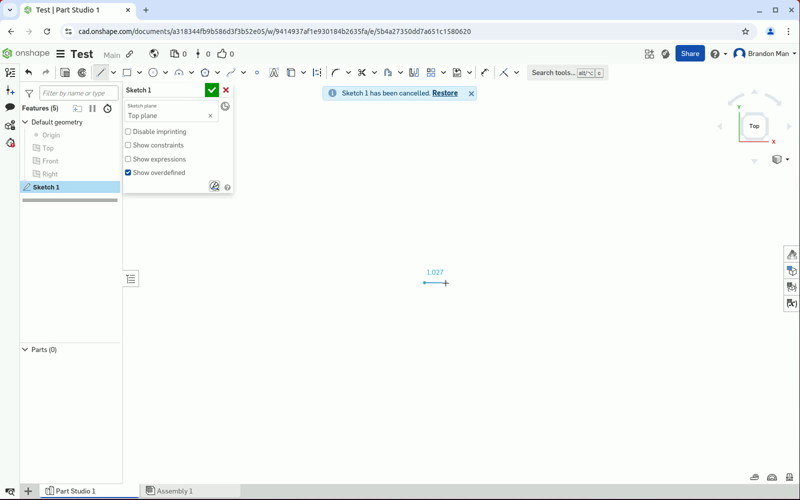
scroll(6)
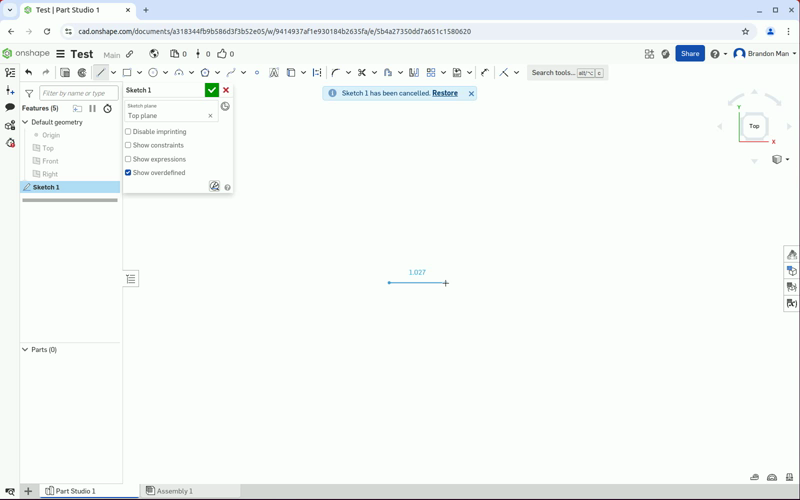
click(445, 282)
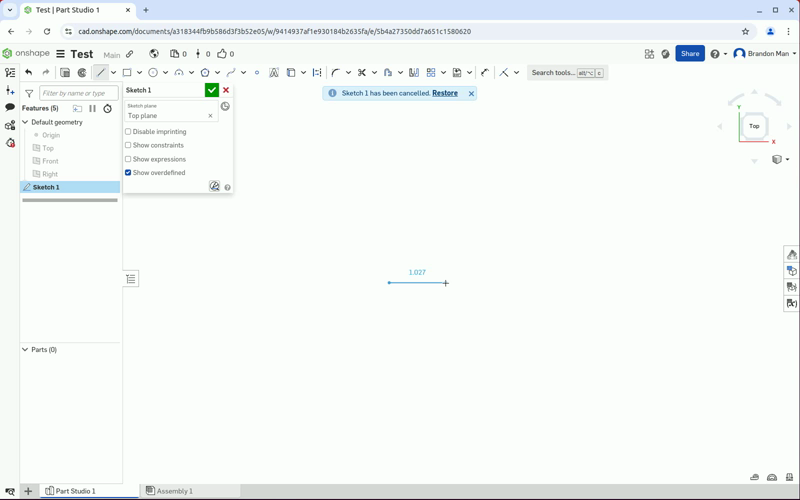
scroll(-6)
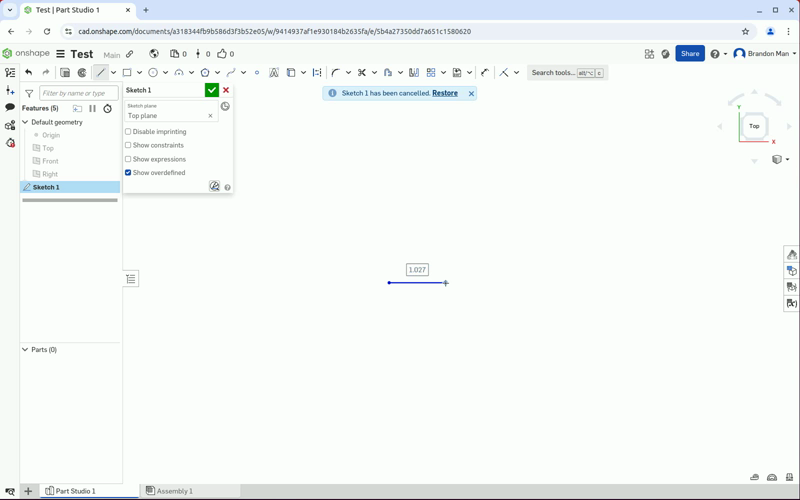
scroll(-6)
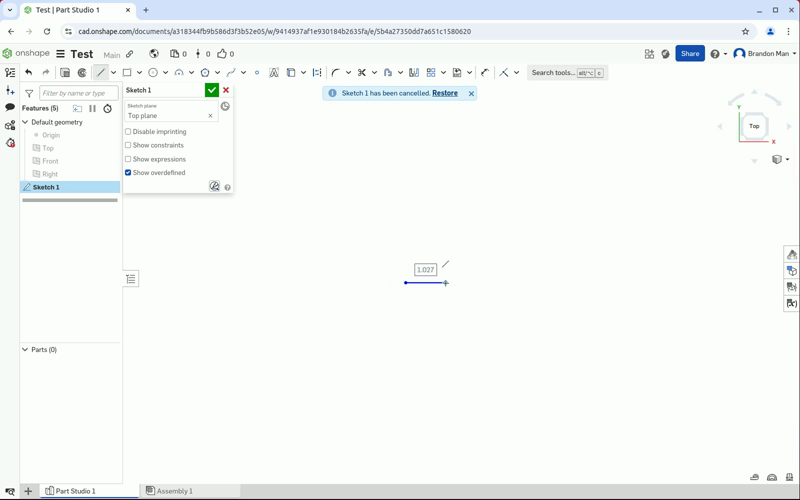
scroll(-6)
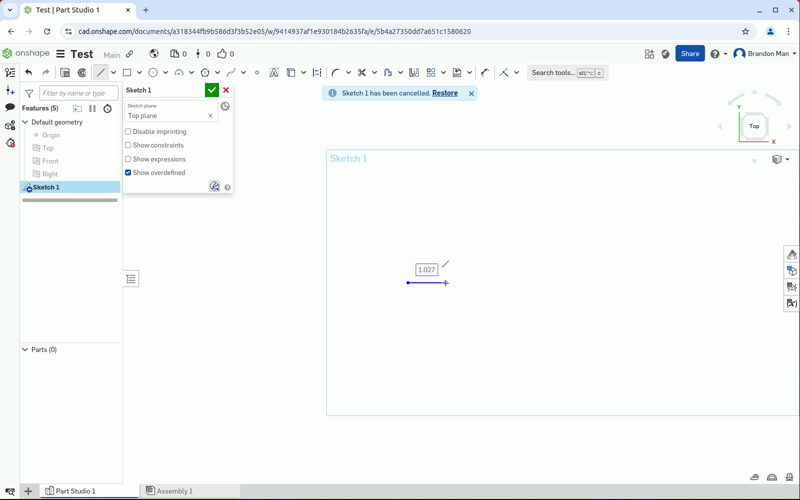
scroll(-6)
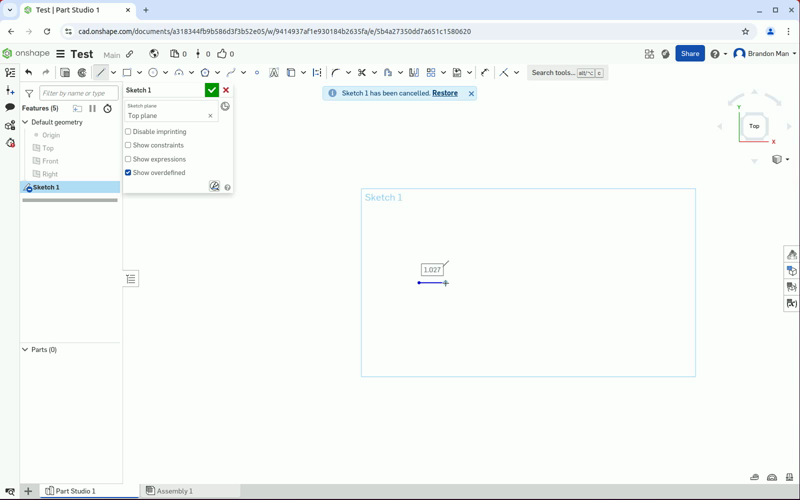
scroll(-6)
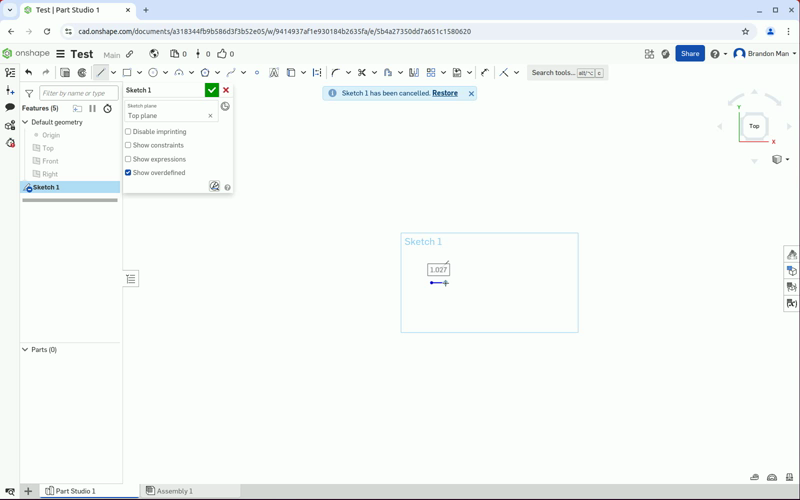
scroll(-6)
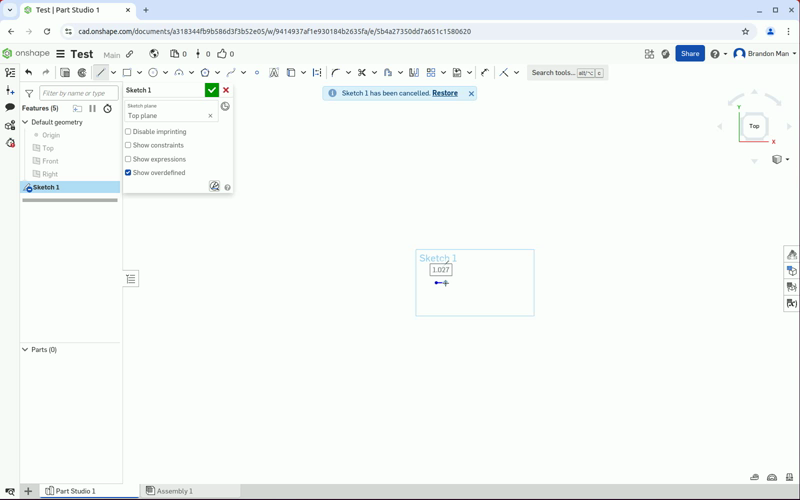
scroll(-6)
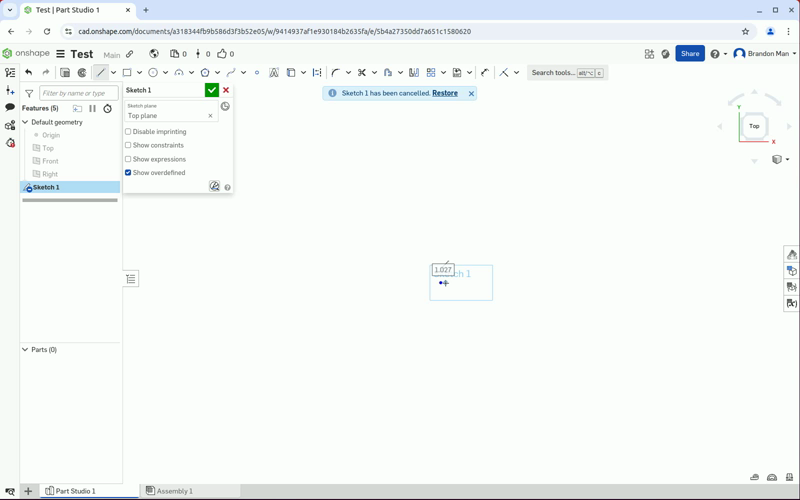
key_up(shift)
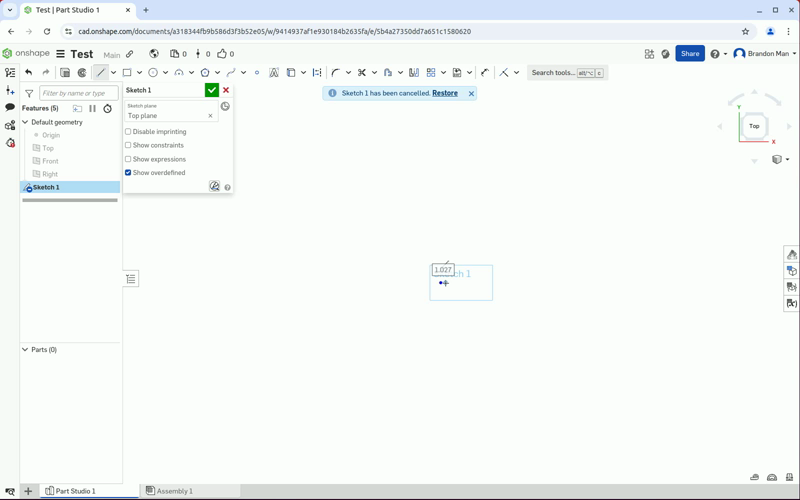
key_down(shift)
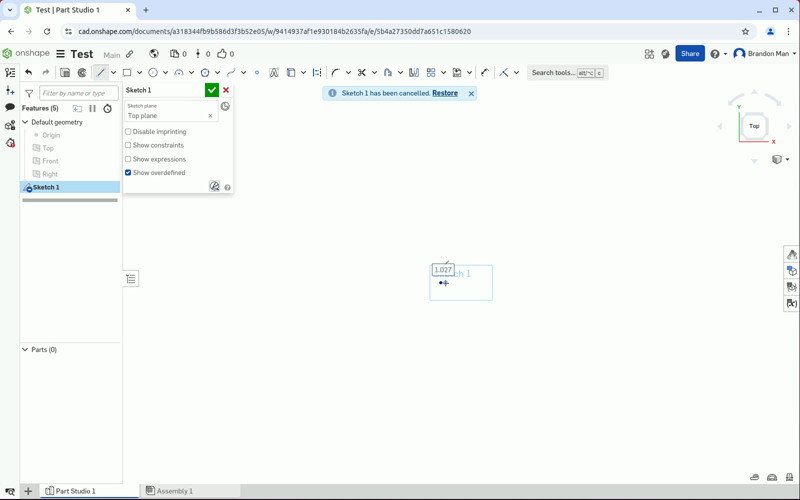
mouse_move(475, 282)
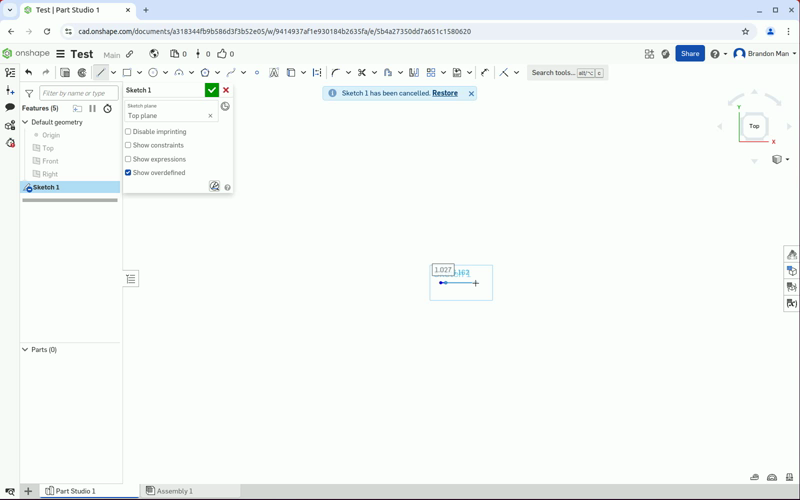
mouse_move(445, 278)
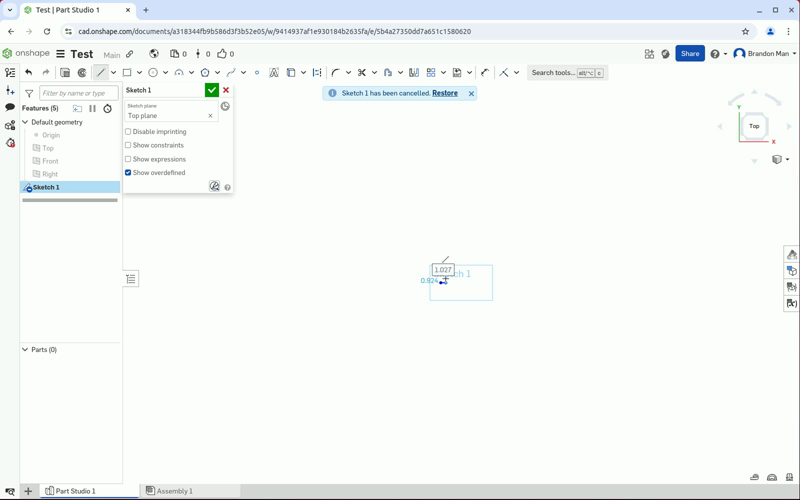
scroll(6)
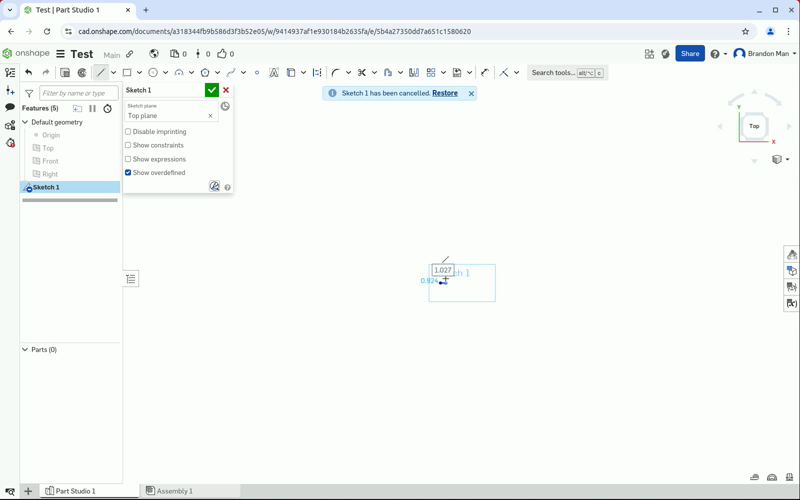
scroll(6)
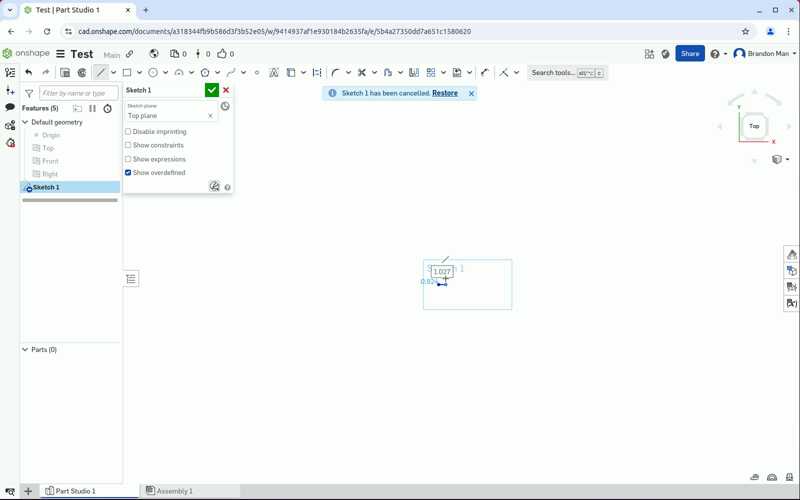
scroll(6)
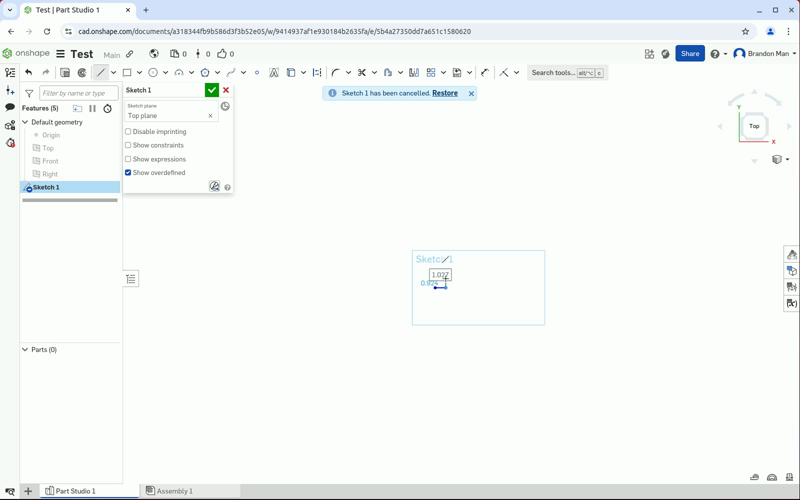
scroll(6)
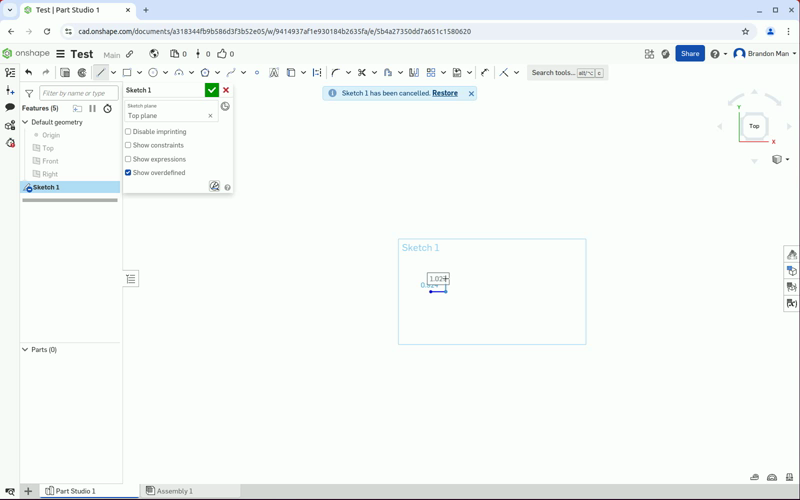
scroll(6)
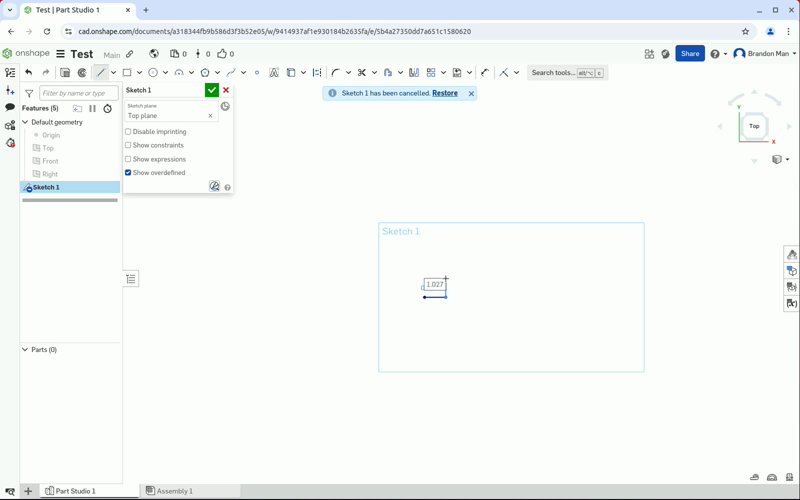
scroll(6)
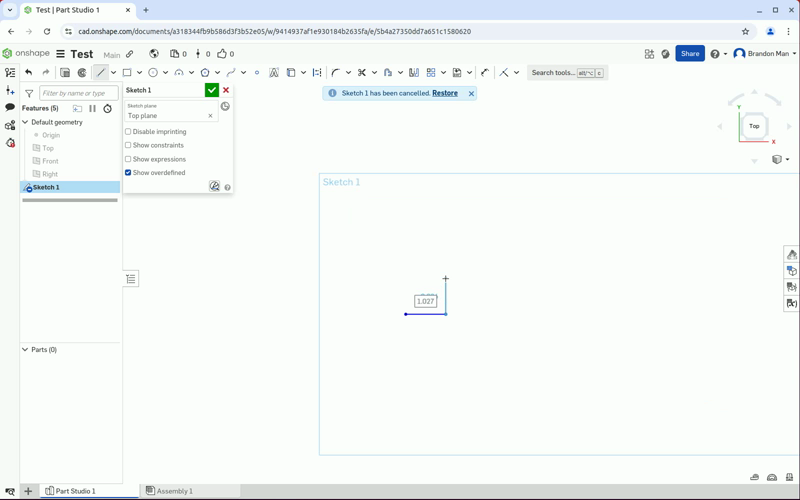
scroll(6)
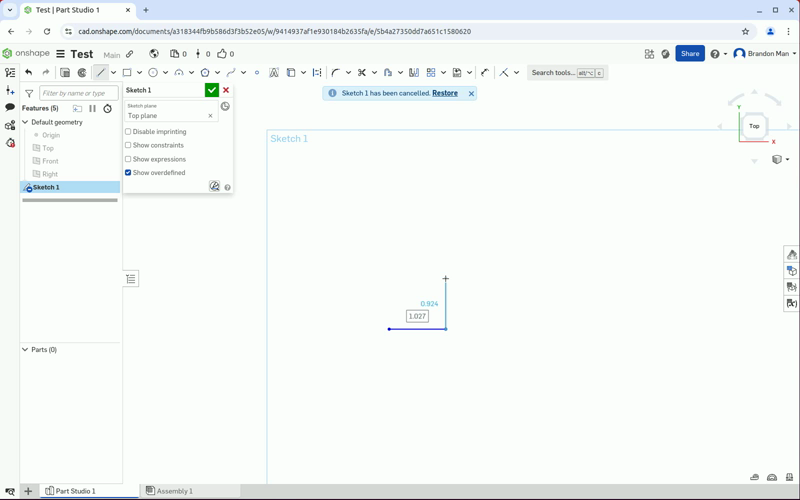
click(445, 278)
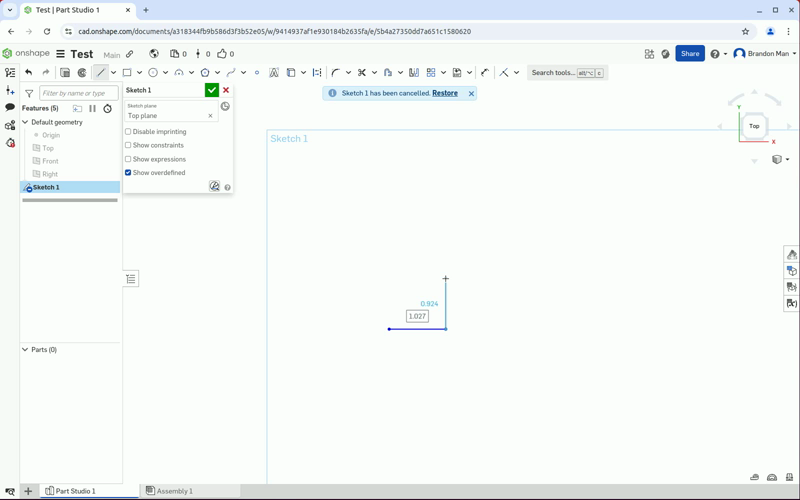
scroll(-6)
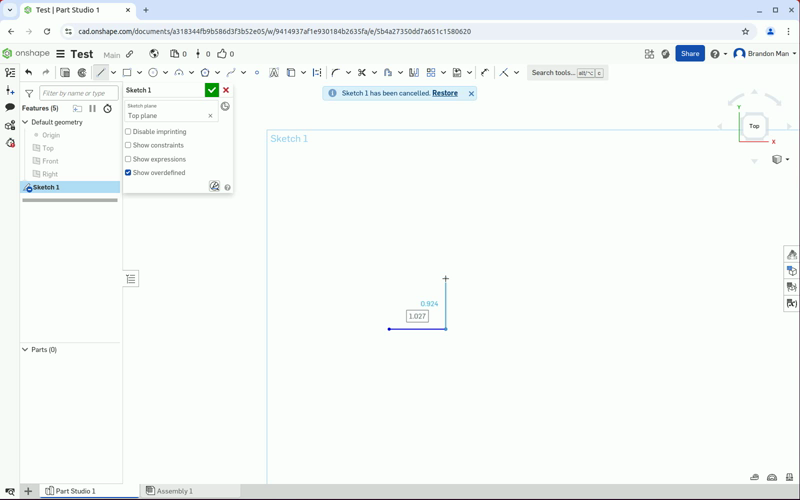
scroll(-6)
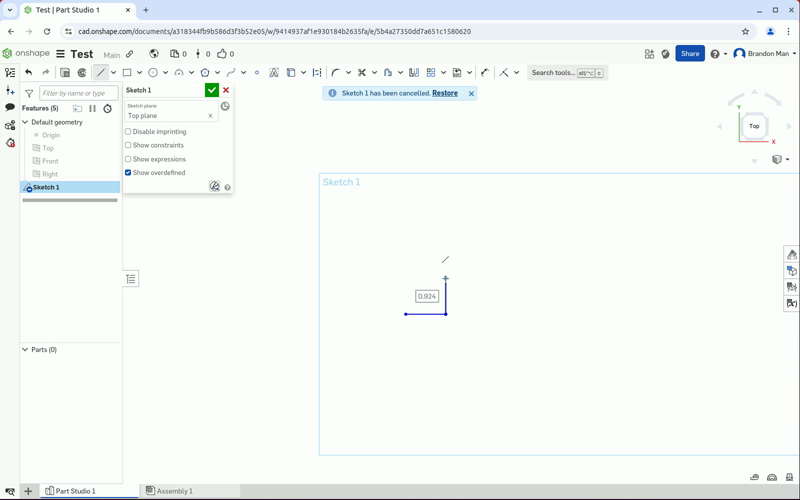
scroll(-6)
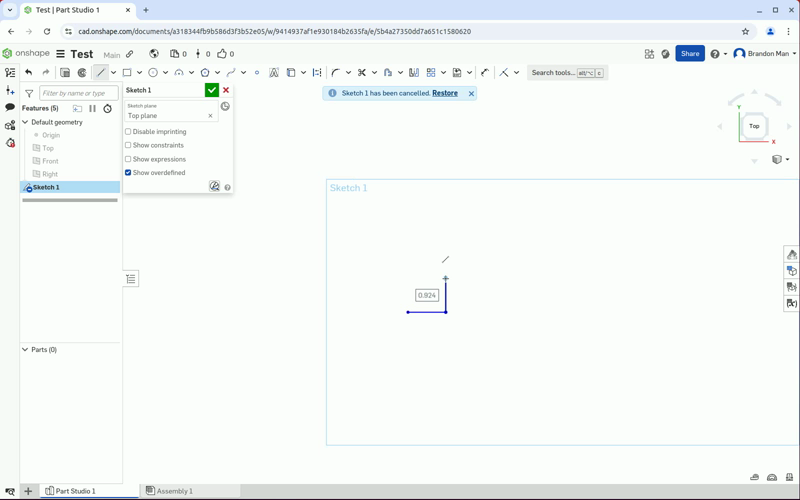
scroll(-6)
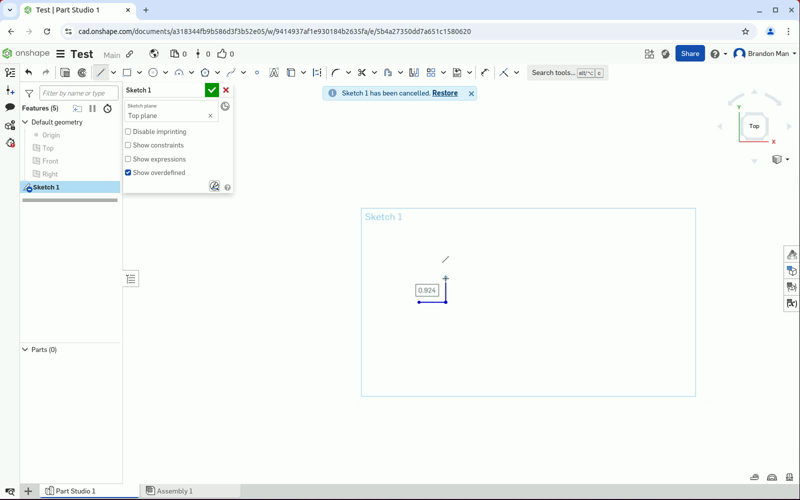
scroll(-6)
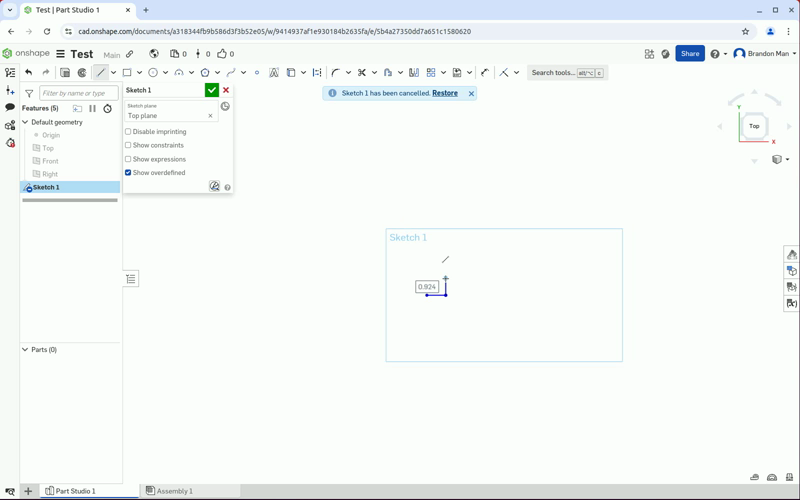
scroll(-6)
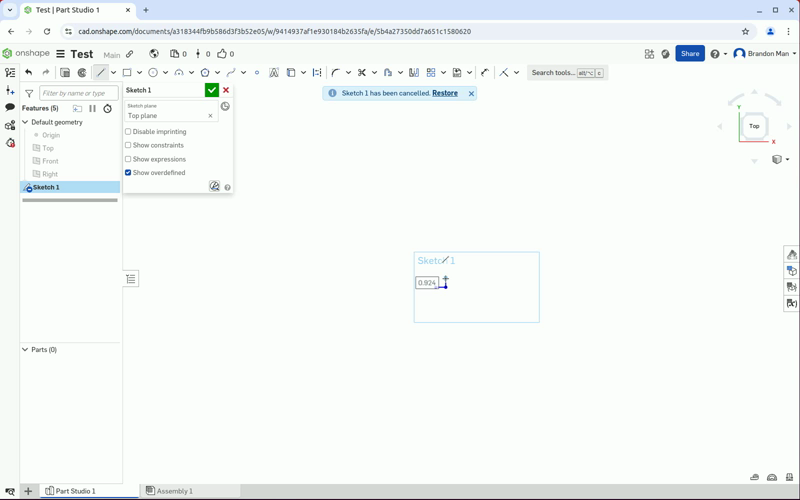
scroll(-6)
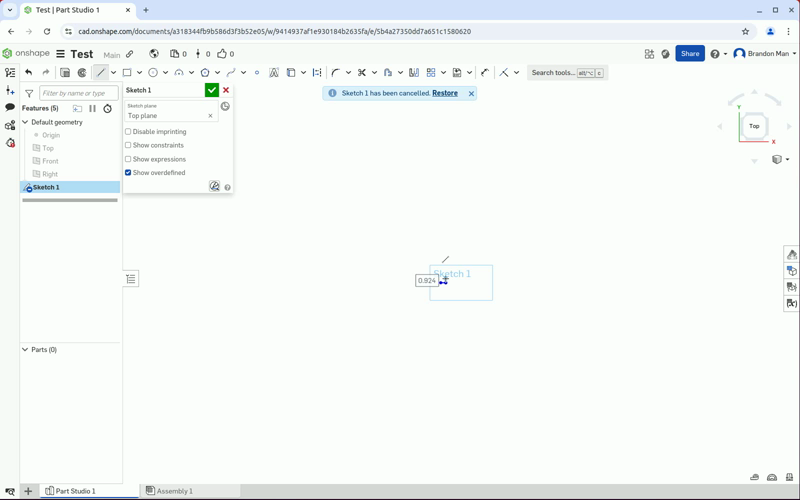
key_up(shift)
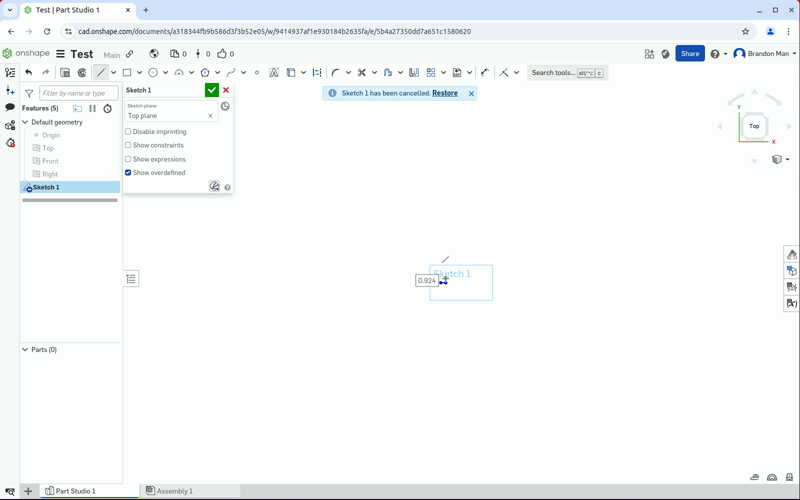
key_down(shift)
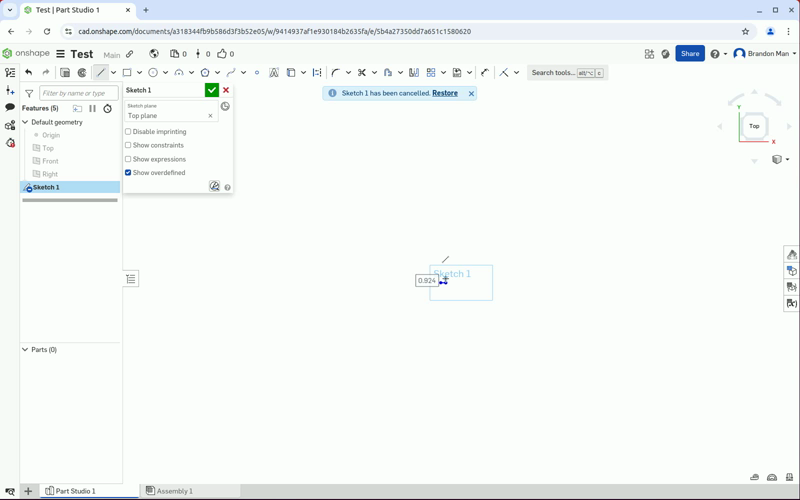
mouse_move(475, 278)
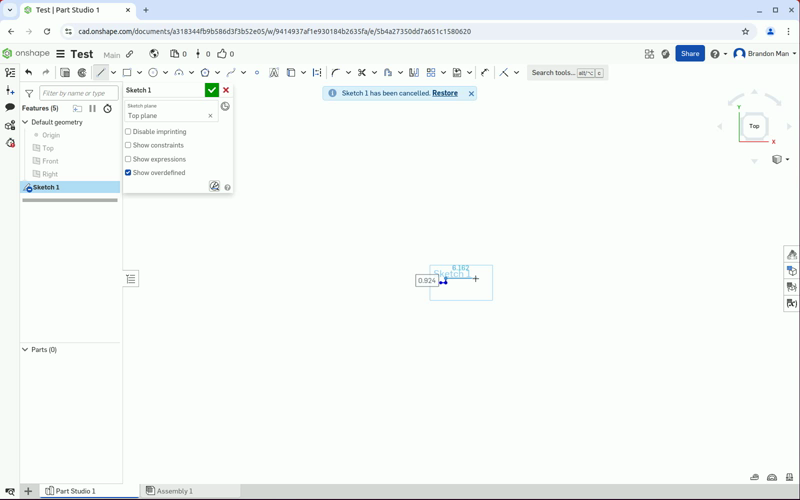
mouse_move(440, 278)
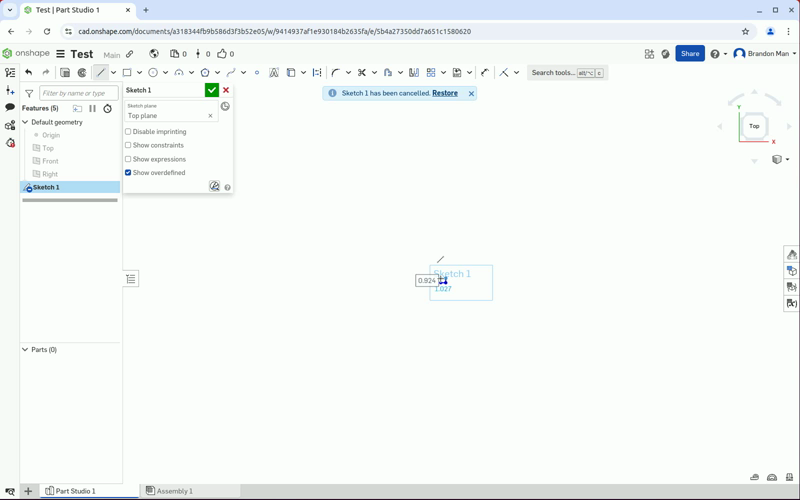
scroll(6)
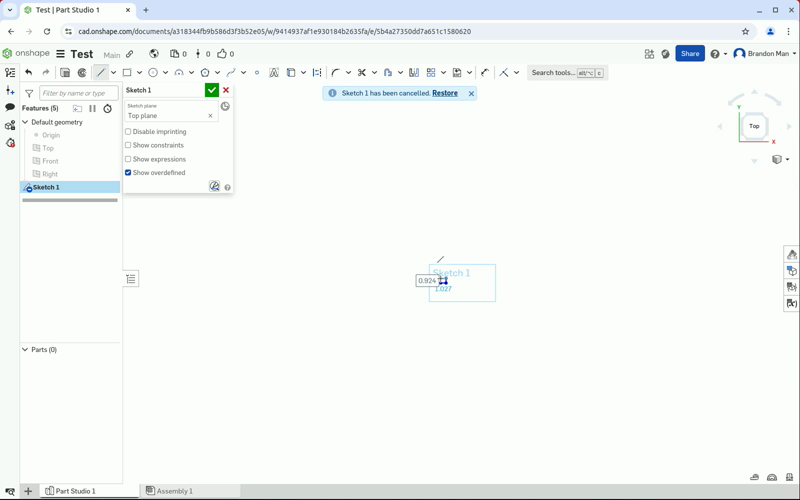
scroll(6)
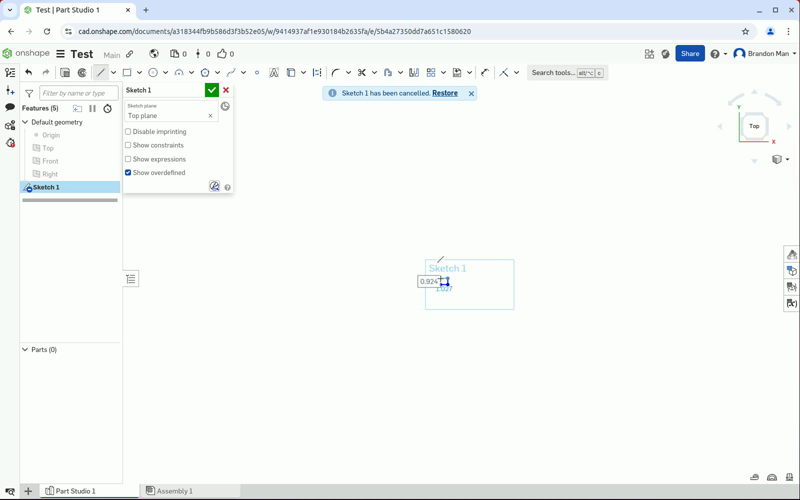
scroll(6)
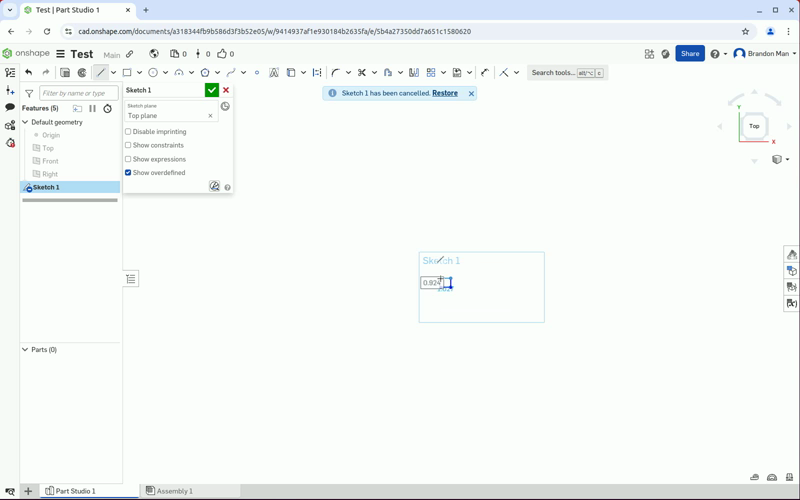
scroll(6)
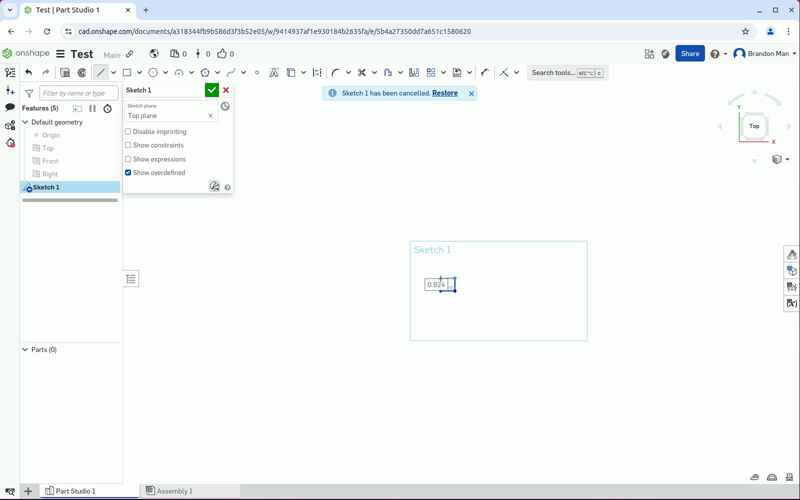
scroll(6)
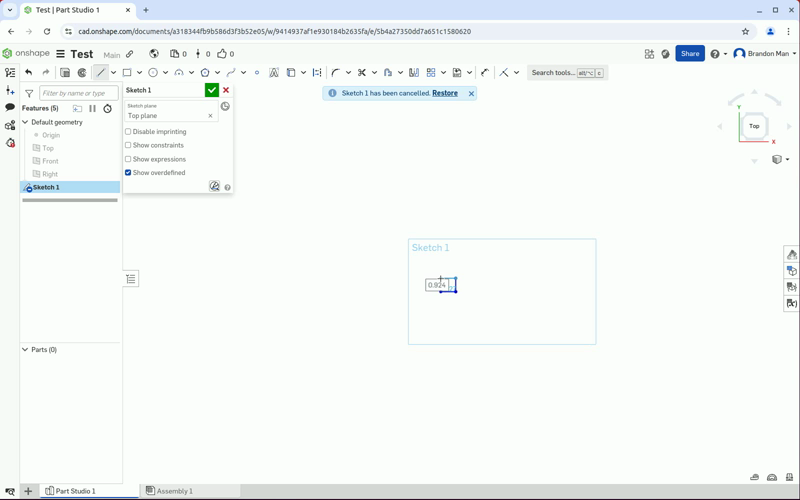
scroll(6)
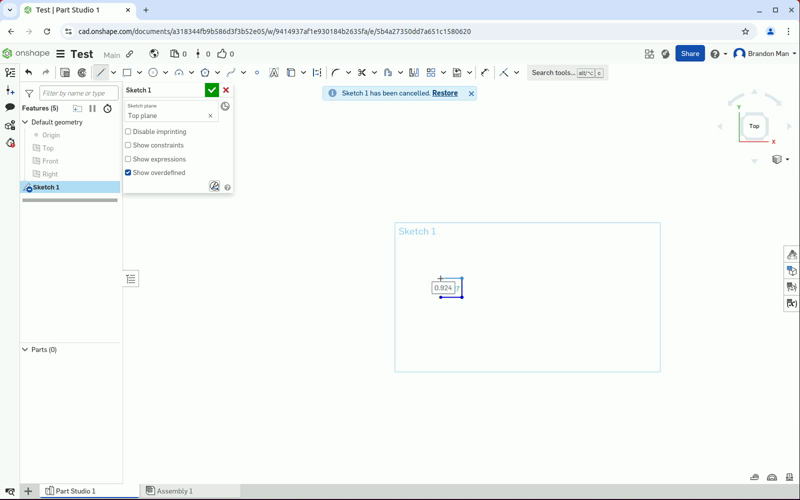
scroll(6)
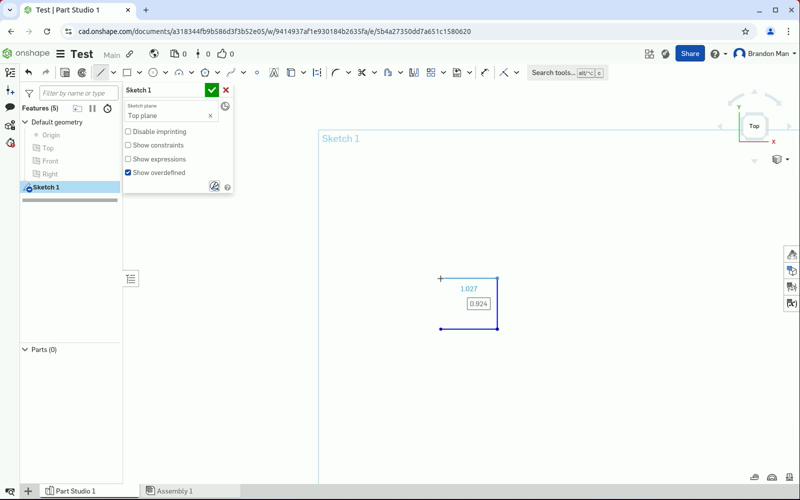
click(440, 278)
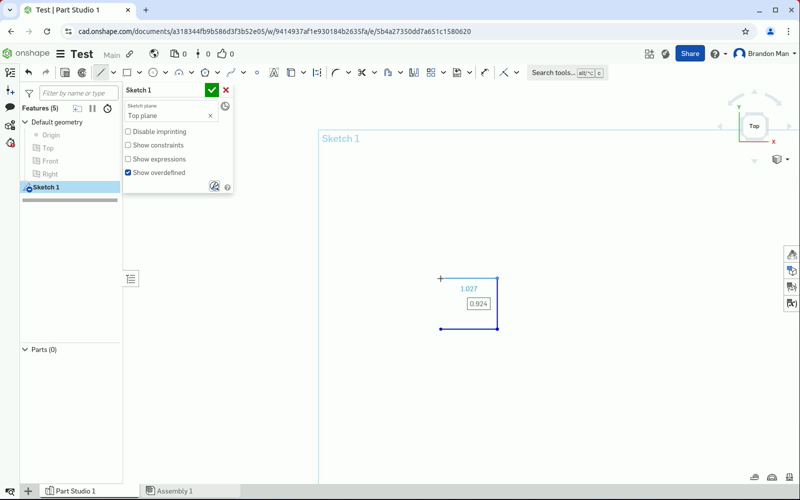
scroll(-6)
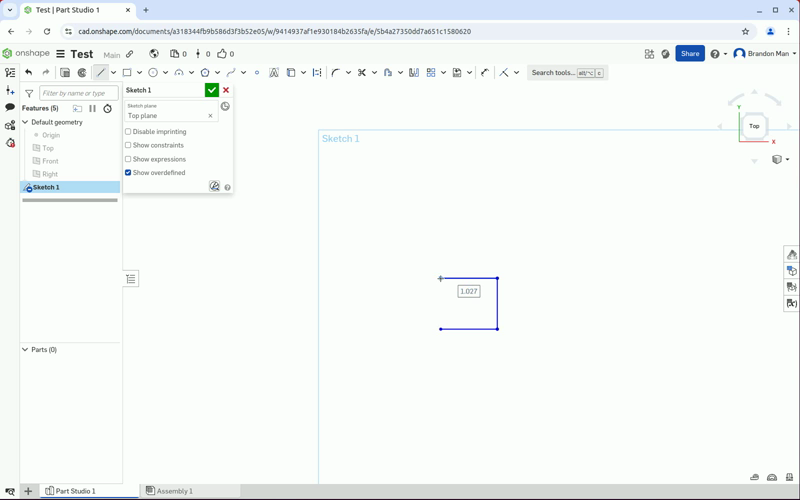
scroll(-6)
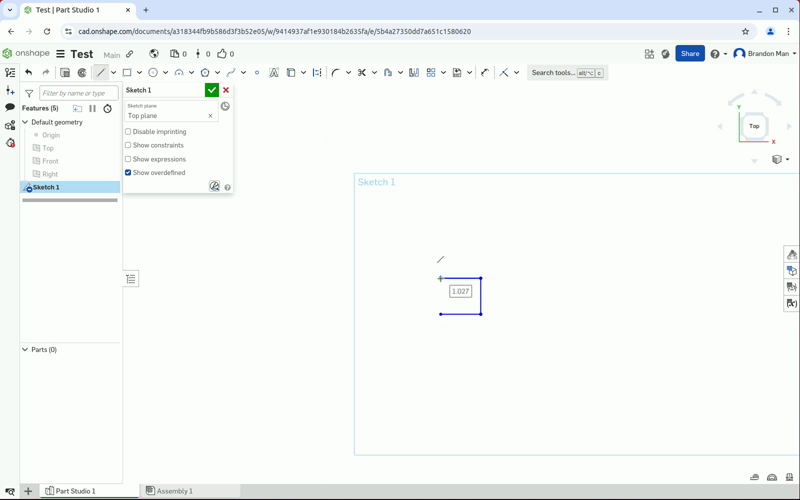
scroll(-6)
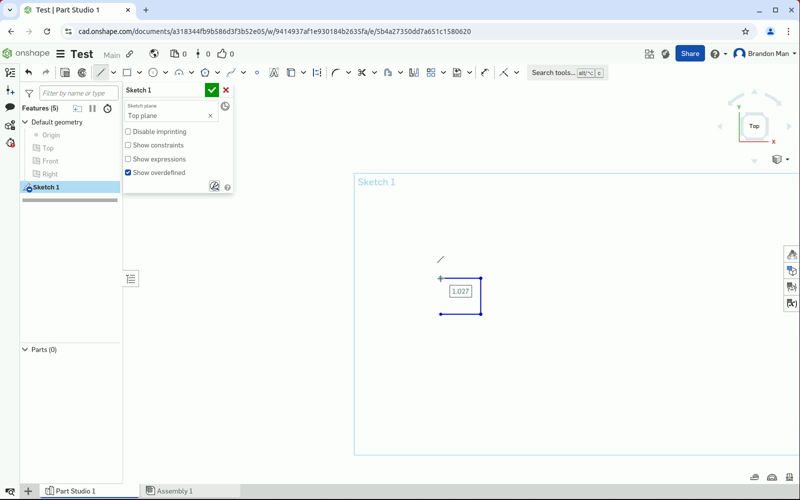
scroll(-6)
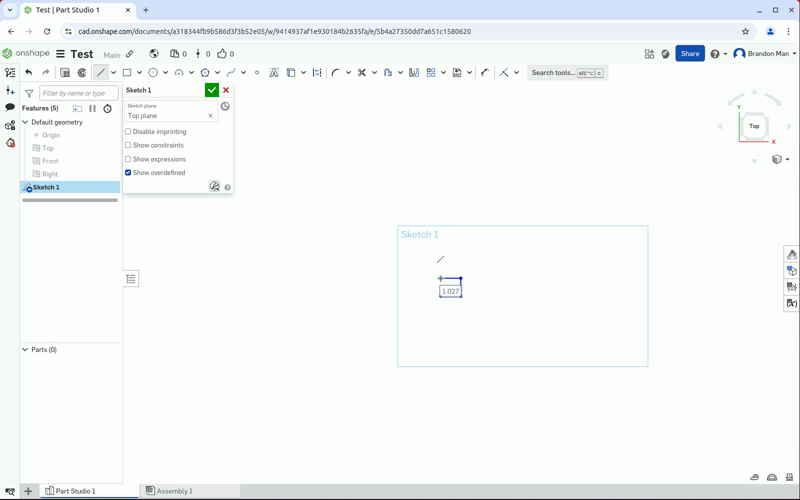
scroll(-6)
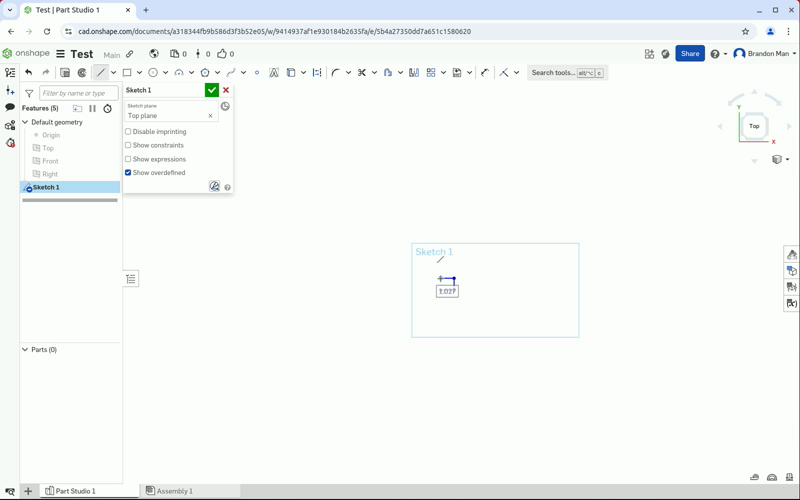
scroll(-6)
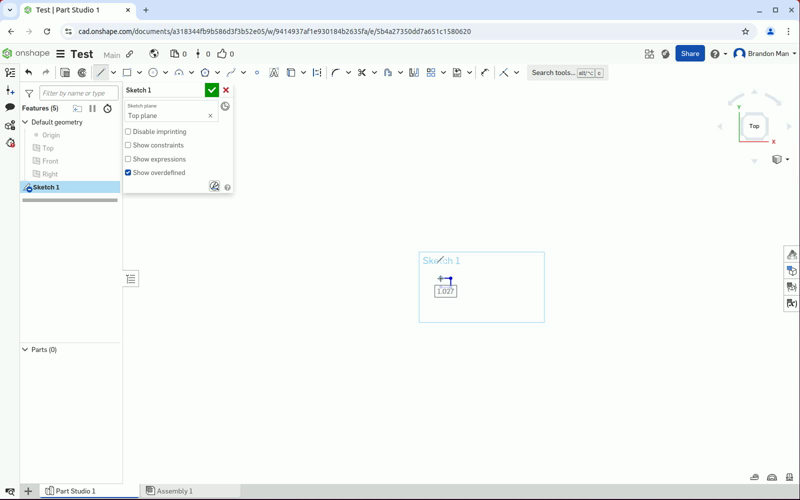
scroll(-6)
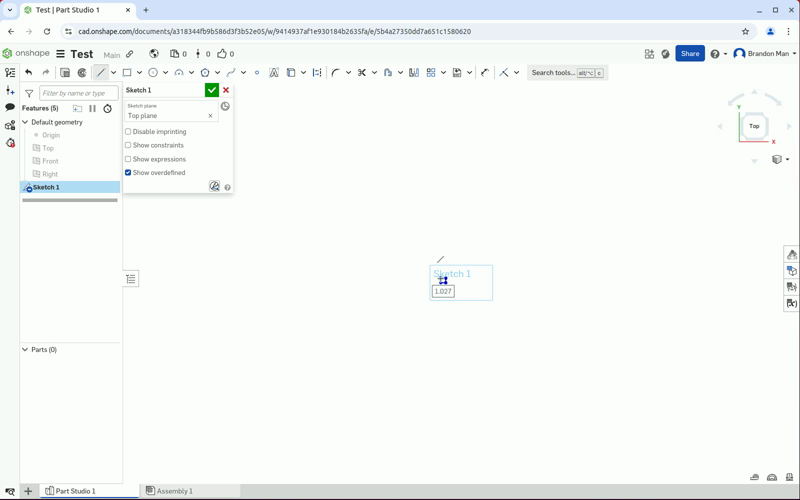
key_up(shift)
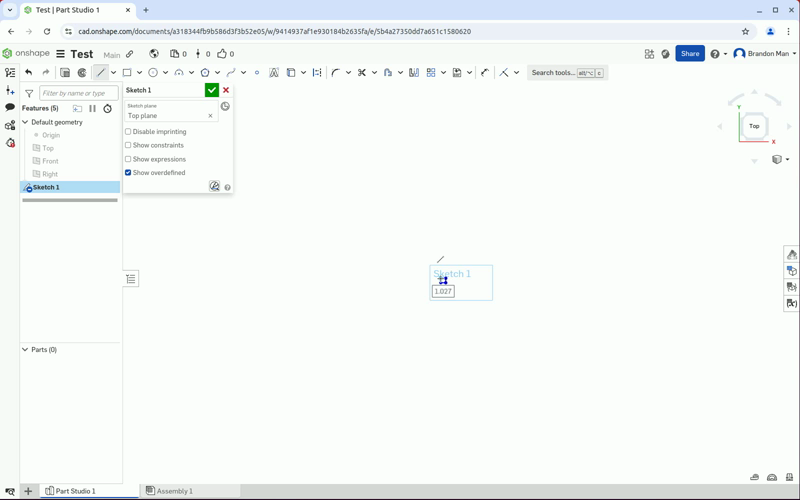
mouse_move(470, 278)
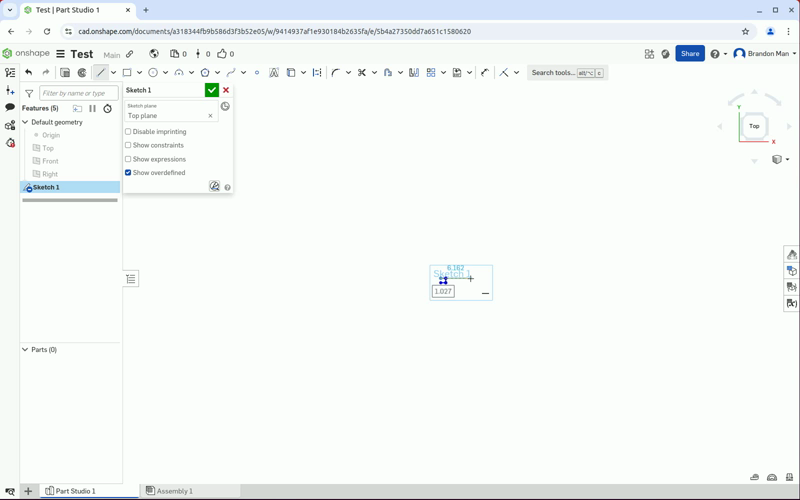
key_down(shift)
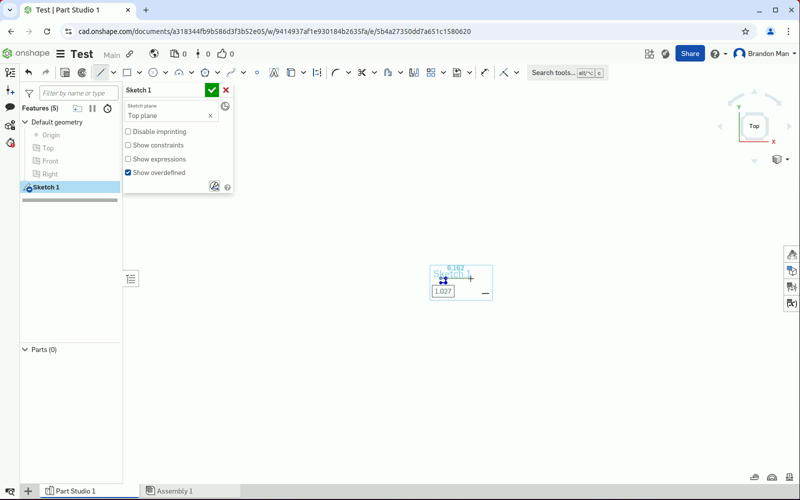
mouse_move(440, 282)
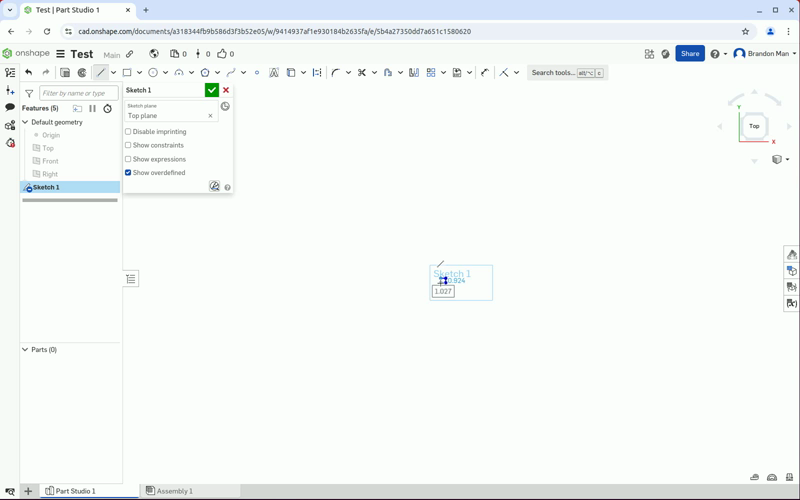
scroll(6)
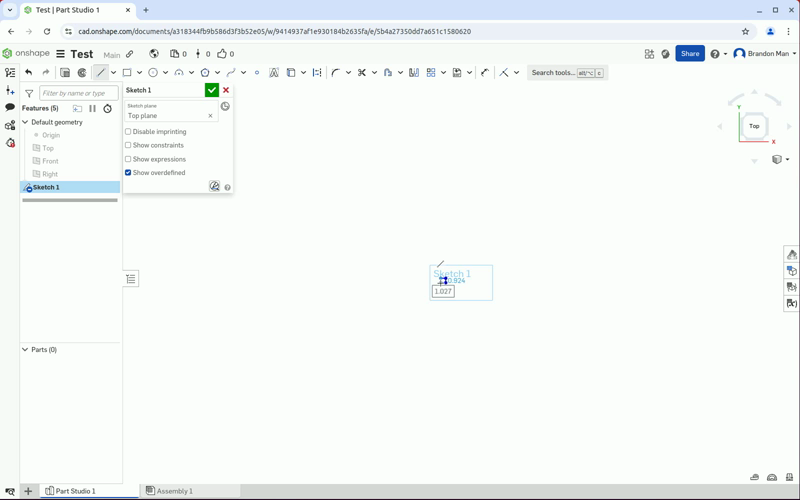
scroll(6)
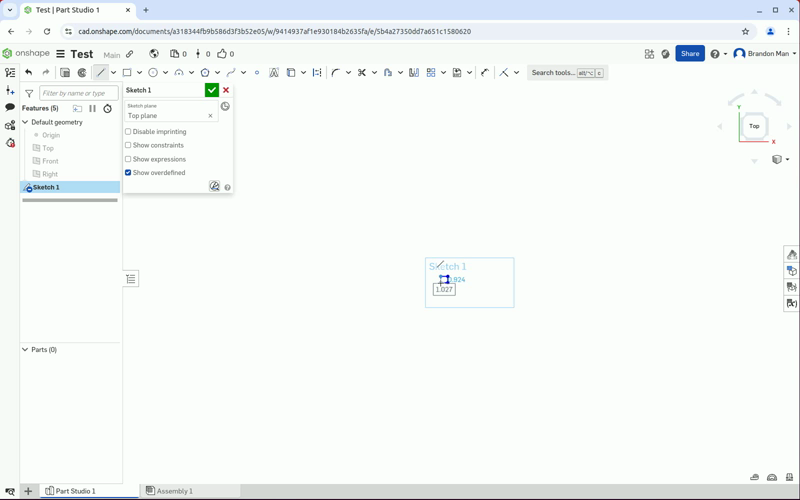
scroll(6)
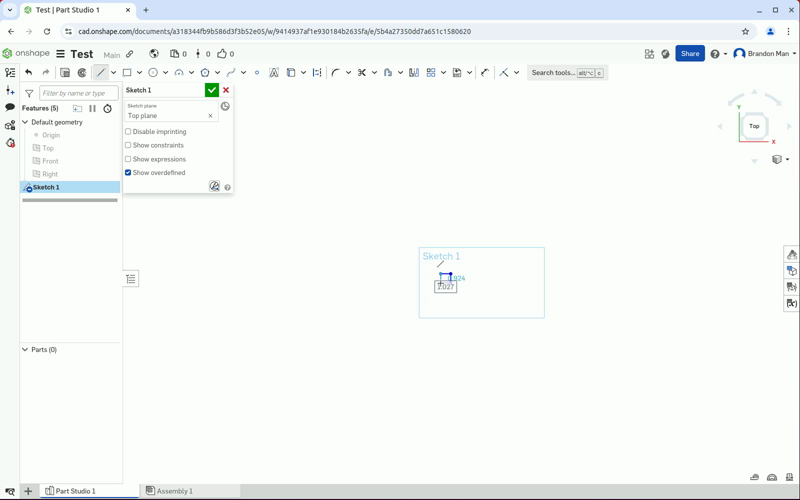
scroll(6)
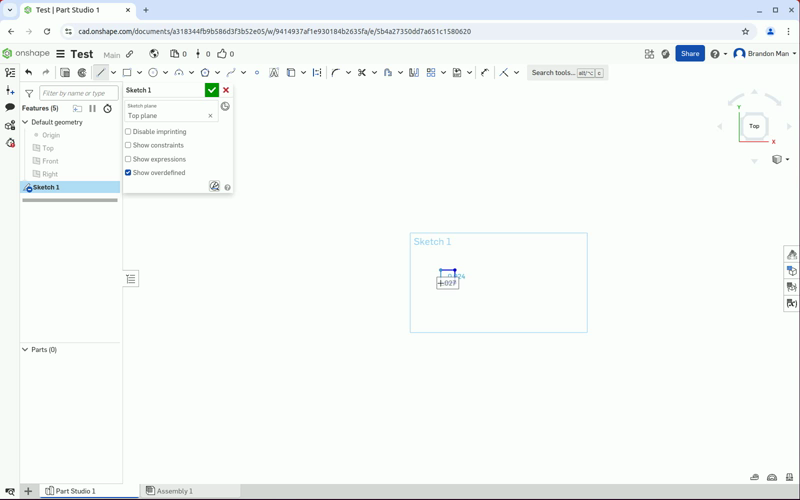
scroll(6)
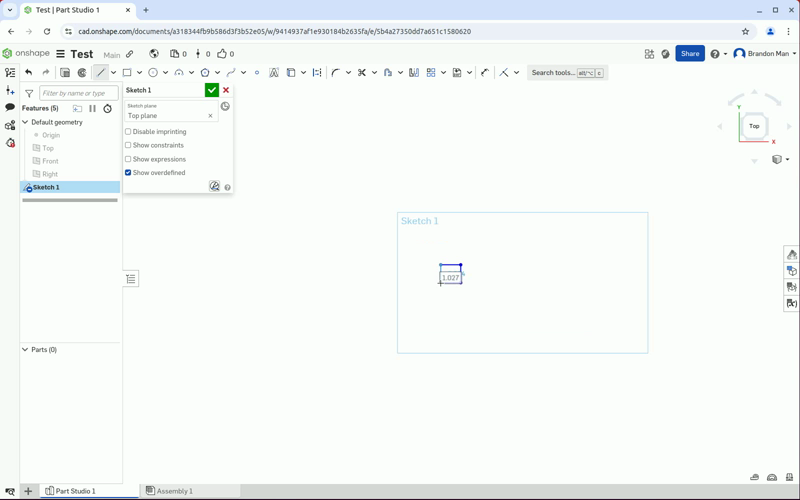
scroll(6)
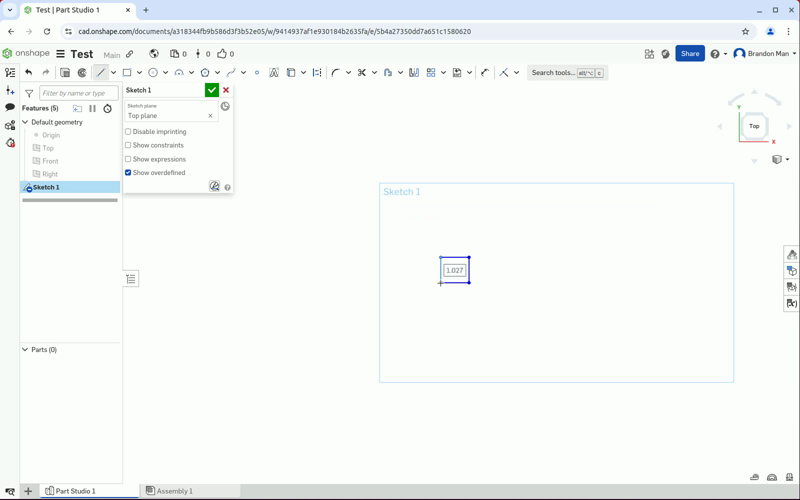
scroll(6)
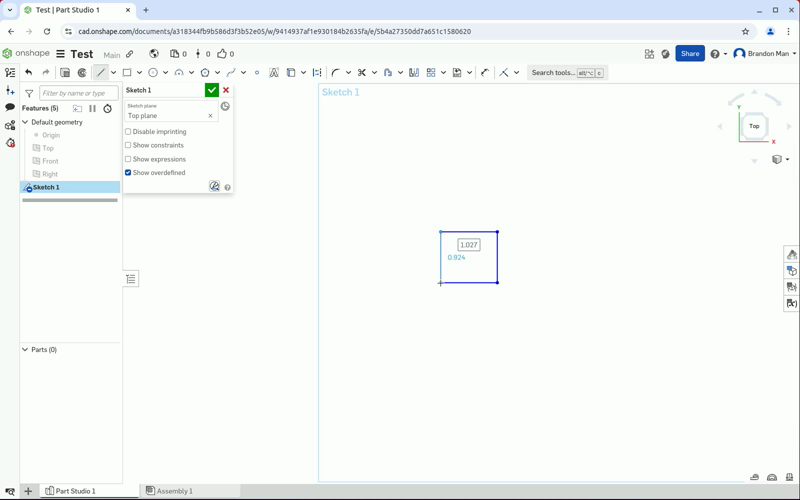
key_up(shift)
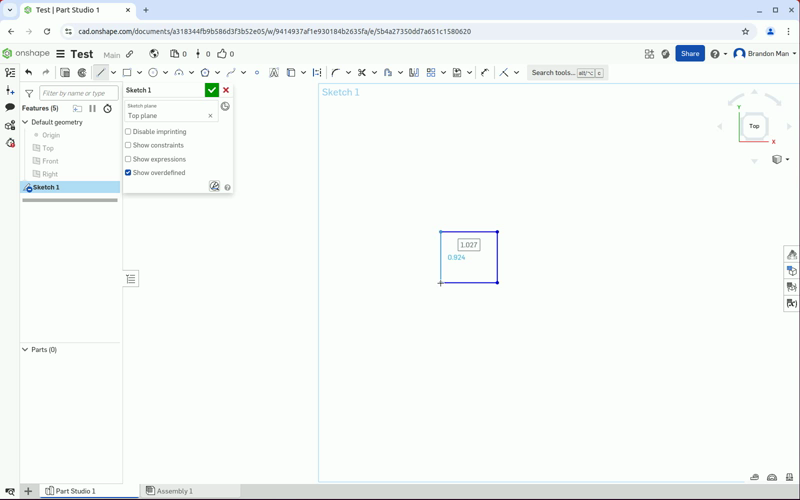
click(440, 282)
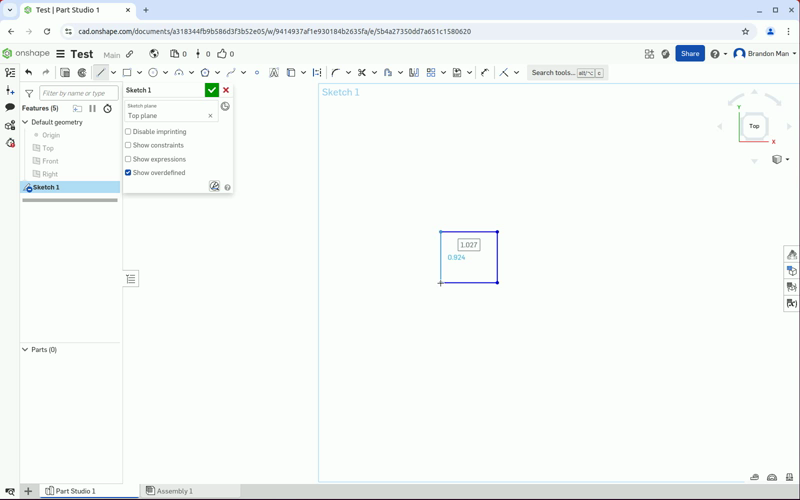
scroll(-6)
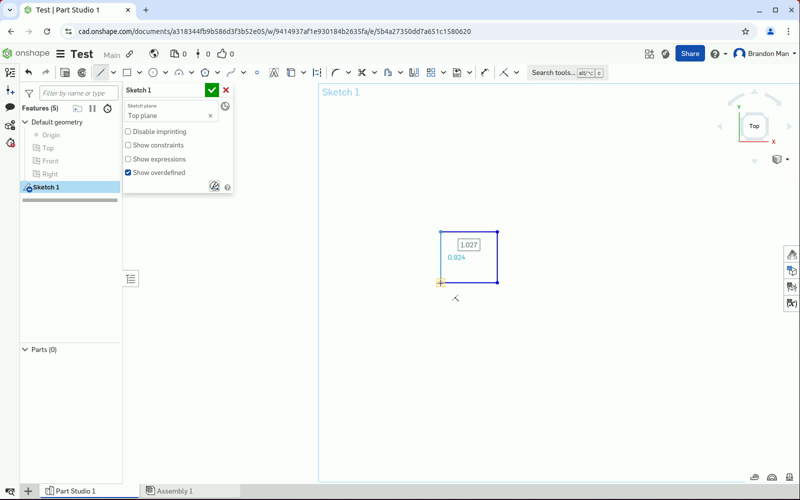
scroll(-6)
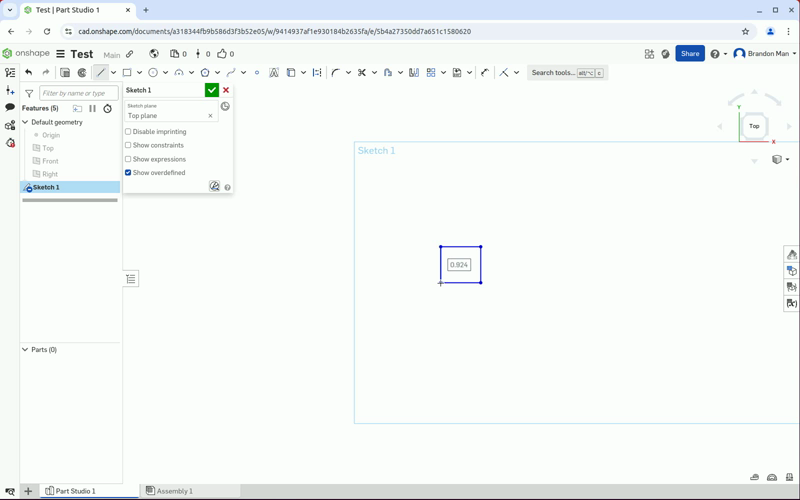
scroll(-6)
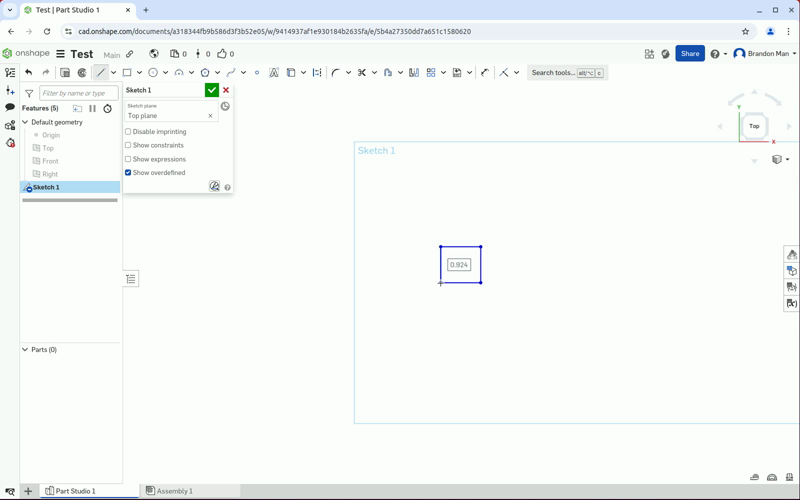
scroll(-6)
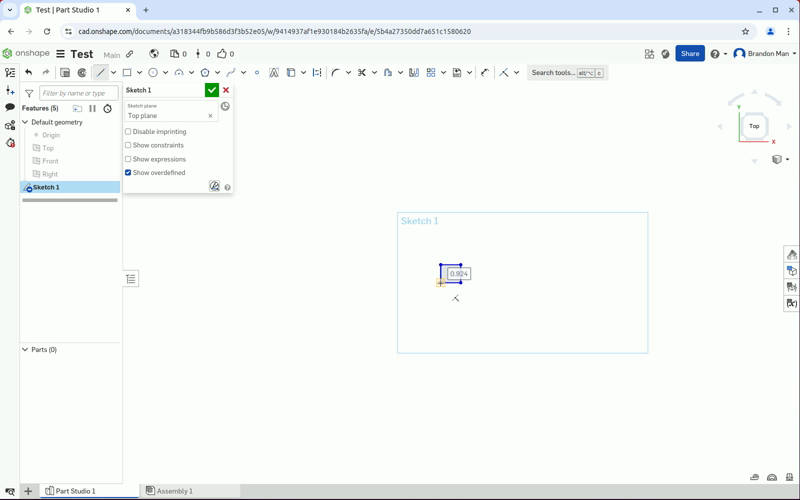
scroll(-6)
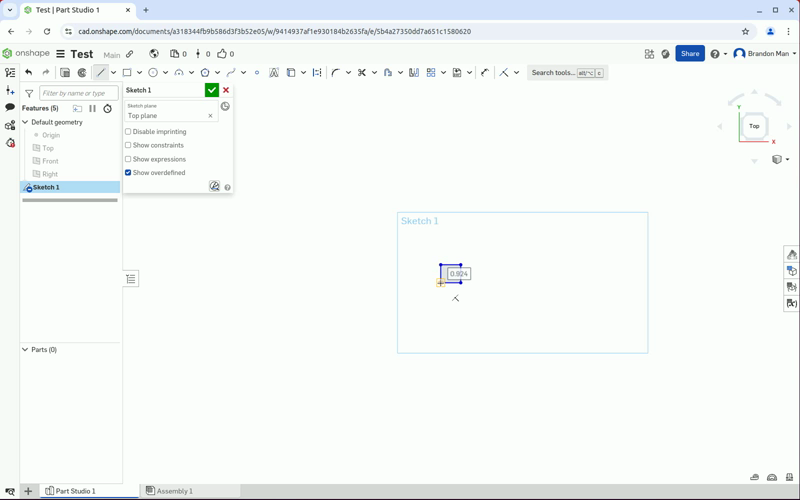
scroll(-6)
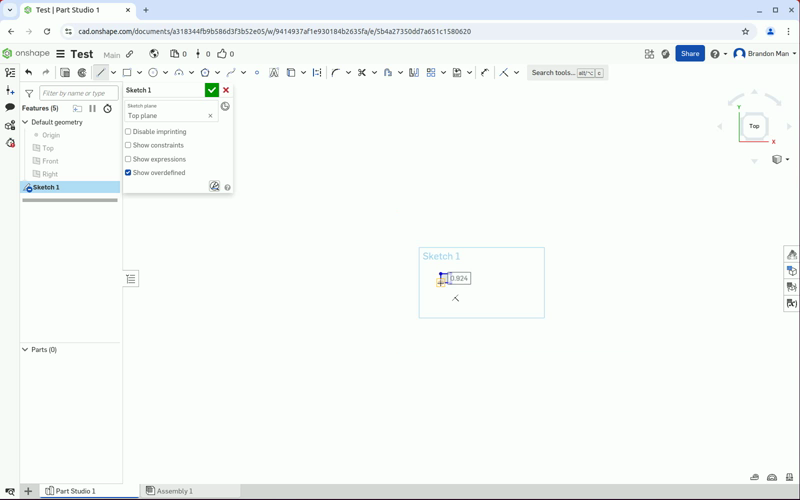
scroll(-6)
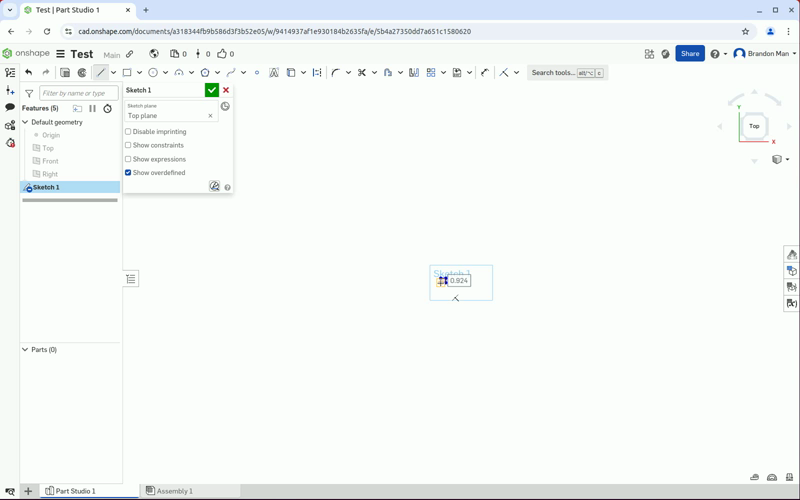
key(esc)
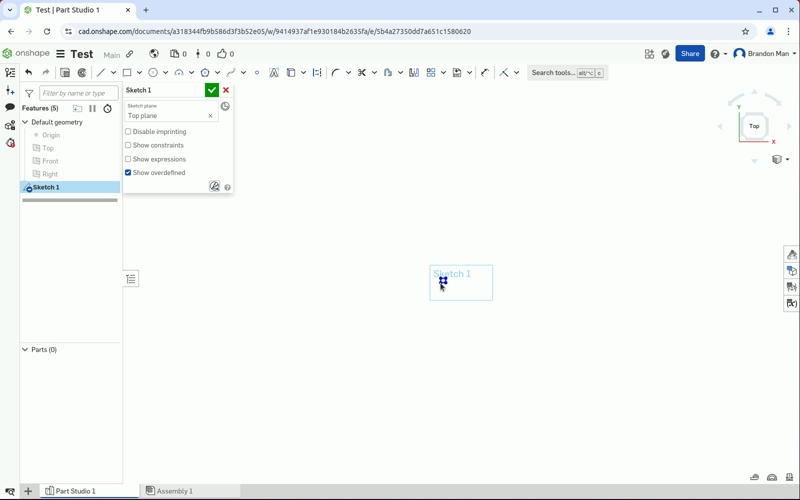
mouse_move(443, 280)
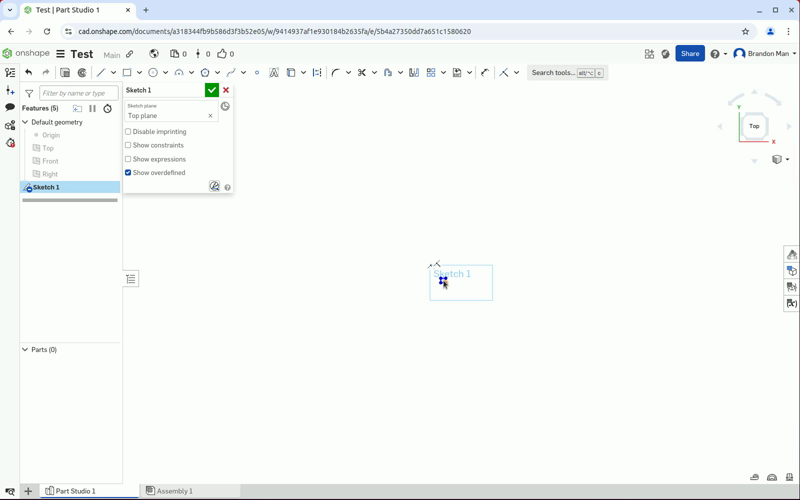
scroll(6)
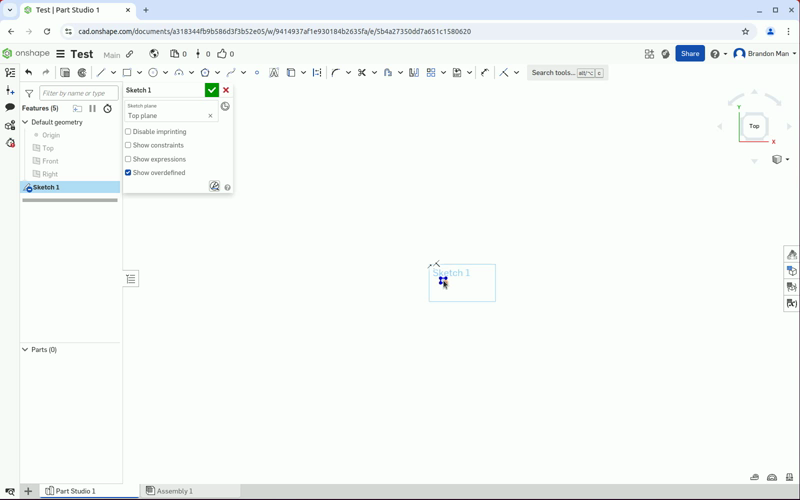
scroll(6)
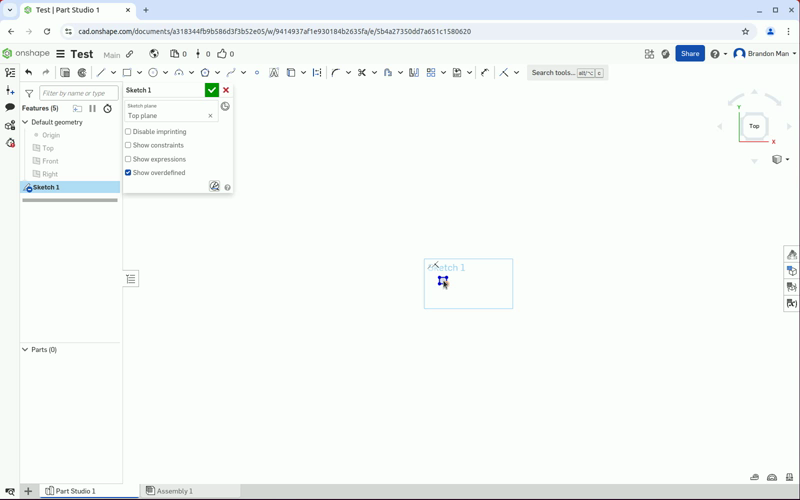
scroll(6)
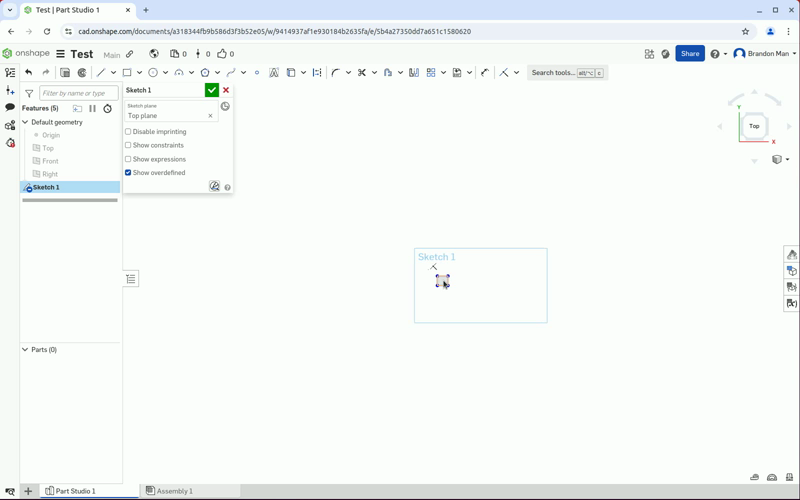
scroll(6)
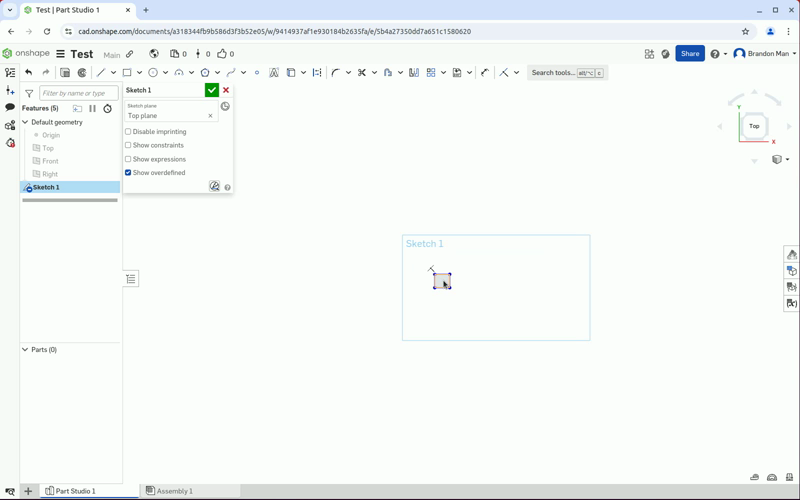
scroll(6)
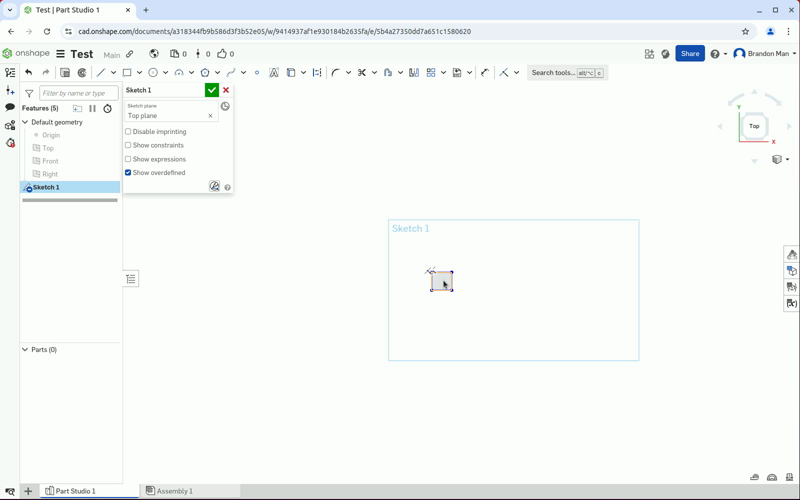
scroll(6)
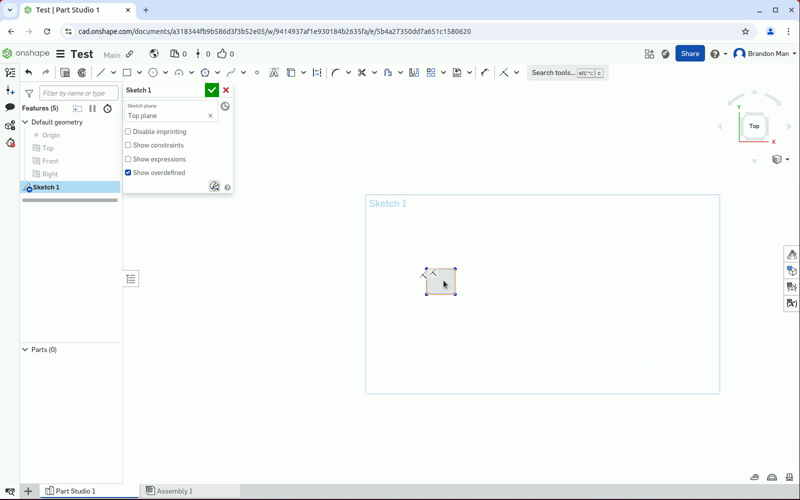
scroll(6)
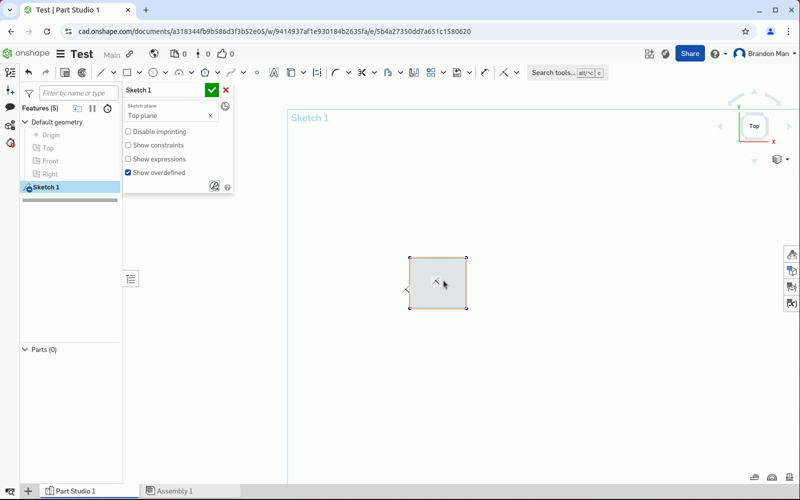
click(443, 280)
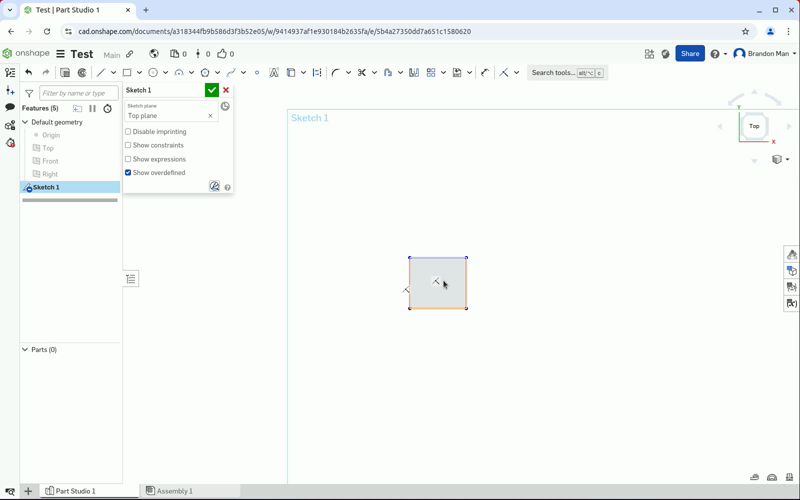
scroll(-6)
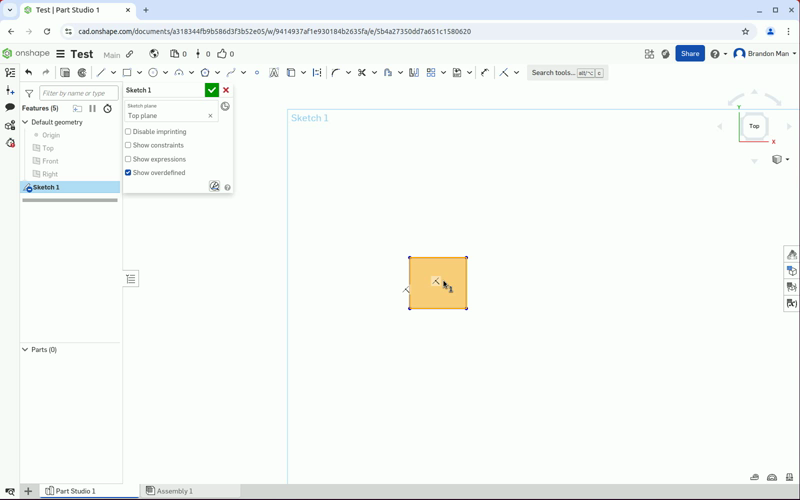
scroll(-6)
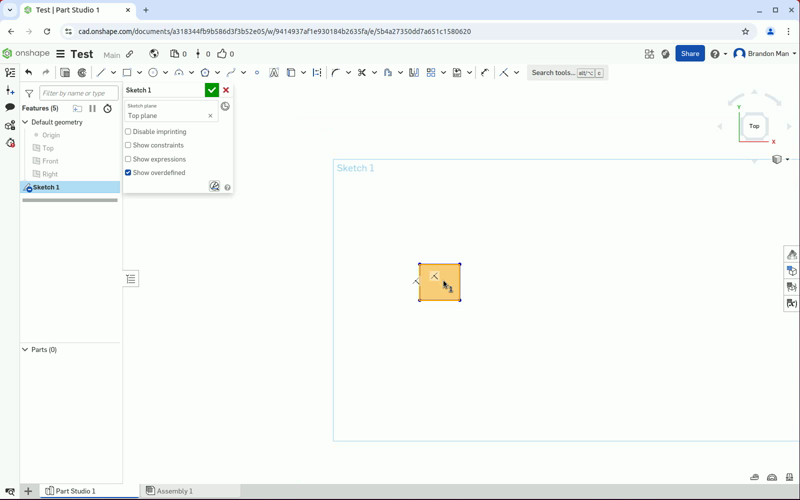
scroll(-6)
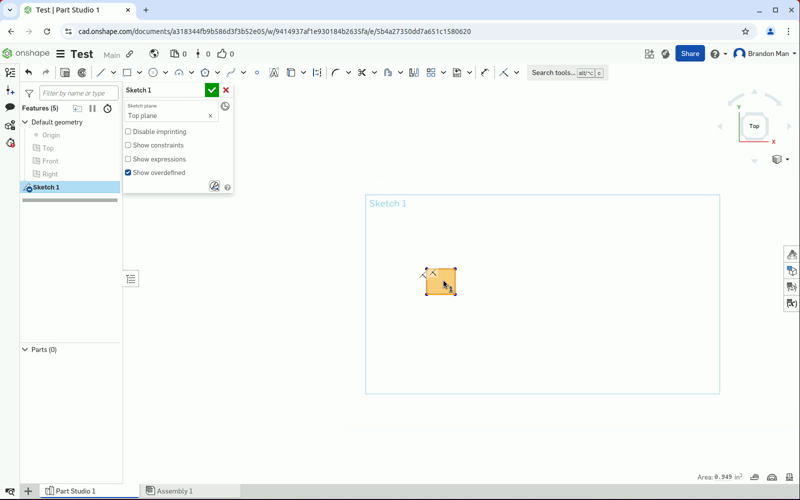
scroll(-6)
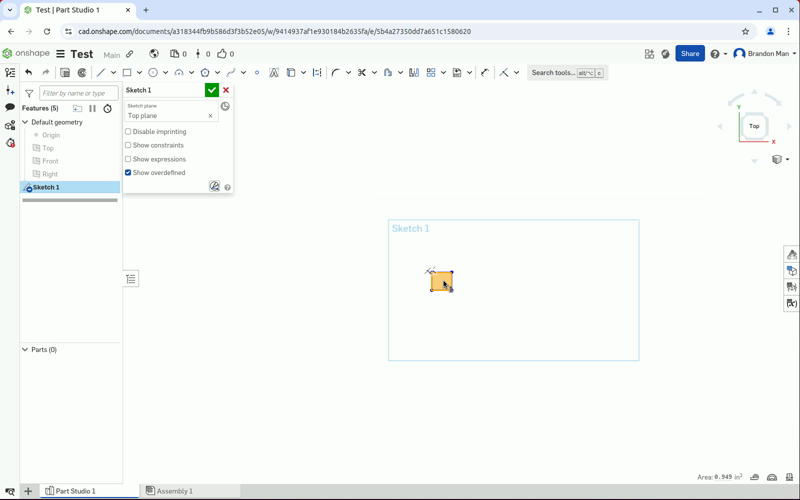
scroll(-6)
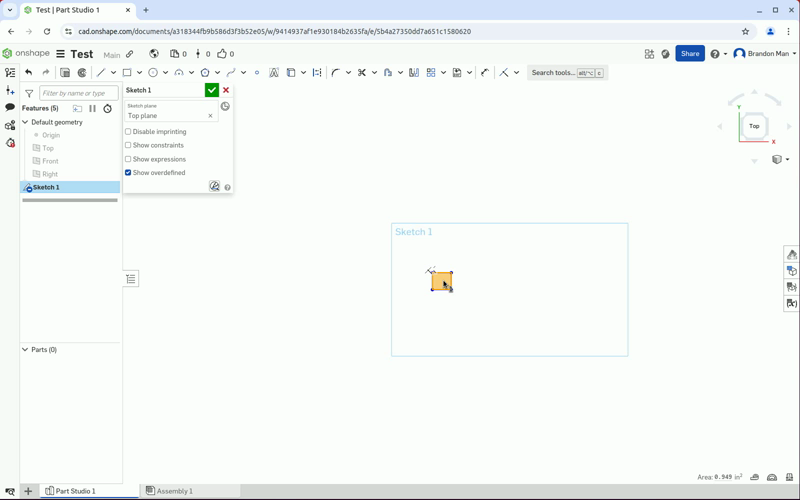
scroll(-6)
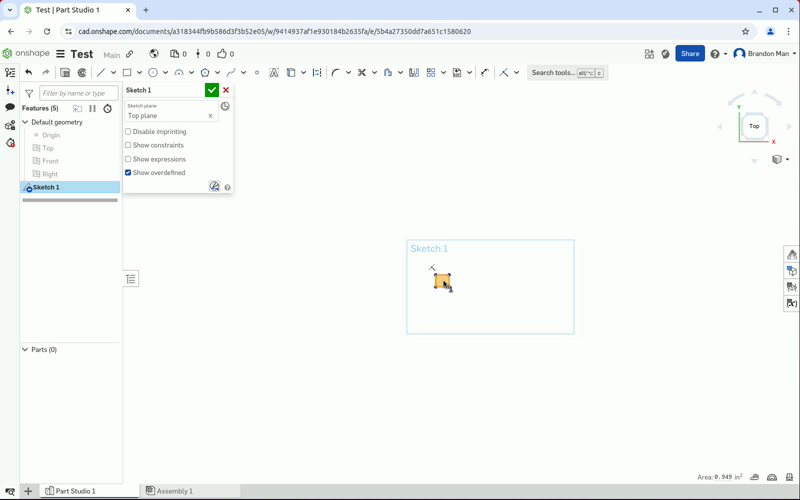
scroll(-6)
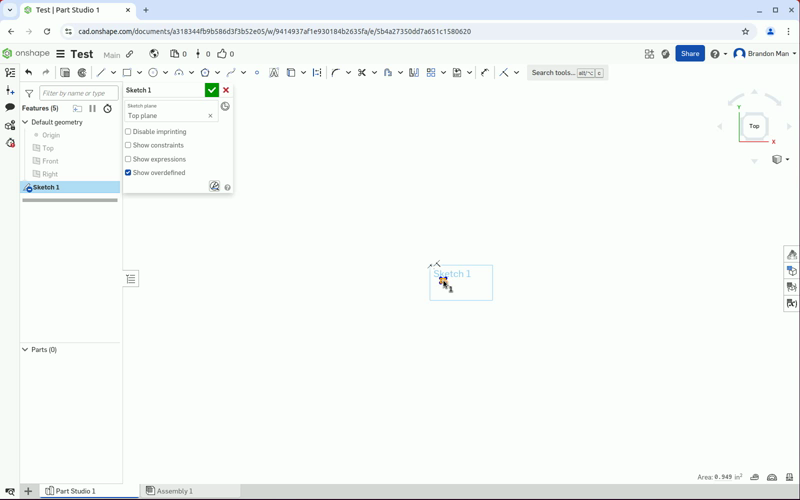
mouse_move(73, 352)
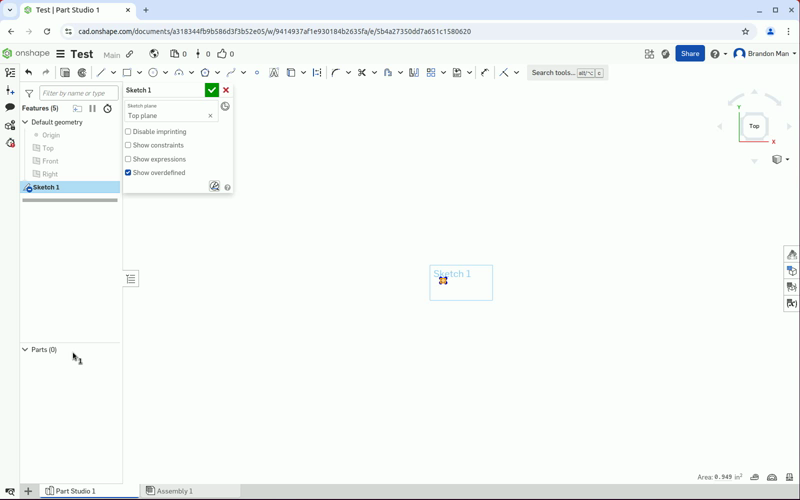
key(shift+y)
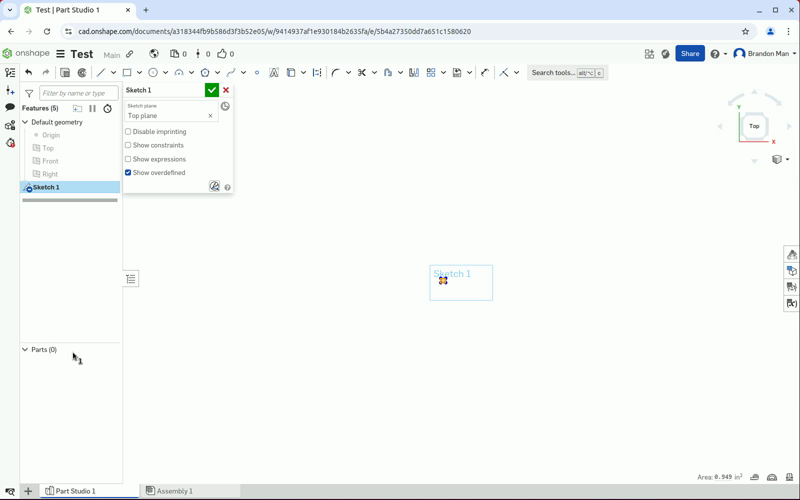
key(shift+e)
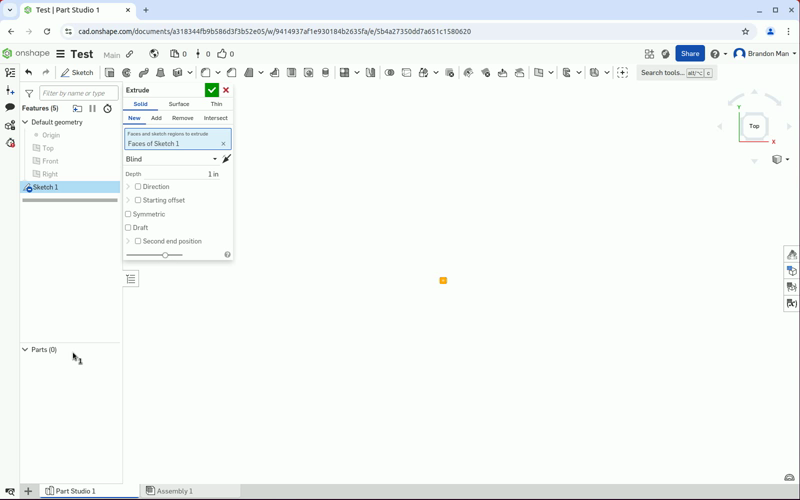
mouse_move(143, 106)
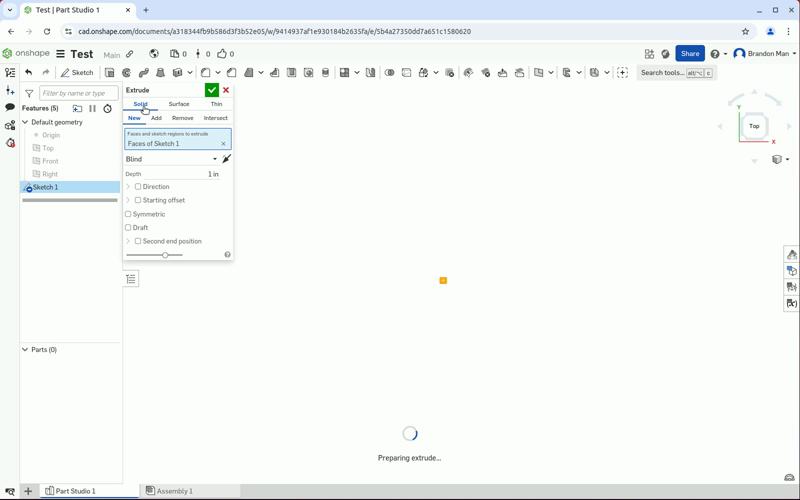
click(143, 106)
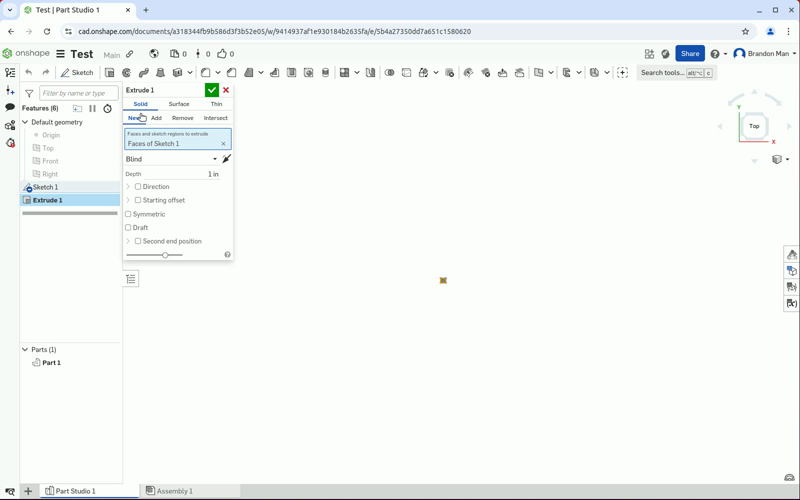
mouse_move(137, 120)
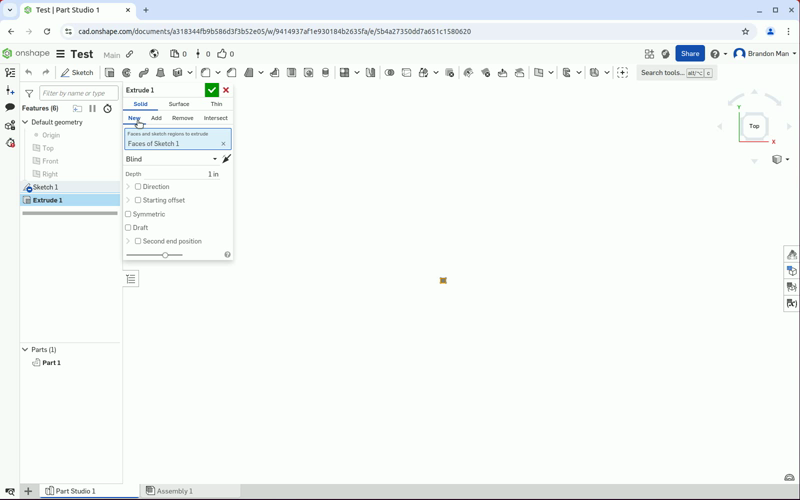
click(137, 120)
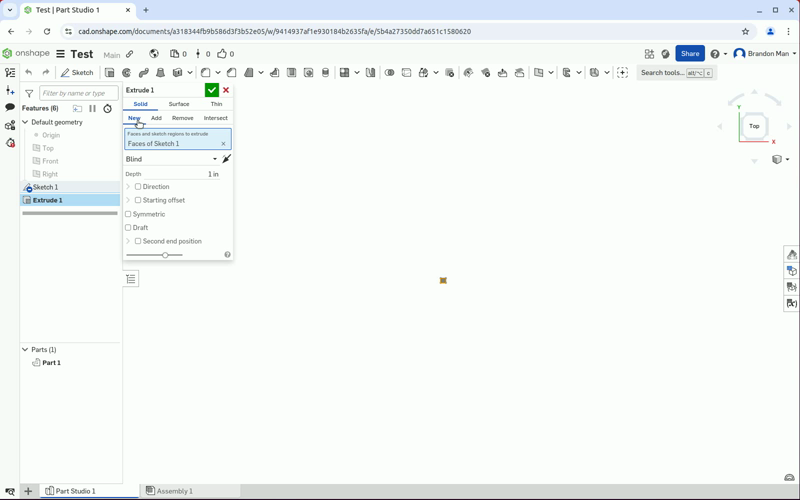
key(tab, 4)
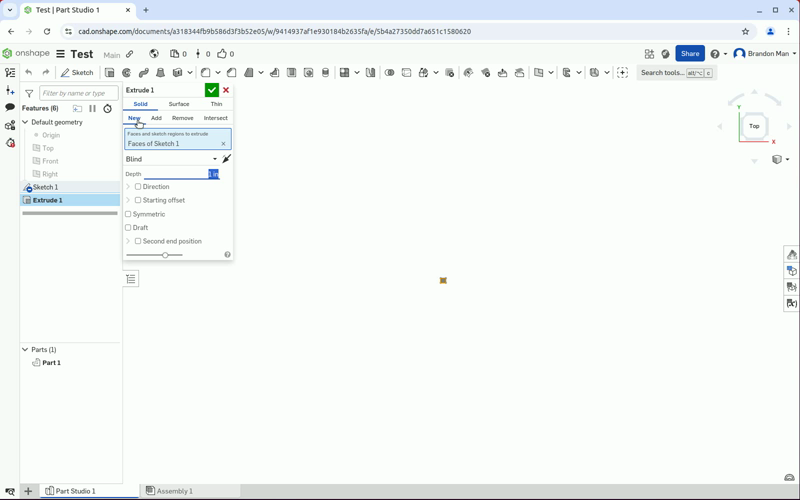
text(11.554)
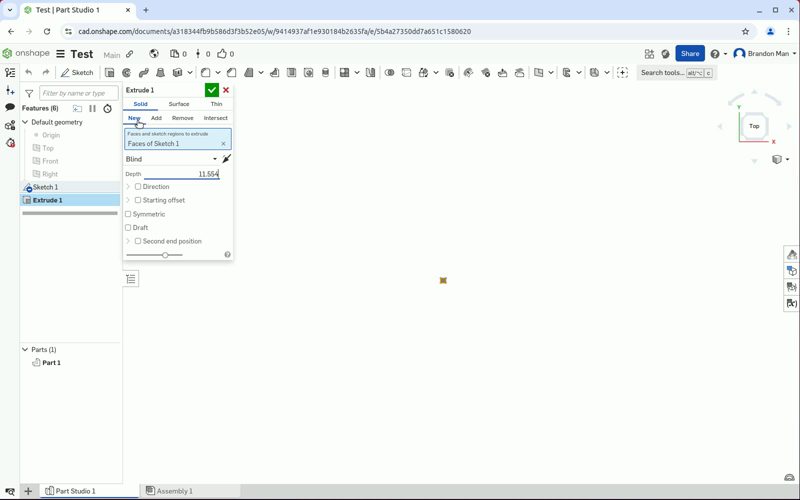
key(enter)
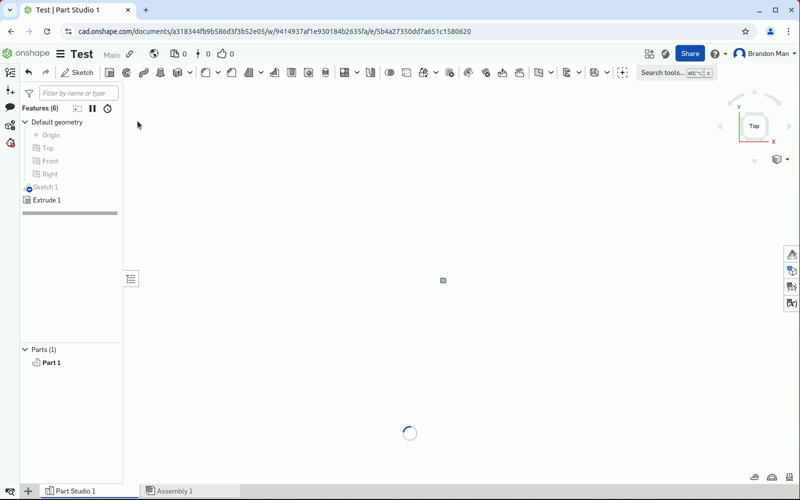
key(shift+h)
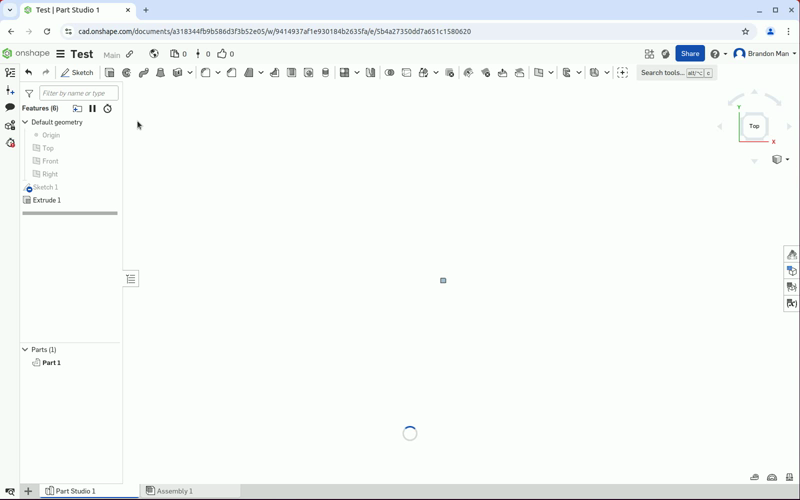
key(shift+h)
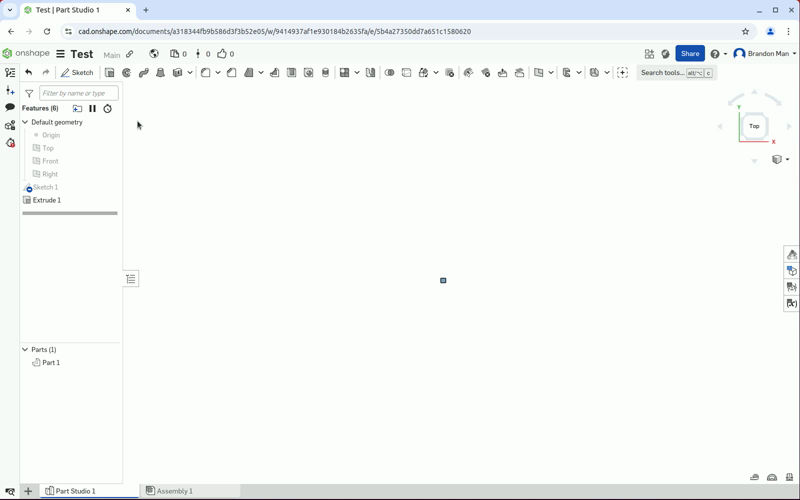
mouse_move(73, 189)
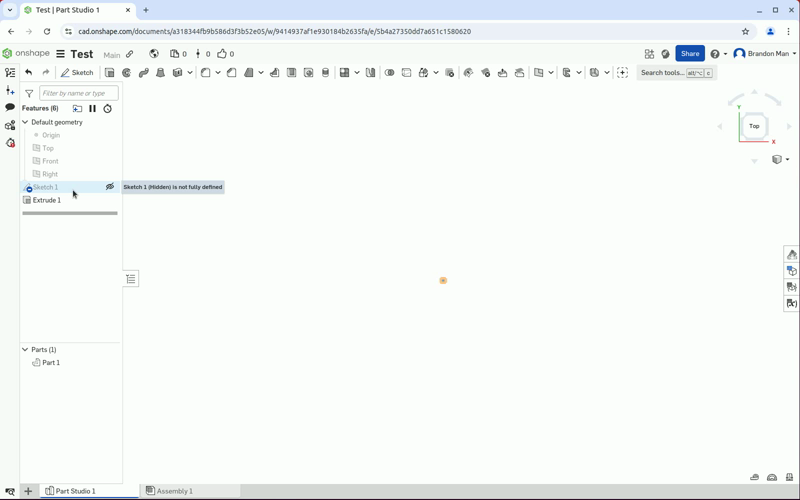
click(73, 189)
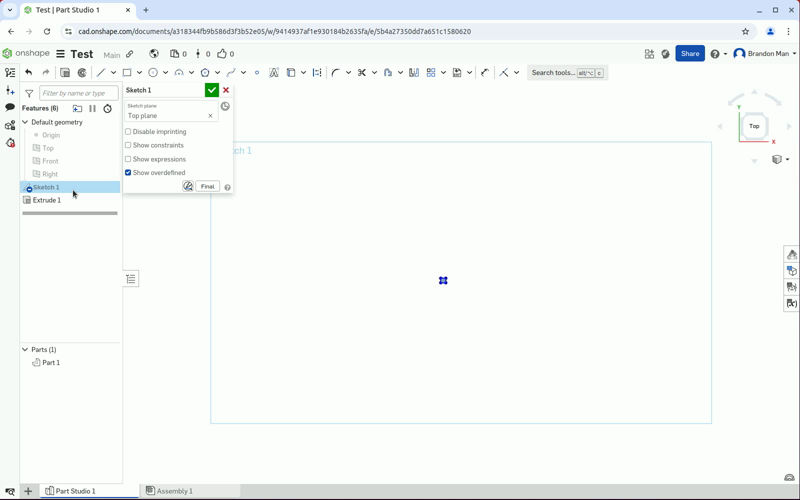
mouse_move(229, 92)
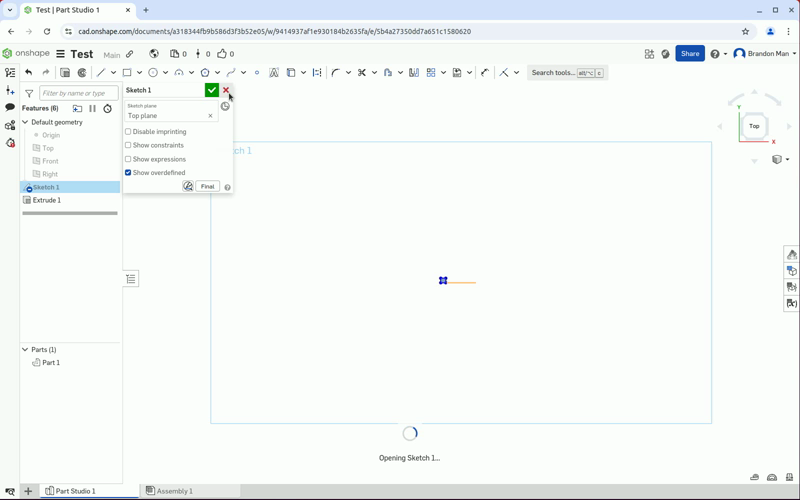
click(229, 92)
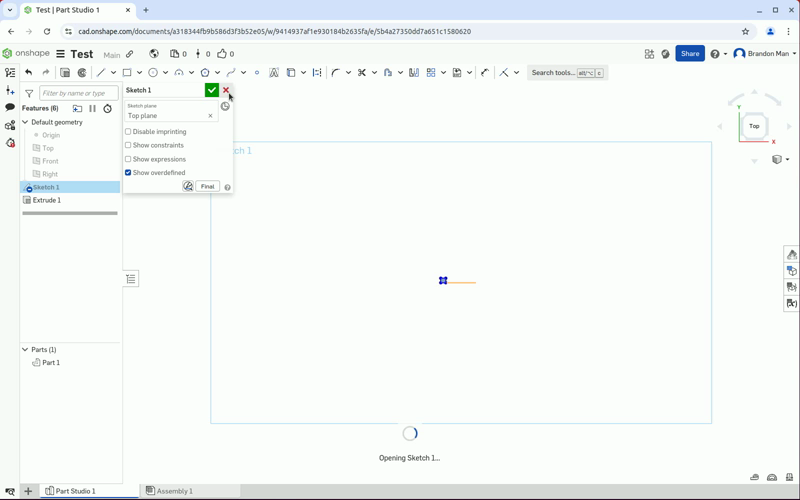
key(shift+s)
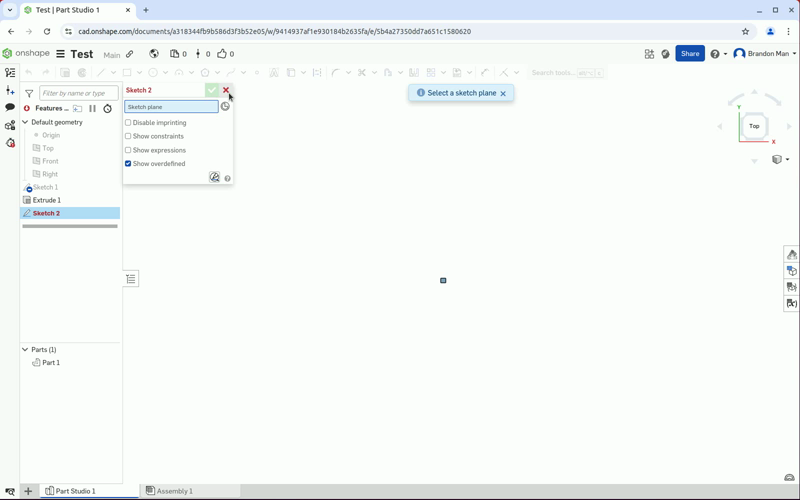
mouse_move(73, 150)
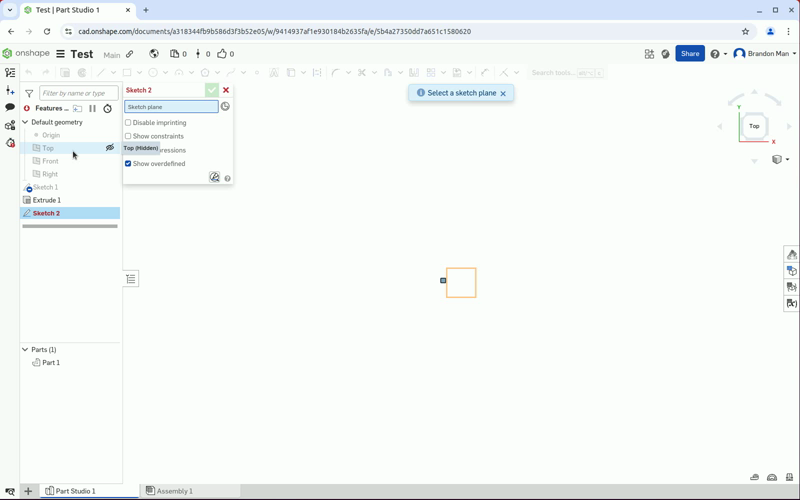
click(73, 150)
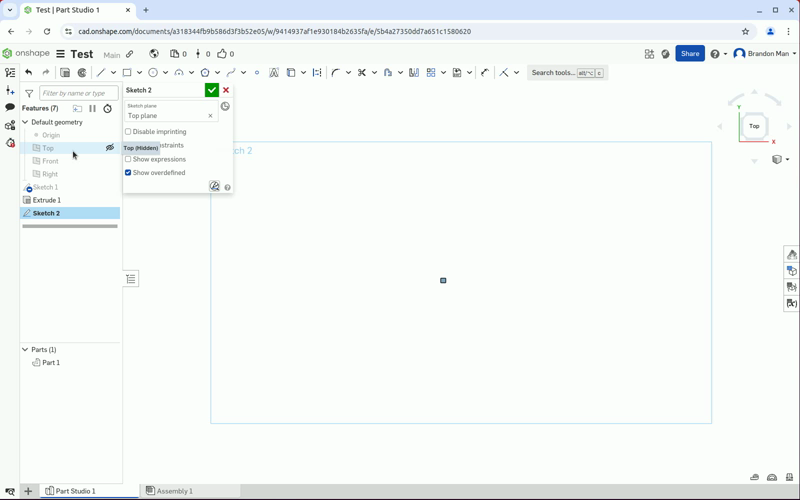
mouse_move(73, 352)
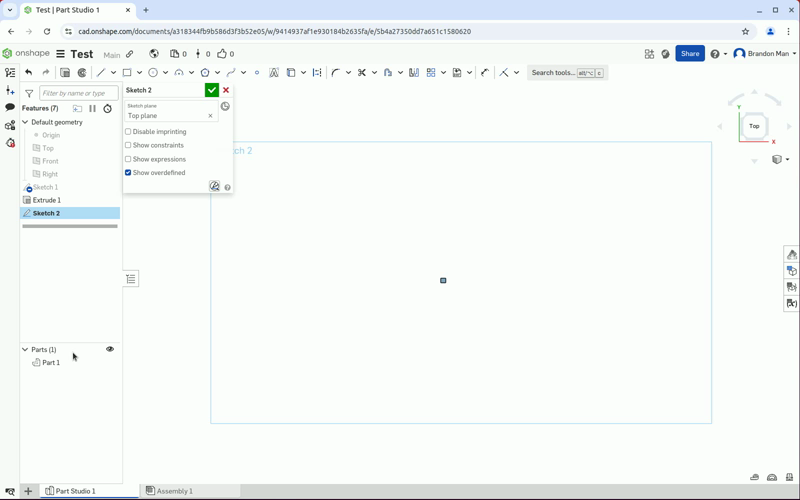
key(y)
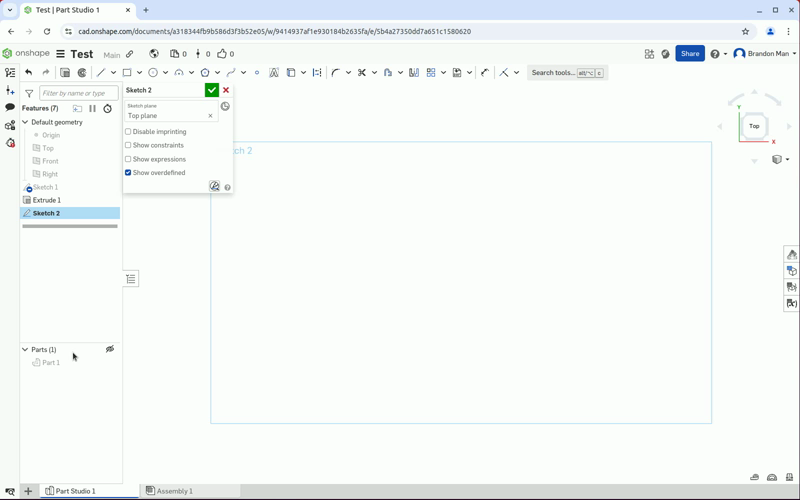
key(l)
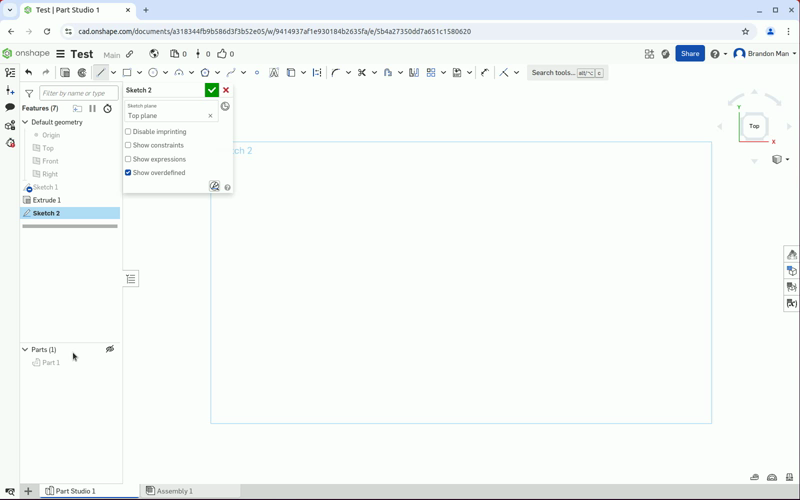
key_down(shift)
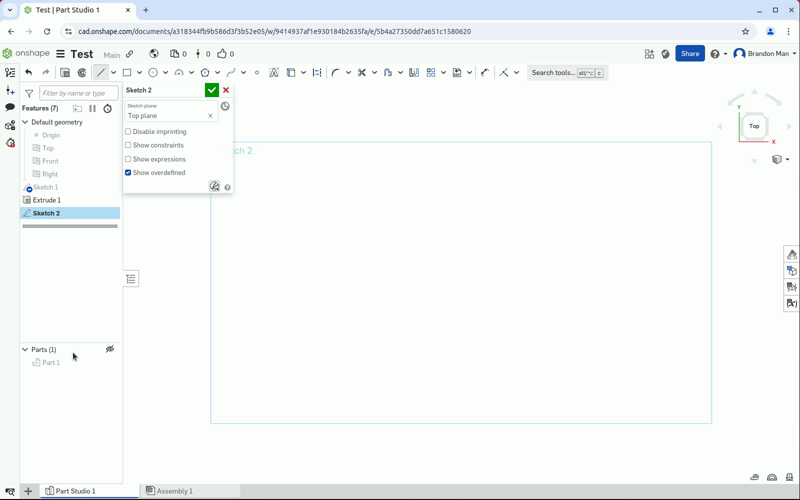
mouse_move(446, 282)
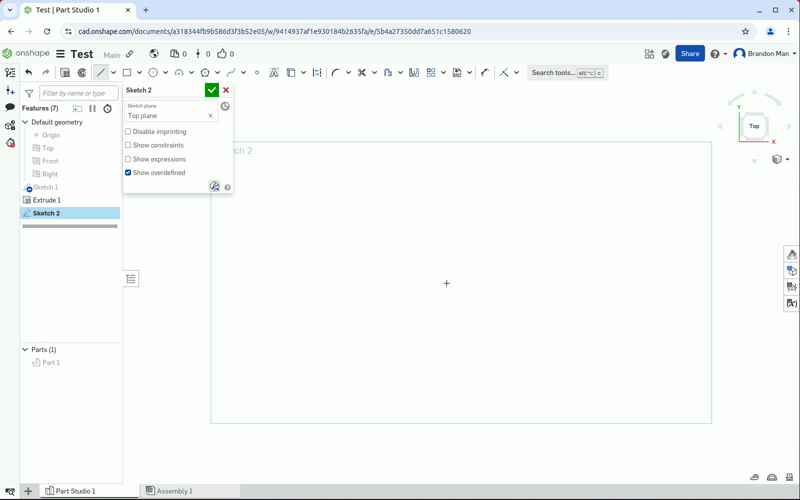
click(446, 282)
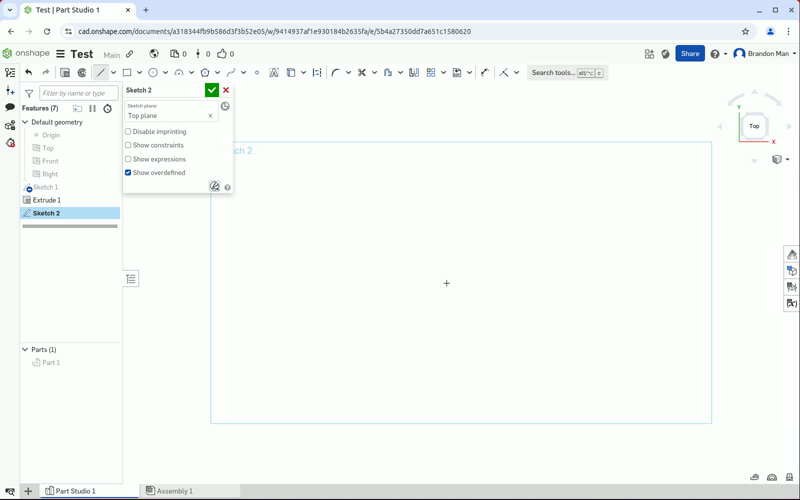
key_up(shift)
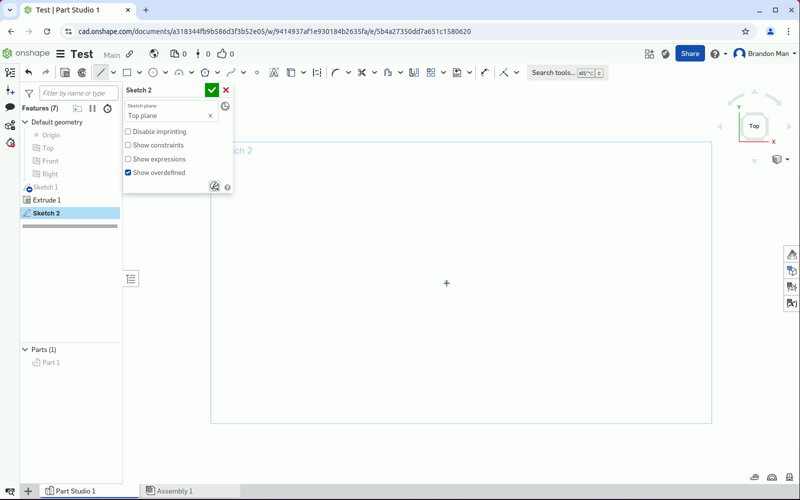
key_down(shift)
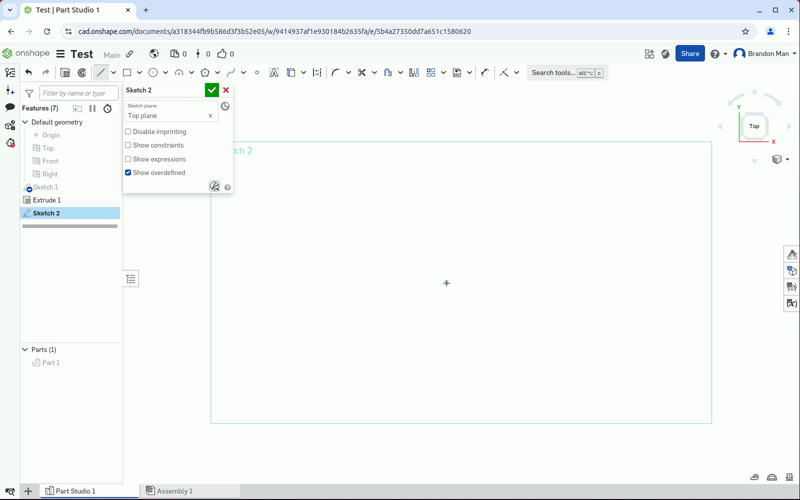
mouse_move(476, 282)
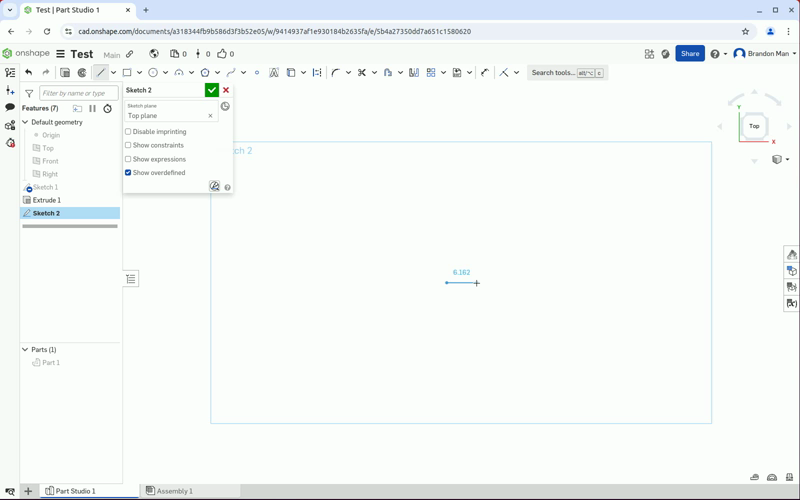
mouse_move(451, 282)
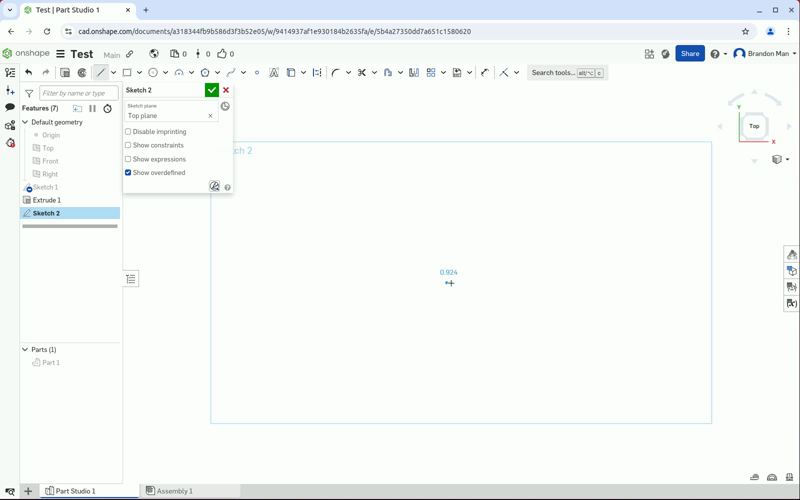
scroll(6)
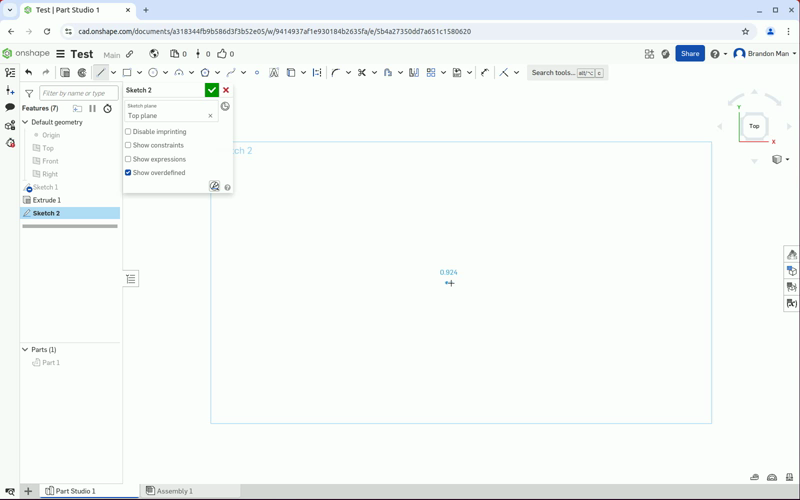
scroll(6)
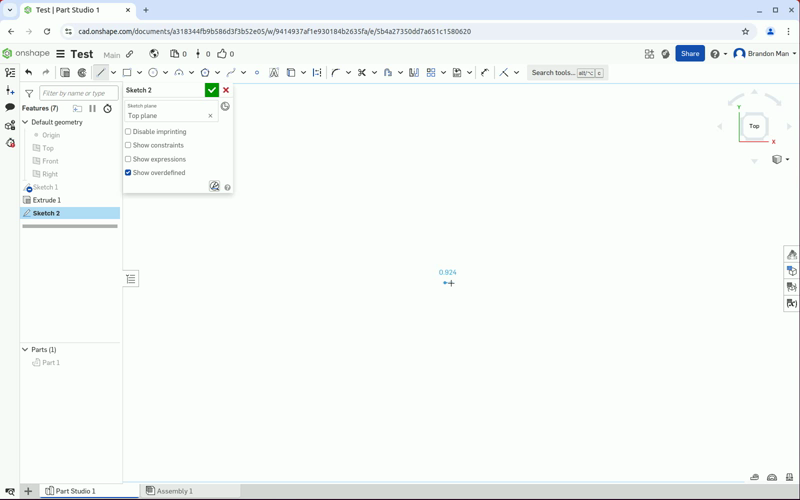
scroll(6)
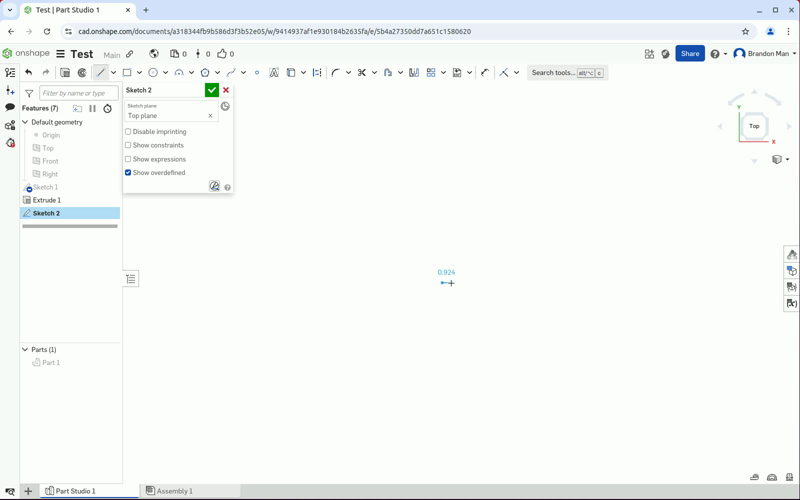
scroll(6)
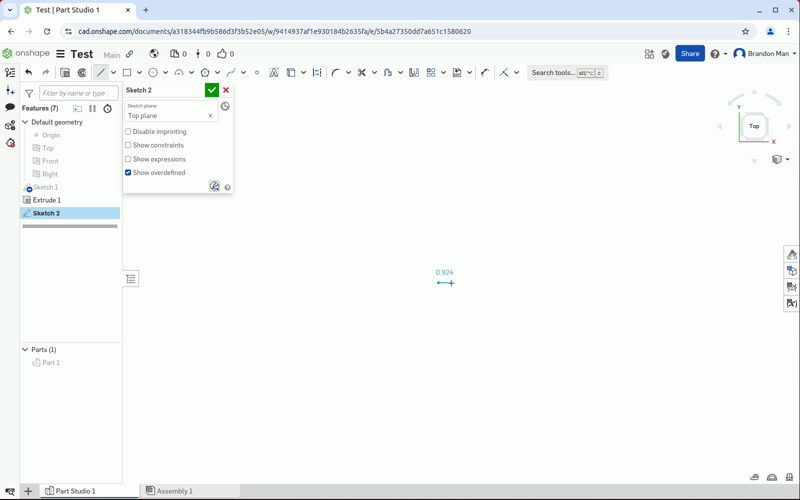
scroll(6)
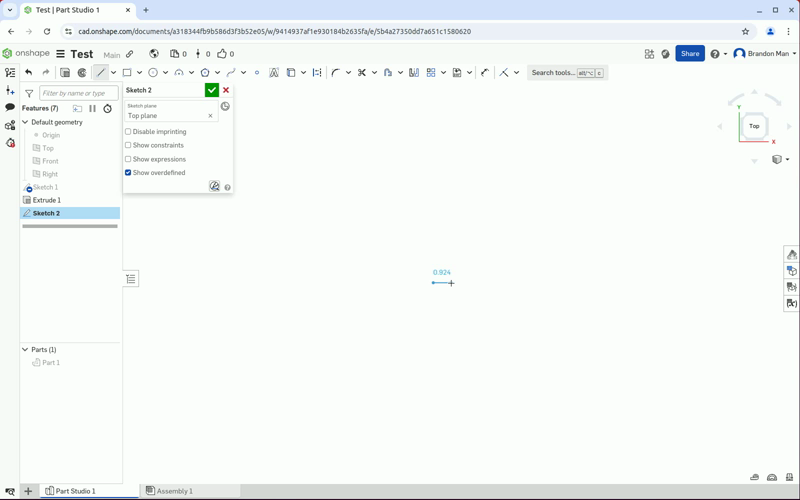
scroll(6)
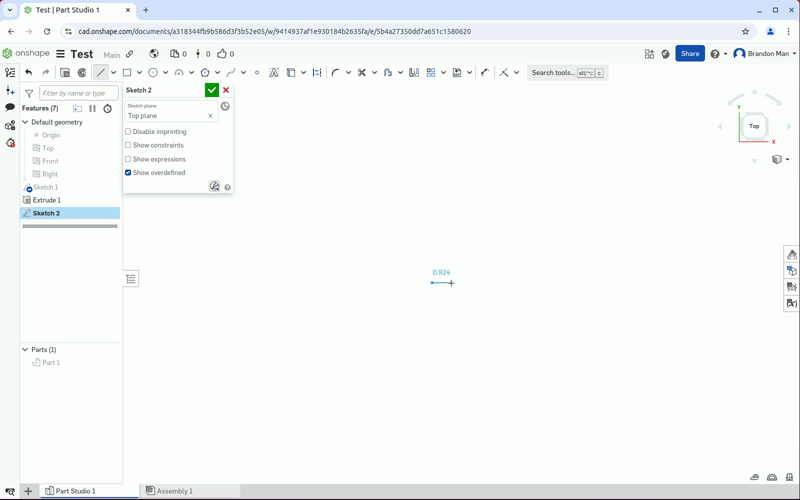
scroll(6)
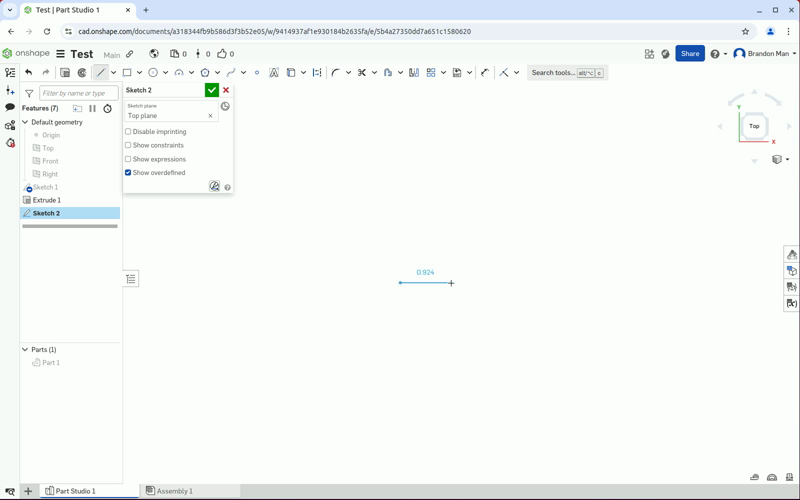
click(451, 282)
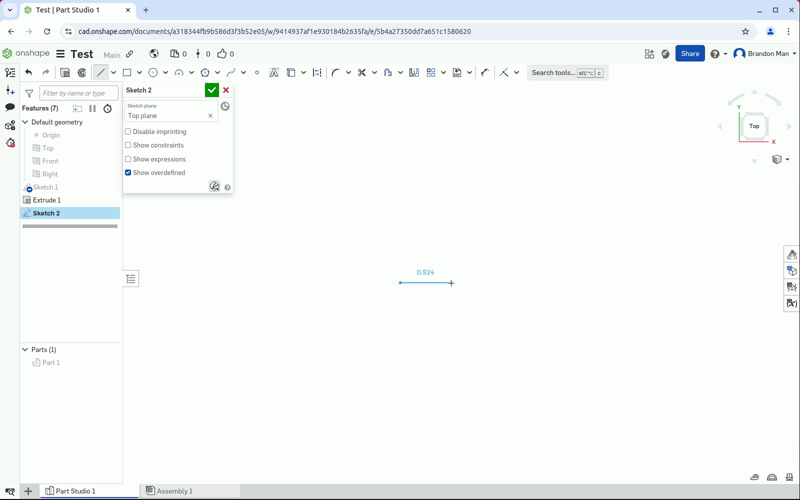
scroll(-6)
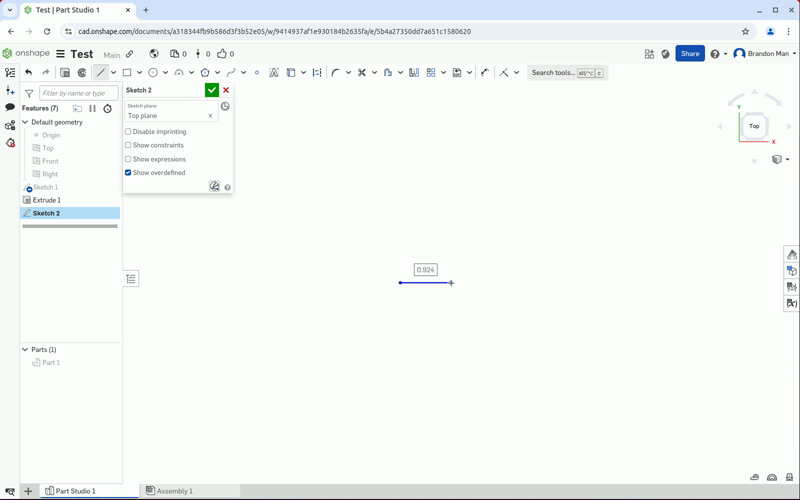
scroll(-6)
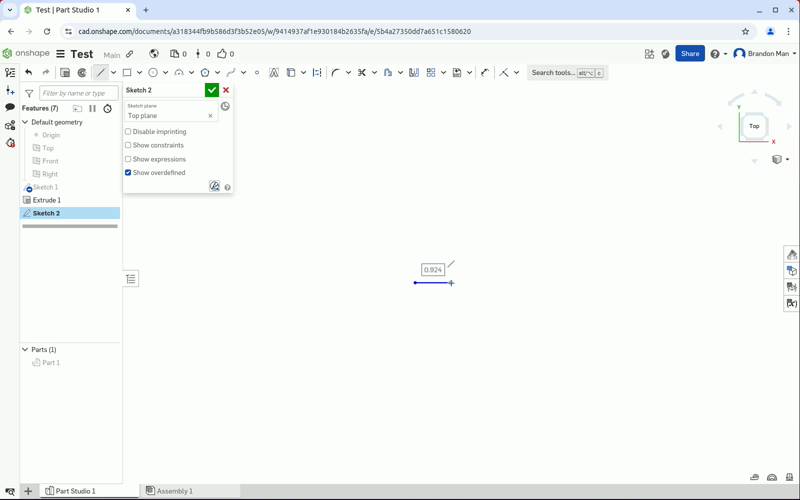
scroll(-6)
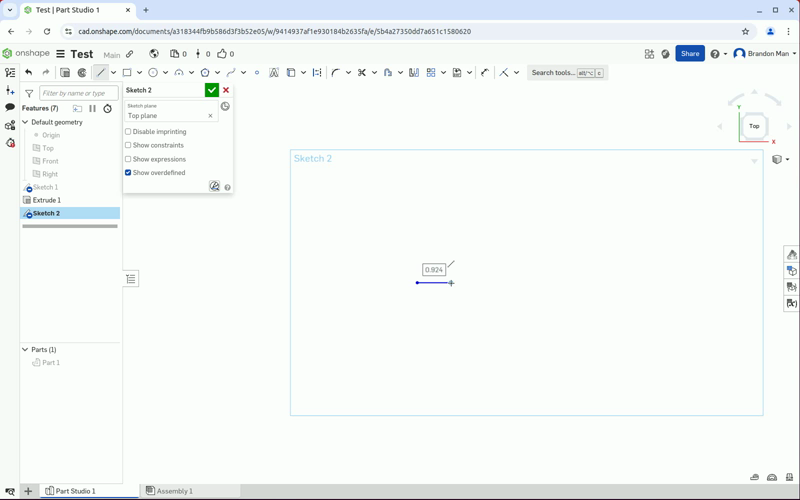
scroll(-6)
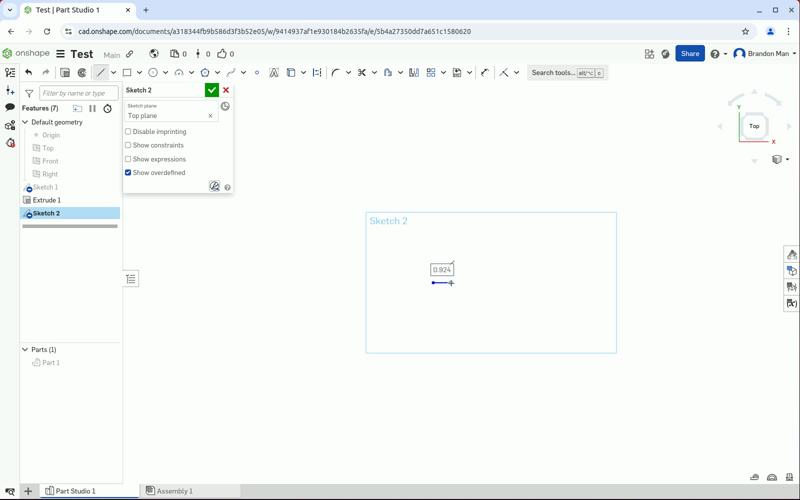
scroll(-6)
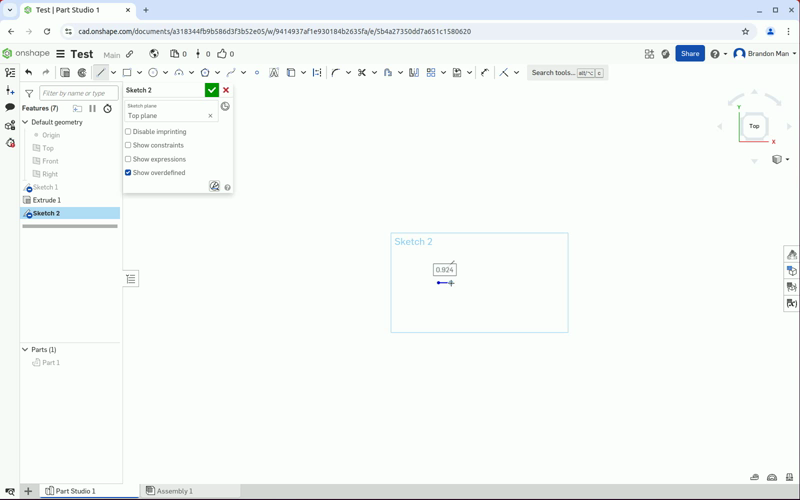
scroll(-6)
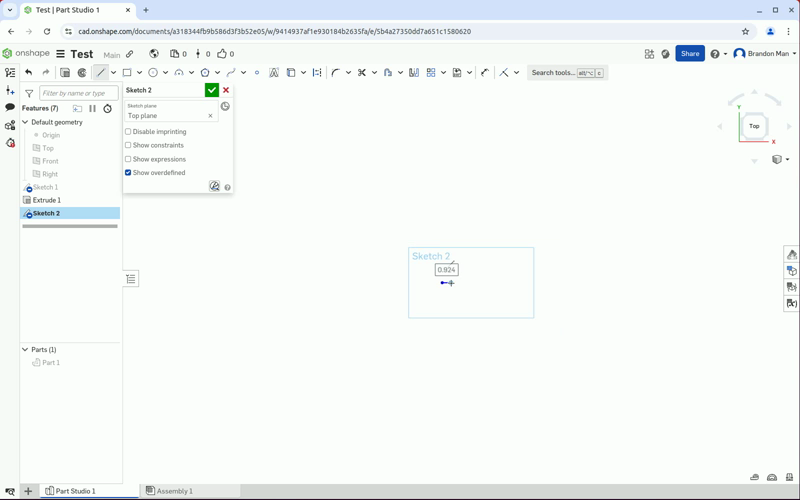
scroll(-6)
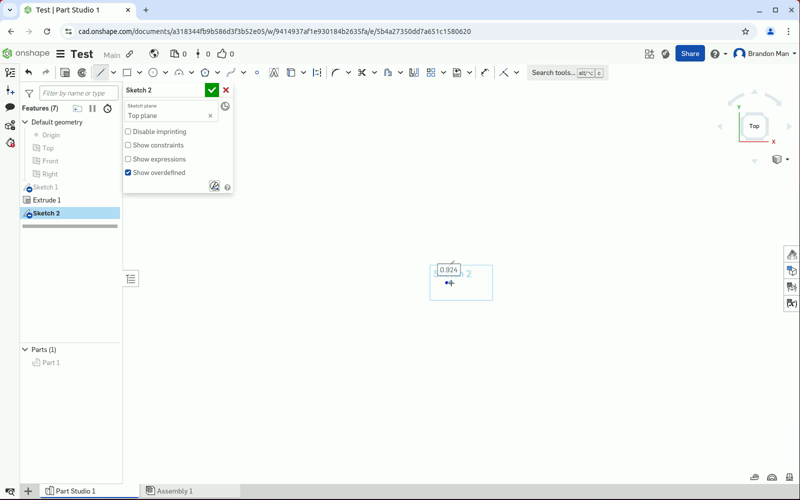
key_up(shift)
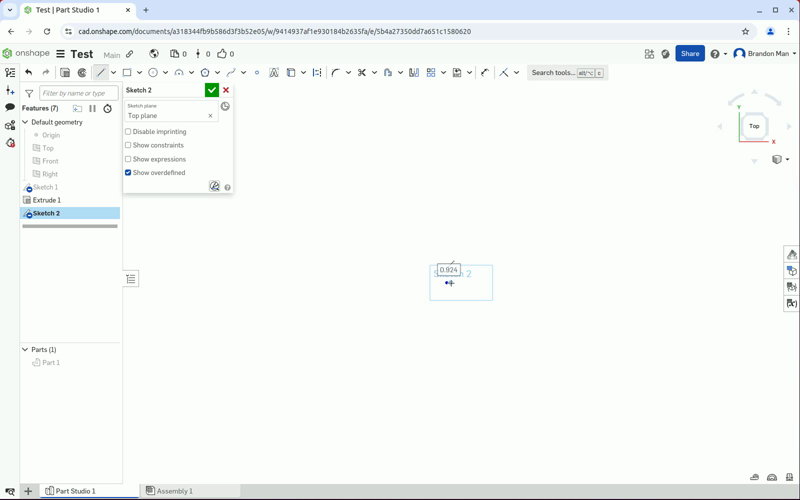
key_down(shift)
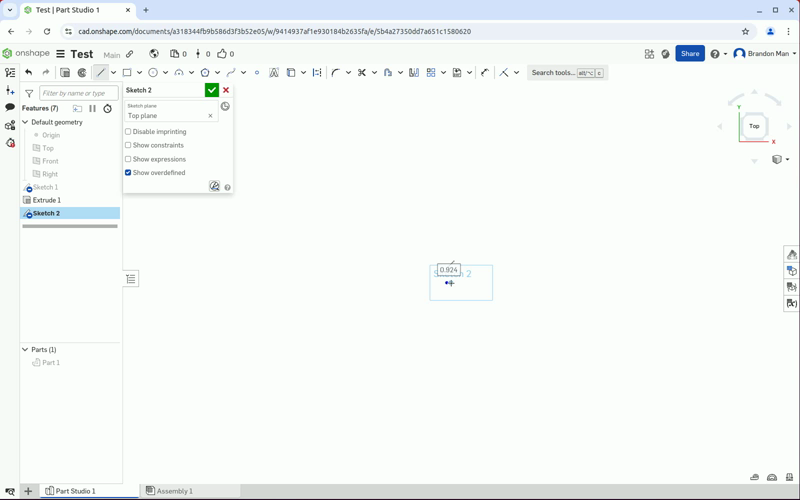
mouse_move(481, 282)
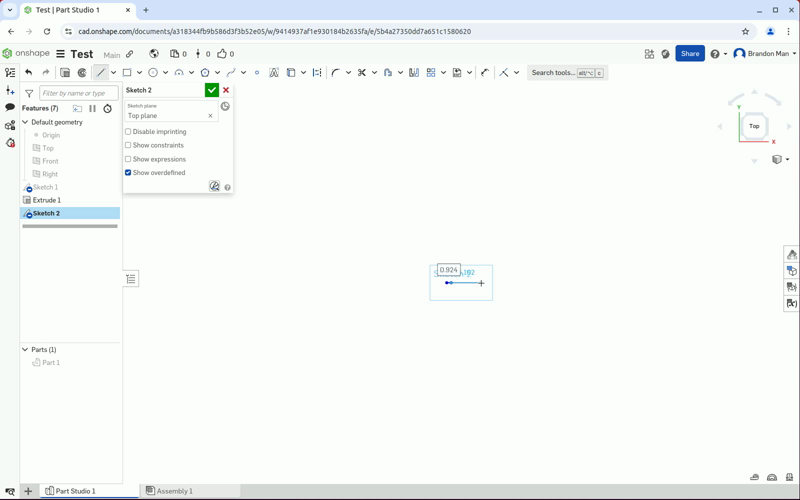
mouse_move(451, 278)
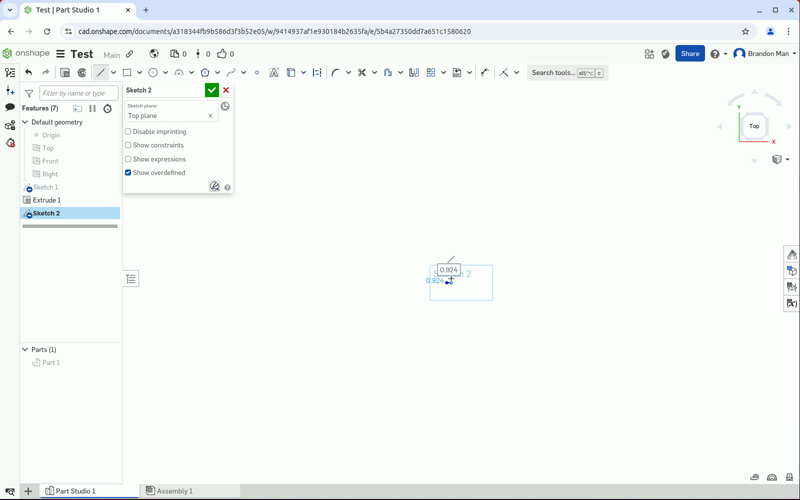
scroll(6)
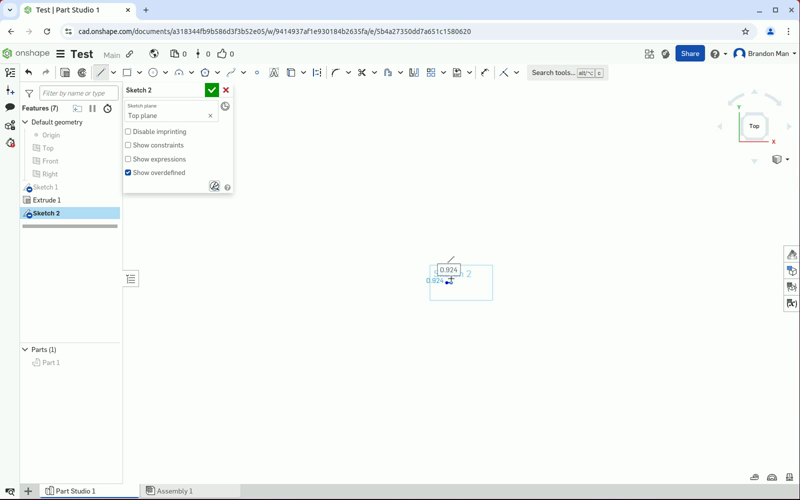
scroll(6)
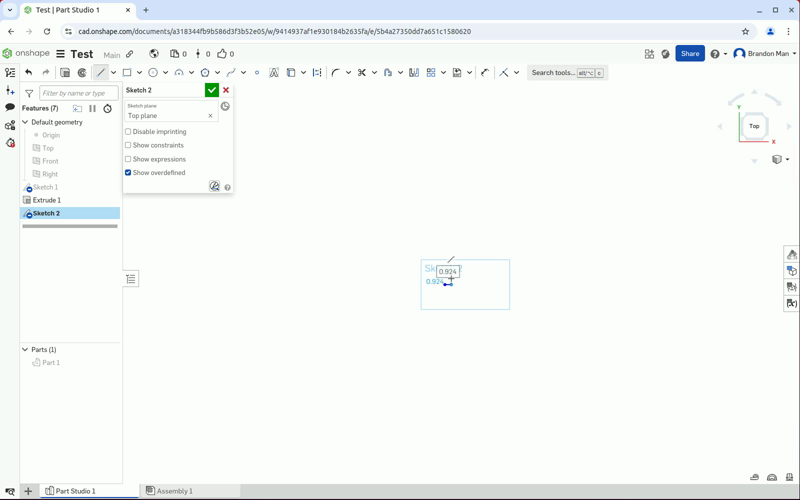
scroll(6)
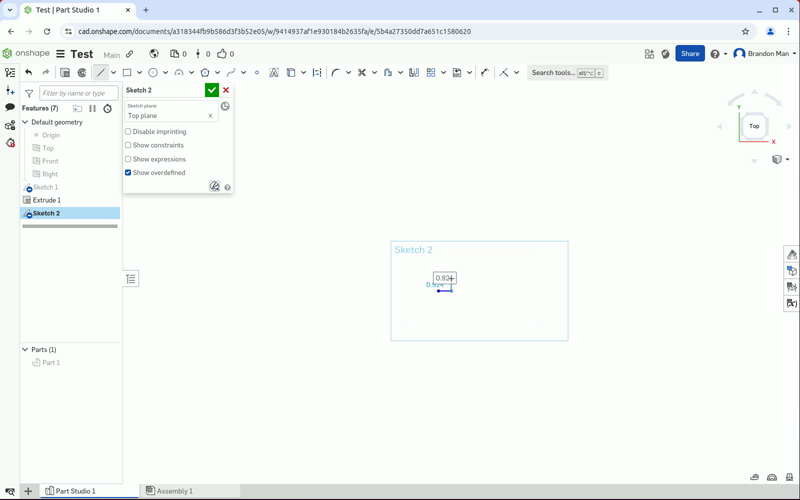
scroll(6)
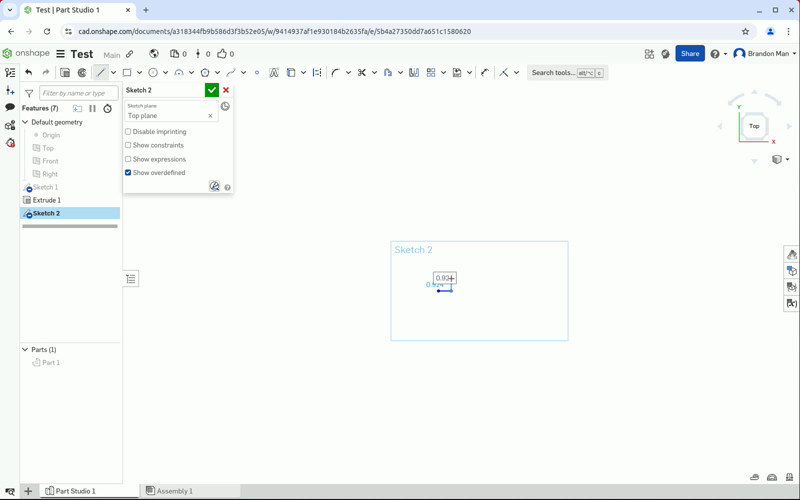
scroll(6)
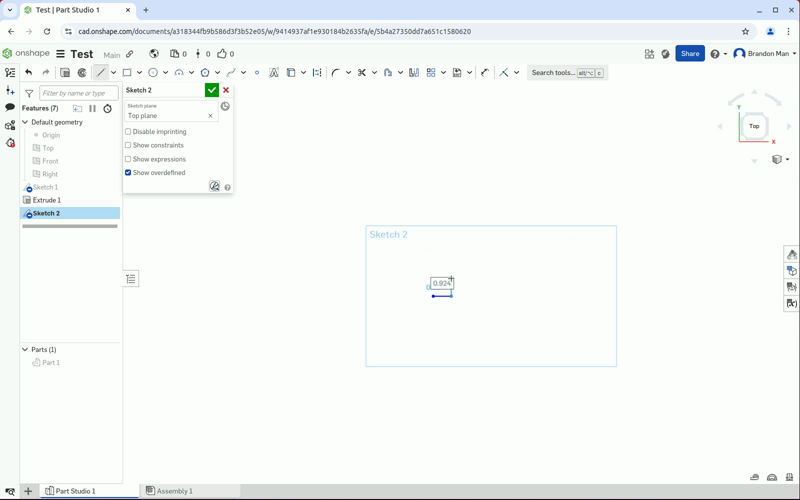
scroll(6)
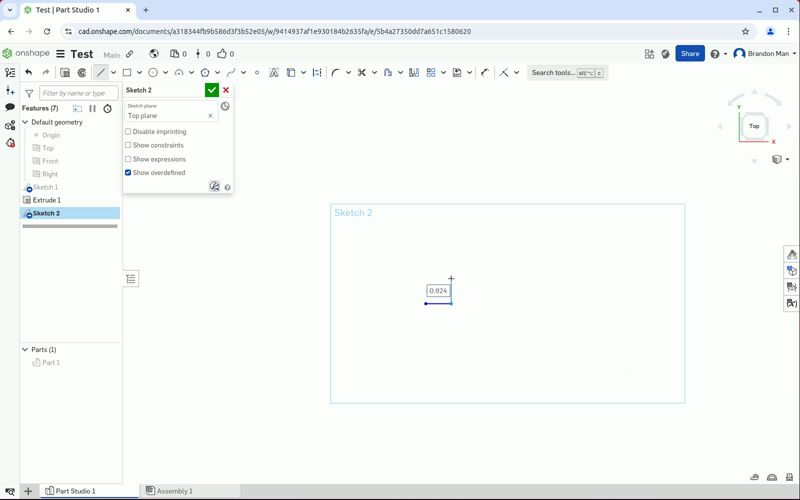
scroll(6)
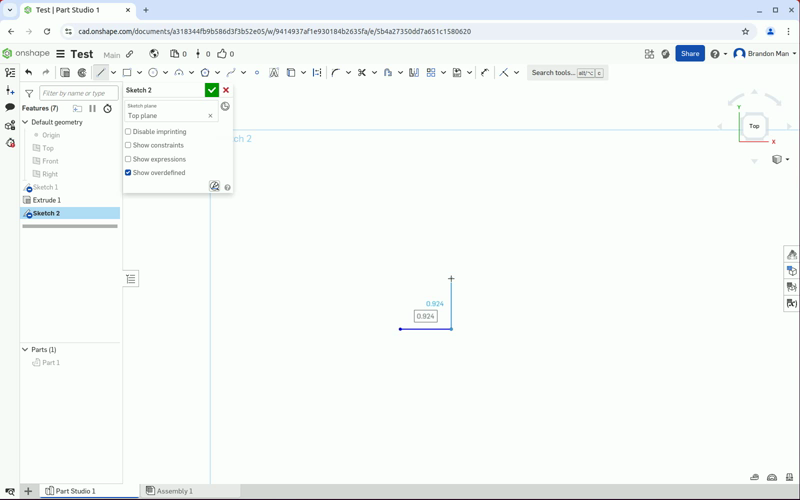
click(451, 278)
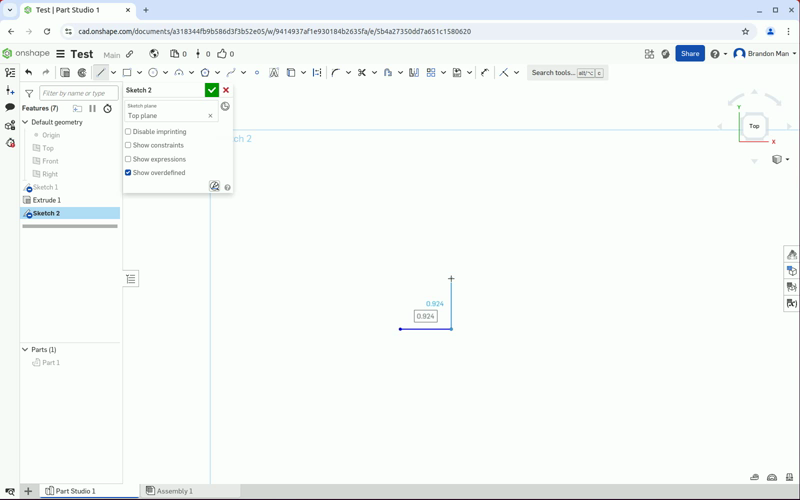
scroll(-6)
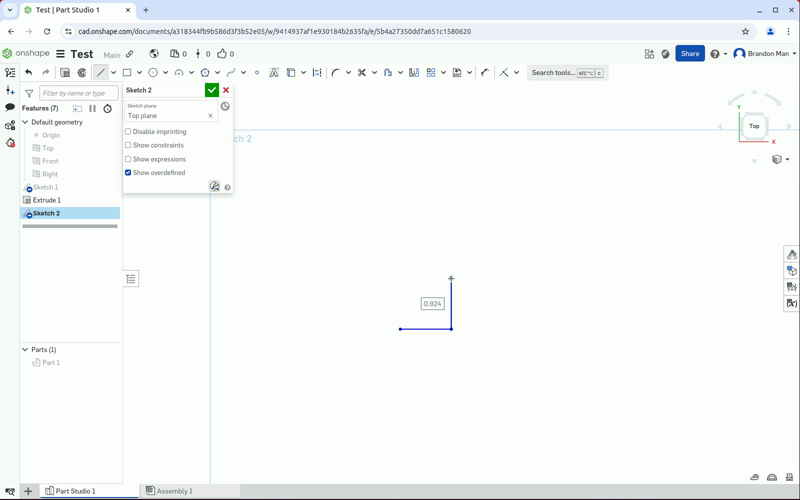
scroll(-6)
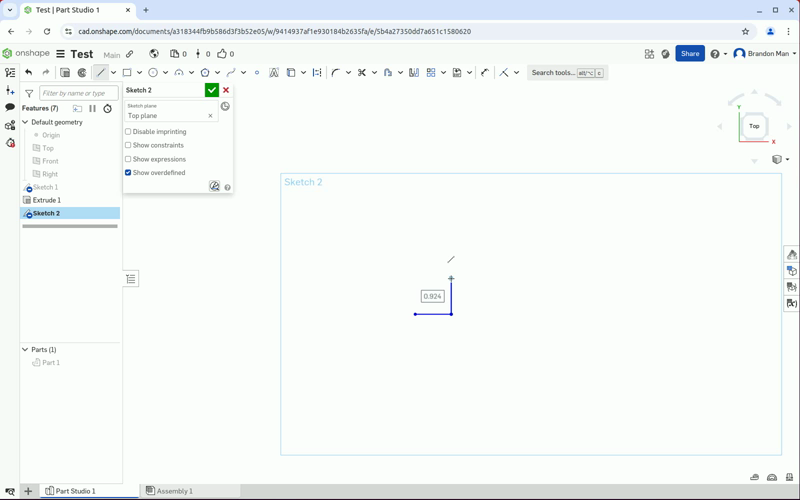
scroll(-6)
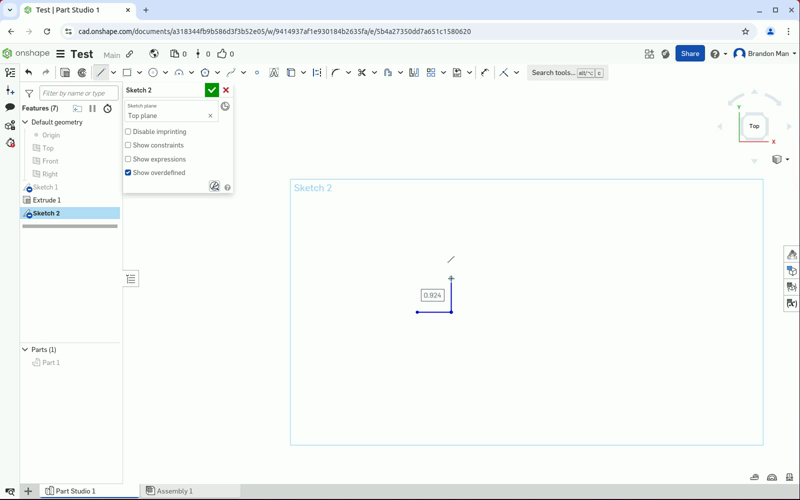
scroll(-6)
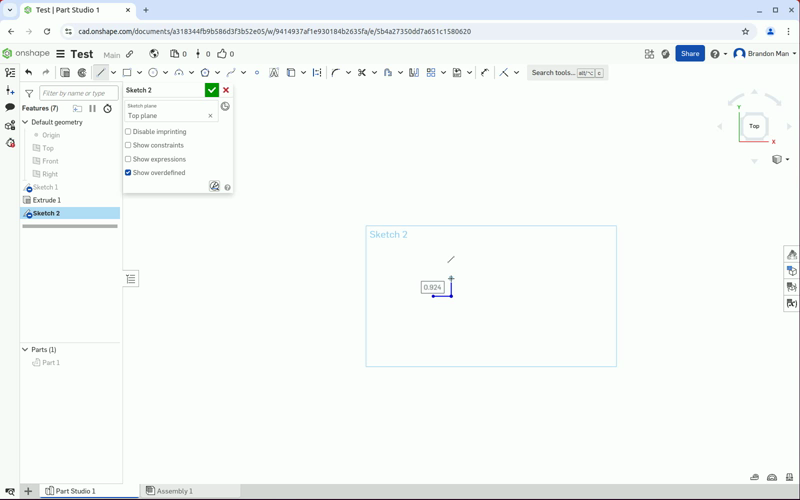
scroll(-6)
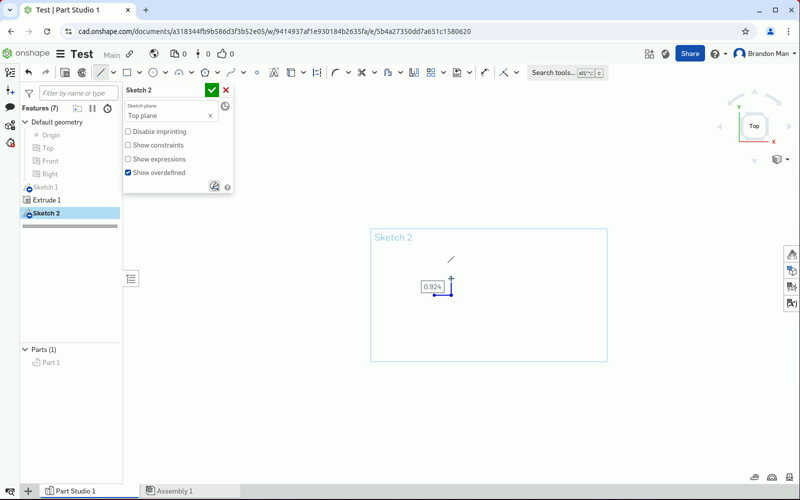
scroll(-6)
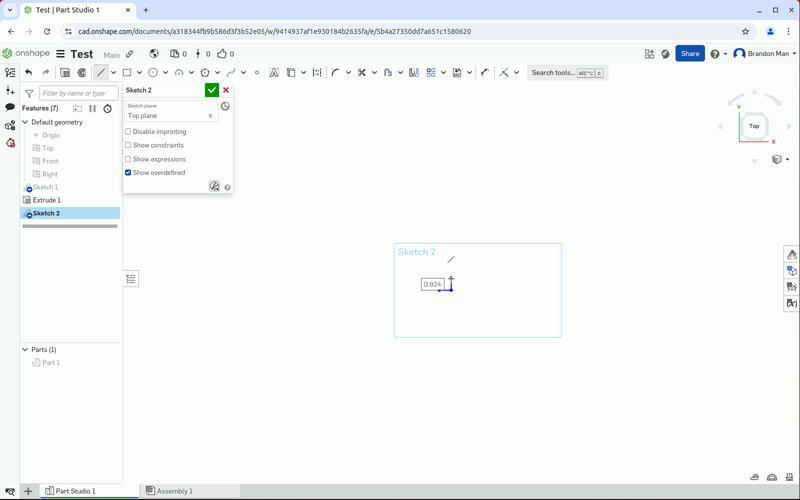
scroll(-6)
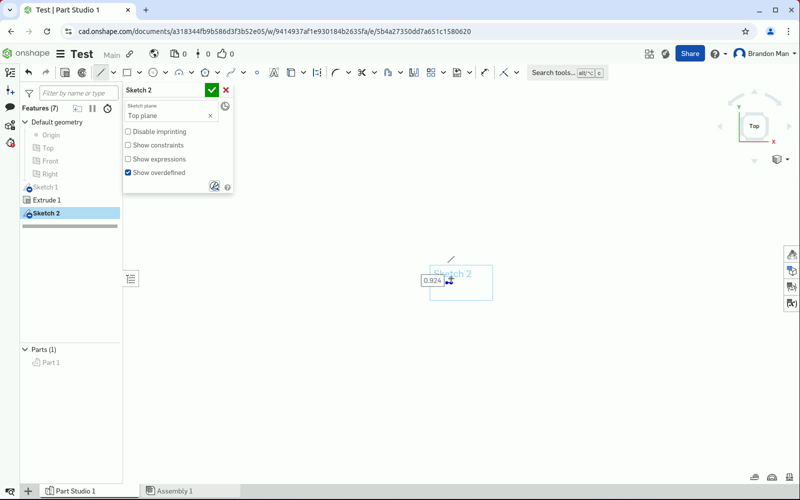
key_up(shift)
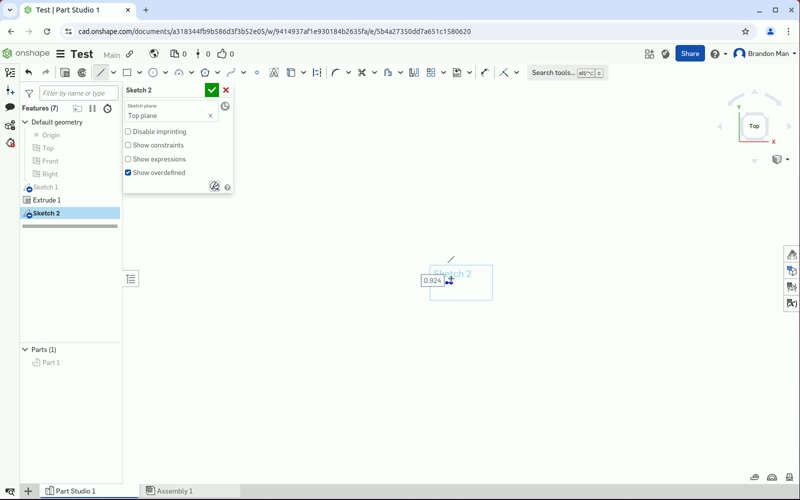
key_down(shift)
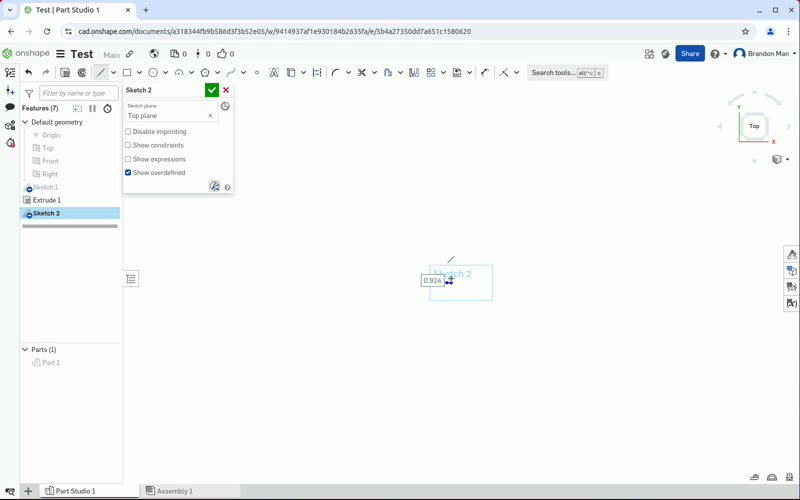
mouse_move(481, 278)
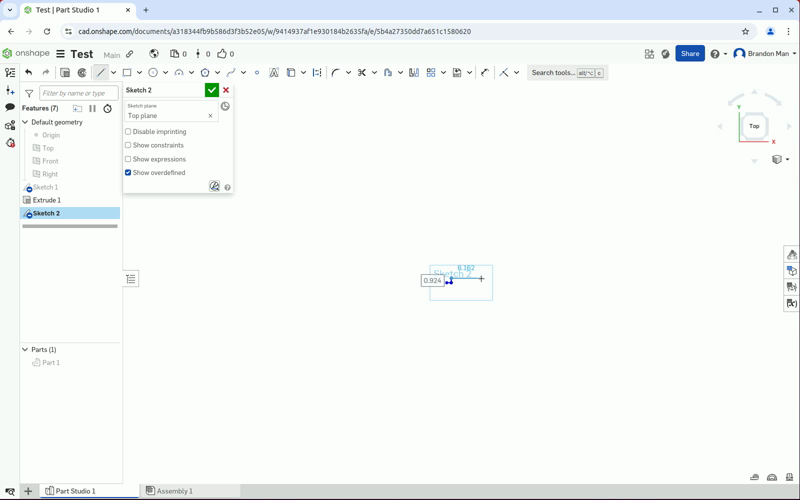
mouse_move(446, 278)
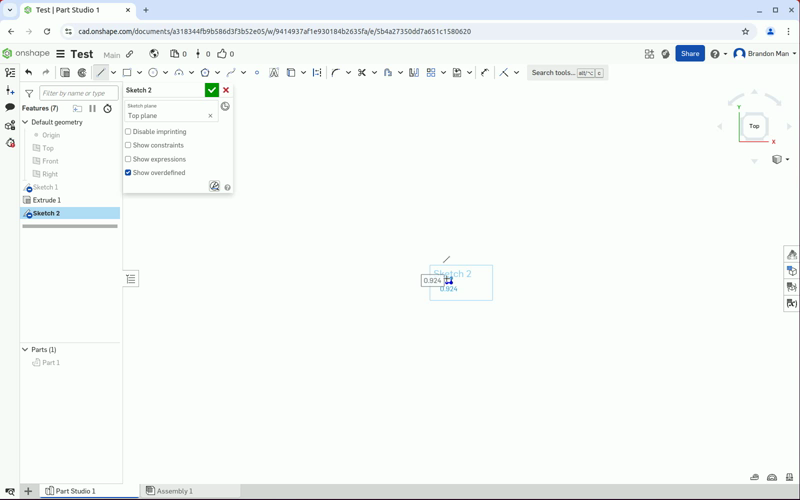
scroll(6)
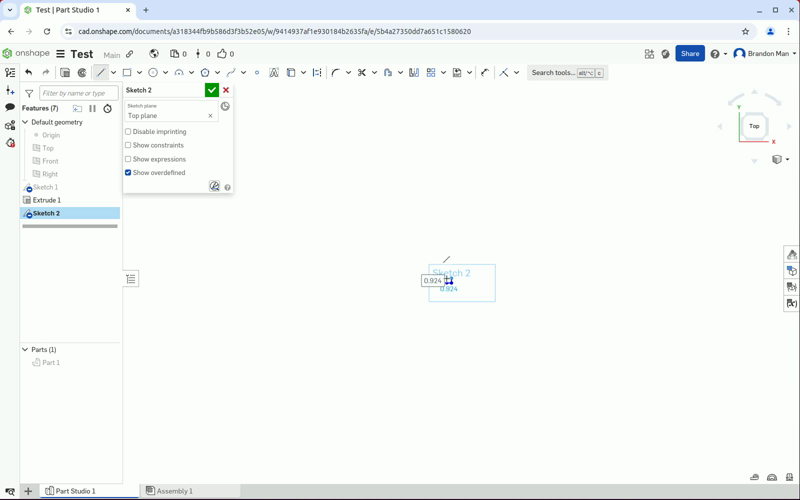
scroll(6)
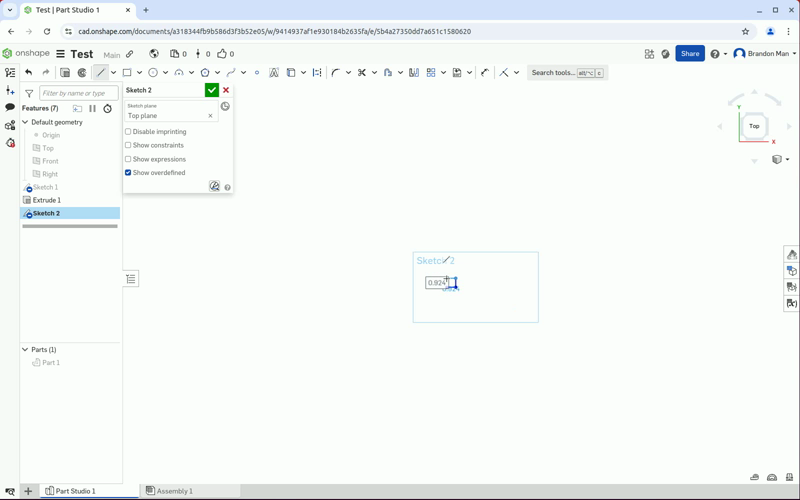
scroll(6)
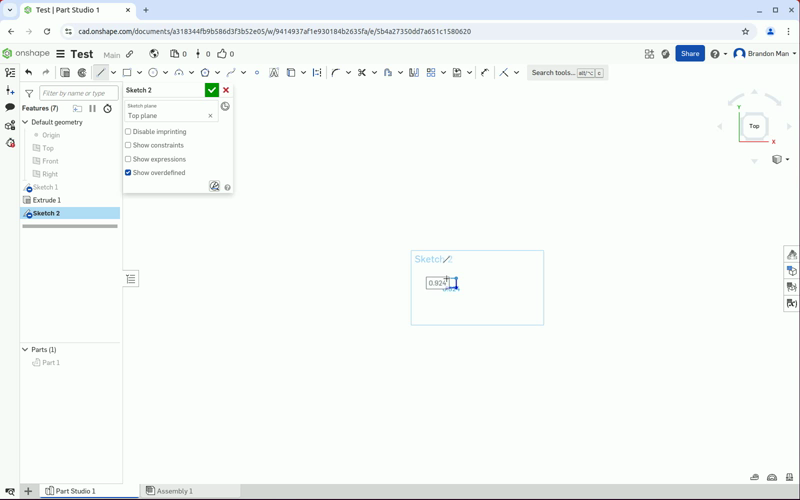
scroll(6)
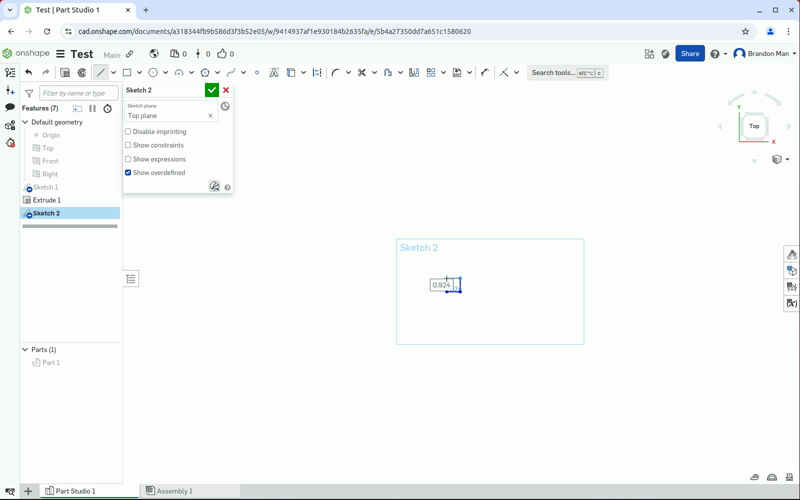
scroll(6)
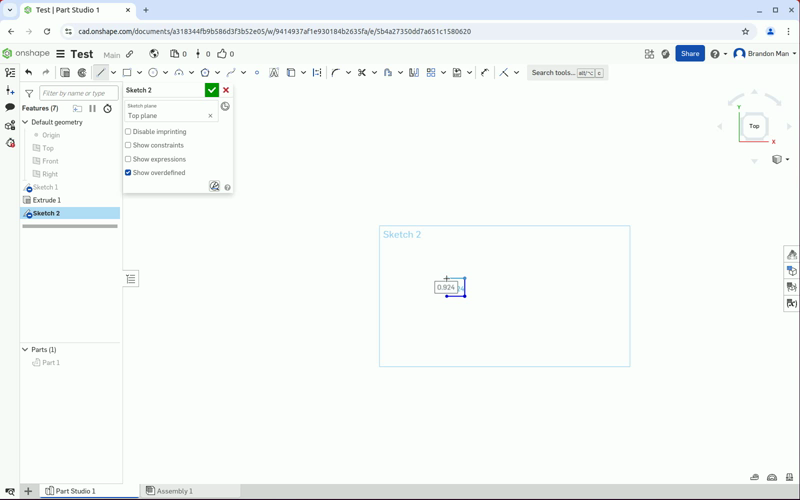
scroll(6)
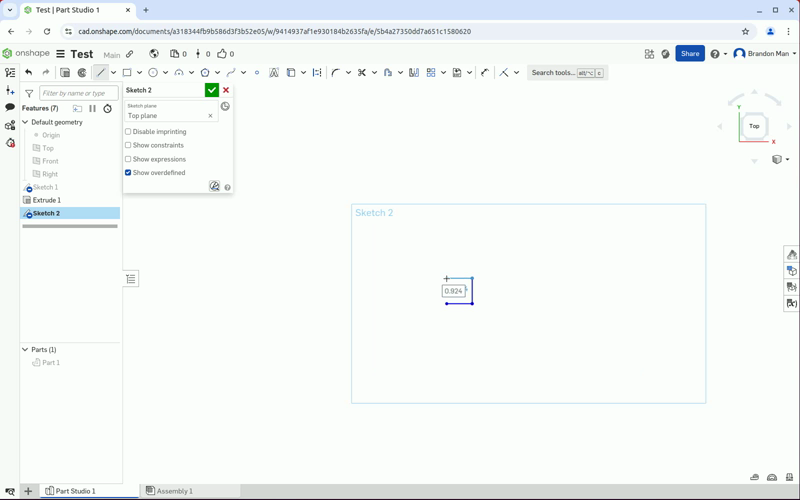
scroll(6)
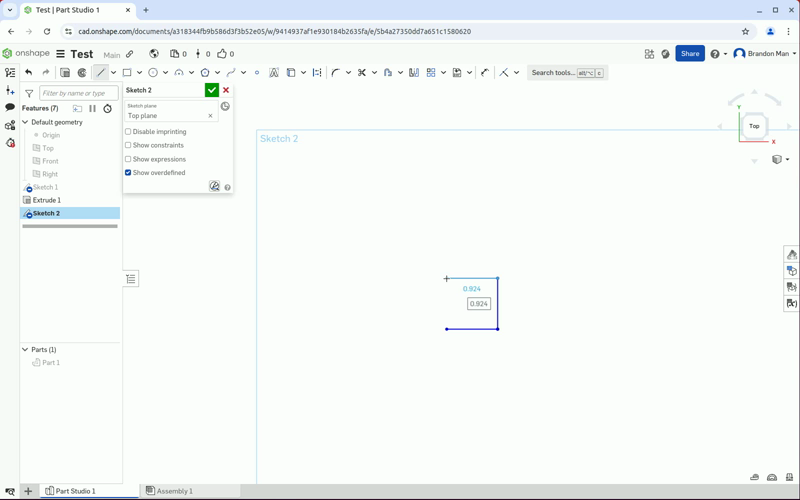
click(446, 278)
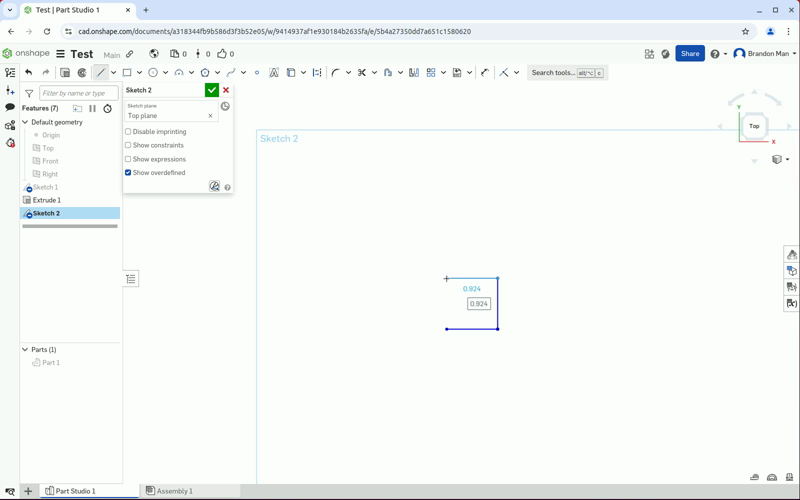
scroll(-6)
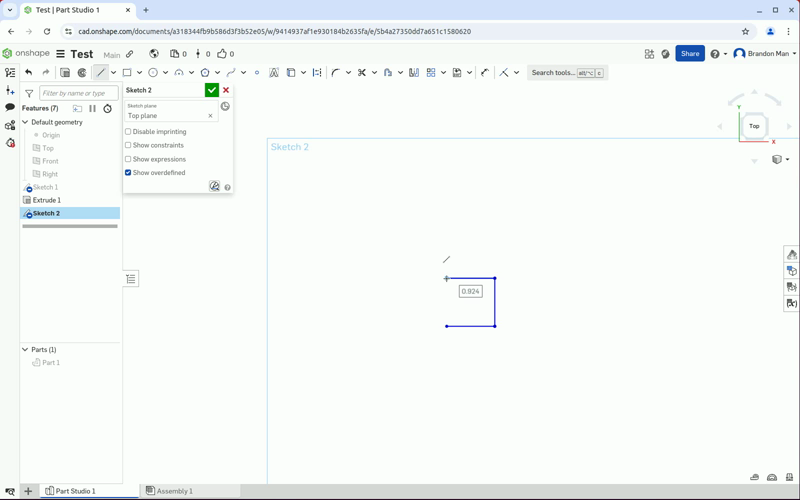
scroll(-6)
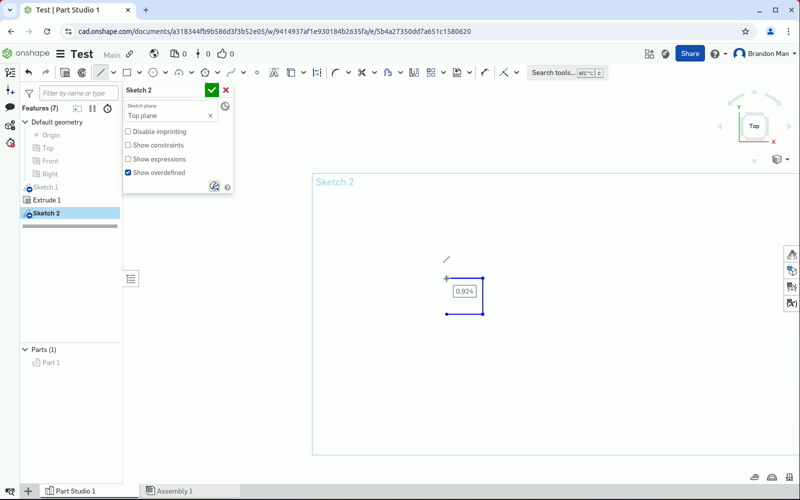
scroll(-6)
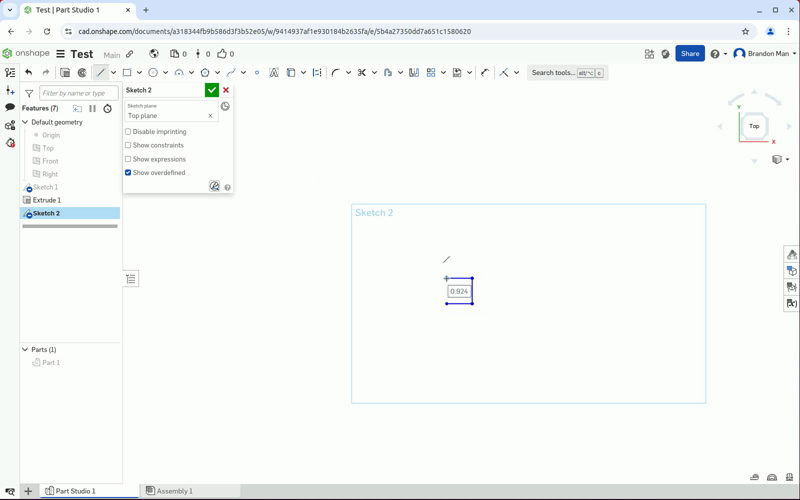
scroll(-6)
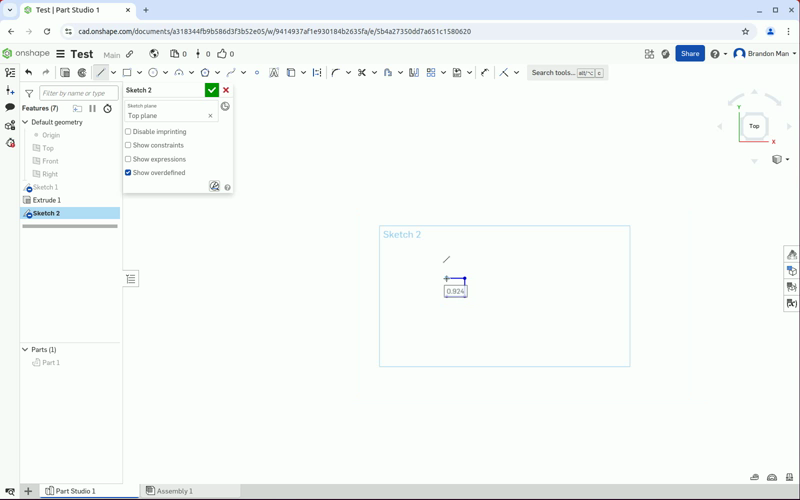
scroll(-6)
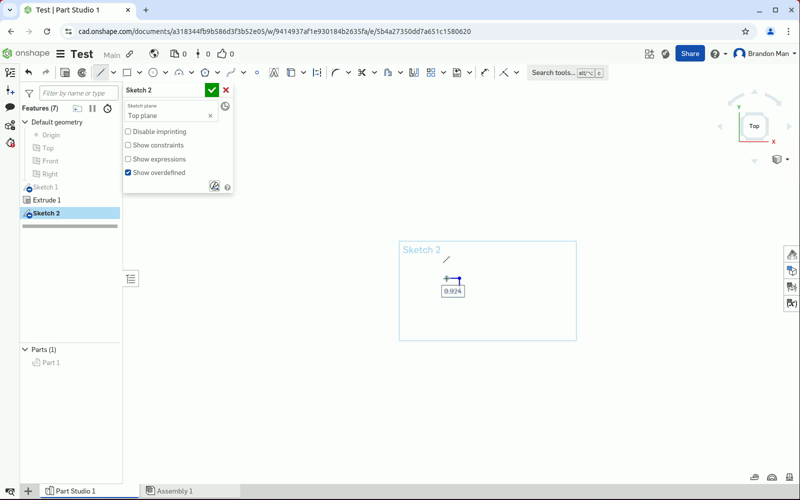
scroll(-6)
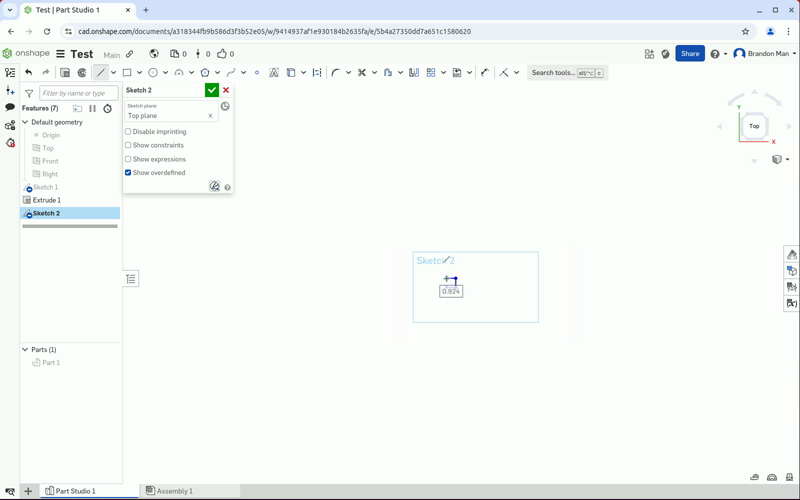
scroll(-6)
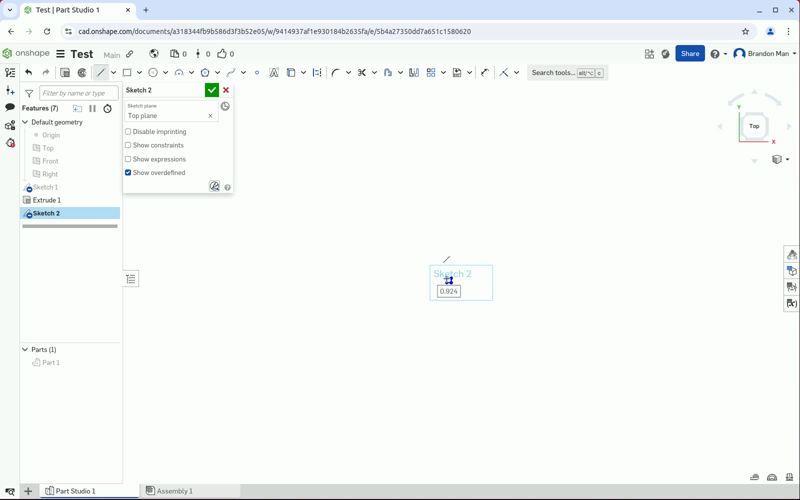
key_up(shift)
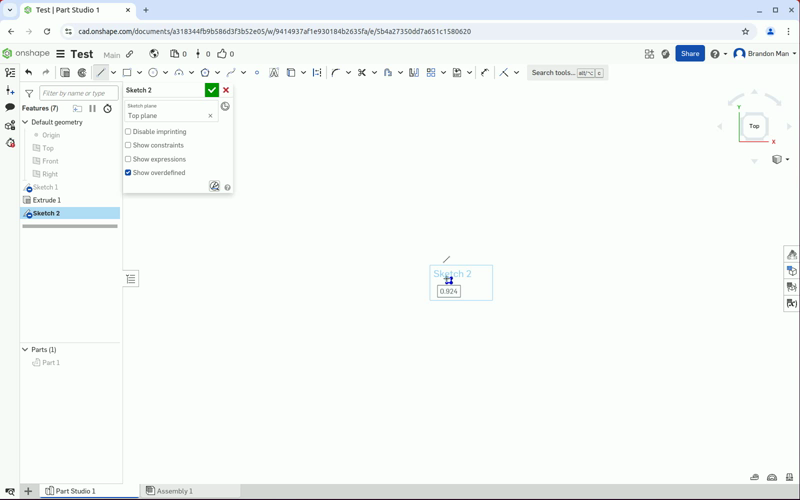
mouse_move(476, 278)
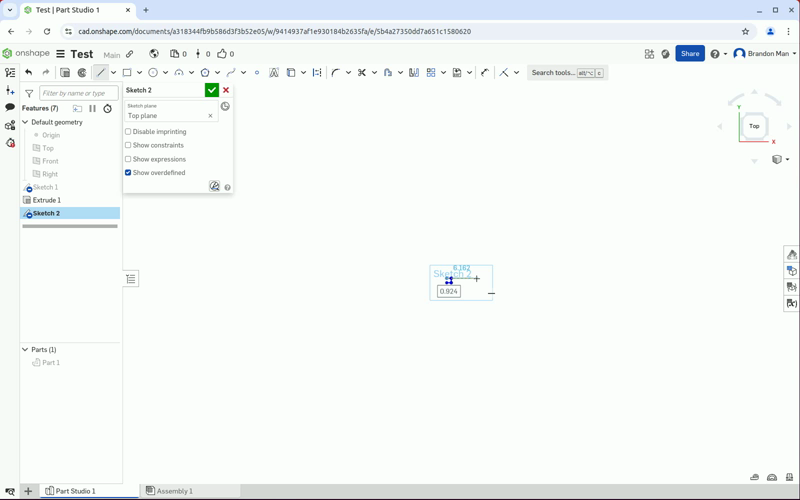
key_down(shift)
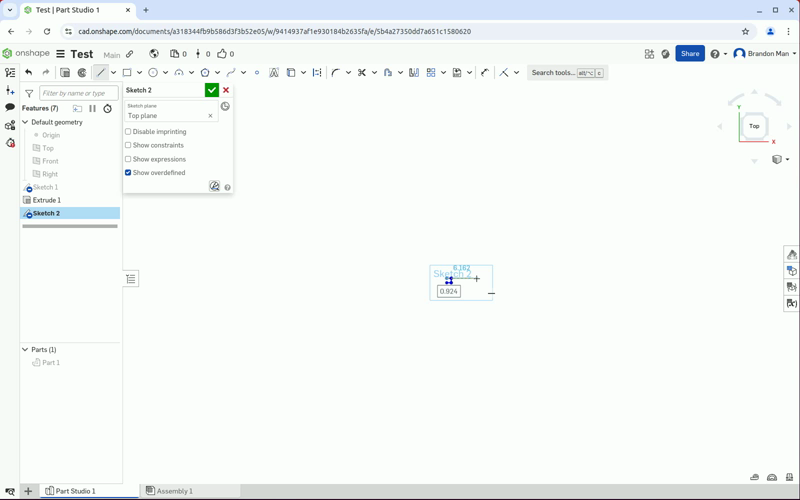
mouse_move(446, 282)
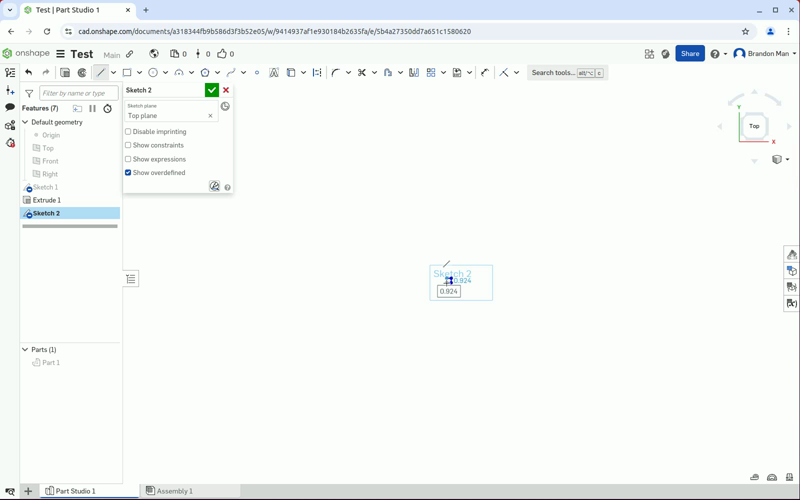
scroll(6)
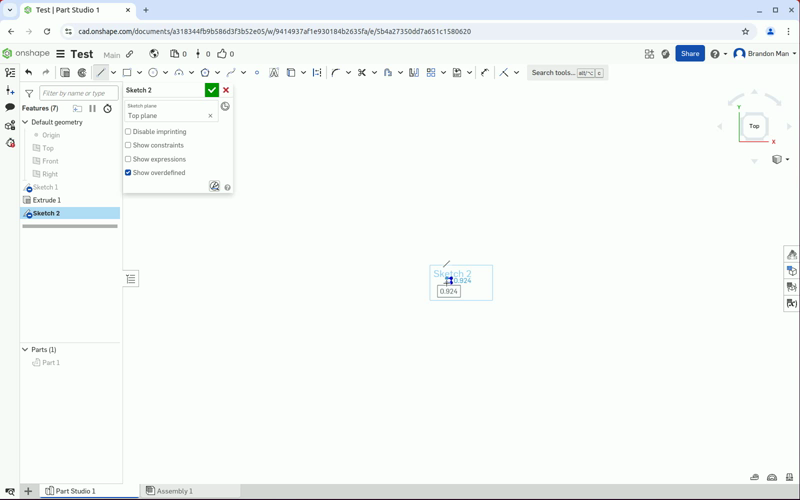
scroll(6)
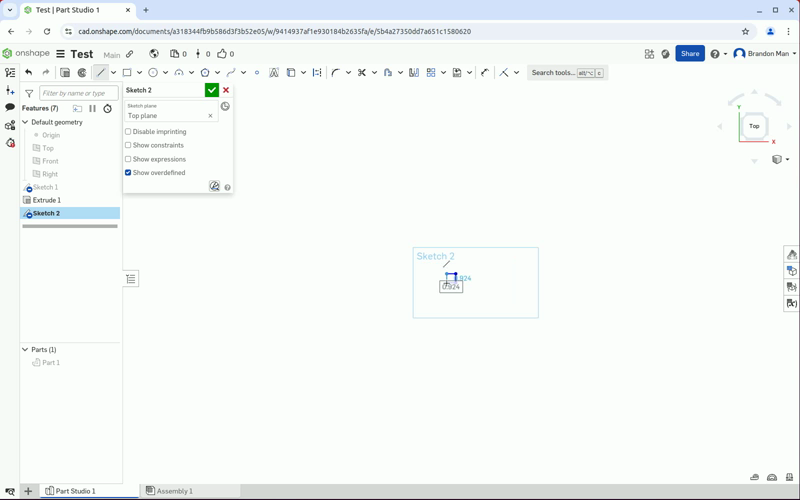
scroll(6)
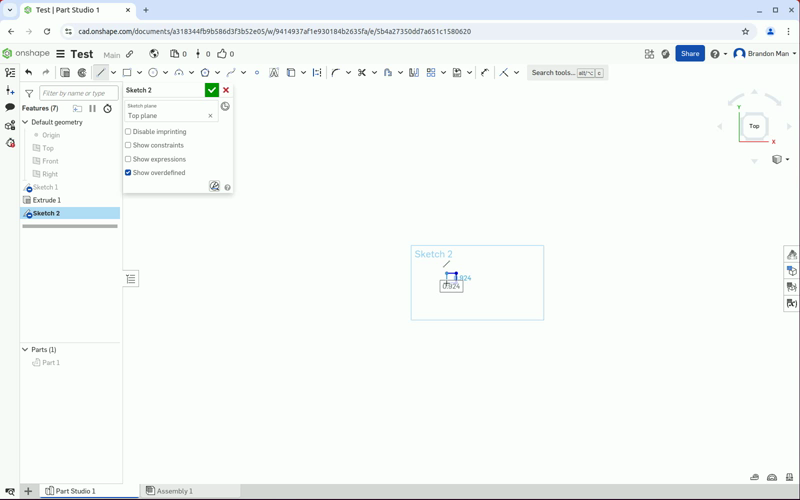
scroll(6)
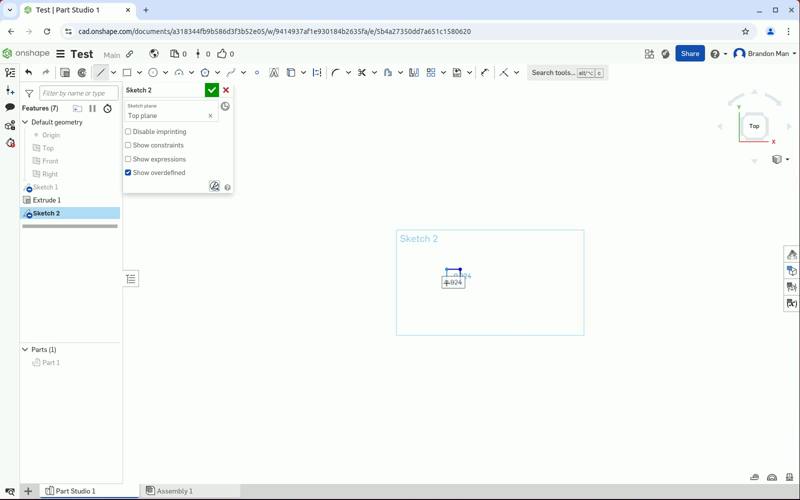
scroll(6)
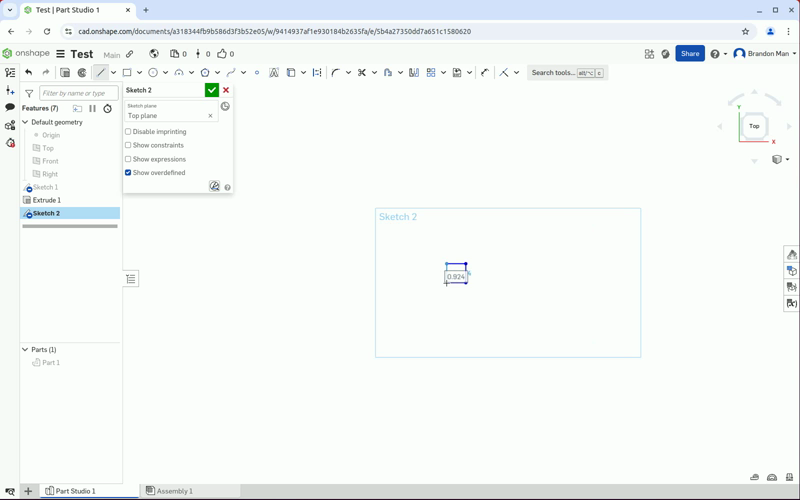
scroll(6)
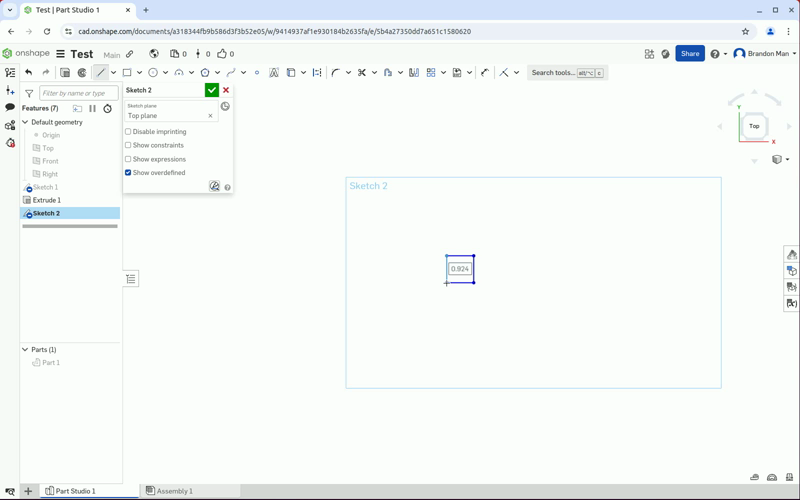
scroll(6)
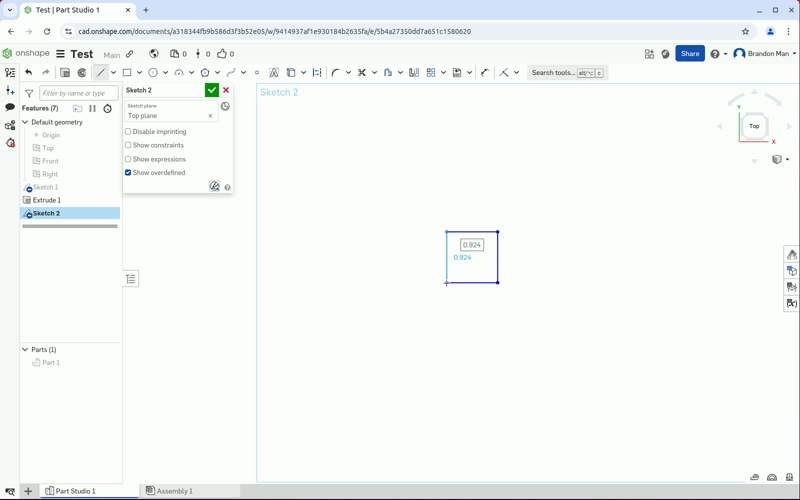
key_up(shift)
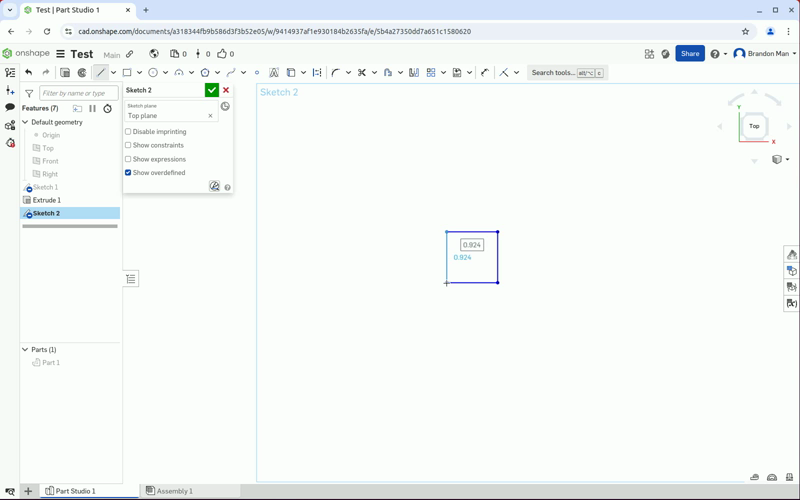
click(446, 282)
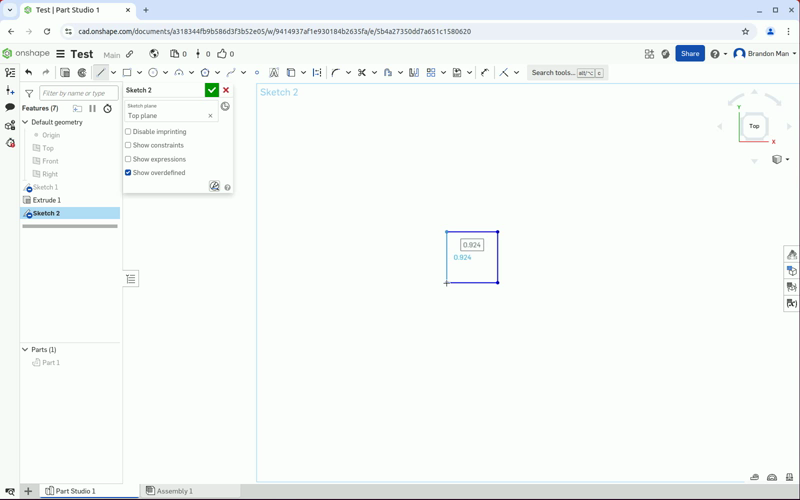
scroll(-6)
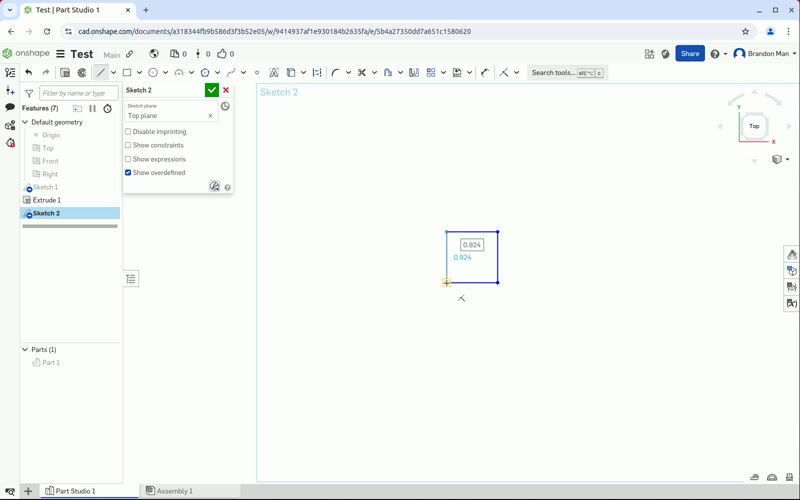
scroll(-6)
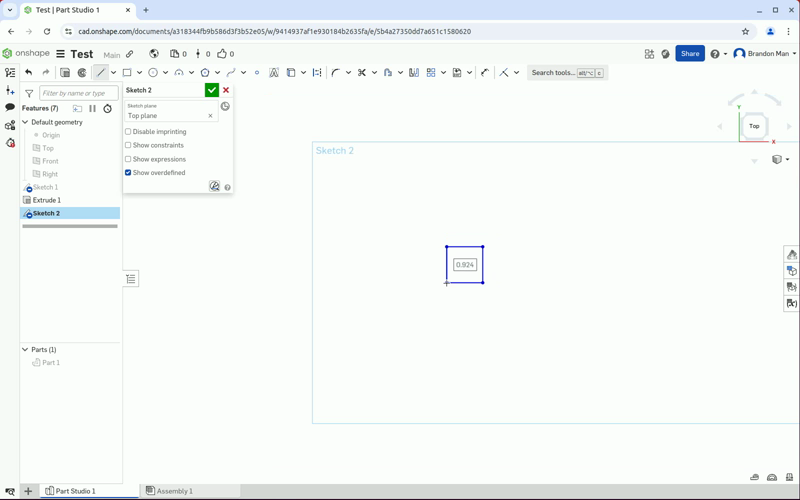
scroll(-6)
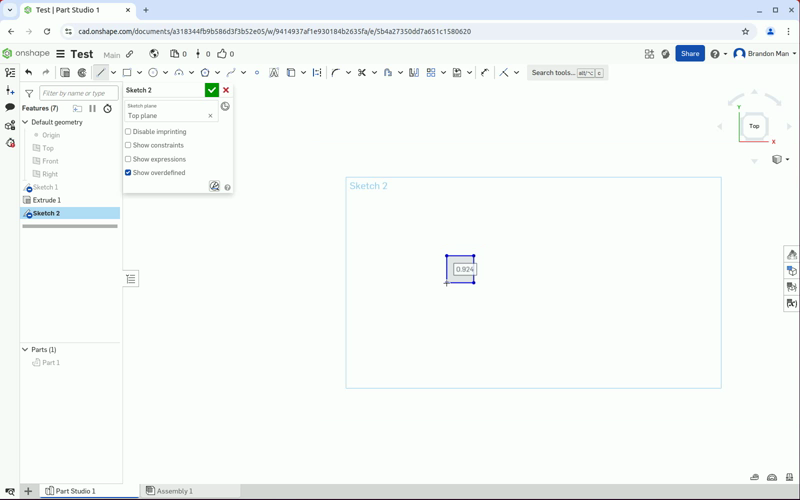
scroll(-6)
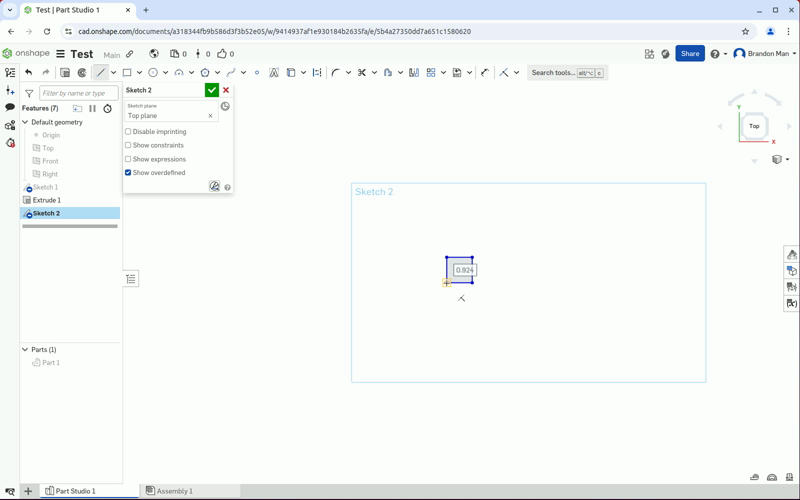
scroll(-6)
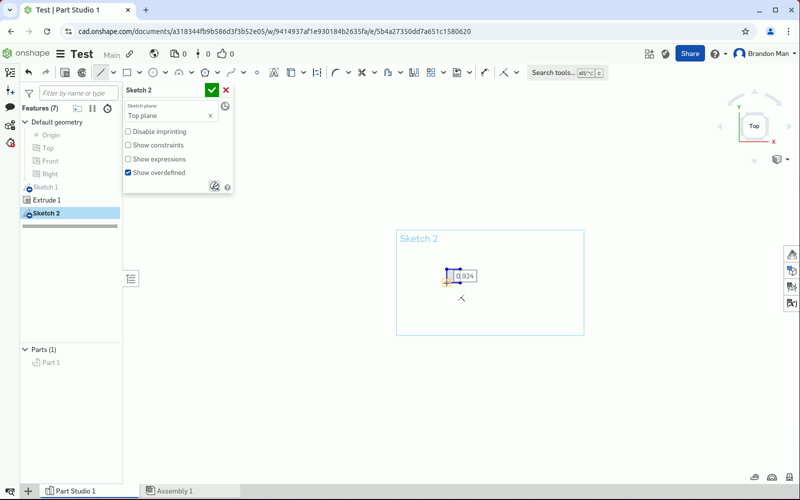
scroll(-6)
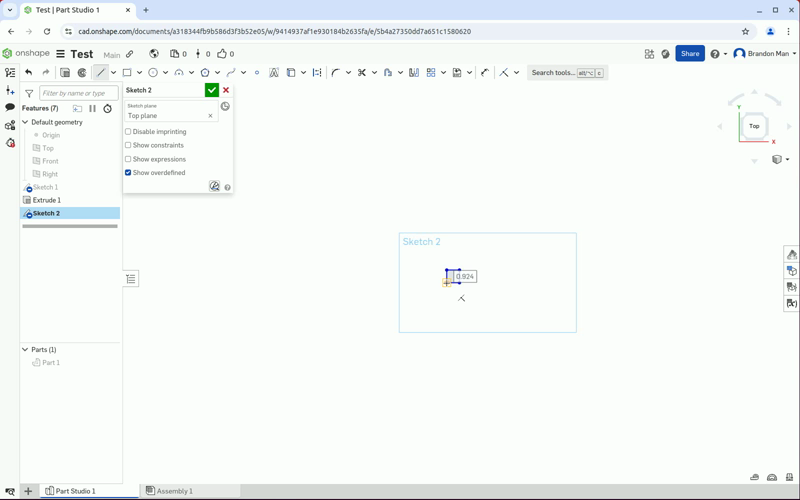
scroll(-6)
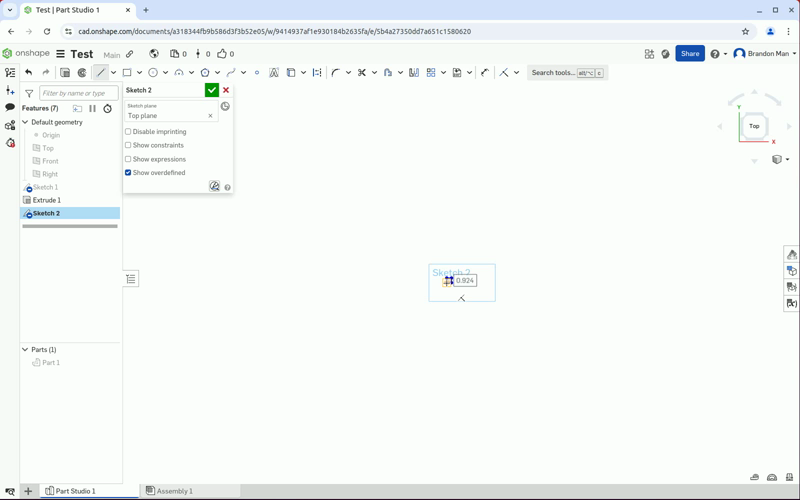
key(esc)
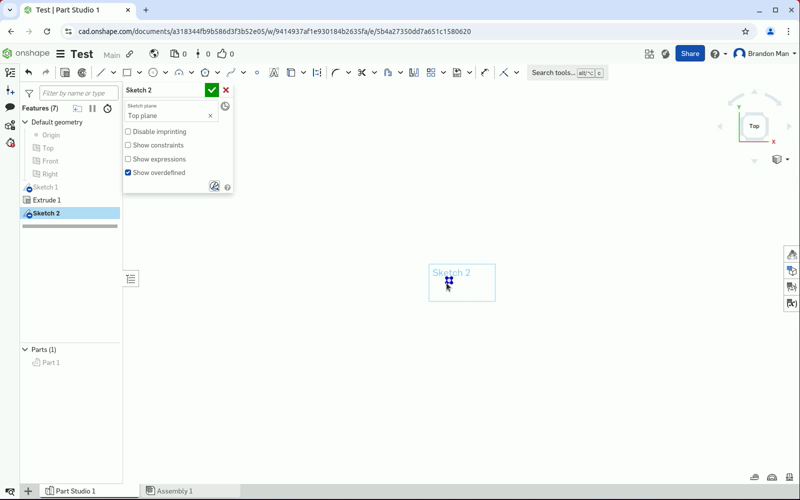
mouse_move(448, 278)
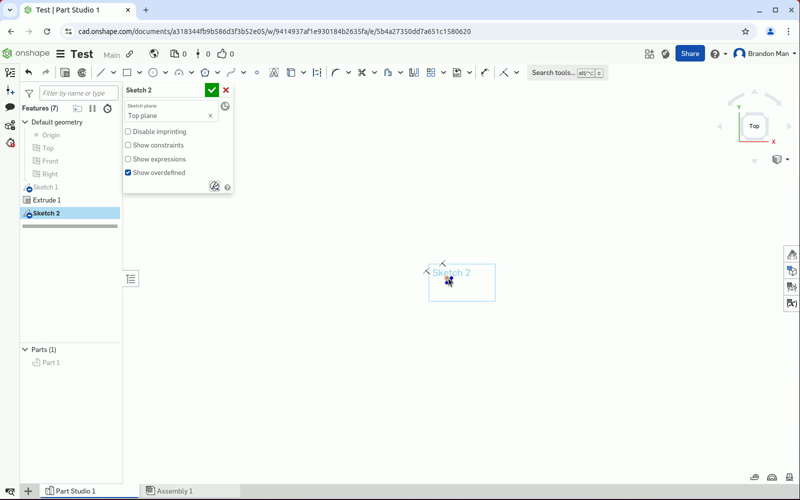
scroll(6)
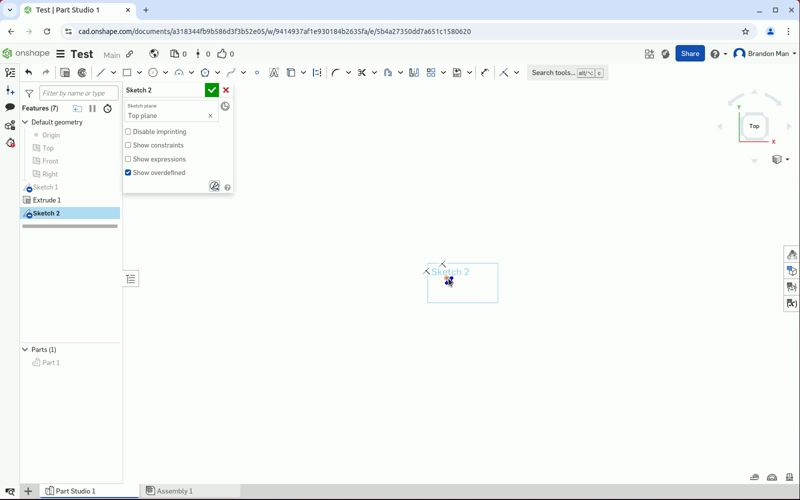
scroll(6)
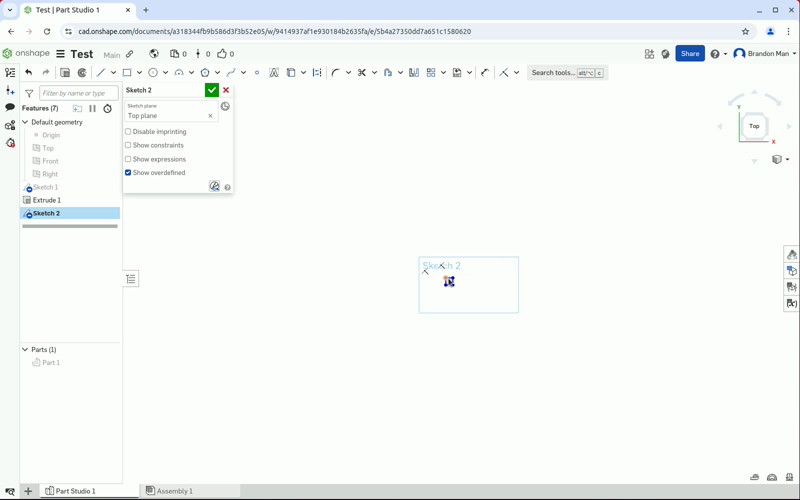
scroll(6)
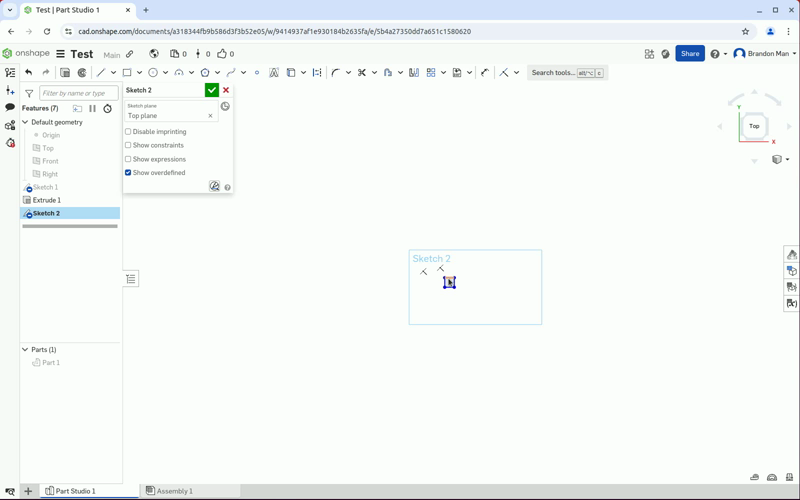
scroll(6)
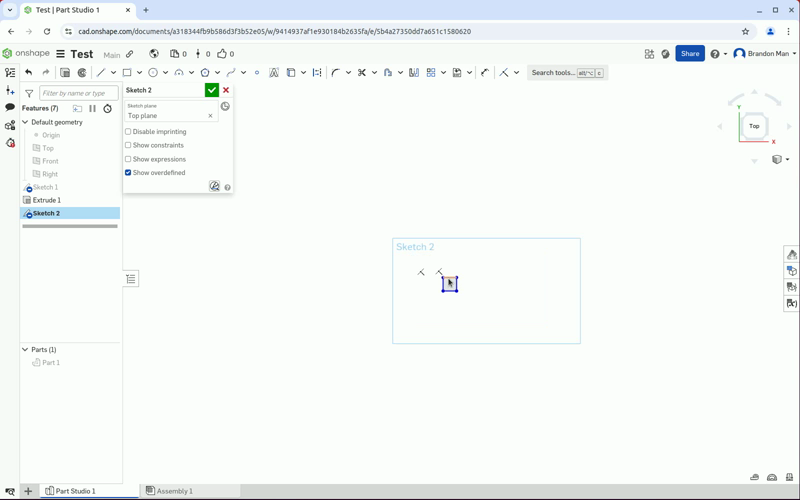
scroll(6)
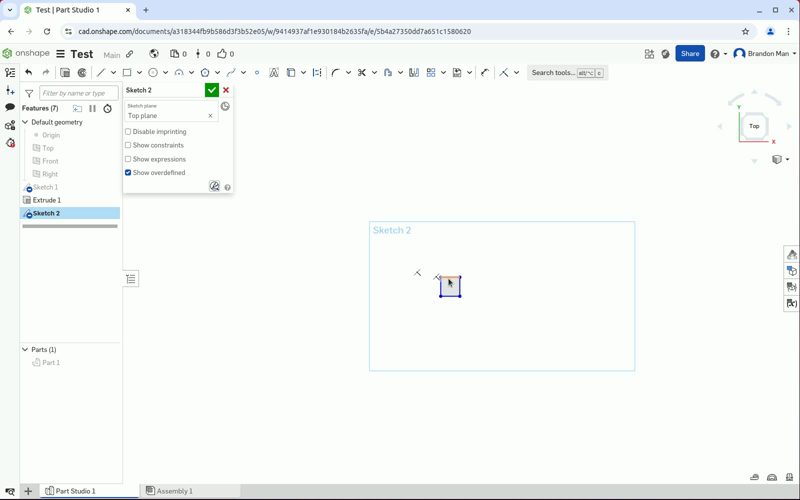
scroll(6)
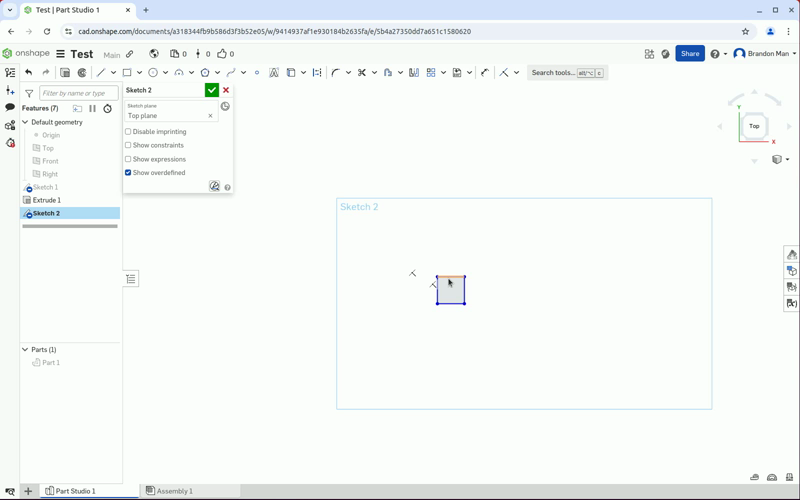
scroll(6)
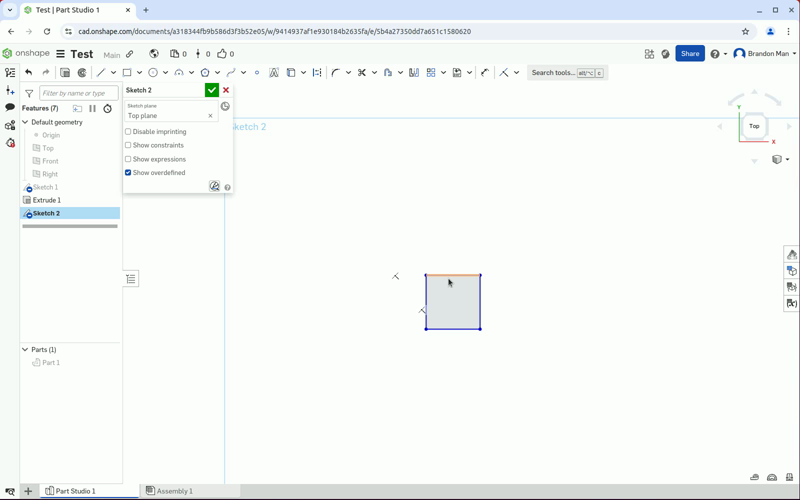
click(448, 278)
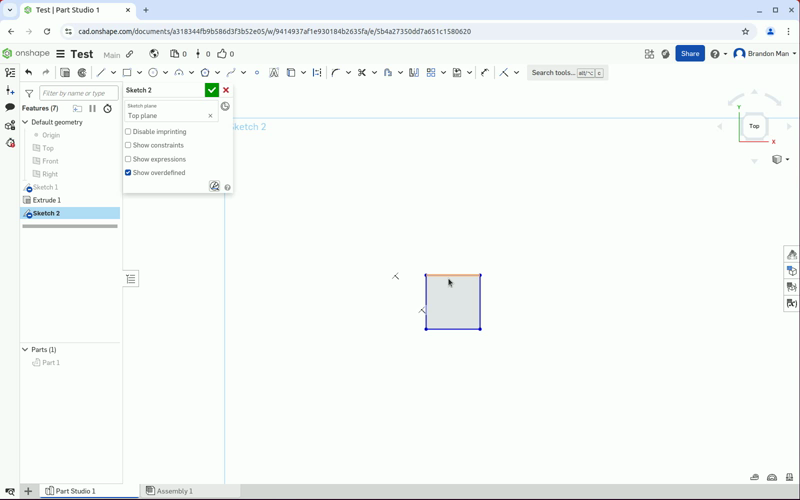
scroll(-6)
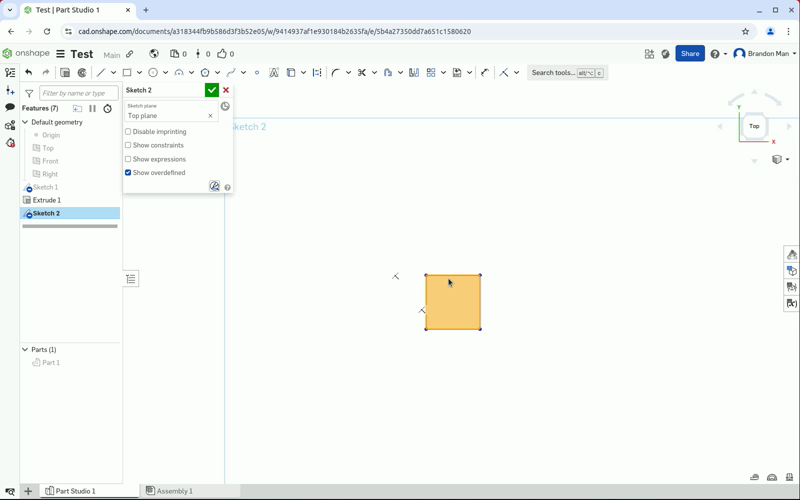
scroll(-6)
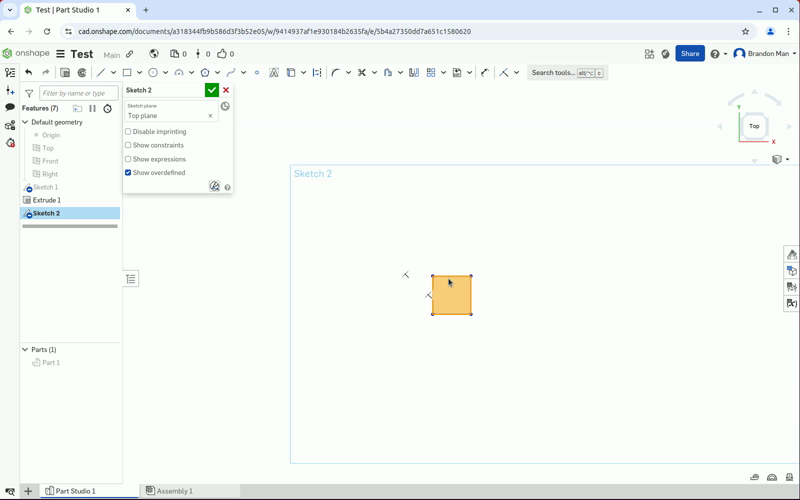
scroll(-6)
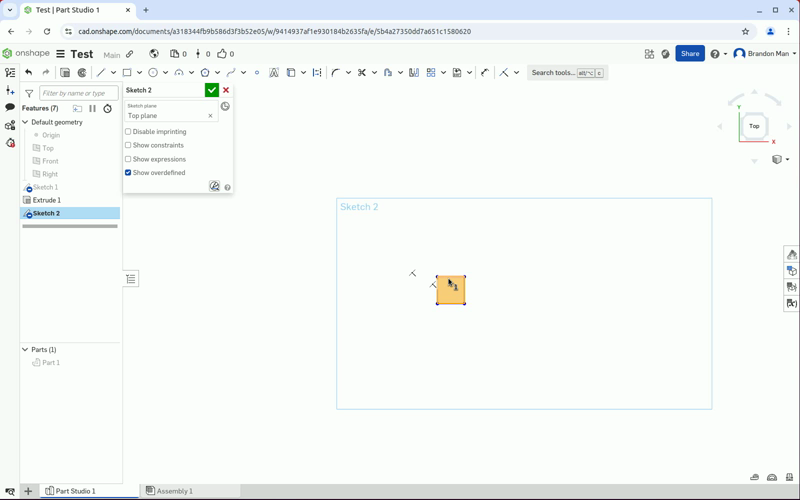
scroll(-6)
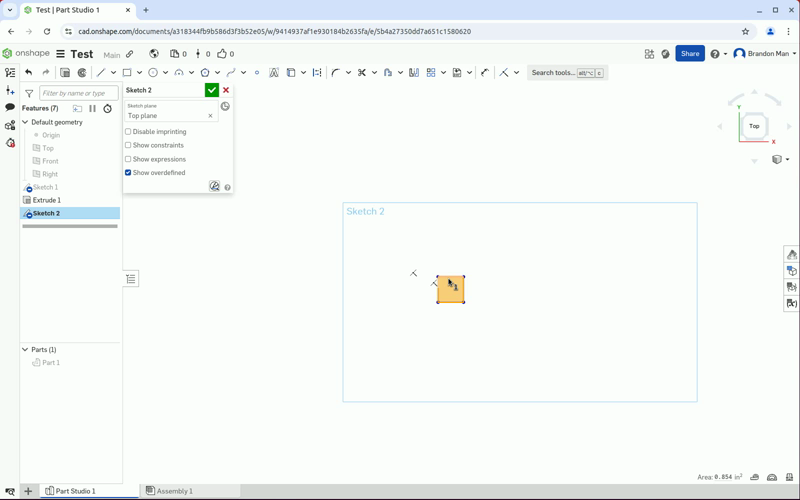
scroll(-6)
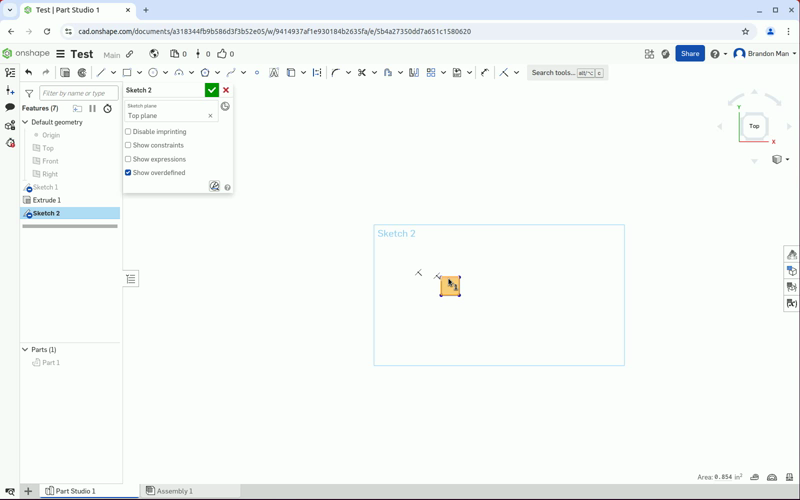
scroll(-6)
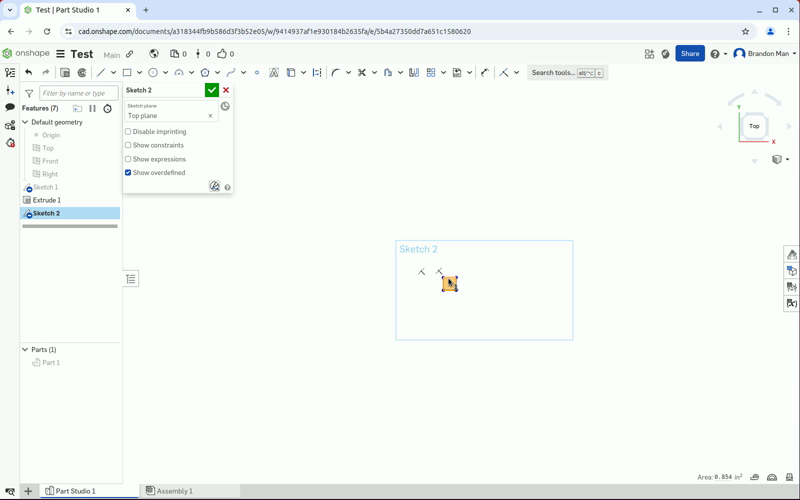
scroll(-6)
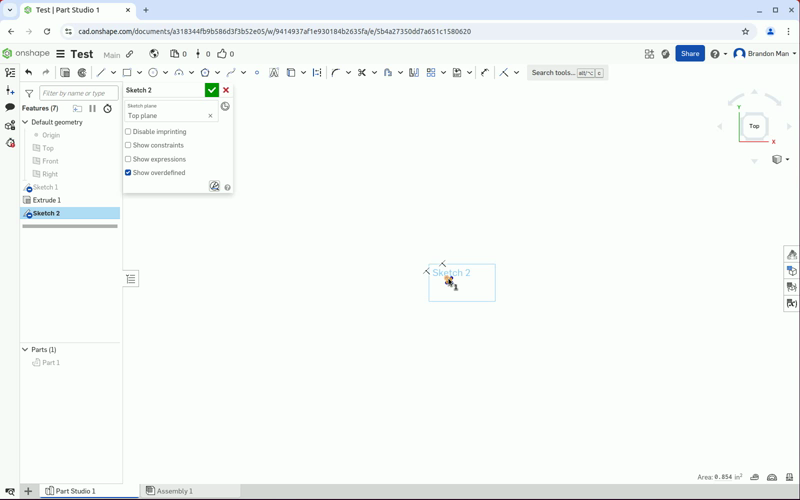
mouse_move(73, 352)
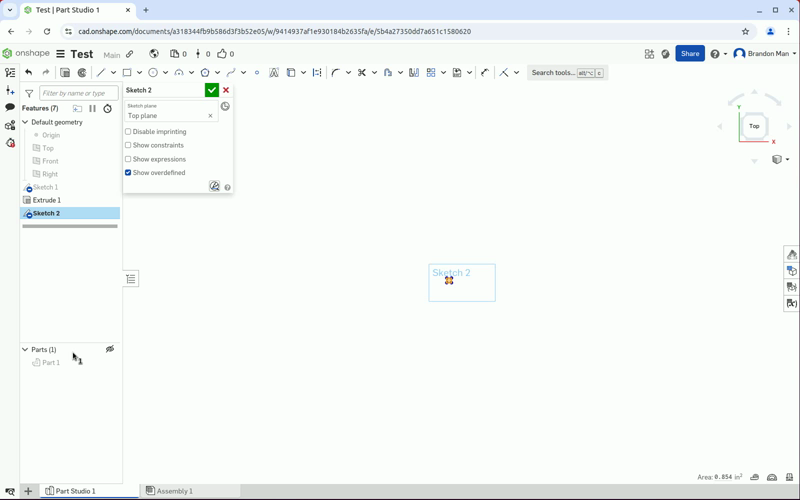
key(shift+y)
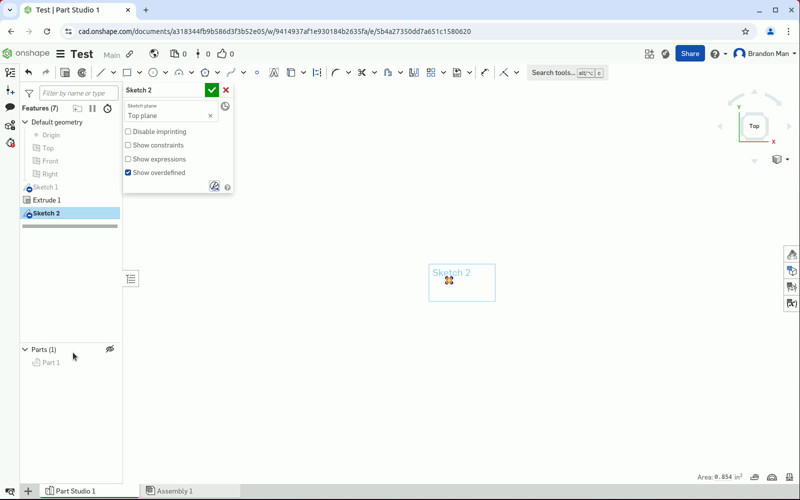
key(shift+e)
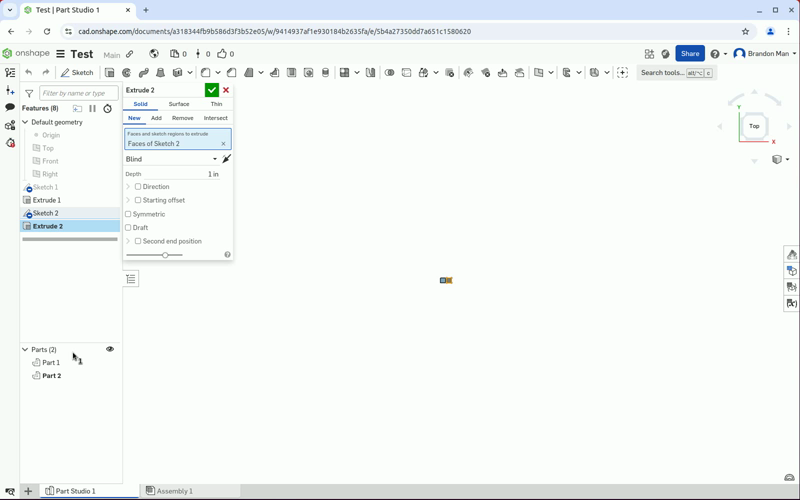
mouse_move(143, 106)
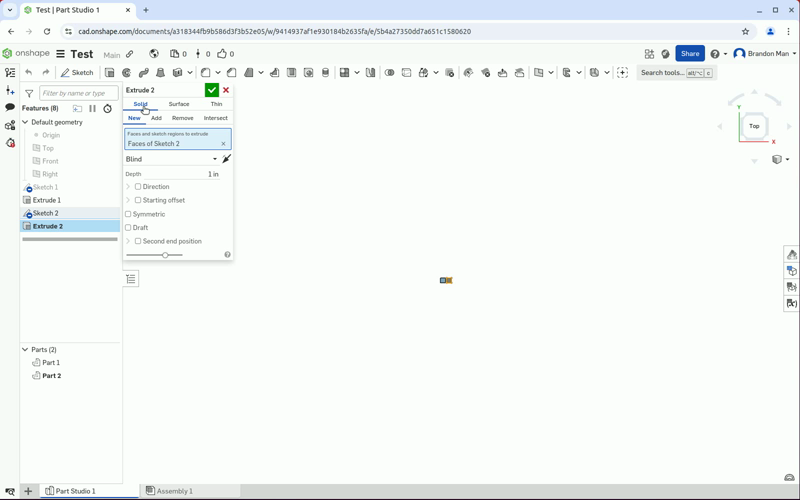
click(143, 106)
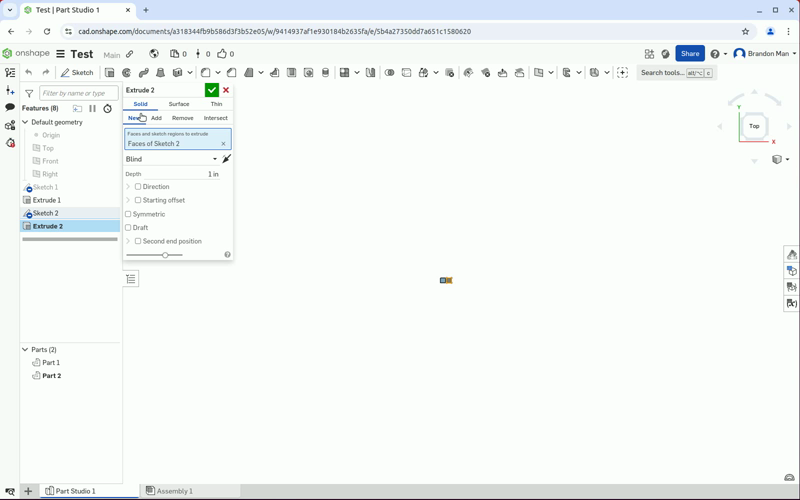
mouse_move(137, 120)
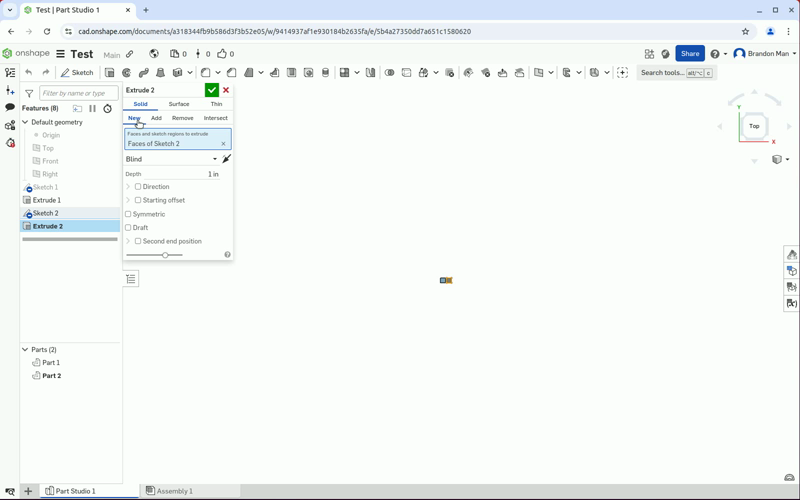
click(137, 120)
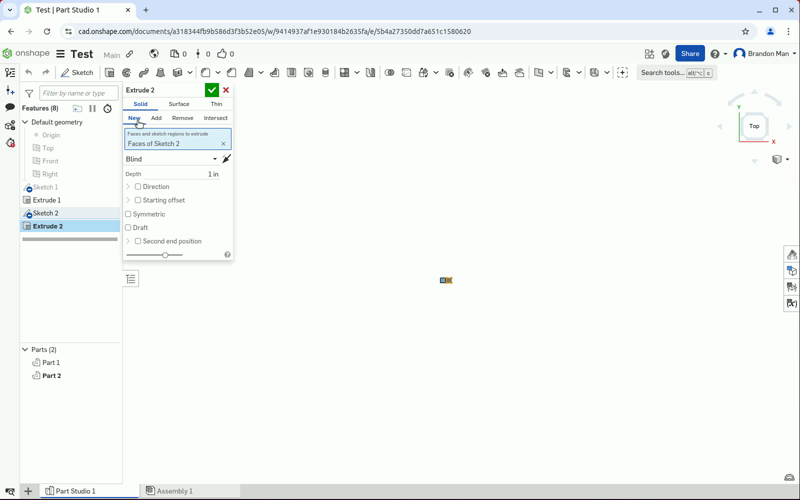
key(tab, 4)
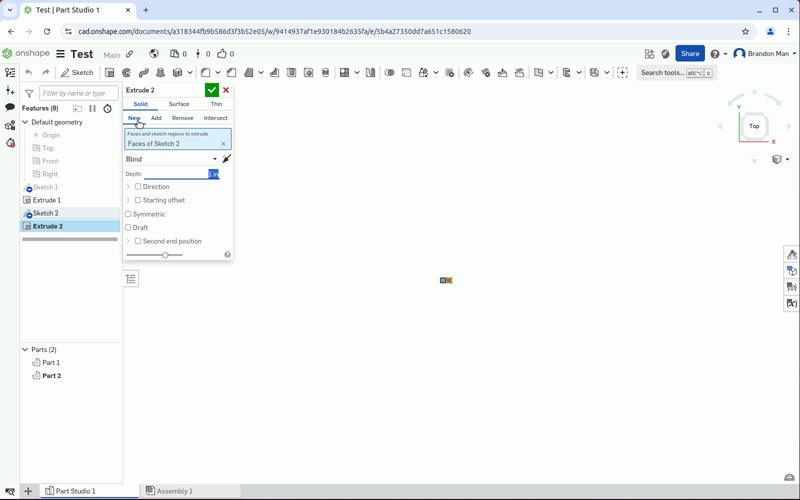
text(17.331)
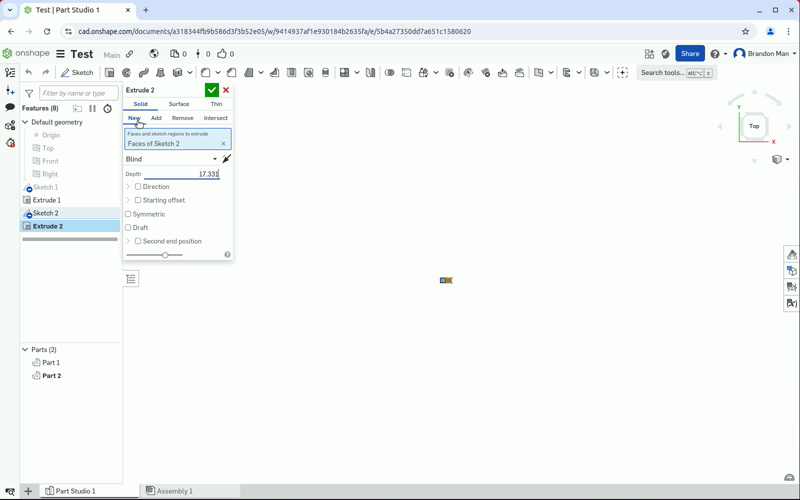
key(enter)
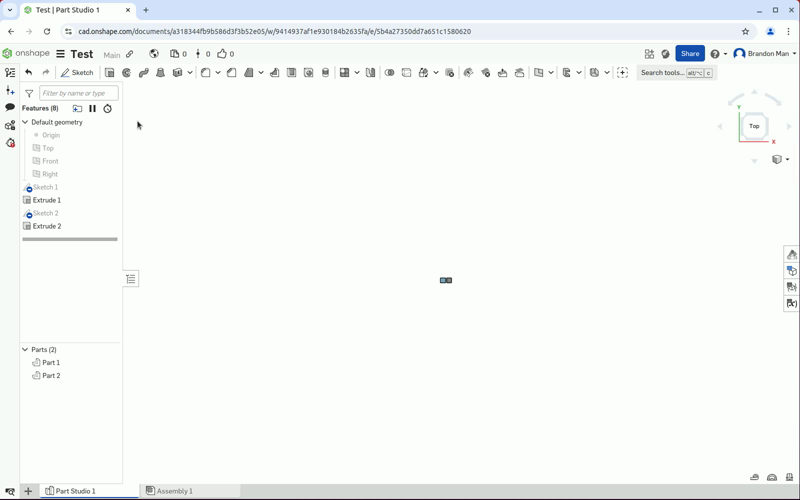
key(shift+h)
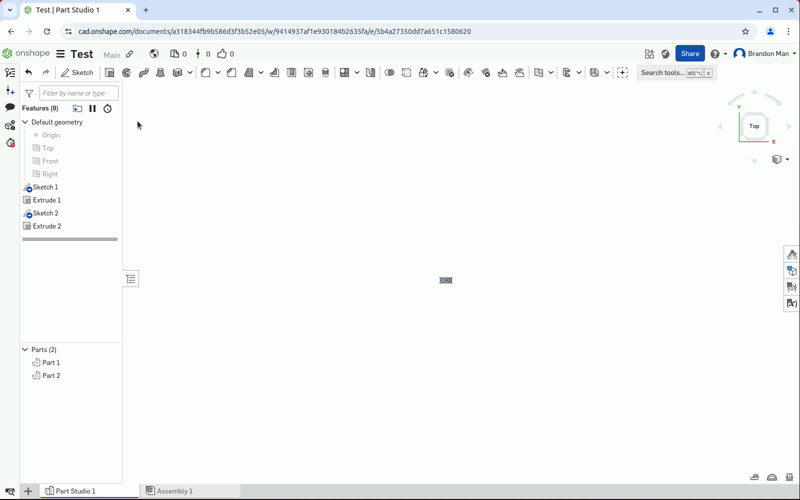
key(shift+h)
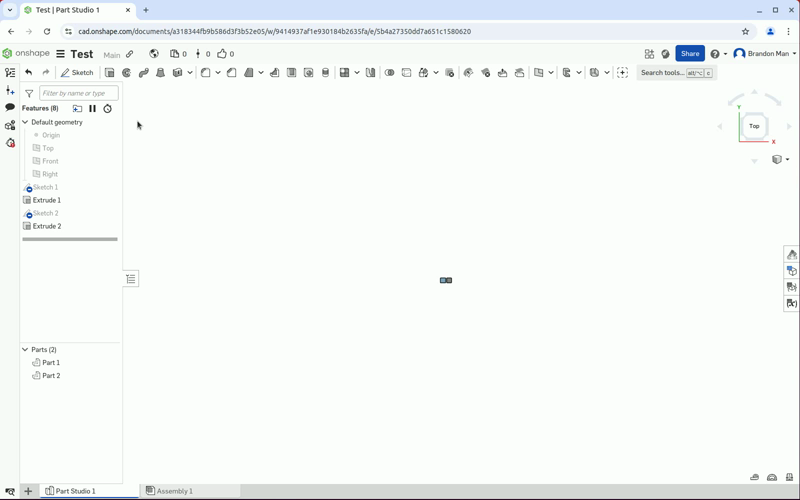
mouse_move(73, 189)
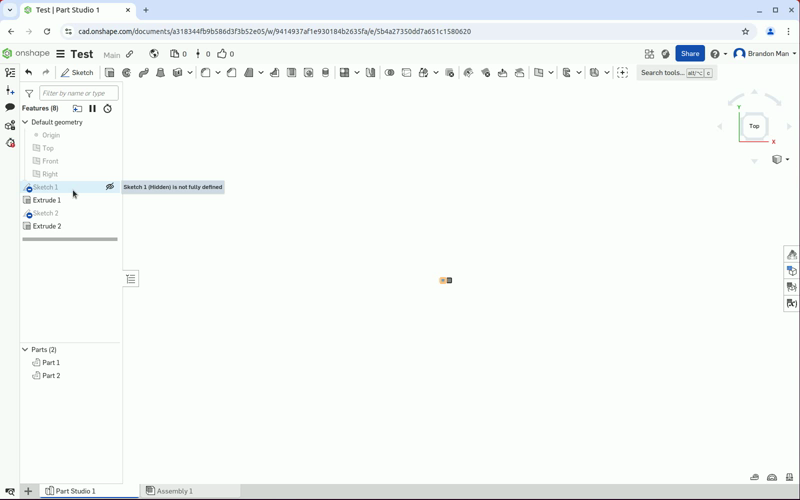
click(73, 189)
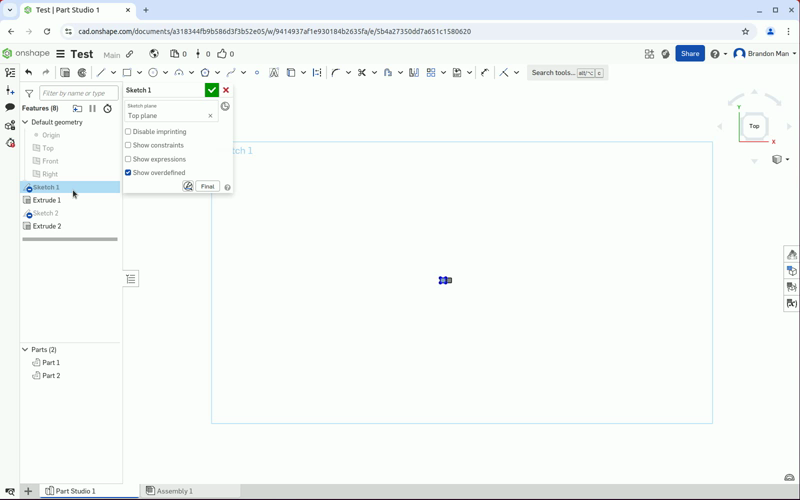
mouse_move(229, 92)
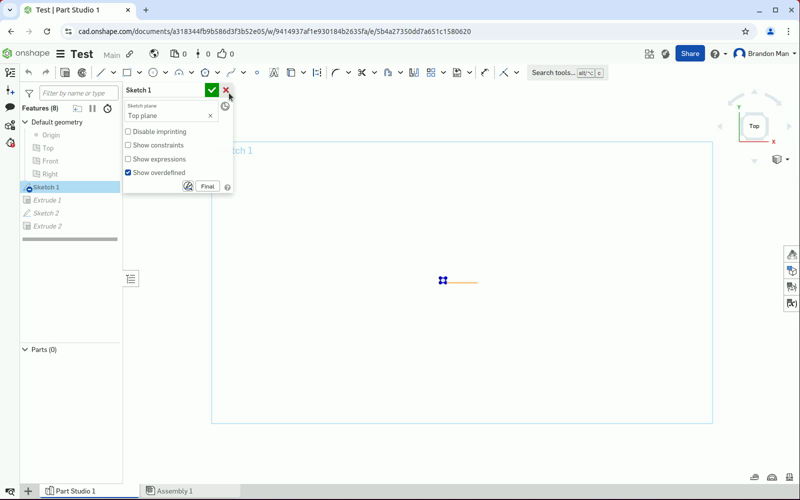
click(229, 92)
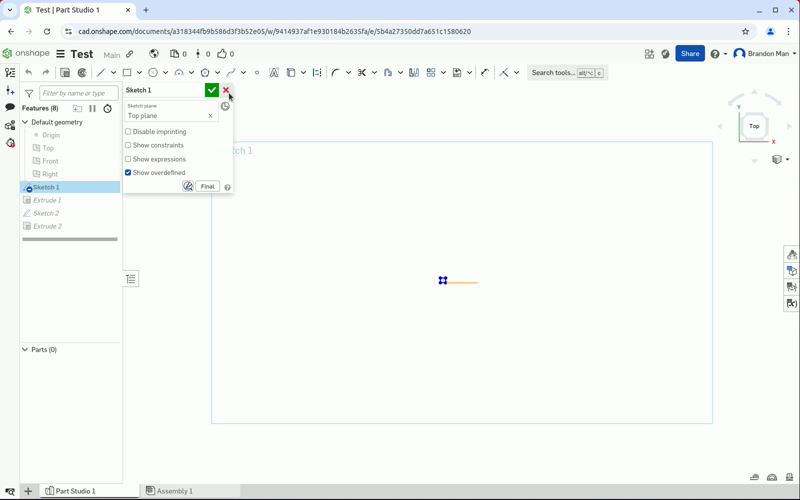
key(shift+s)
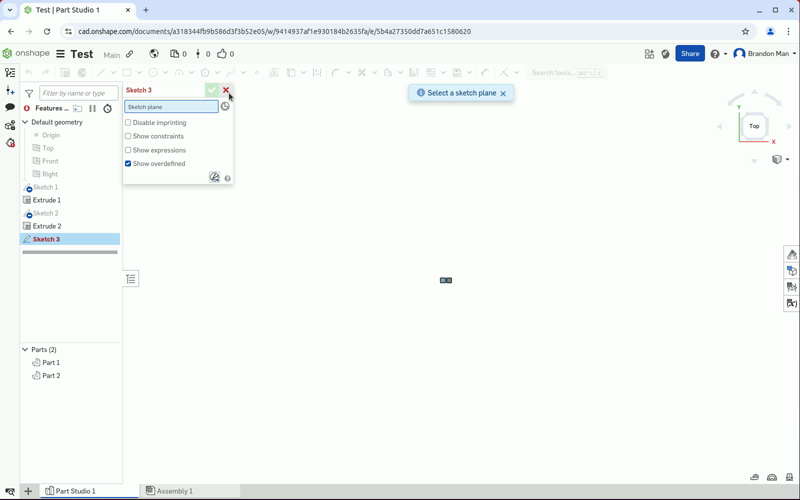
mouse_move(73, 150)
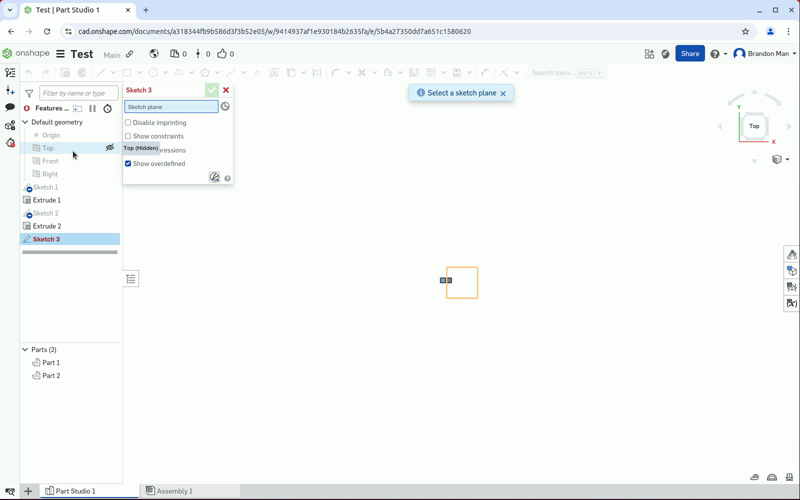
click(73, 150)
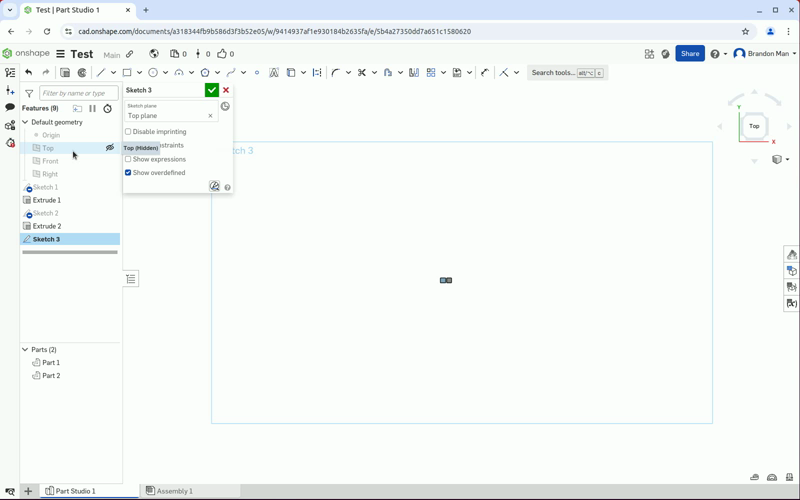
mouse_move(73, 352)
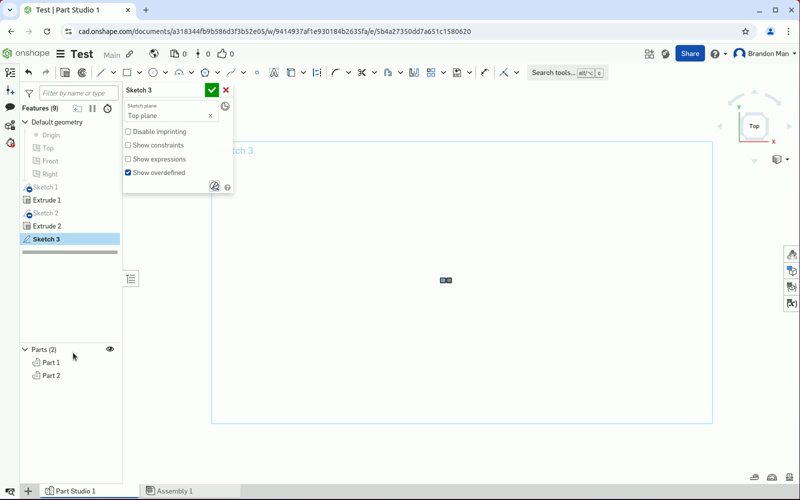
key(y)
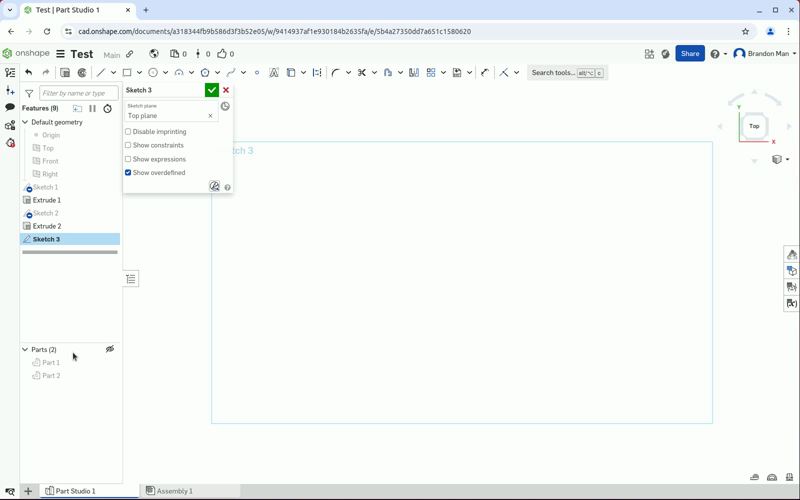
key(l)
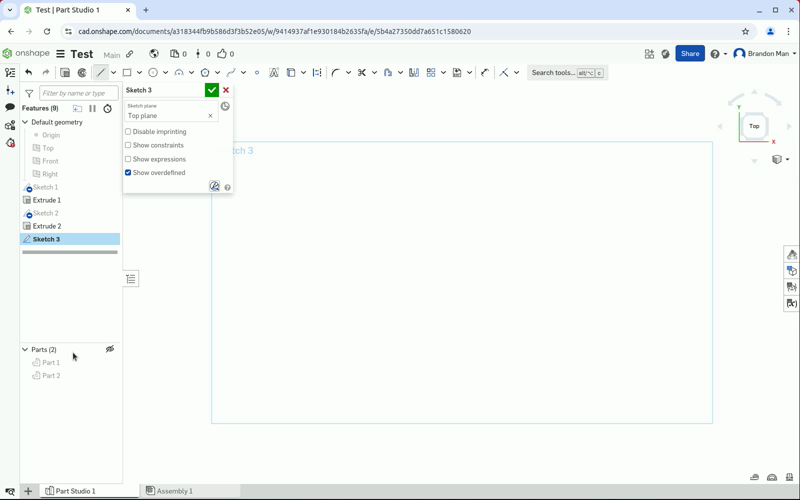
key_down(shift)
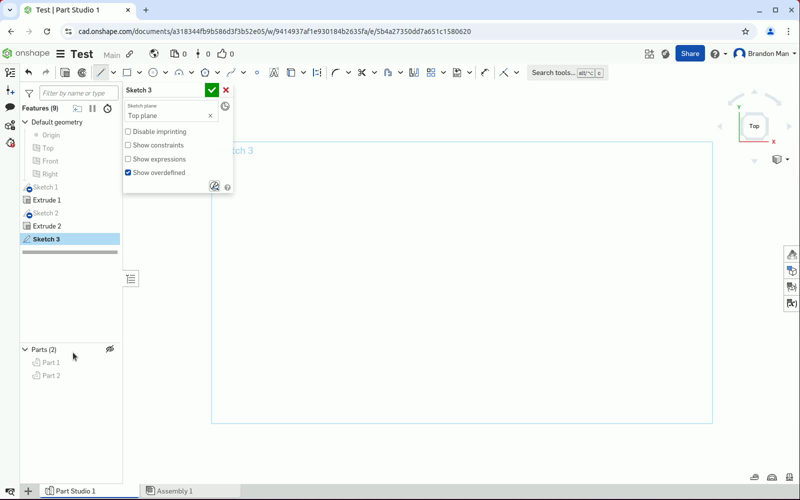
mouse_move(452, 282)
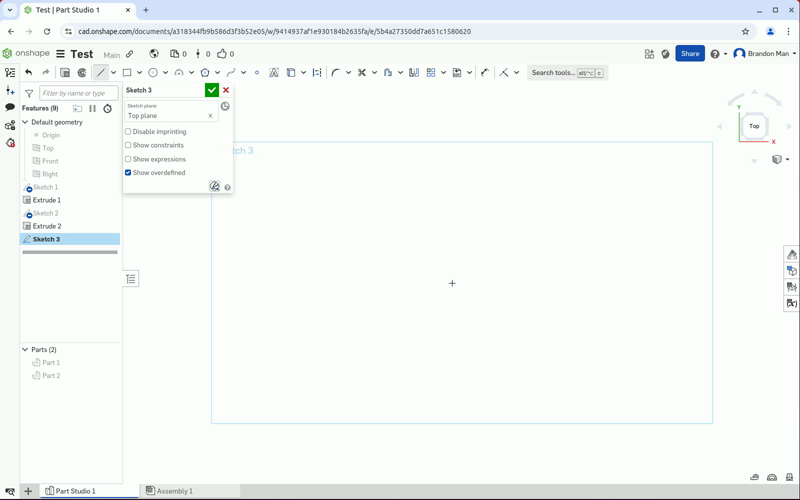
click(452, 282)
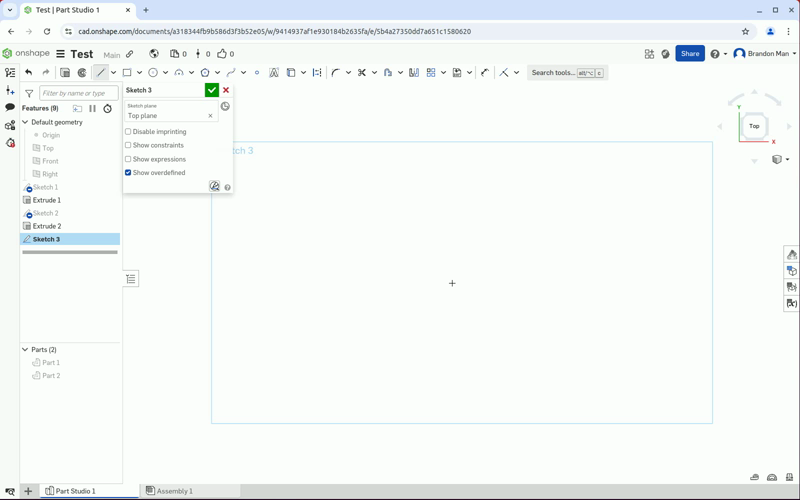
key_up(shift)
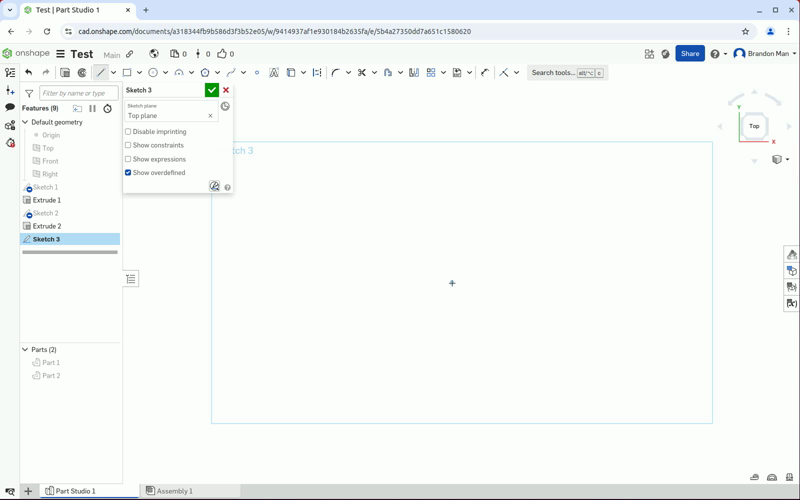
key_down(shift)
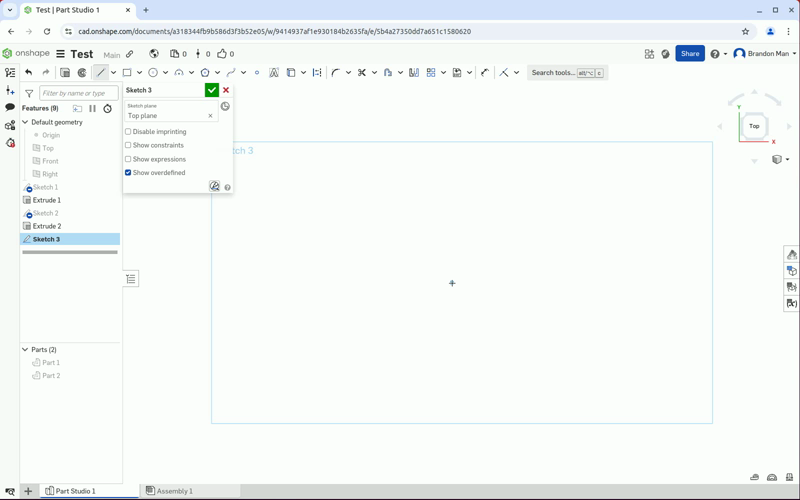
mouse_move(482, 282)
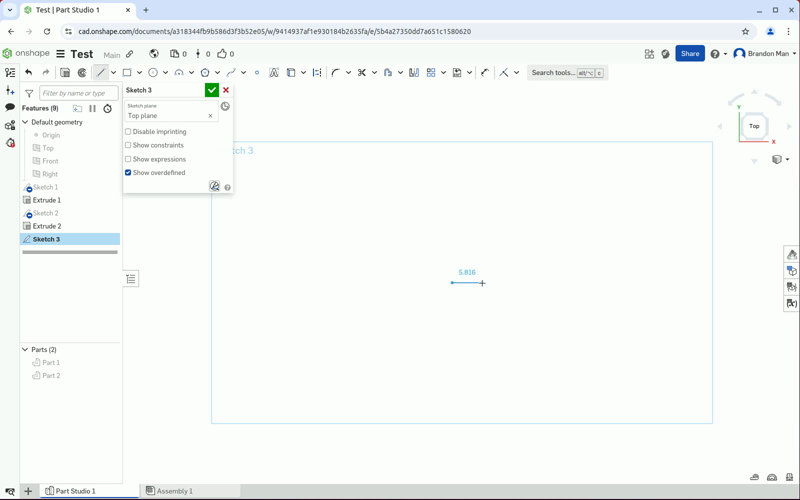
mouse_move(457, 282)
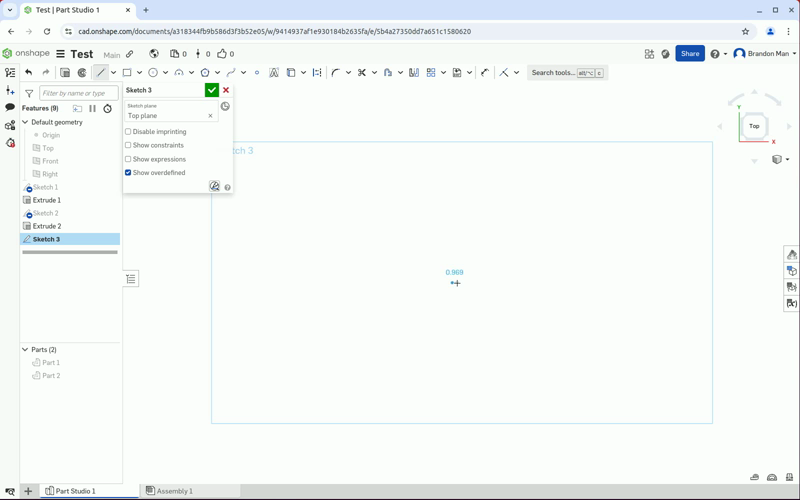
scroll(6)
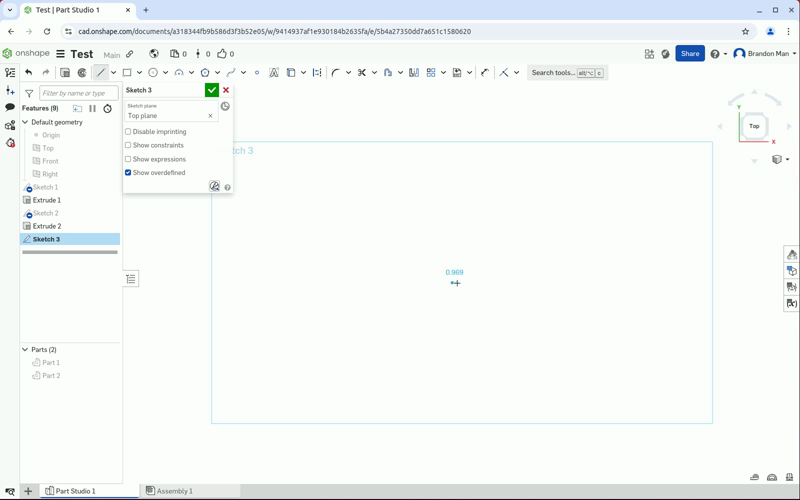
scroll(6)
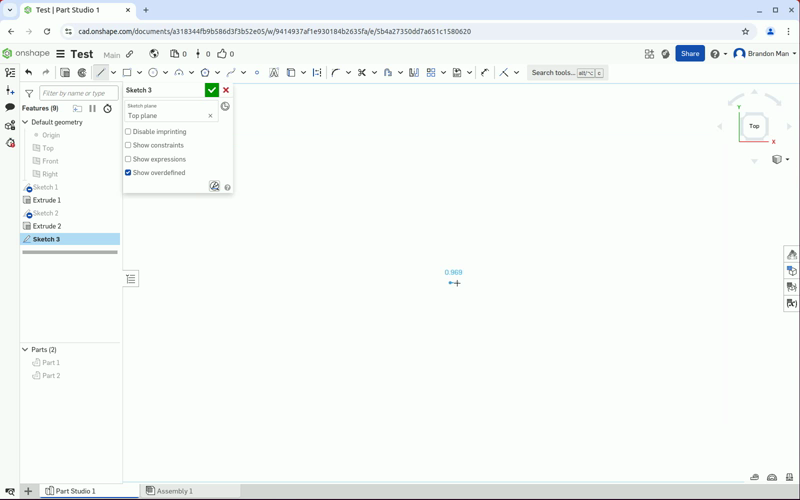
scroll(6)
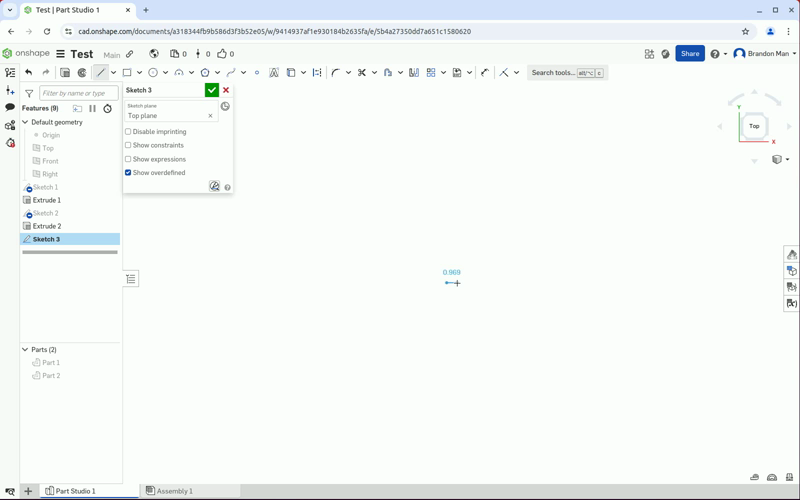
scroll(6)
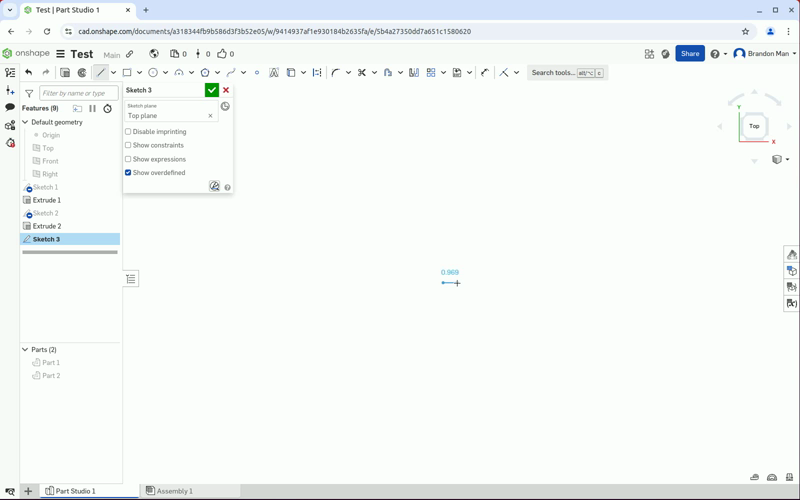
scroll(6)
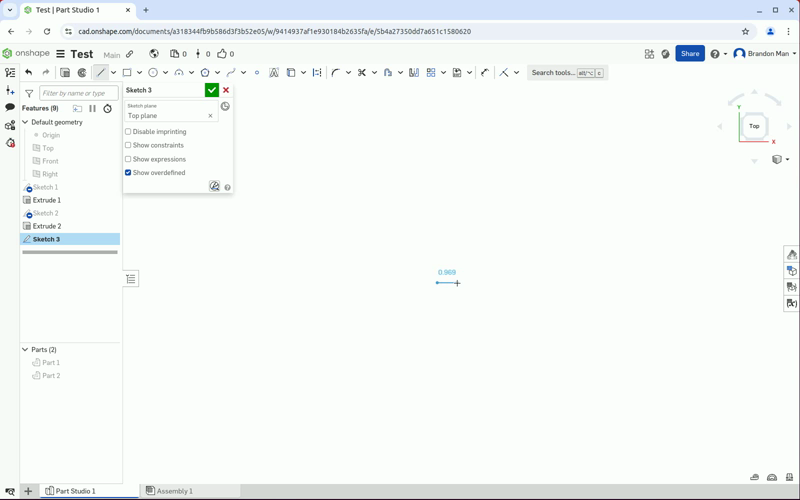
scroll(6)
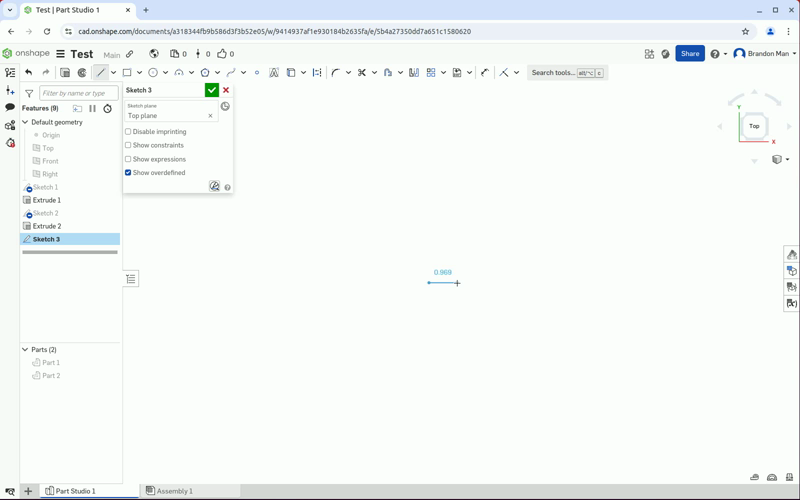
scroll(6)
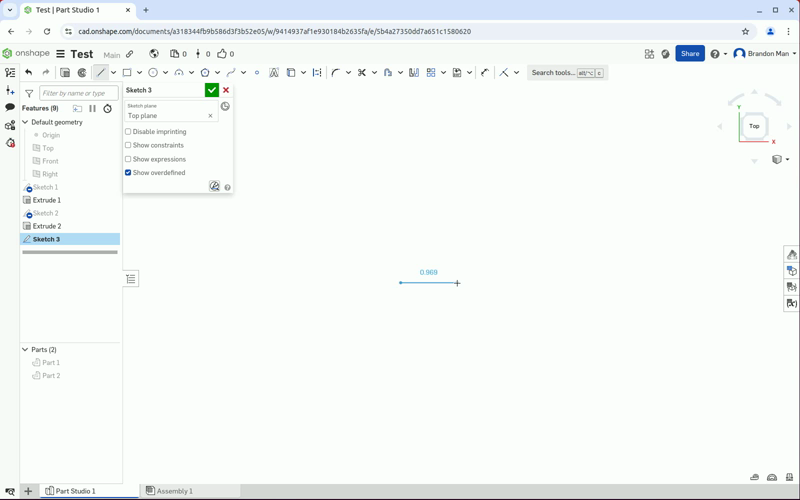
click(457, 282)
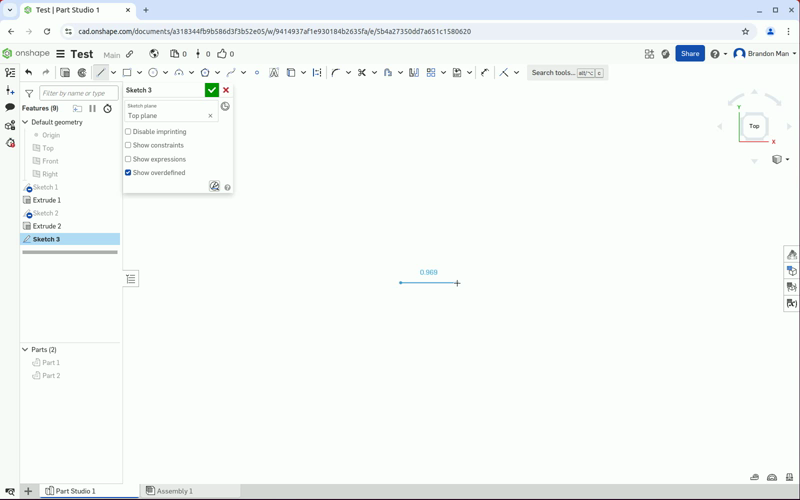
scroll(-6)
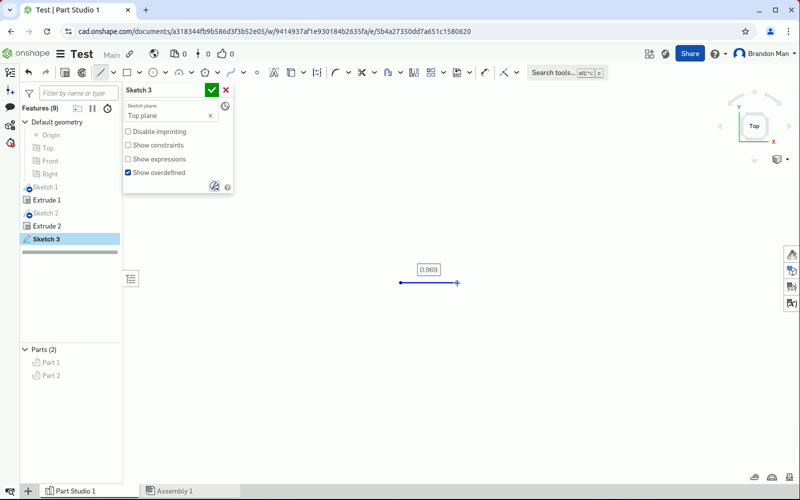
scroll(-6)
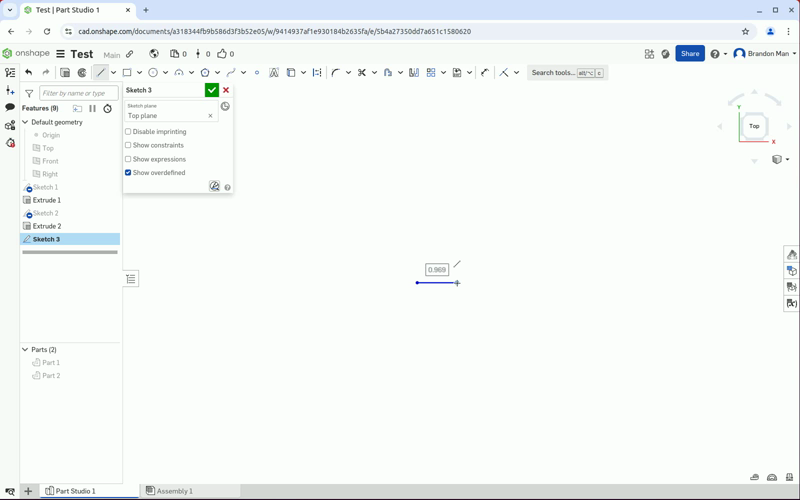
scroll(-6)
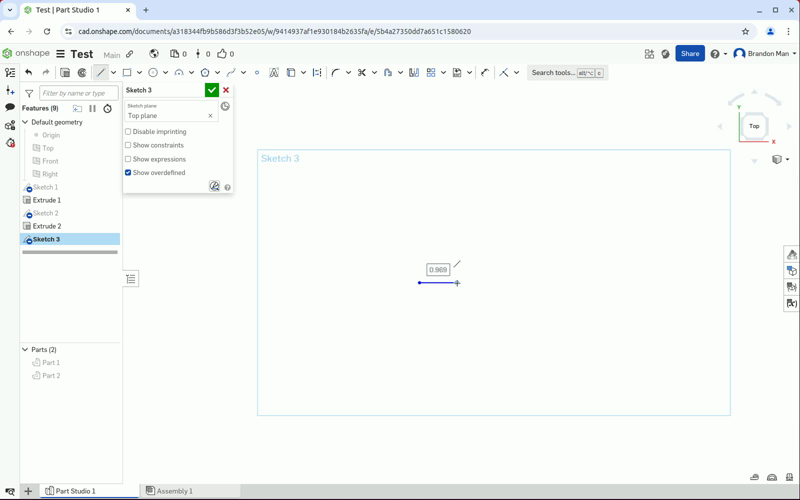
scroll(-6)
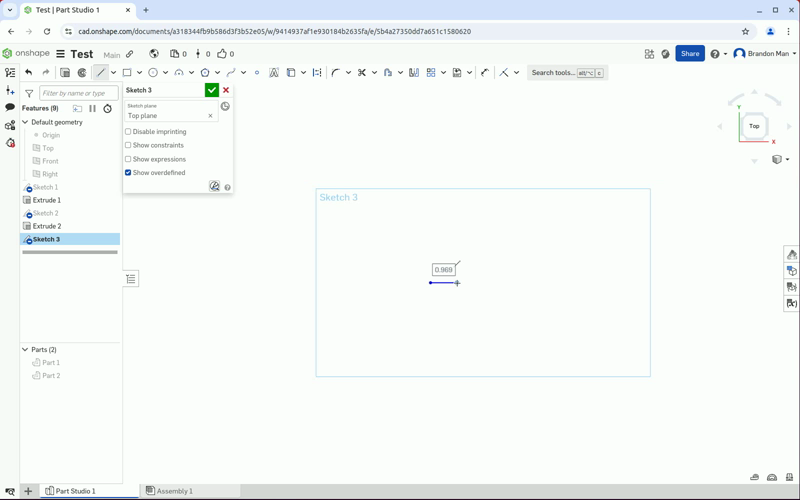
scroll(-6)
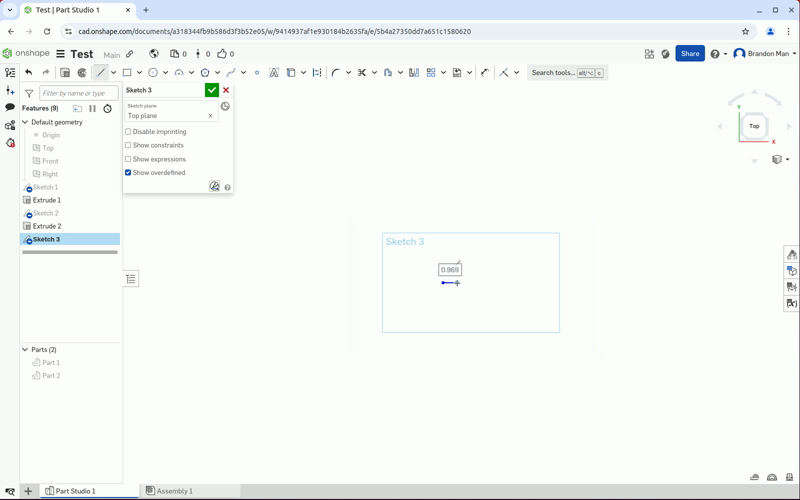
scroll(-6)
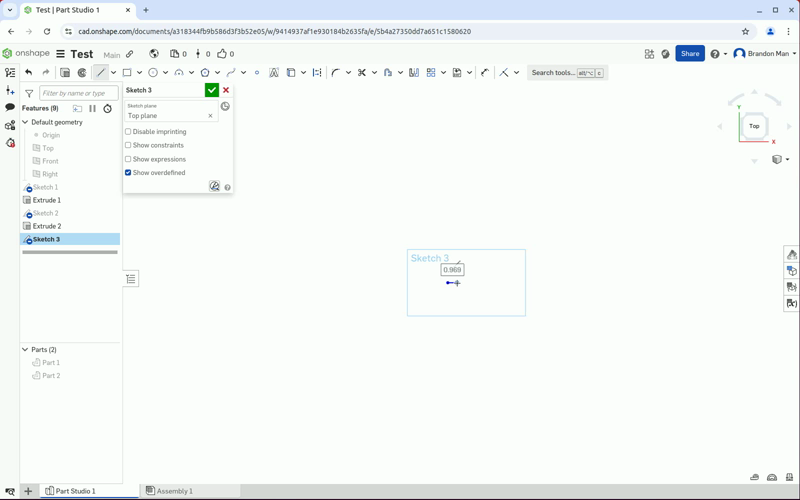
scroll(-6)
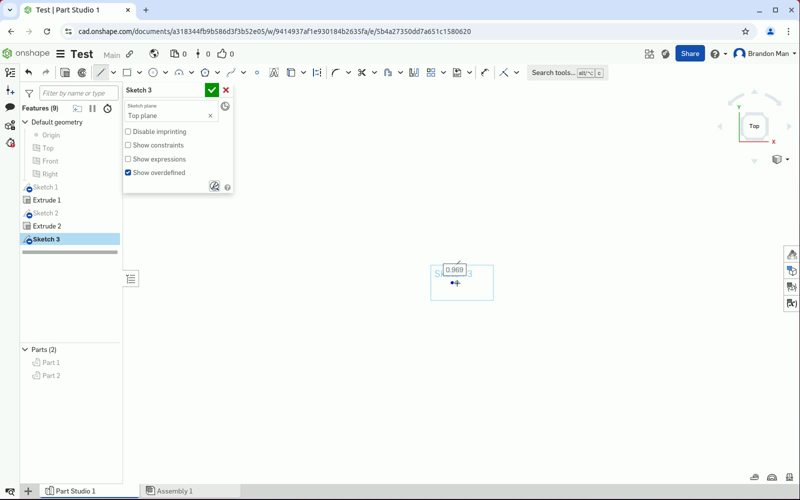
key_up(shift)
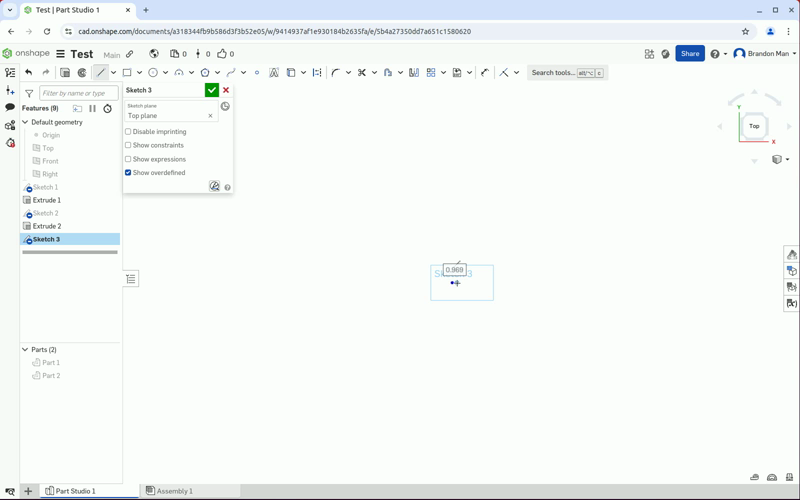
key_down(shift)
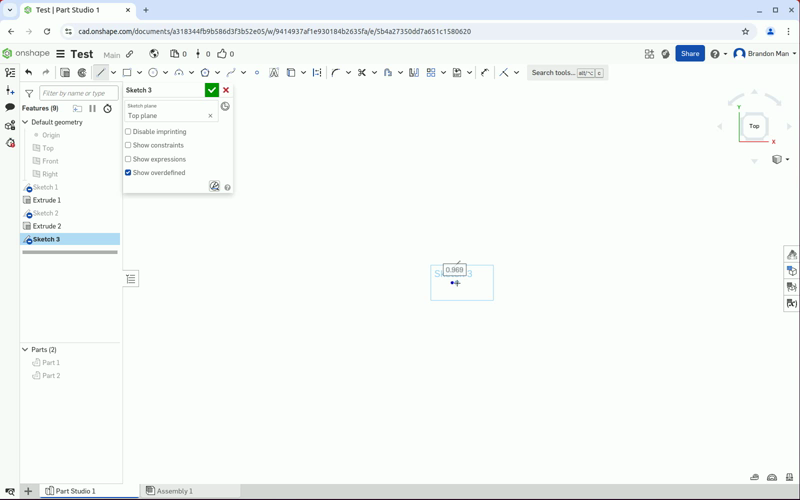
mouse_move(487, 282)
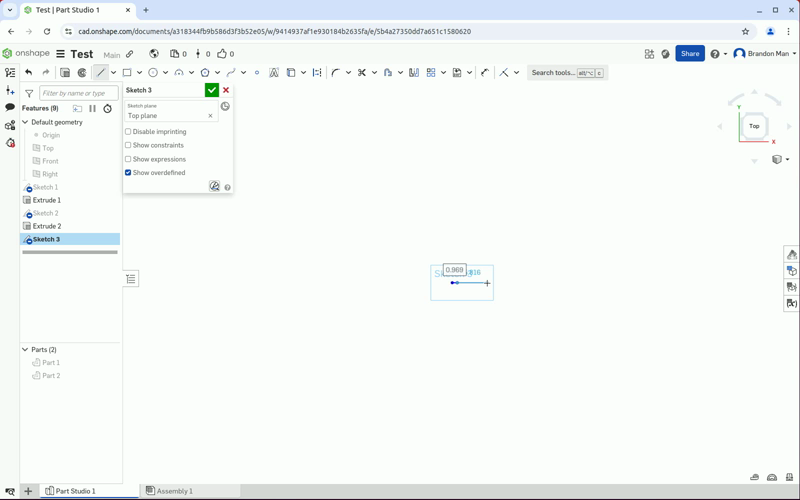
mouse_move(457, 278)
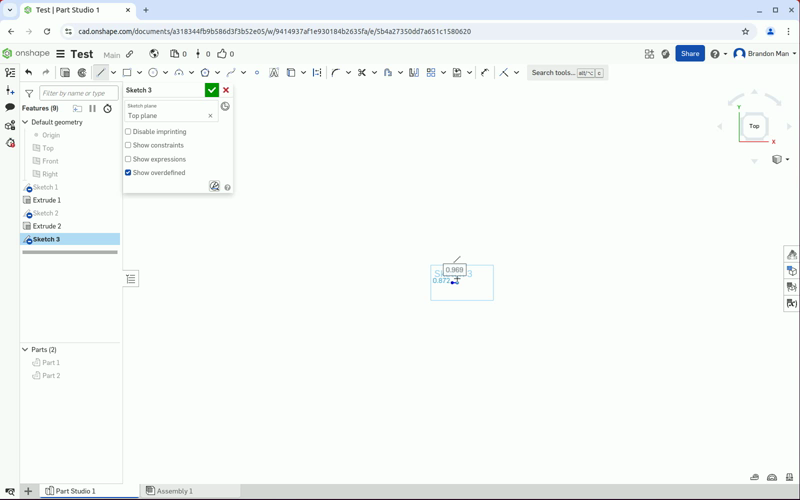
scroll(6)
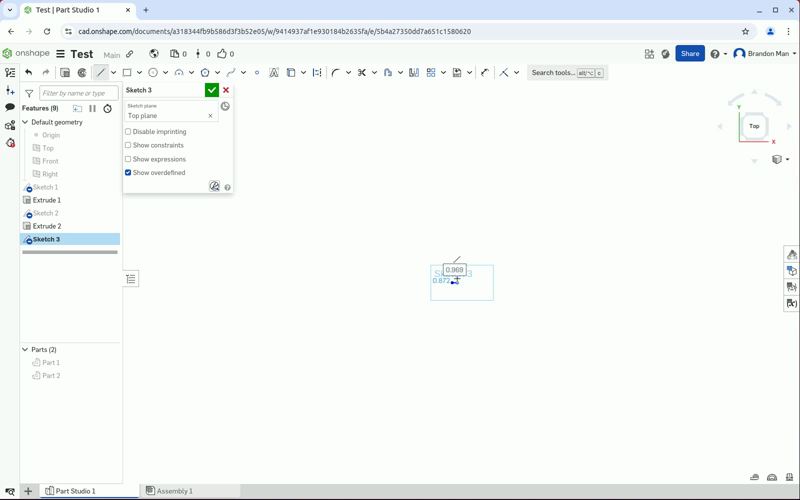
scroll(6)
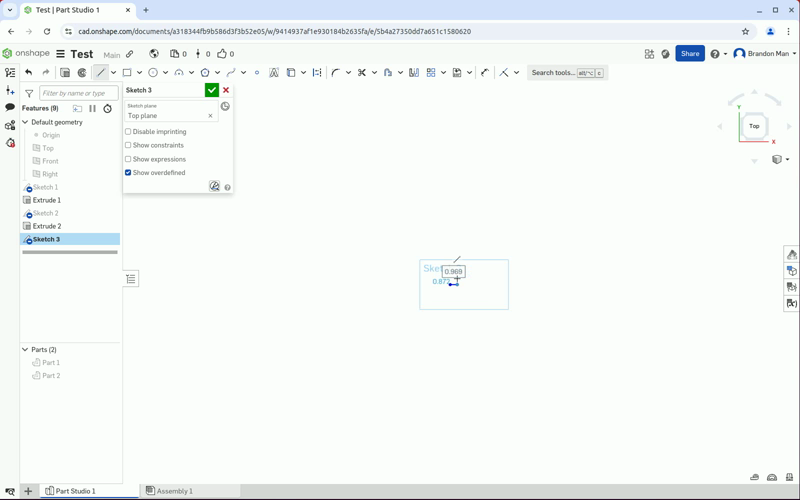
scroll(6)
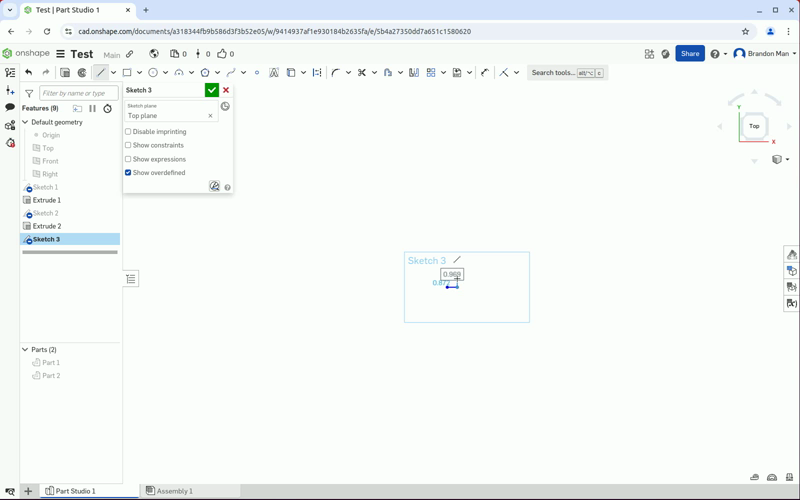
scroll(6)
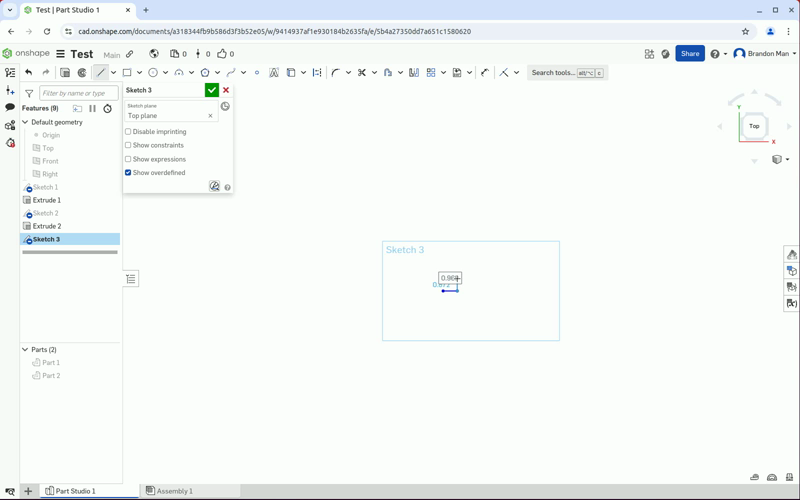
scroll(6)
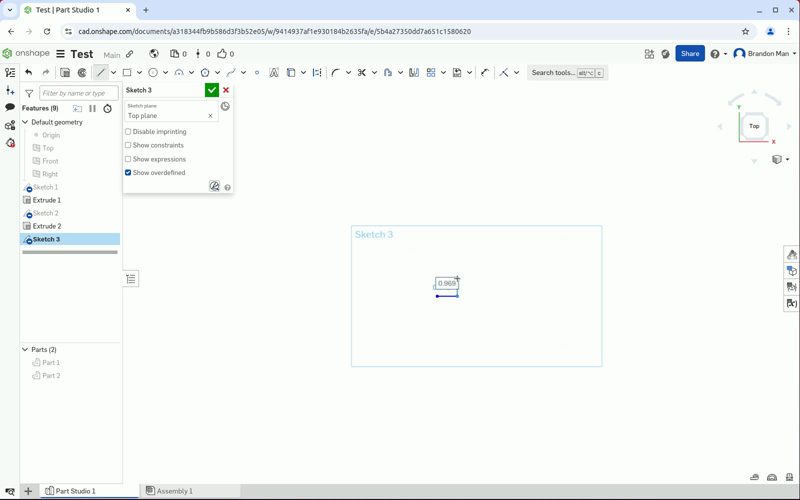
scroll(6)
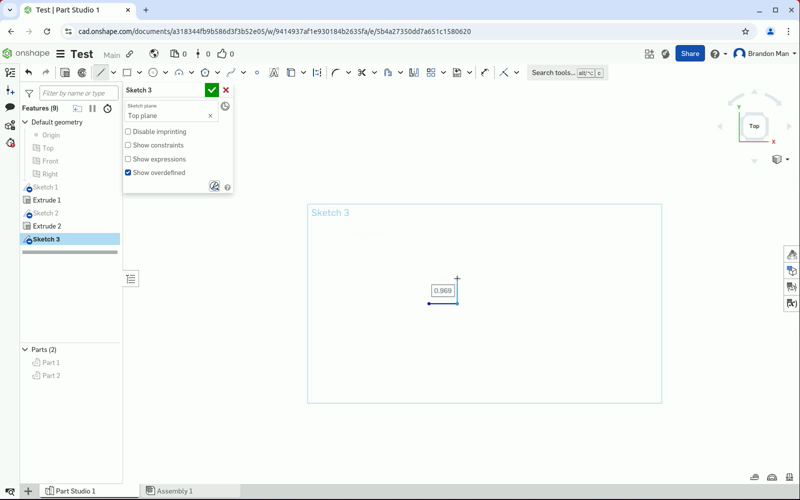
scroll(6)
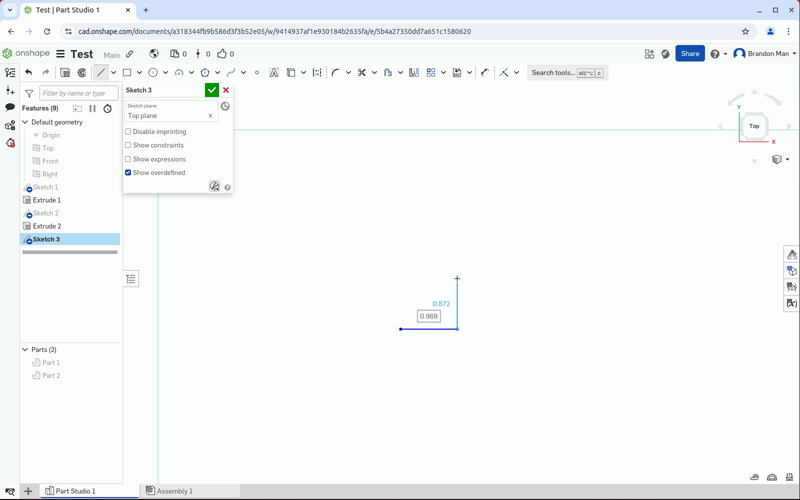
click(457, 278)
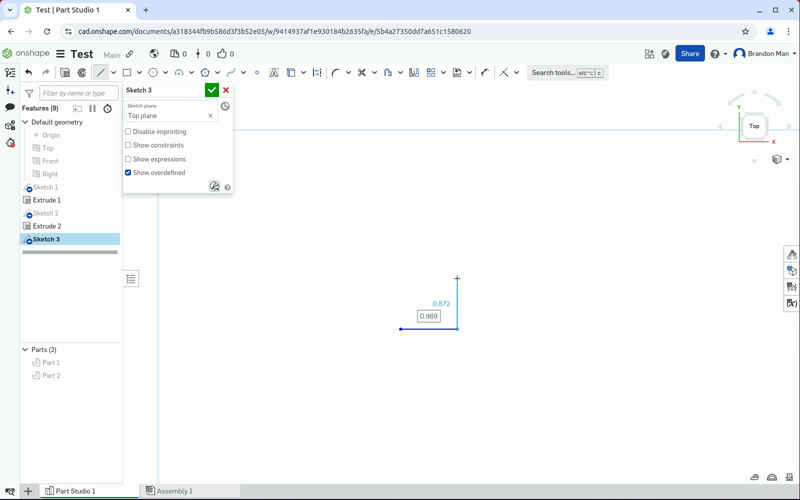
scroll(-6)
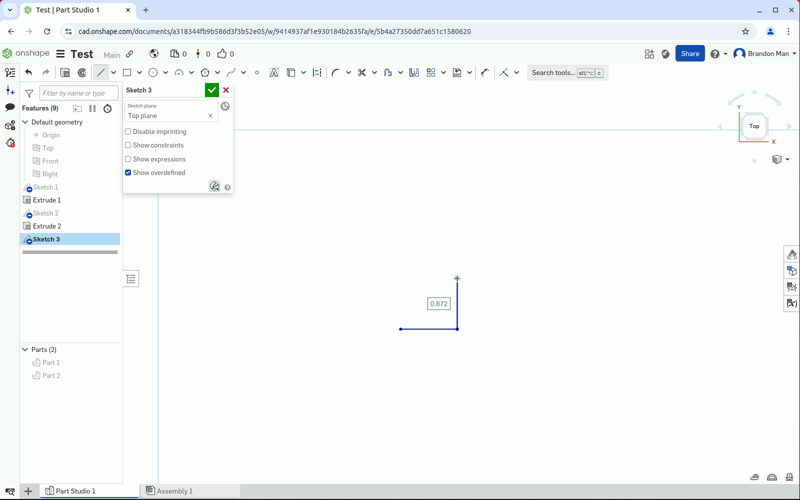
scroll(-6)
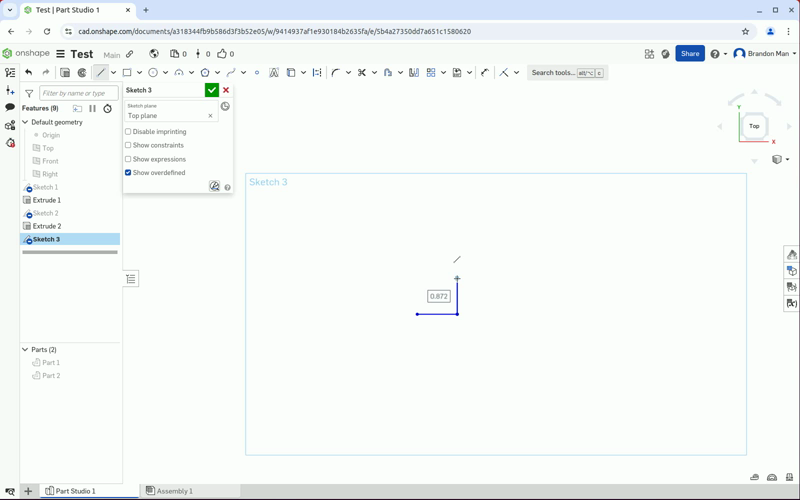
scroll(-6)
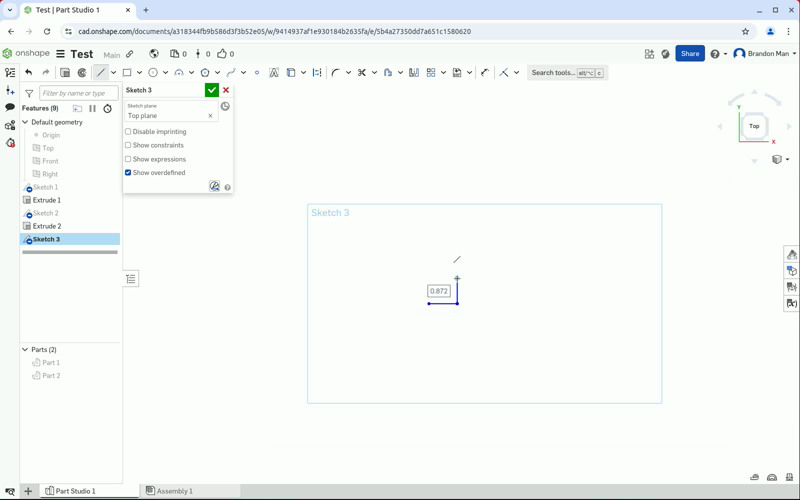
scroll(-6)
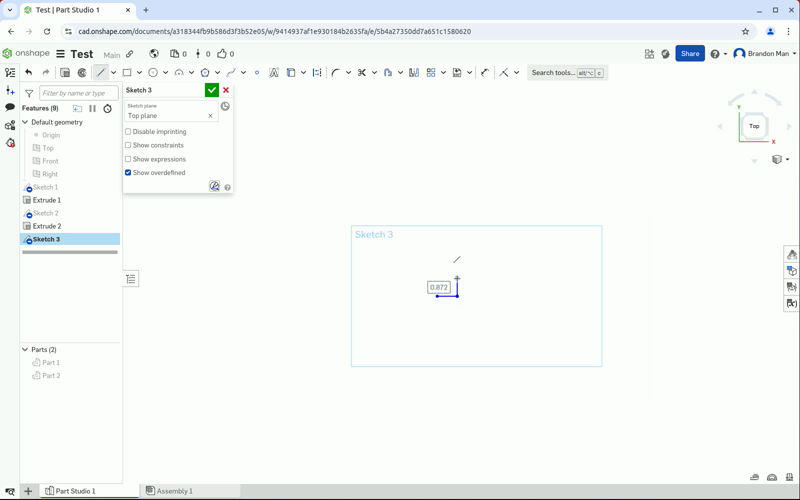
scroll(-6)
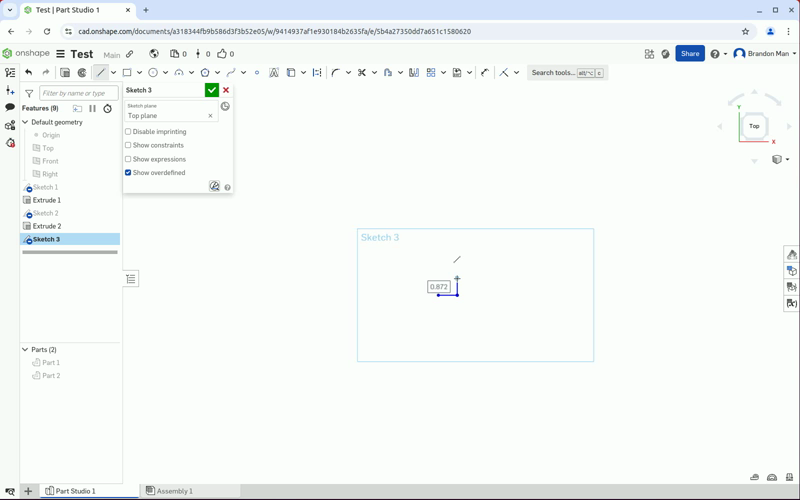
scroll(-6)
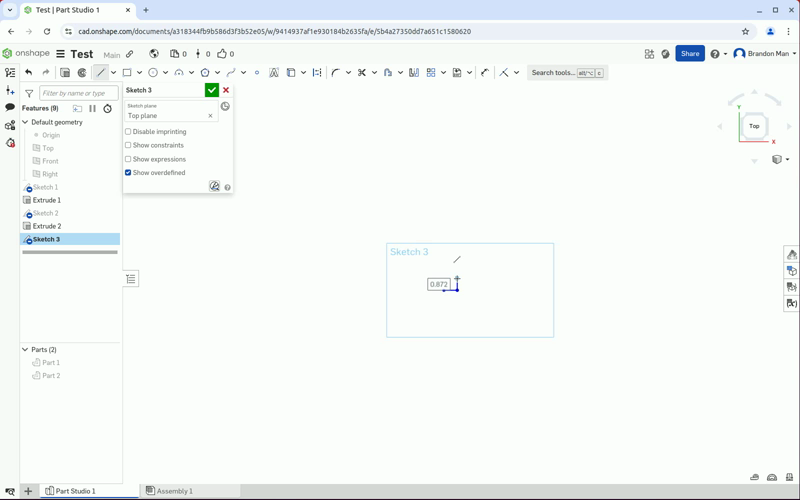
scroll(-6)
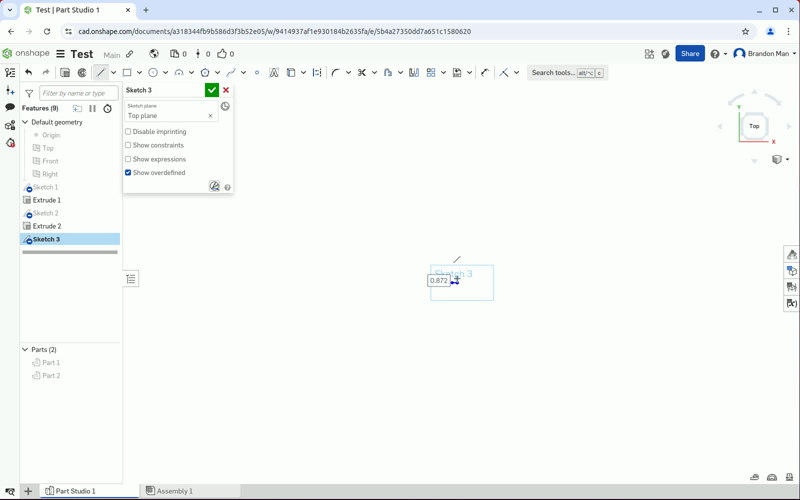
key_up(shift)
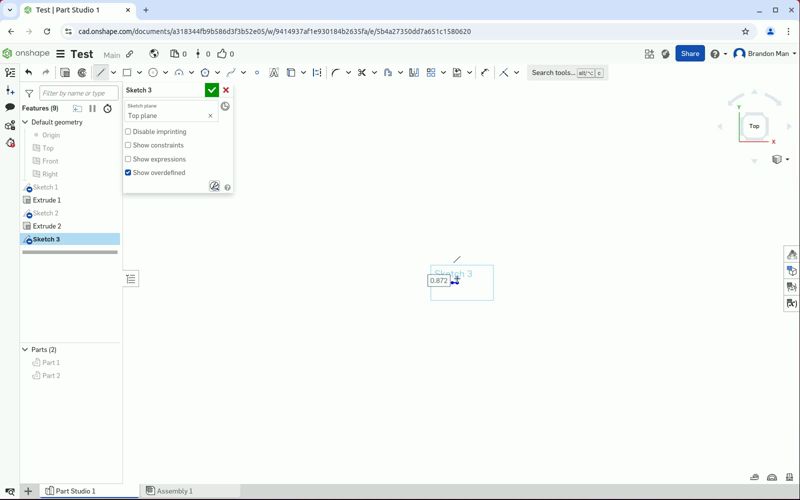
key_down(shift)
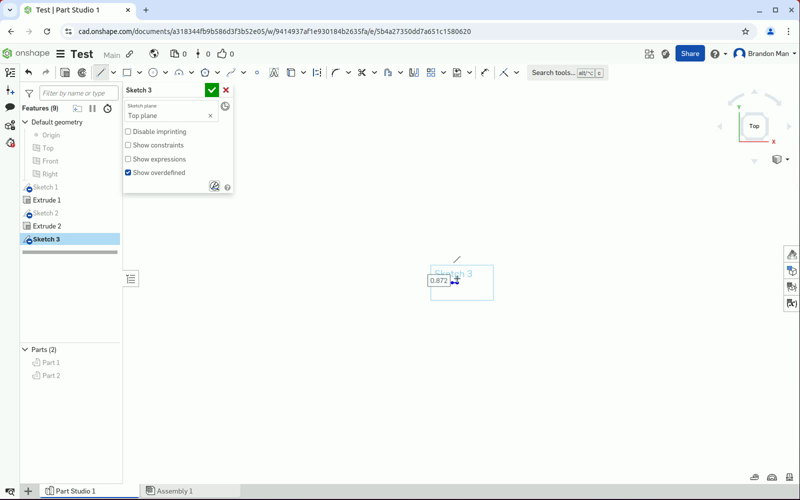
mouse_move(487, 278)
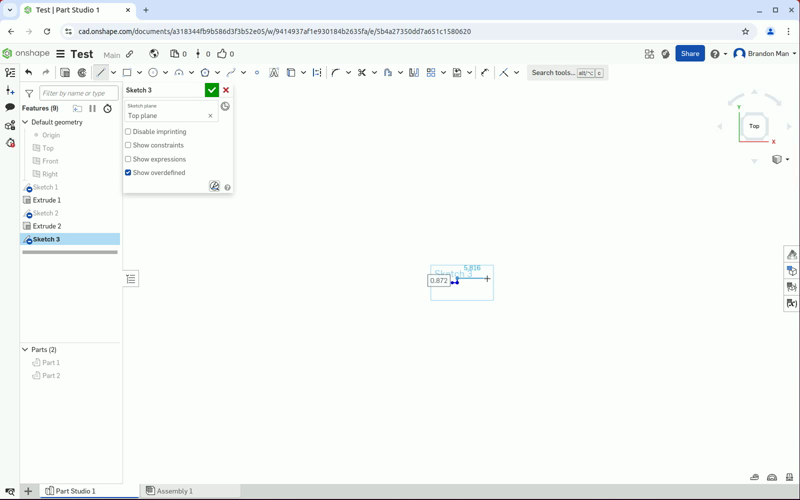
mouse_move(452, 278)
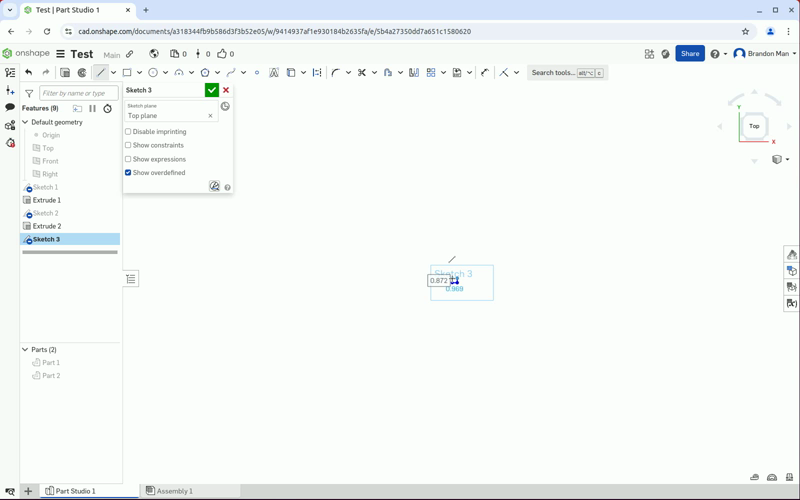
scroll(6)
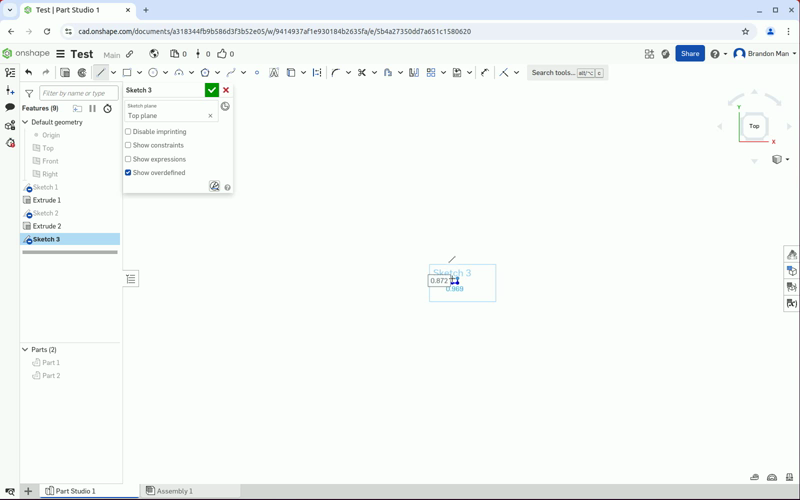
scroll(6)
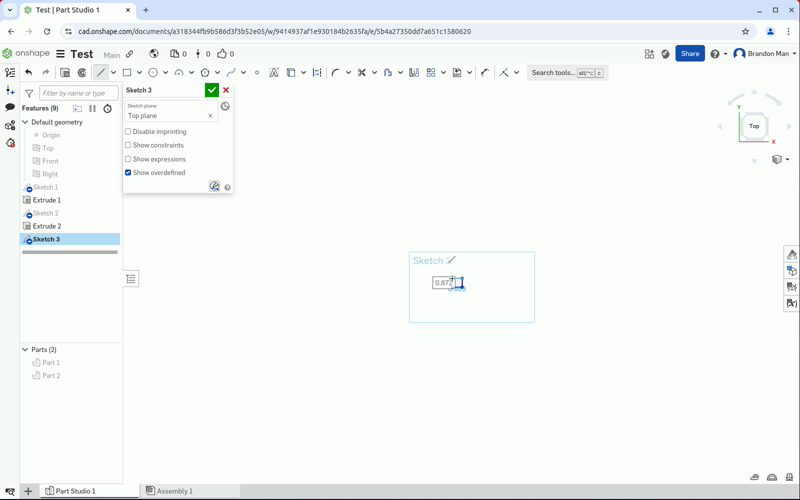
scroll(6)
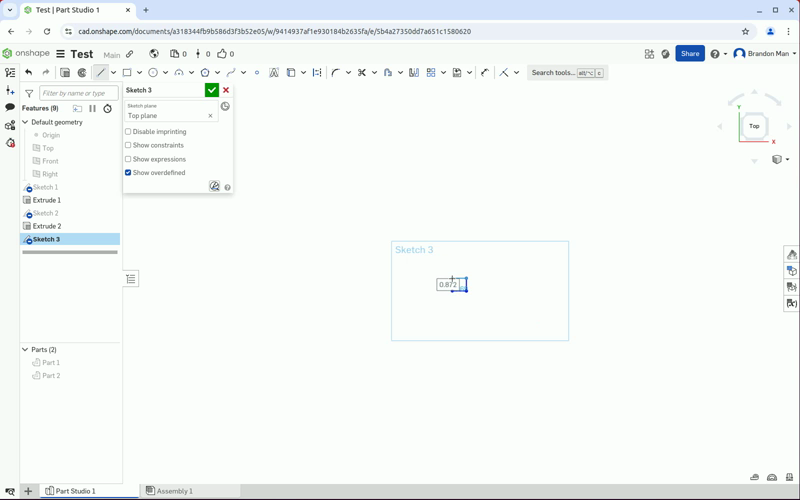
scroll(6)
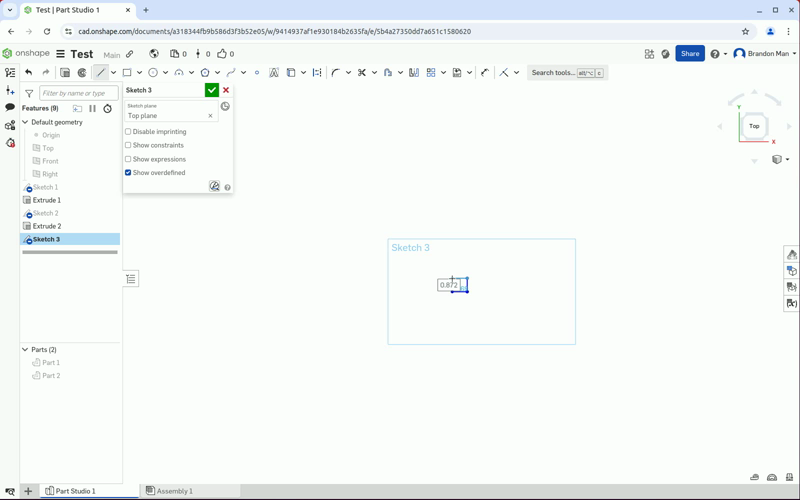
scroll(6)
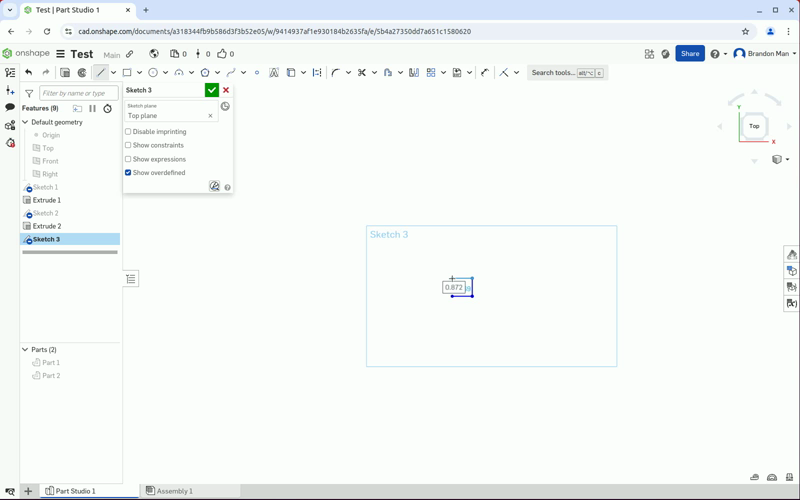
scroll(6)
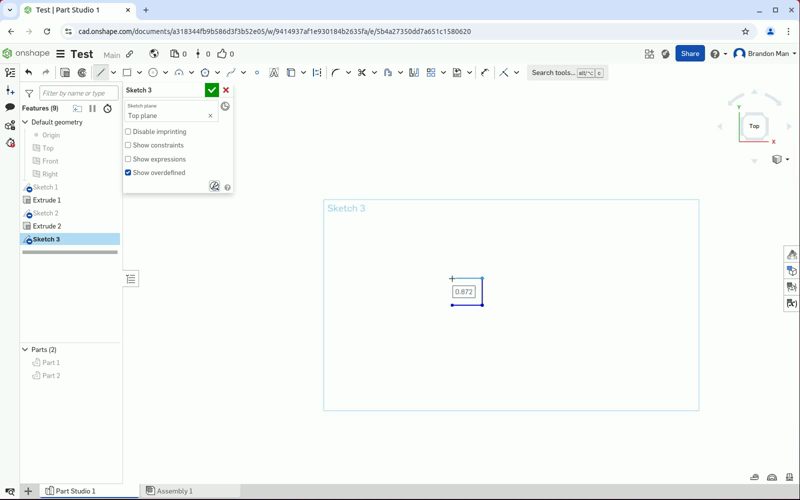
scroll(6)
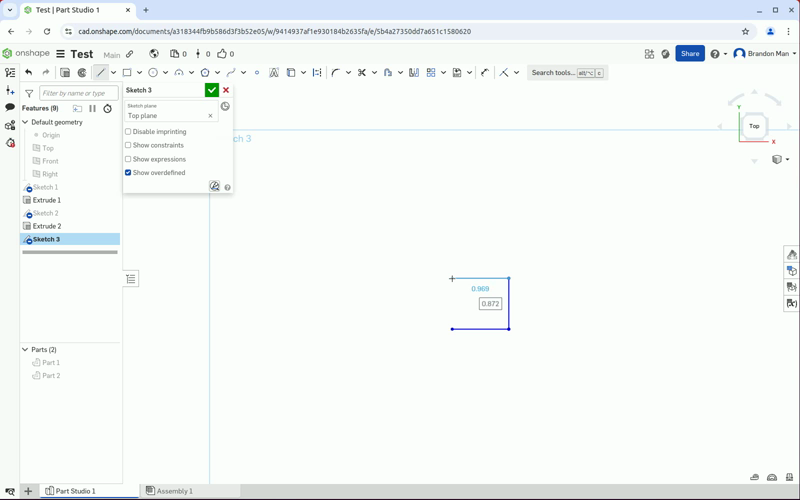
click(452, 278)
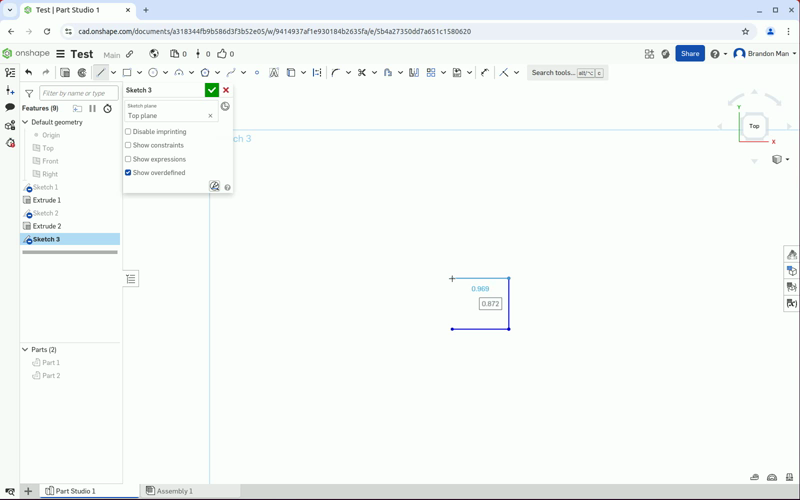
scroll(-6)
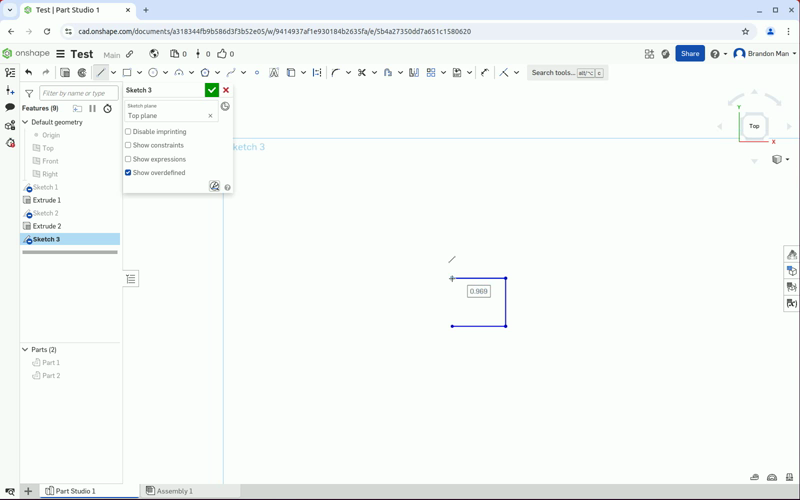
scroll(-6)
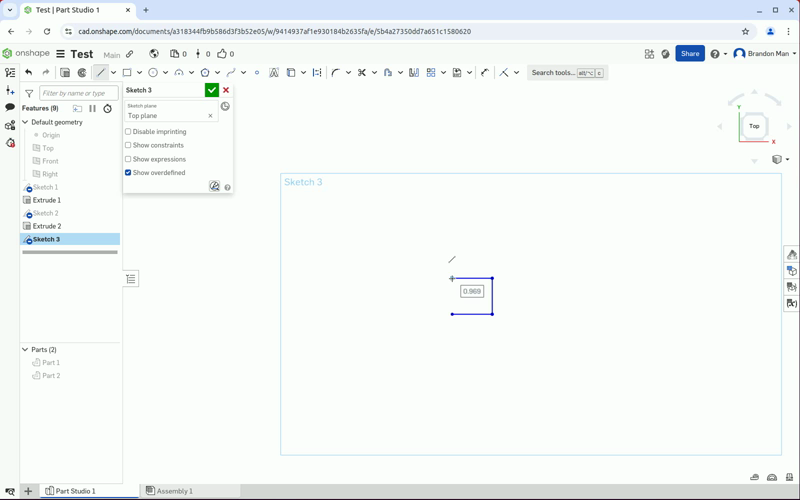
scroll(-6)
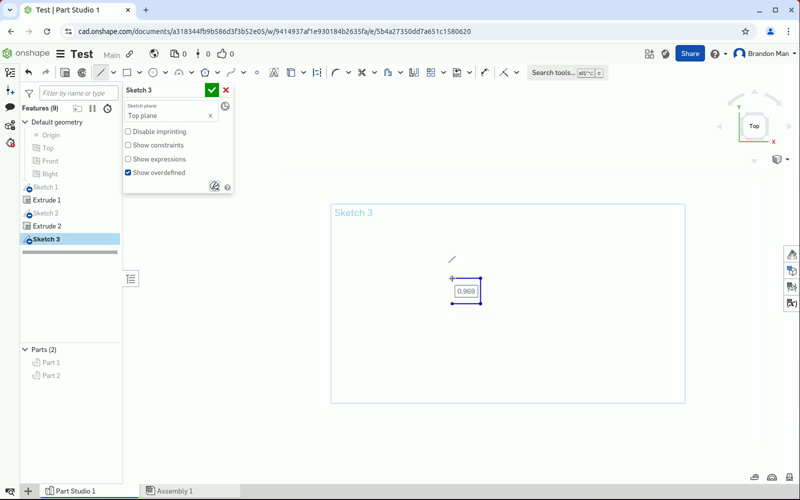
scroll(-6)
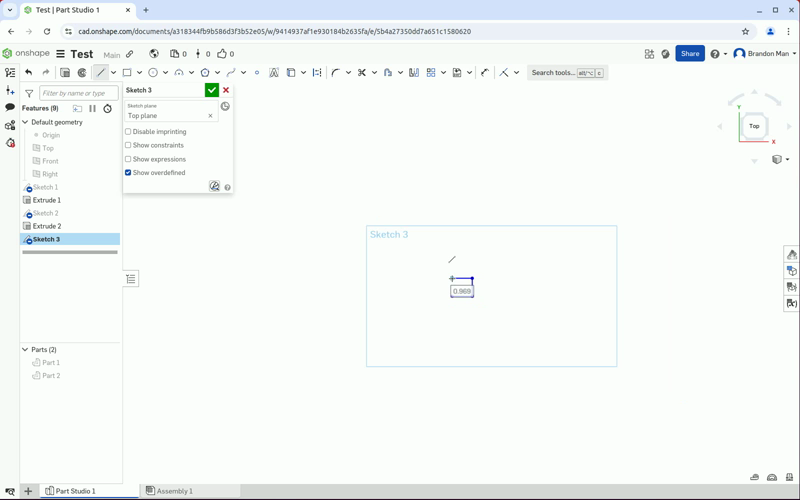
scroll(-6)
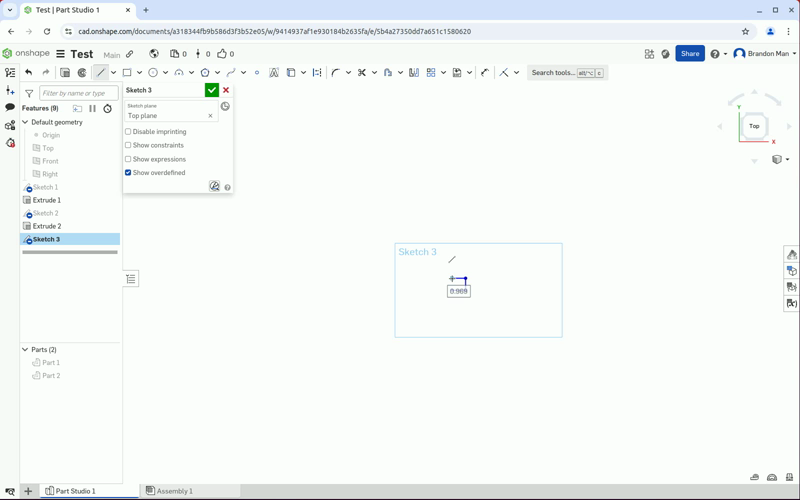
scroll(-6)
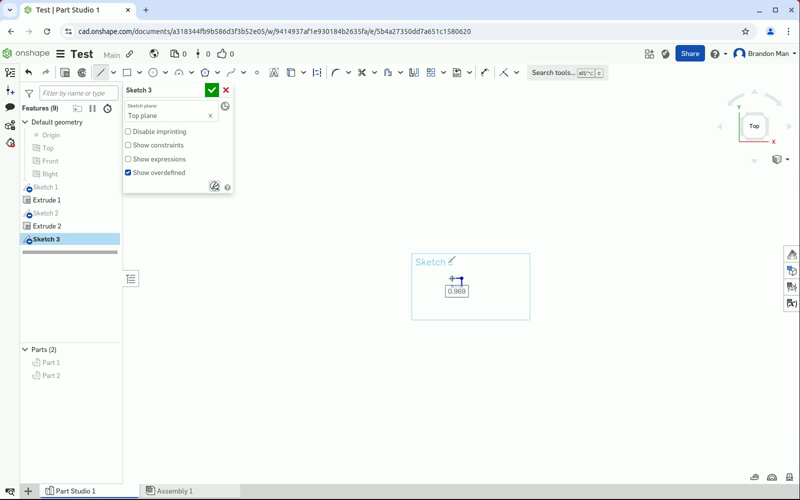
scroll(-6)
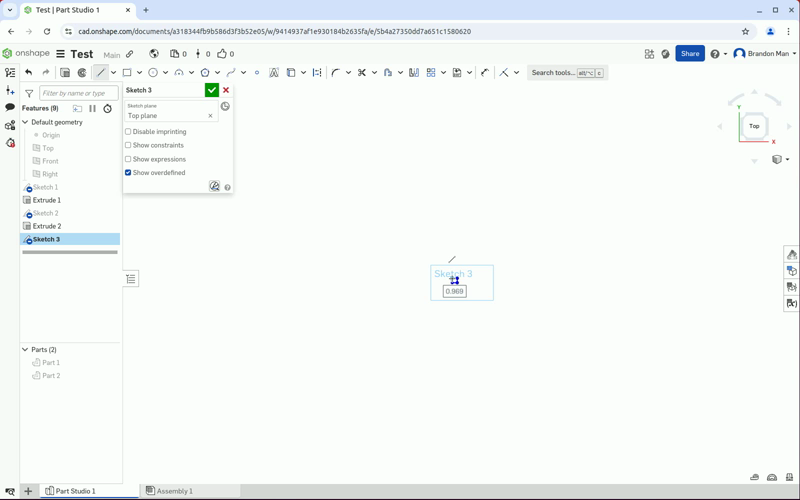
key_up(shift)
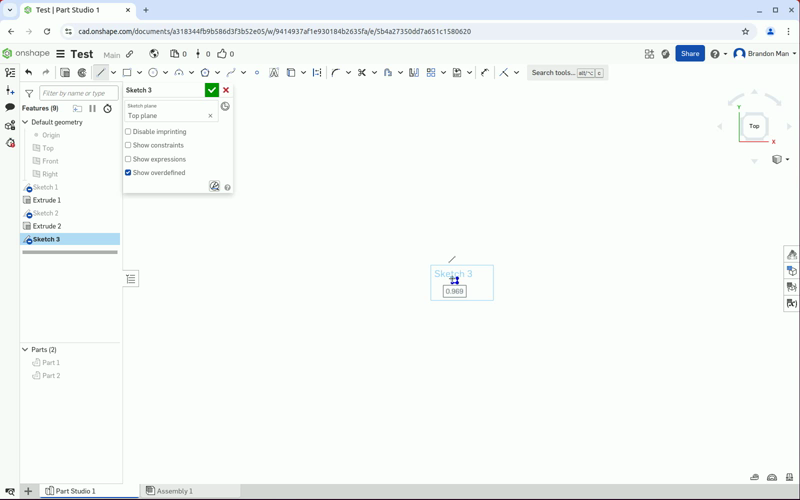
mouse_move(482, 278)
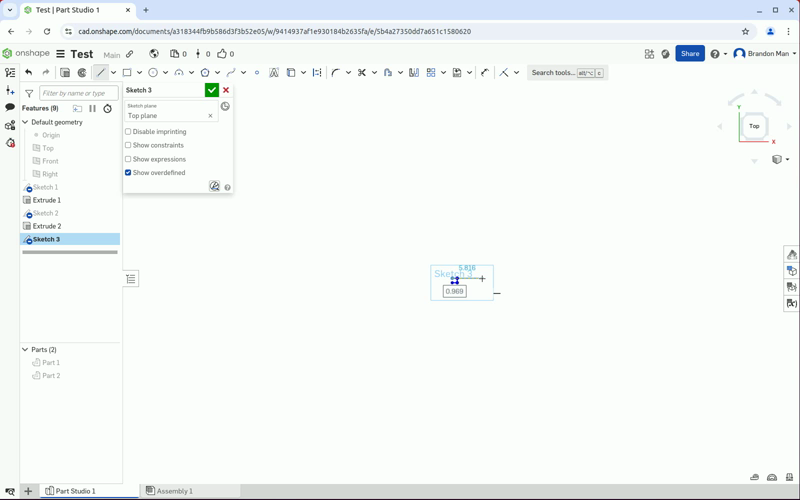
key_down(shift)
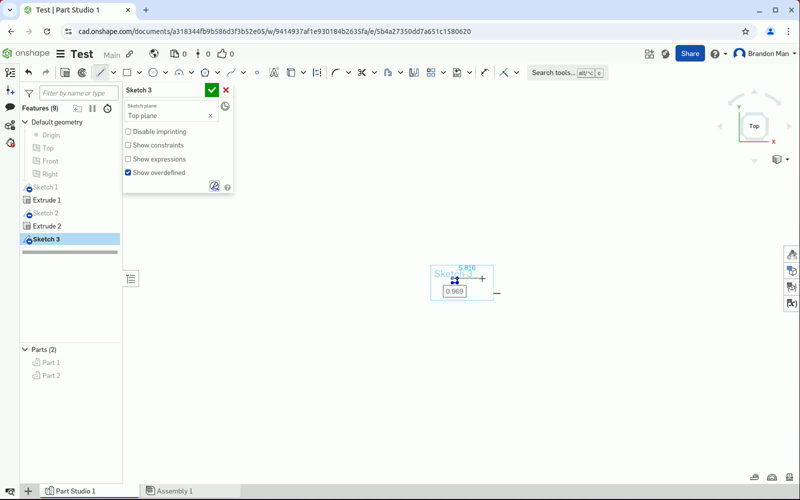
mouse_move(452, 282)
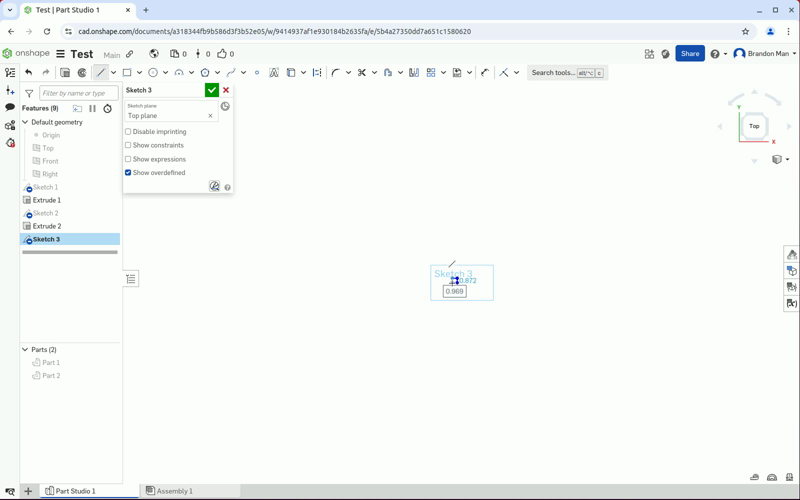
scroll(6)
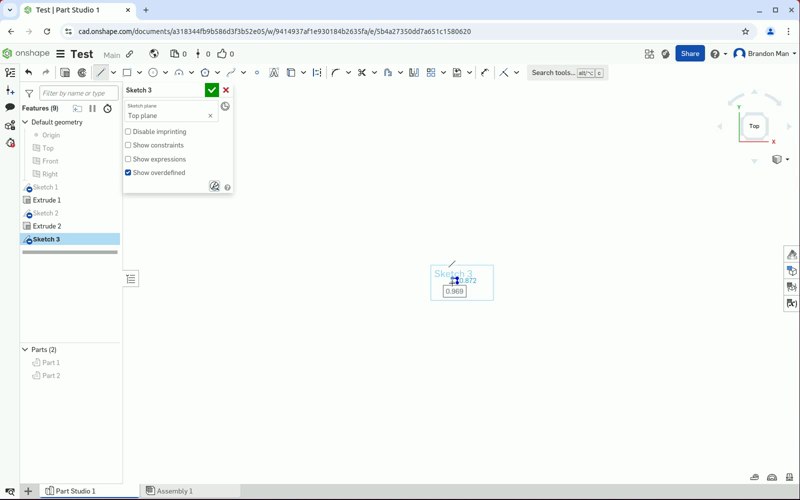
scroll(6)
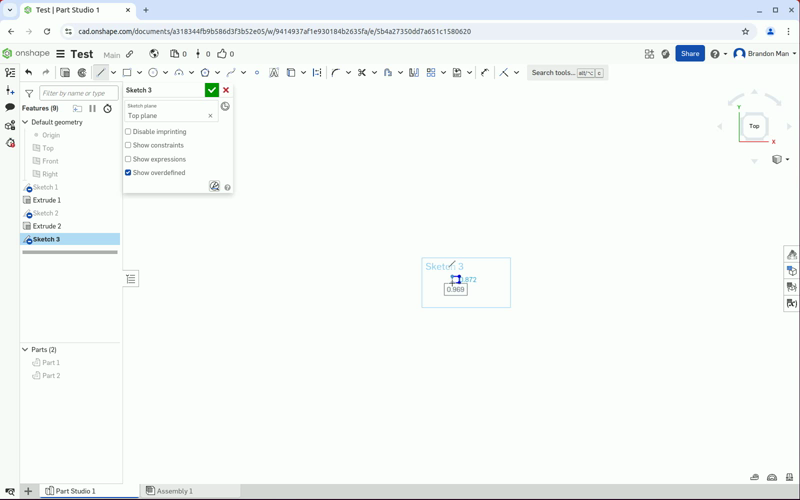
scroll(6)
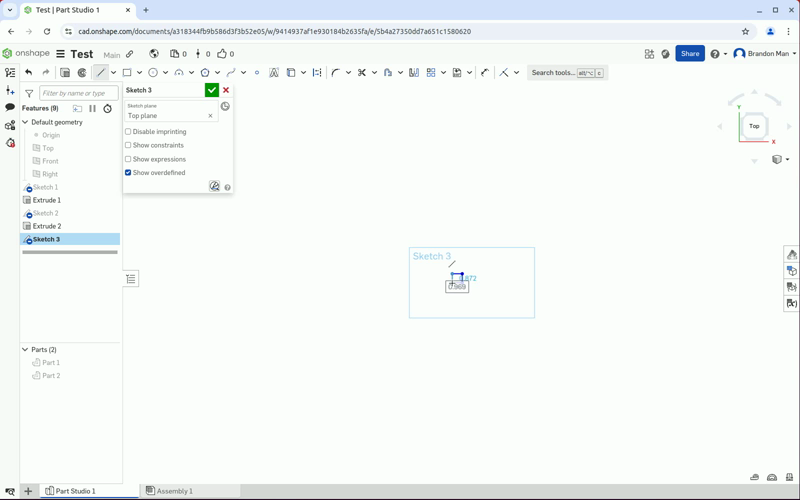
scroll(6)
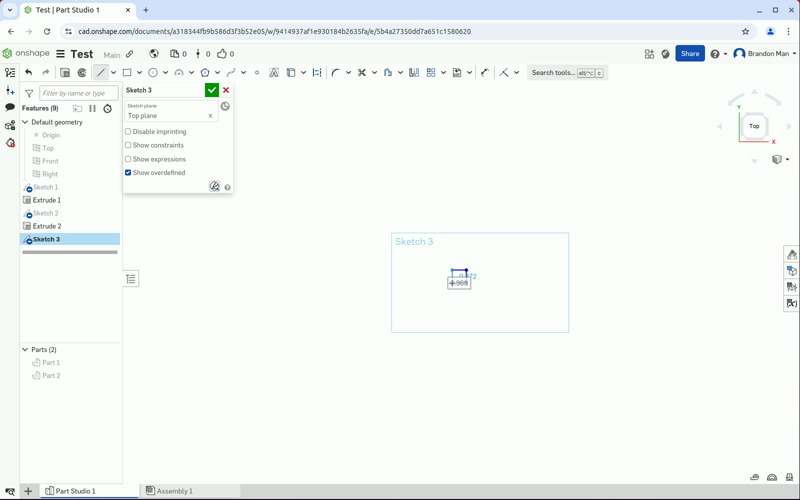
scroll(6)
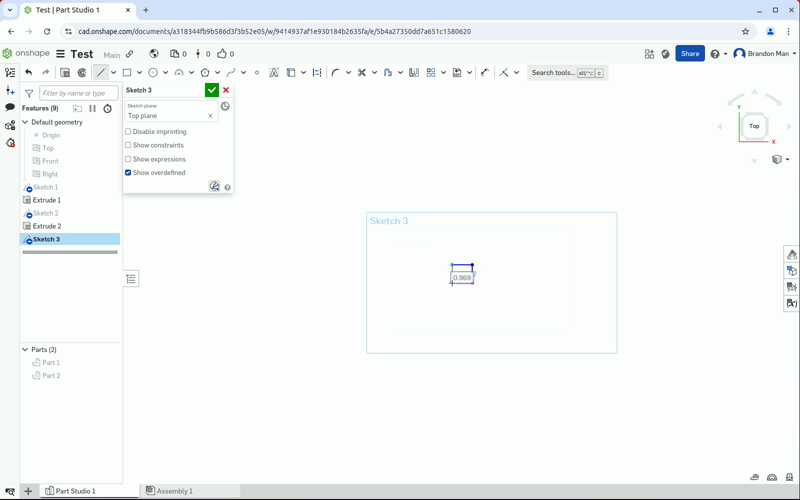
scroll(6)
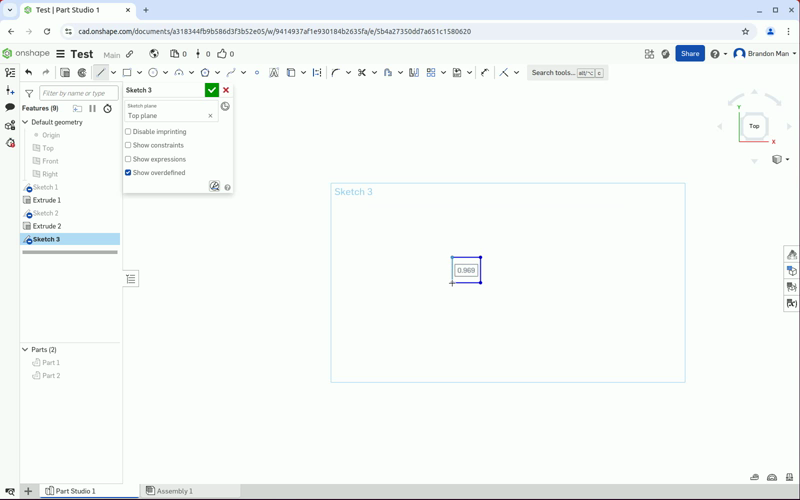
scroll(6)
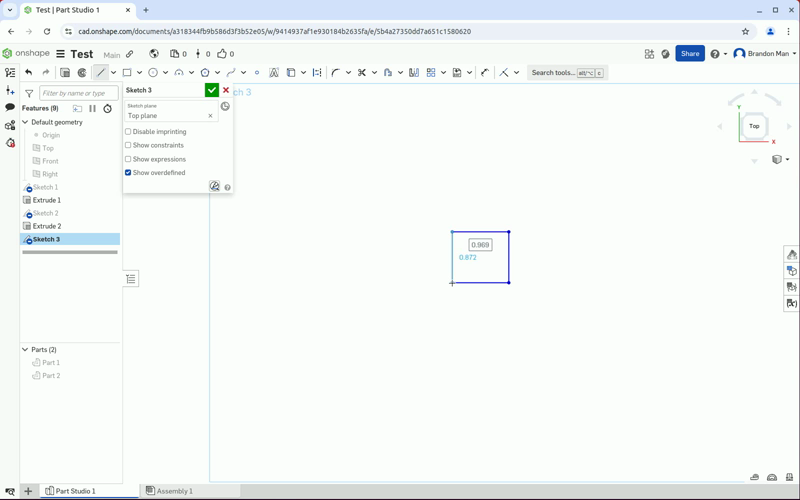
key_up(shift)
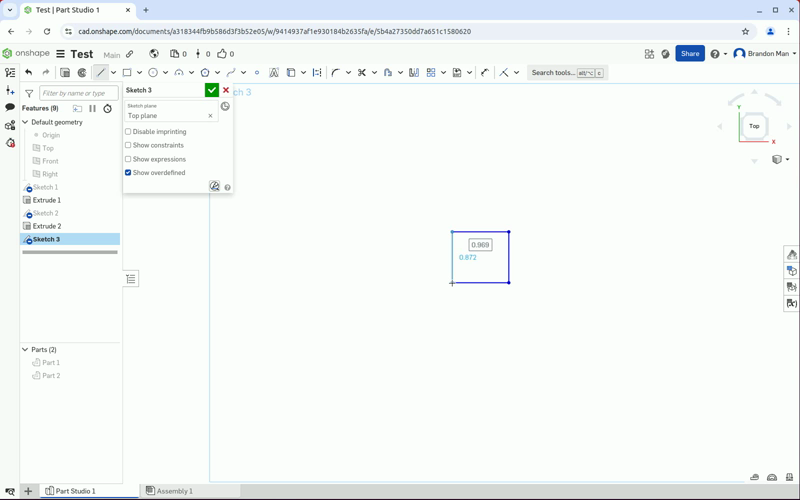
click(452, 282)
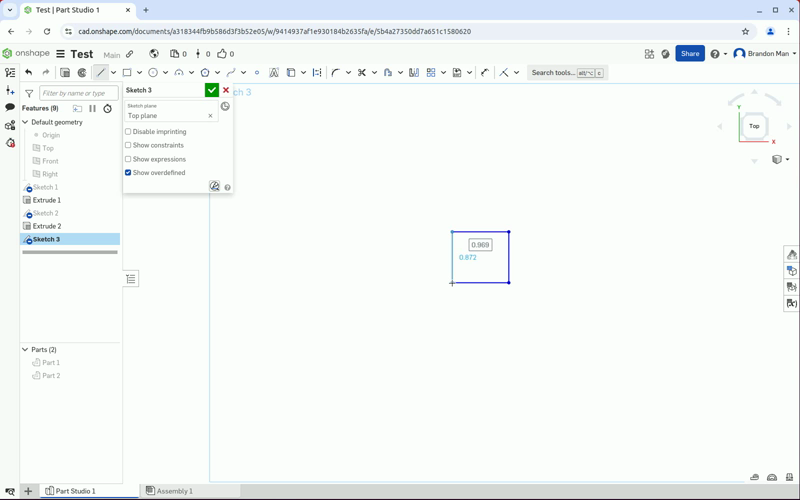
scroll(-6)
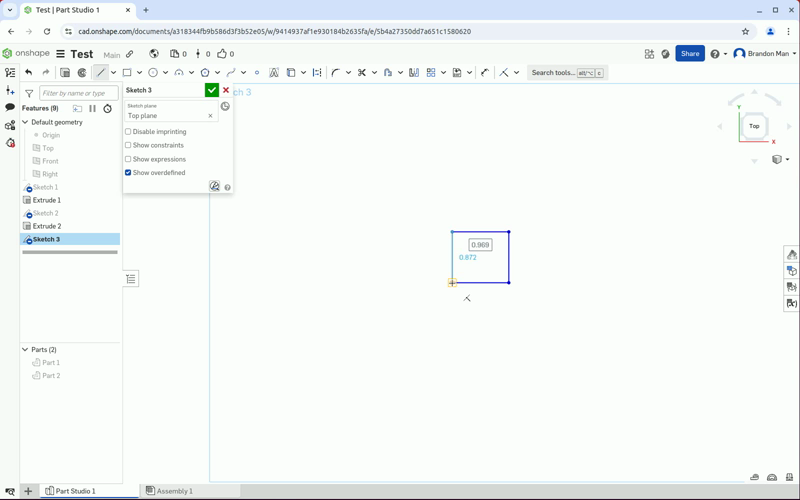
scroll(-6)
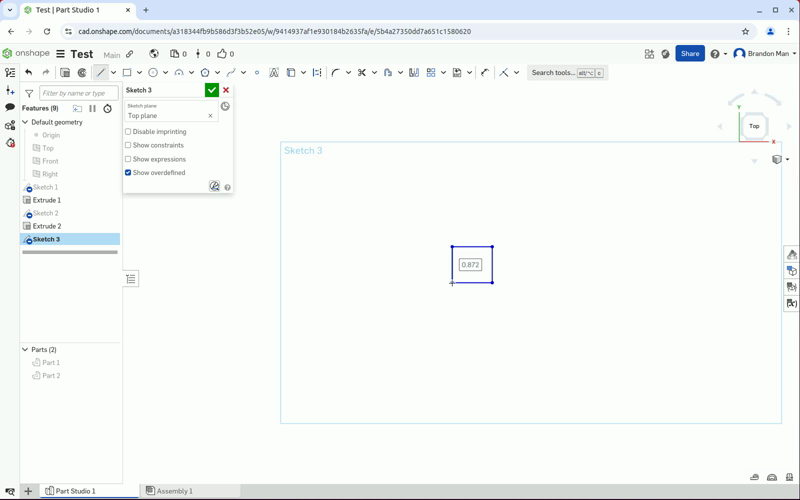
scroll(-6)
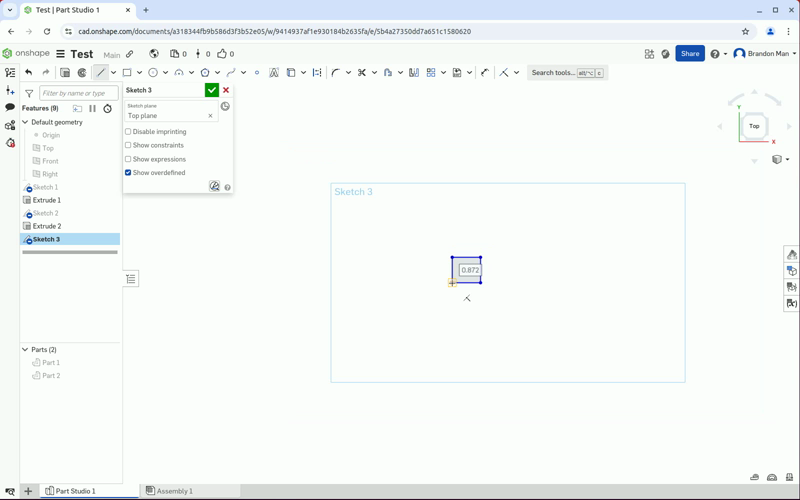
scroll(-6)
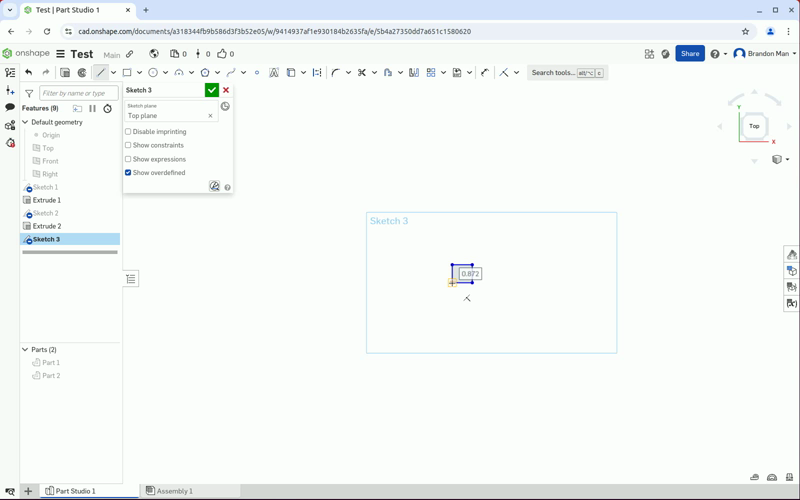
scroll(-6)
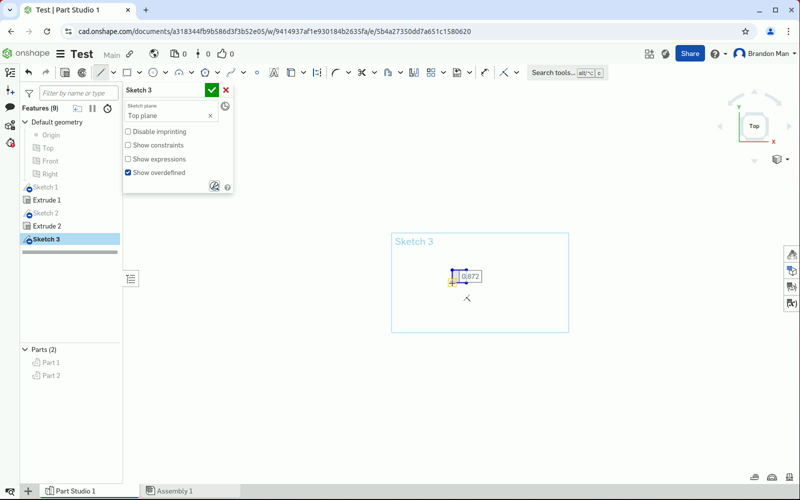
scroll(-6)
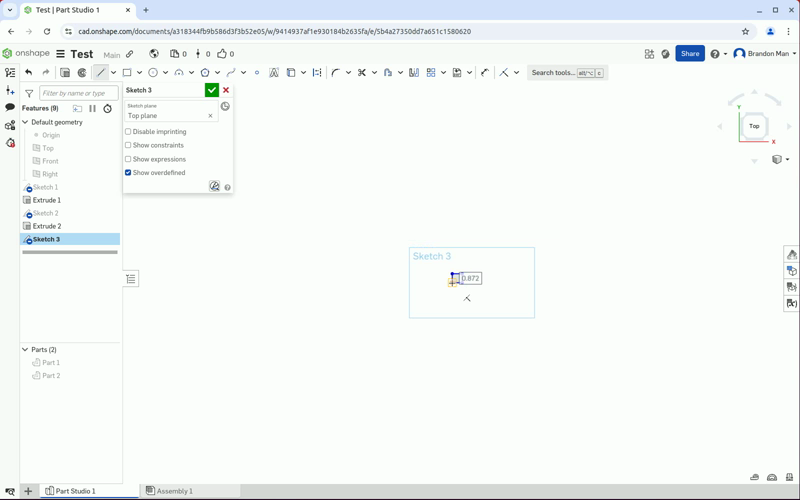
scroll(-6)
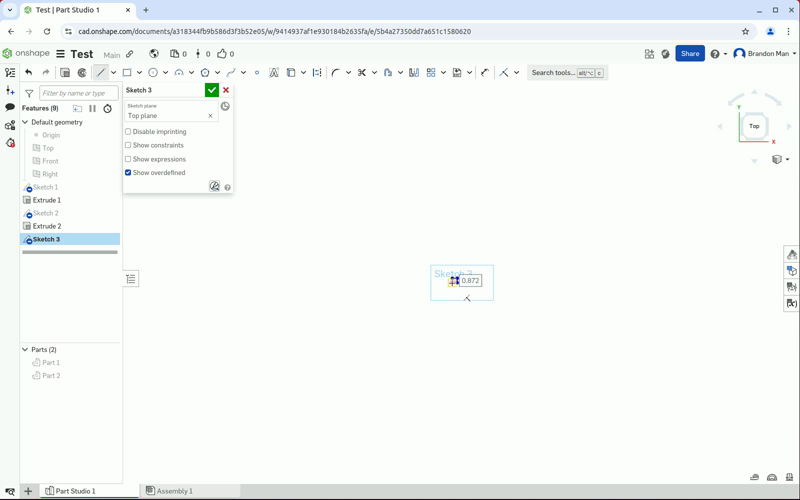
key(esc)
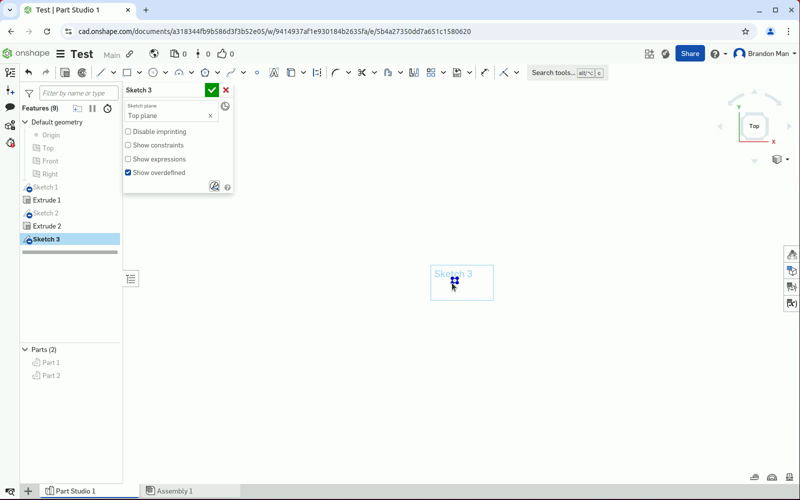
mouse_move(454, 280)
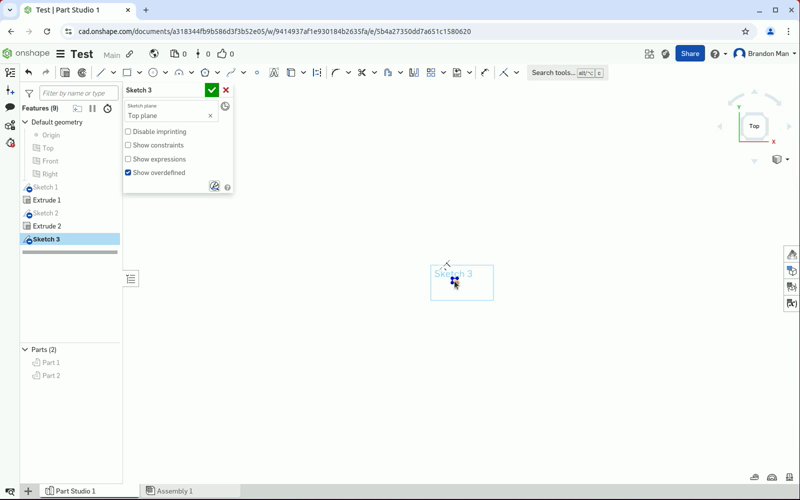
scroll(6)
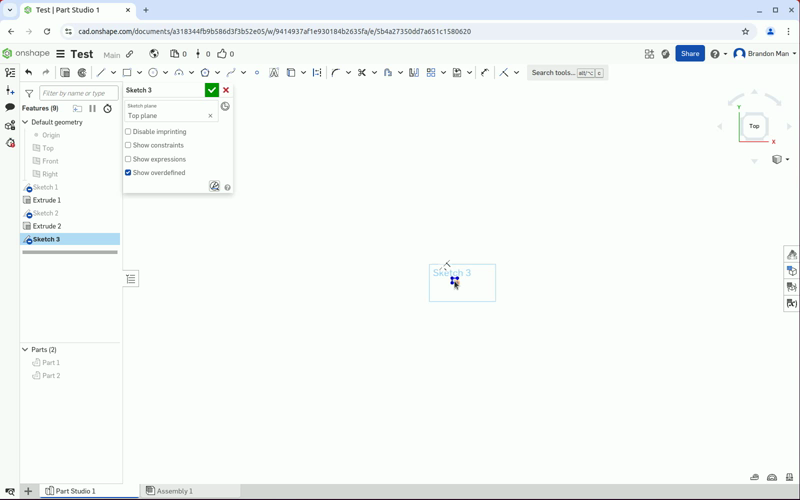
scroll(6)
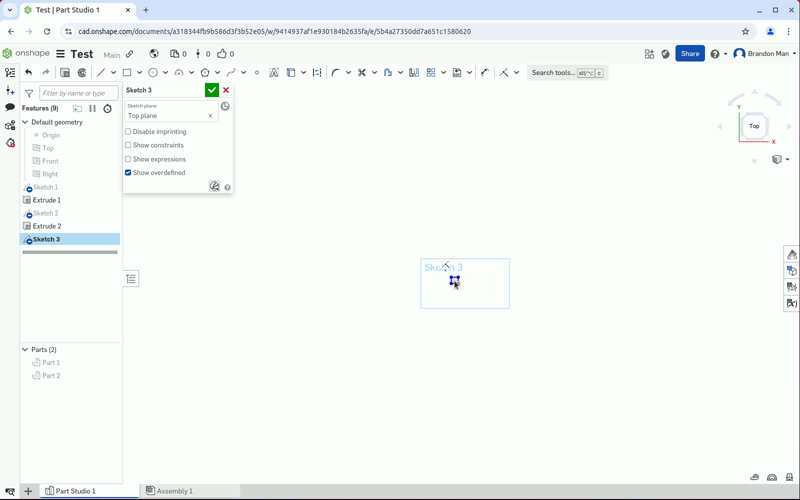
scroll(6)
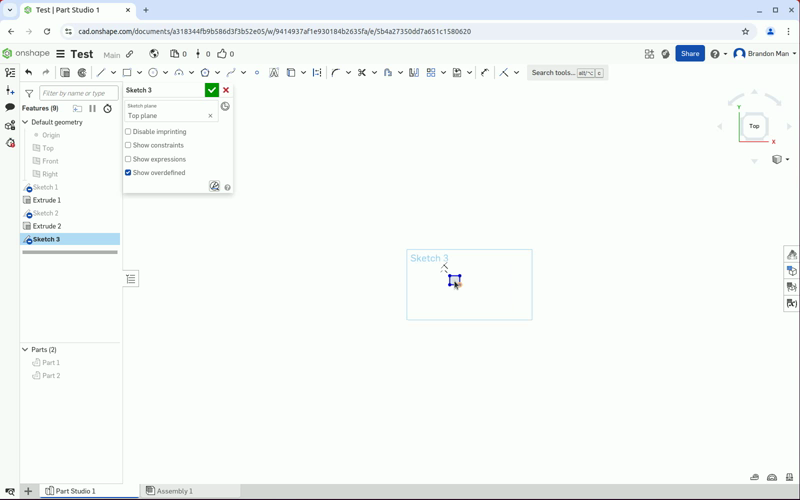
scroll(6)
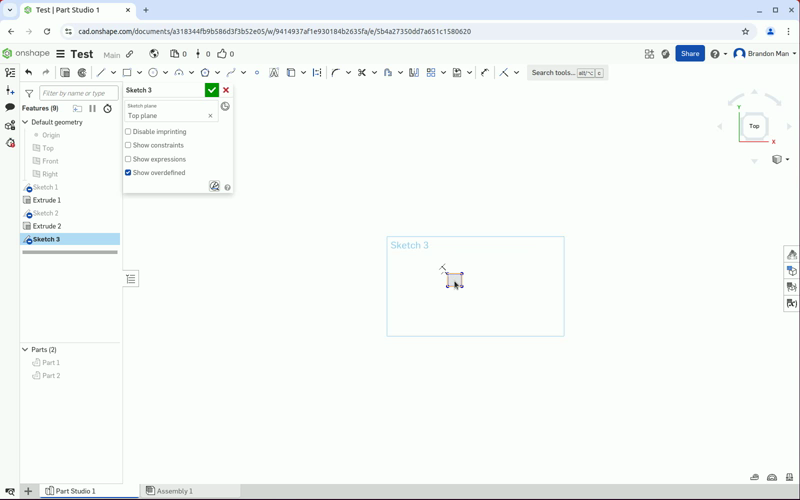
scroll(6)
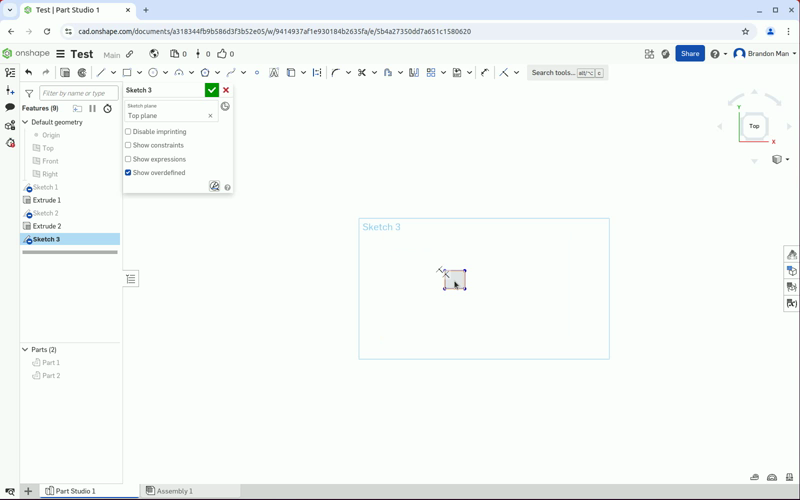
scroll(6)
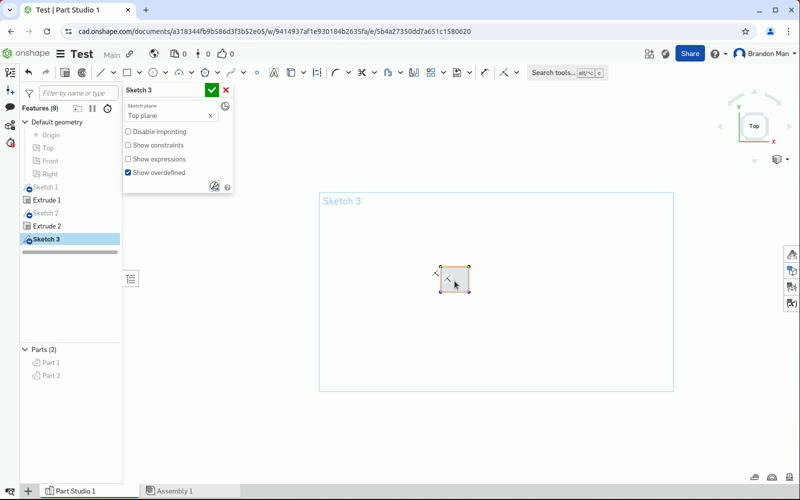
scroll(6)
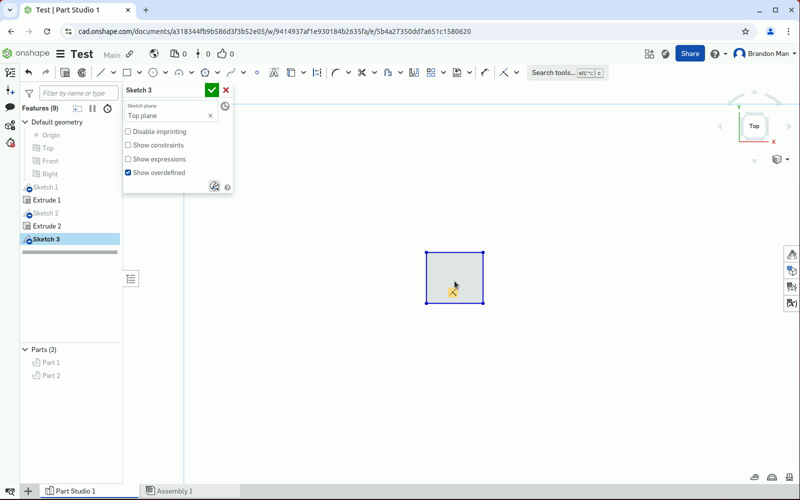
click(454, 280)
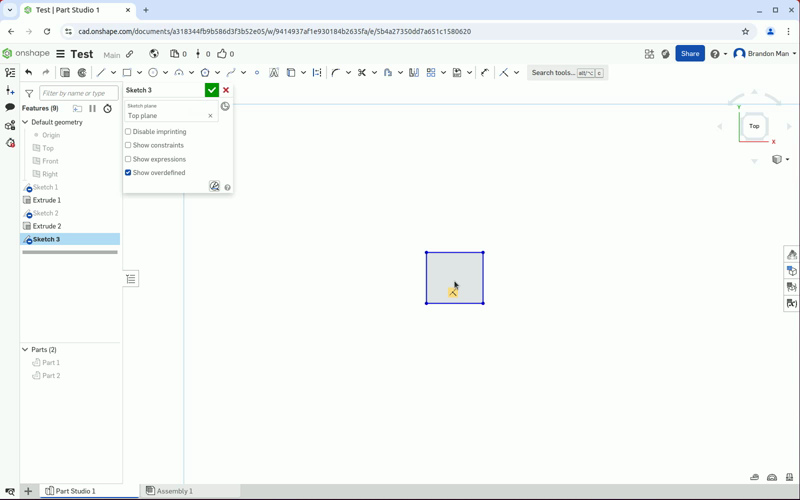
scroll(-6)
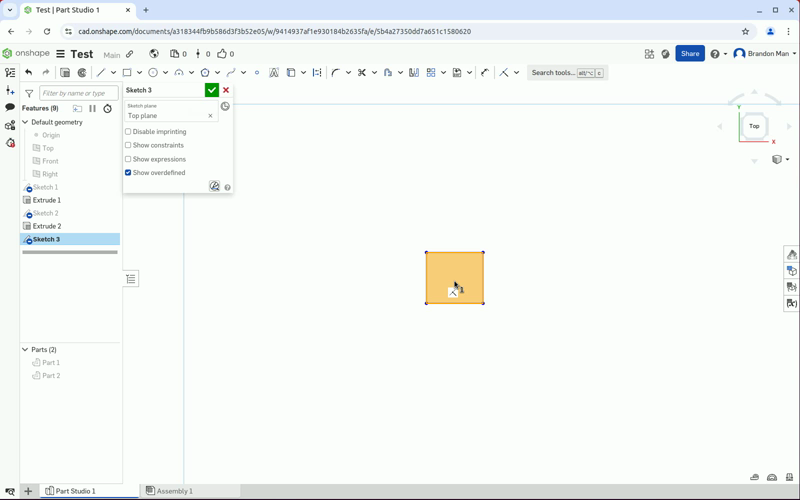
scroll(-6)
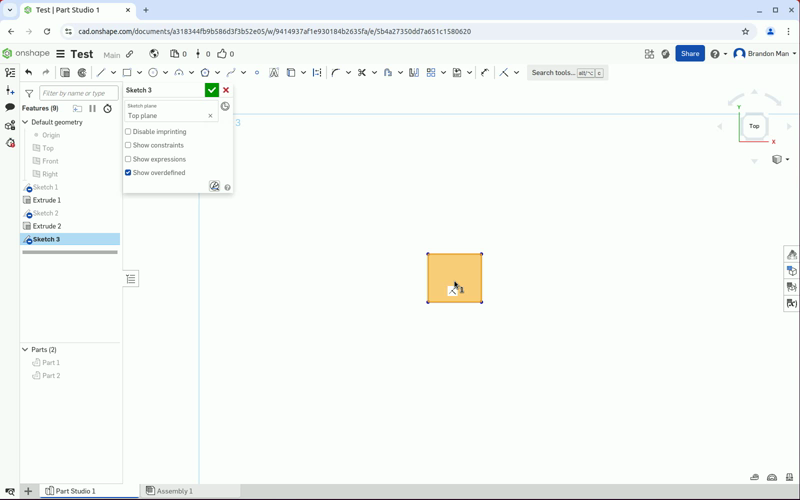
scroll(-6)
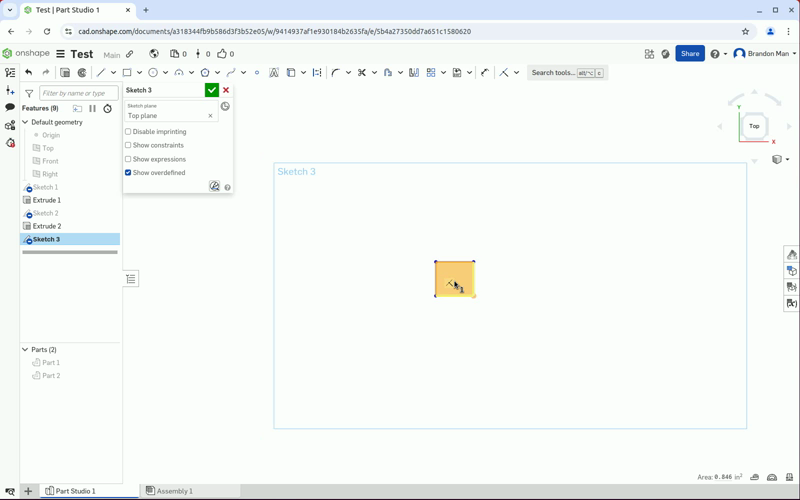
scroll(-6)
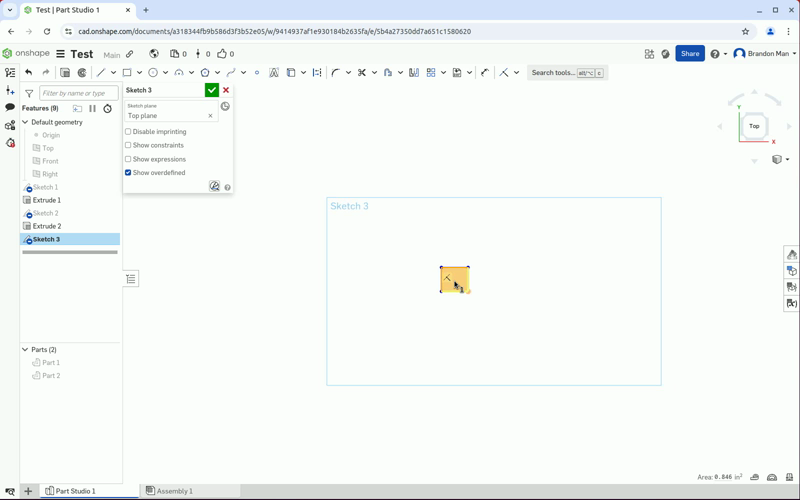
scroll(-6)
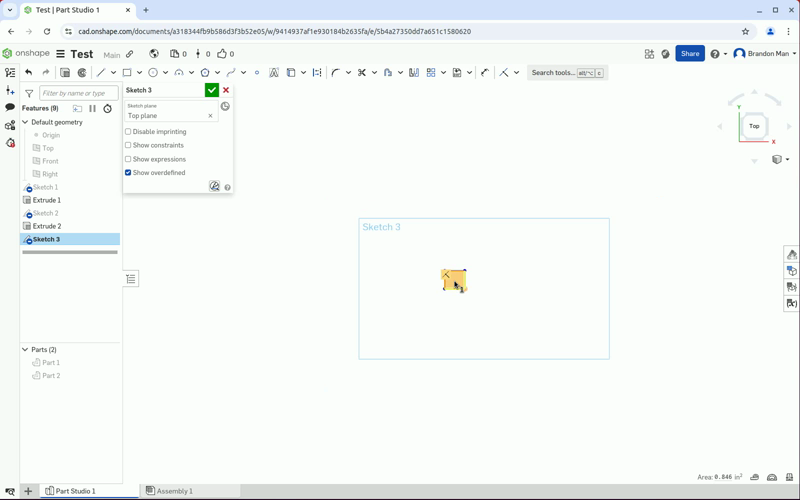
scroll(-6)
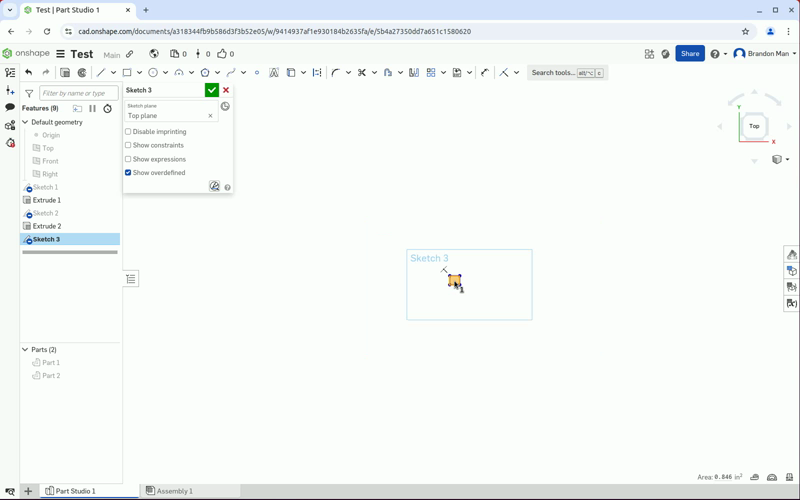
scroll(-6)
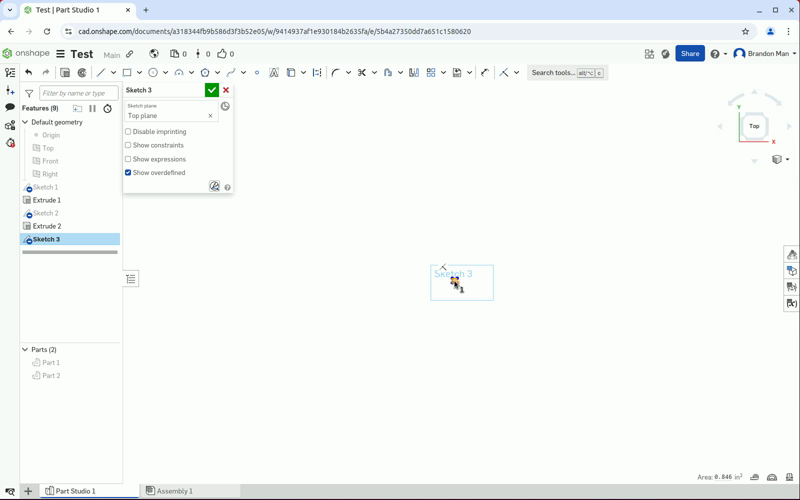
mouse_move(73, 352)
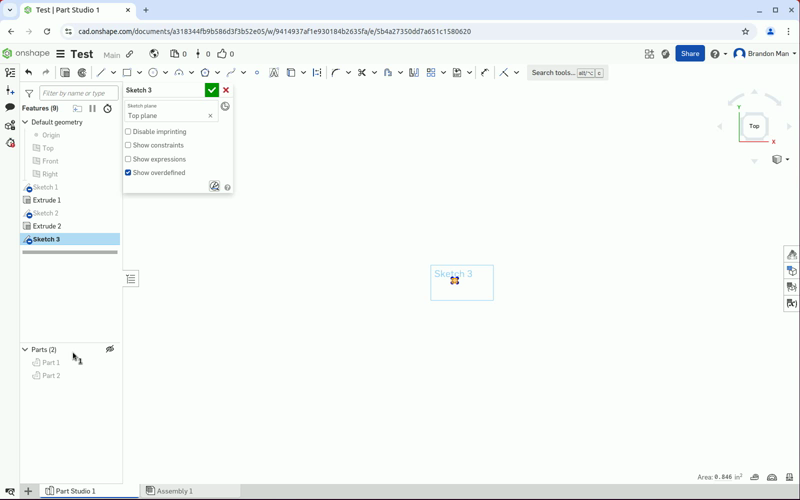
key(shift+y)
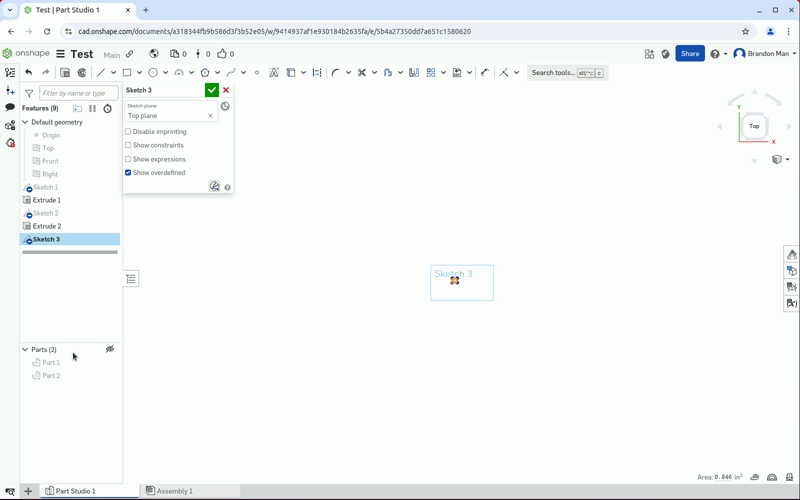
key(shift+e)
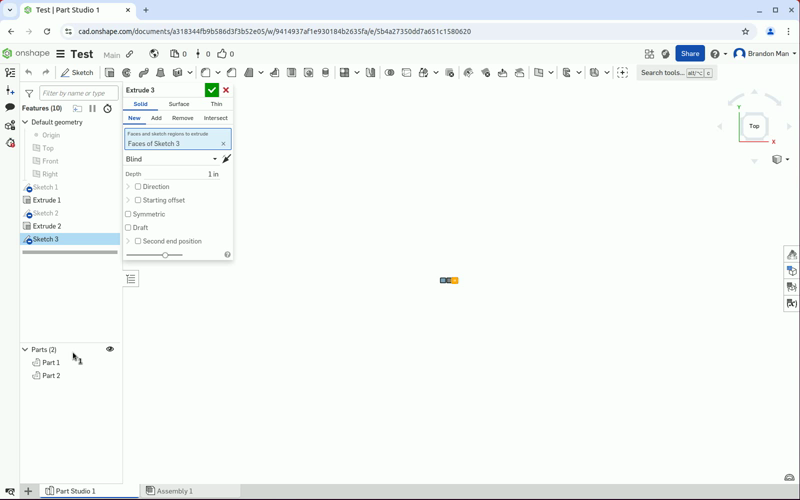
mouse_move(143, 106)
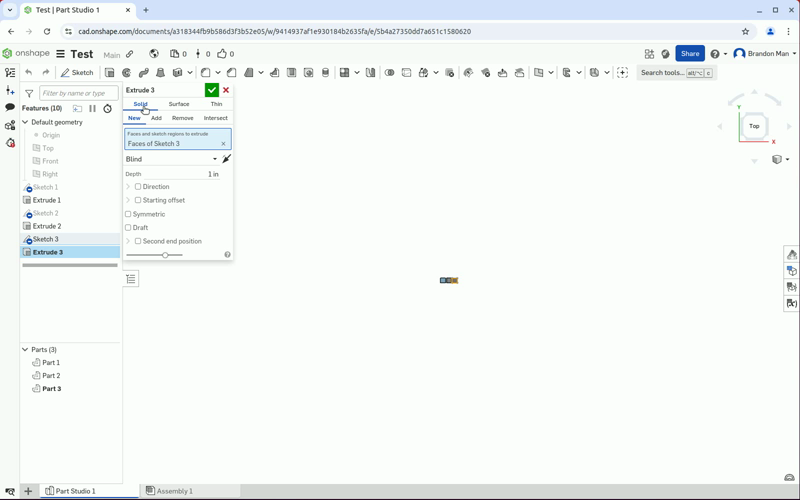
click(143, 106)
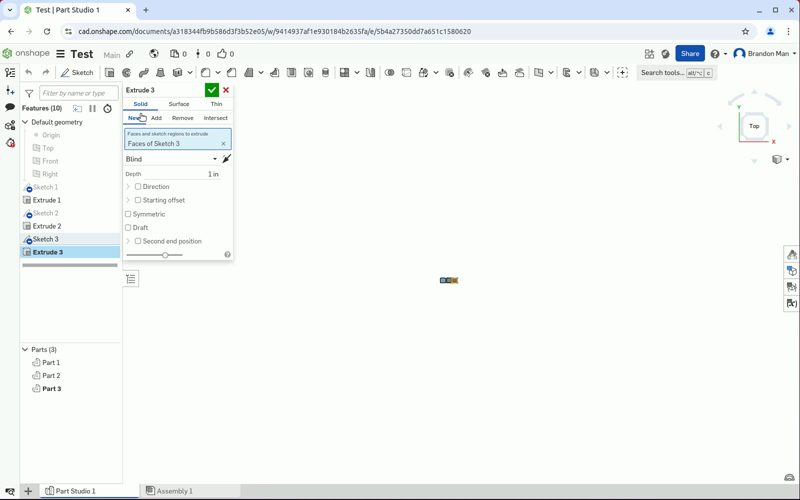
mouse_move(137, 120)
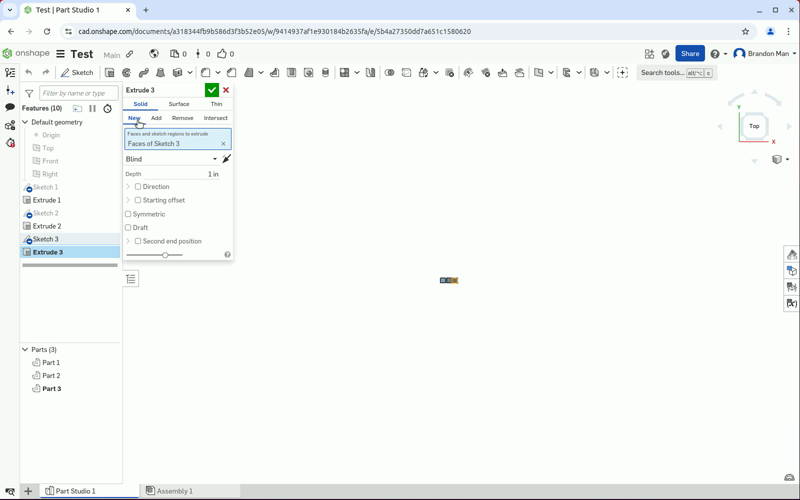
click(137, 120)
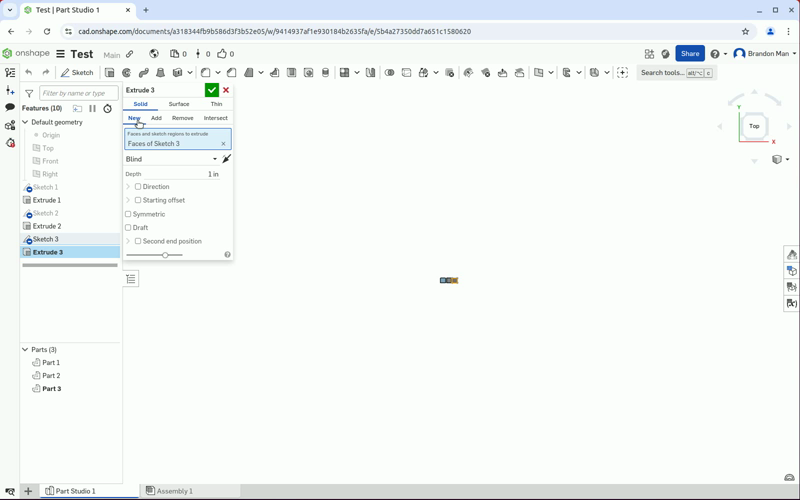
key(tab, 4)
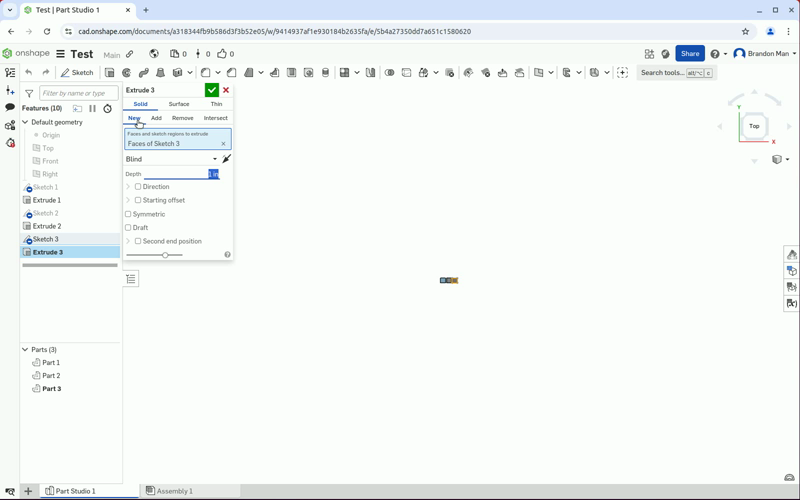
text(23.108)
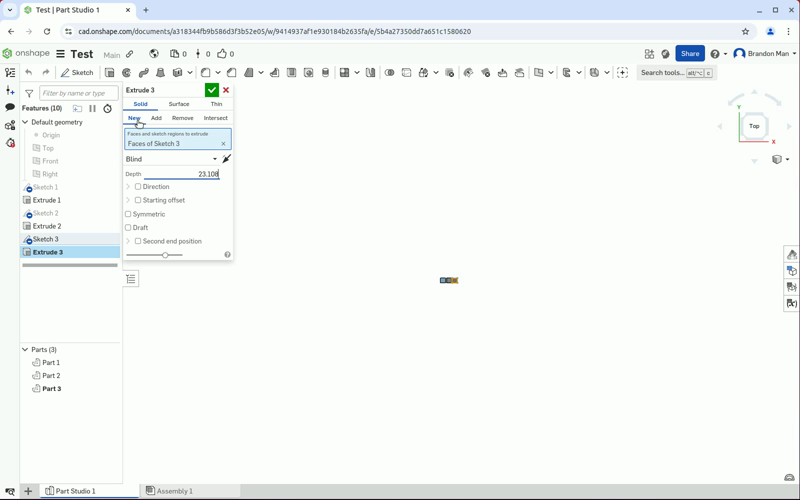
key(enter)
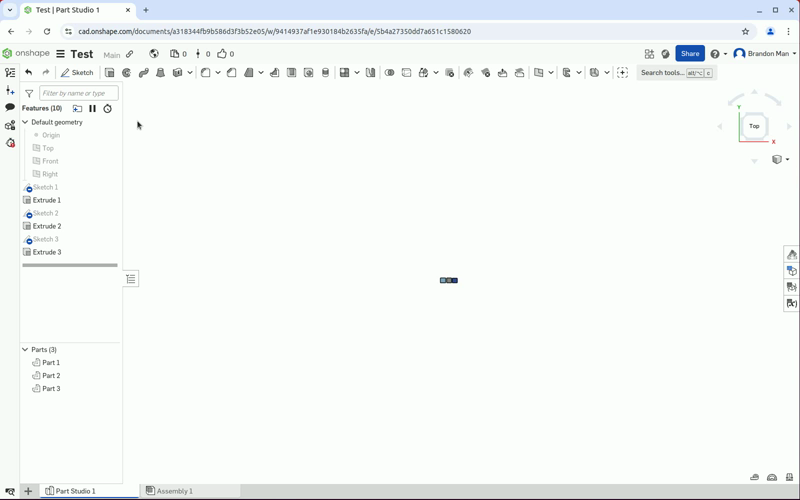
key(shift+h)
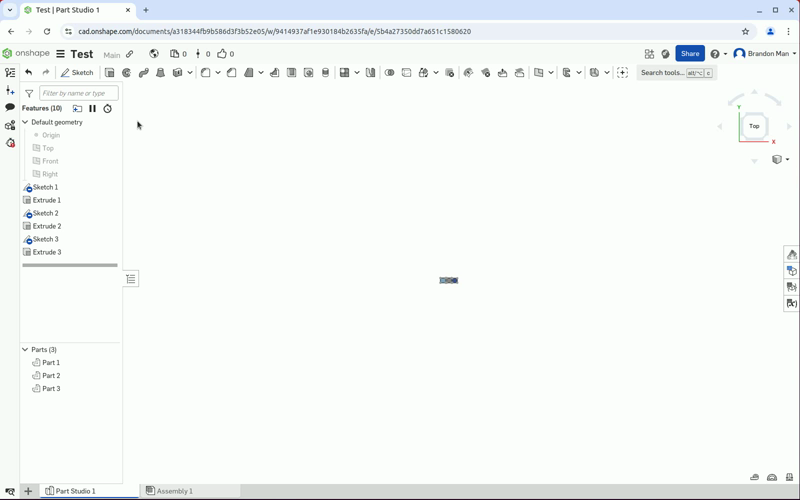
key(shift+h)
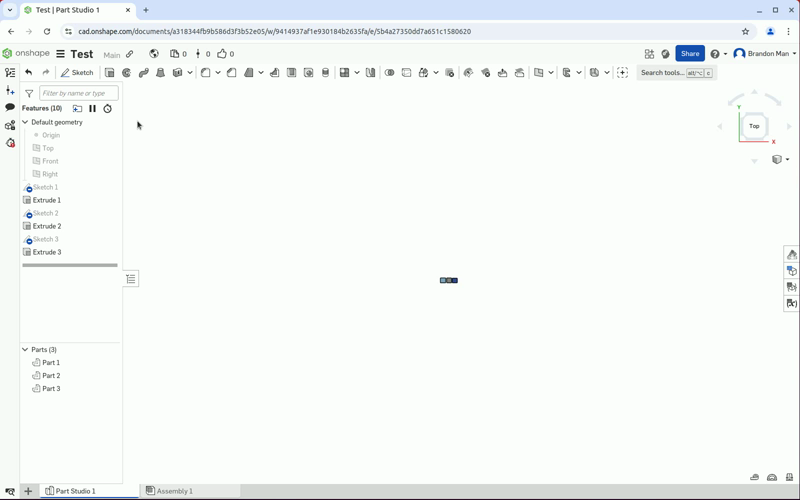
mouse_move(73, 189)
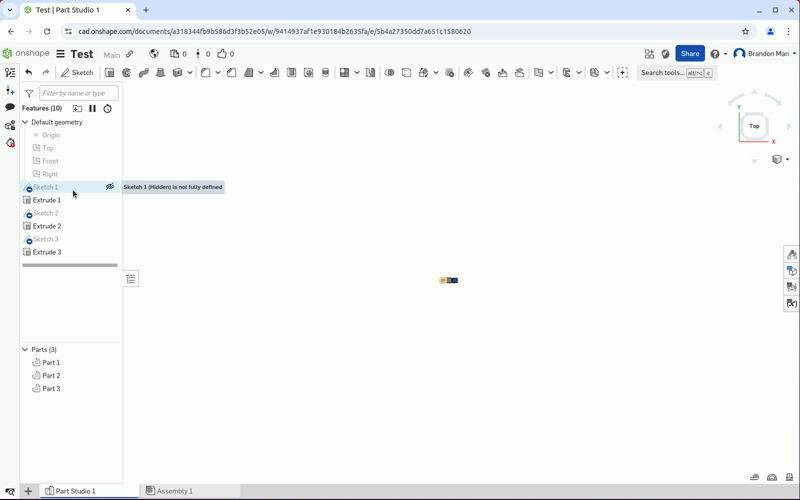
click(73, 189)
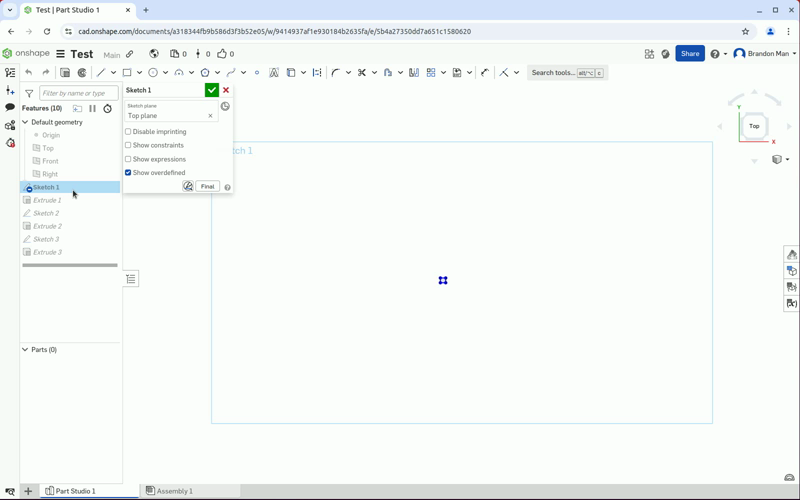
mouse_move(229, 92)
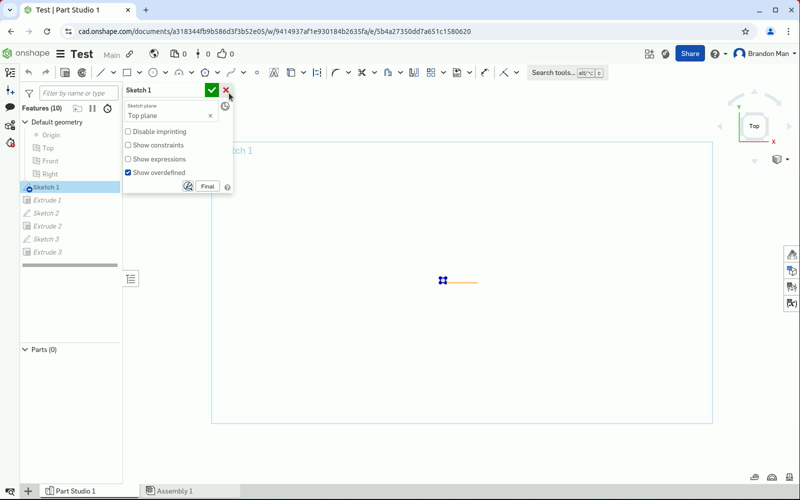
click(229, 92)
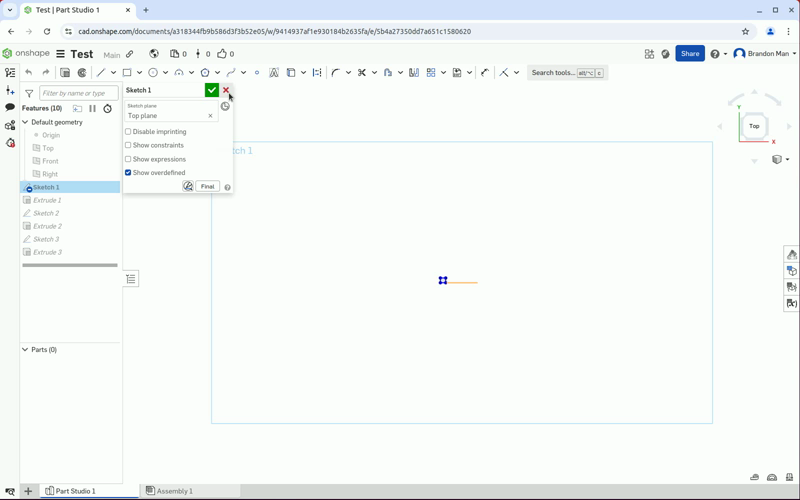
key(shift+s)
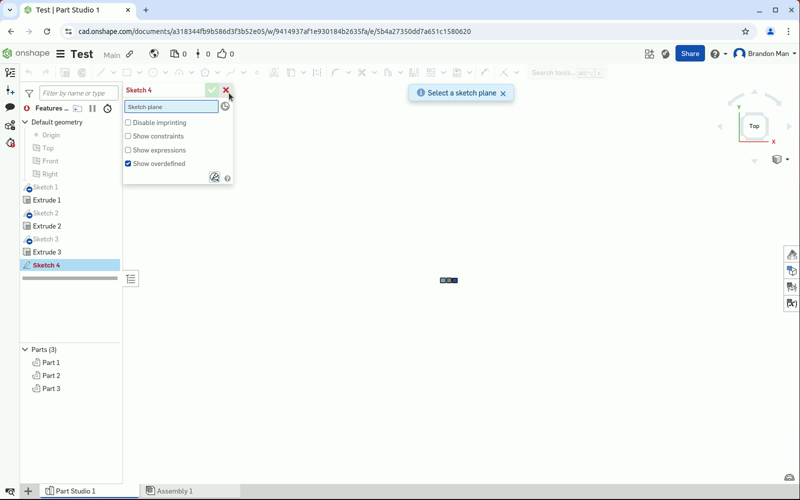
mouse_move(73, 150)
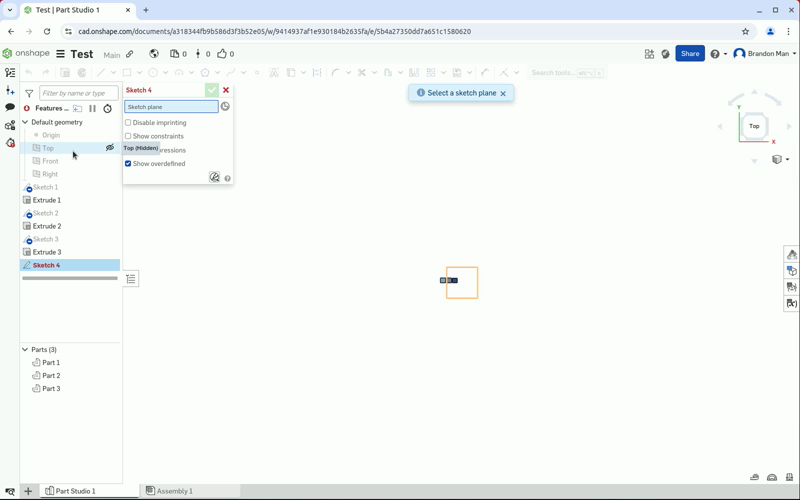
click(73, 150)
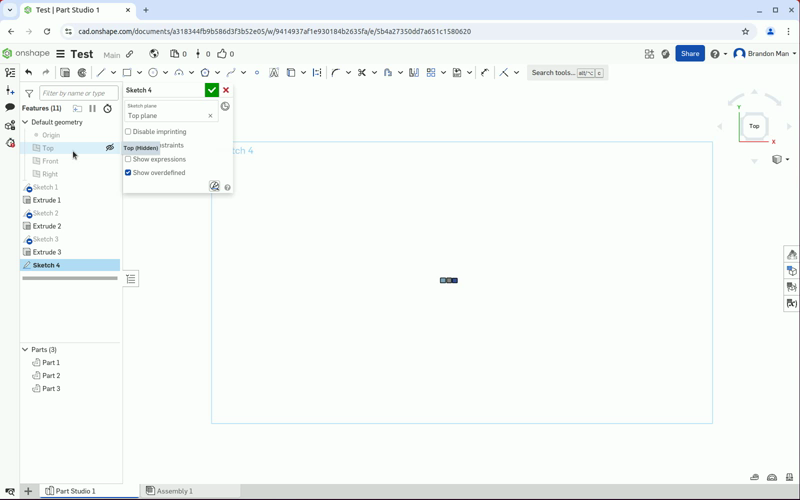
mouse_move(73, 352)
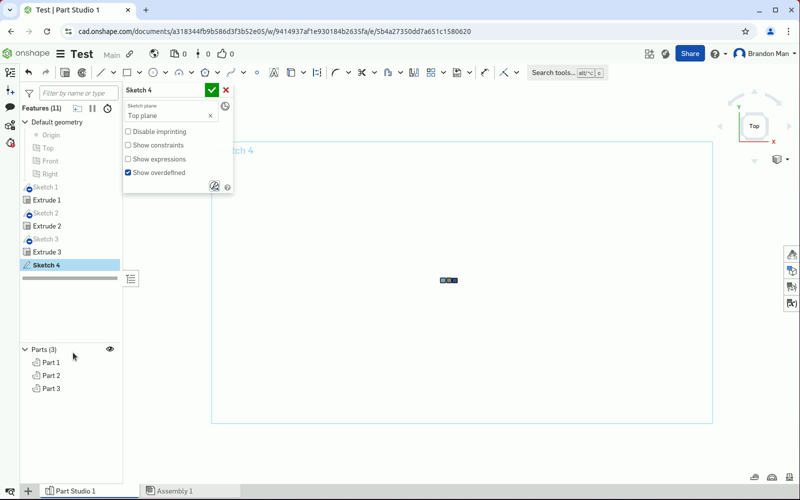
key(y)
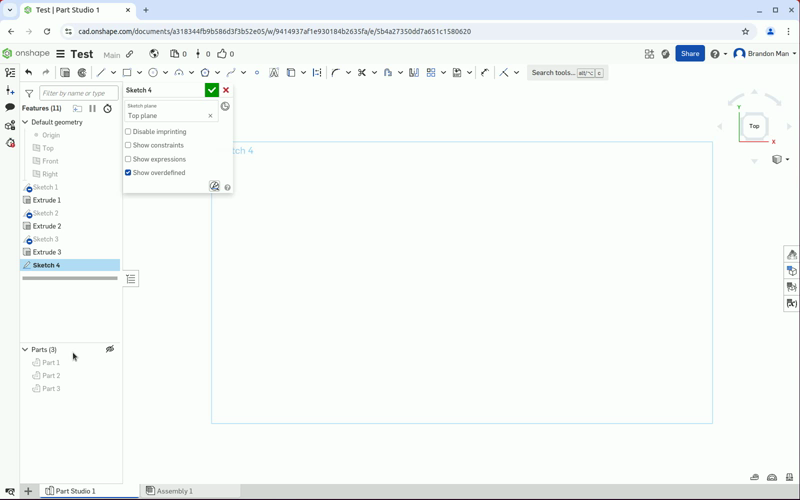
key(c)
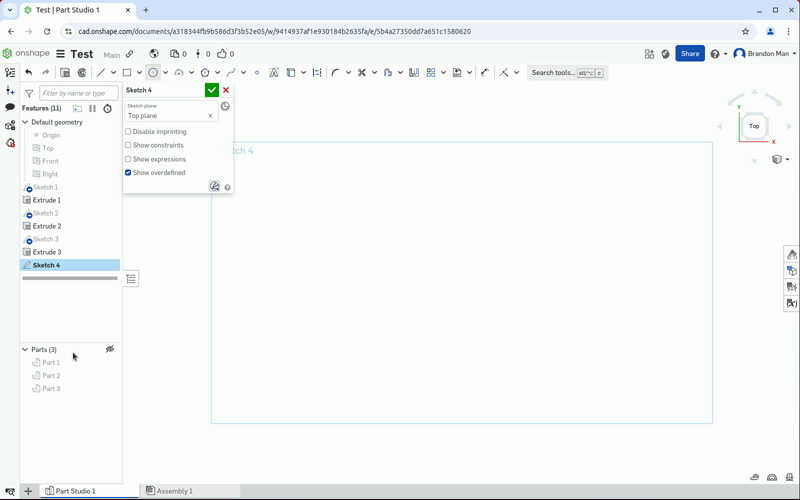
key_down(shift)
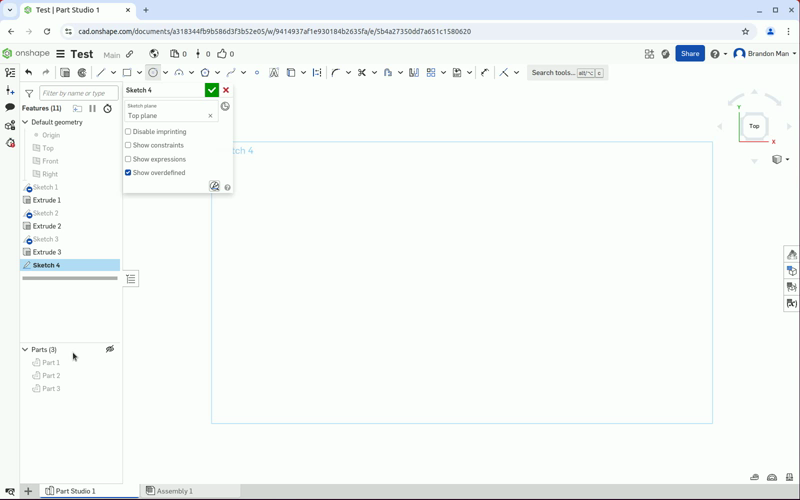
mouse_move(465, 281)
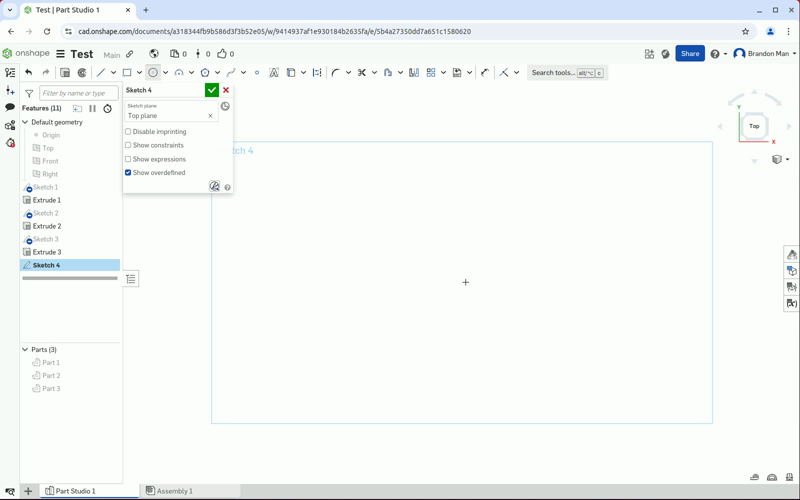
click(465, 281)
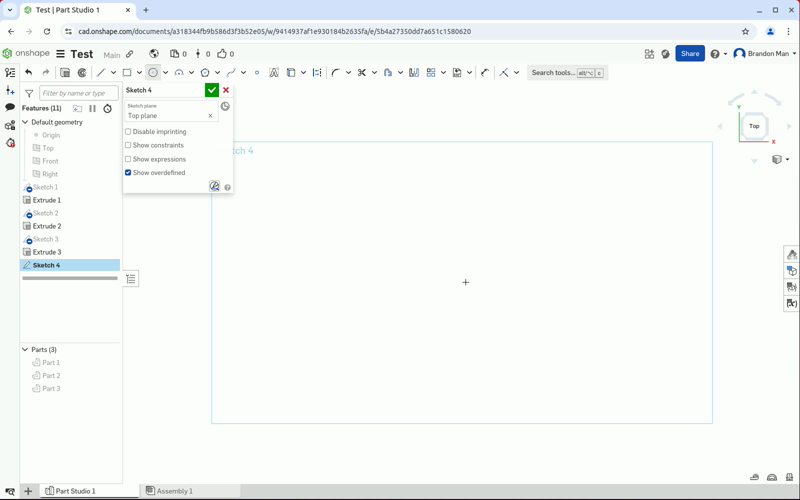
key_up(shift)
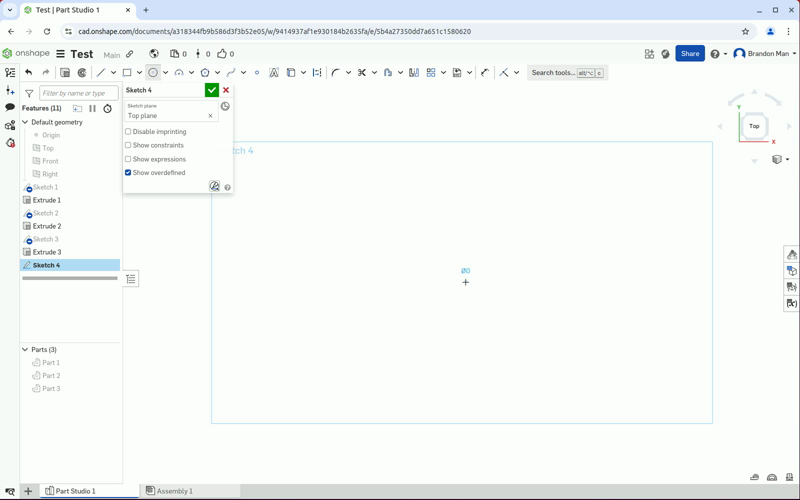
mouse_move(467, 281)
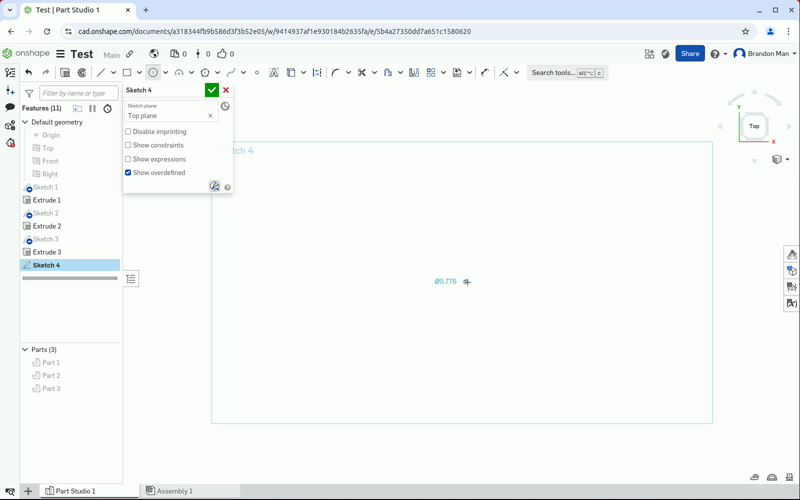
scroll(6)
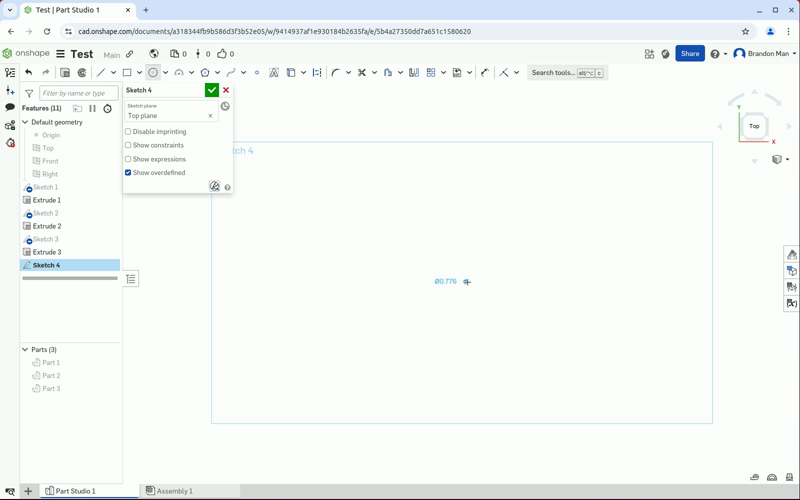
scroll(6)
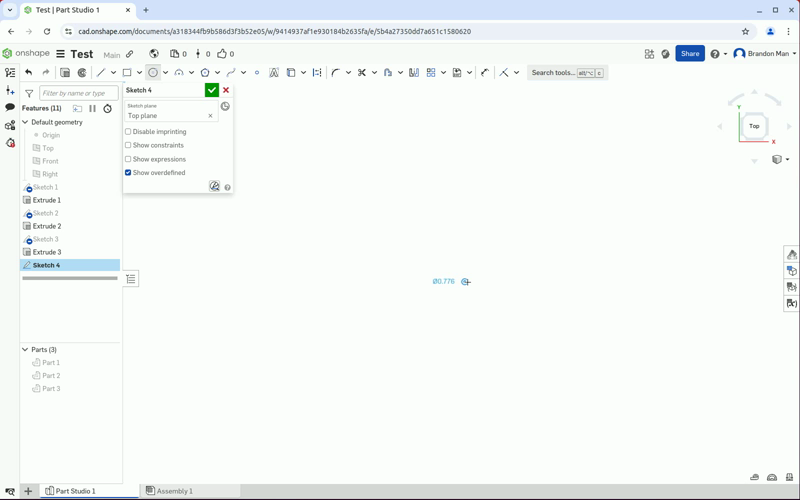
scroll(6)
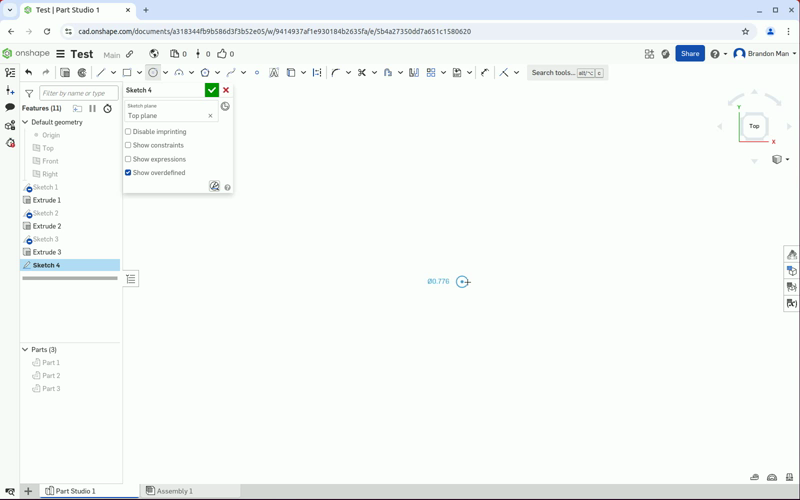
scroll(6)
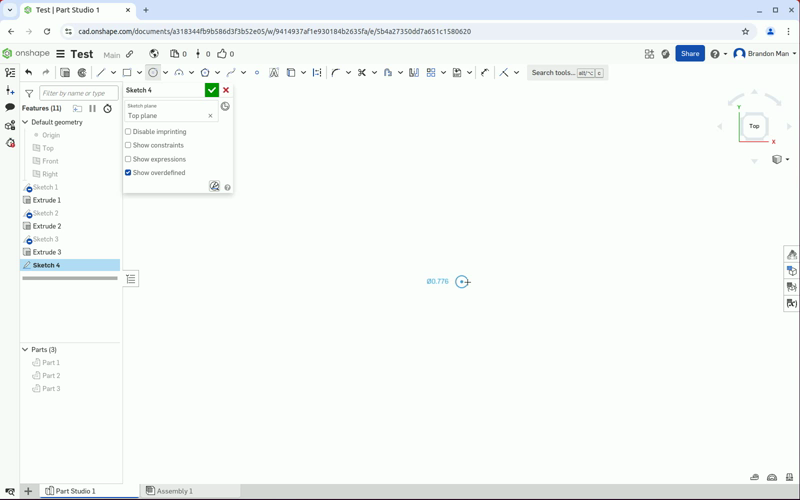
scroll(6)
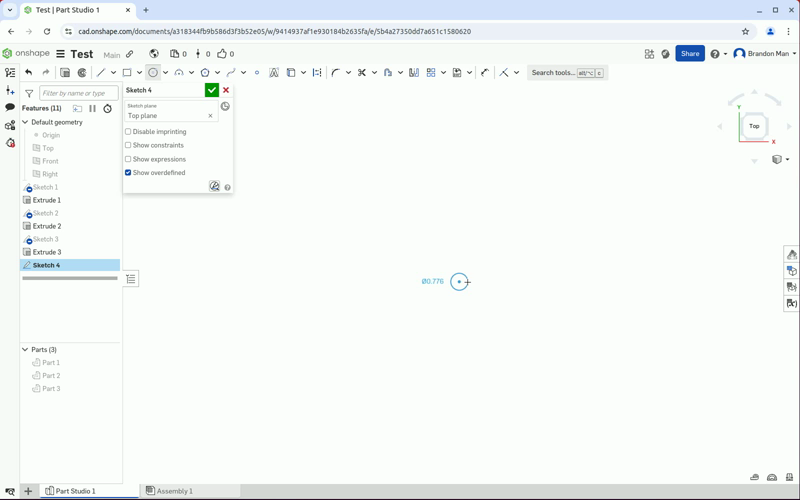
scroll(6)
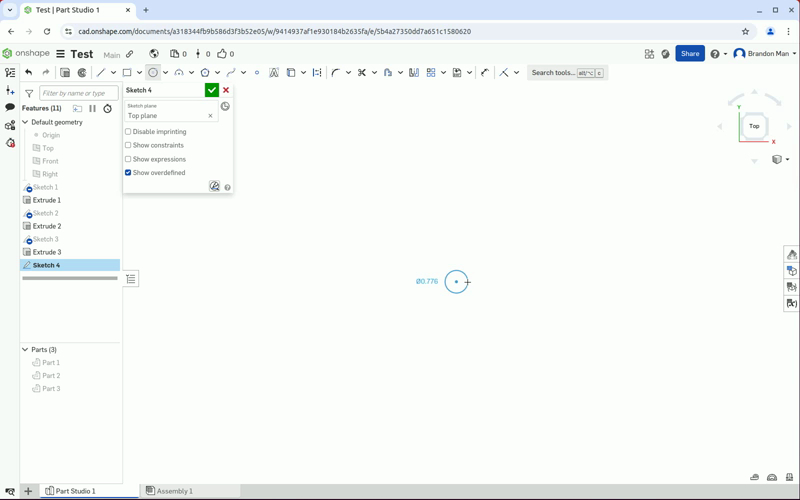
scroll(6)
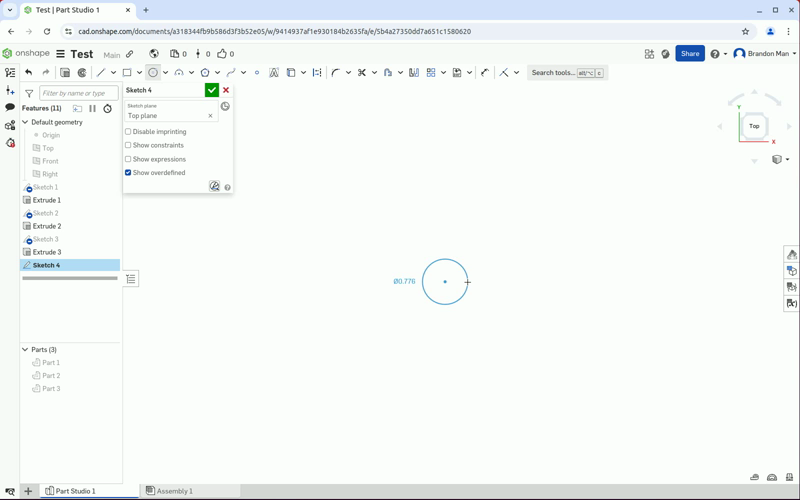
click(467, 281)
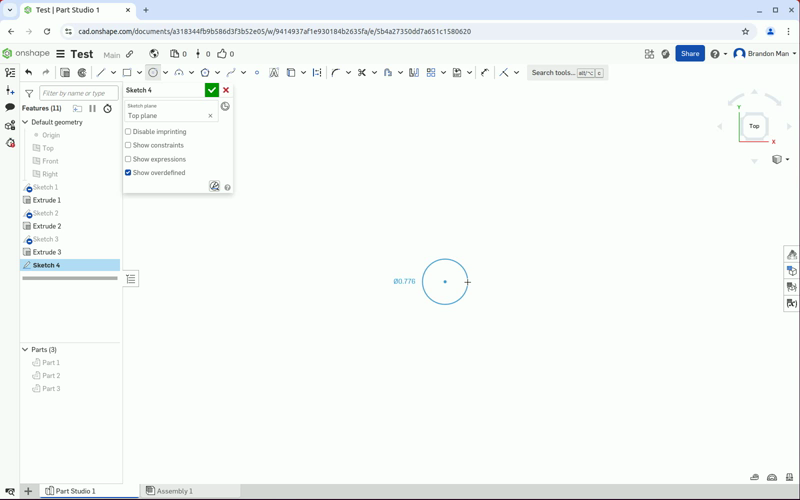
scroll(-6)
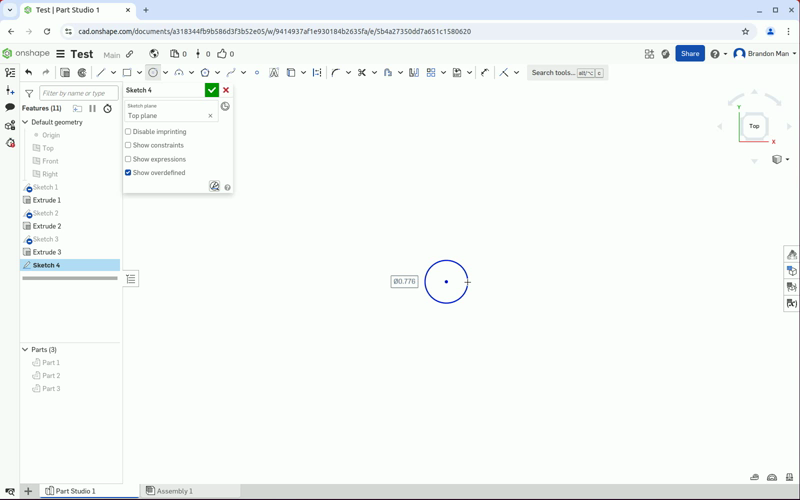
scroll(-6)
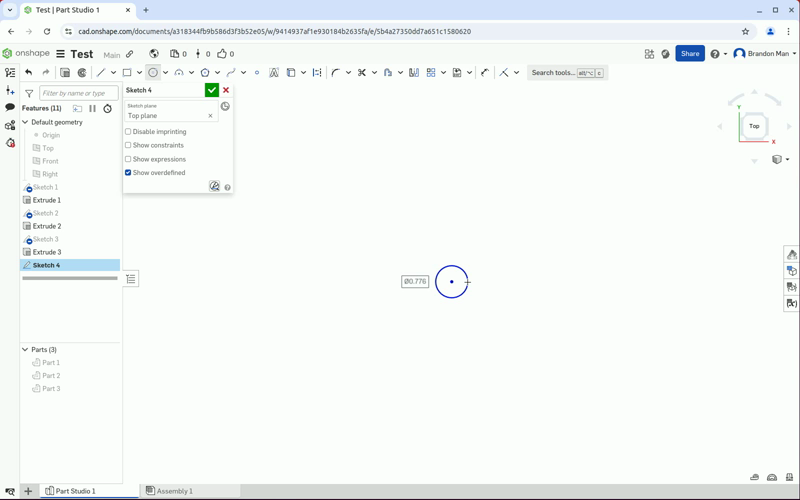
scroll(-6)
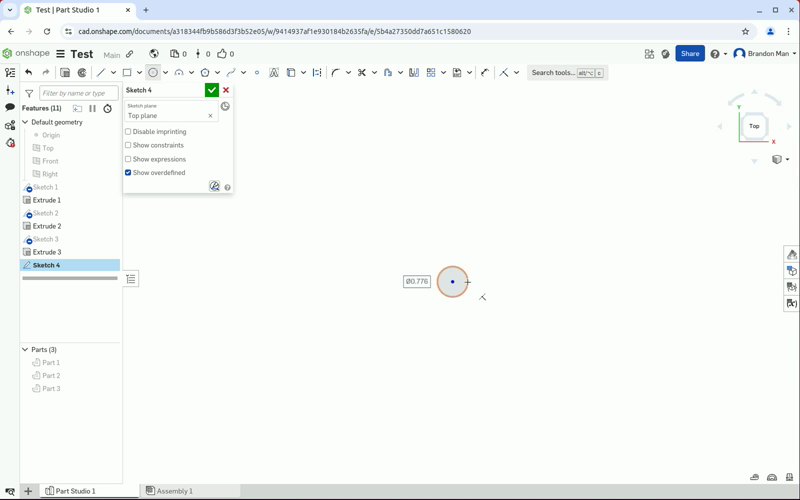
scroll(-6)
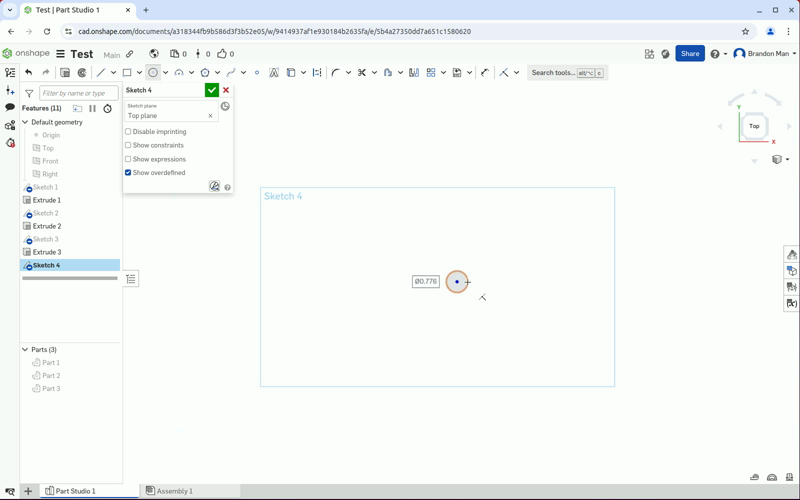
scroll(-6)
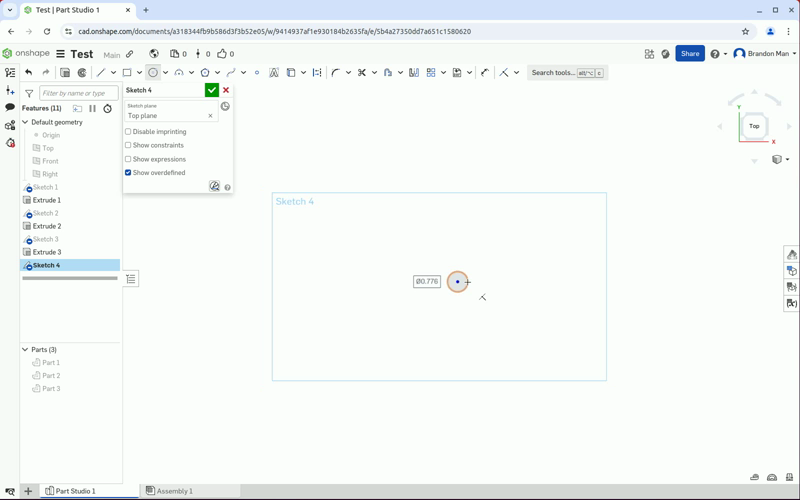
scroll(-6)
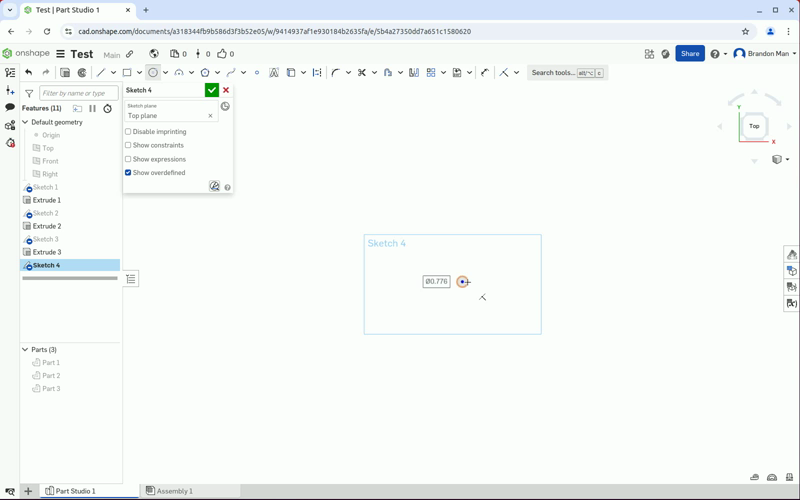
scroll(-6)
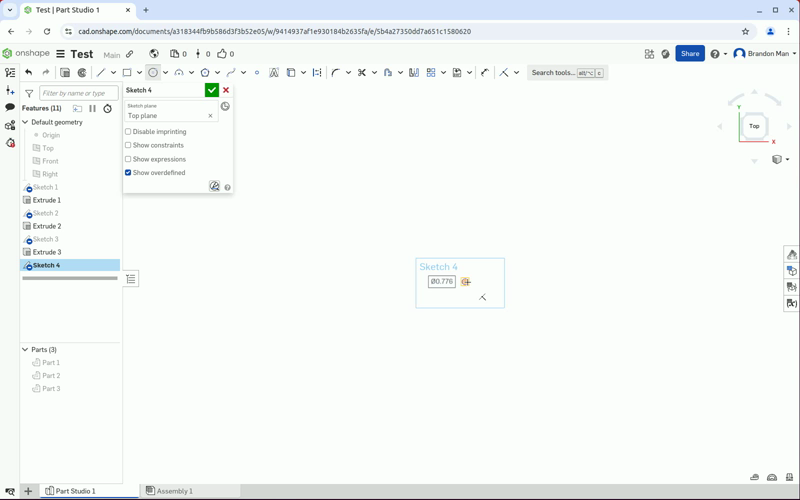
key(esc)
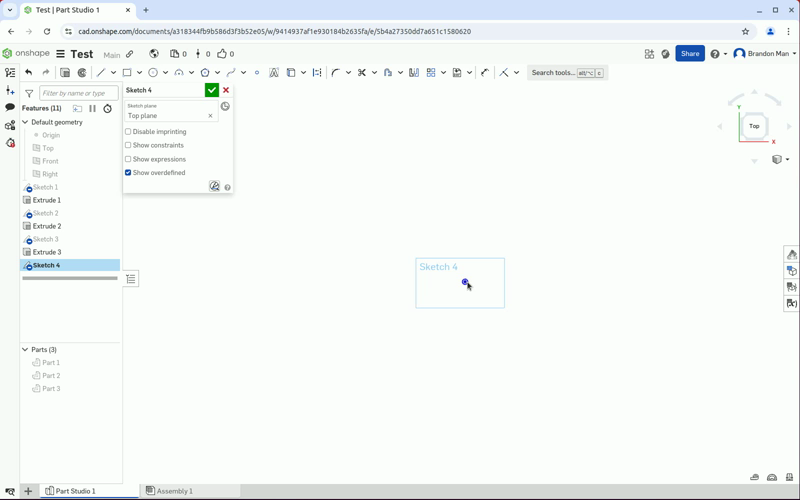
mouse_move(466, 281)
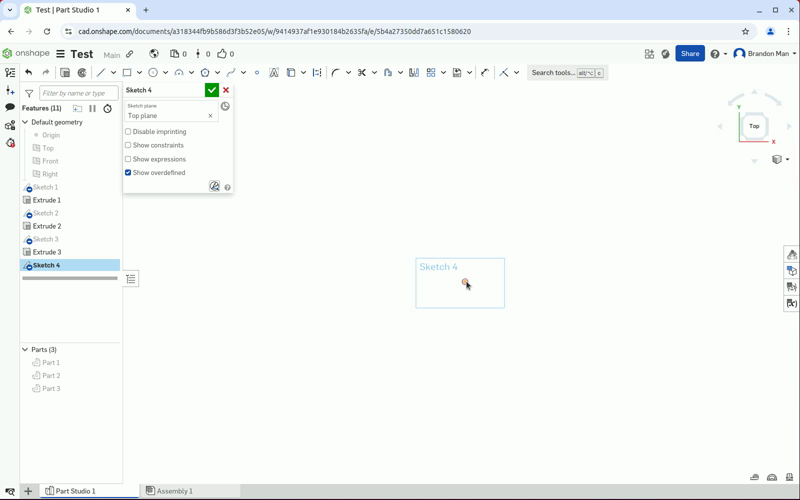
scroll(6)
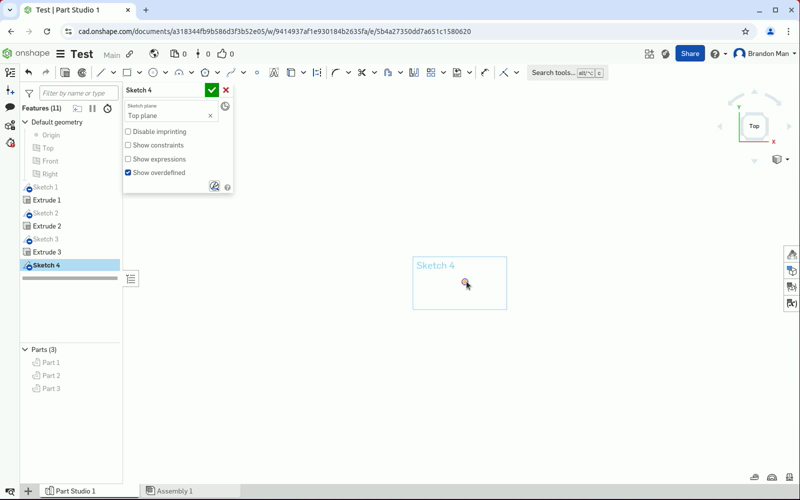
scroll(6)
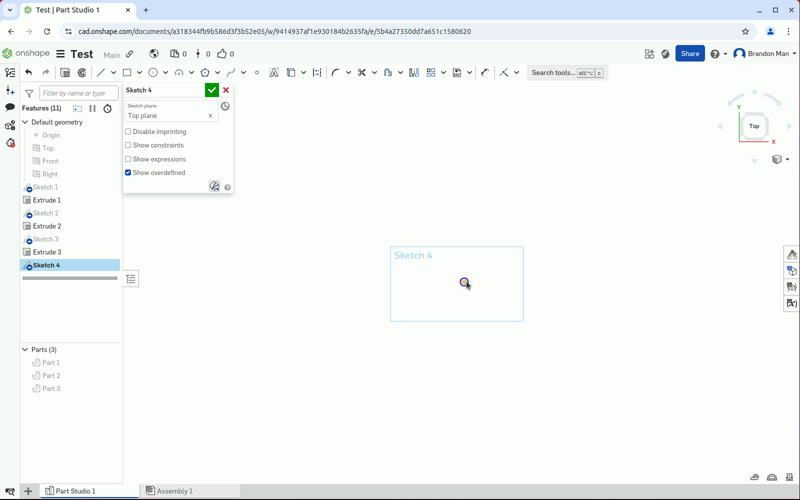
scroll(6)
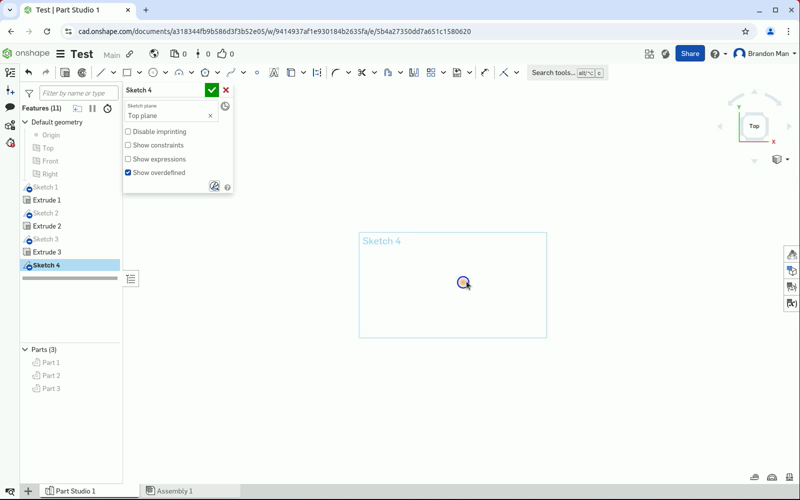
scroll(6)
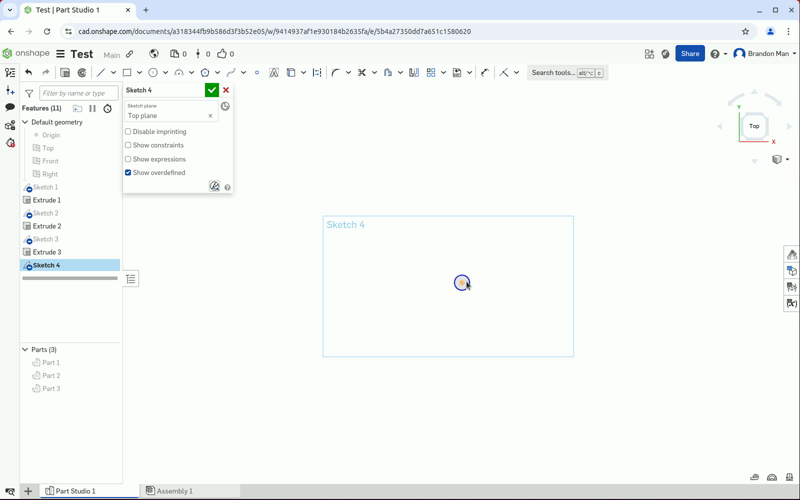
scroll(6)
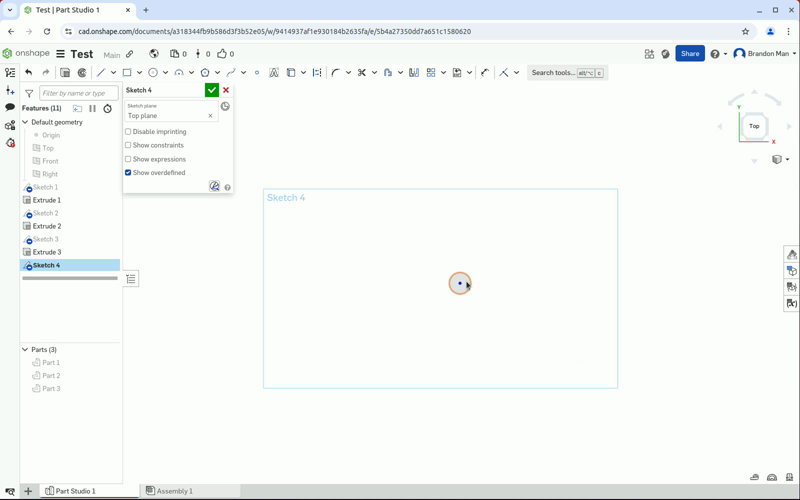
scroll(6)
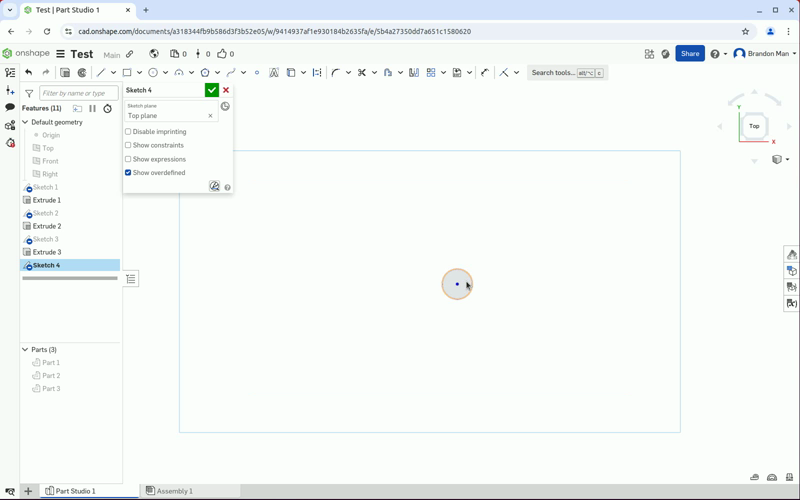
scroll(6)
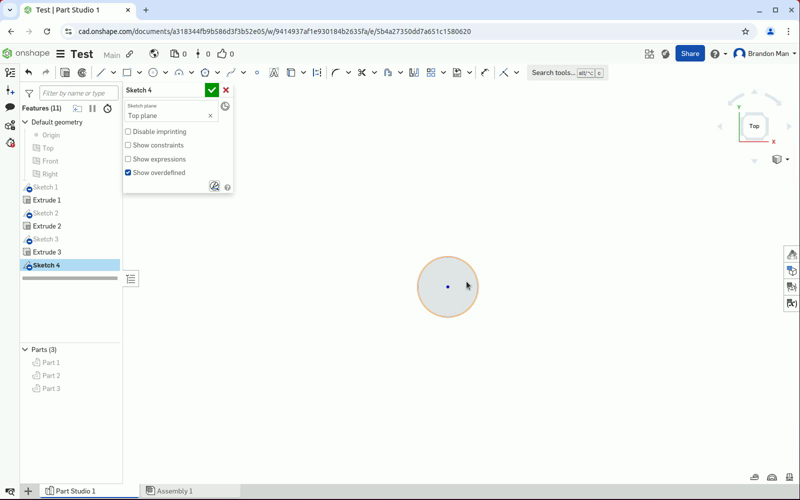
click(466, 281)
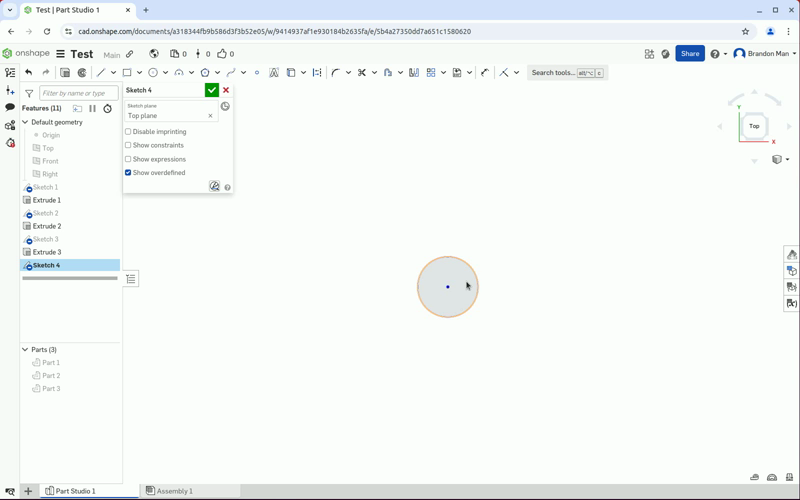
scroll(-6)
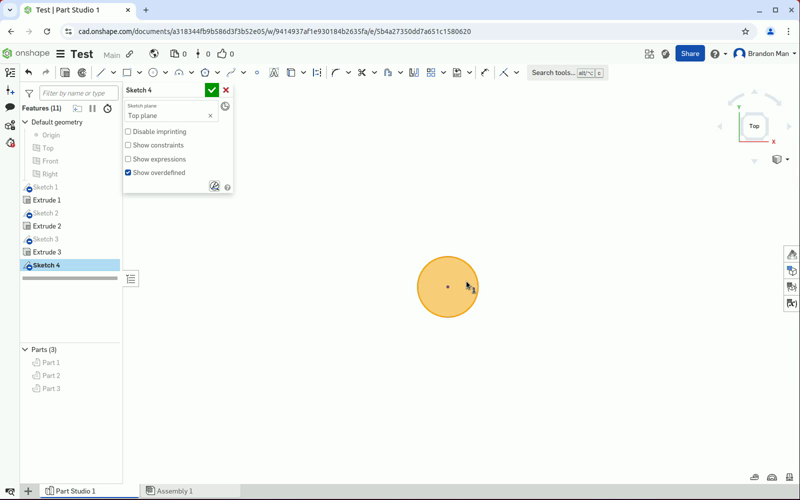
scroll(-6)
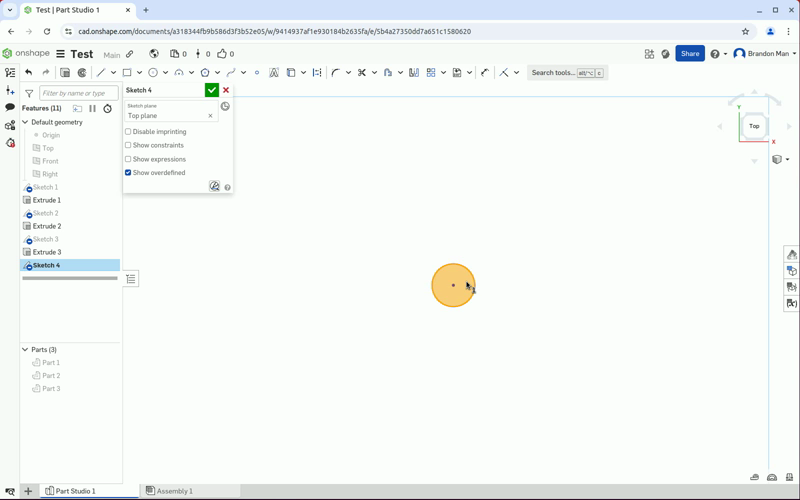
scroll(-6)
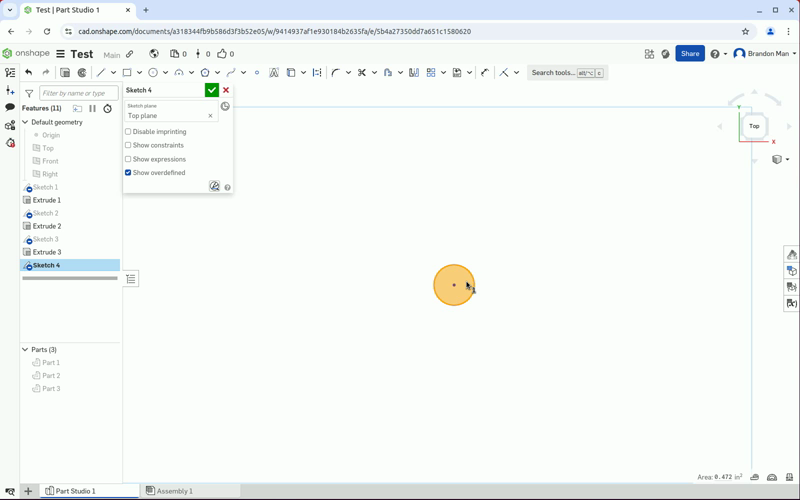
scroll(-6)
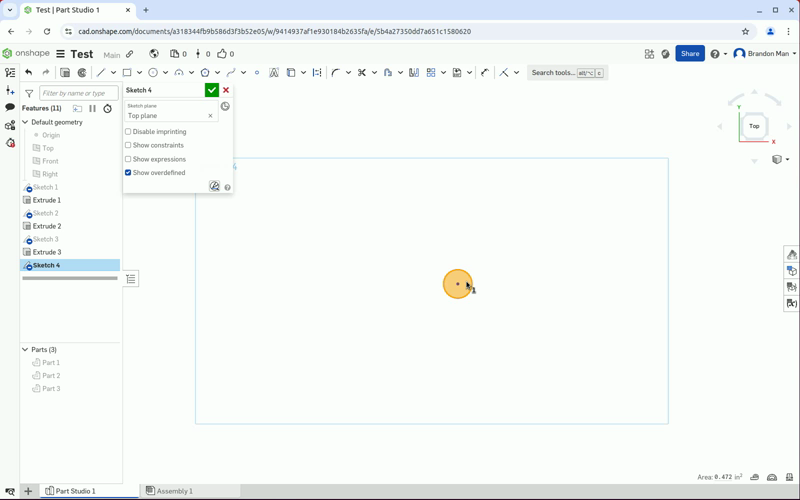
scroll(-6)
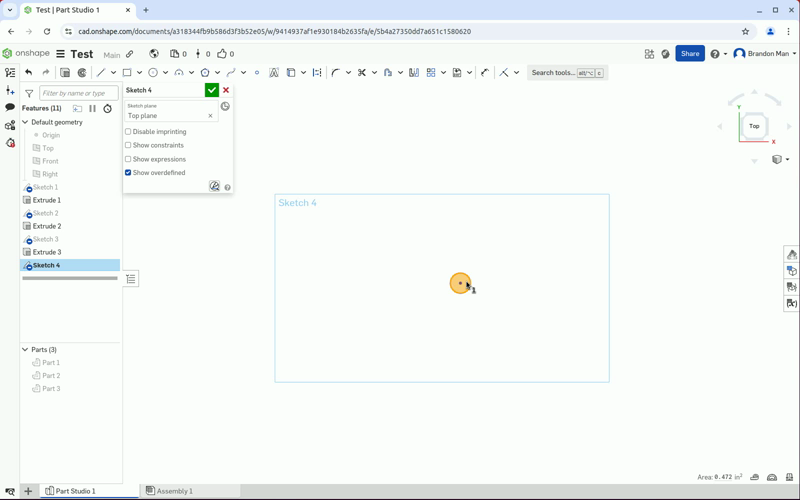
scroll(-6)
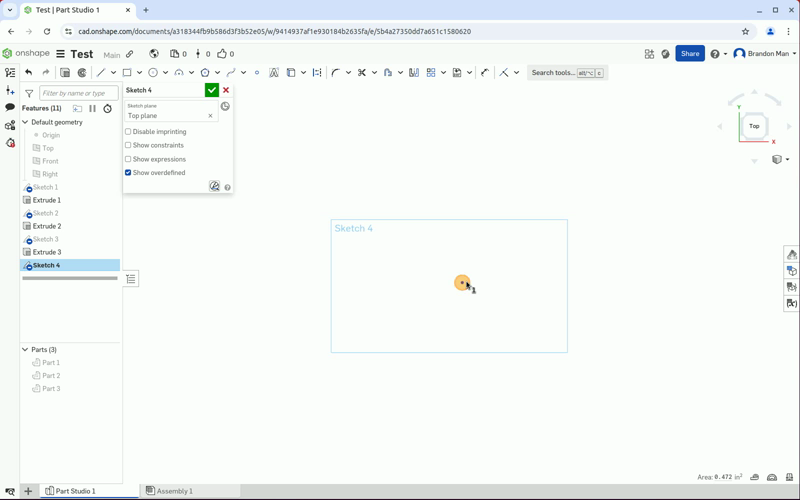
scroll(-6)
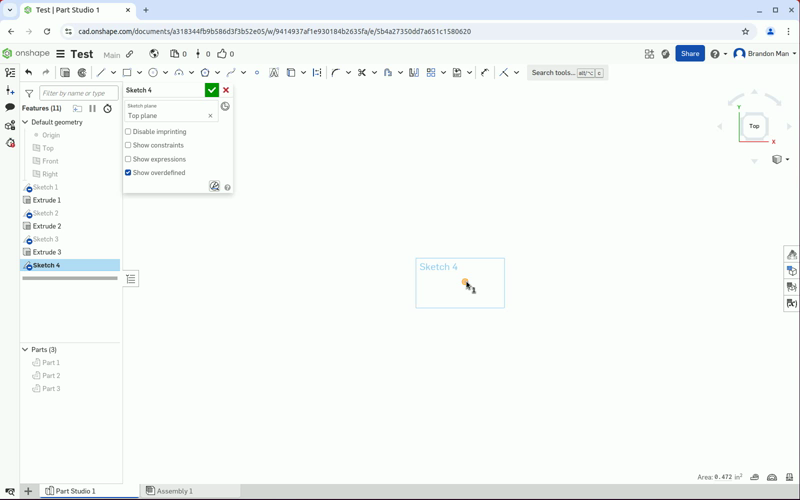
mouse_move(73, 352)
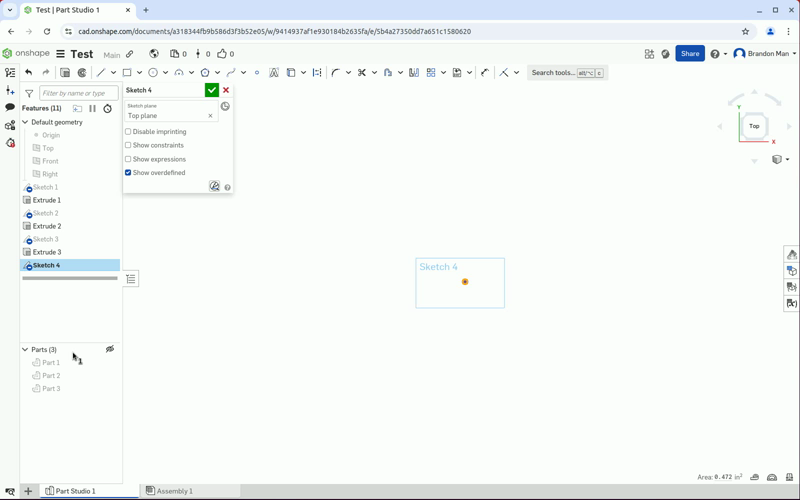
key(shift+y)
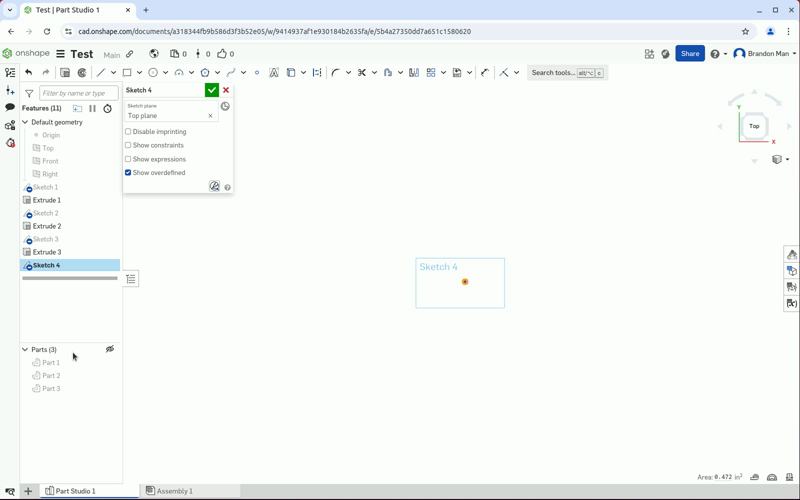
key(shift+e)
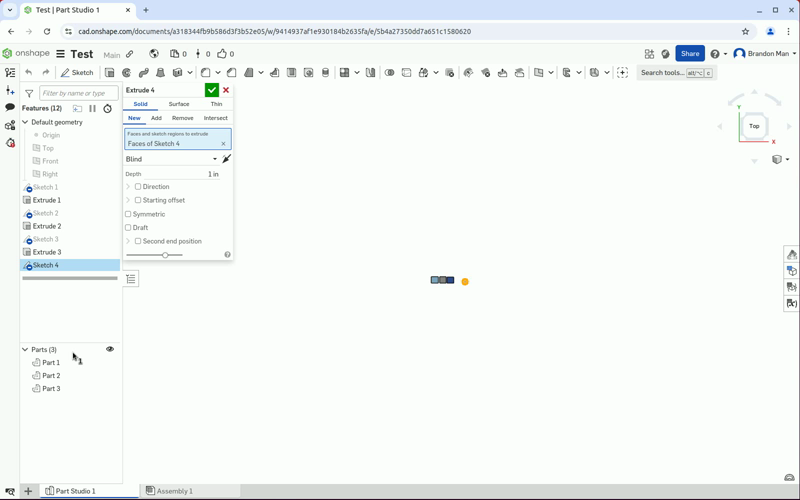
mouse_move(143, 106)
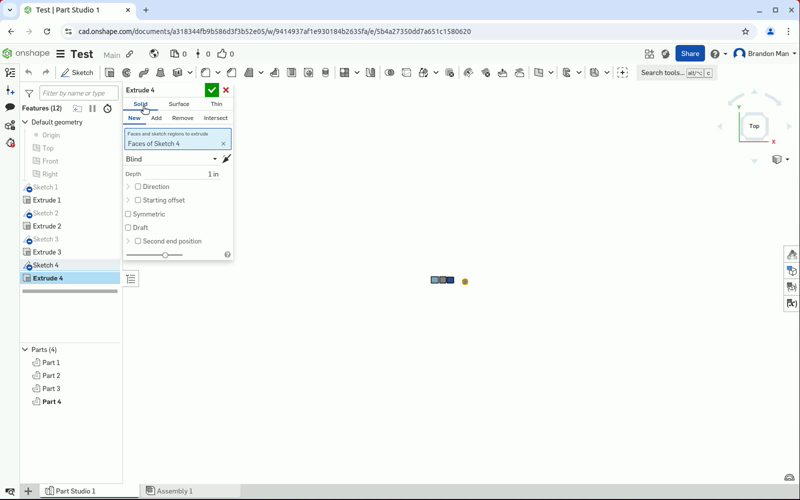
click(143, 106)
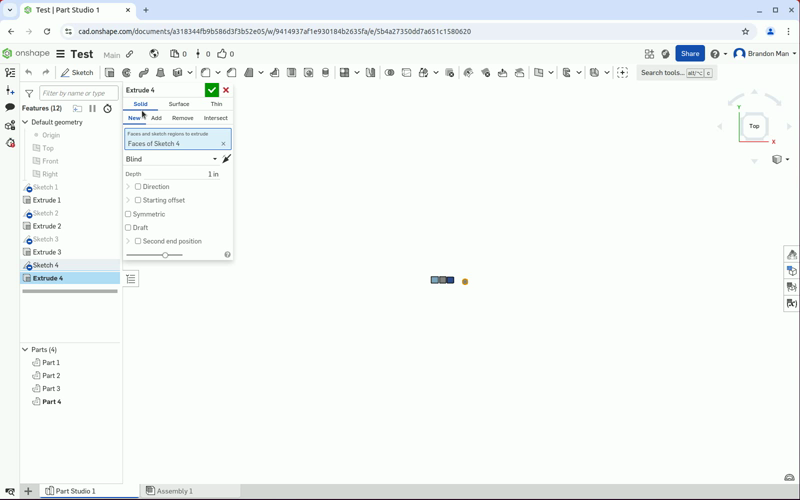
mouse_move(137, 120)
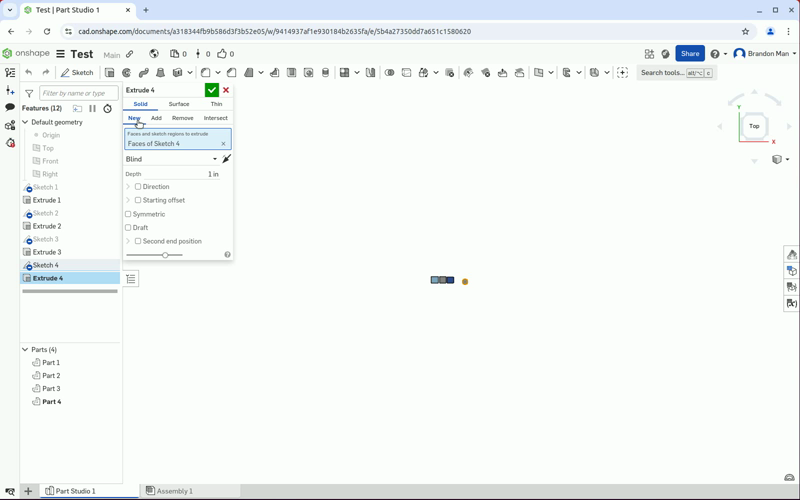
click(137, 120)
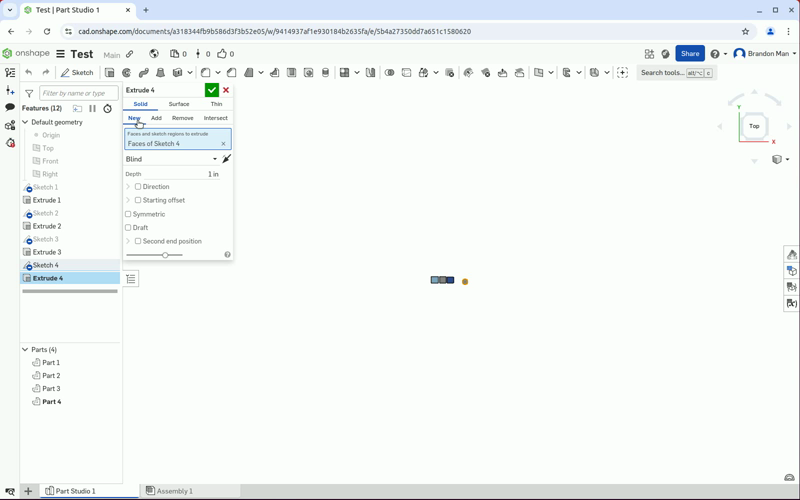
key(tab, 4)
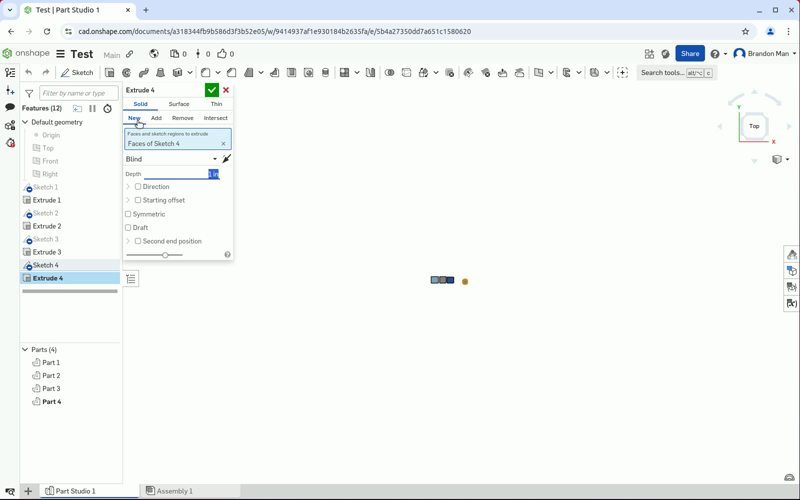
text(23.108)
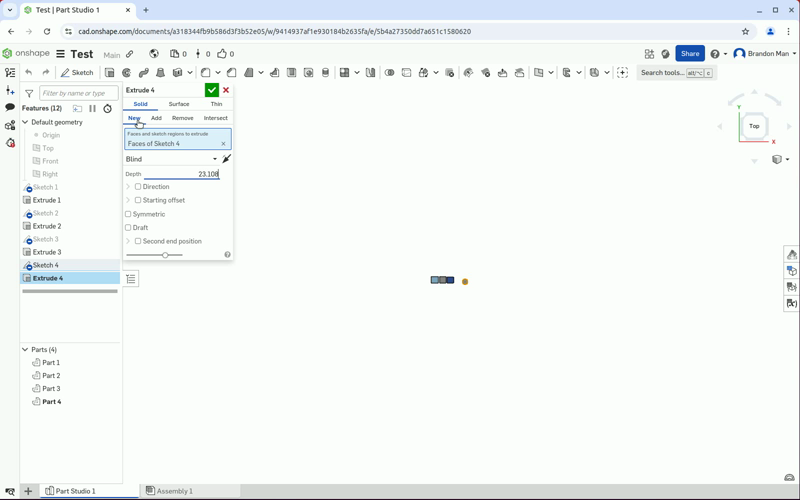
key(enter)
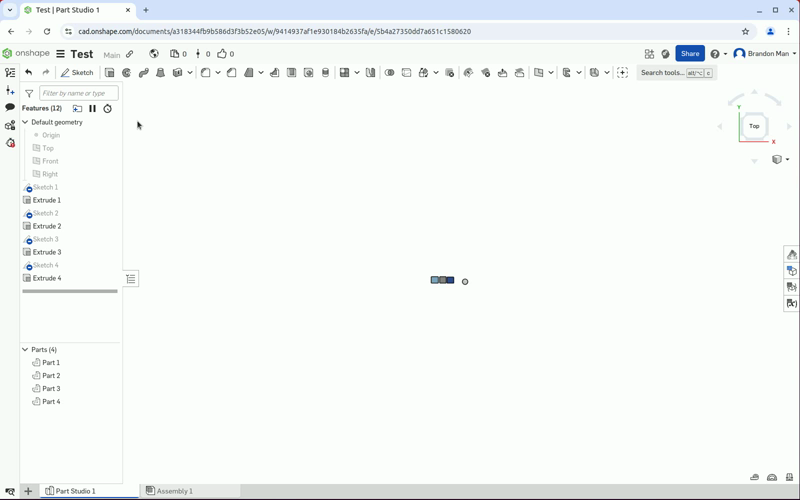
key(shift+h)
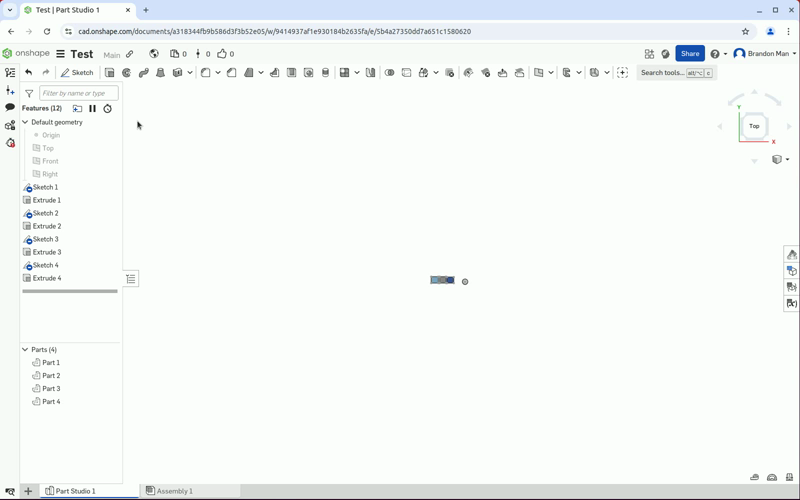
key(shift+h)
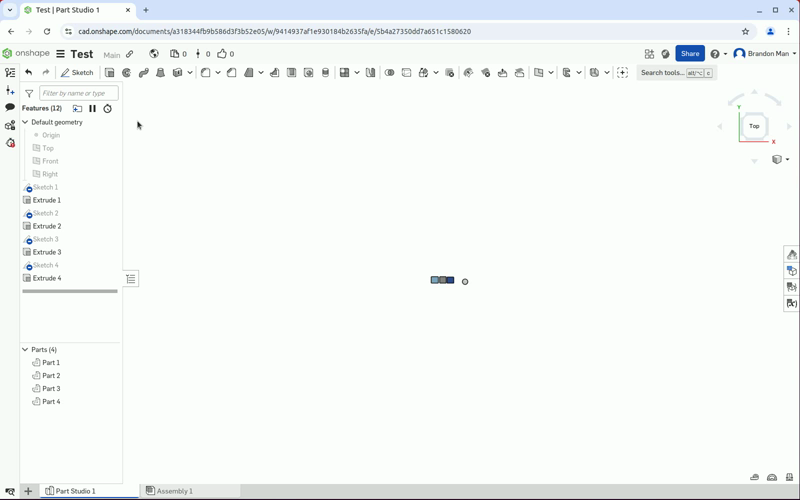
mouse_move(73, 189)
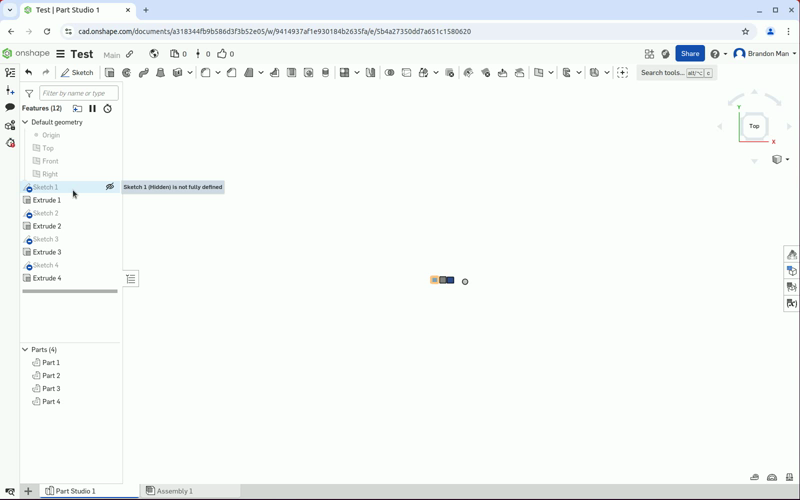
click(73, 189)
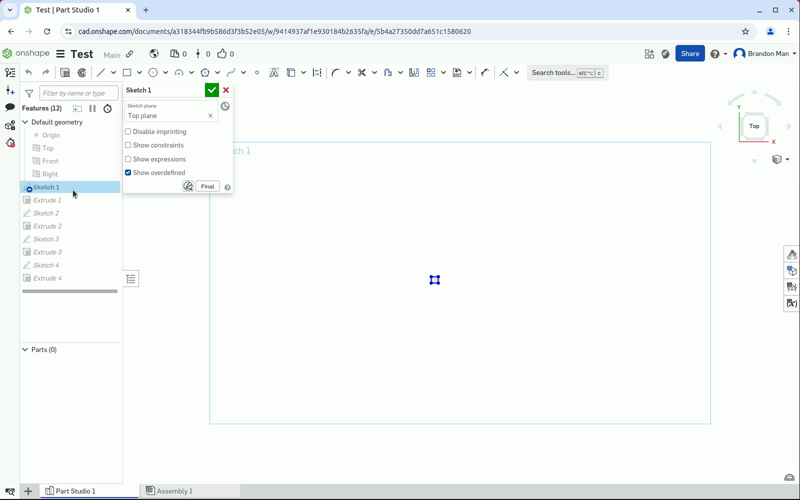
mouse_move(229, 92)
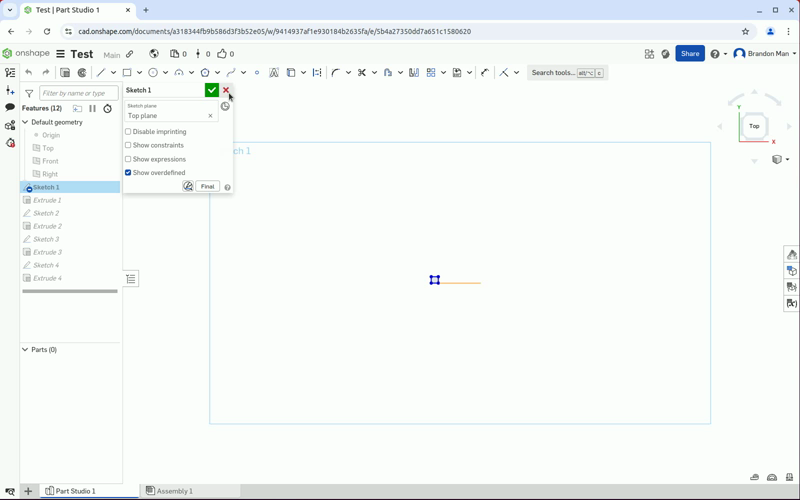
click(229, 92)
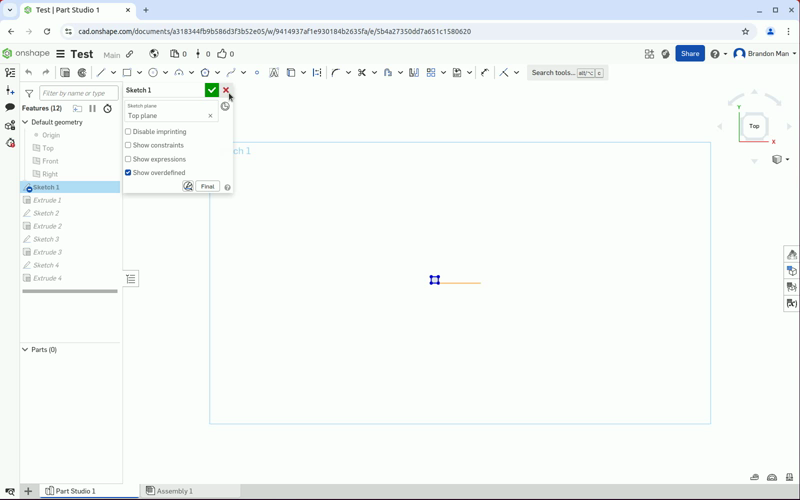
key(shift+s)
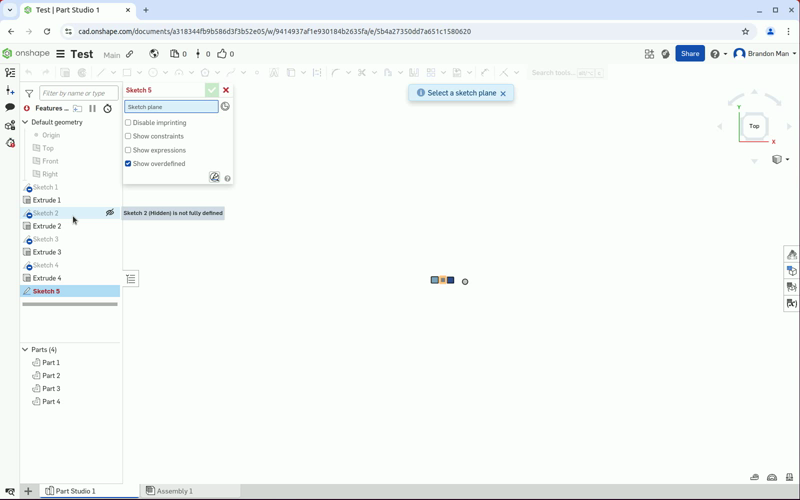
scroll(3)
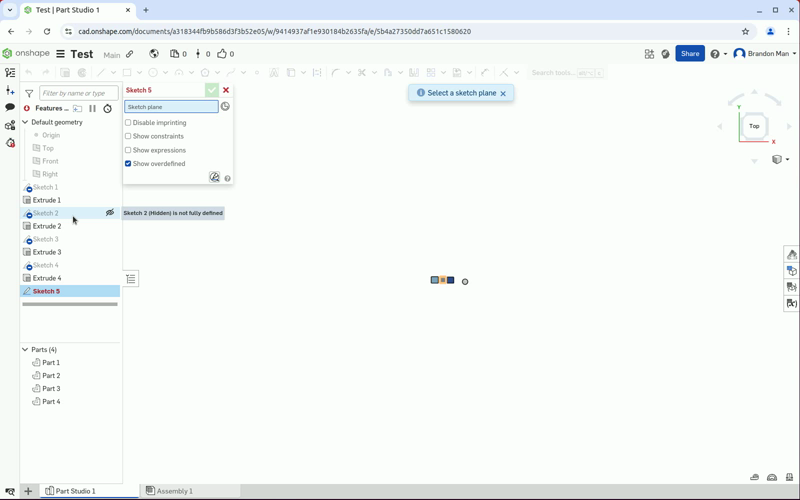
mouse_move(73, 150)
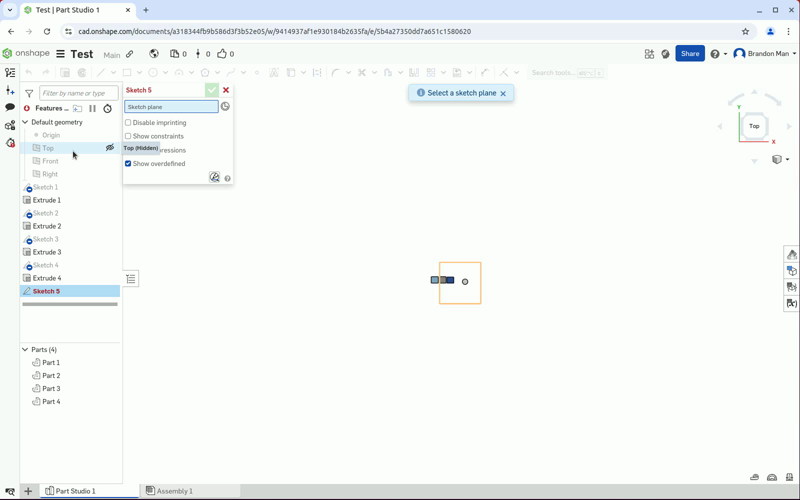
click(73, 150)
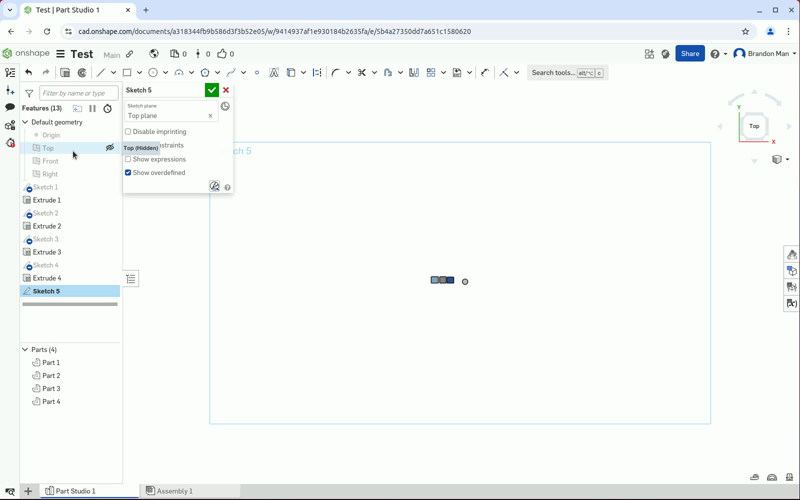
mouse_move(73, 352)
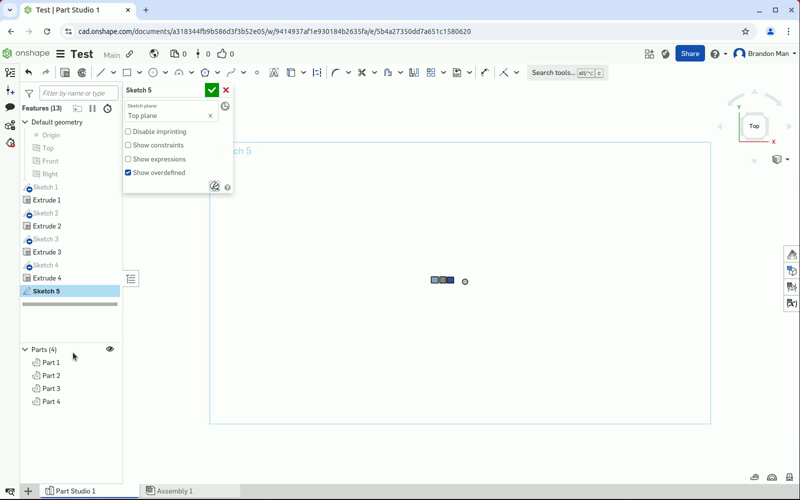
key(y)
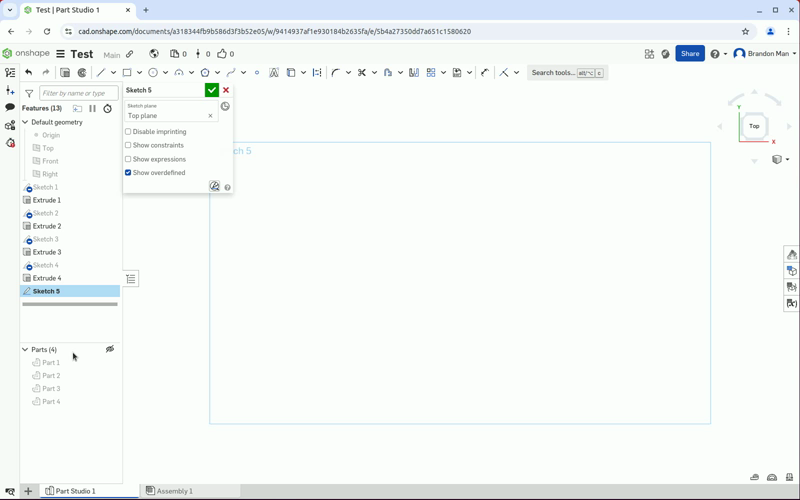
key(c)
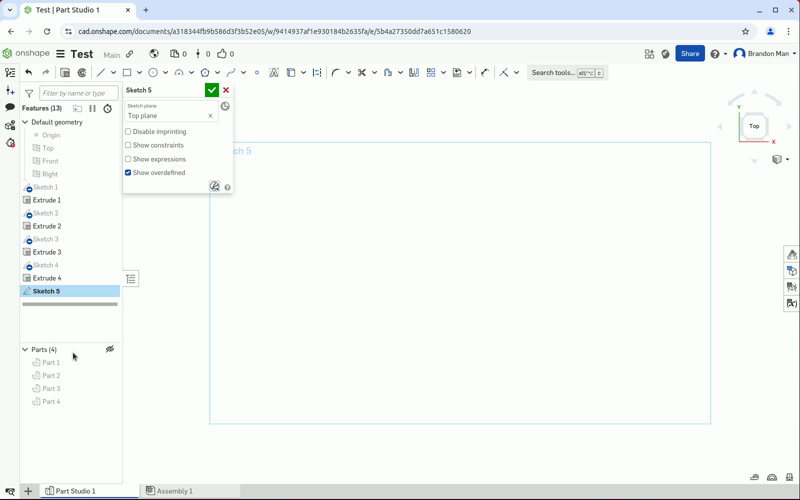
key_down(shift)
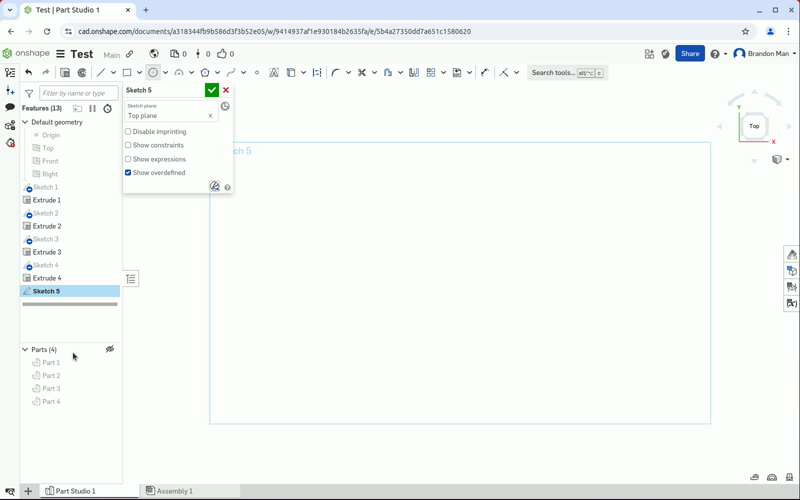
mouse_move(472, 281)
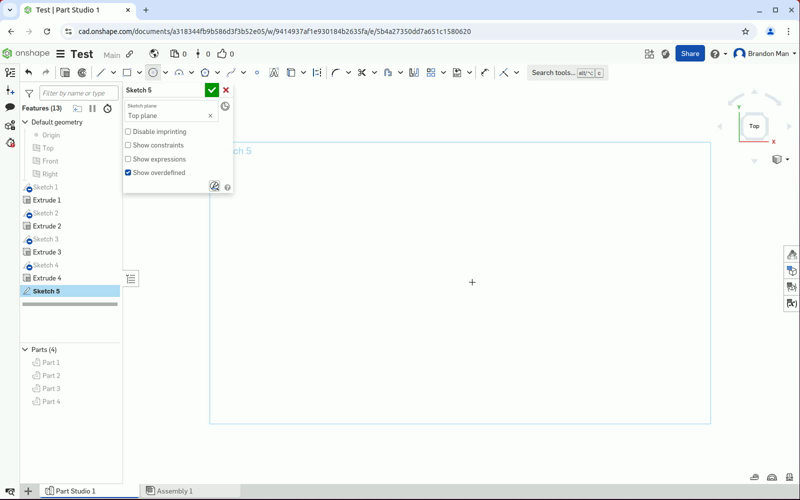
click(472, 281)
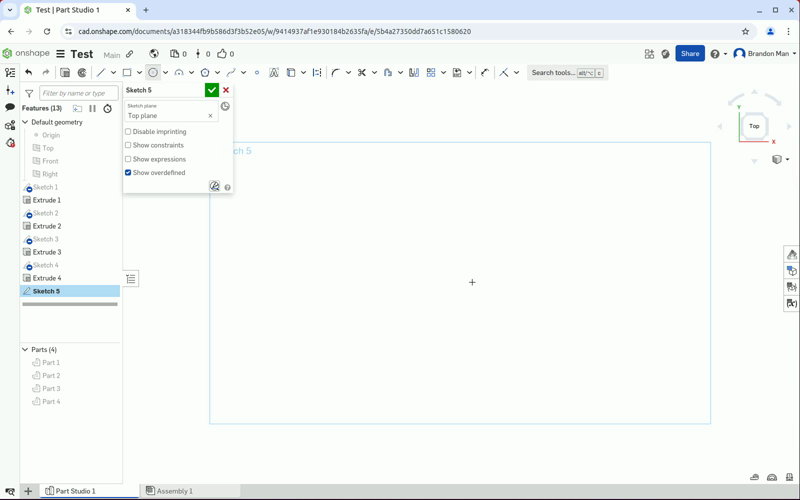
key_up(shift)
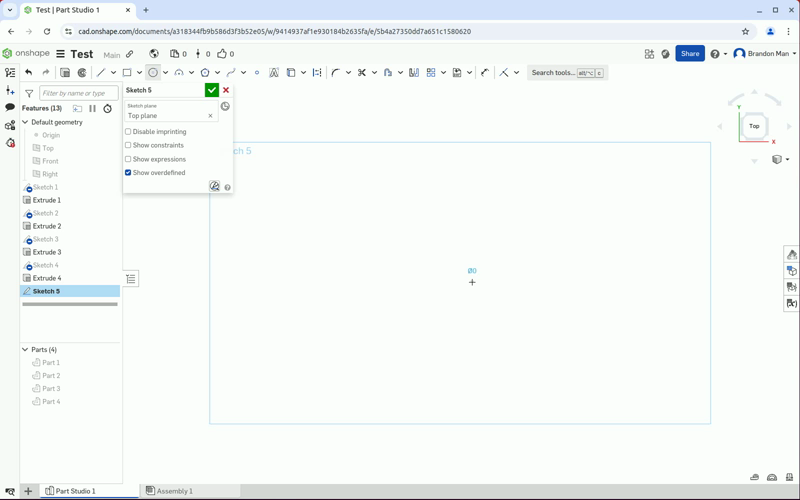
mouse_move(474, 281)
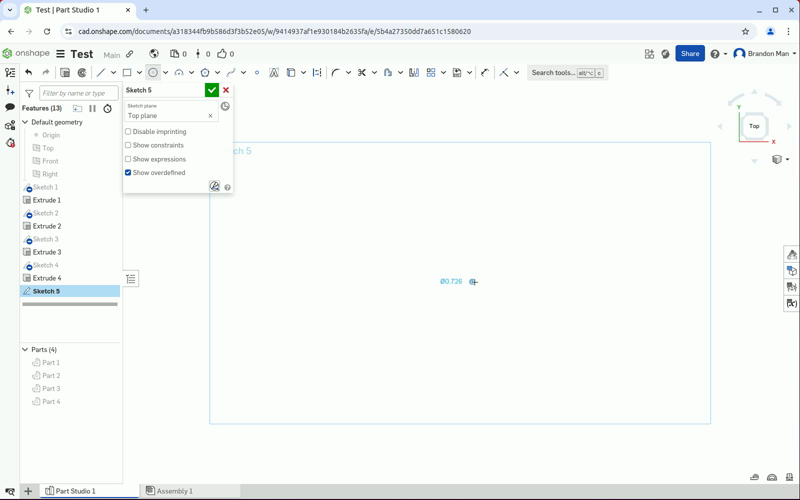
scroll(6)
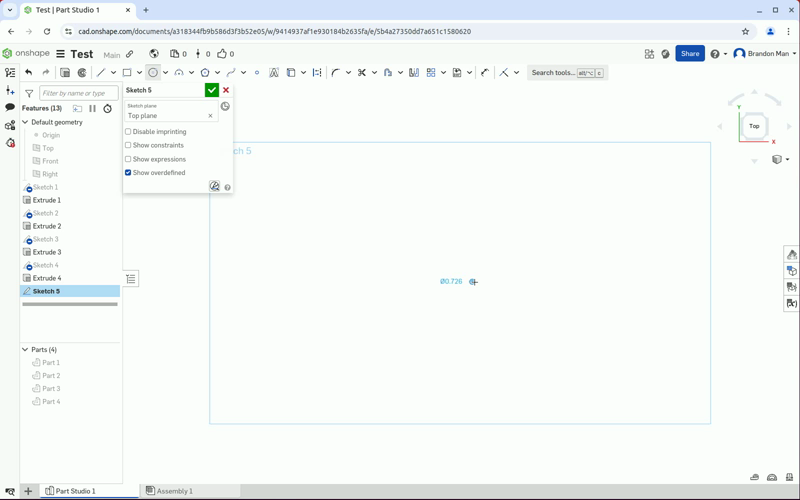
scroll(6)
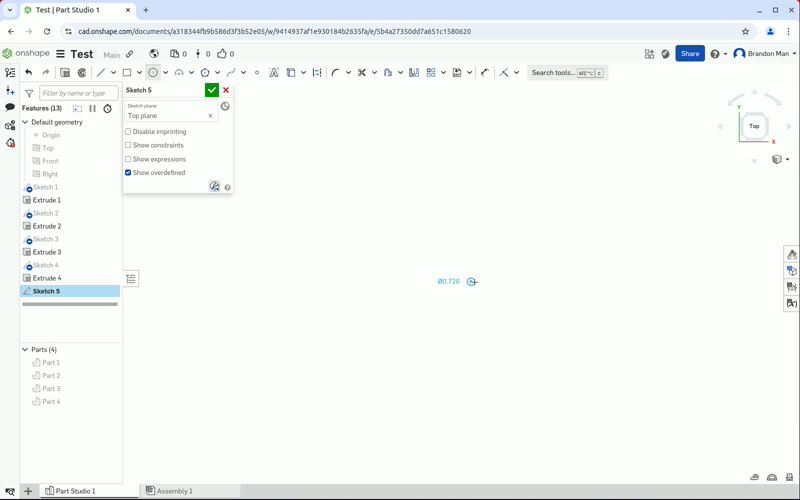
scroll(6)
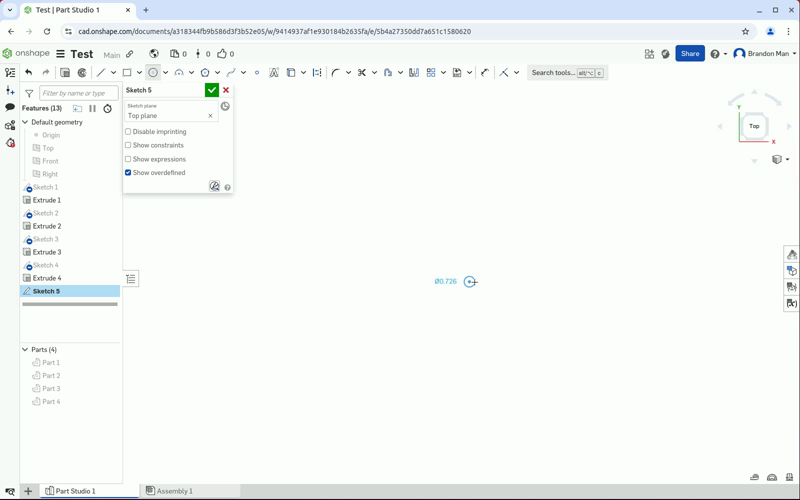
scroll(6)
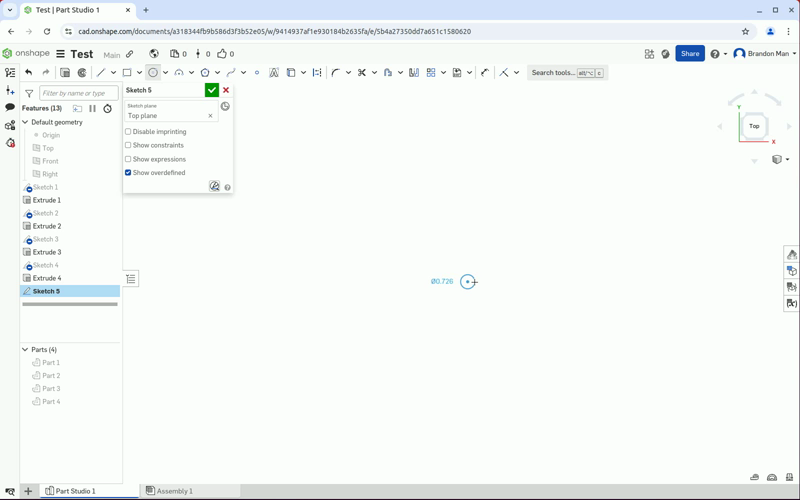
scroll(6)
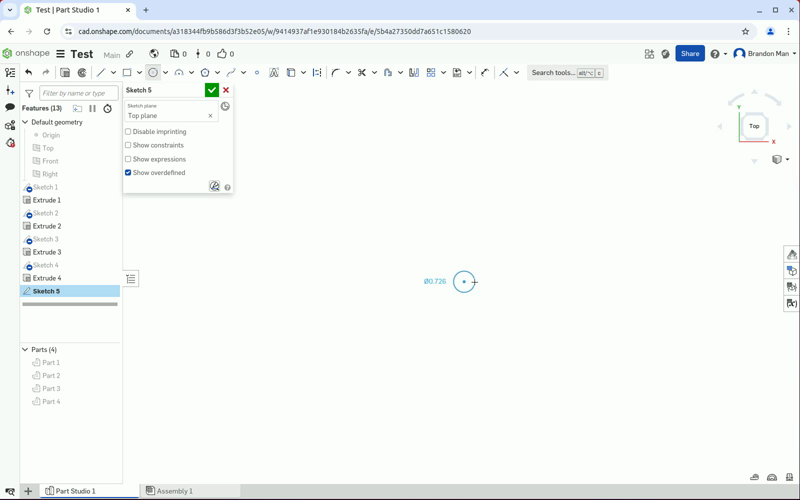
scroll(6)
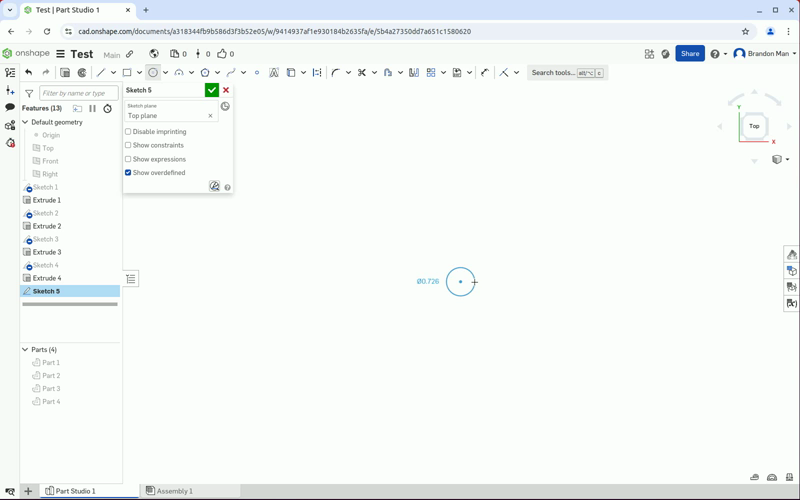
scroll(6)
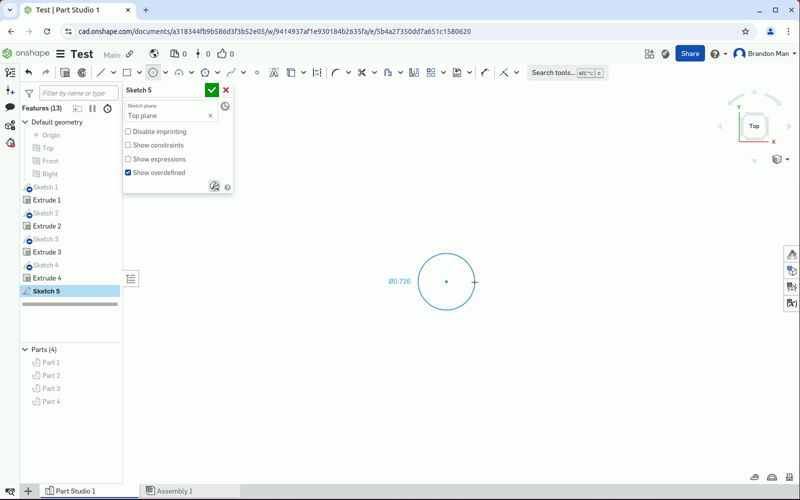
click(474, 281)
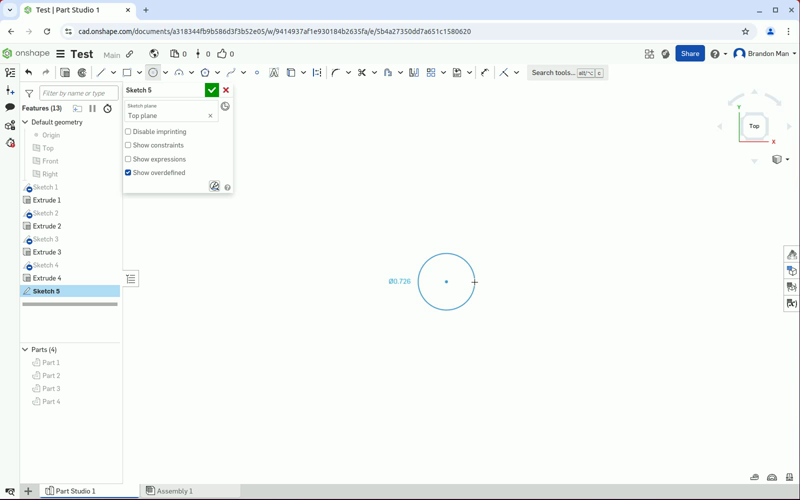
scroll(-6)
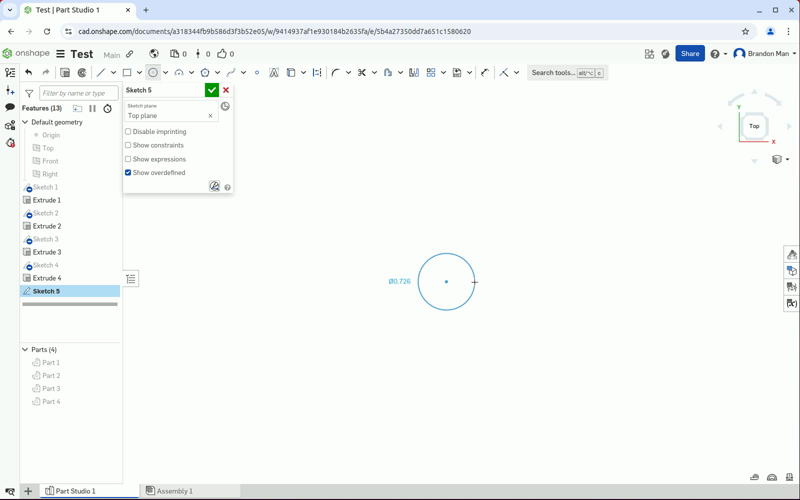
scroll(-6)
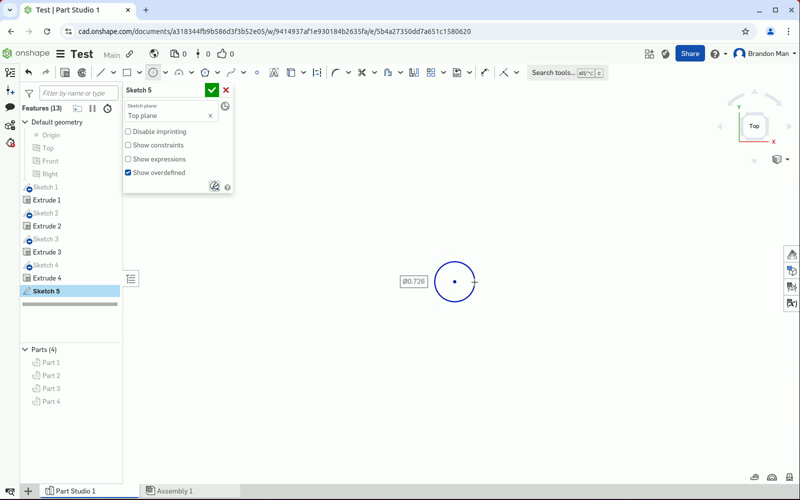
scroll(-6)
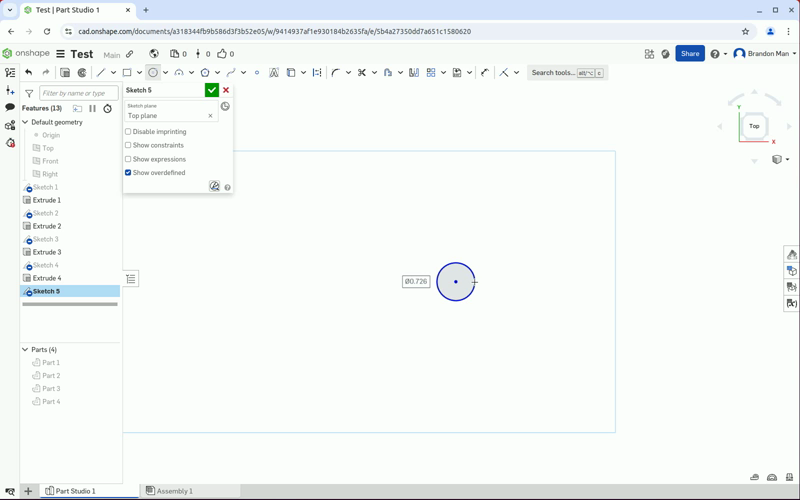
scroll(-6)
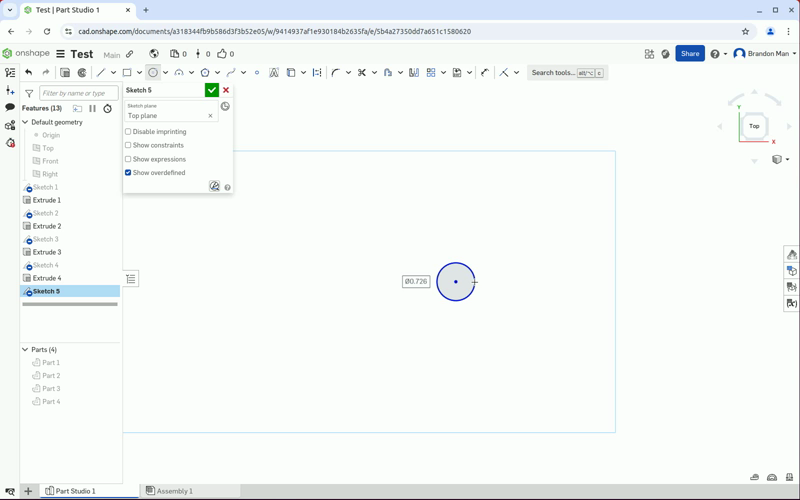
scroll(-6)
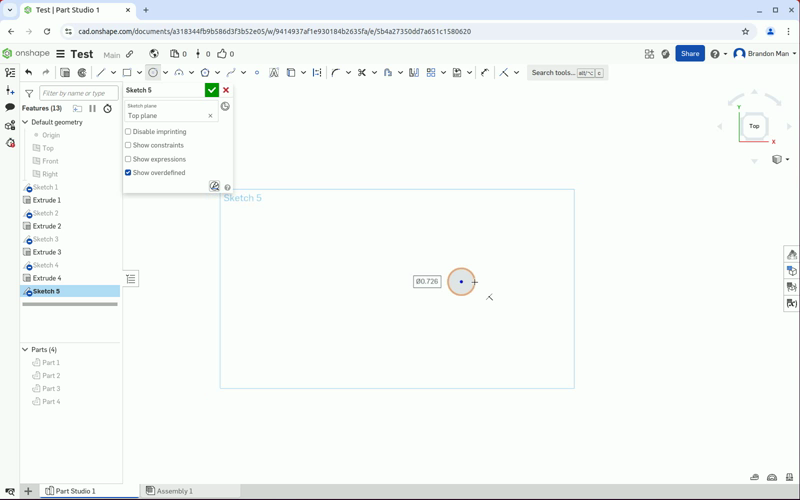
scroll(-6)
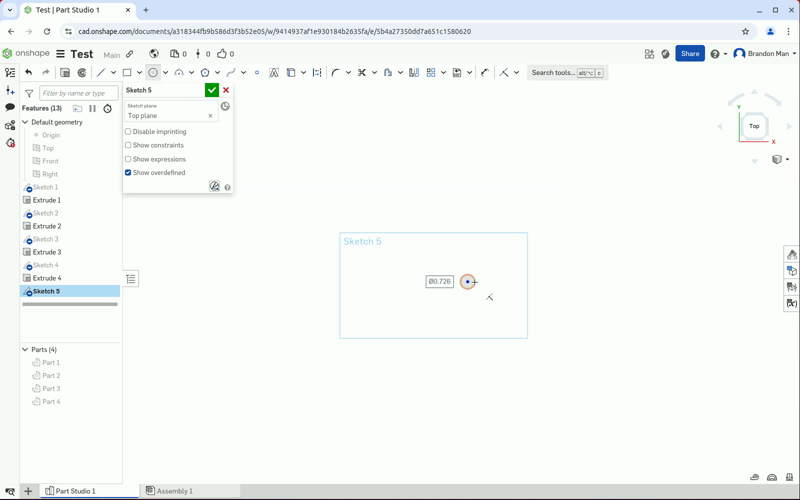
scroll(-6)
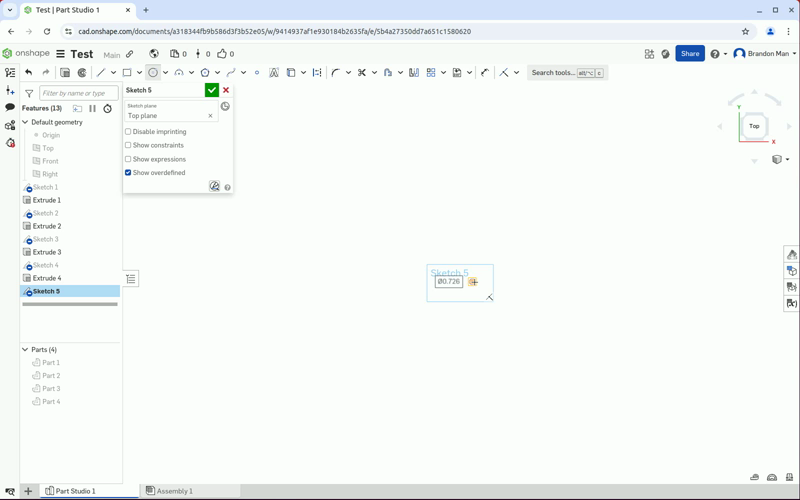
key(esc)
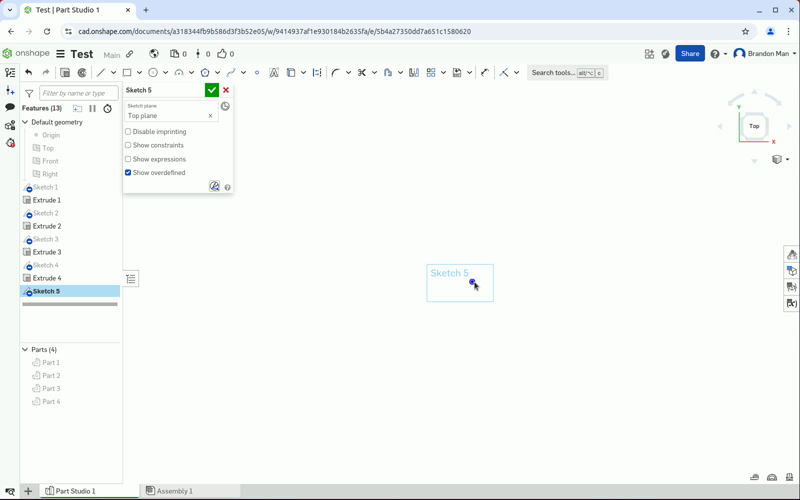
mouse_move(471, 281)
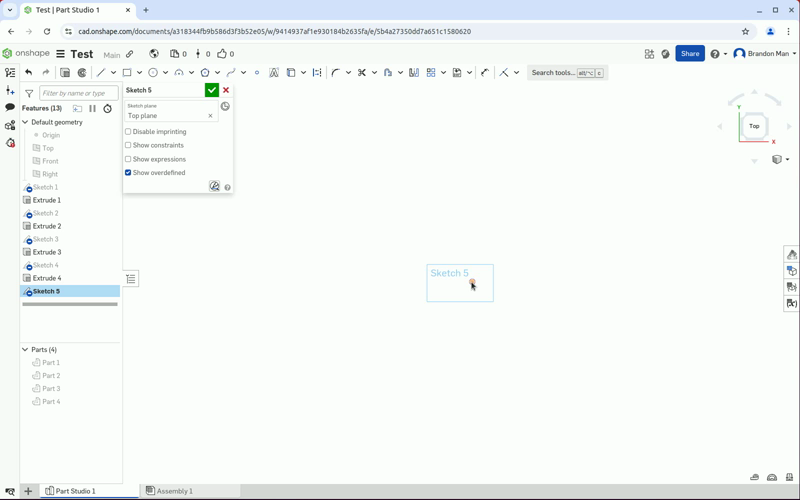
scroll(6)
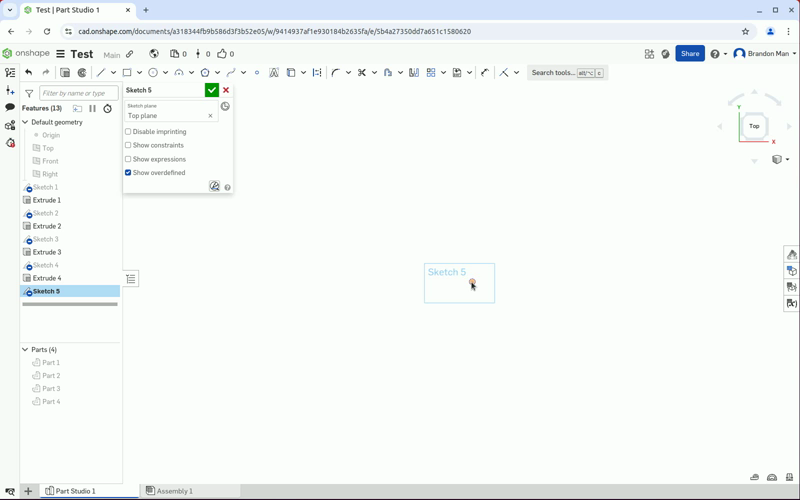
scroll(6)
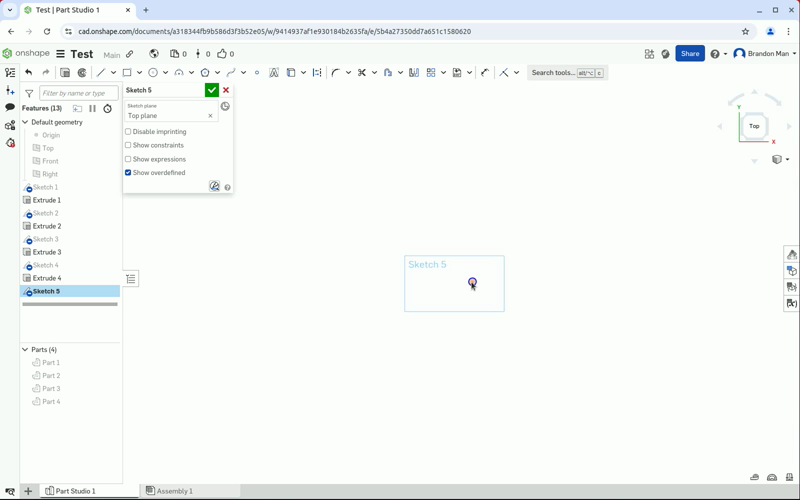
scroll(6)
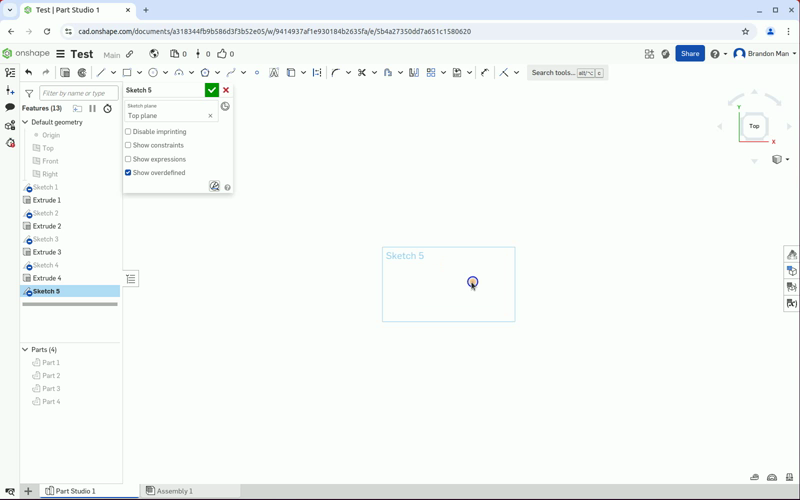
scroll(6)
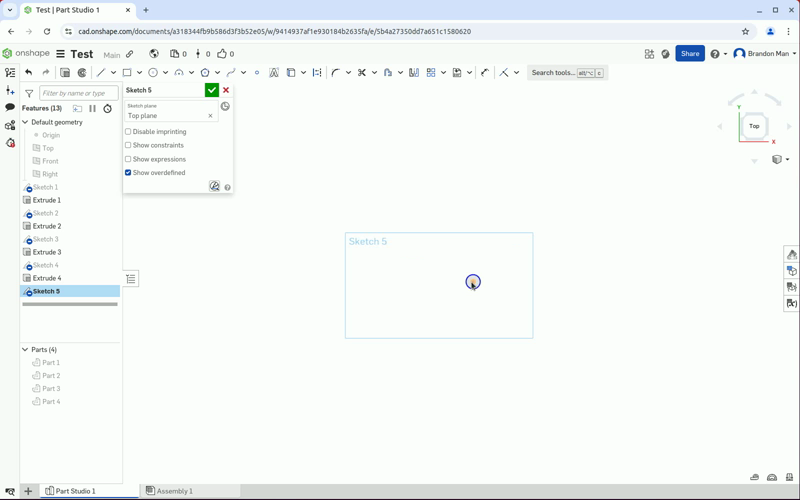
scroll(6)
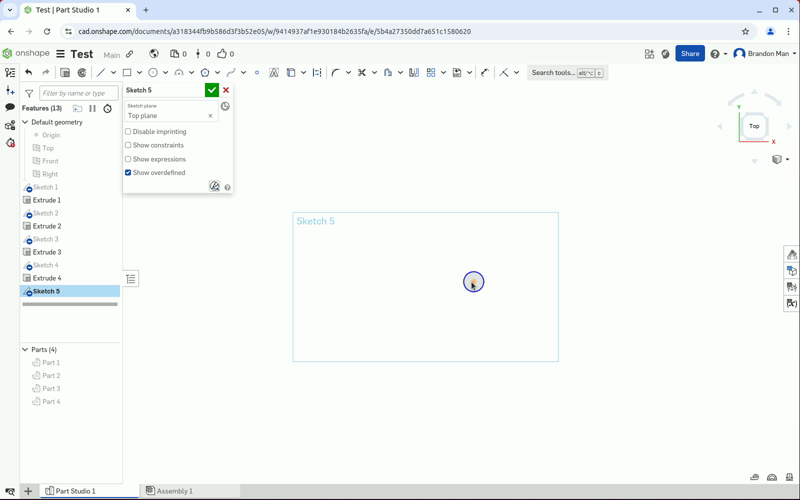
scroll(6)
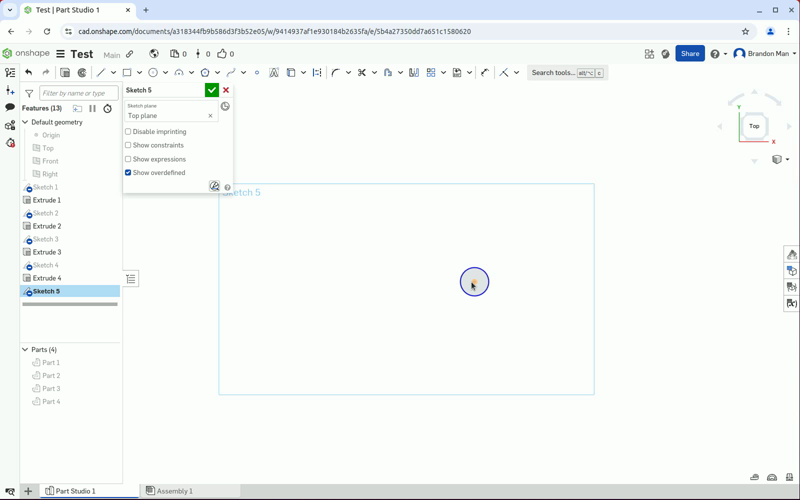
scroll(6)
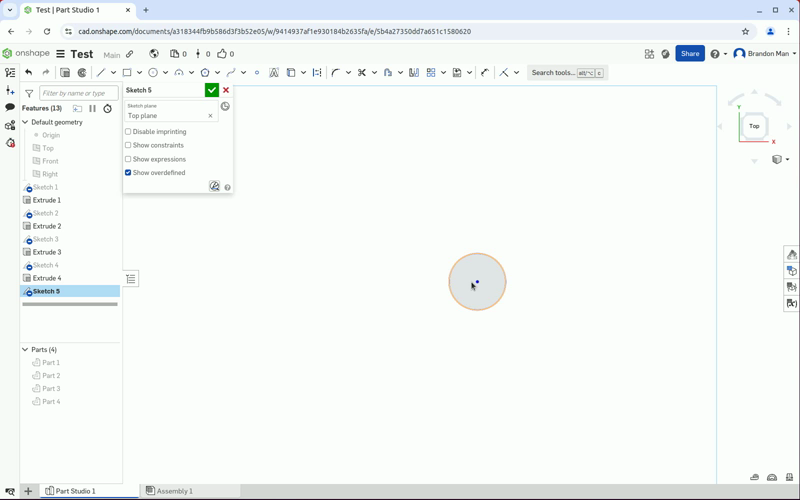
click(471, 281)
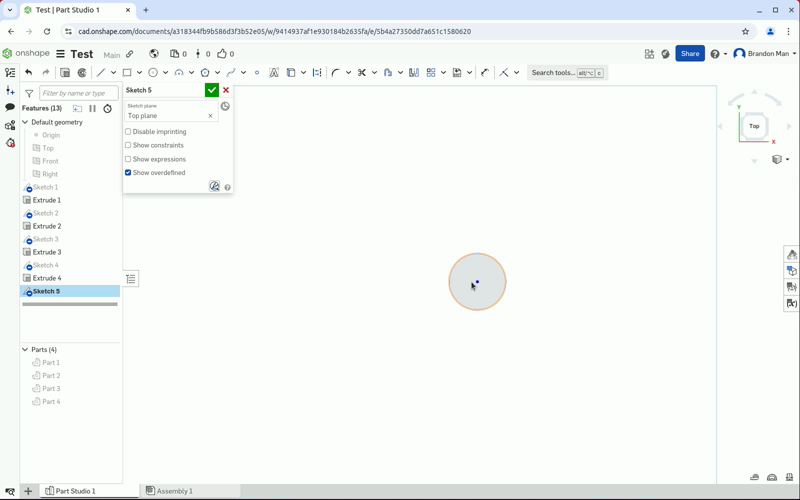
scroll(-6)
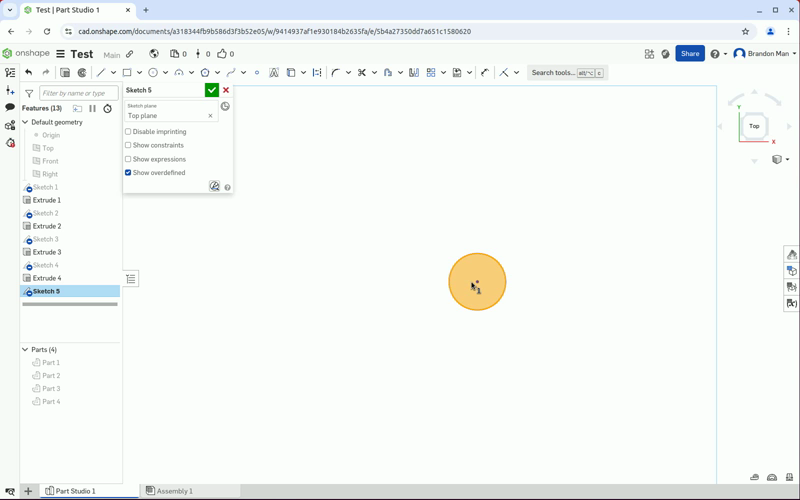
scroll(-6)
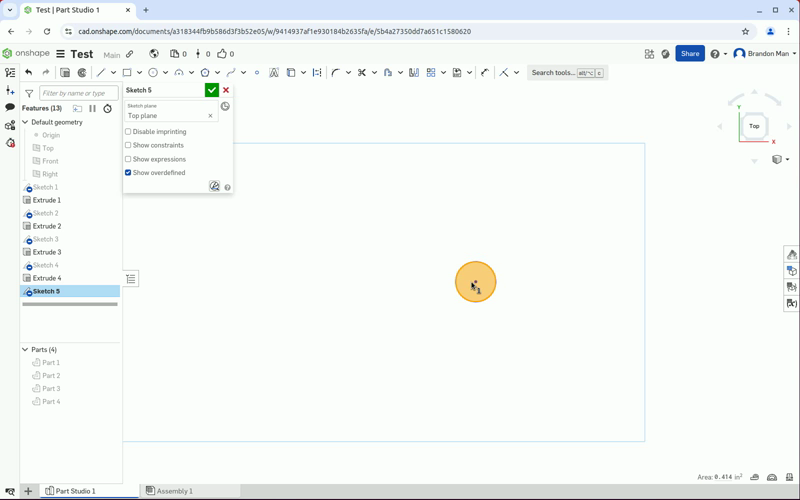
scroll(-6)
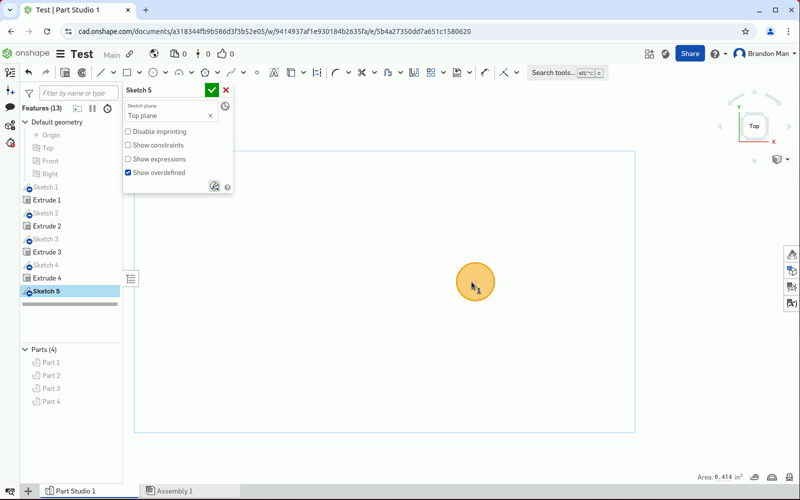
scroll(-6)
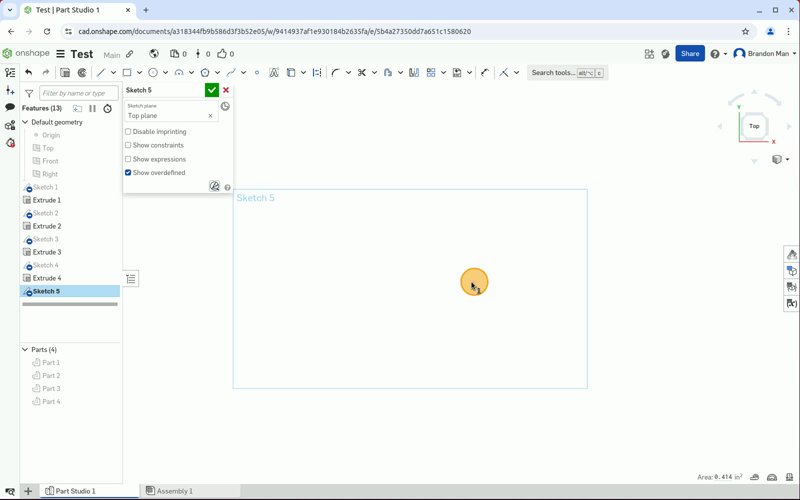
scroll(-6)
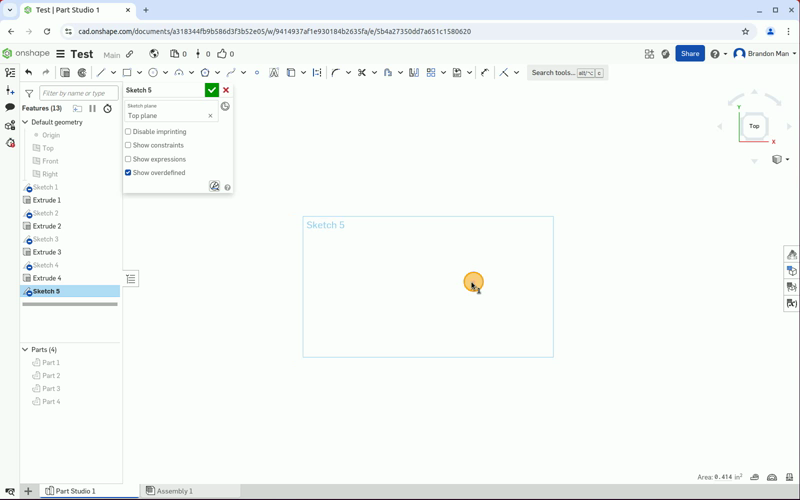
scroll(-6)
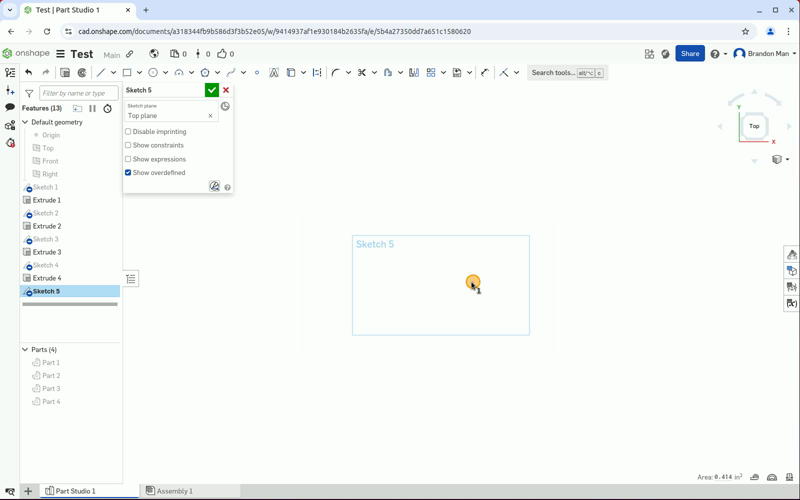
scroll(-6)
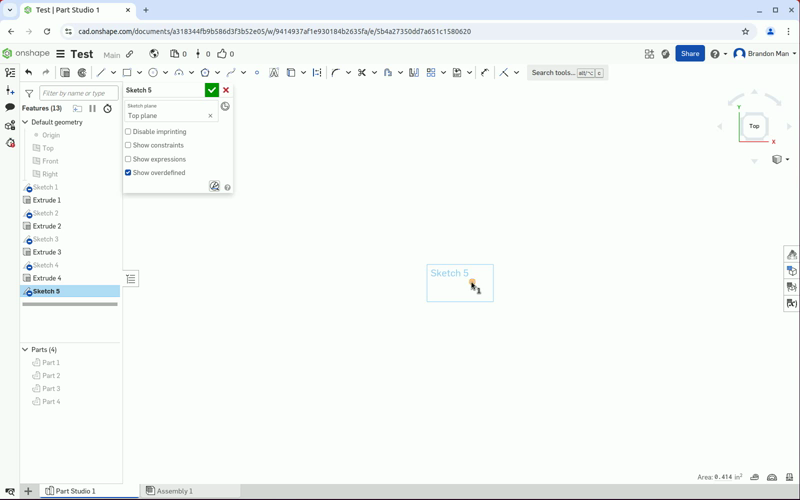
mouse_move(73, 352)
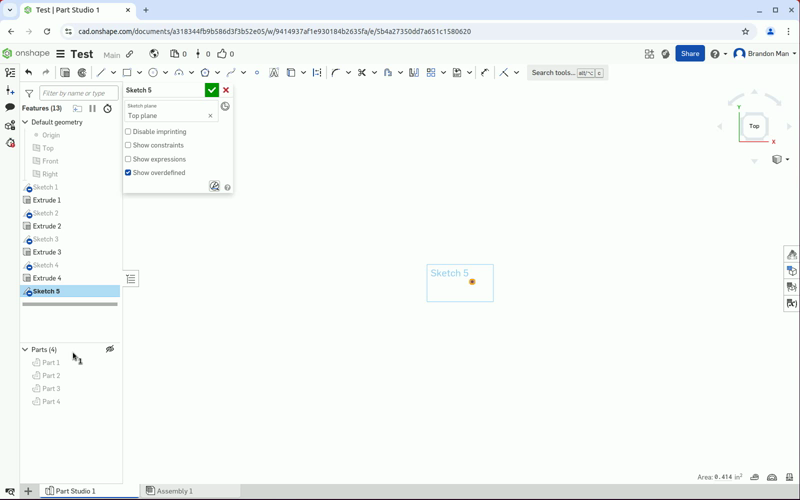
key(shift+y)
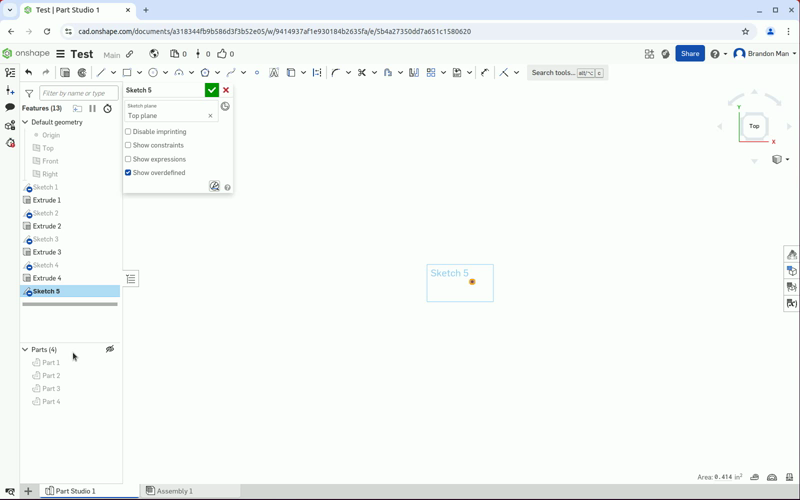
key(shift+e)
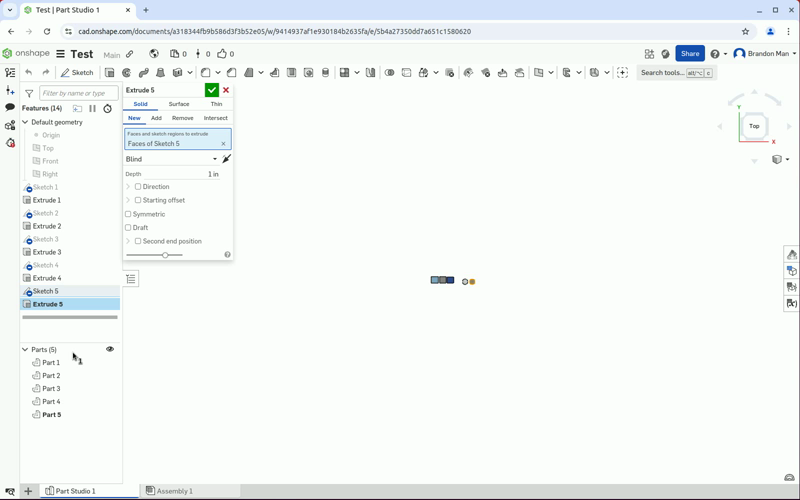
mouse_move(143, 106)
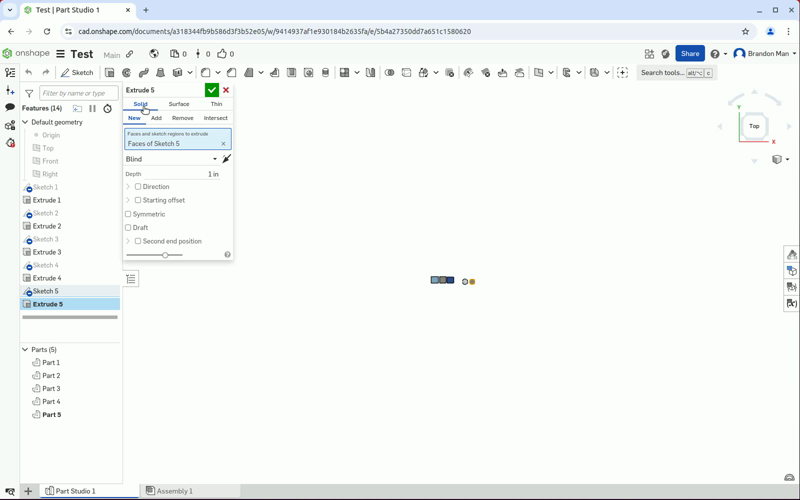
click(143, 106)
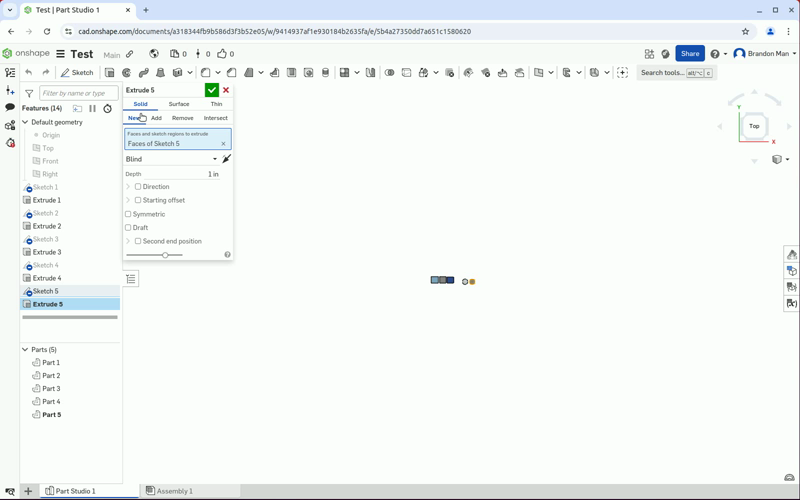
mouse_move(137, 120)
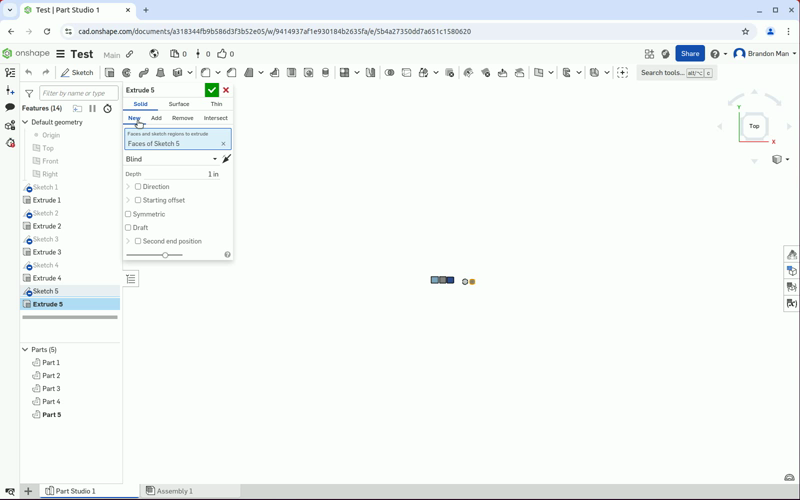
click(137, 120)
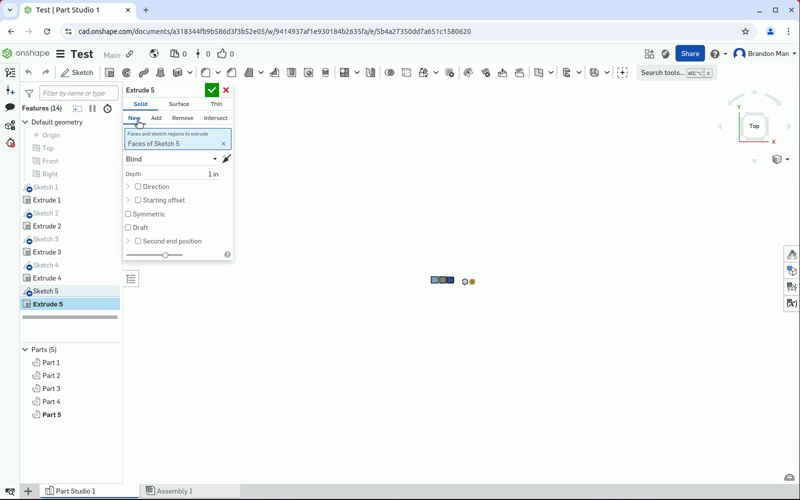
key(tab, 4)
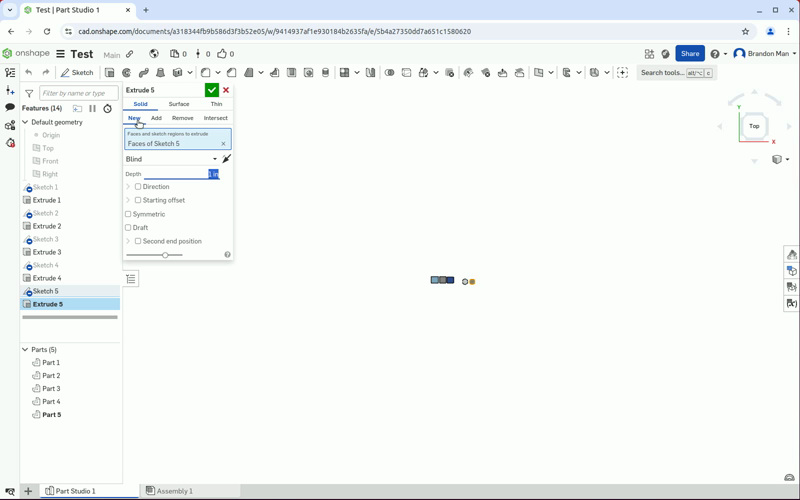
text(17.331)
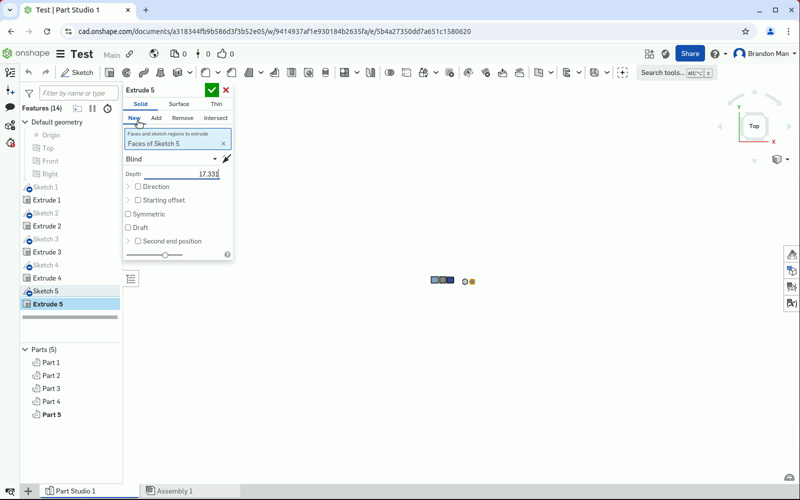
key(enter)
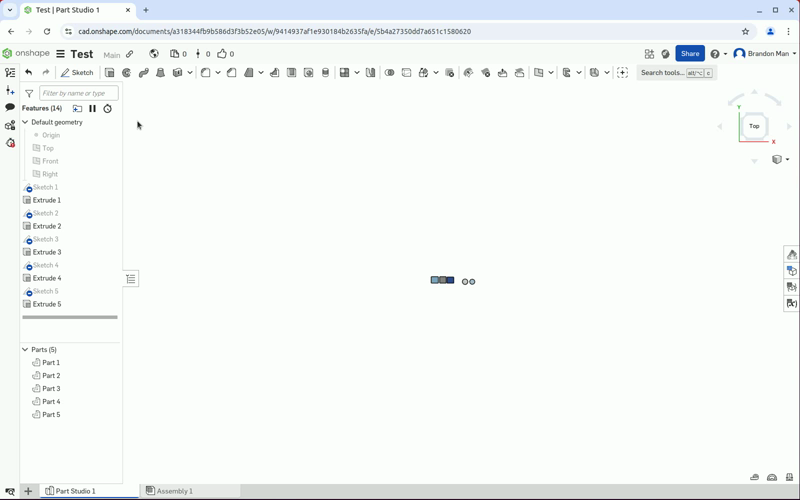
key(shift+h)
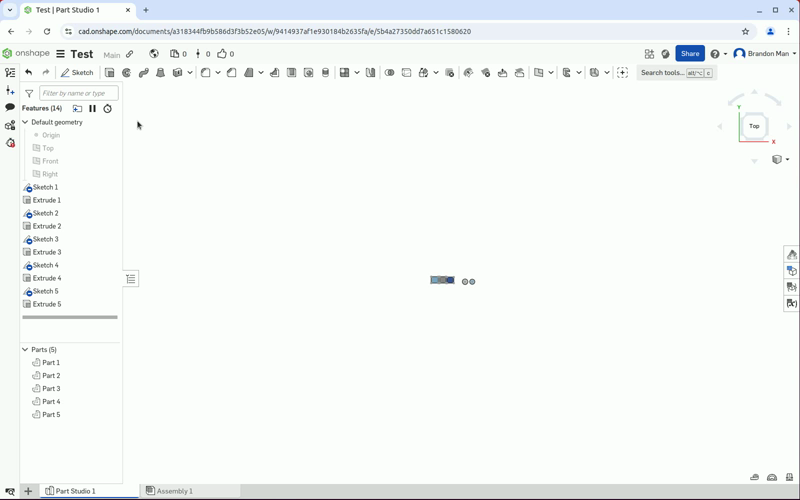
key(shift+h)
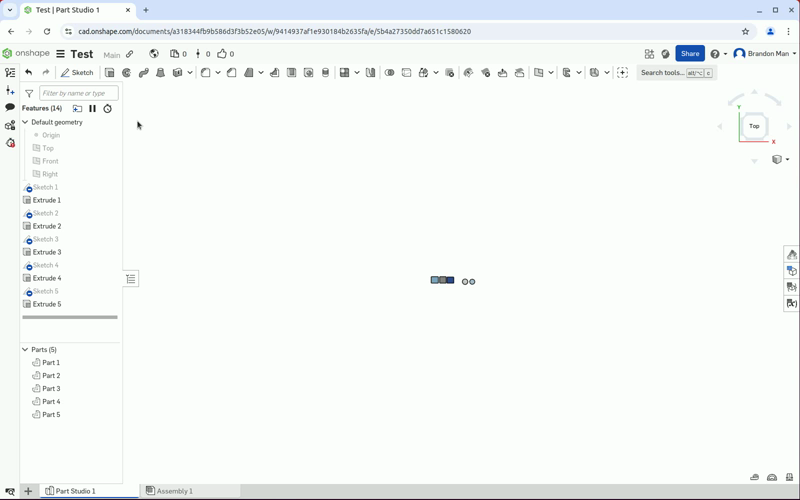
mouse_move(73, 189)
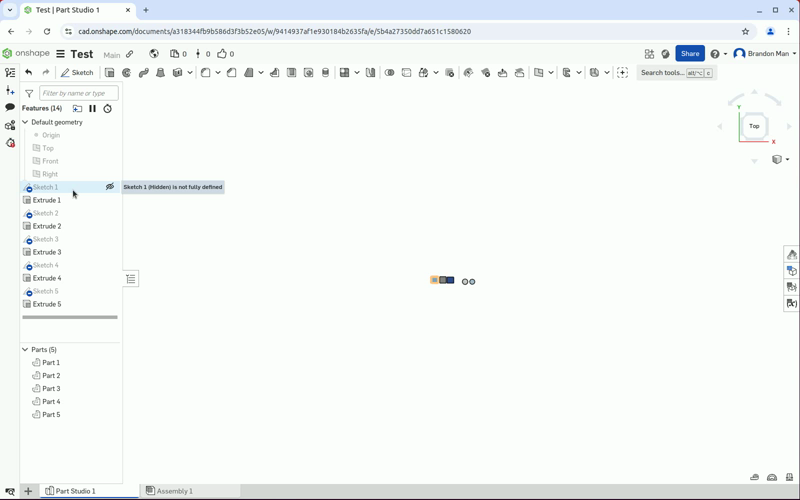
click(73, 189)
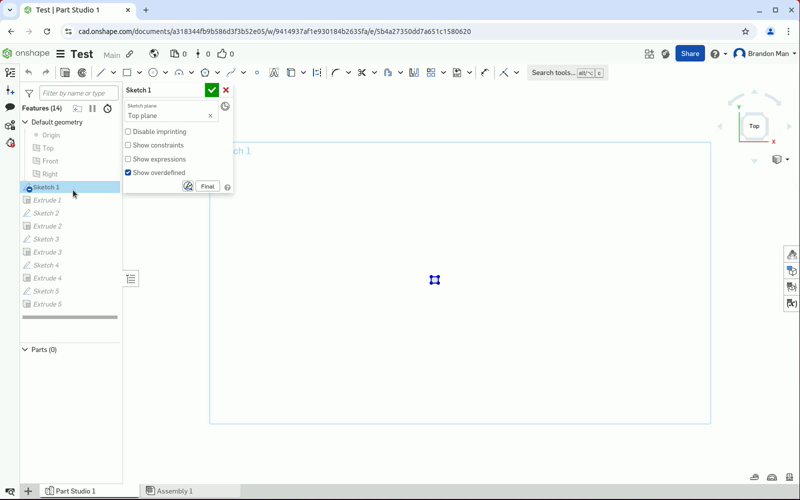
mouse_move(229, 92)
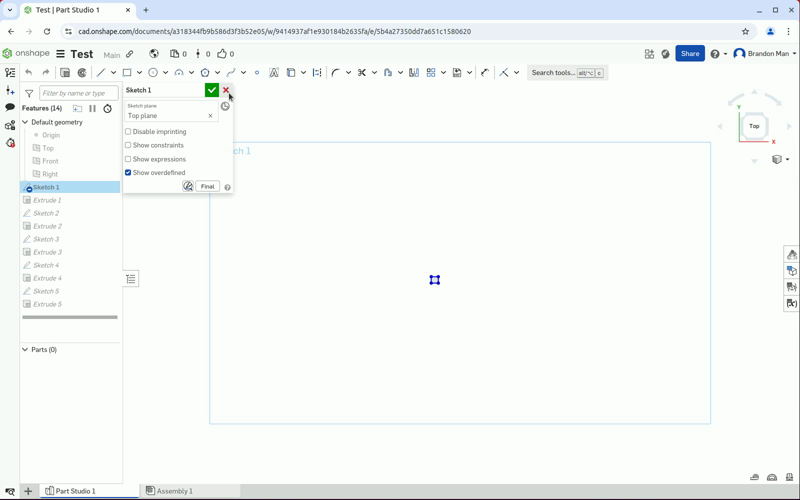
click(229, 92)
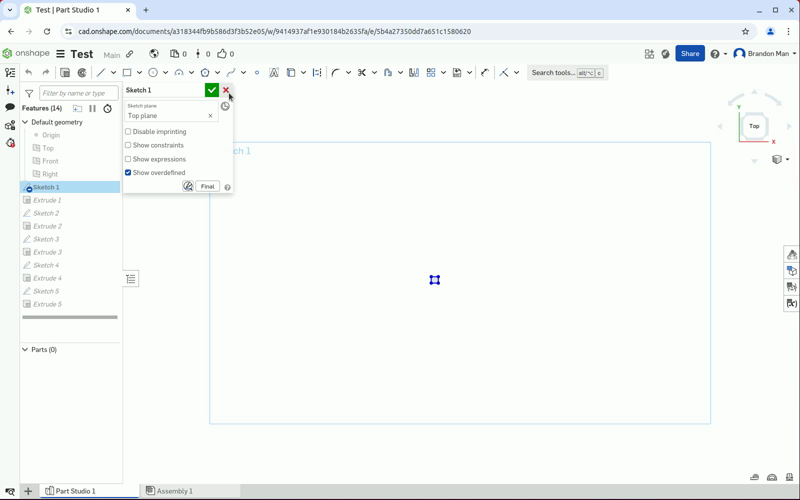
key(shift+s)
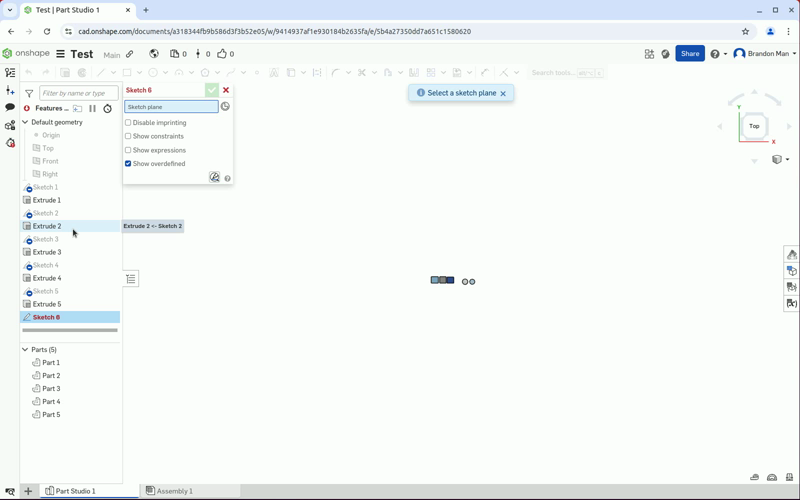
scroll(3)
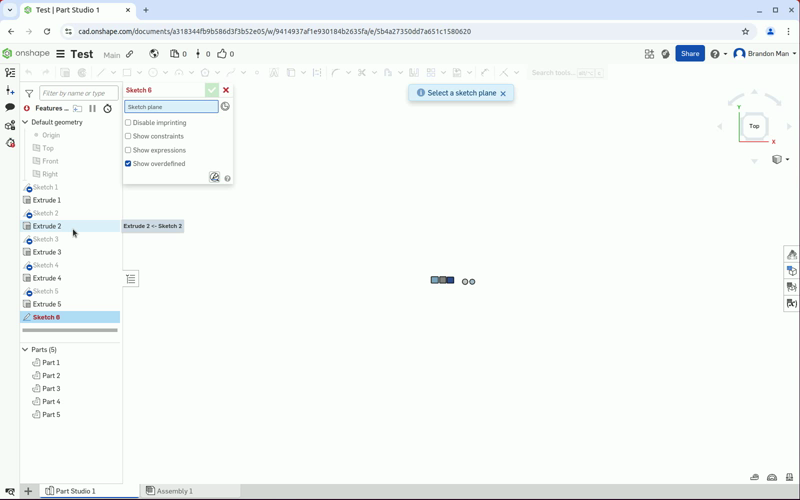
mouse_move(73, 150)
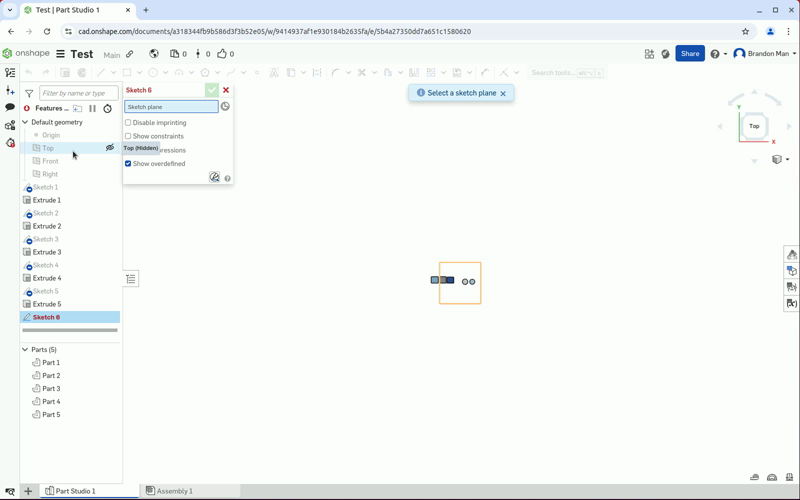
click(73, 150)
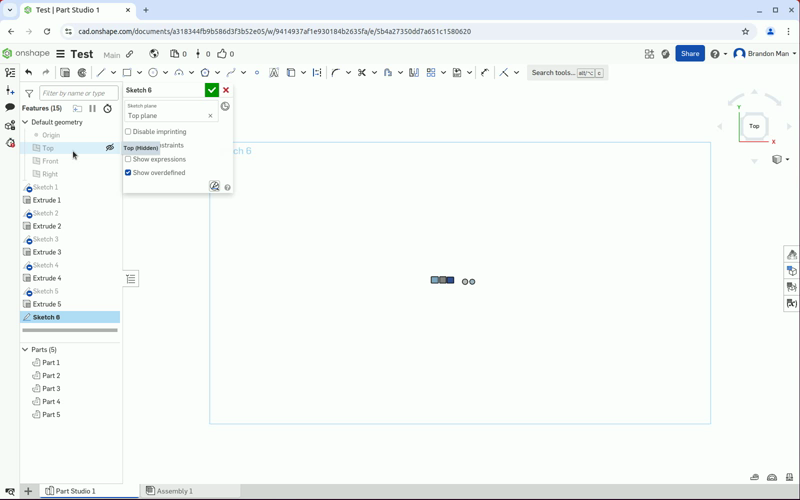
mouse_move(73, 352)
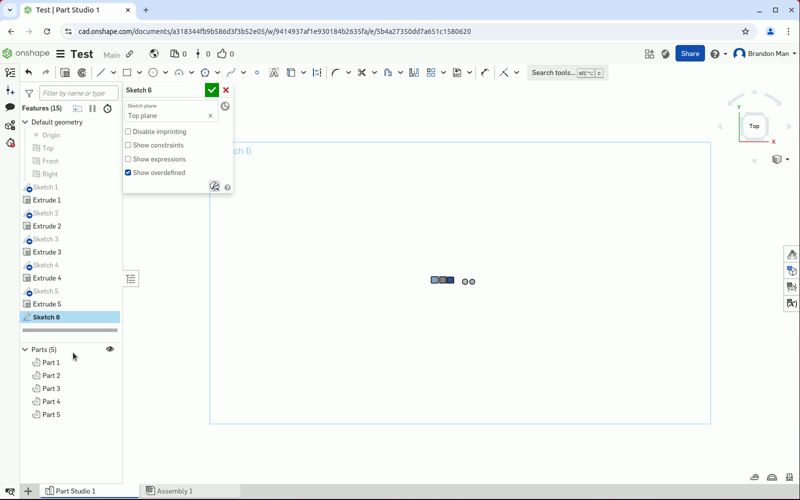
key(y)
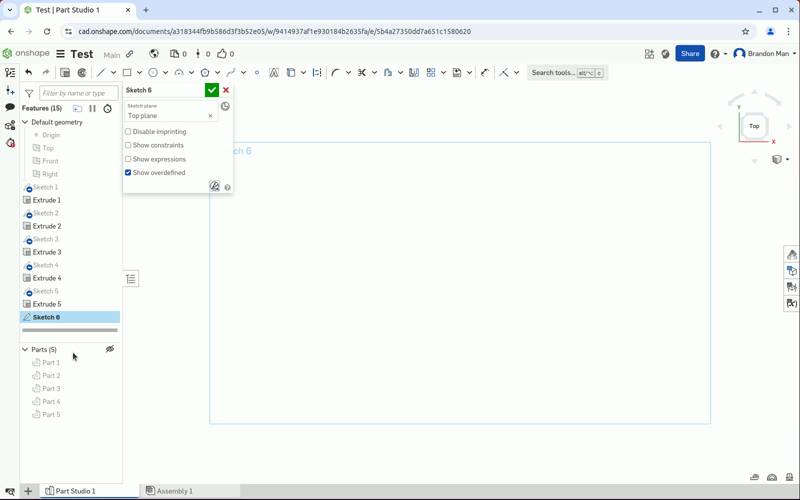
key(c)
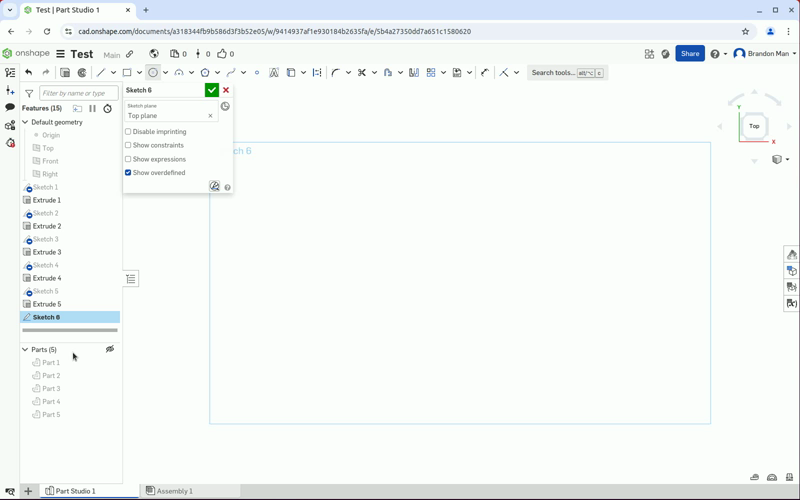
key_down(shift)
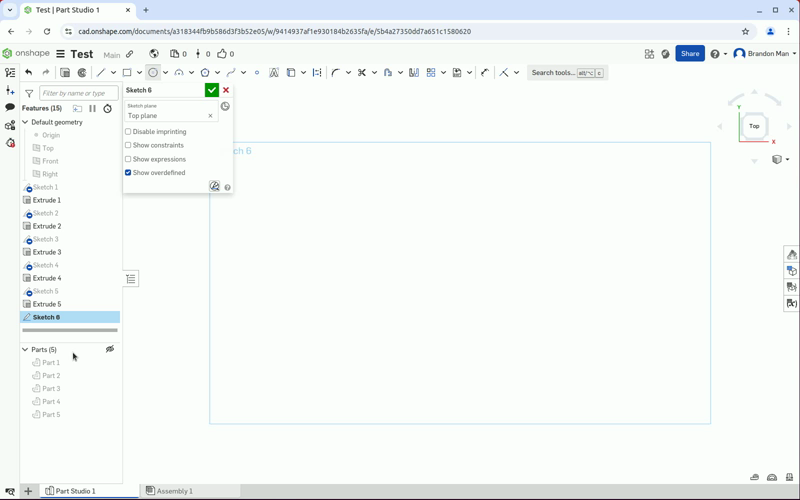
mouse_move(478, 281)
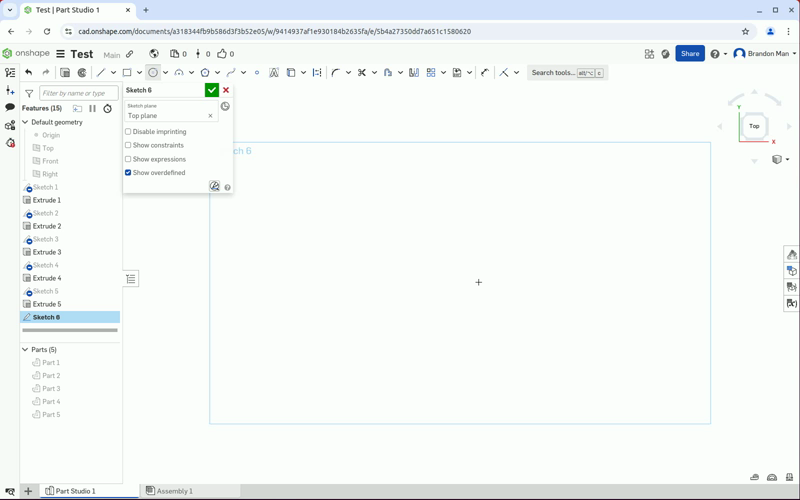
click(478, 281)
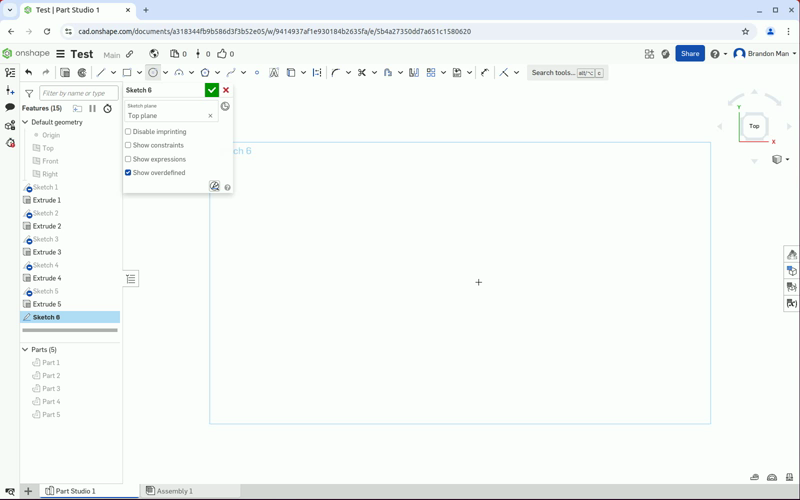
key_up(shift)
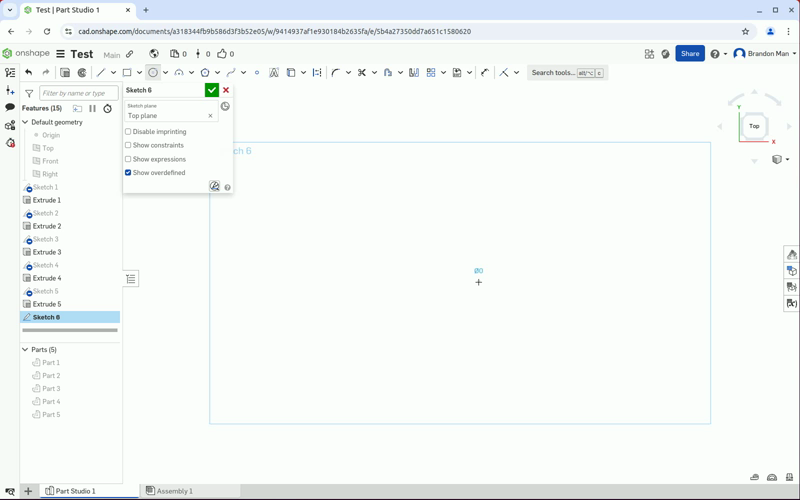
mouse_move(480, 281)
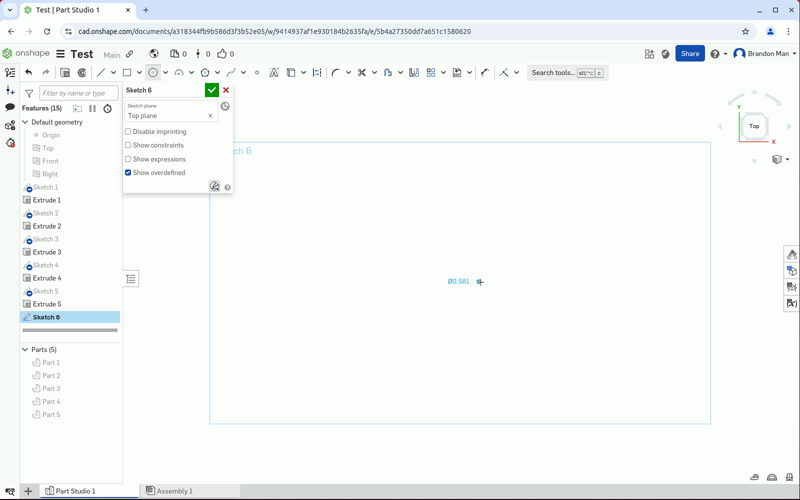
scroll(6)
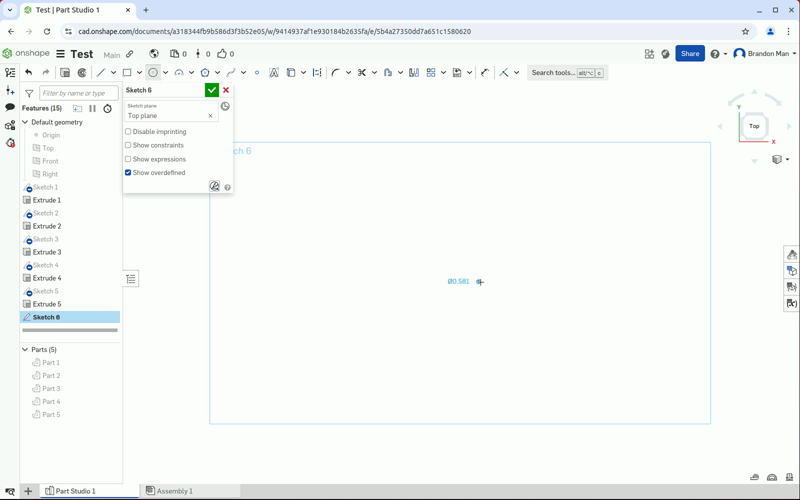
scroll(6)
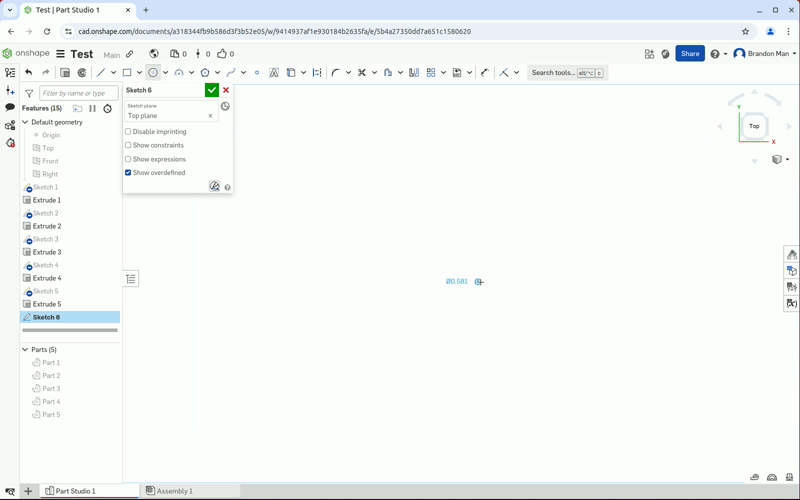
scroll(6)
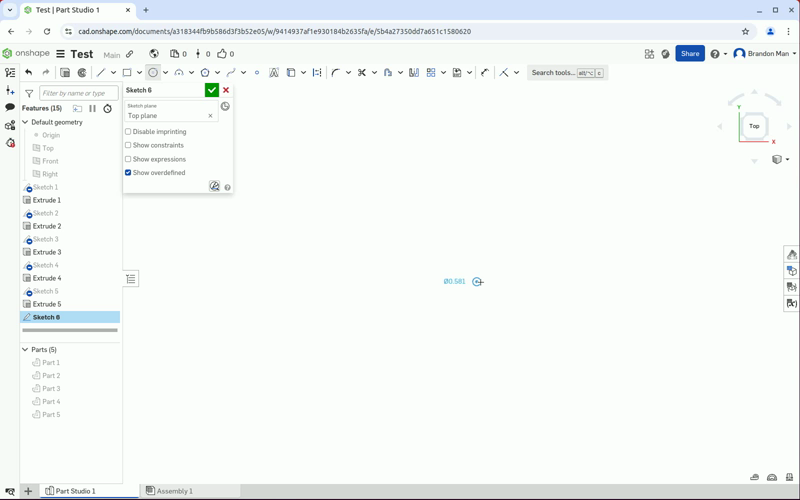
scroll(6)
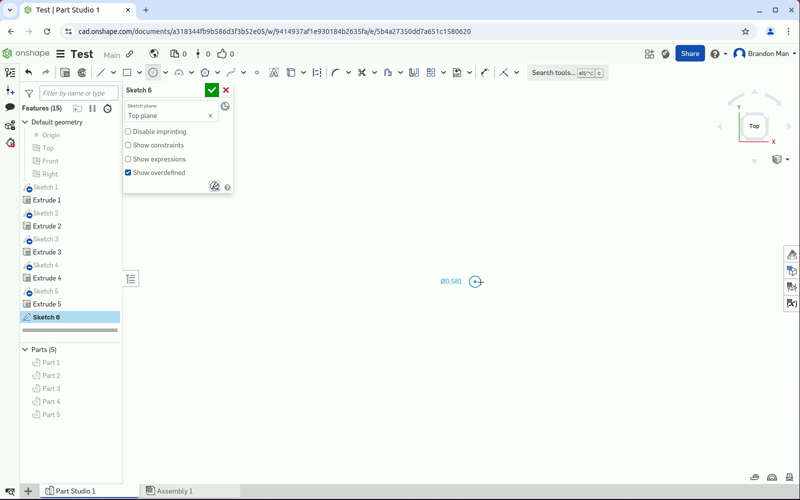
scroll(6)
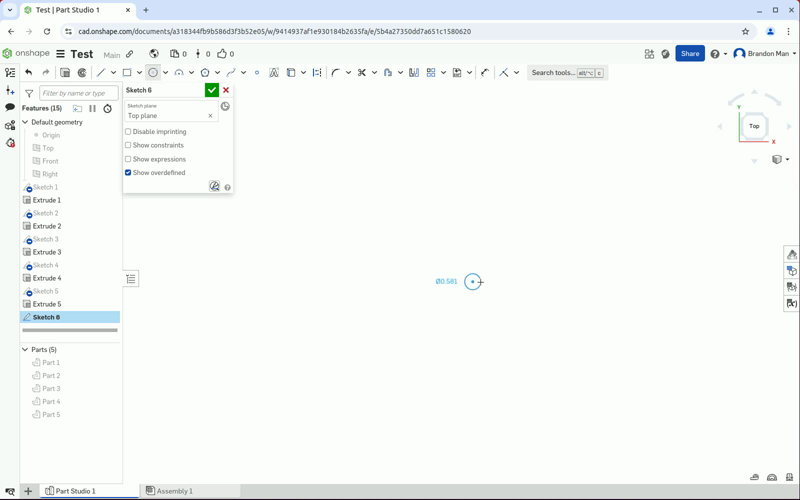
scroll(6)
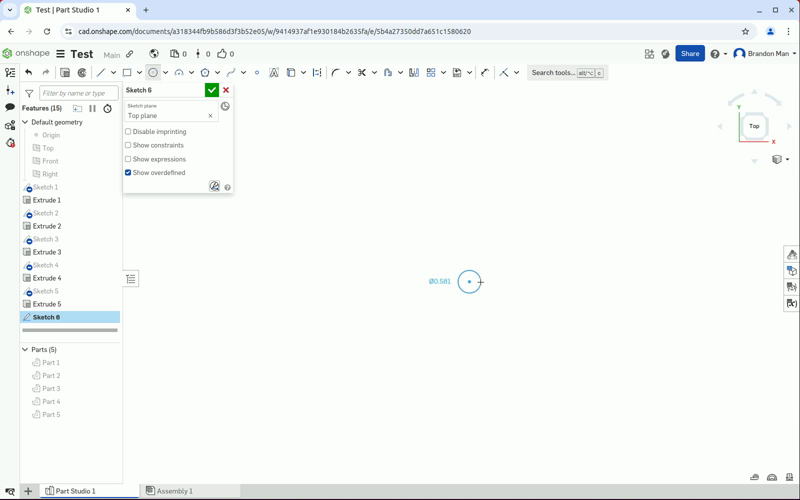
scroll(6)
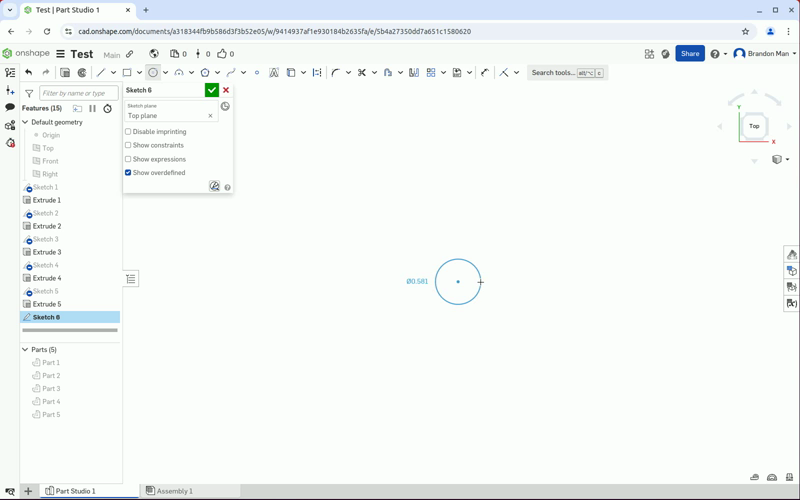
click(480, 281)
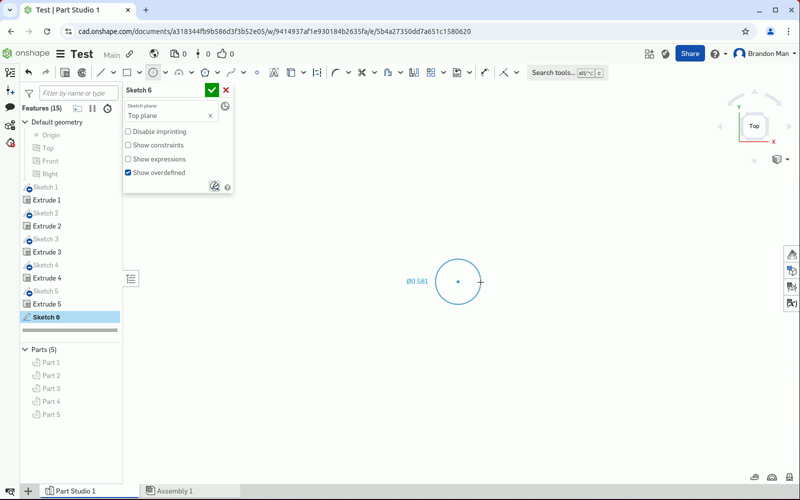
scroll(-6)
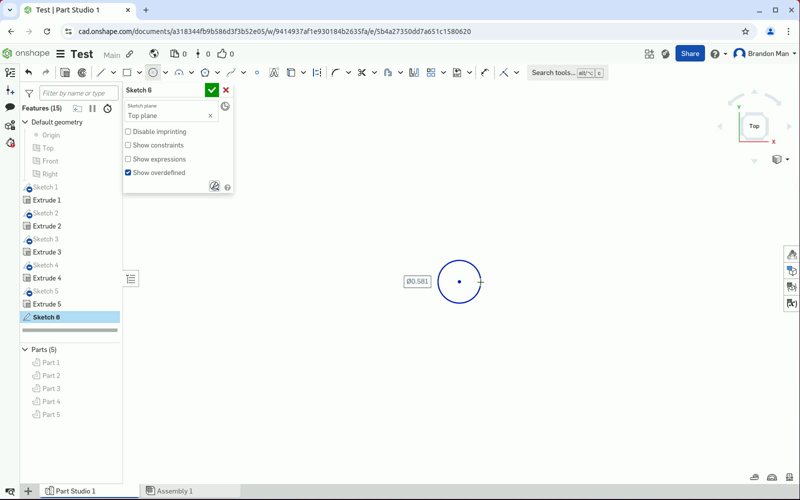
scroll(-6)
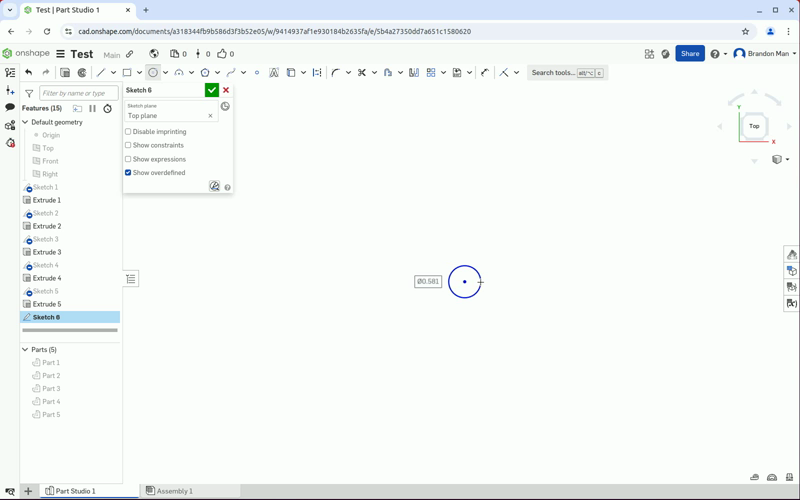
scroll(-6)
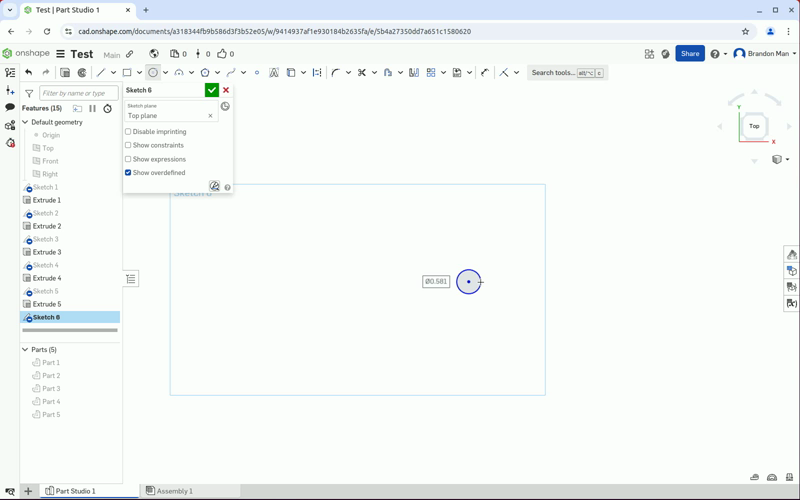
scroll(-6)
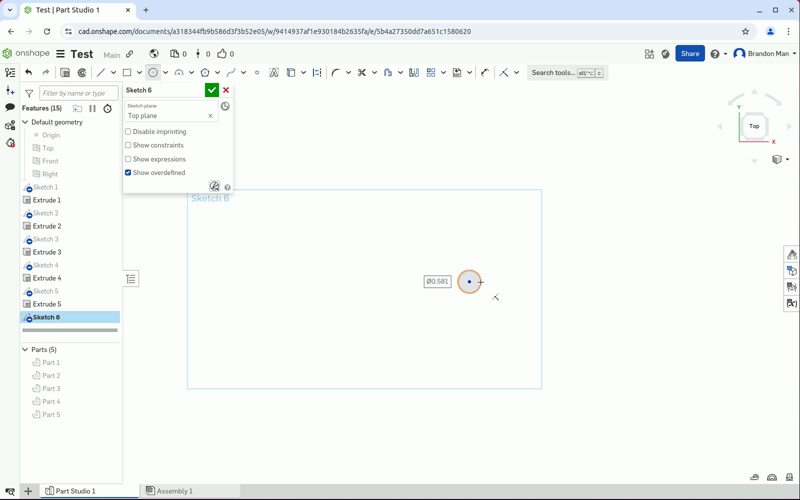
scroll(-6)
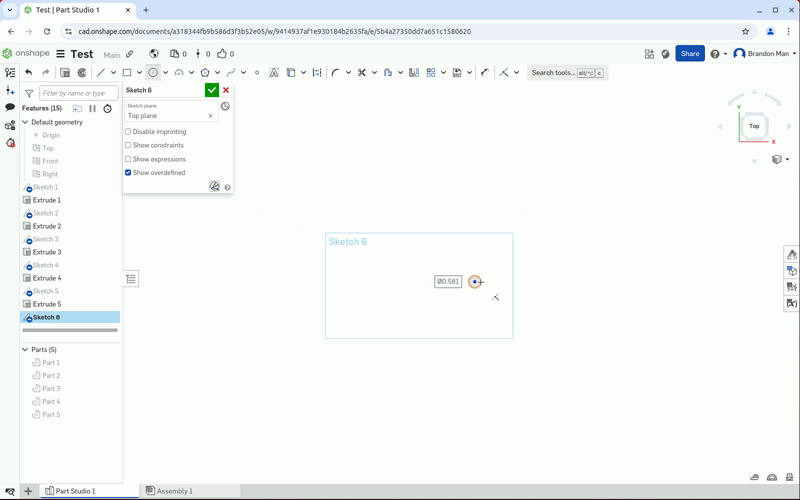
scroll(-6)
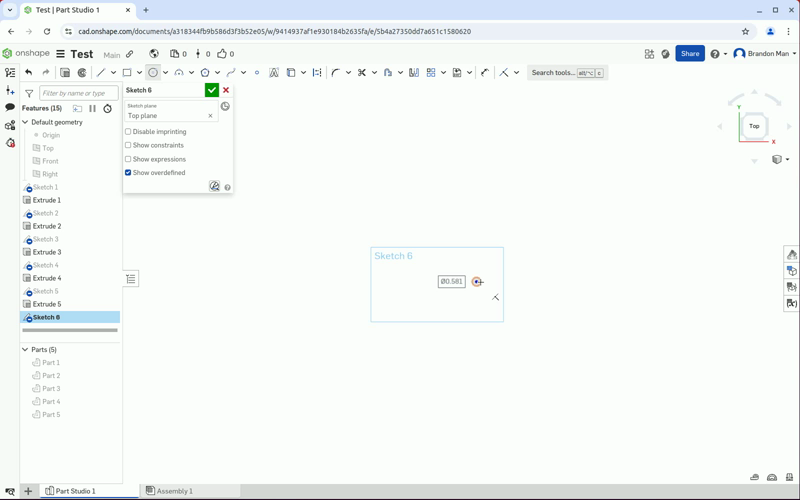
scroll(-6)
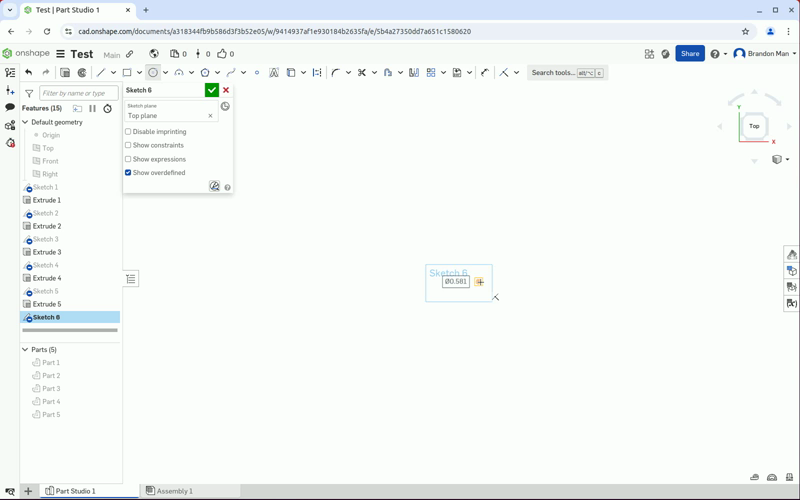
key(esc)
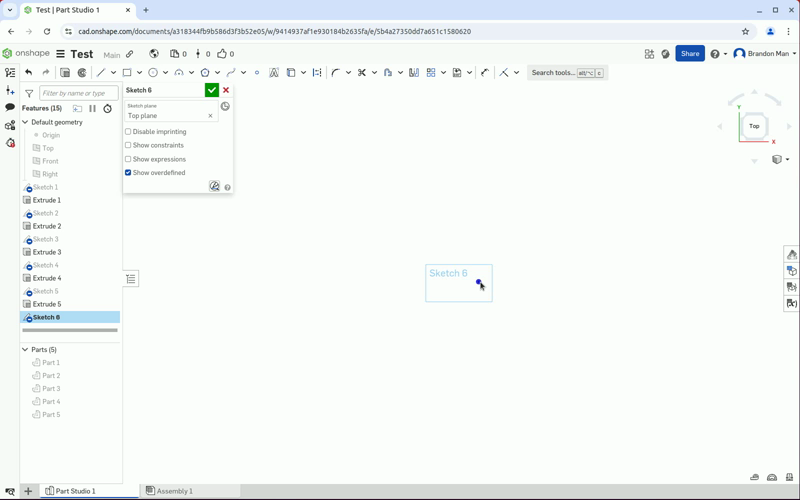
mouse_move(480, 282)
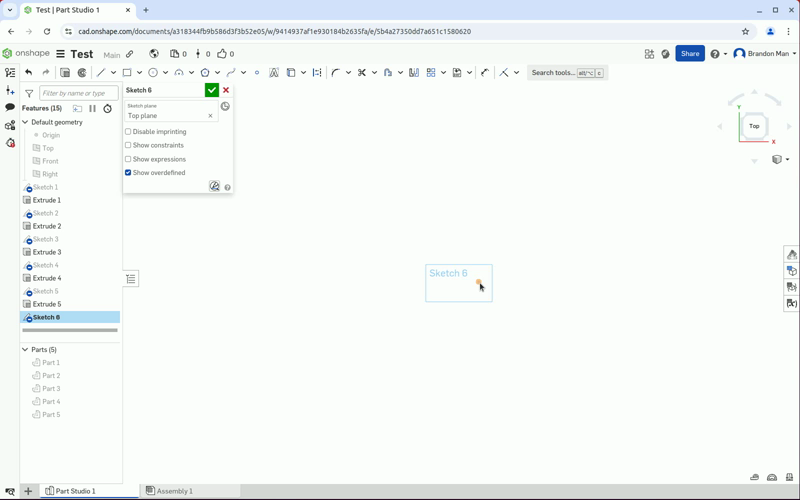
scroll(6)
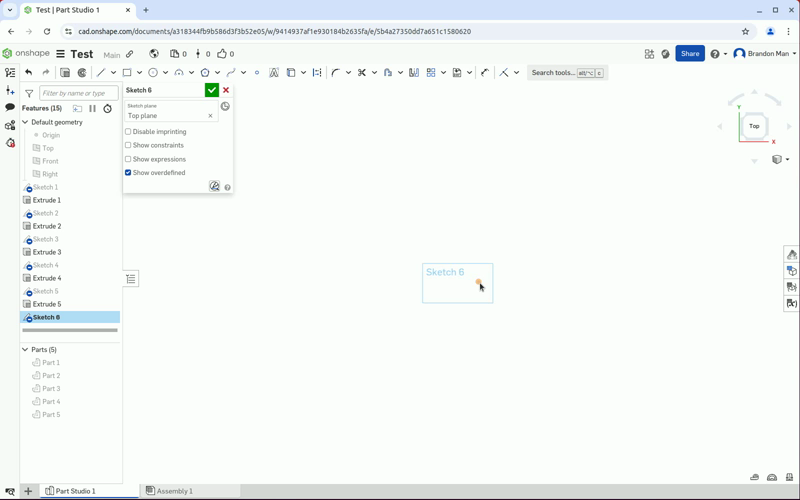
scroll(6)
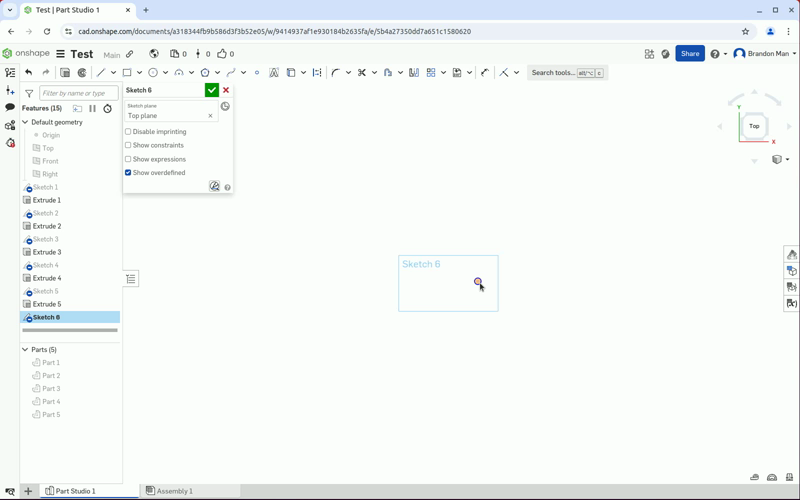
scroll(6)
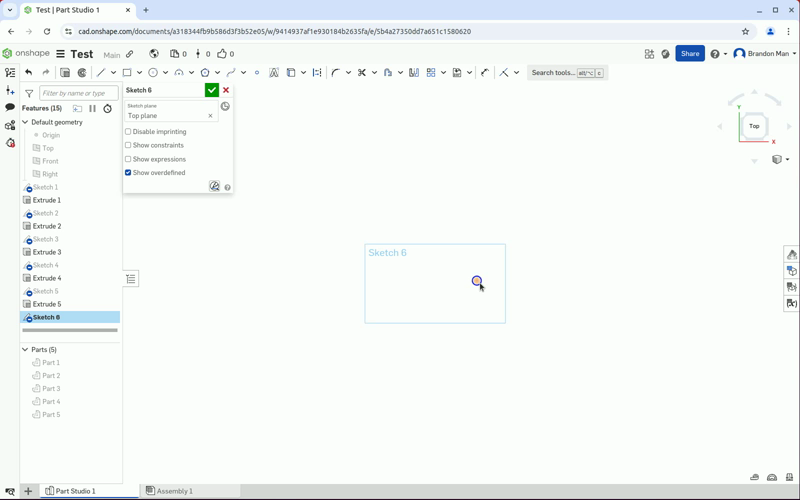
scroll(6)
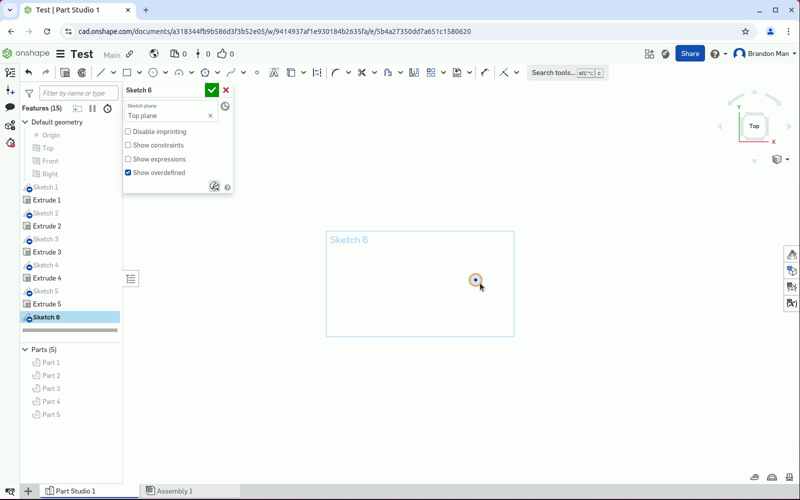
scroll(6)
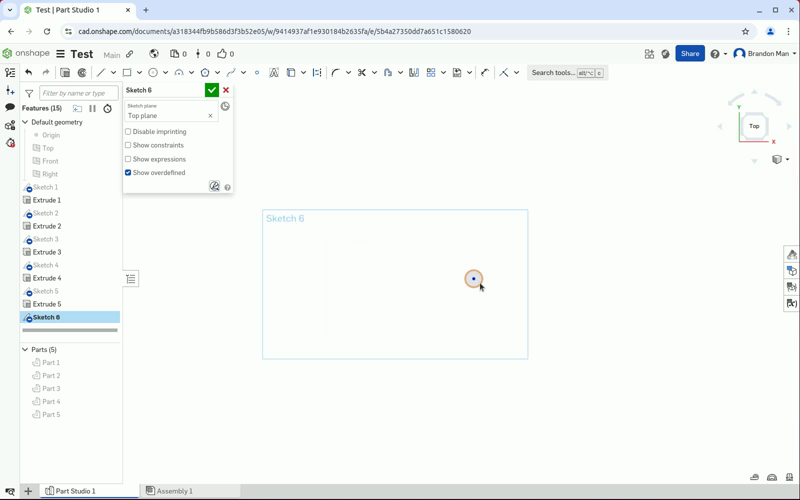
scroll(6)
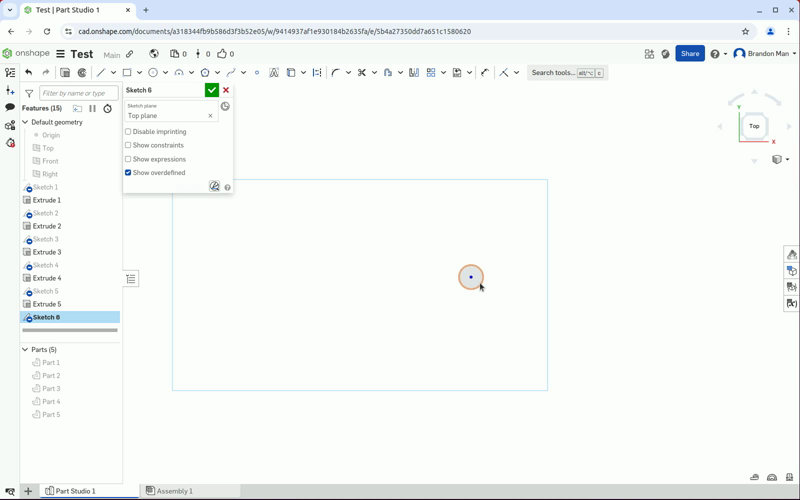
scroll(6)
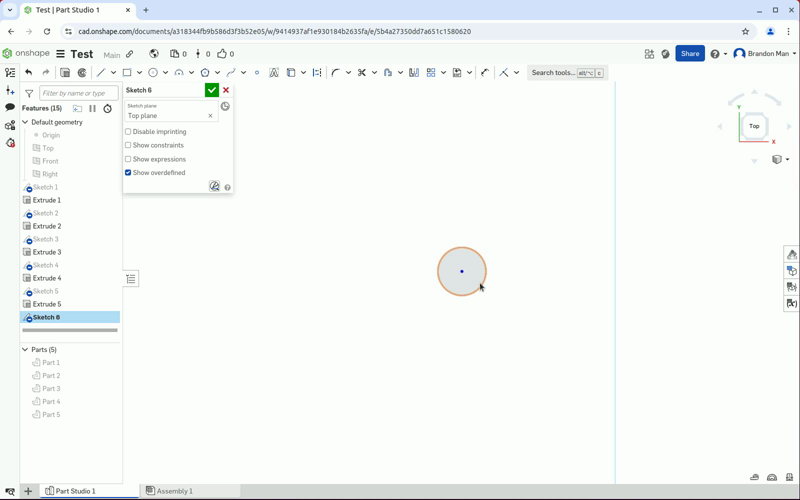
click(480, 282)
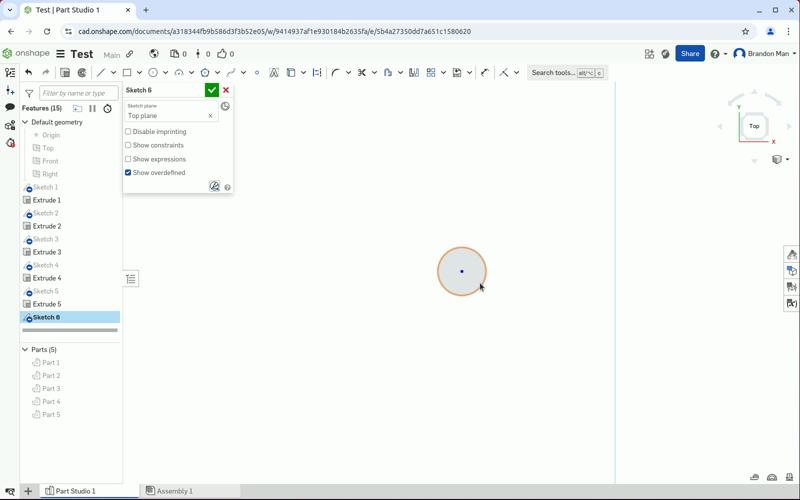
scroll(-6)
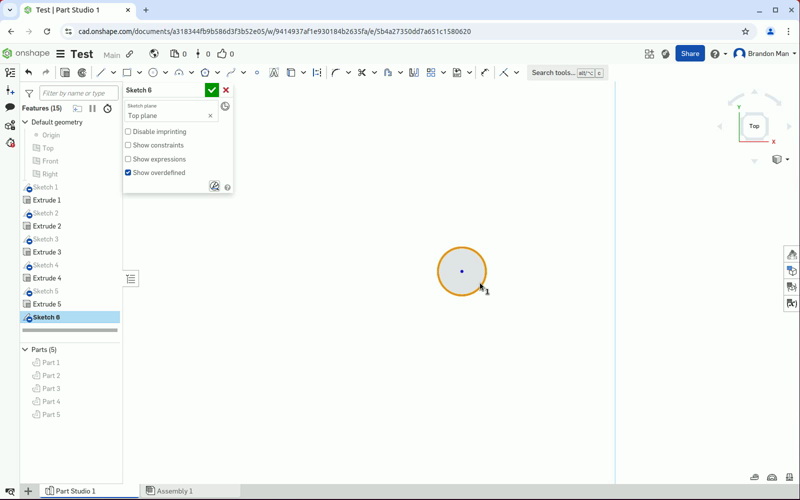
scroll(-6)
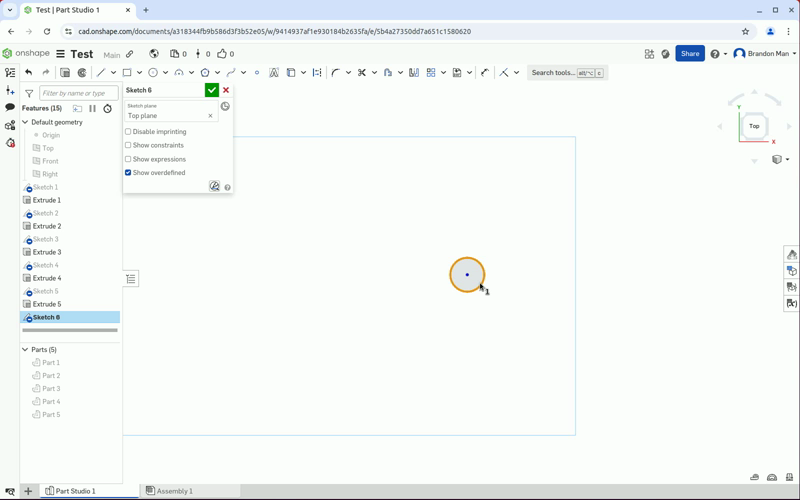
scroll(-6)
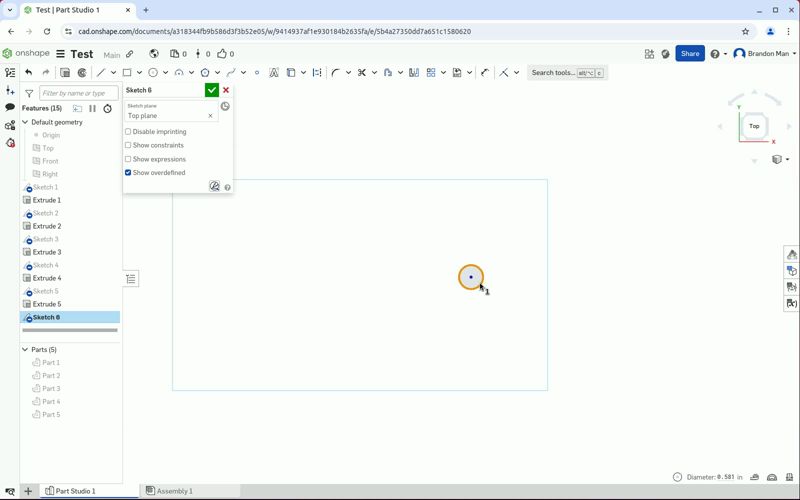
scroll(-6)
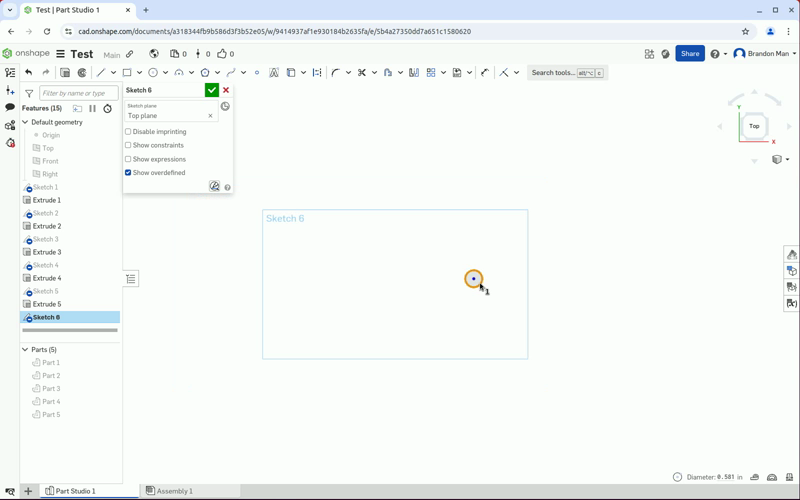
scroll(-6)
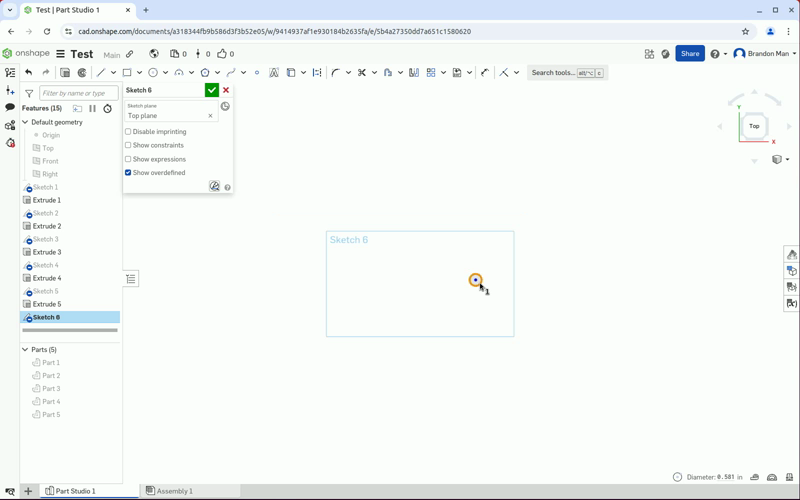
scroll(-6)
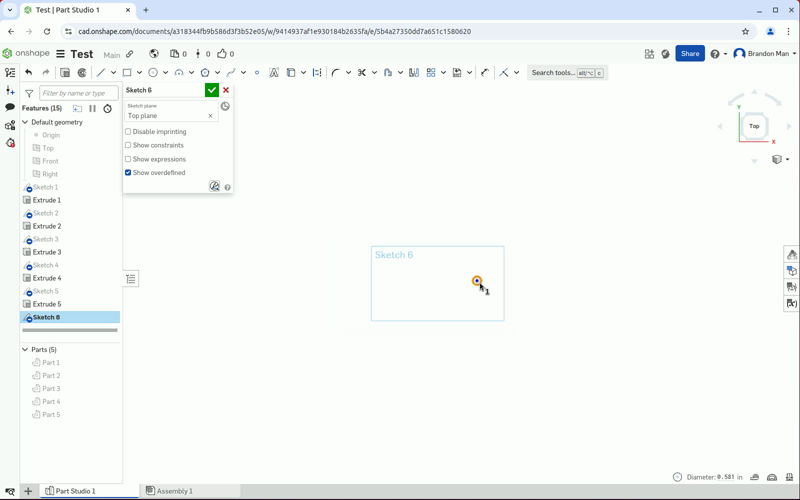
scroll(-6)
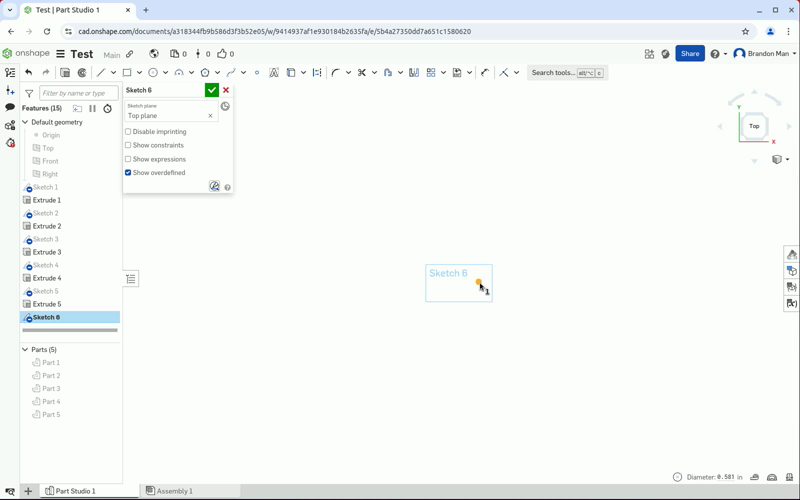
mouse_move(73, 352)
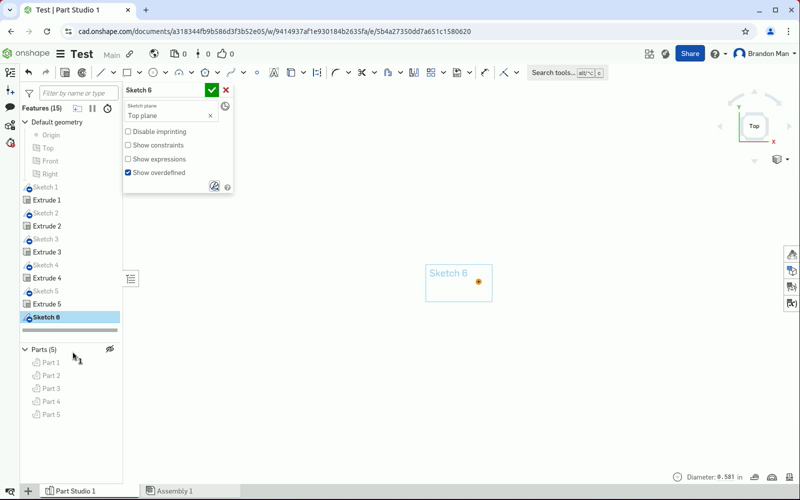
key(shift+y)
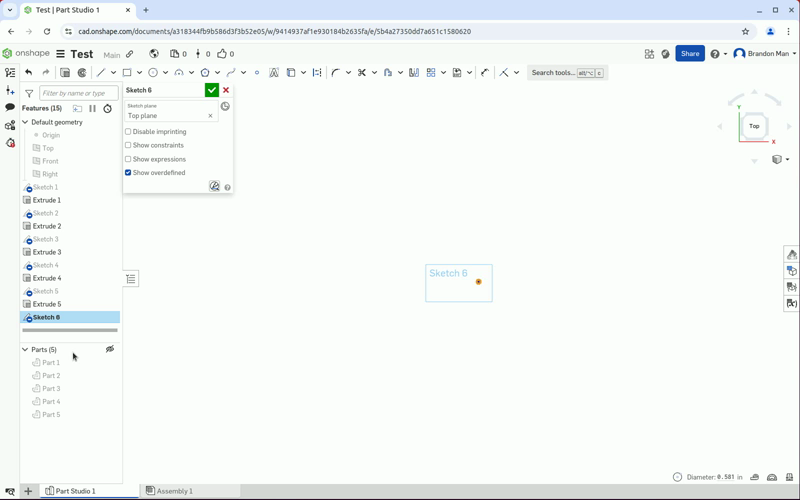
key(shift+e)
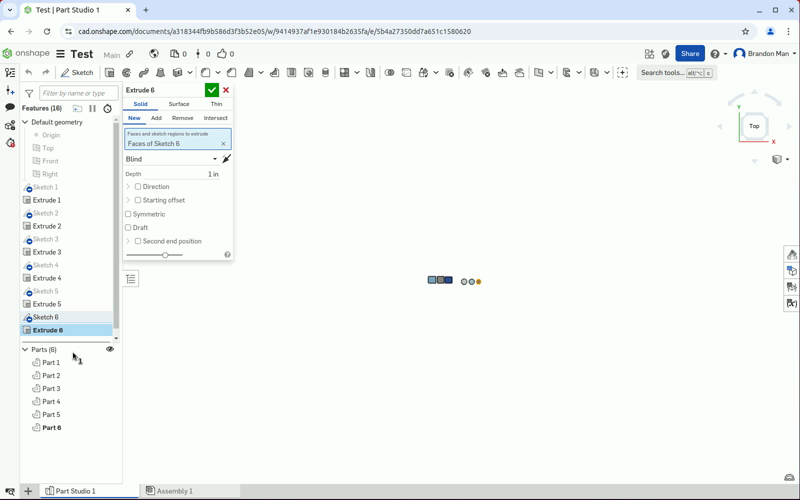
mouse_move(143, 106)
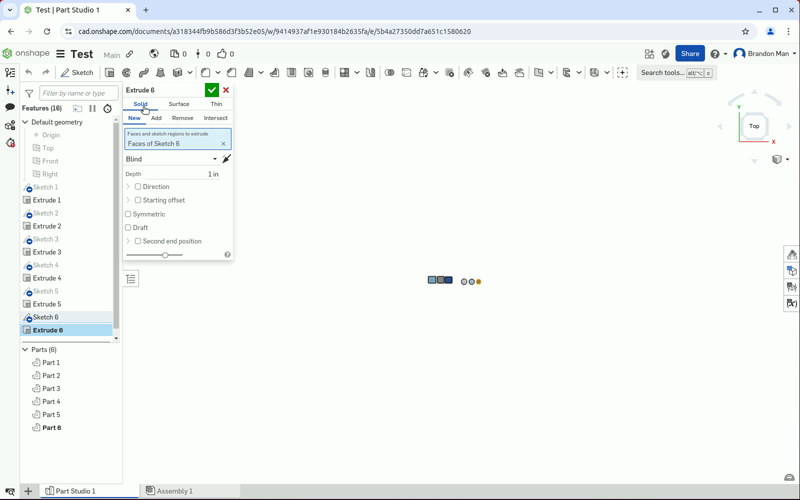
click(143, 106)
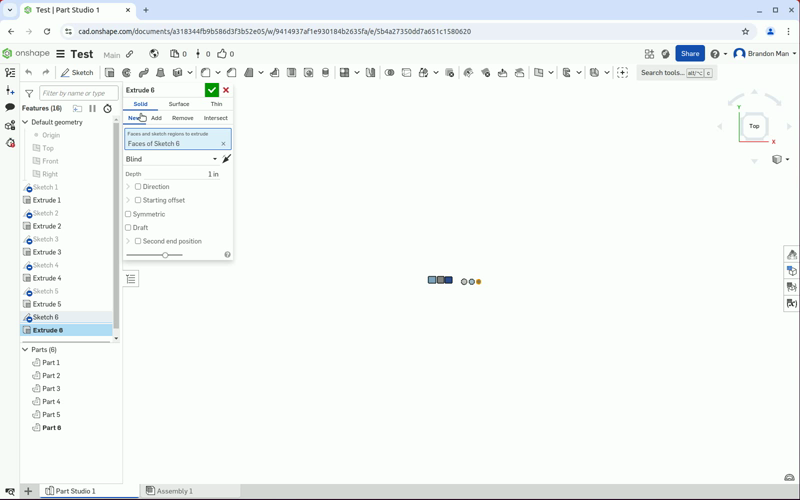
mouse_move(137, 120)
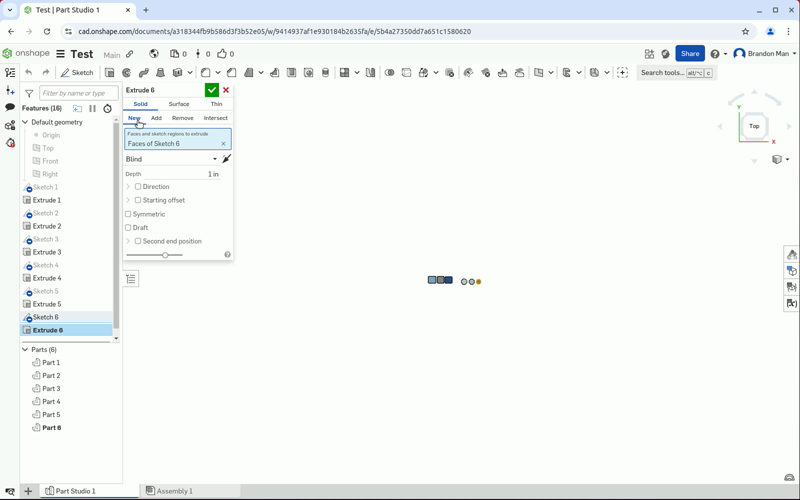
click(137, 120)
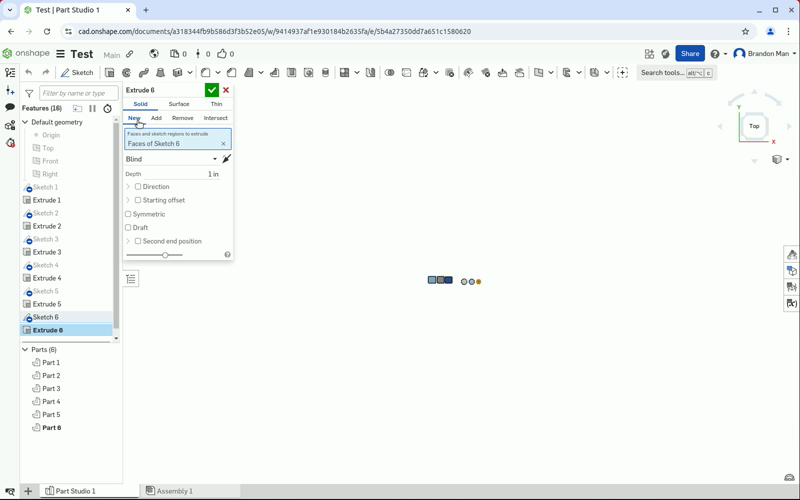
key(tab, 4)
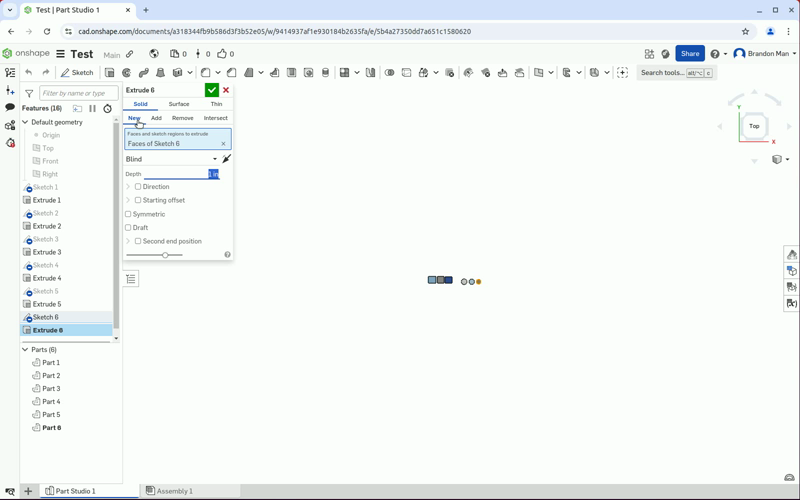
text(11.554)
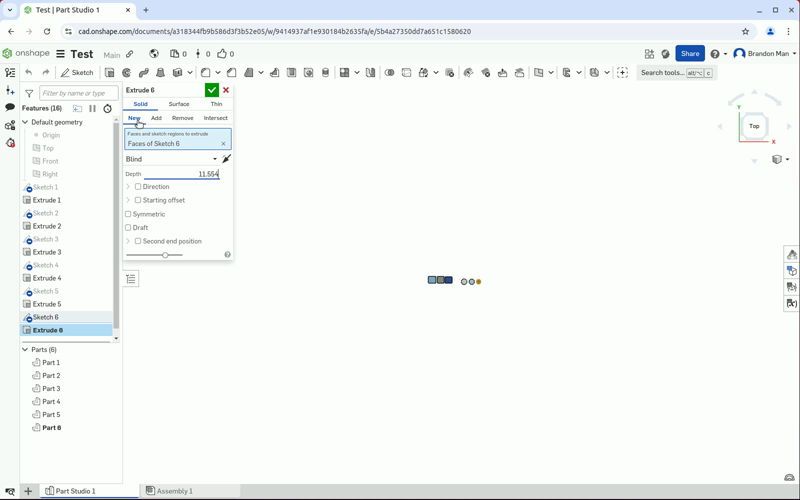
key(enter)
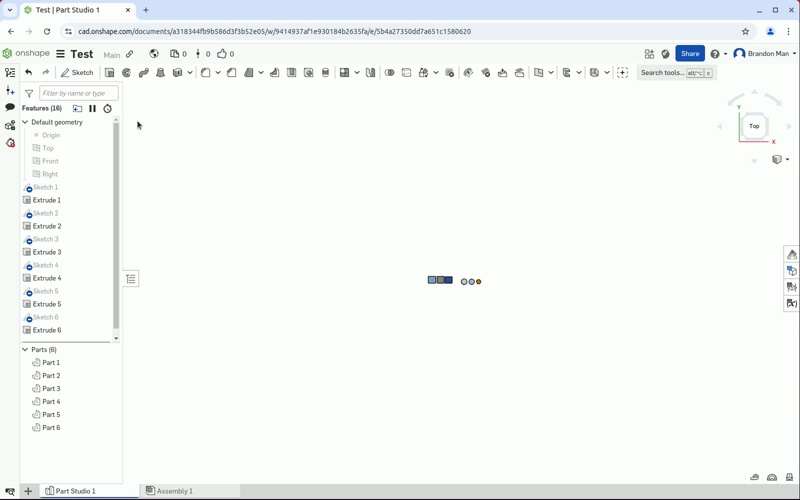
key(shift+h)
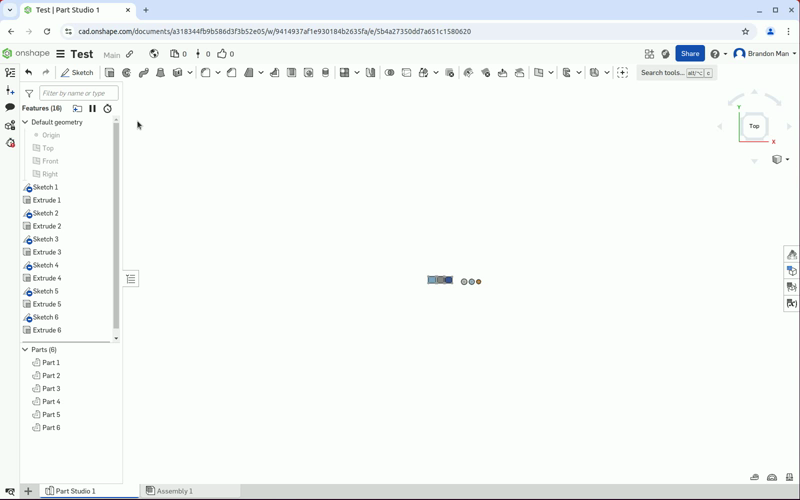
key(shift+h)
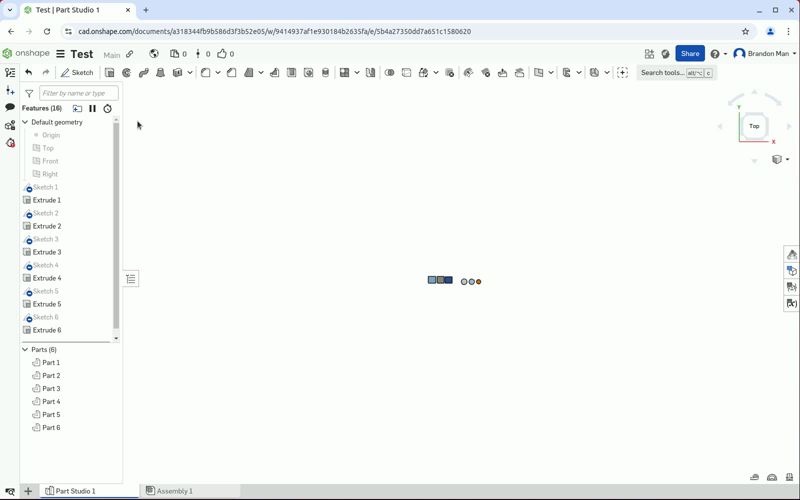
mouse_move(69, 189)
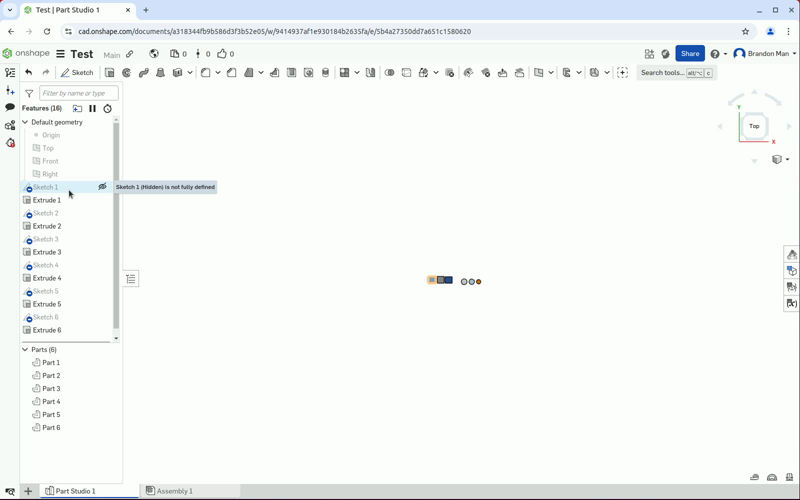
click(69, 189)
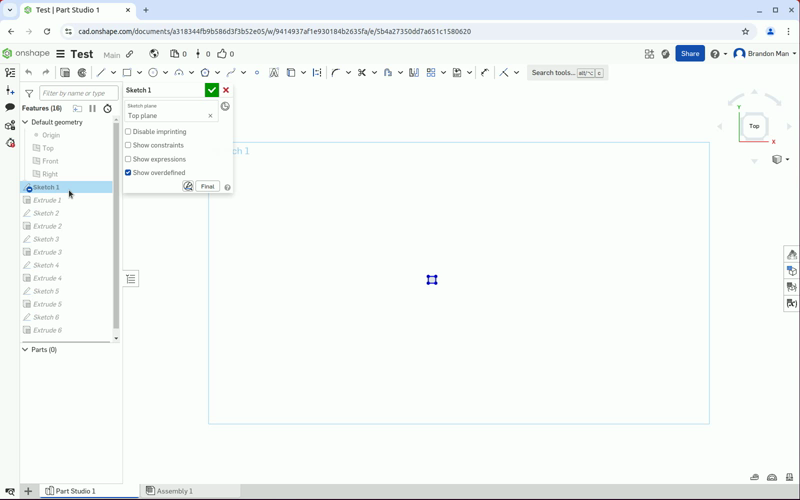
mouse_move(229, 92)
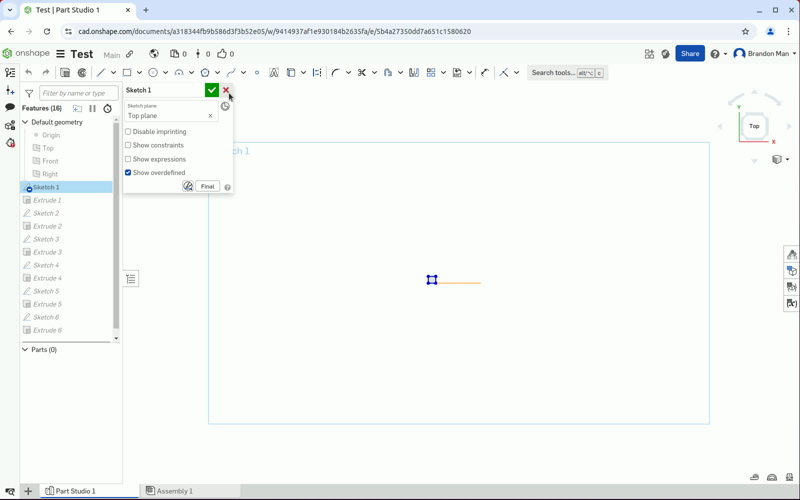
click(229, 92)
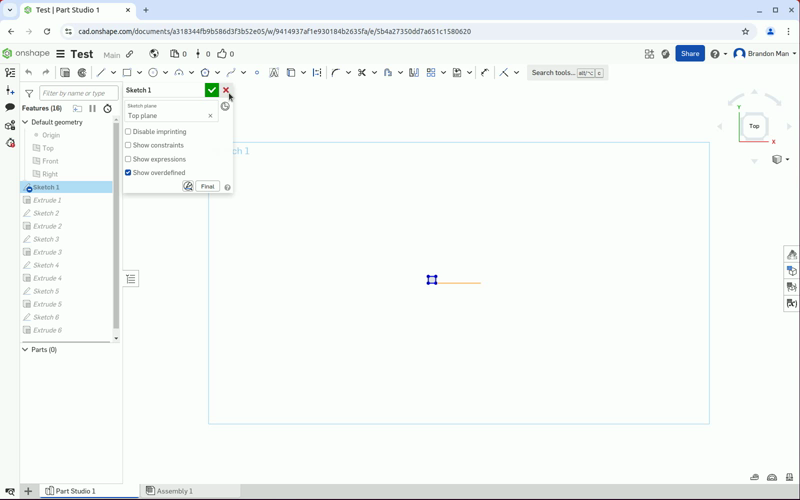
key(shift+s)
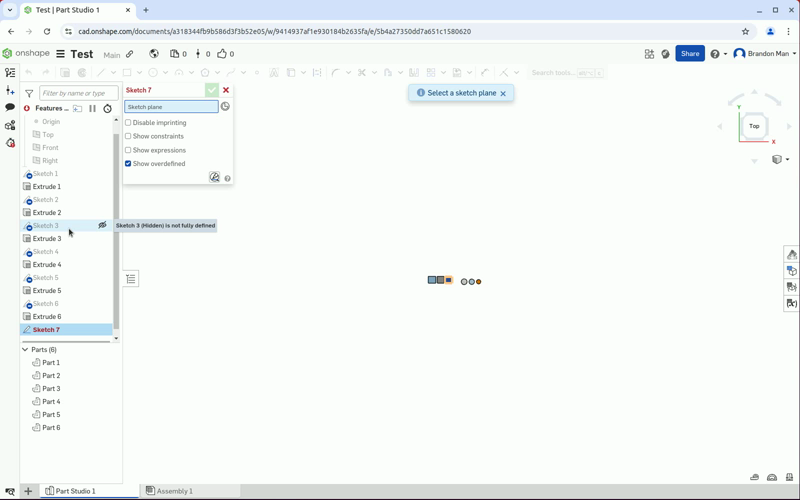
scroll(3)
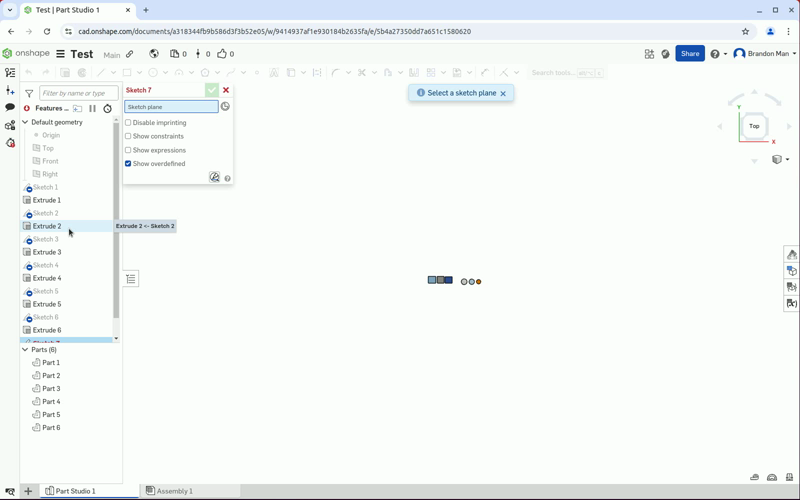
mouse_move(69, 150)
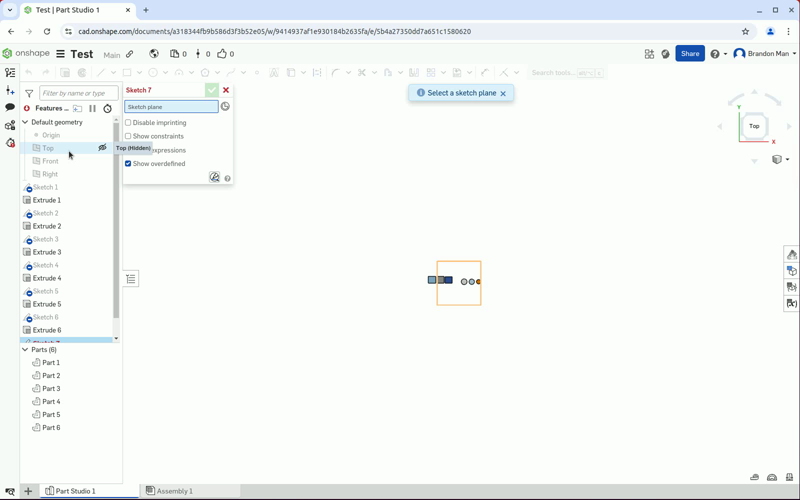
click(69, 150)
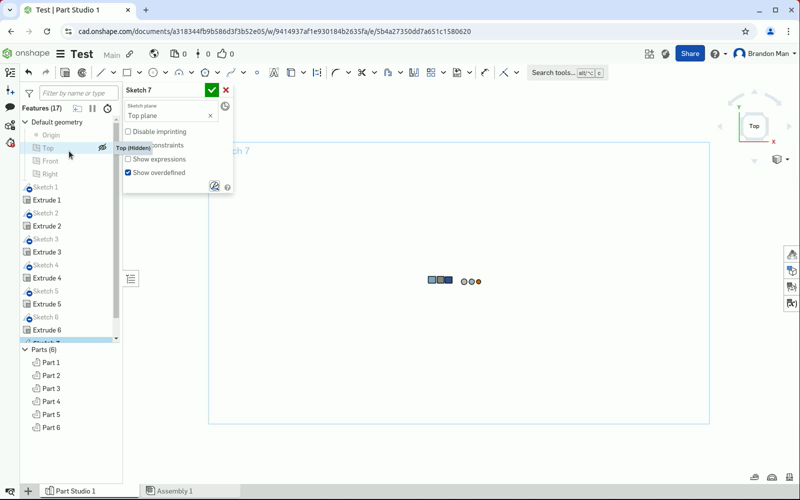
mouse_move(73, 352)
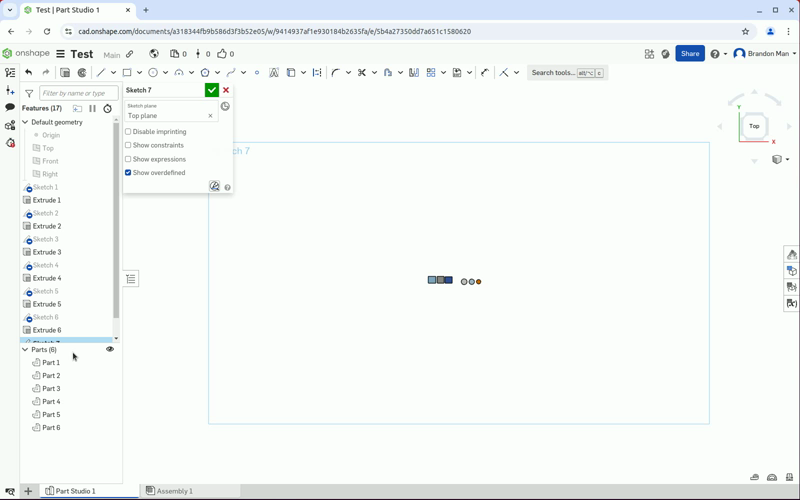
key(y)
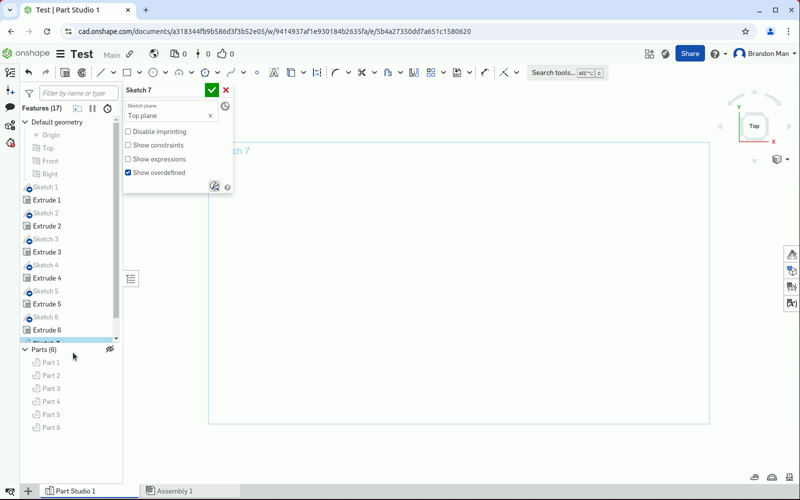
key(c)
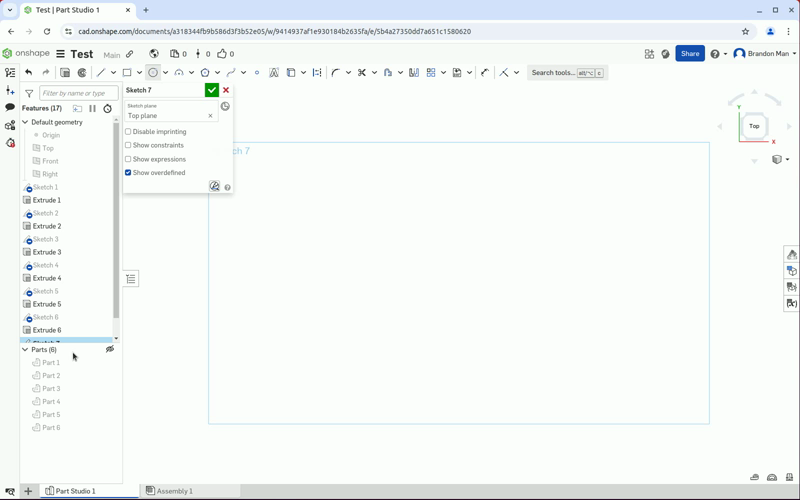
key_down(shift)
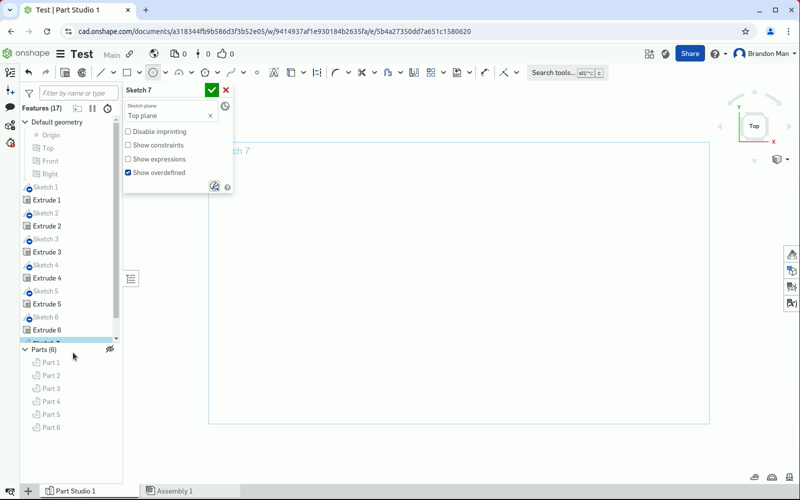
mouse_move(487, 281)
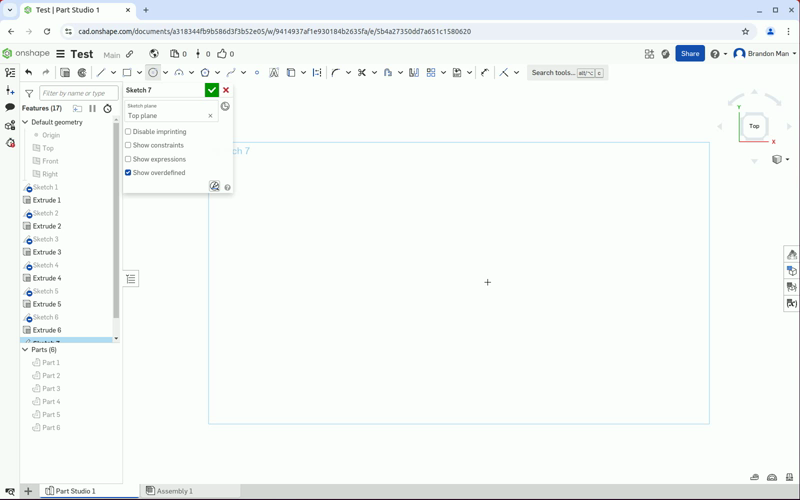
click(487, 281)
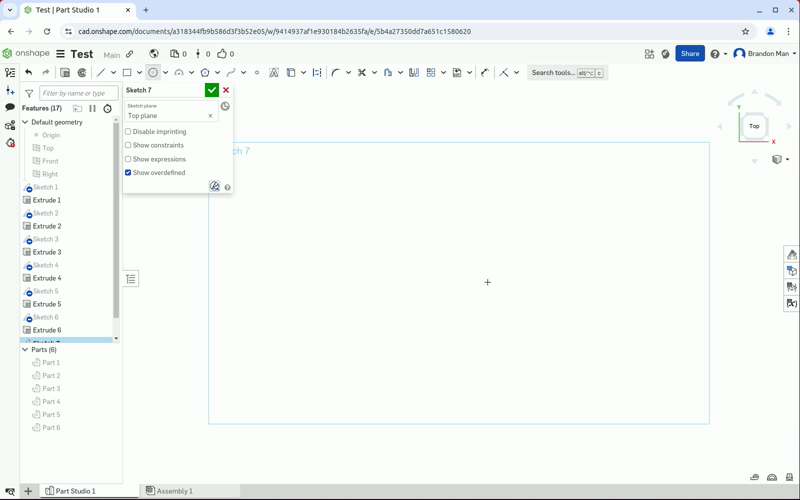
key_up(shift)
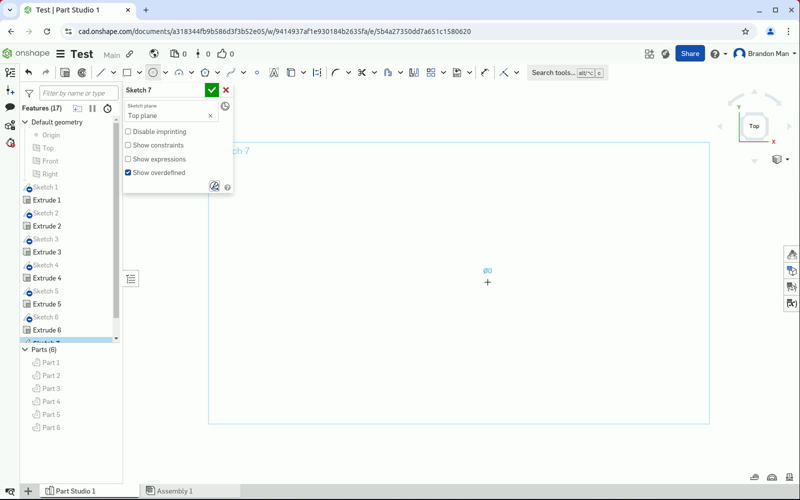
mouse_move(490, 281)
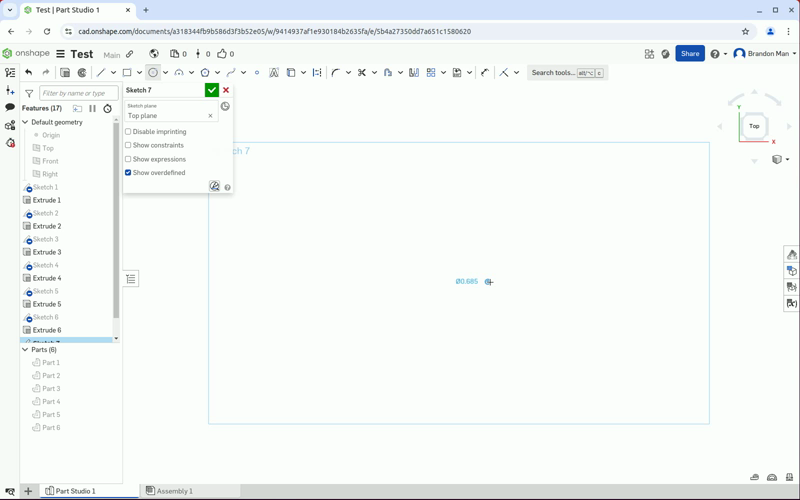
scroll(6)
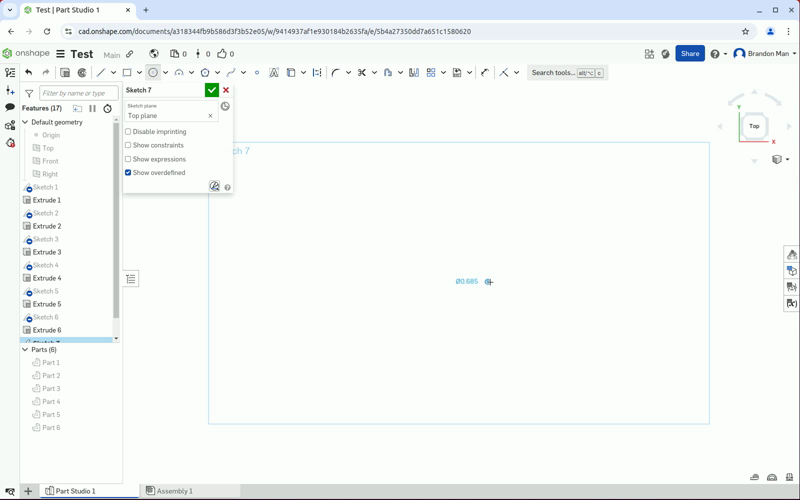
scroll(6)
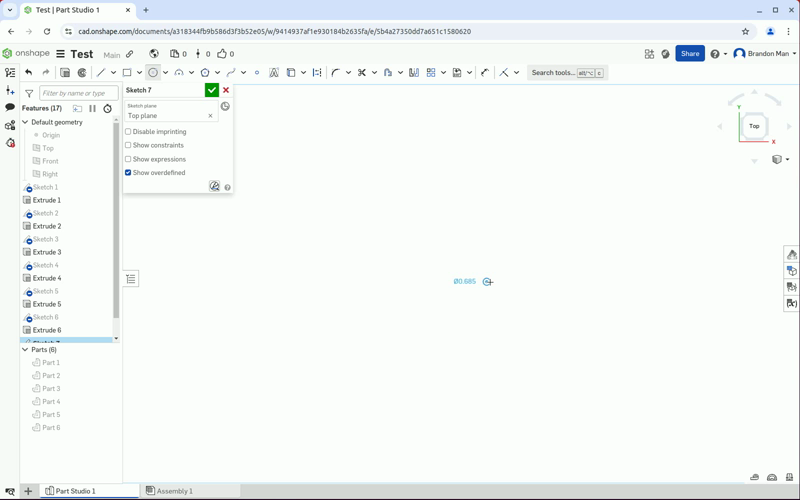
scroll(6)
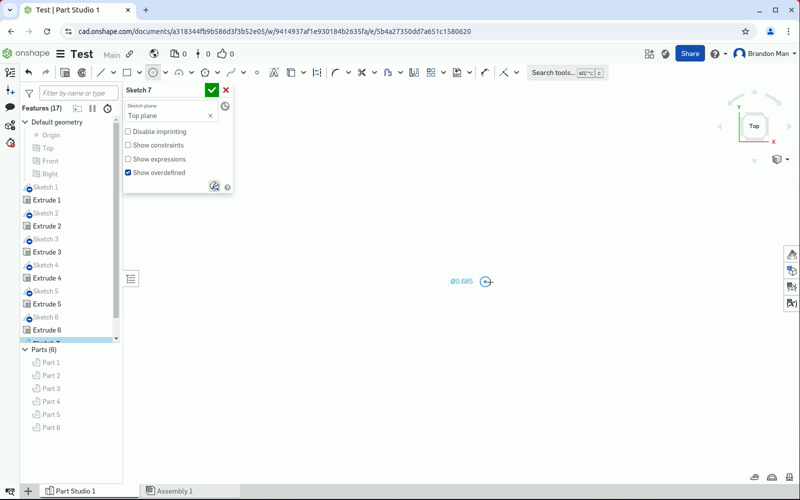
scroll(6)
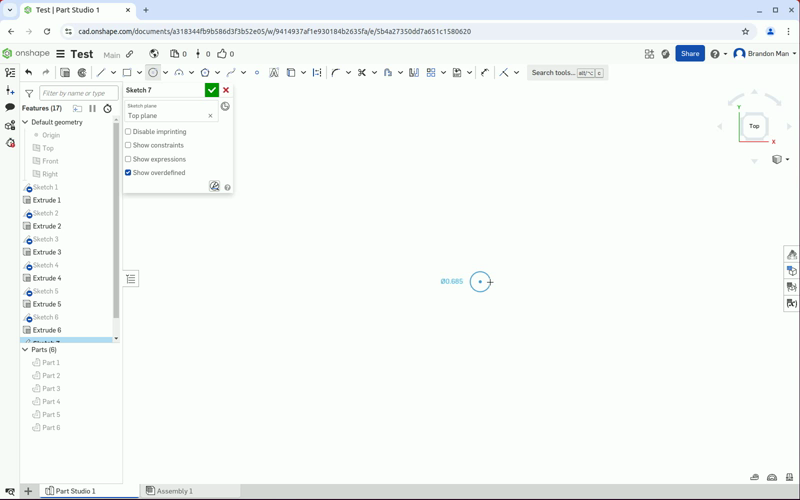
scroll(6)
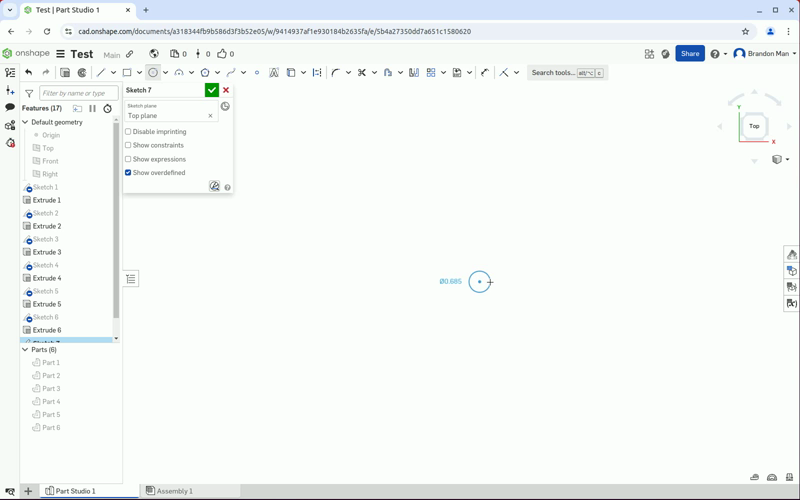
scroll(6)
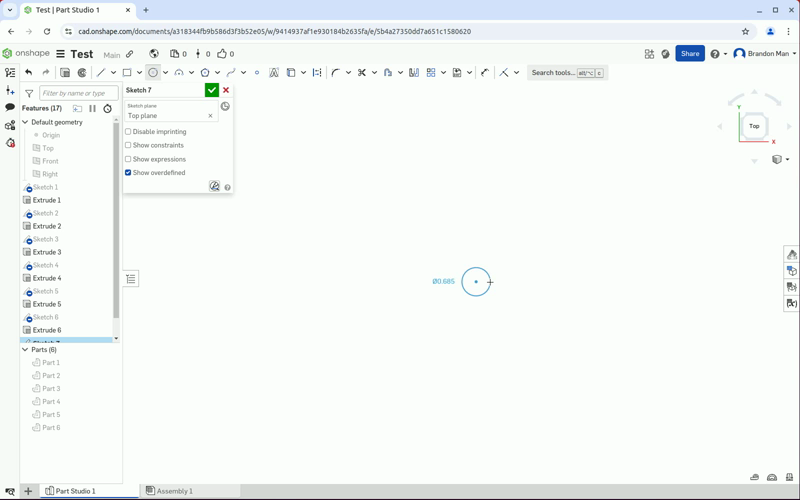
scroll(6)
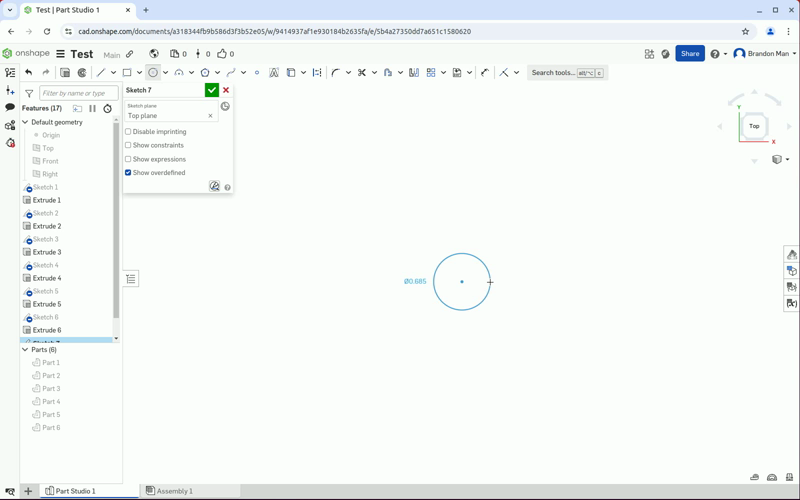
click(490, 281)
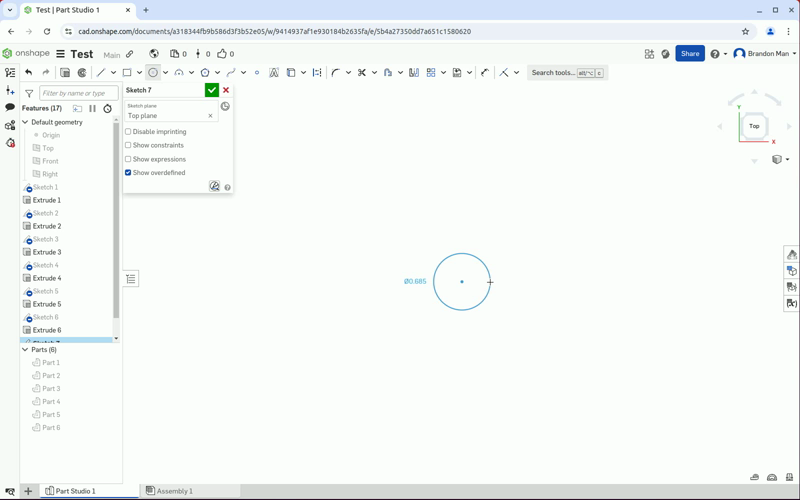
scroll(-6)
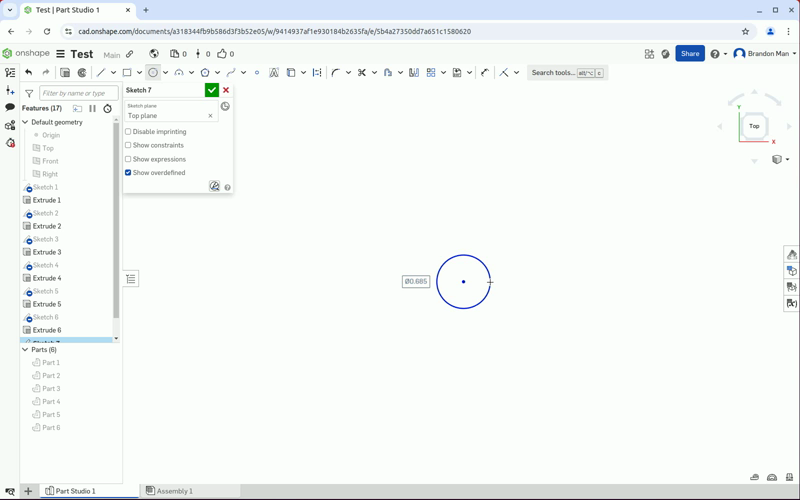
scroll(-6)
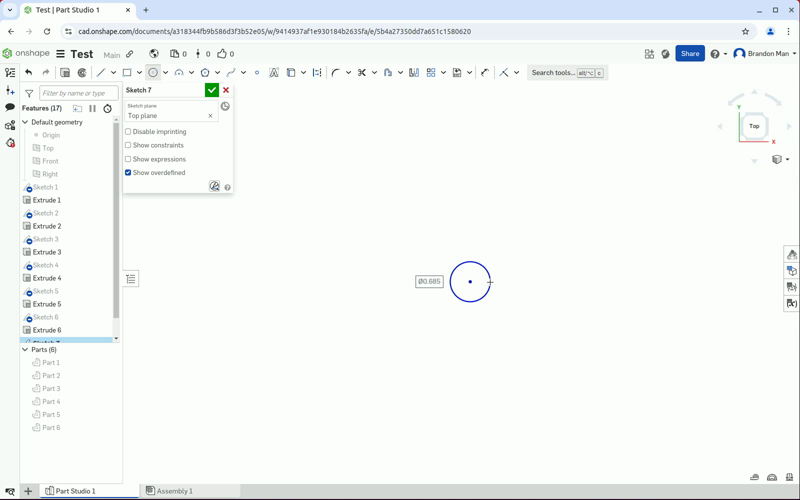
scroll(-6)
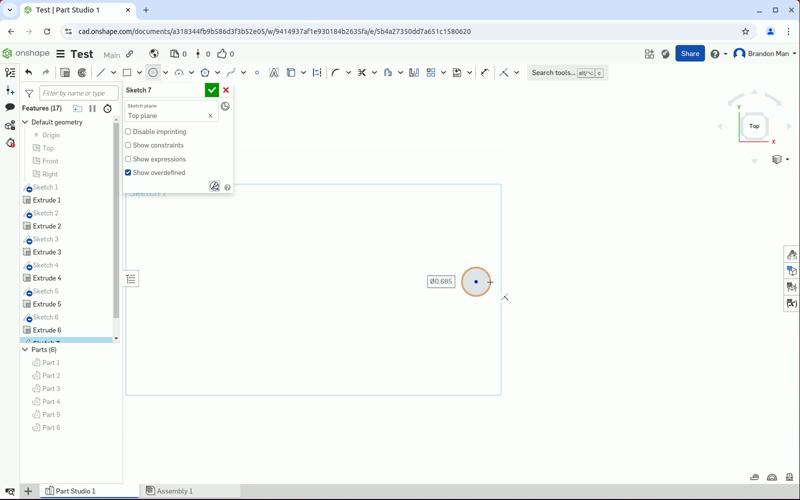
scroll(-6)
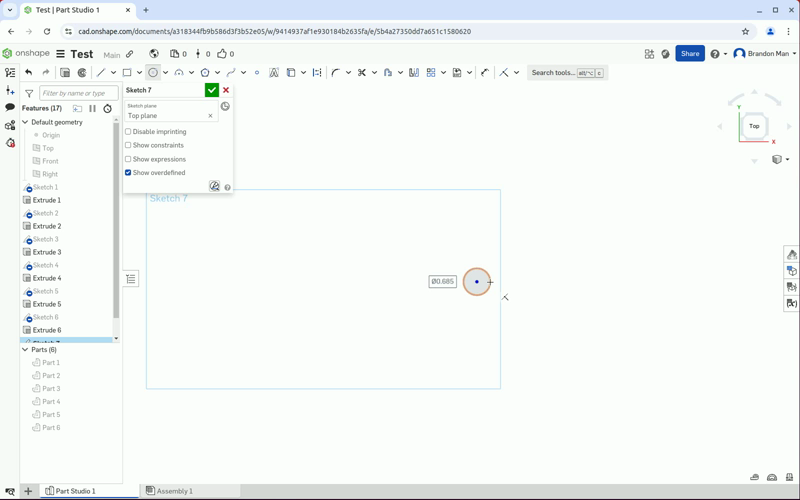
scroll(-6)
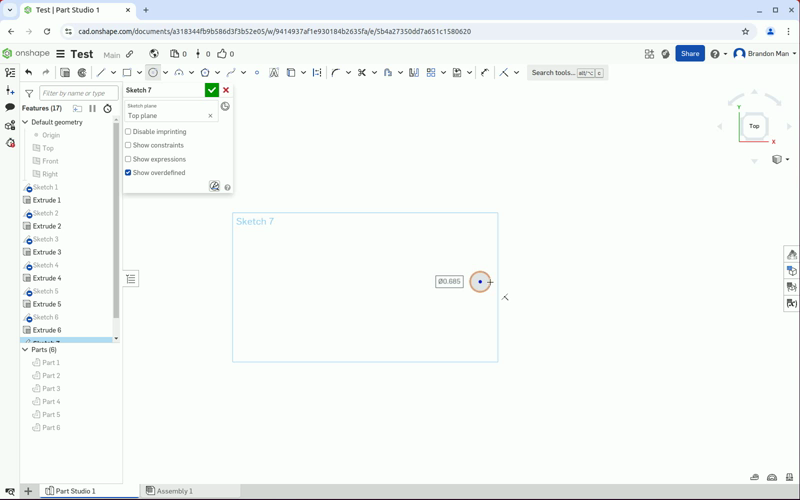
scroll(-6)
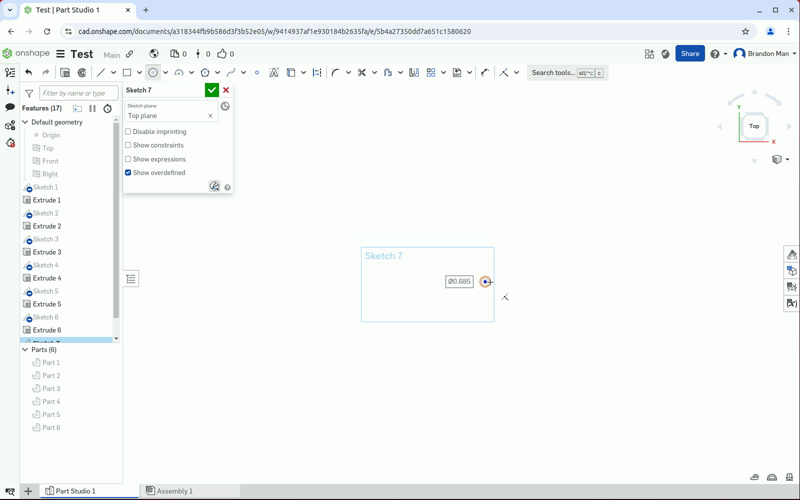
scroll(-6)
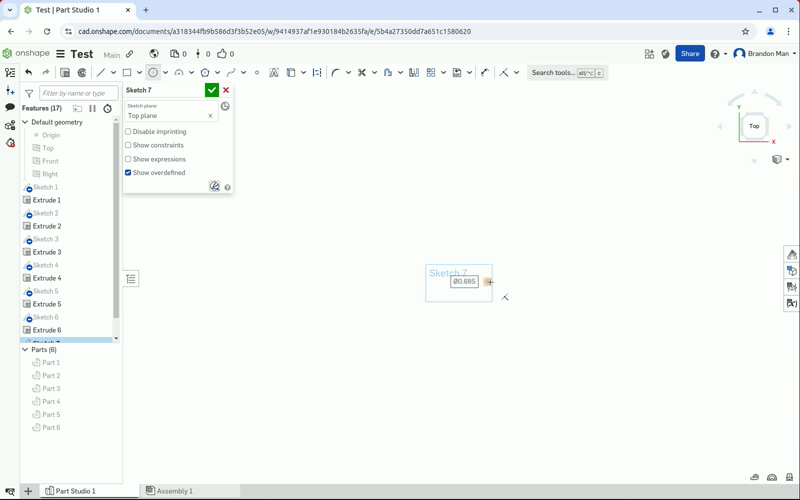
key(esc)
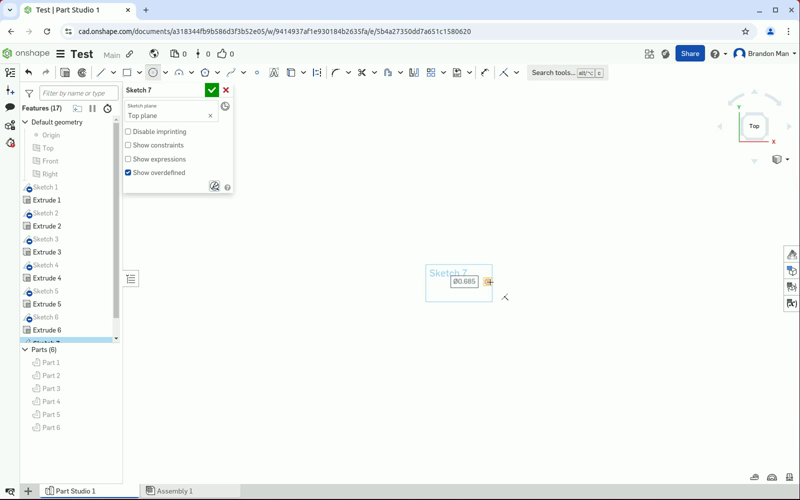
mouse_move(488, 282)
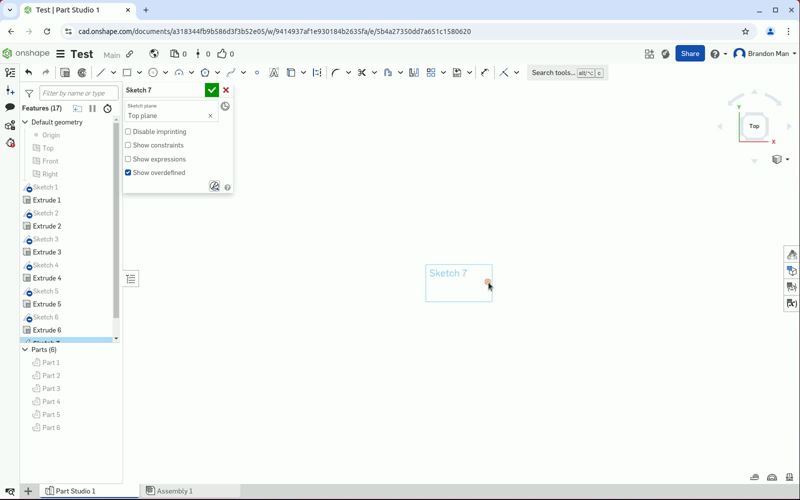
scroll(6)
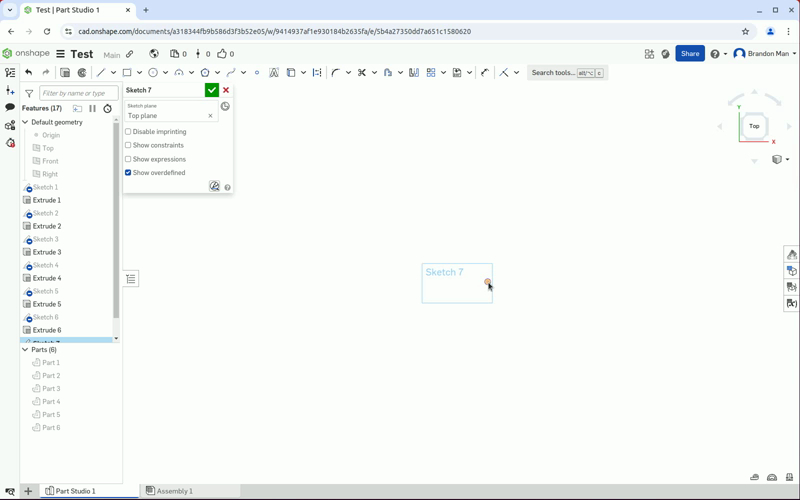
scroll(6)
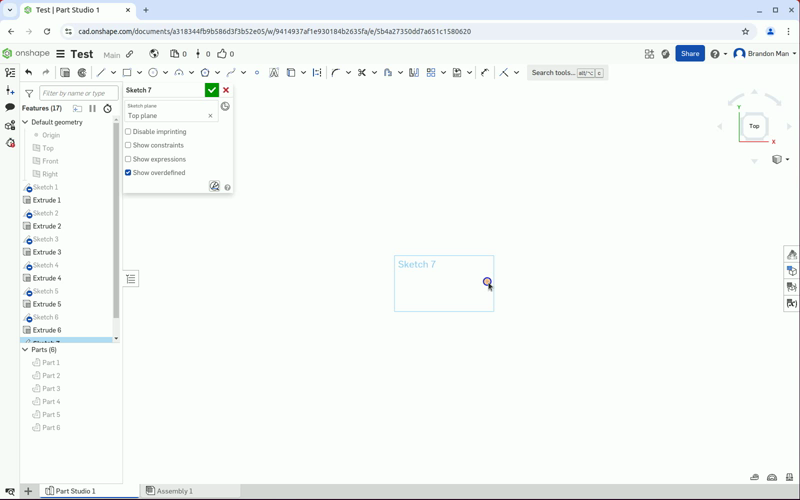
scroll(6)
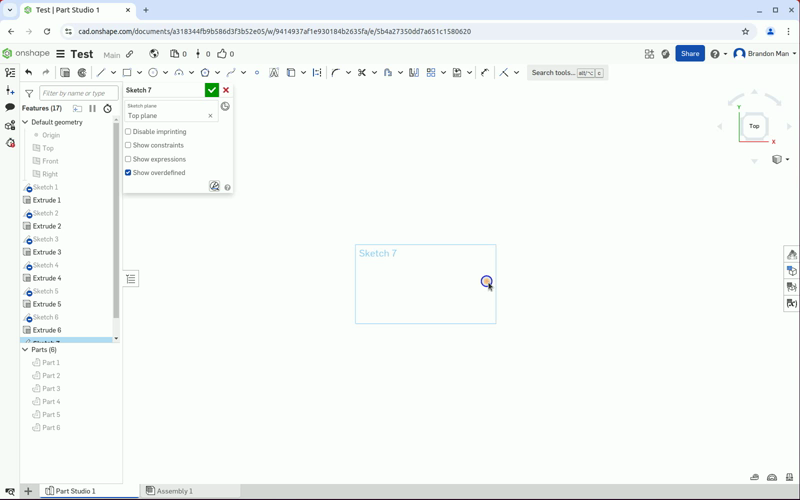
scroll(6)
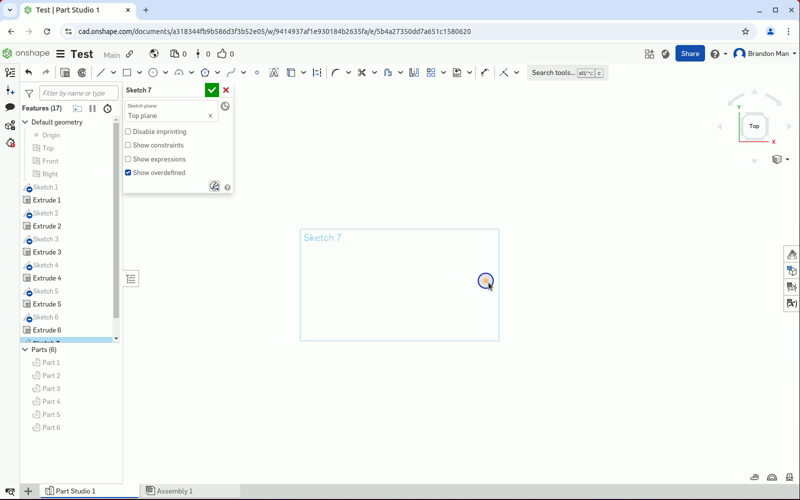
scroll(6)
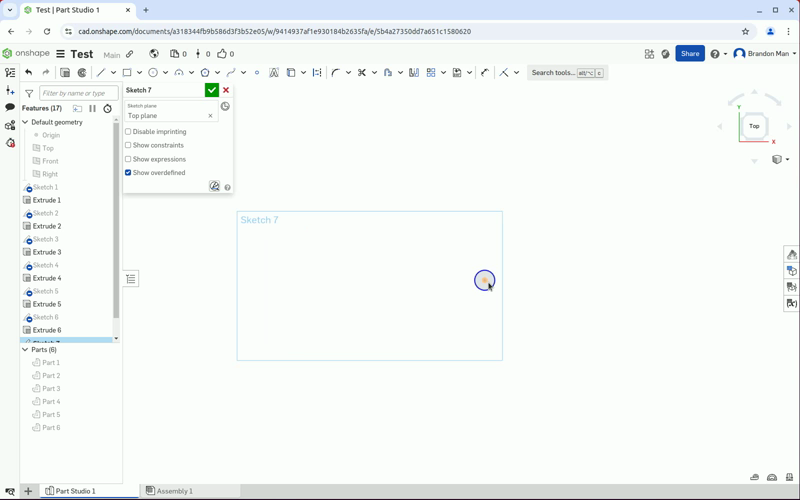
scroll(6)
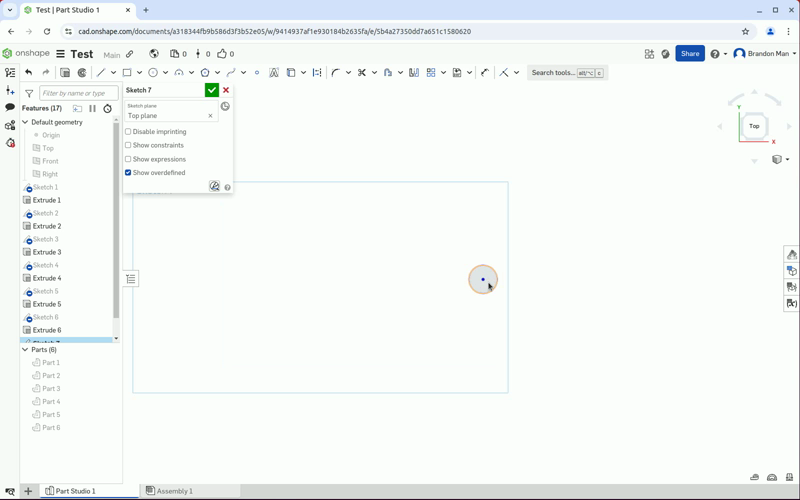
scroll(6)
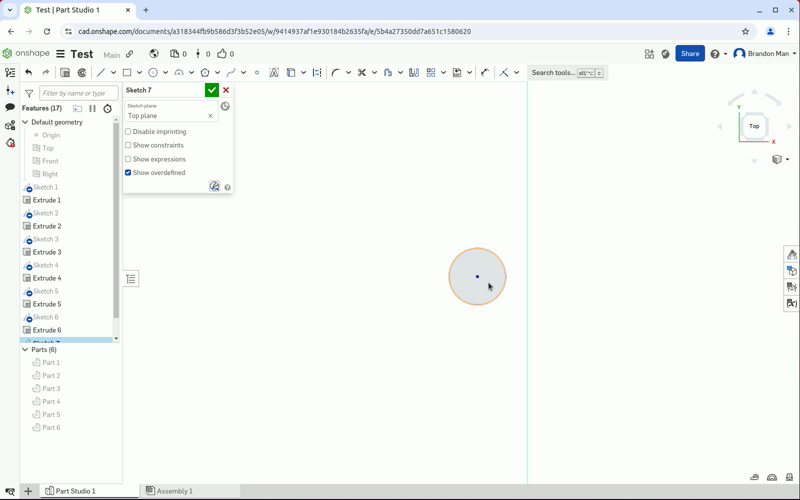
click(488, 282)
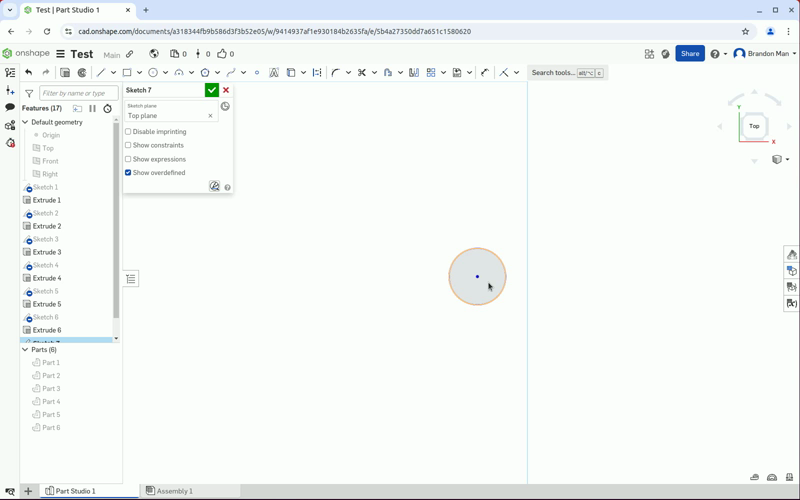
scroll(-6)
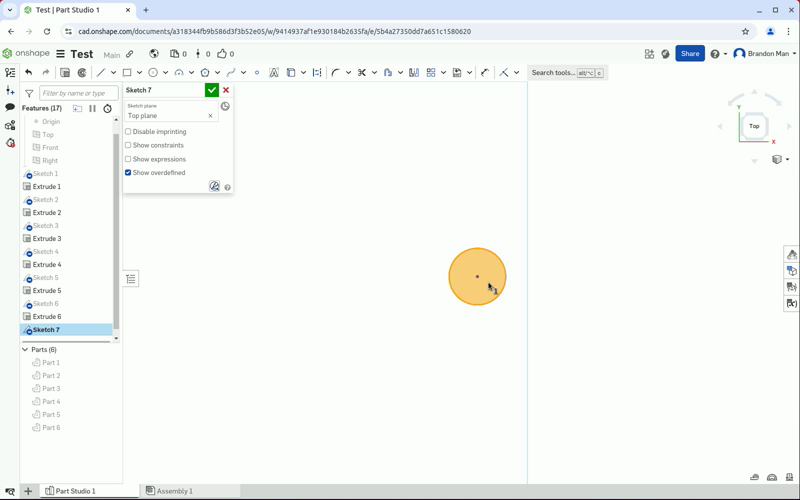
scroll(-6)
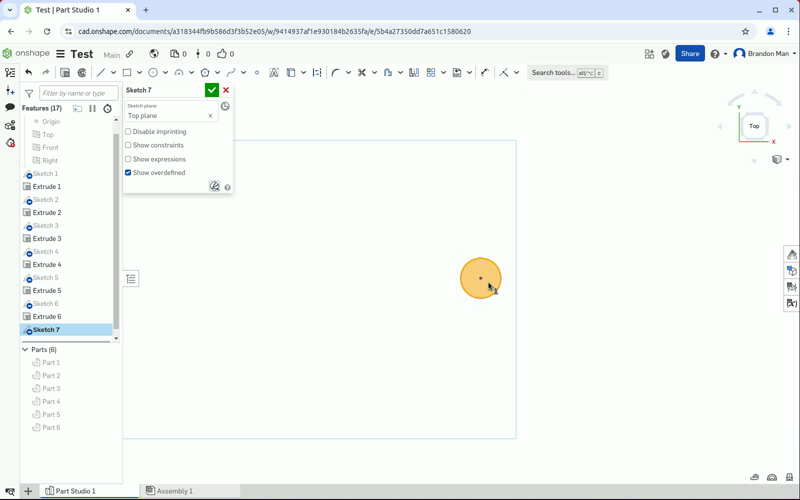
scroll(-6)
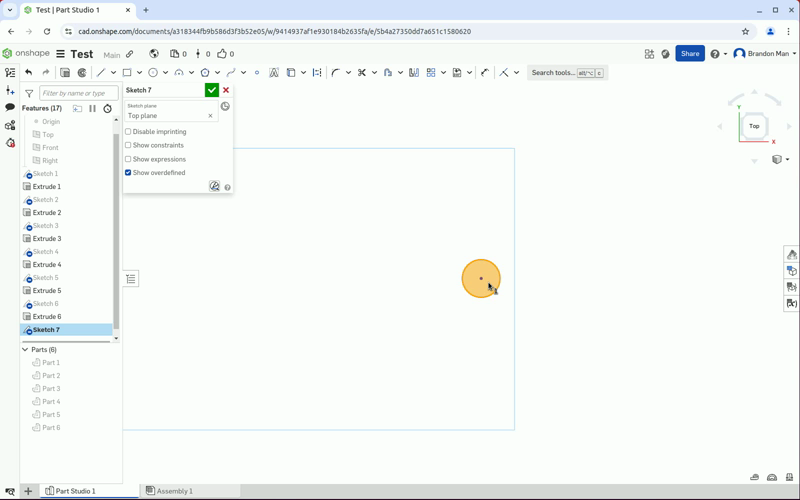
scroll(-6)
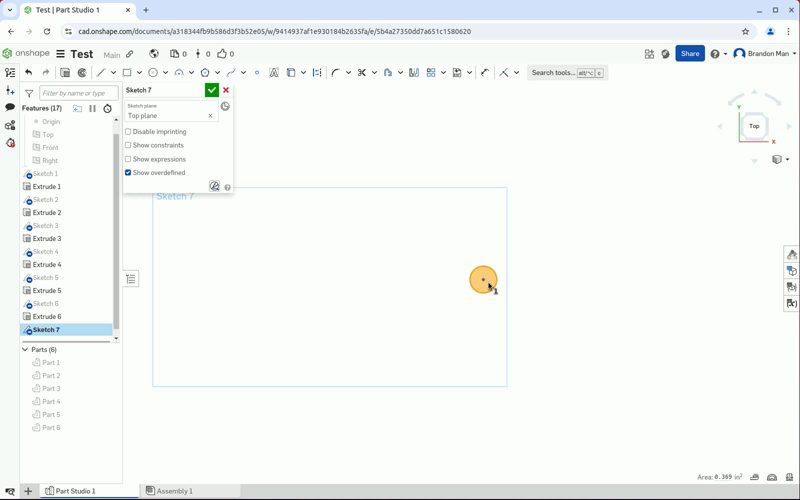
scroll(-6)
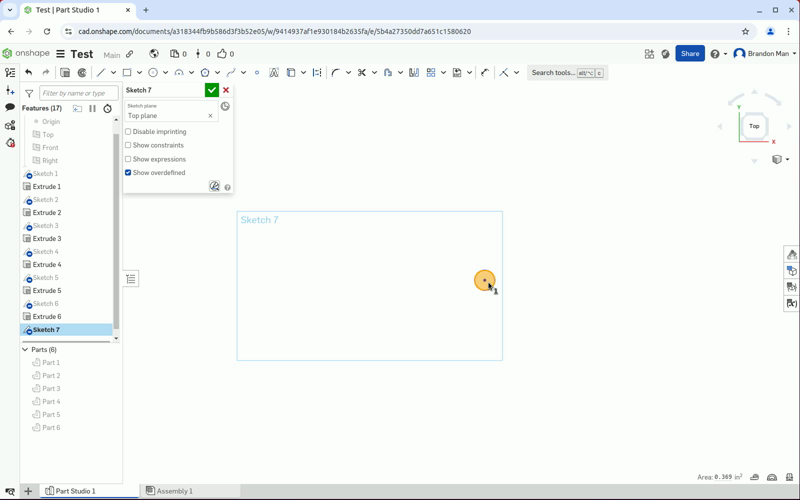
scroll(-6)
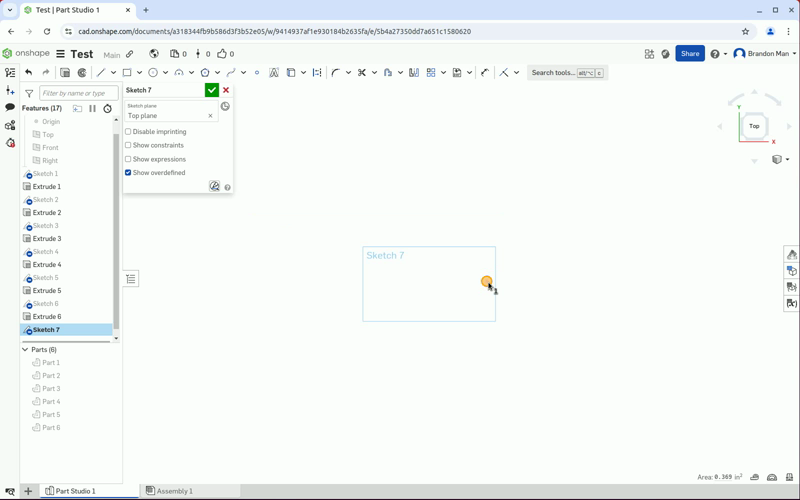
scroll(-6)
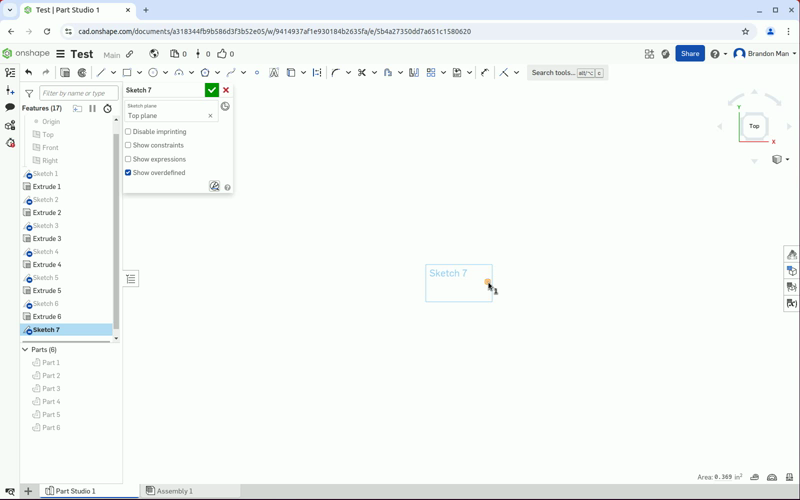
mouse_move(73, 352)
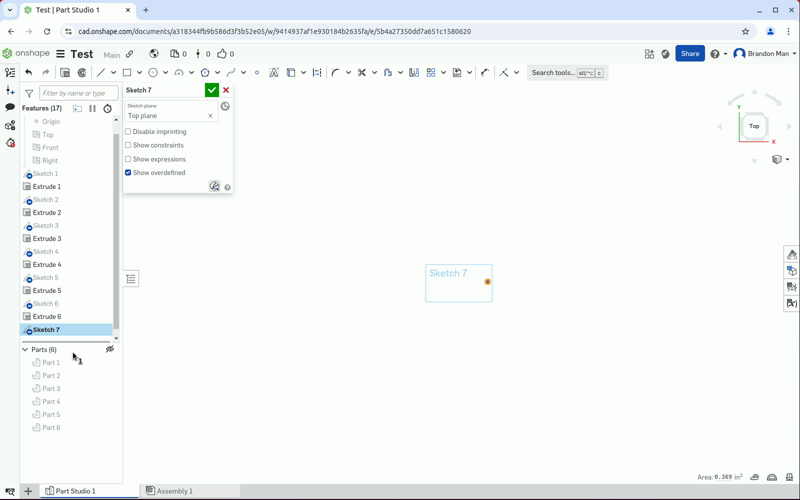
key(shift+y)
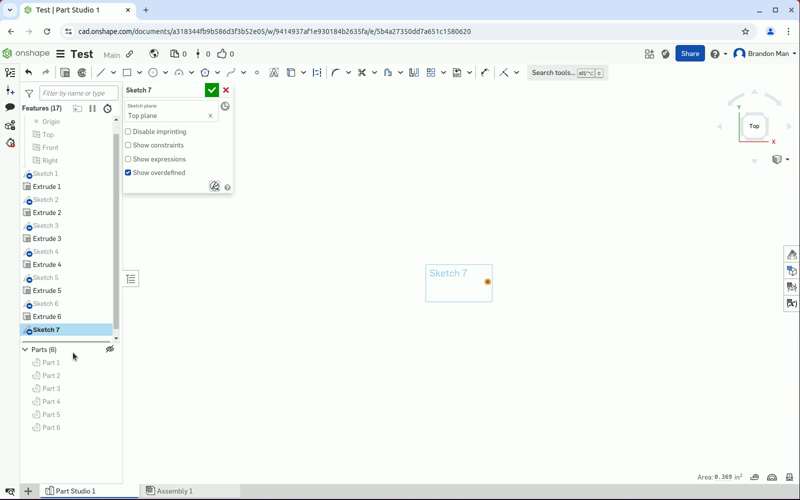
key(shift+e)
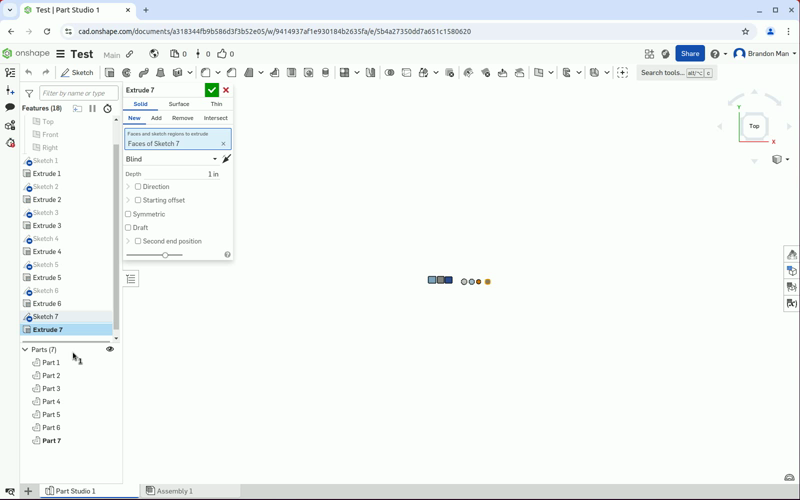
mouse_move(143, 106)
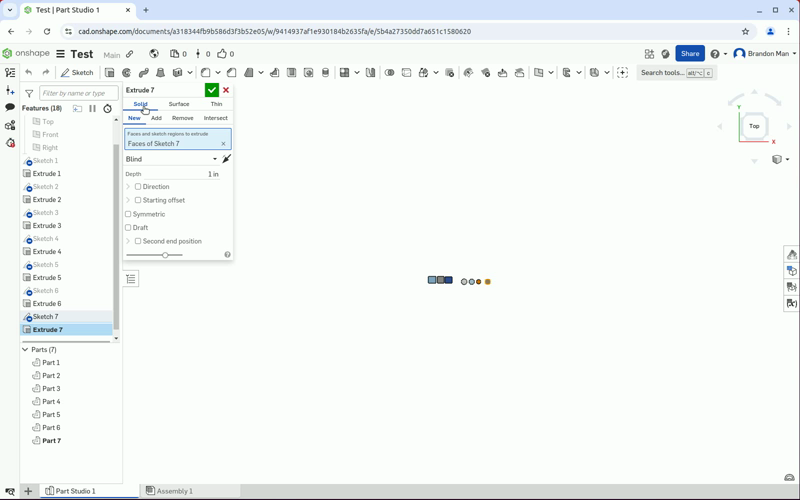
click(143, 106)
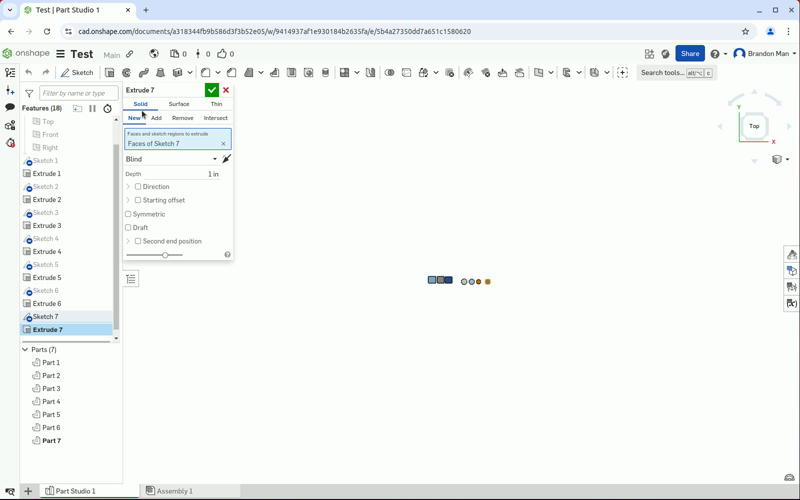
mouse_move(137, 120)
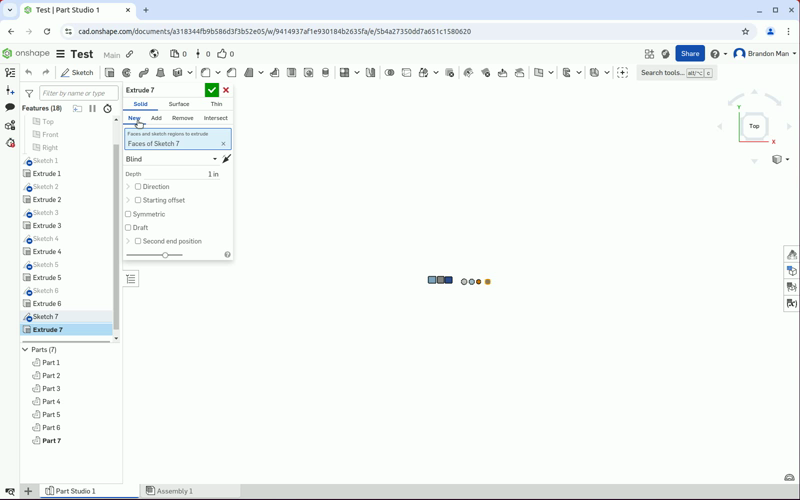
click(137, 120)
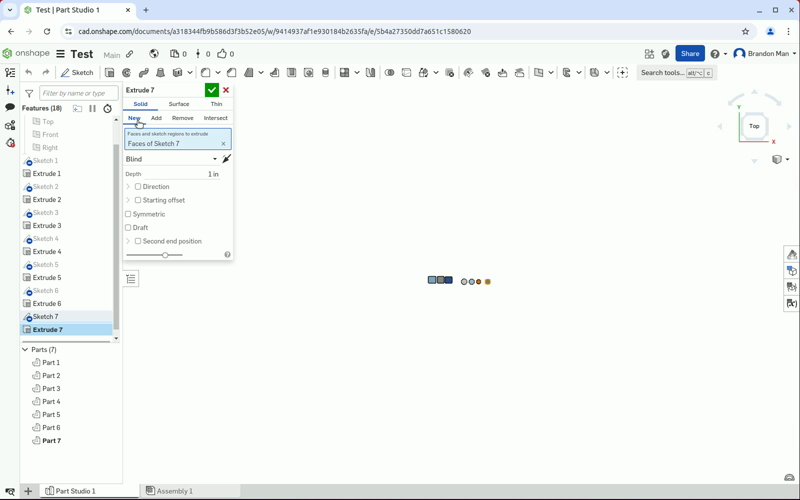
key(tab, 4)
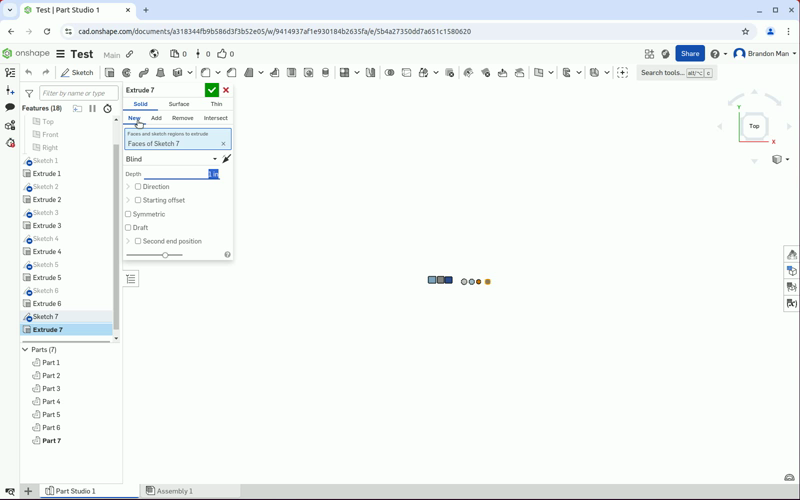
text(7.462)
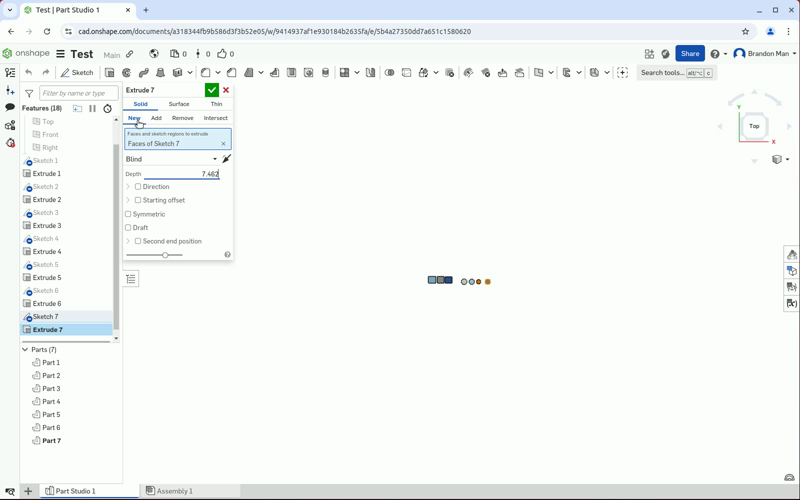
key(enter)
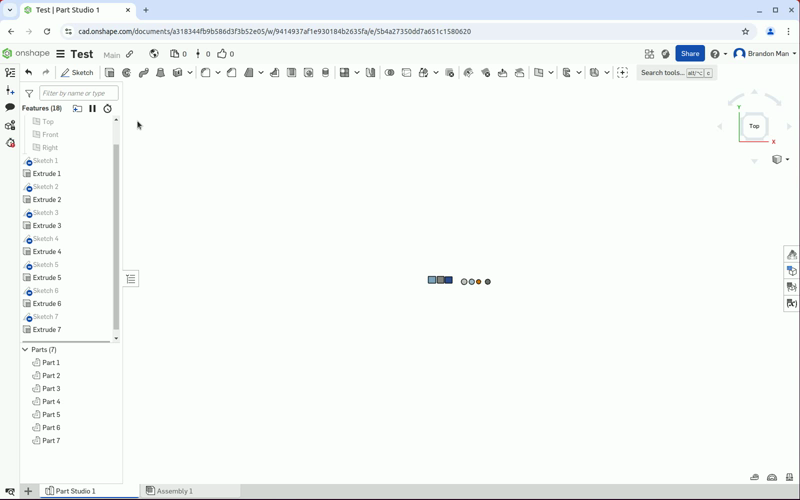
key(shift+h)
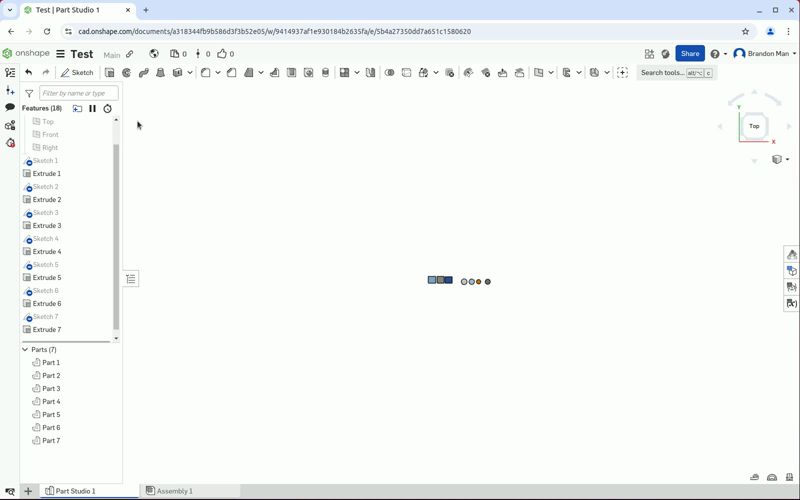
key(shift+h)
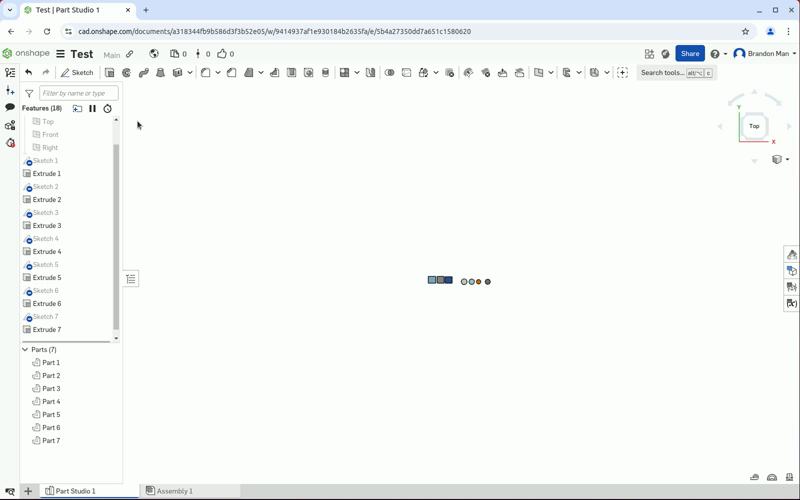
mouse_move(69, 163)
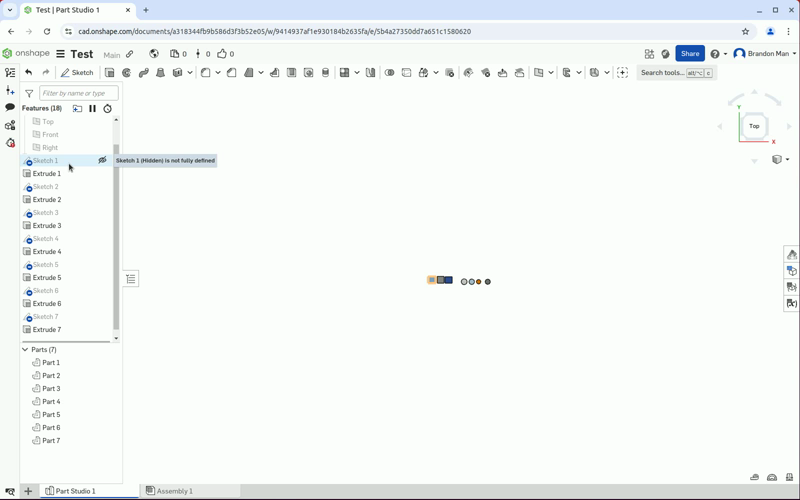
click(69, 163)
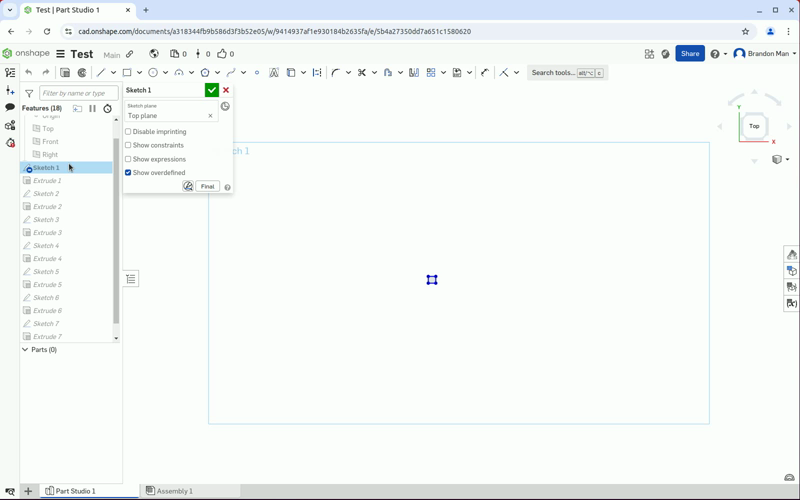
mouse_move(229, 92)
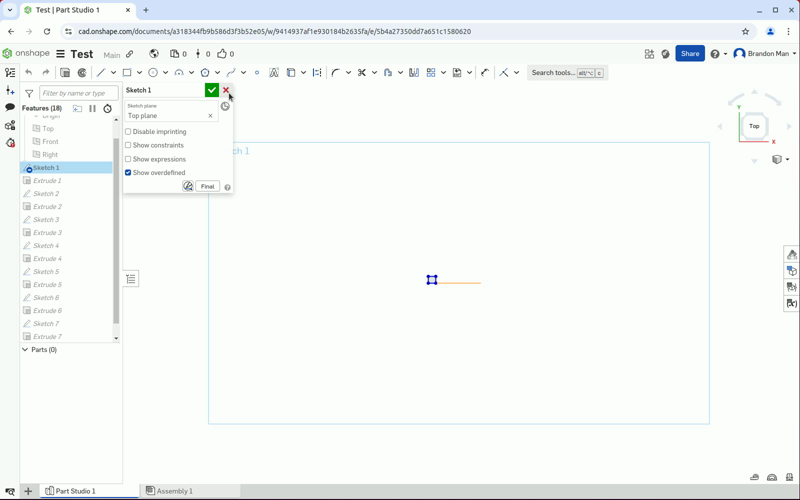
click(229, 92)
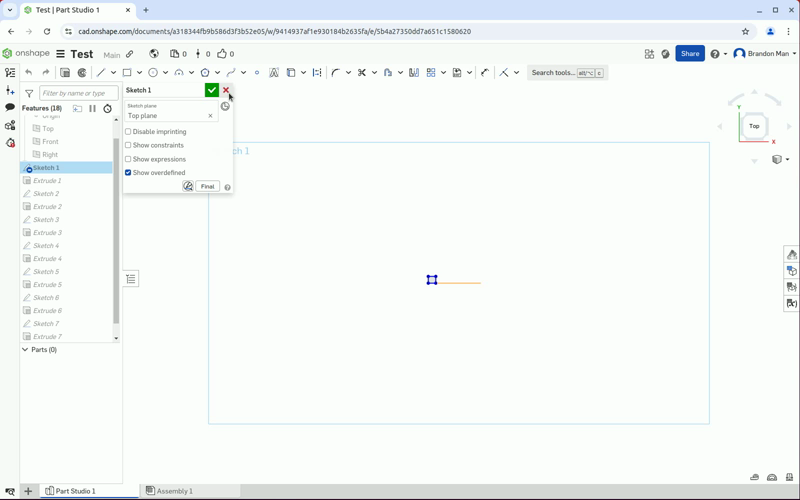
key(shift+s)
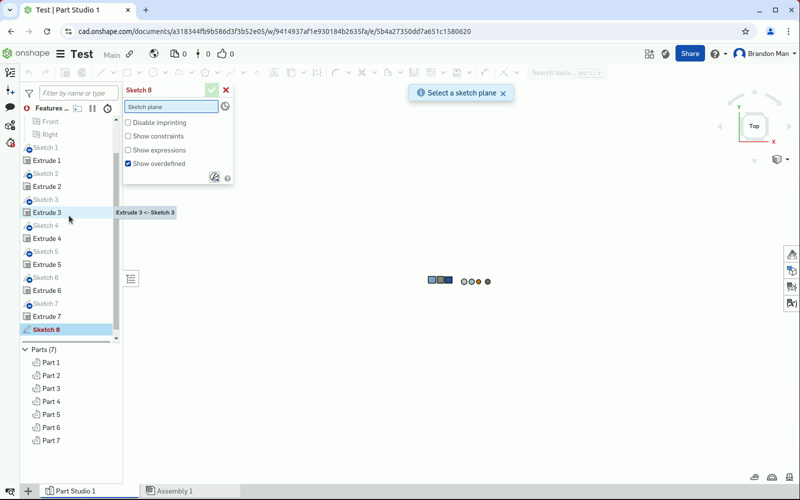
scroll(3)
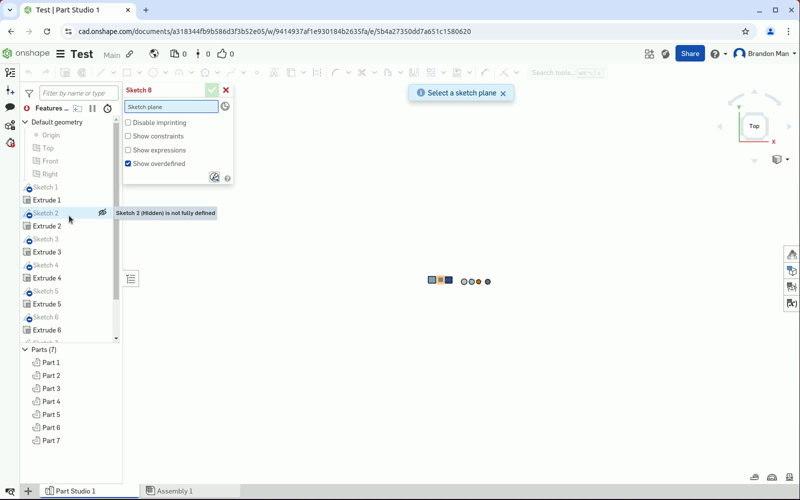
mouse_move(69, 150)
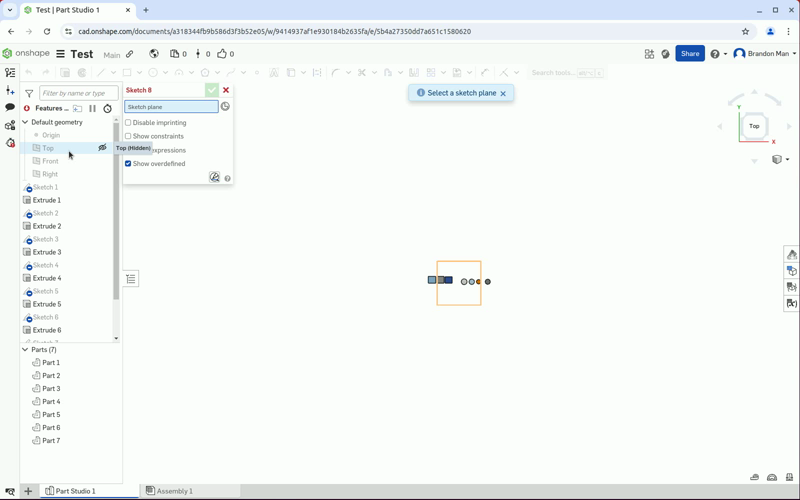
click(69, 150)
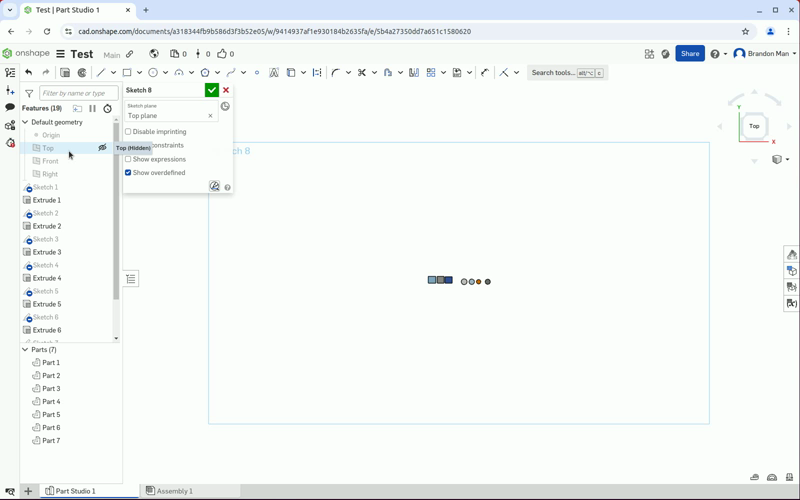
mouse_move(73, 352)
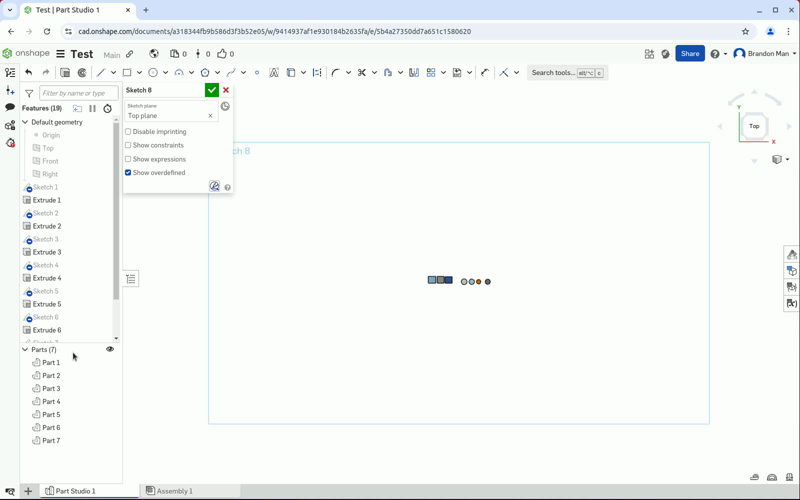
key(y)
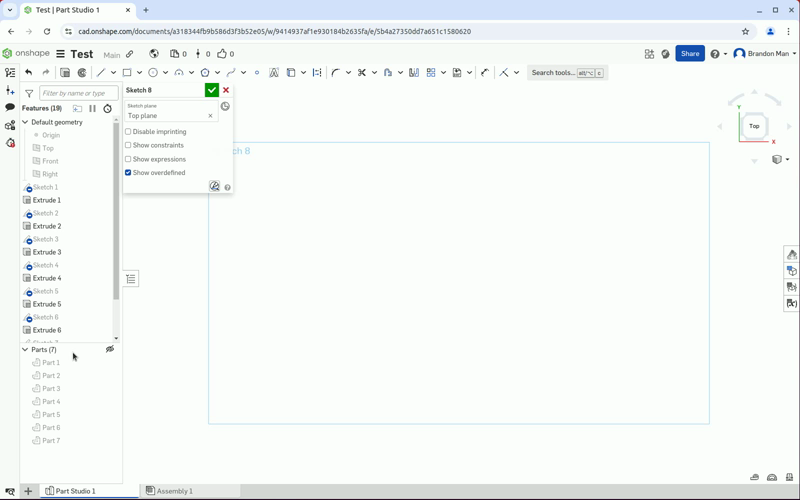
key(l)
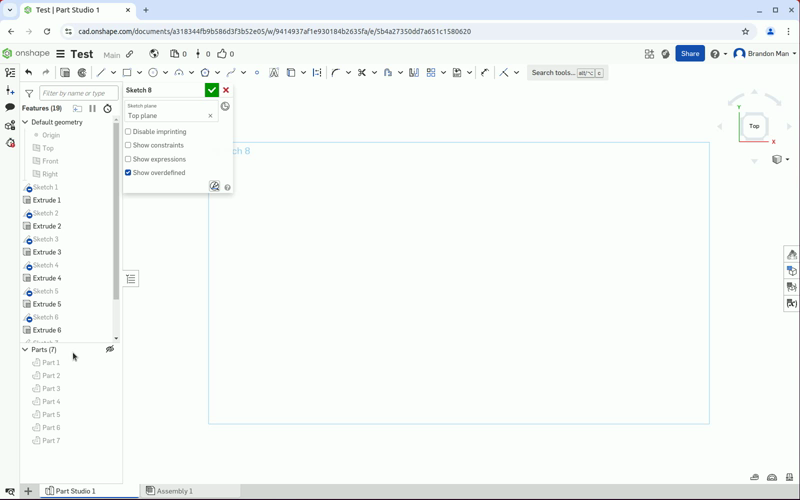
key_down(shift)
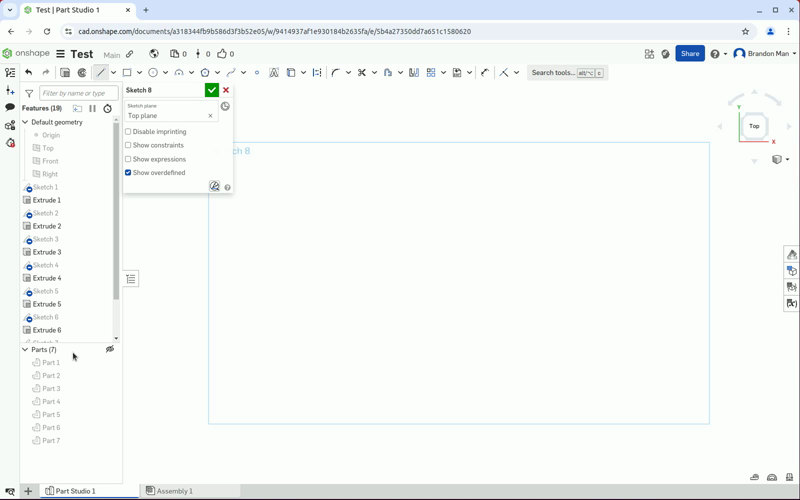
mouse_move(426, 282)
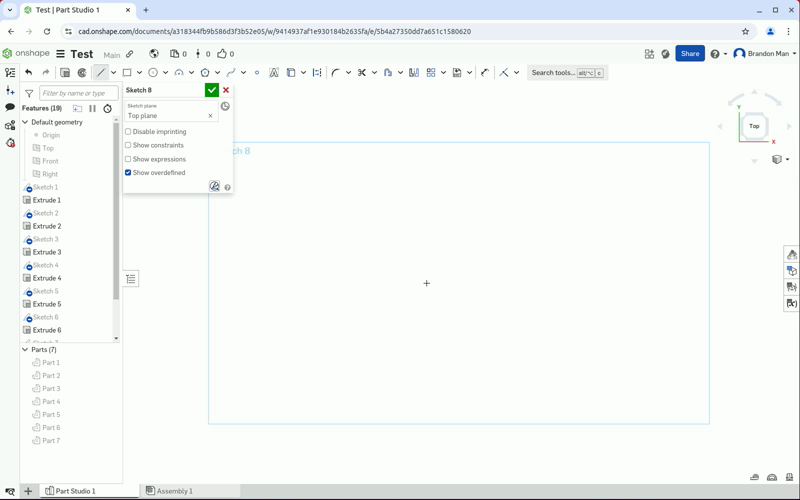
click(426, 282)
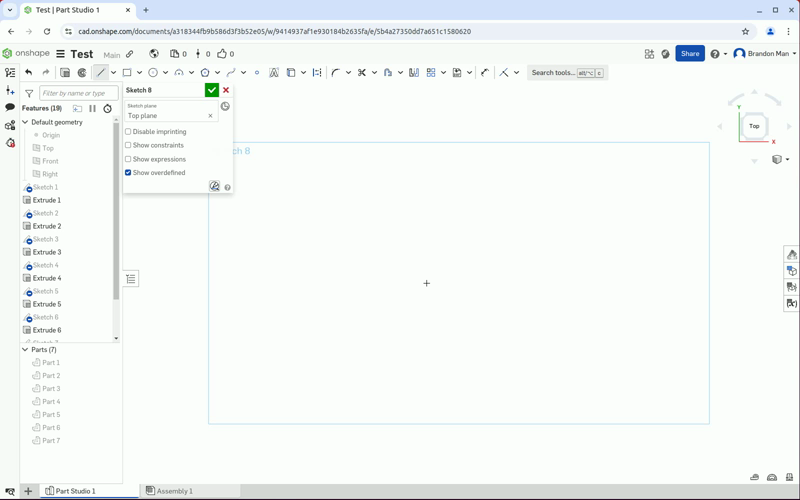
key_up(shift)
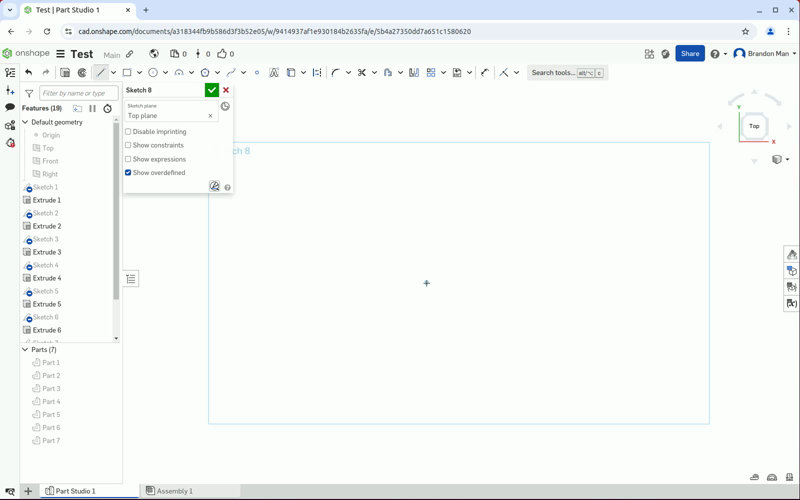
key_down(shift)
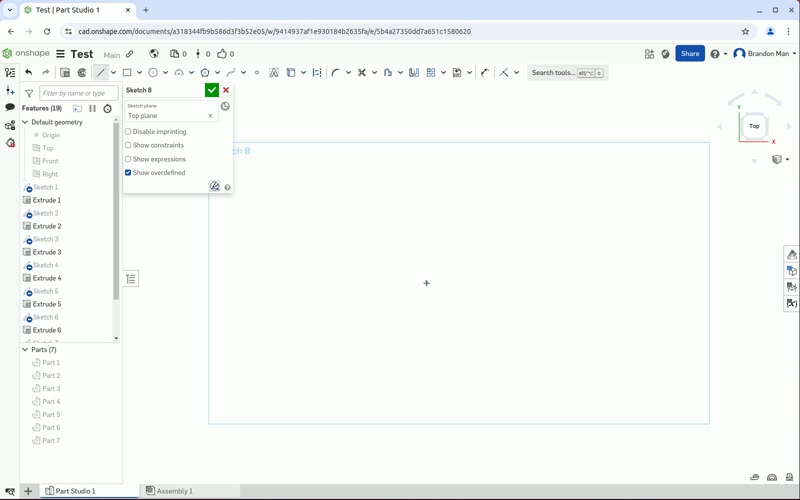
mouse_move(456, 282)
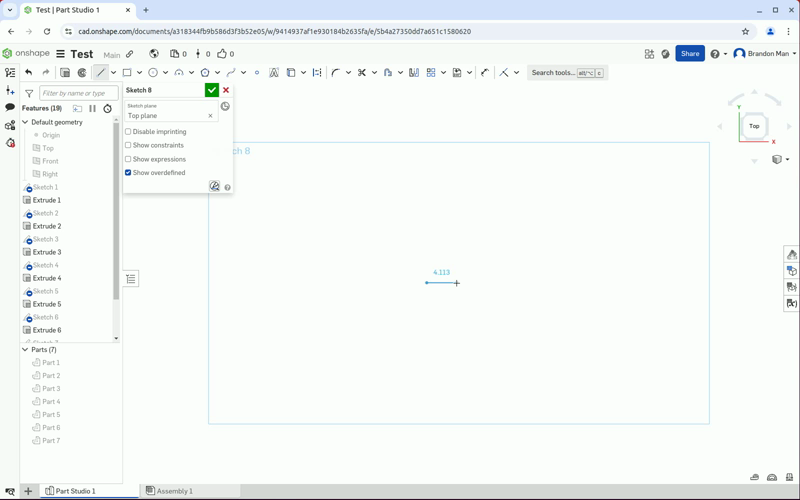
mouse_move(430, 282)
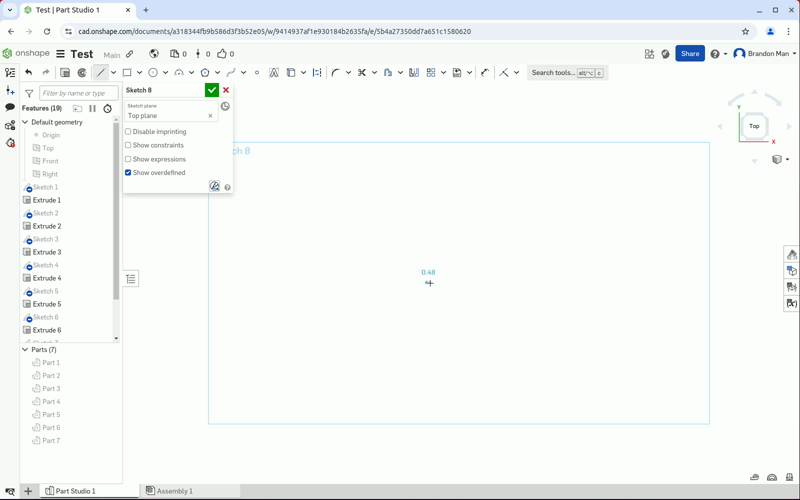
scroll(6)
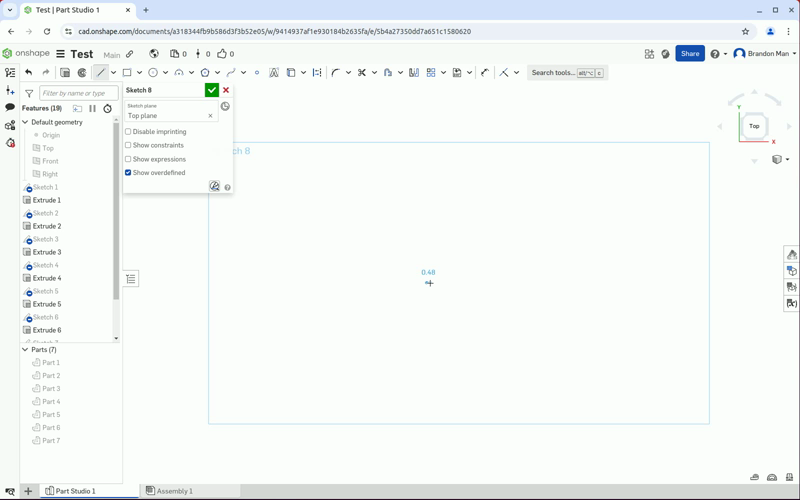
scroll(6)
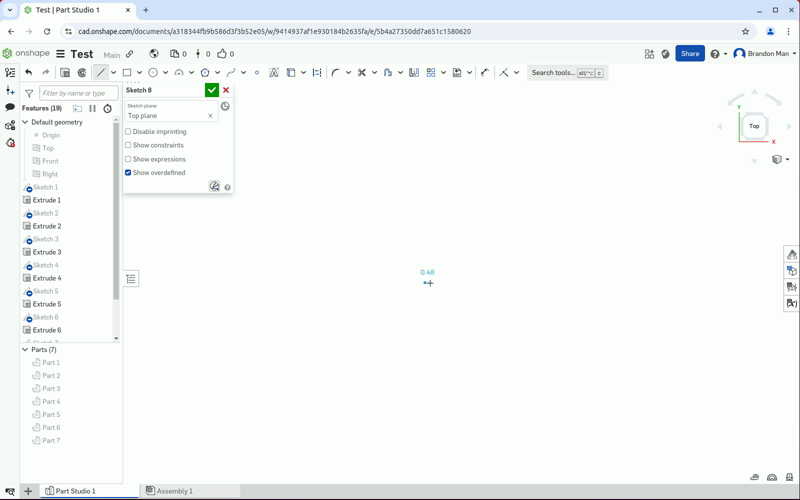
scroll(6)
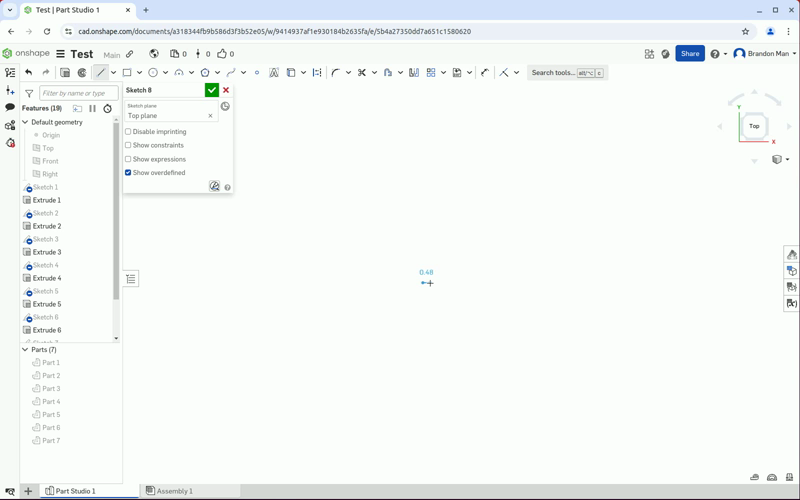
scroll(6)
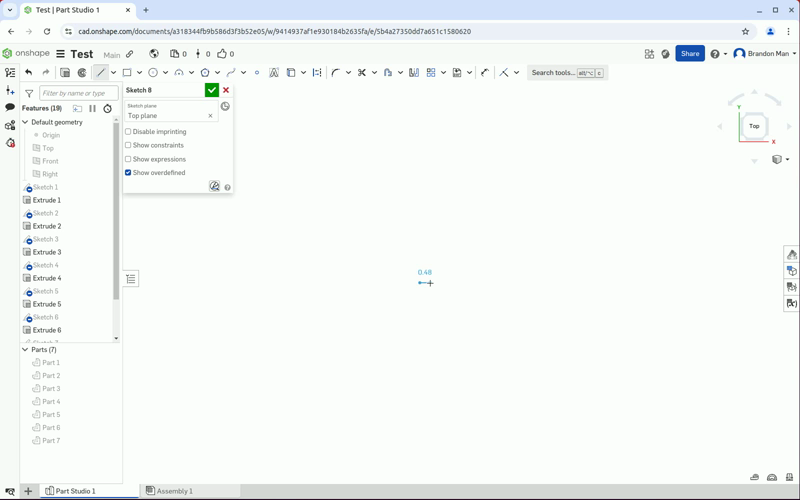
scroll(6)
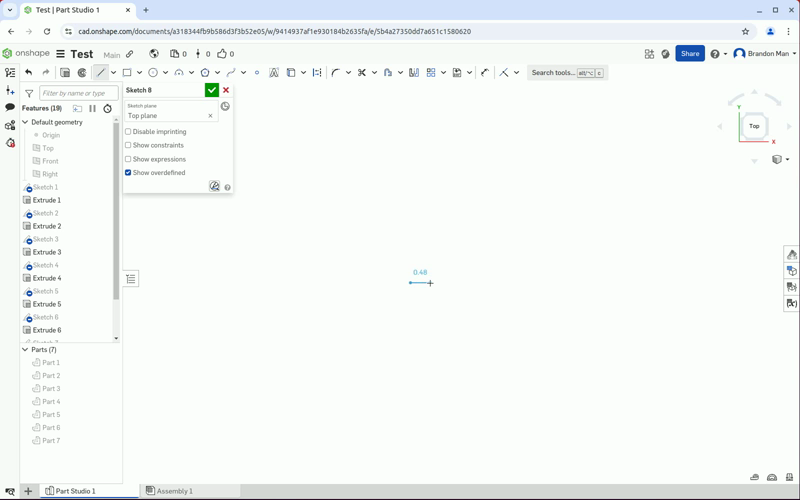
scroll(6)
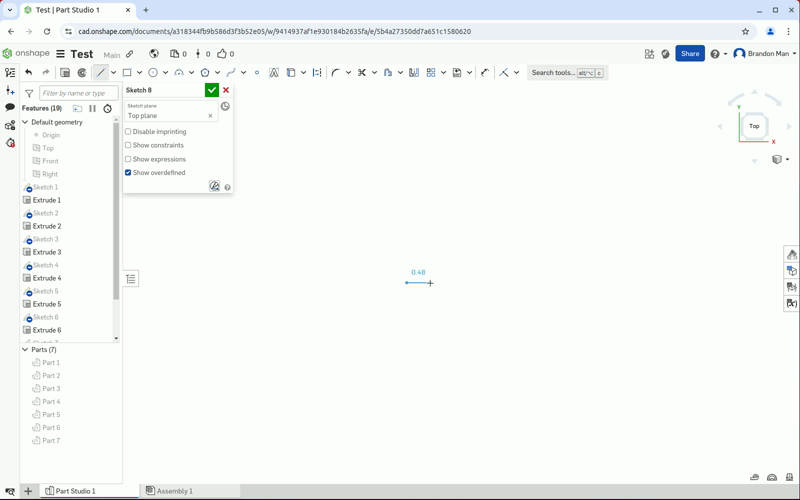
scroll(6)
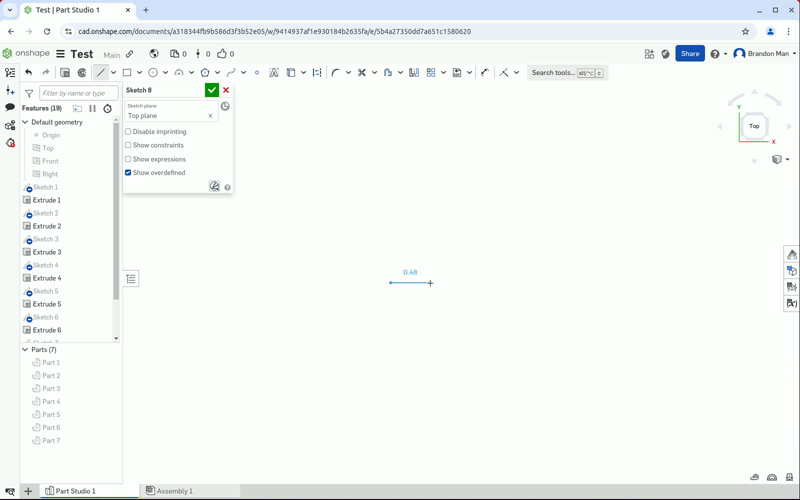
click(430, 282)
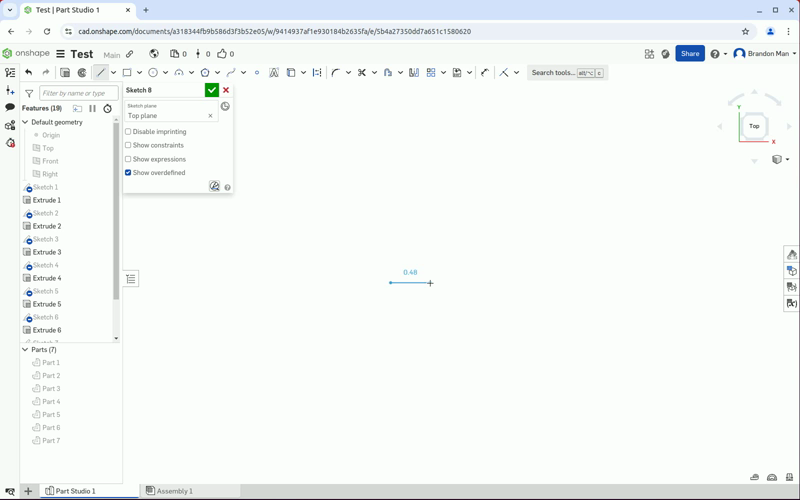
scroll(-6)
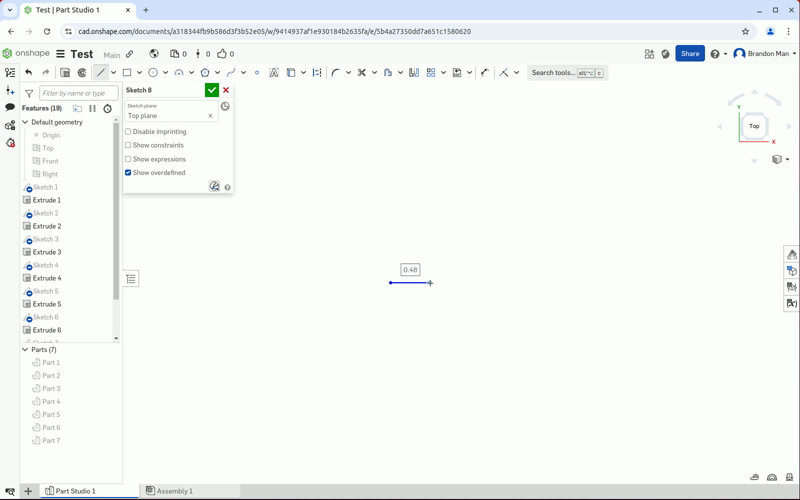
scroll(-6)
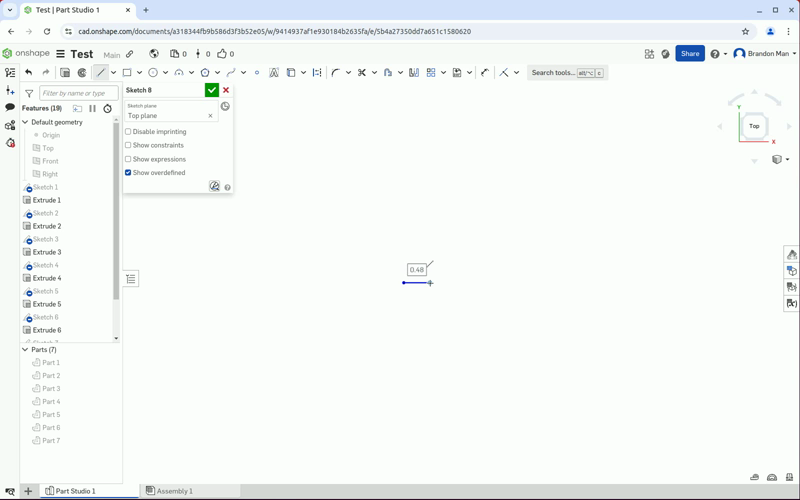
scroll(-6)
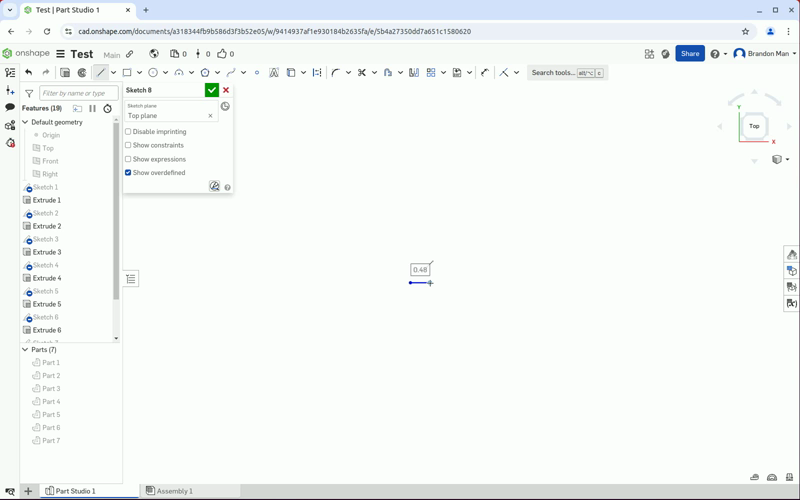
scroll(-6)
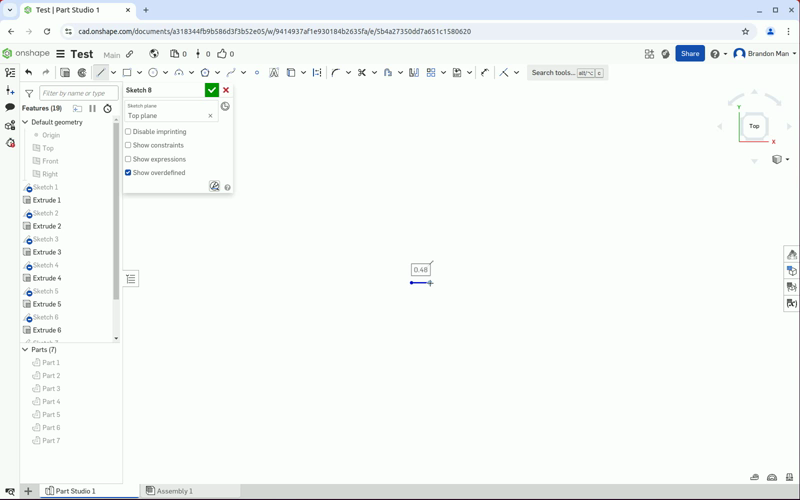
scroll(-6)
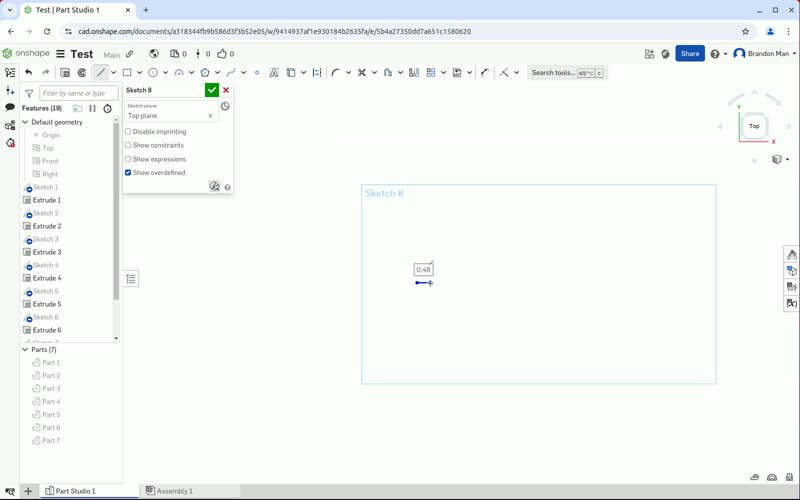
scroll(-6)
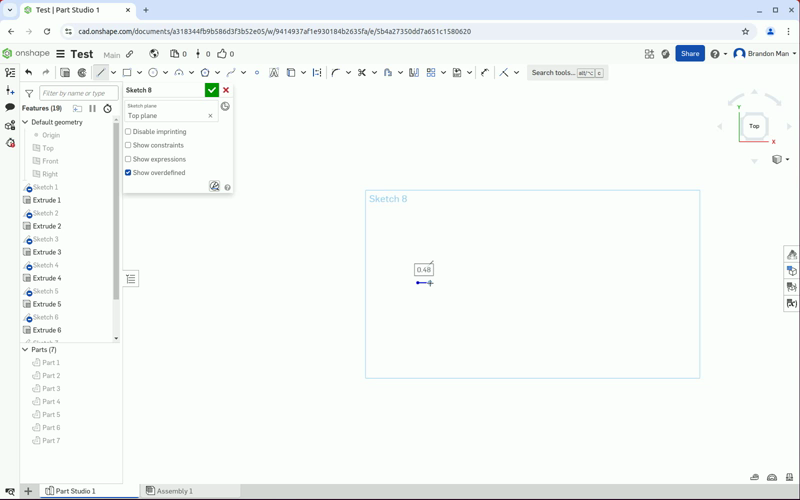
scroll(-6)
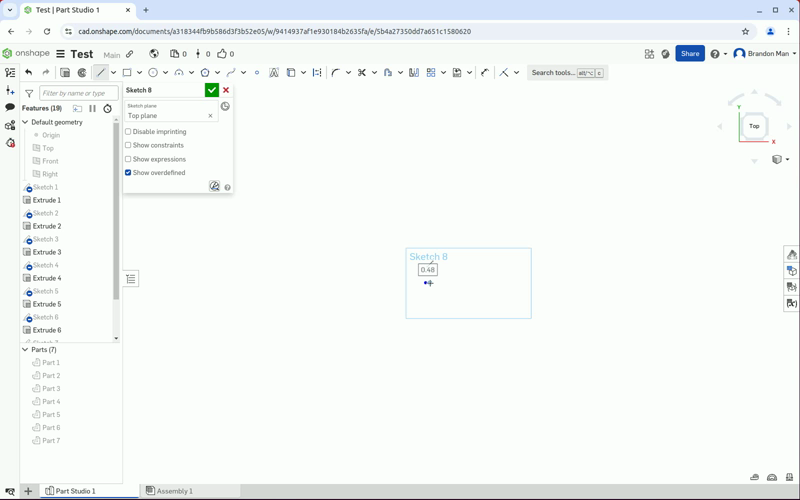
key_up(shift)
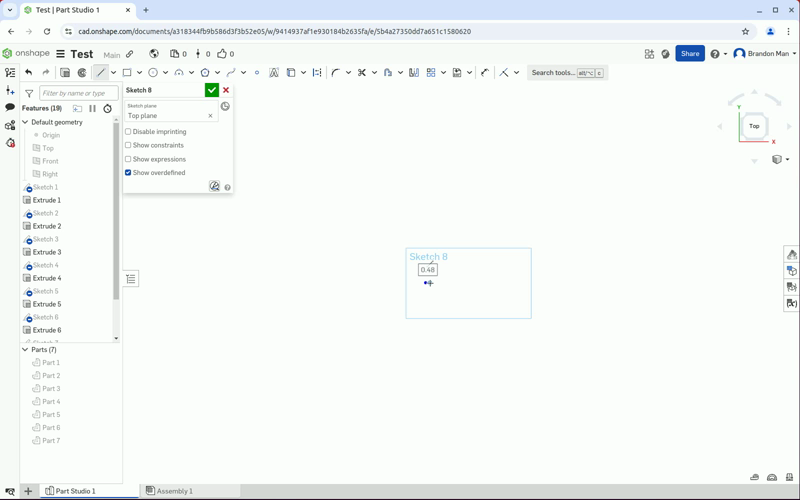
key_down(shift)
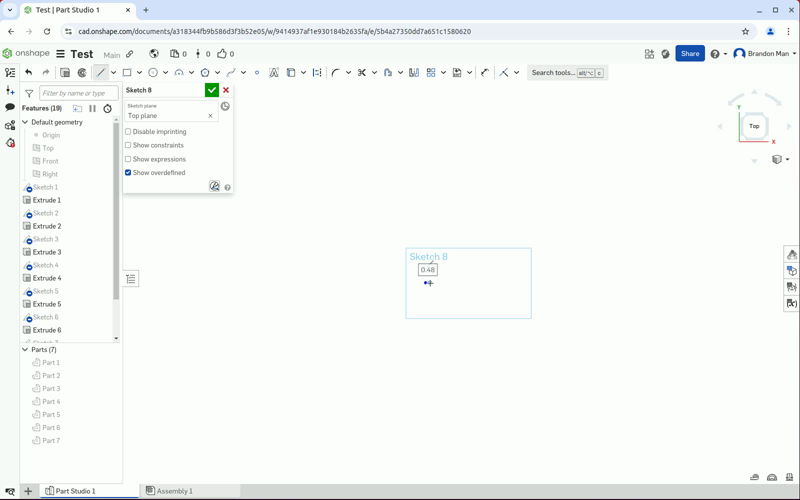
mouse_move(460, 282)
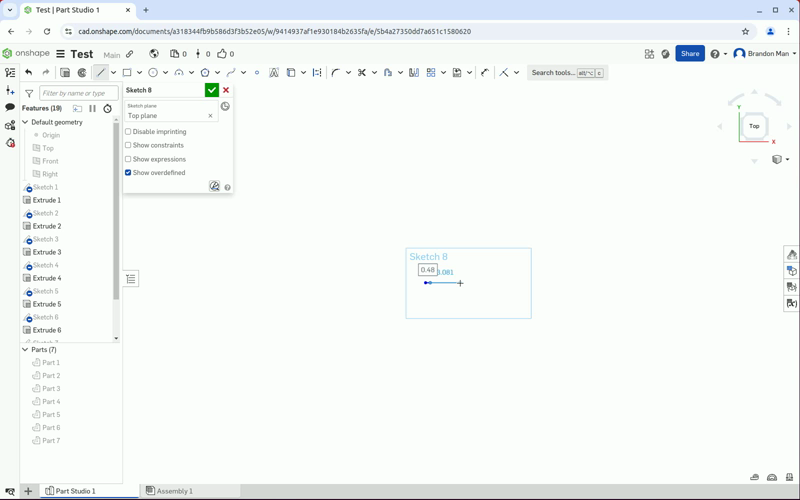
mouse_move(430, 257)
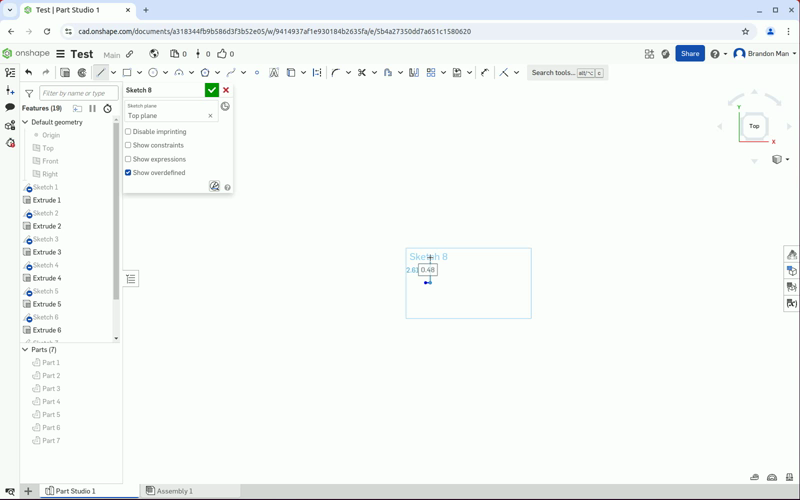
click(430, 257)
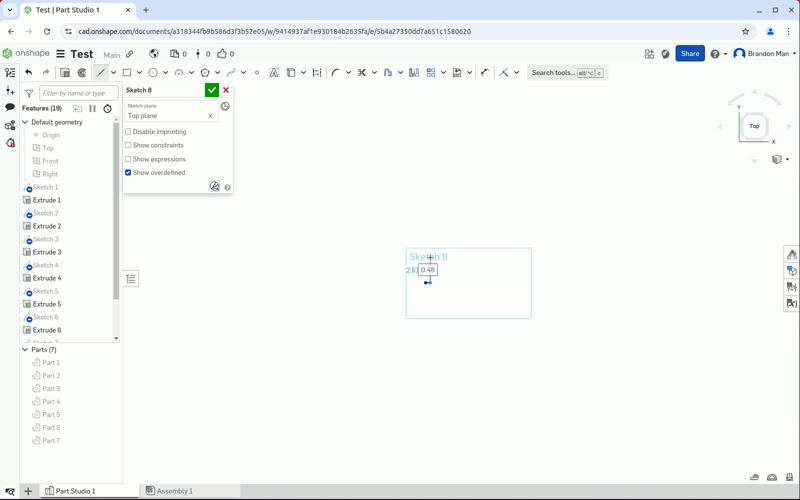
key_up(shift)
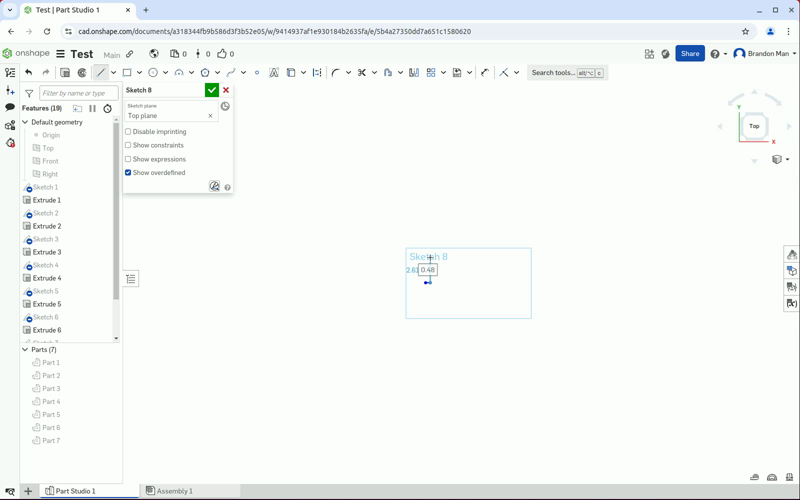
key_down(shift)
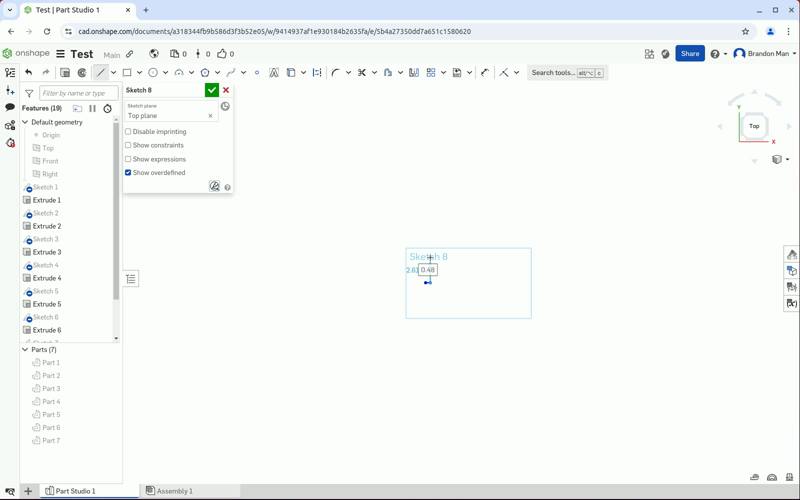
mouse_move(460, 257)
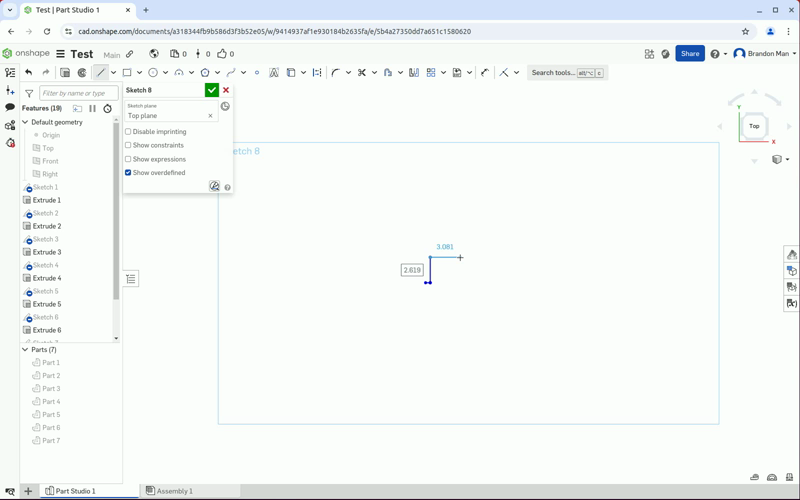
mouse_move(426, 257)
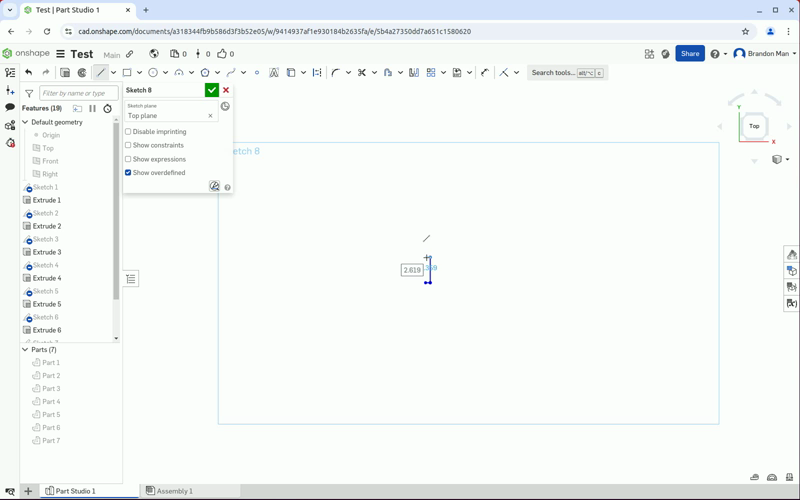
scroll(6)
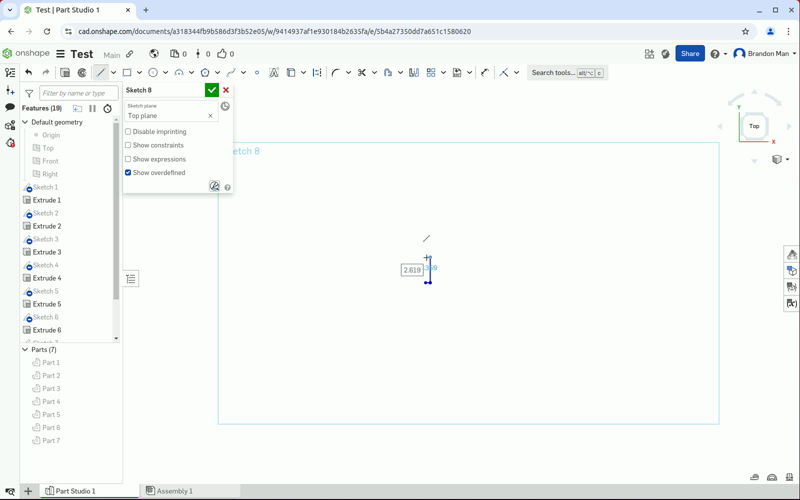
scroll(6)
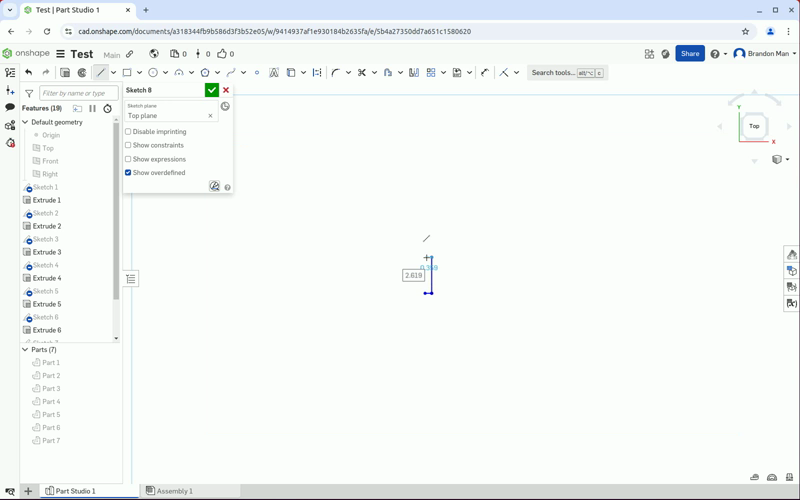
scroll(6)
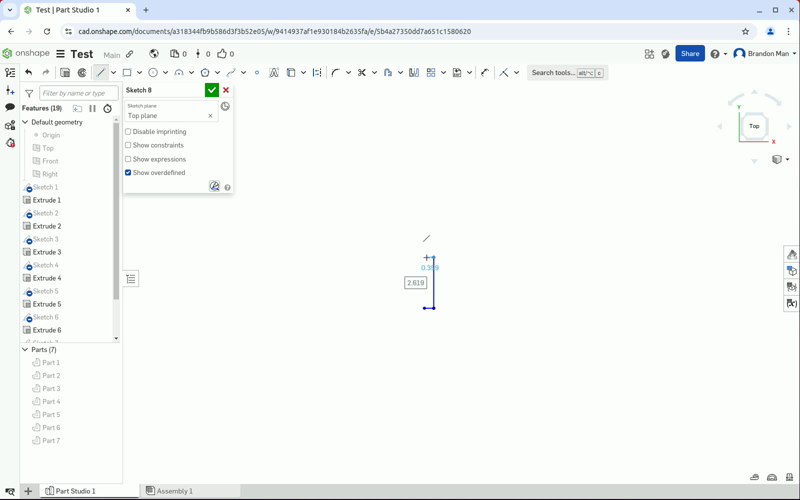
scroll(6)
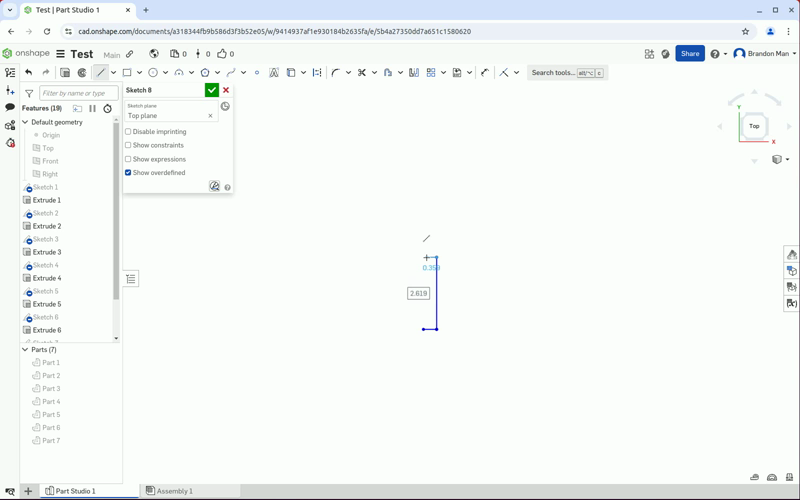
scroll(6)
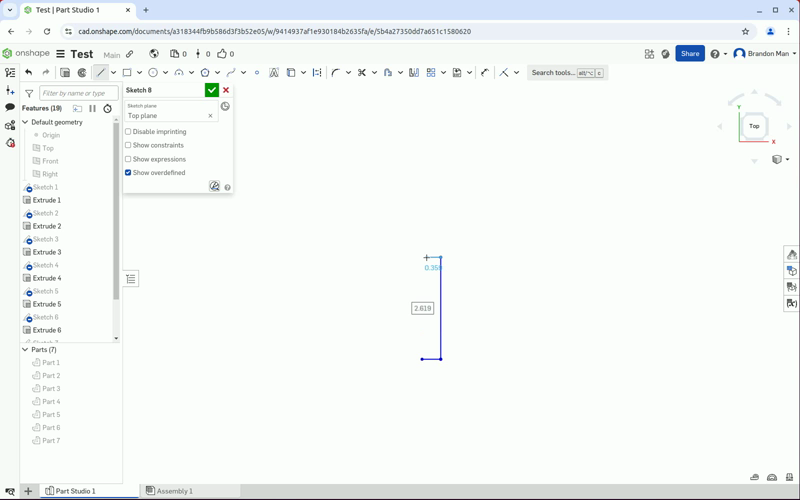
scroll(6)
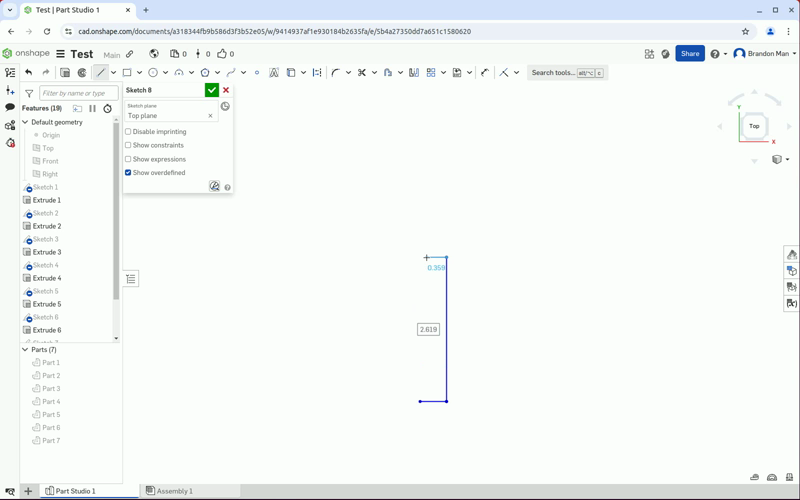
scroll(6)
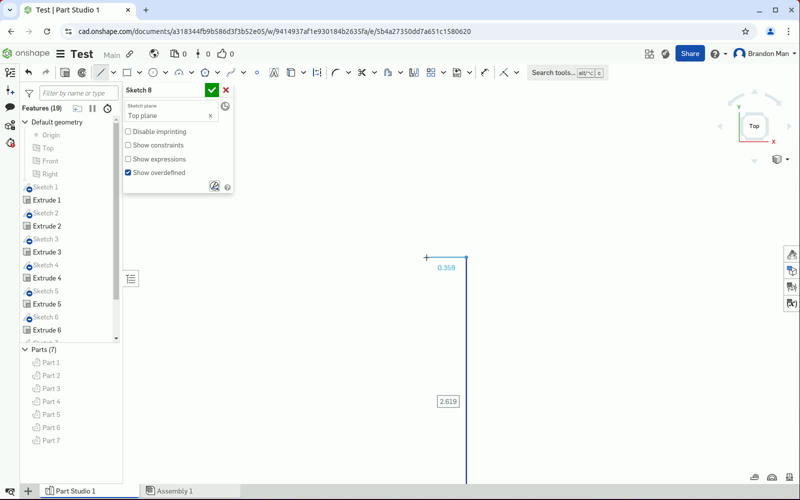
click(426, 257)
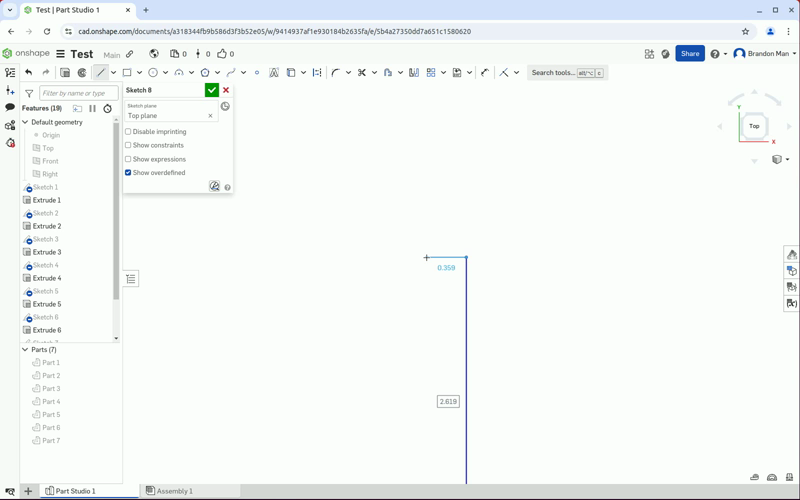
scroll(-6)
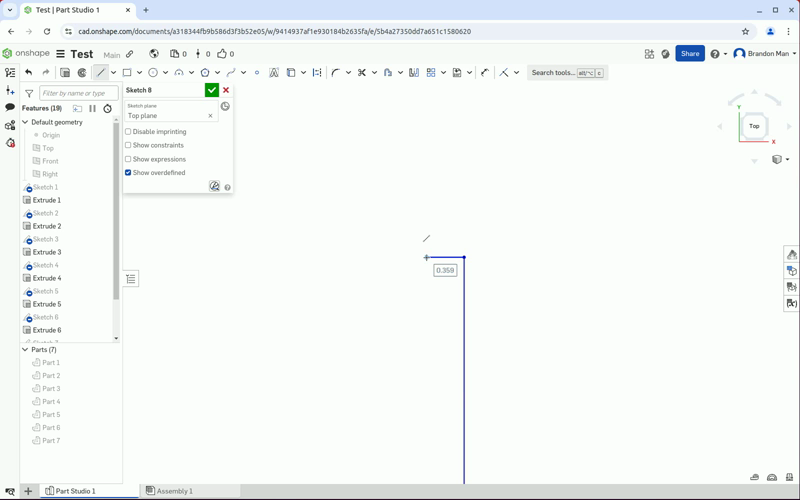
scroll(-6)
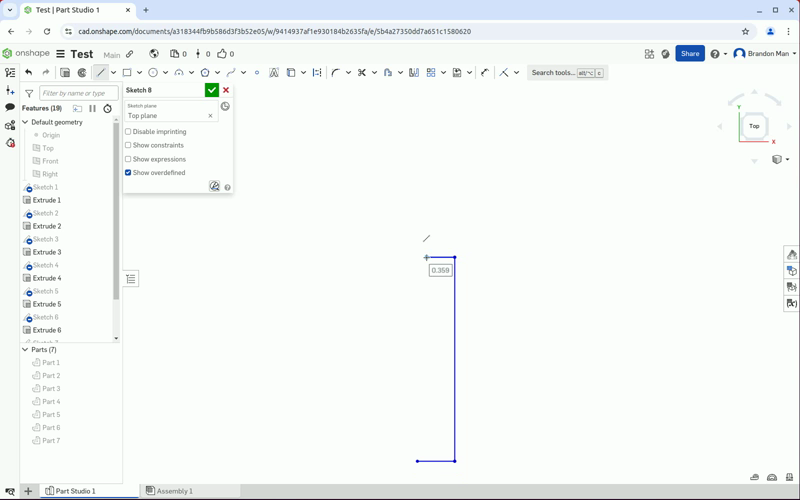
scroll(-6)
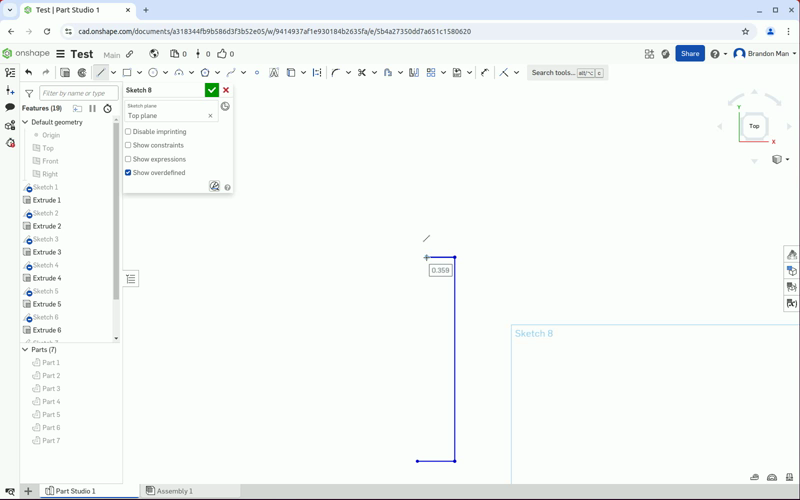
scroll(-6)
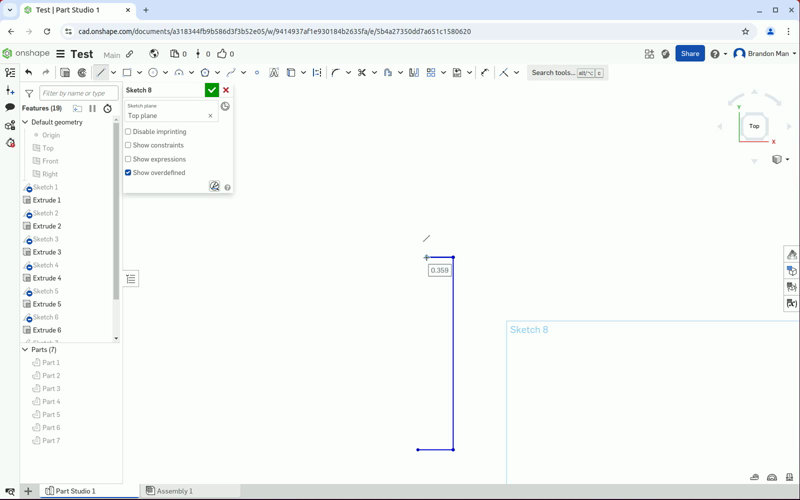
scroll(-6)
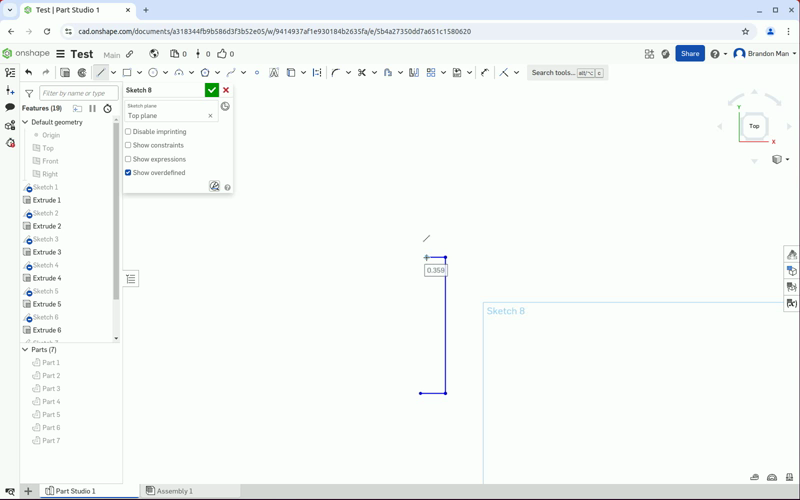
scroll(-6)
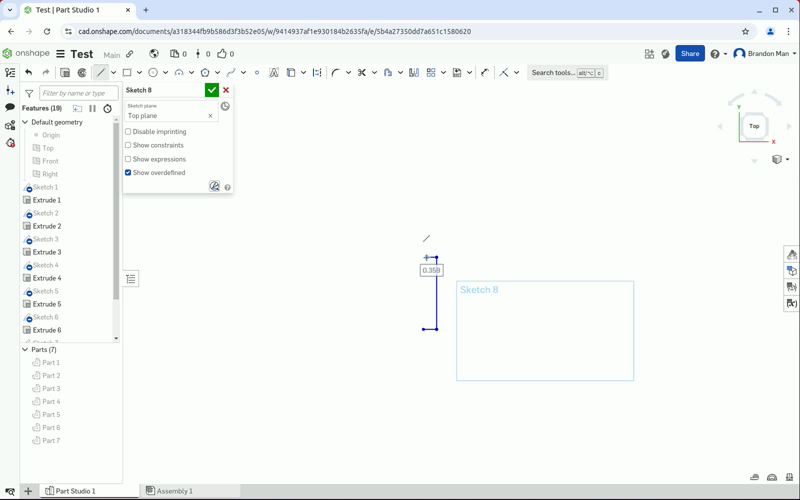
scroll(-6)
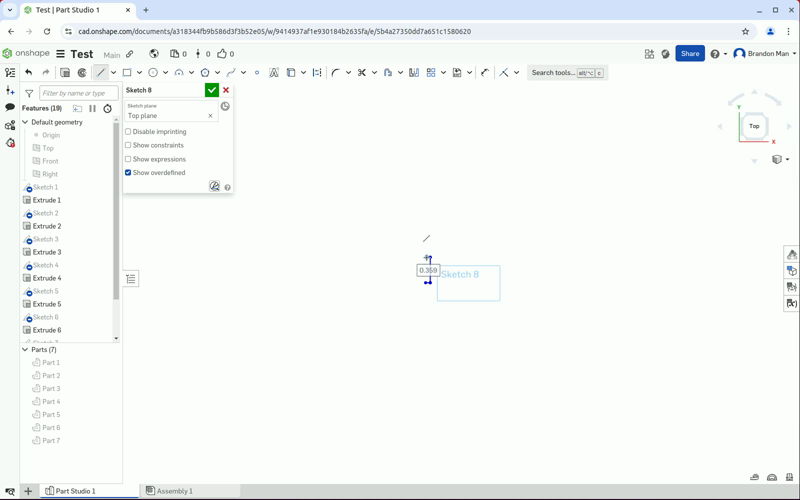
key_up(shift)
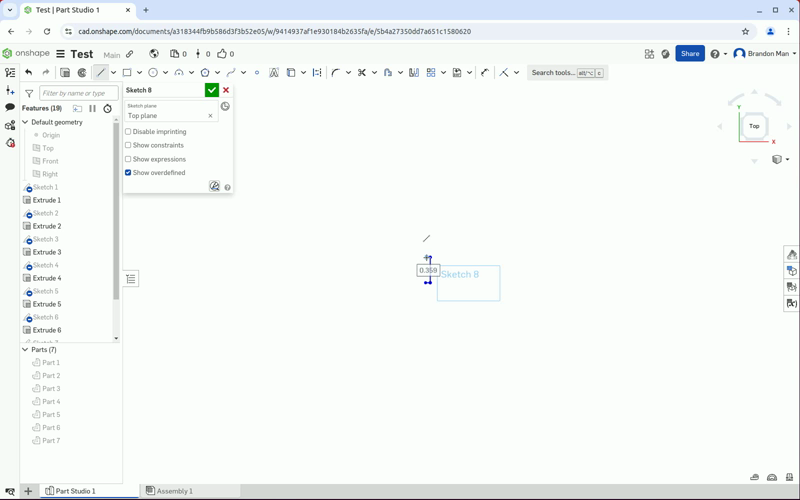
mouse_move(456, 257)
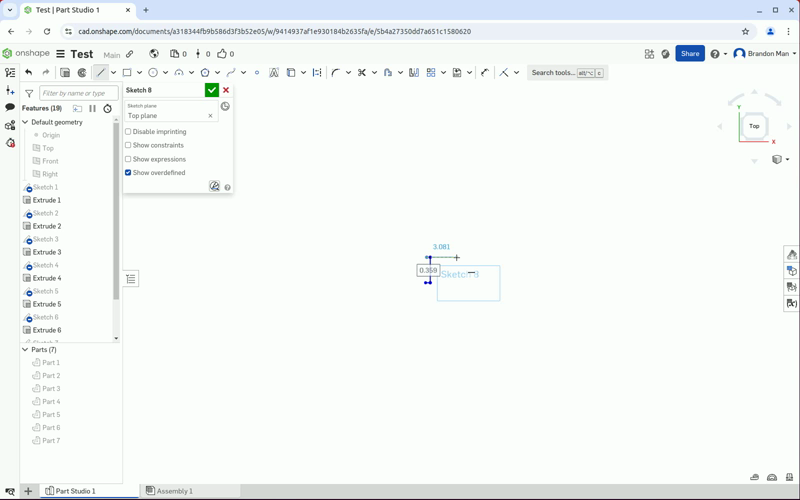
key_down(shift)
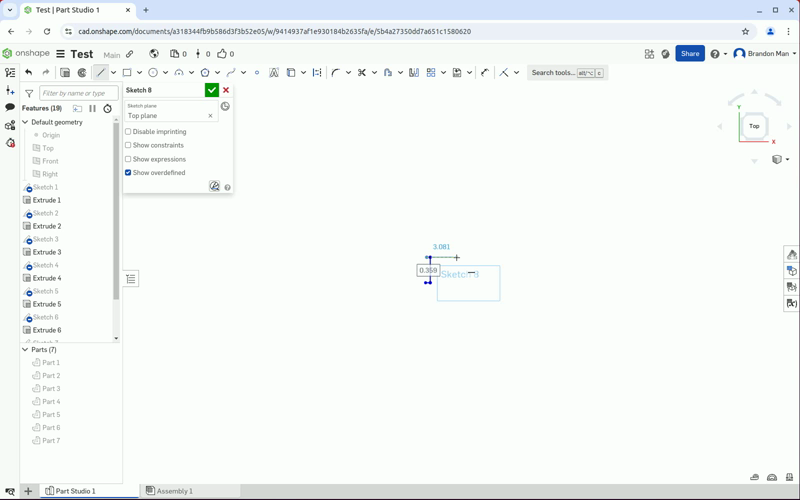
mouse_move(426, 282)
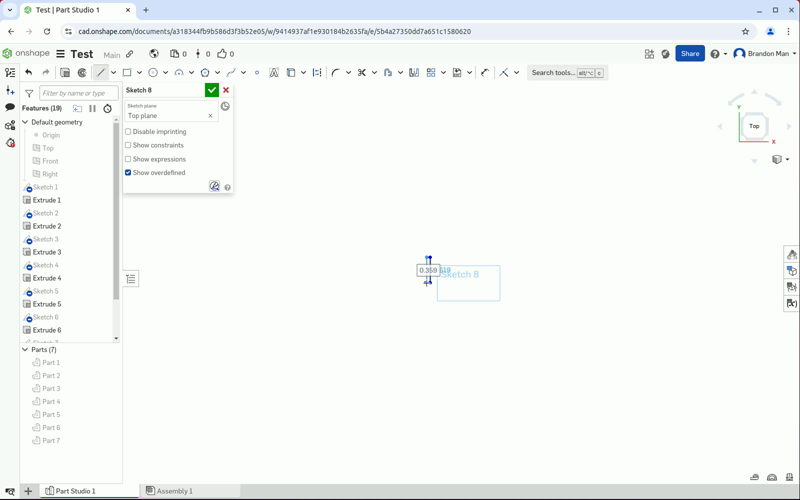
scroll(6)
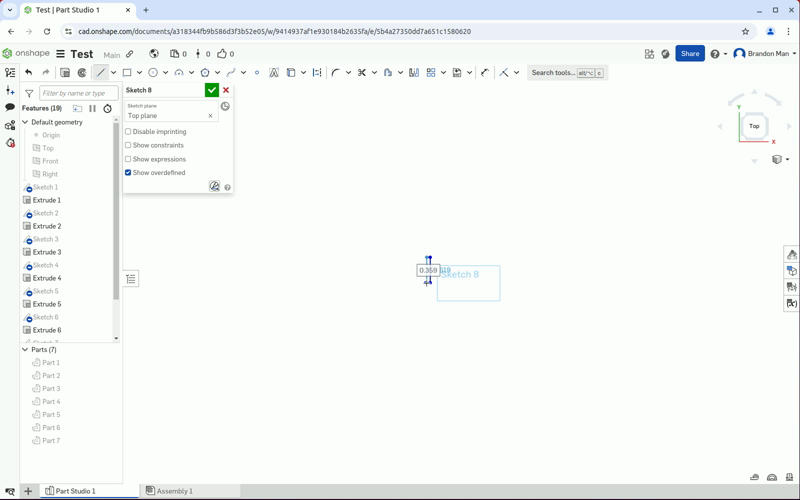
scroll(6)
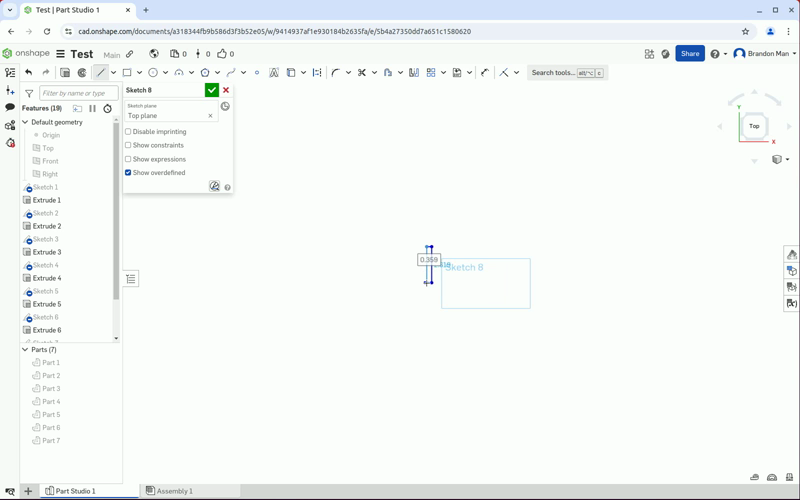
scroll(6)
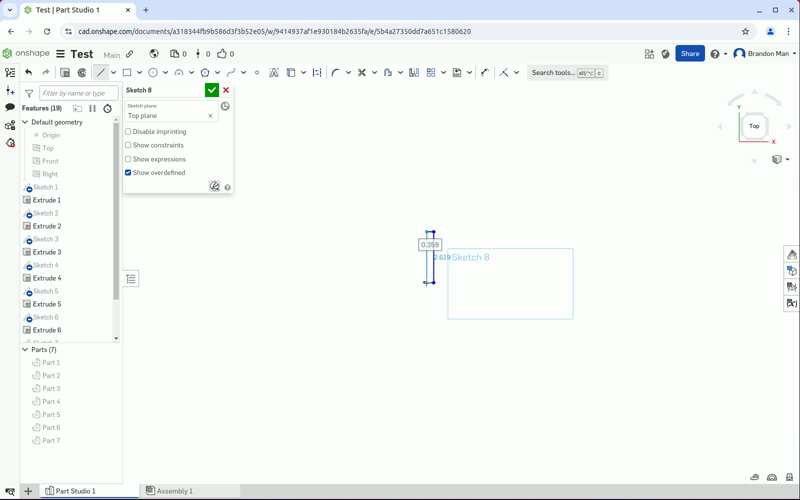
scroll(6)
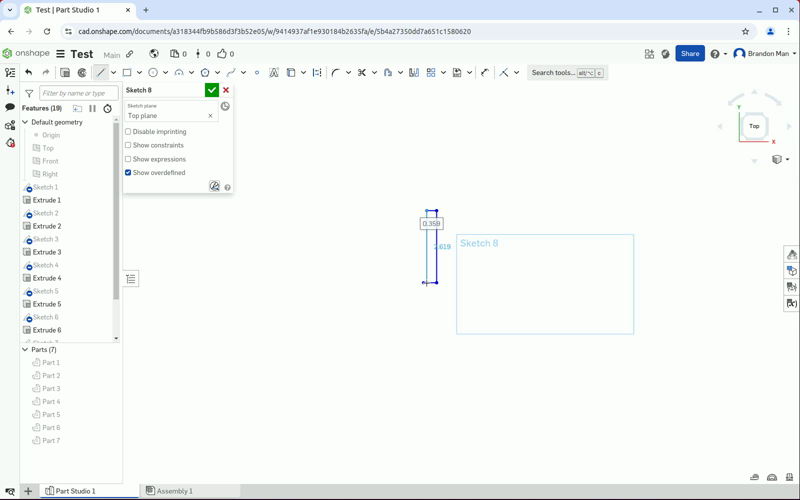
scroll(6)
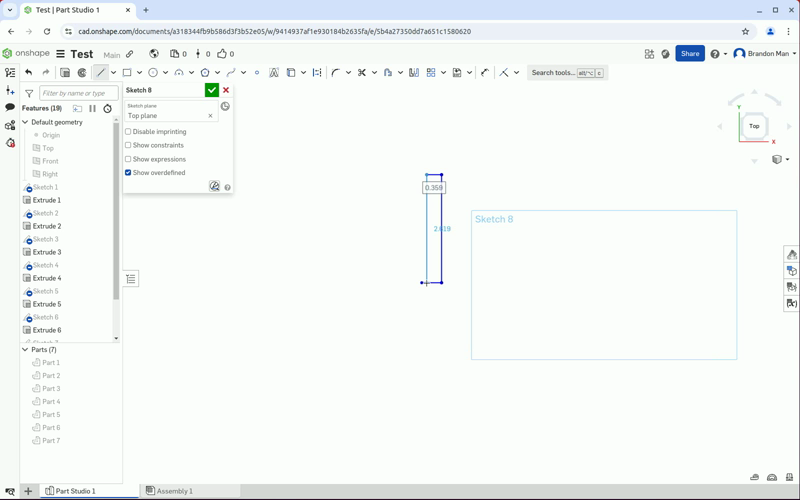
scroll(6)
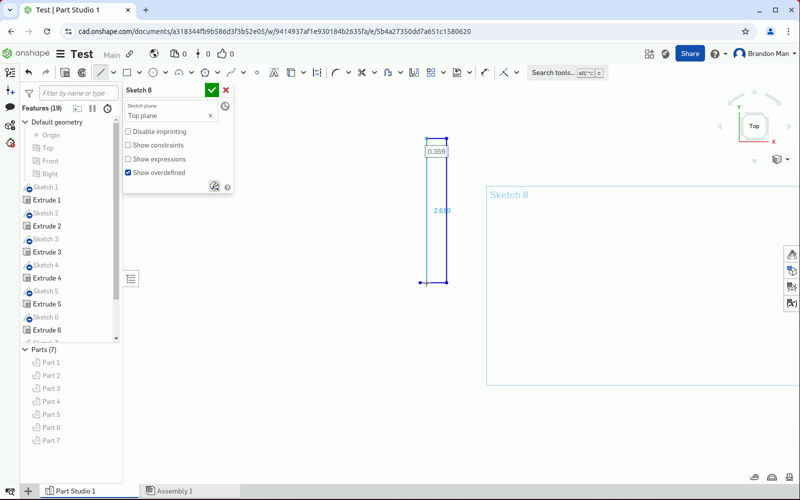
scroll(6)
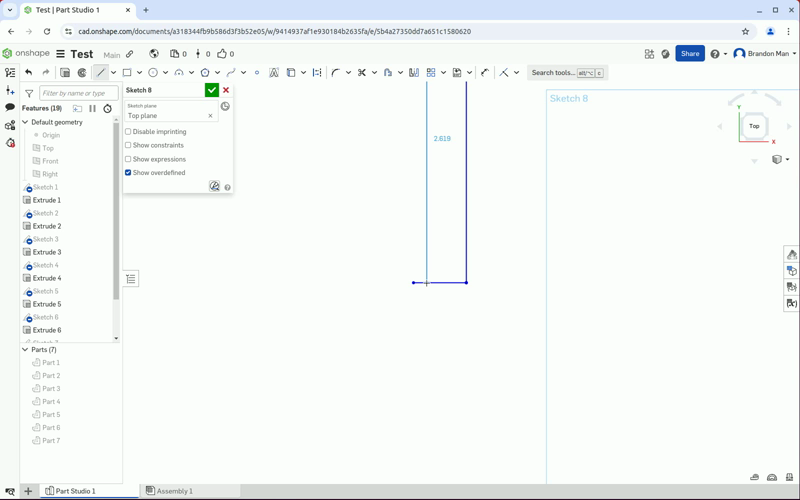
key_up(shift)
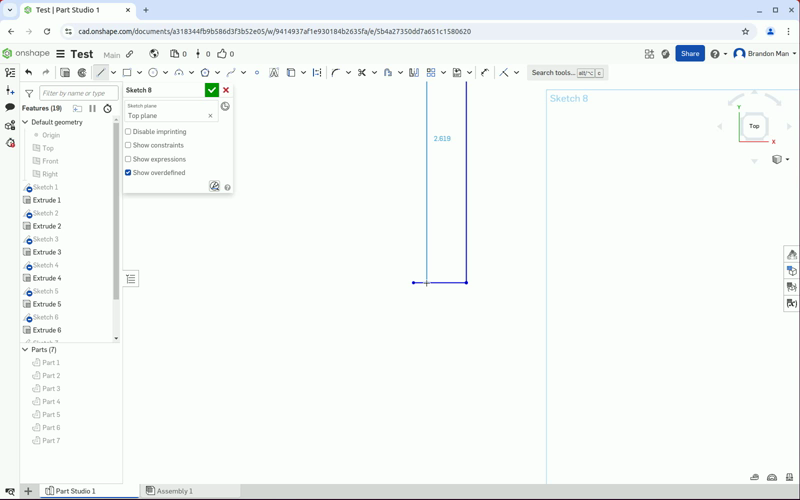
click(426, 282)
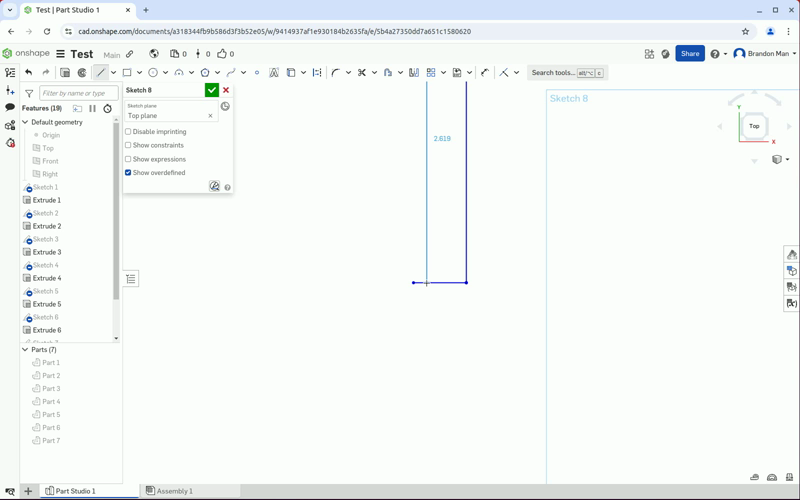
scroll(-6)
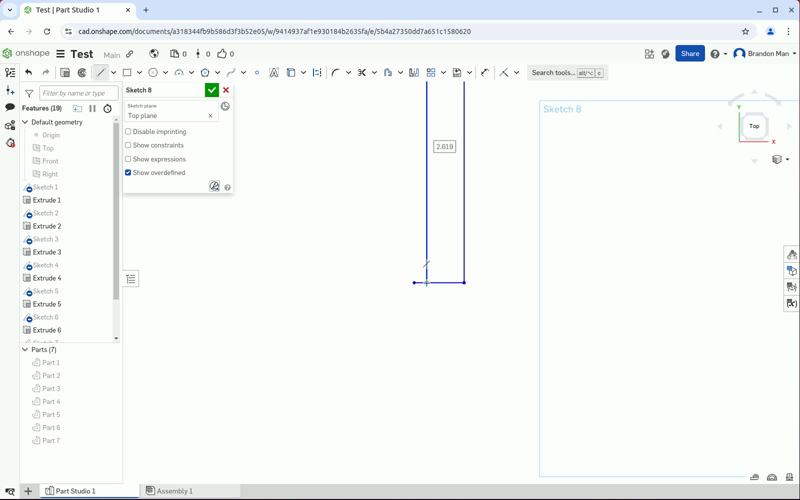
scroll(-6)
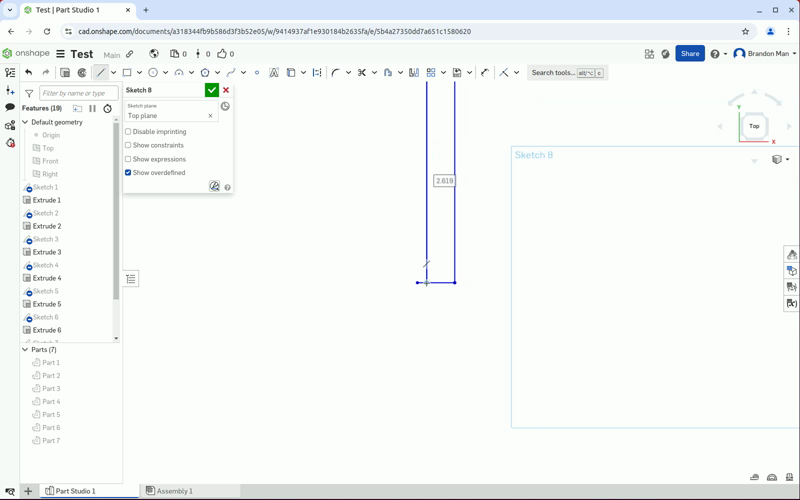
scroll(-6)
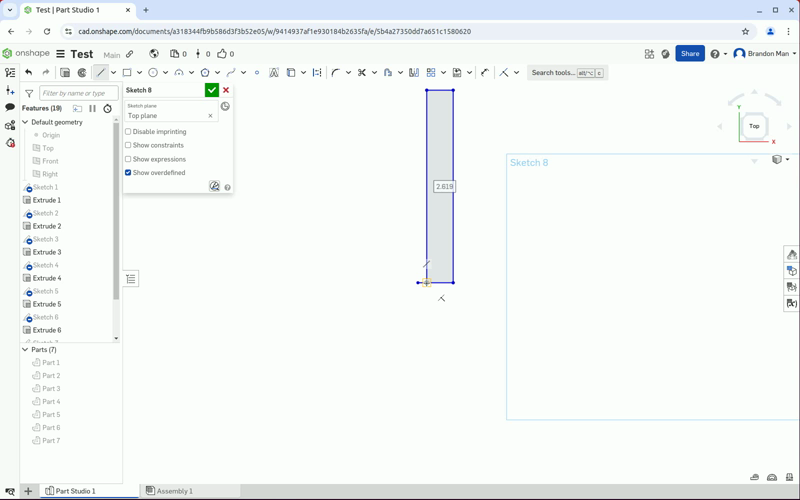
scroll(-6)
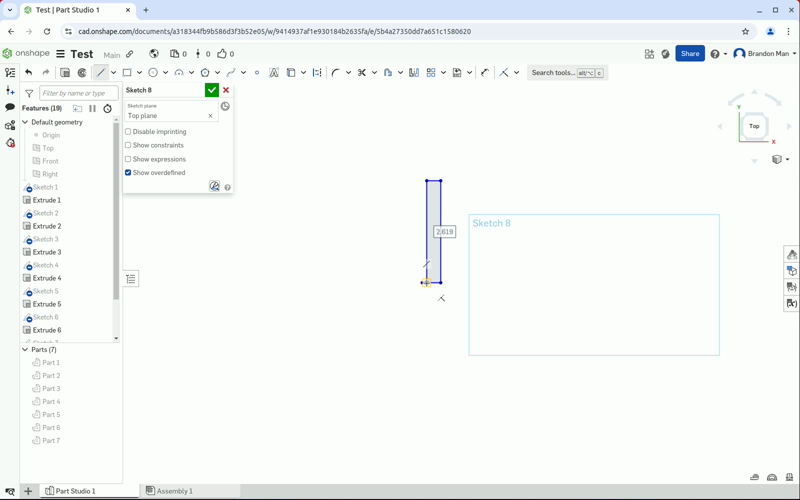
scroll(-6)
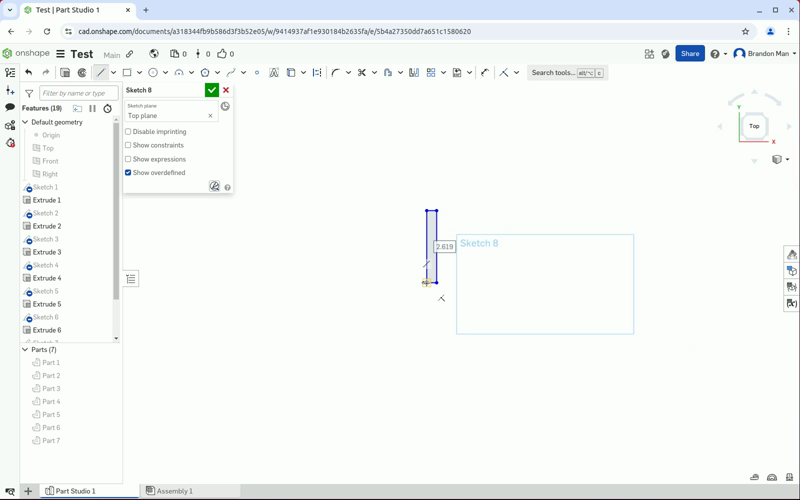
scroll(-6)
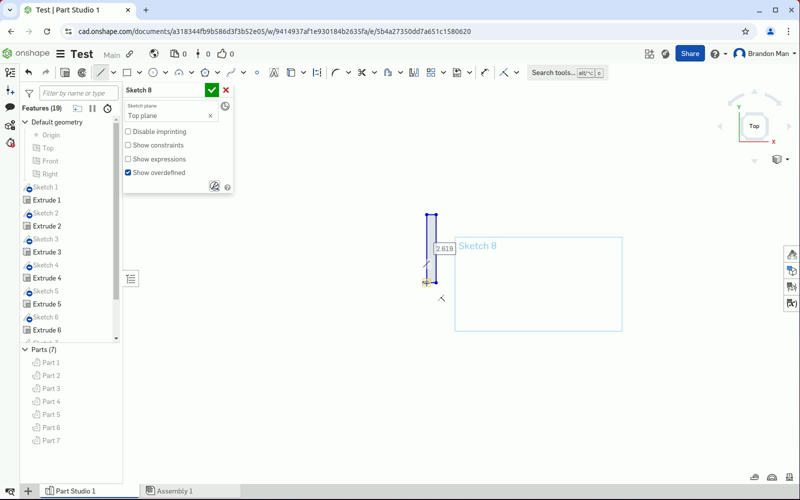
scroll(-6)
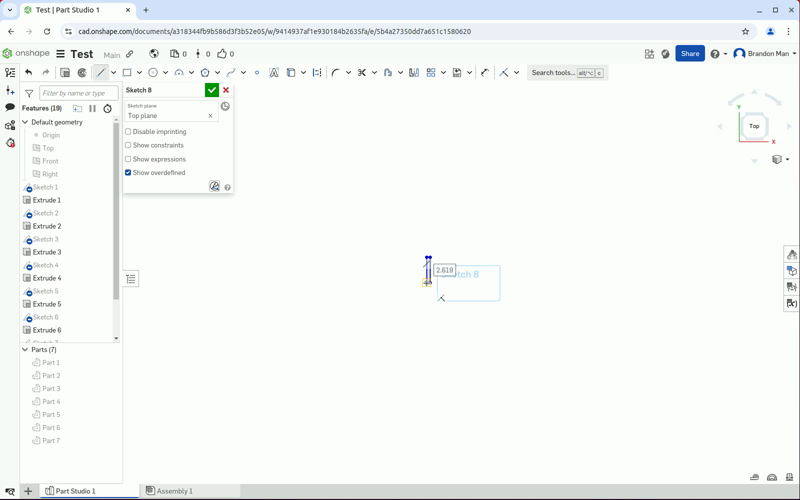
key(esc)
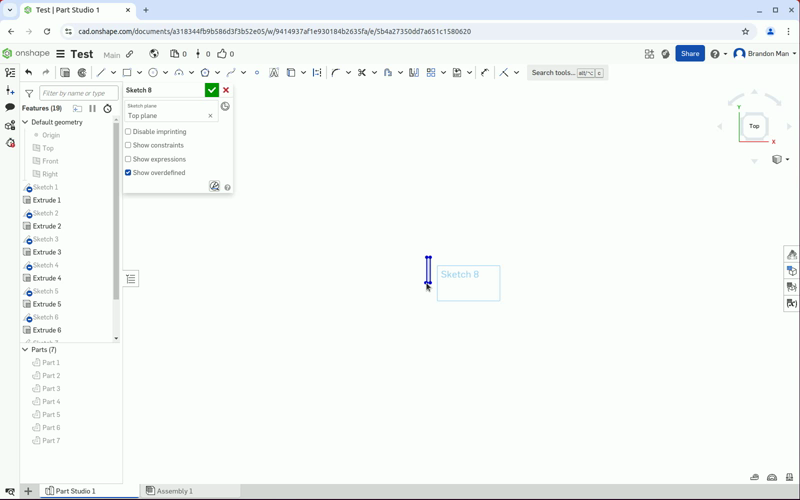
mouse_move(427, 276)
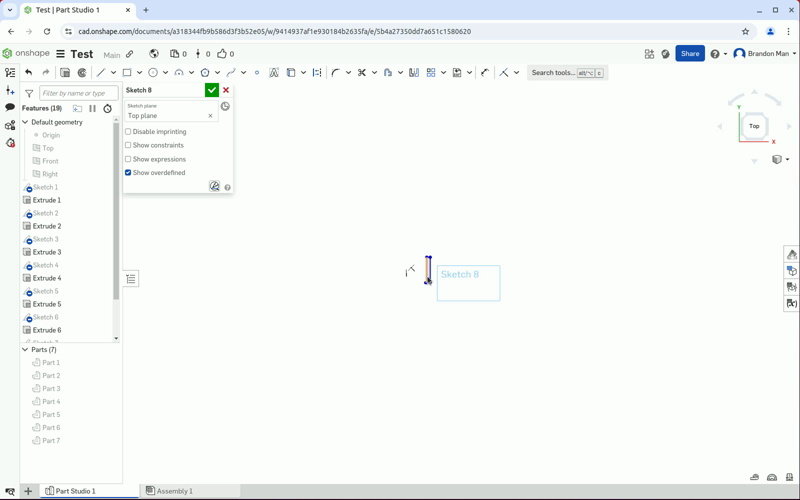
scroll(6)
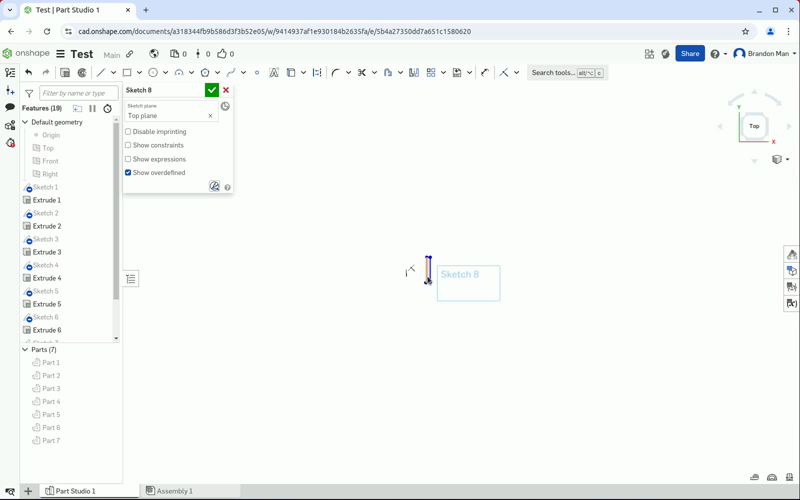
scroll(6)
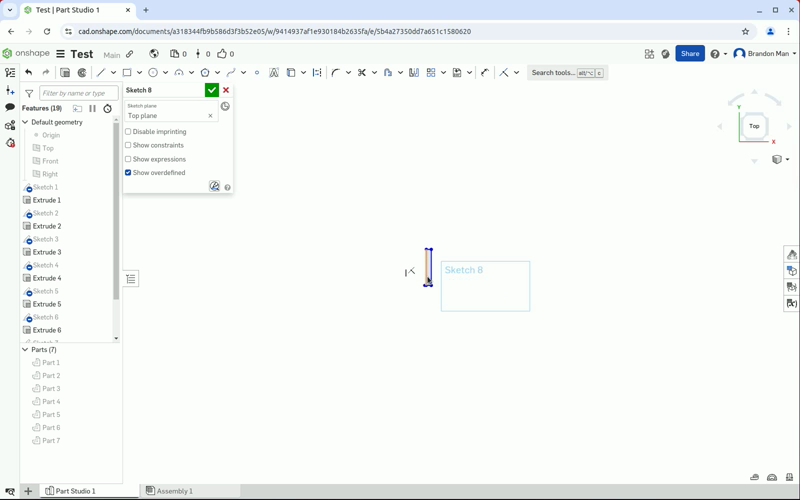
scroll(6)
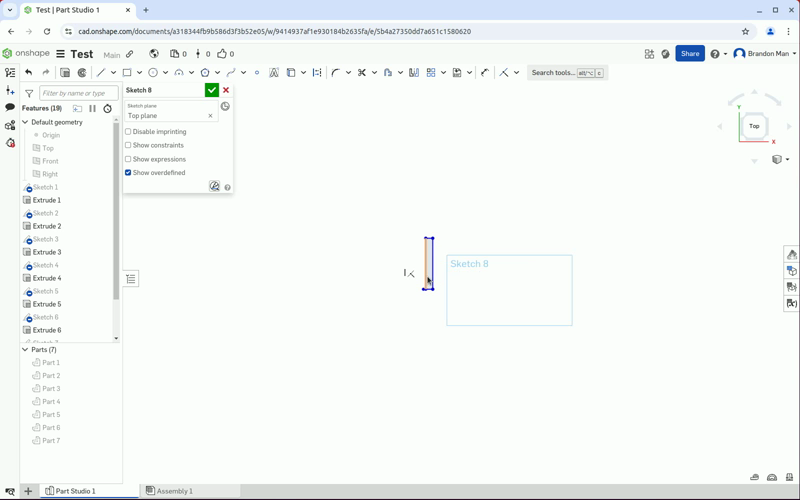
scroll(6)
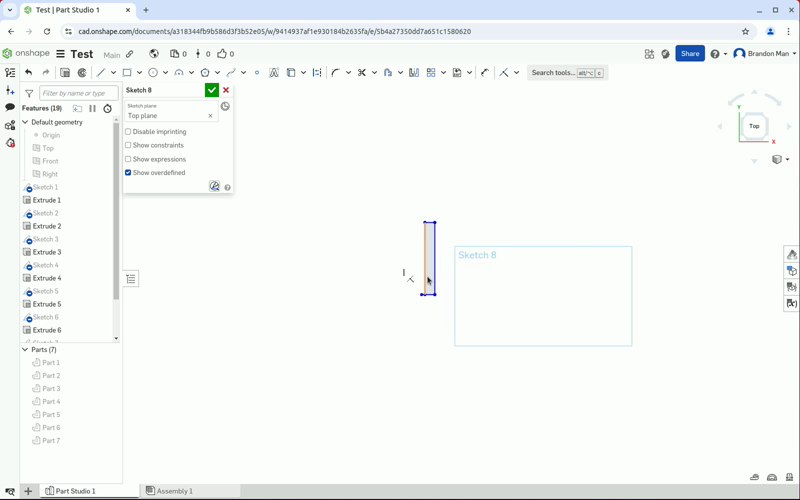
scroll(6)
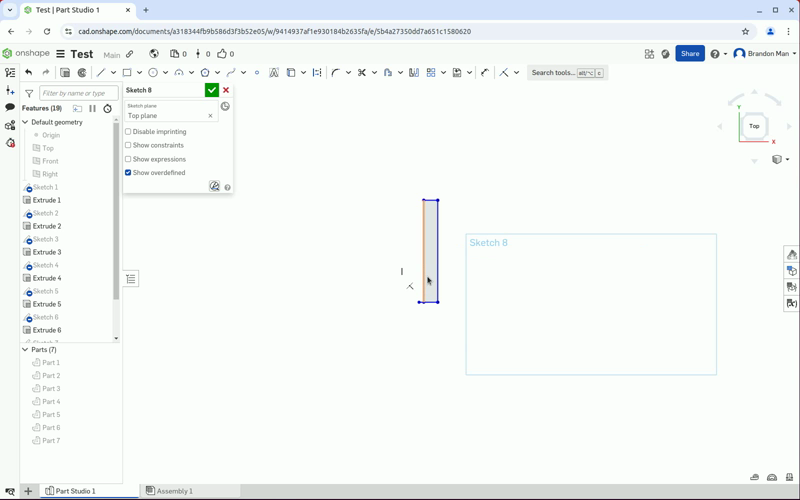
scroll(6)
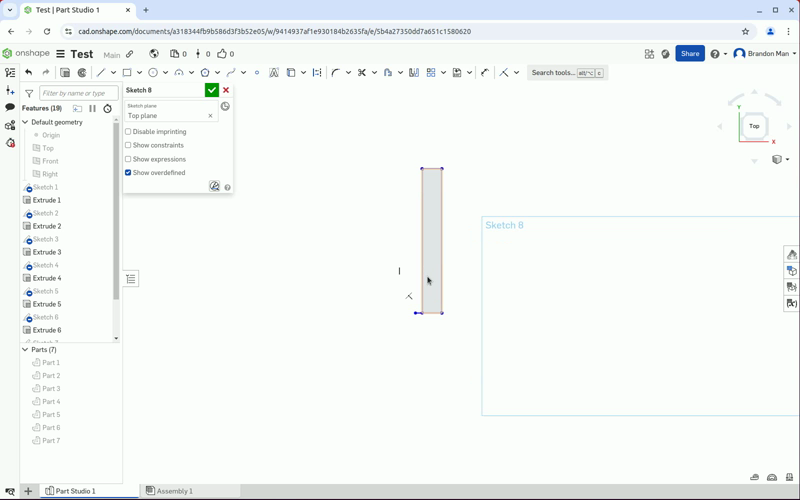
scroll(6)
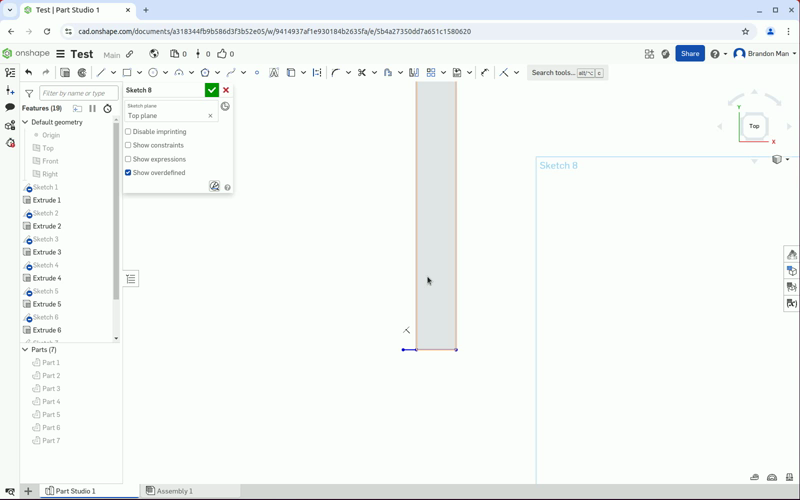
click(427, 276)
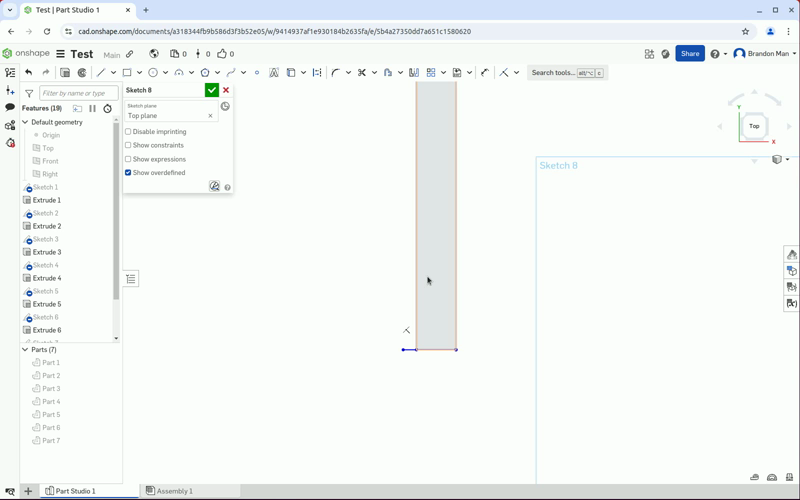
scroll(-6)
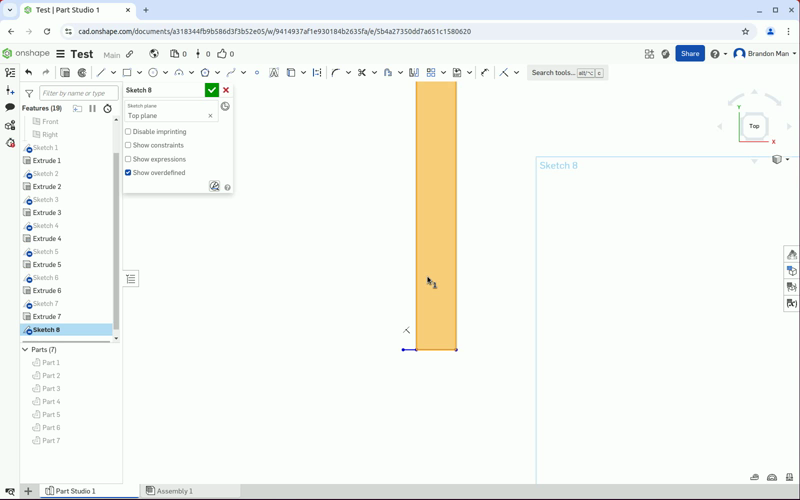
scroll(-6)
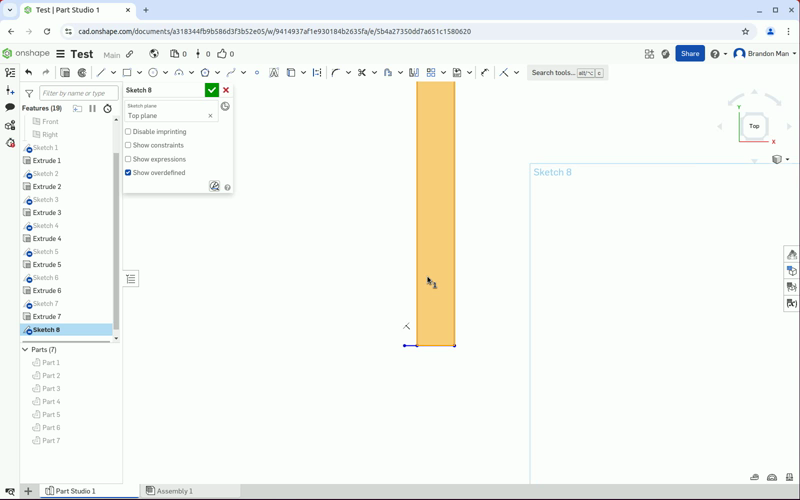
scroll(-6)
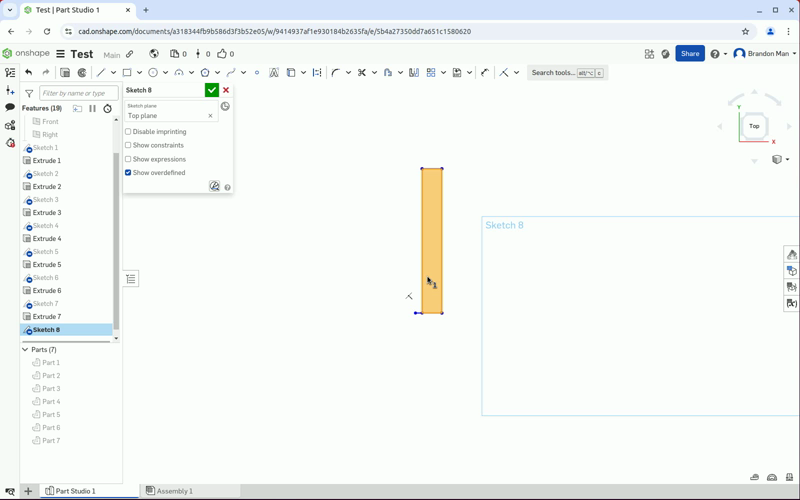
scroll(-6)
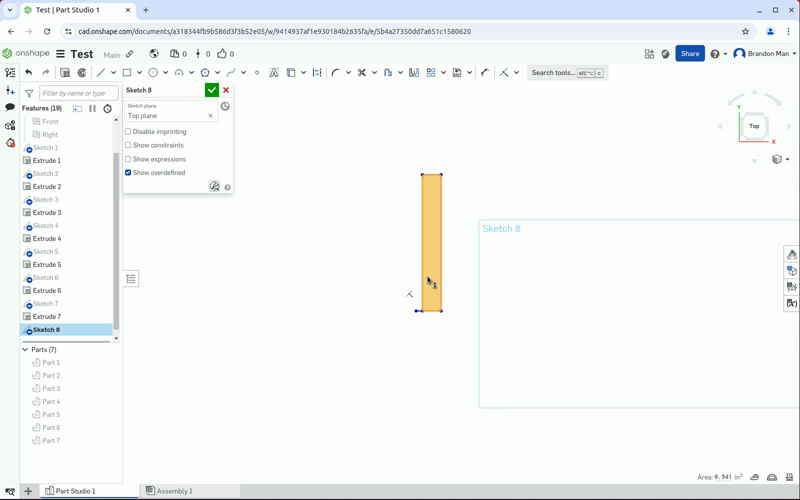
scroll(-6)
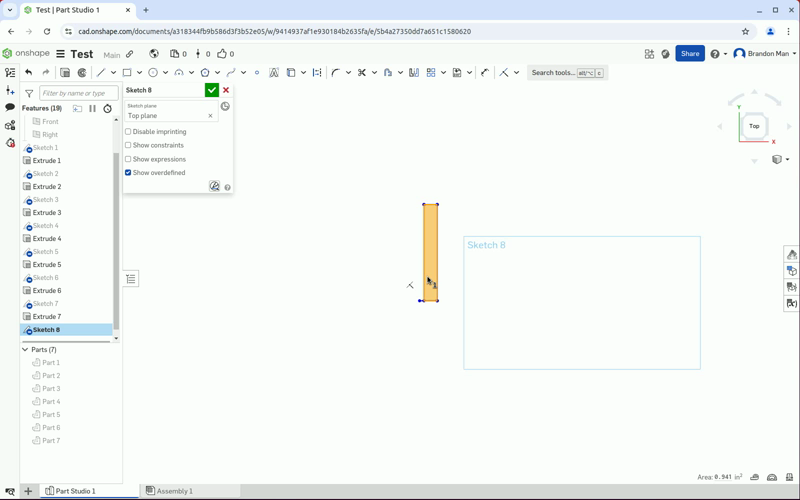
scroll(-6)
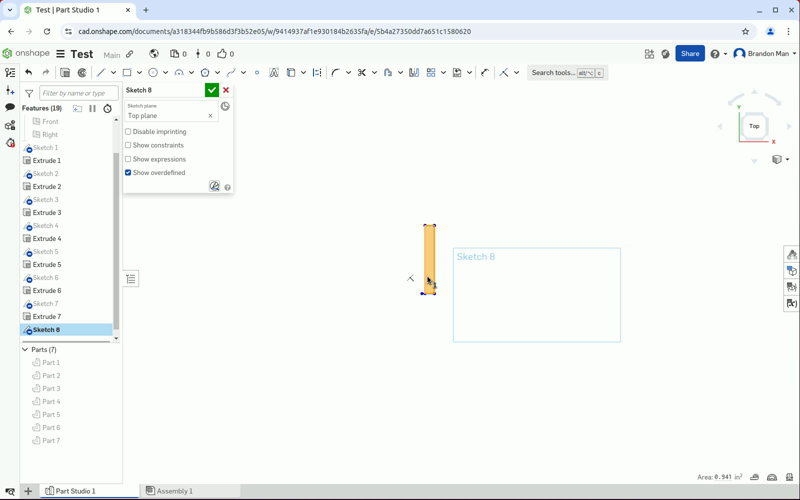
scroll(-6)
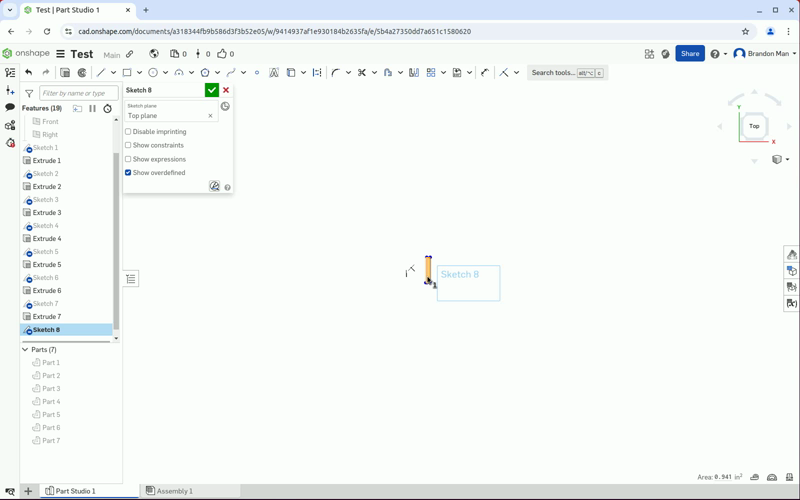
mouse_move(73, 352)
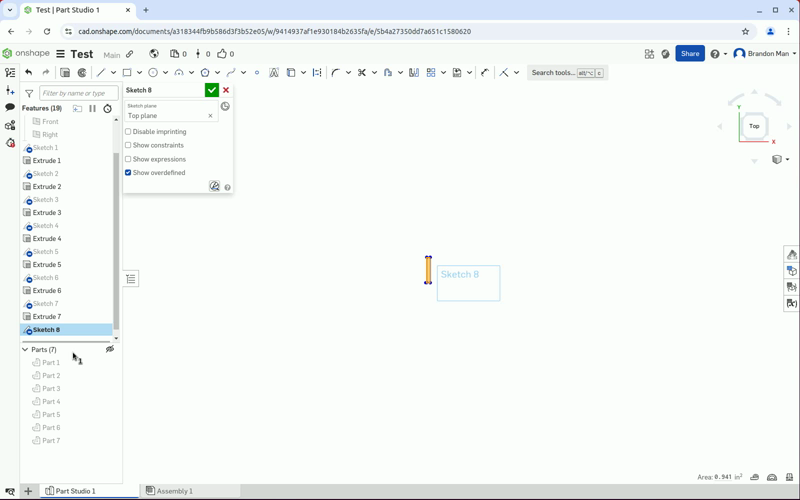
key(shift+y)
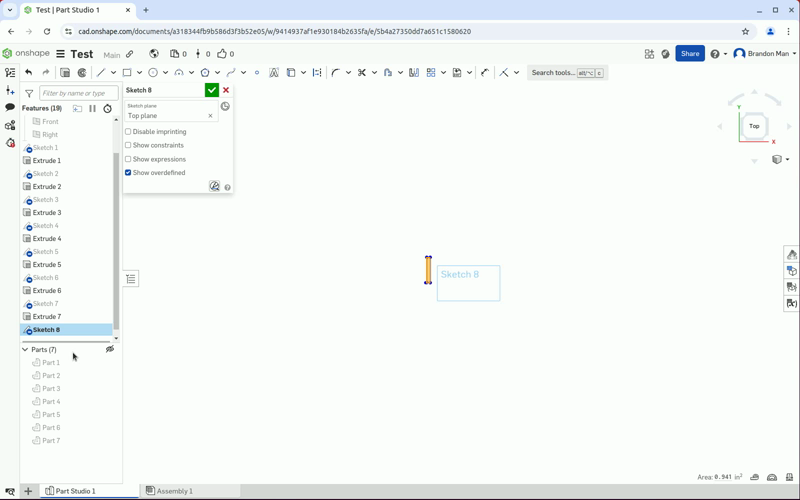
key(shift+e)
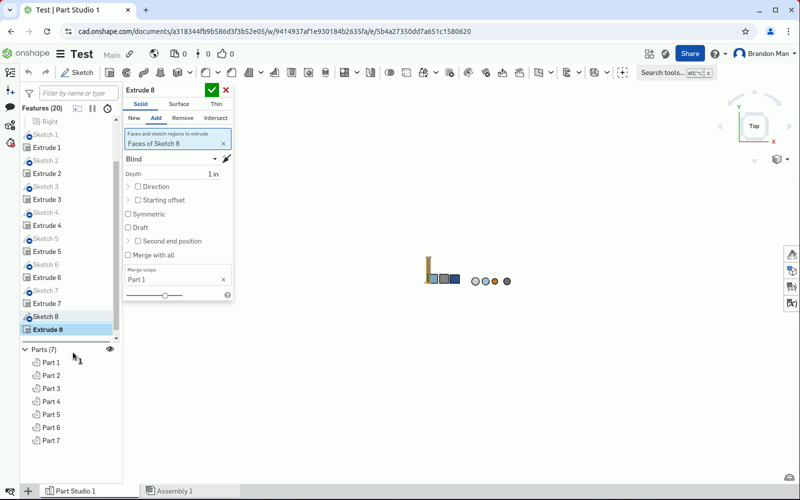
mouse_move(143, 106)
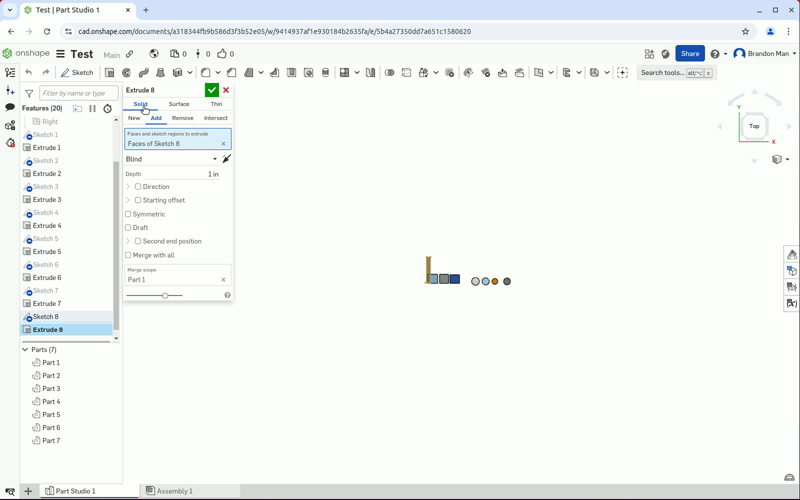
click(143, 106)
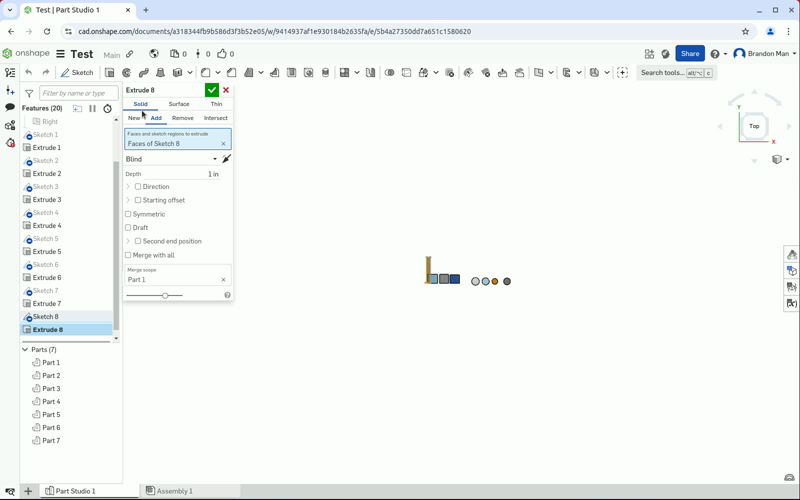
mouse_move(137, 120)
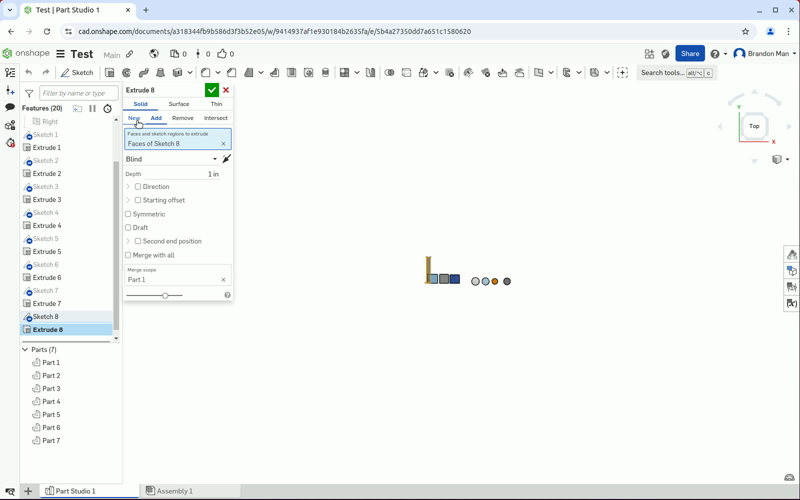
click(137, 120)
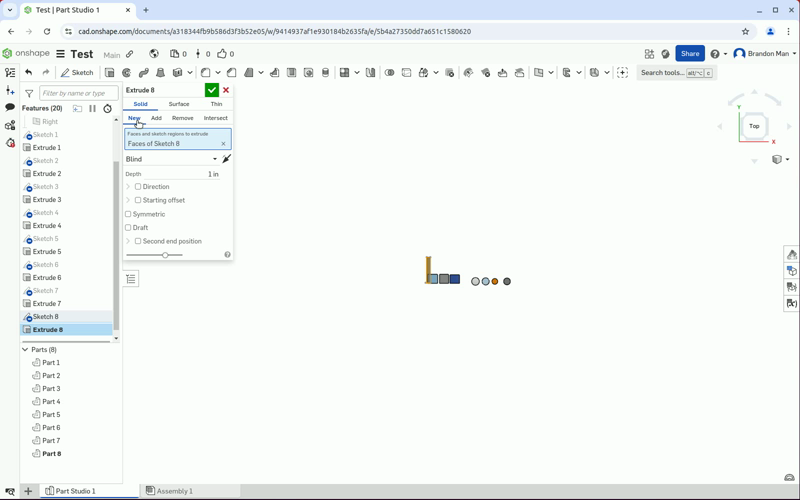
key(tab, 4)
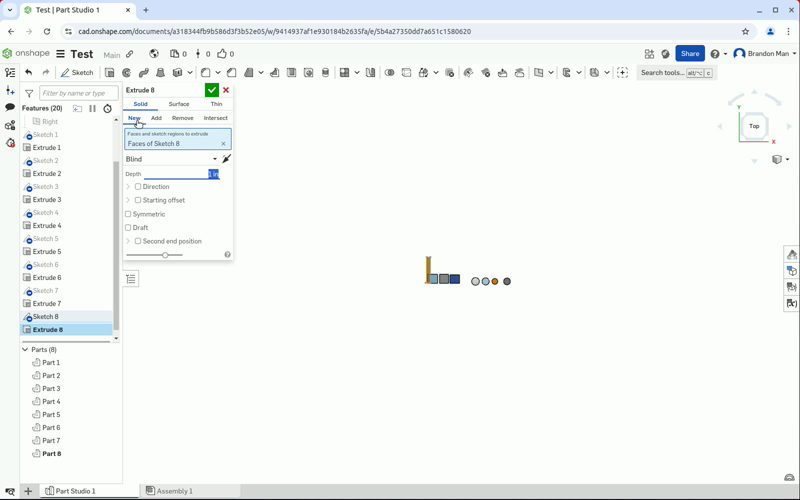
text(11.313)
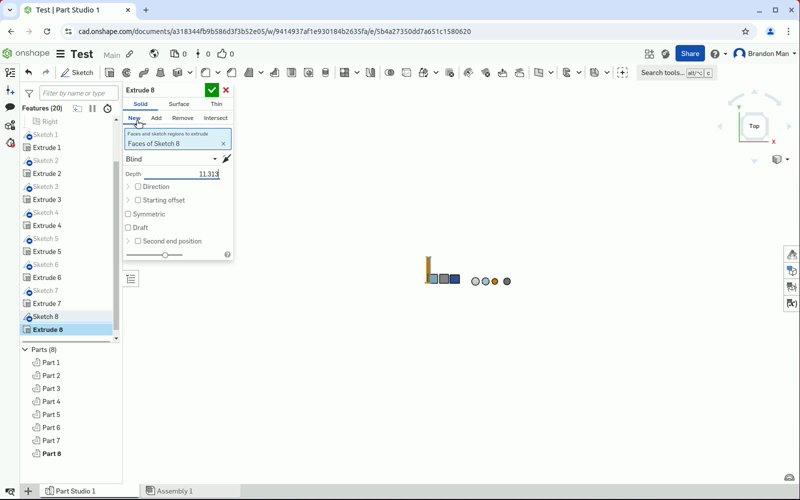
key(enter)
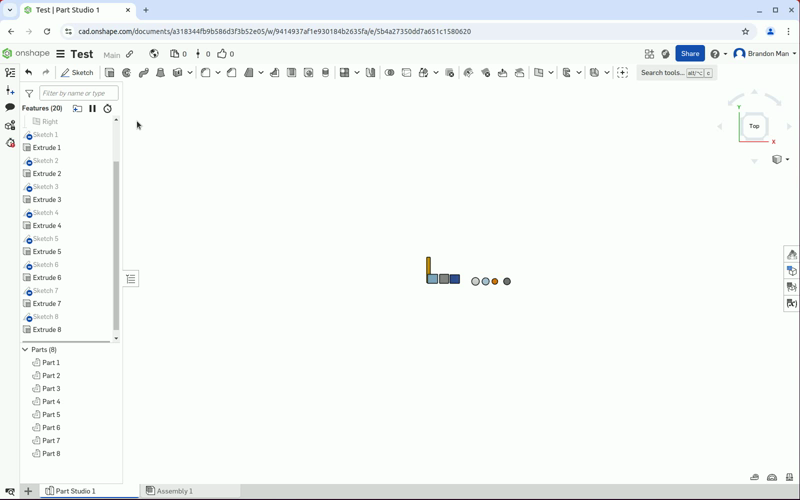
key(shift+h)
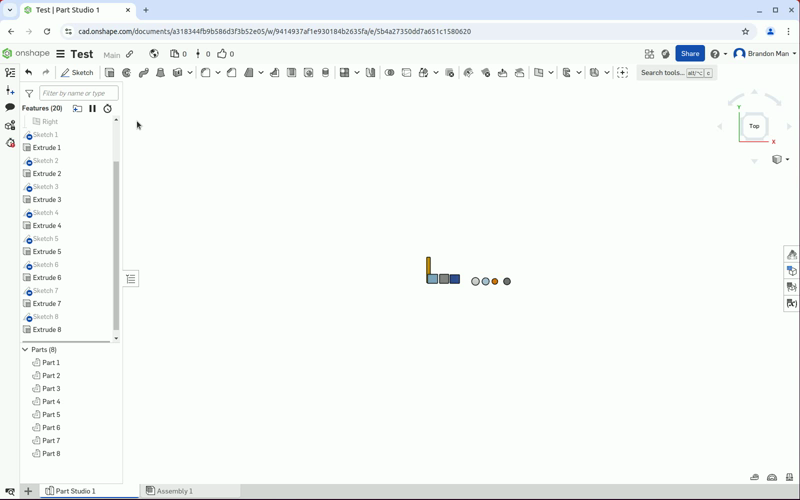
key(shift+h)
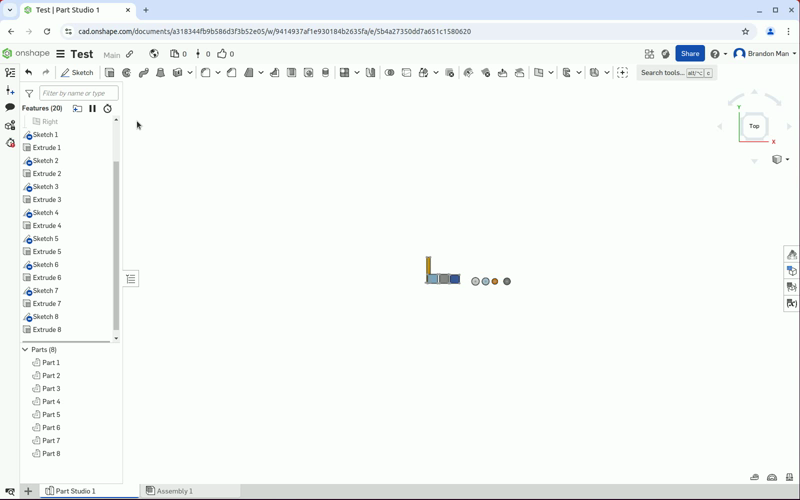
key(shift+7)
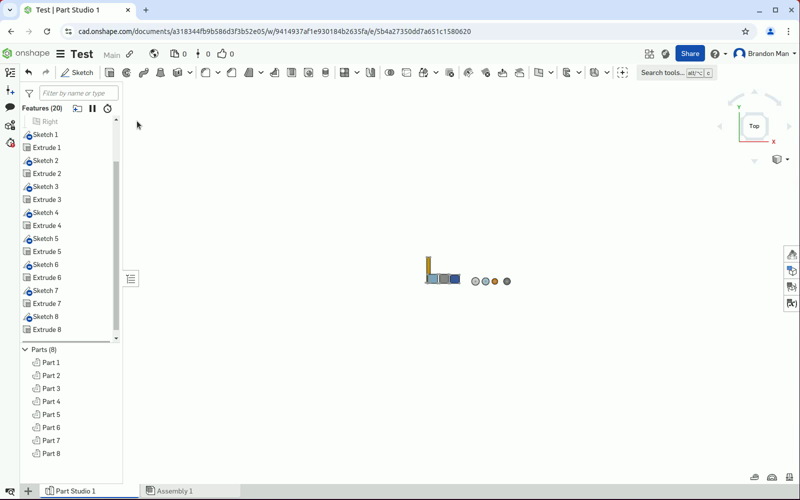
key(up, 3)
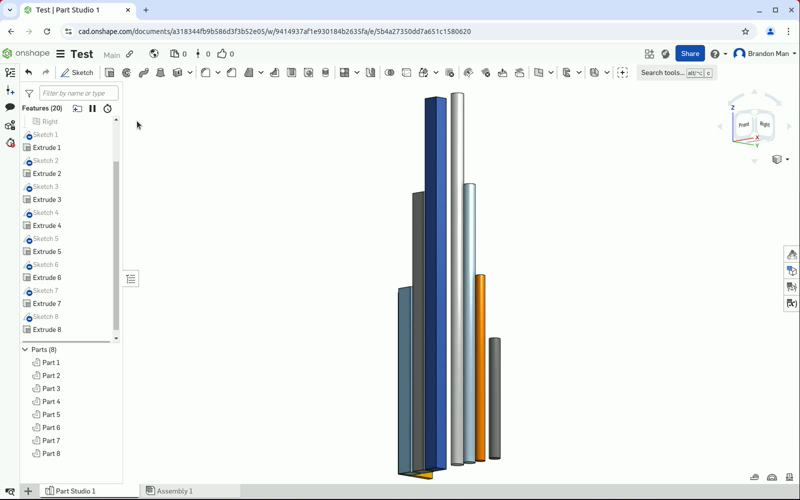
key(left, 3)
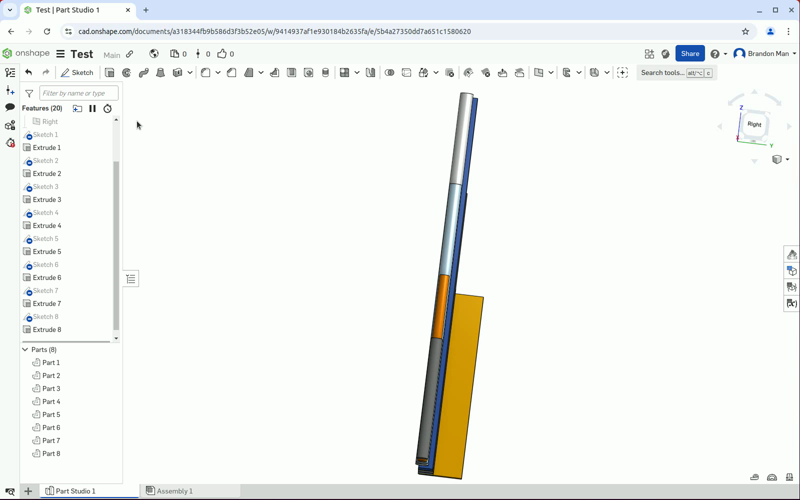
key(right, 3)
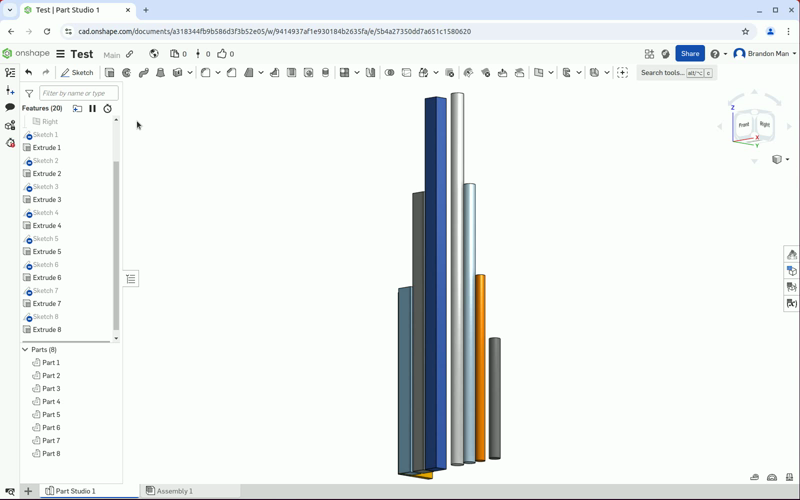
key(down, 3)
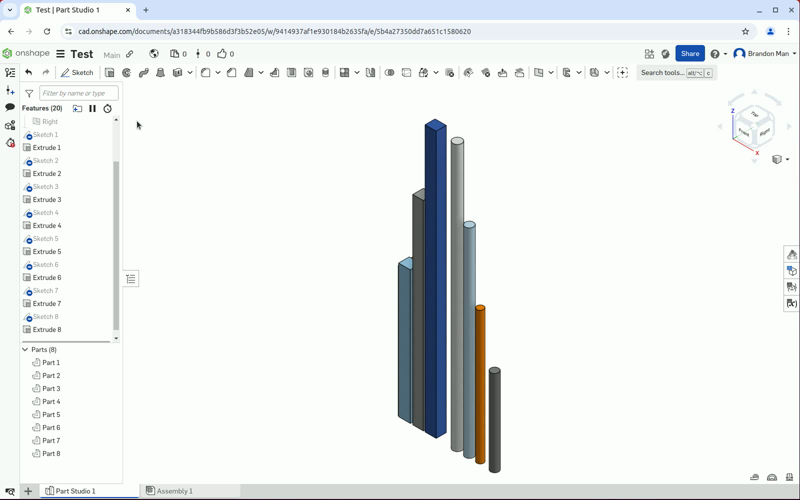
mouse_move(69, 137)
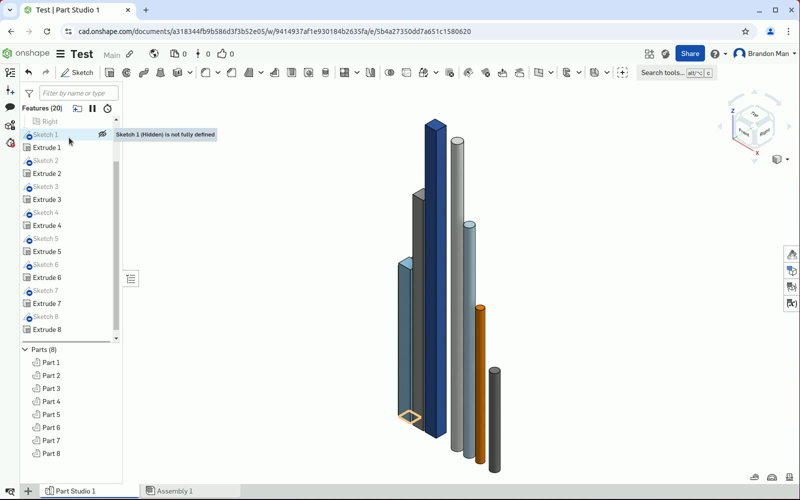
click(69, 137)